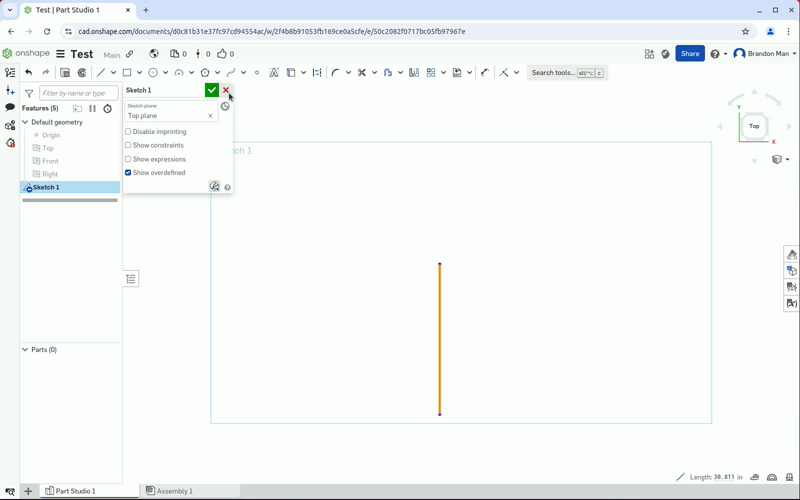
key(shift+h)
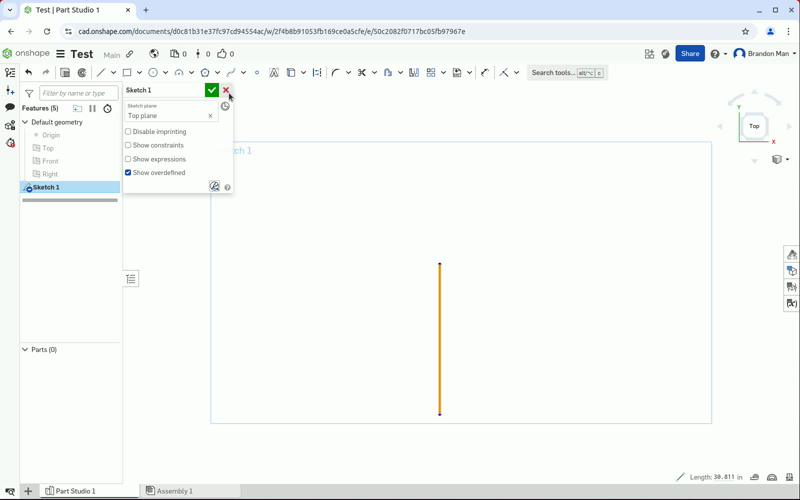
key(shift+s)
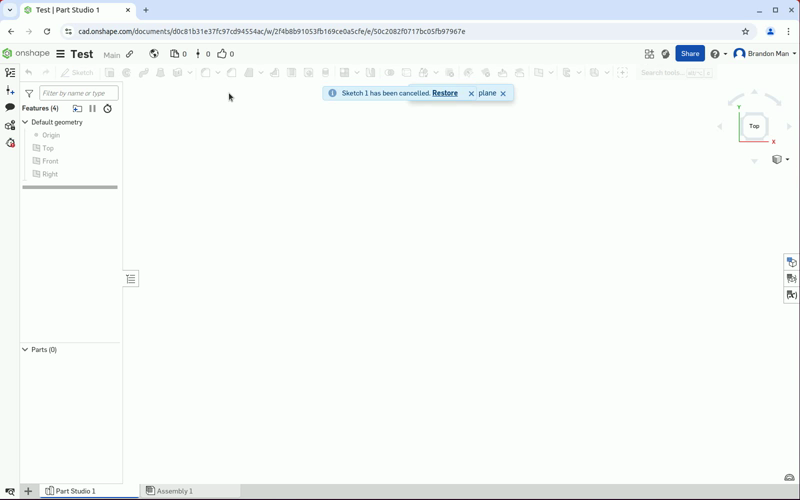
mouse_move(73, 150)
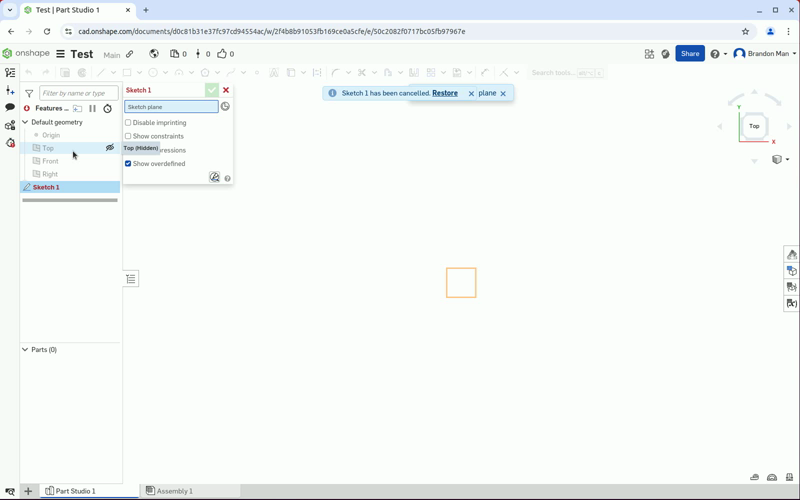
click(73, 150)
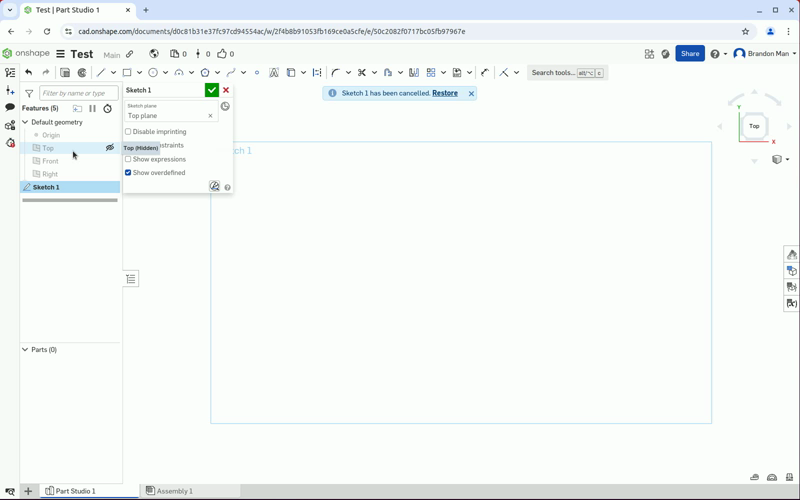
mouse_move(73, 352)
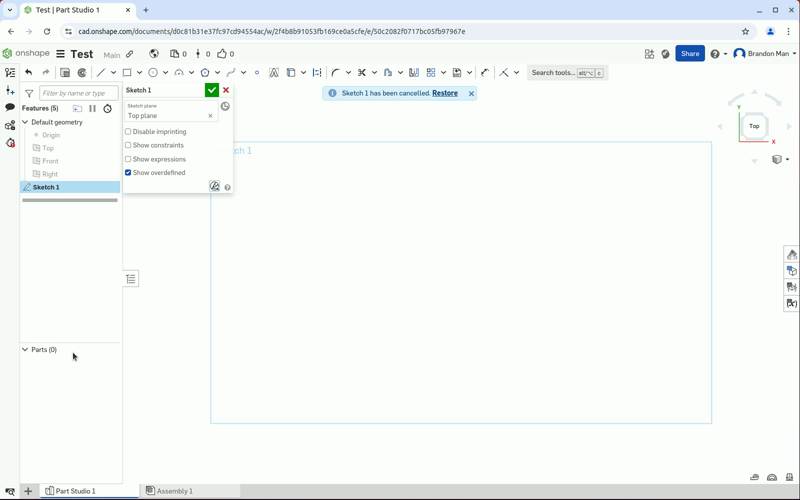
key(y)
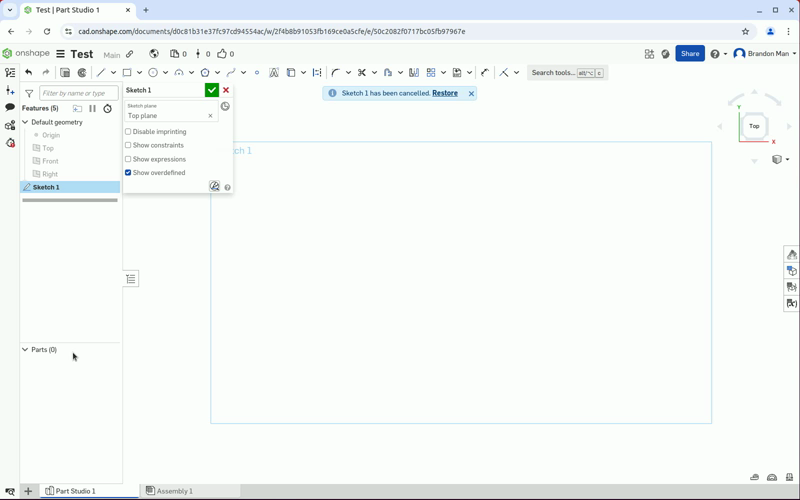
key(l)
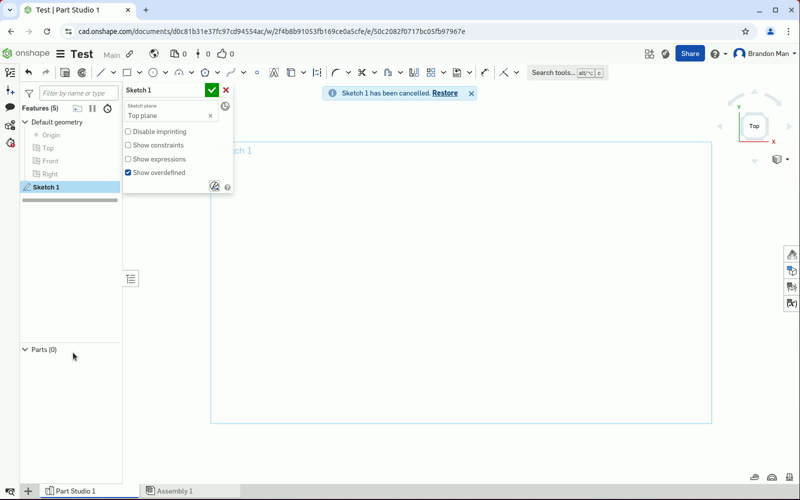
key_down(shift)
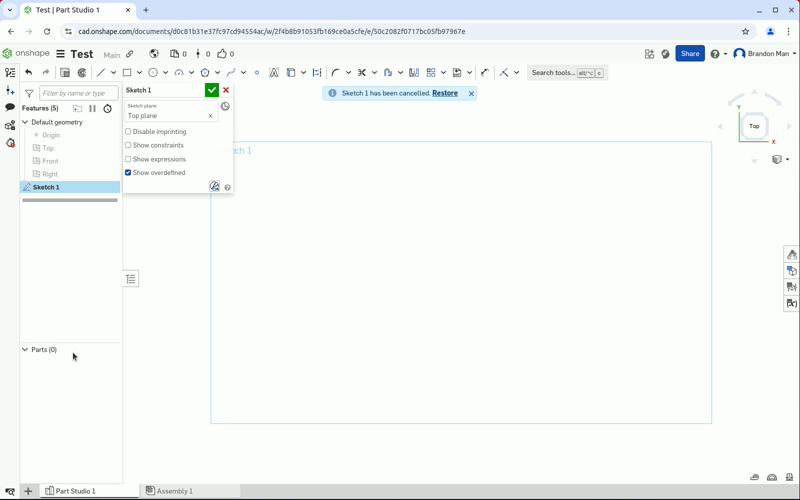
mouse_move(443, 395)
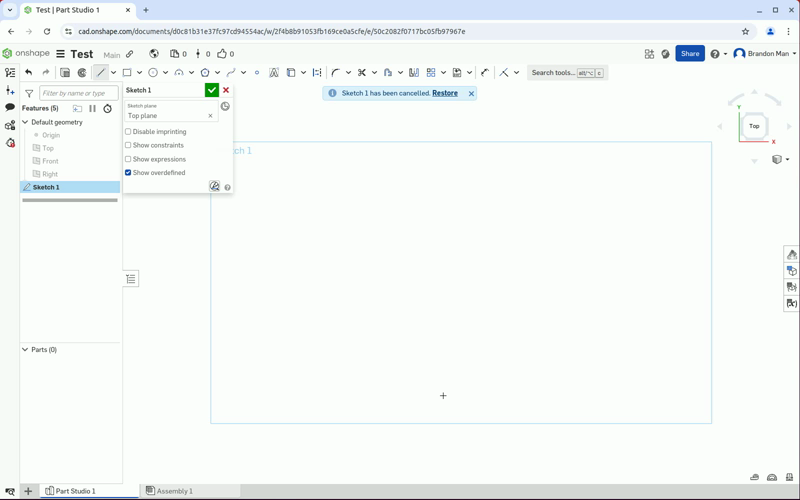
click(443, 395)
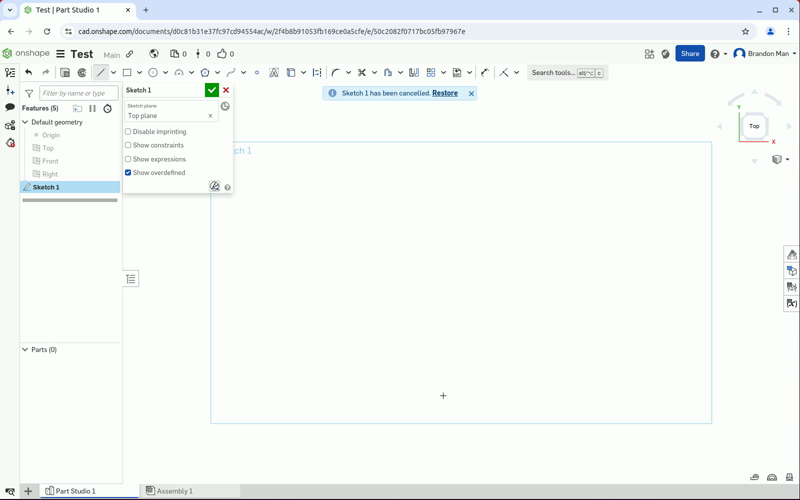
key_up(shift)
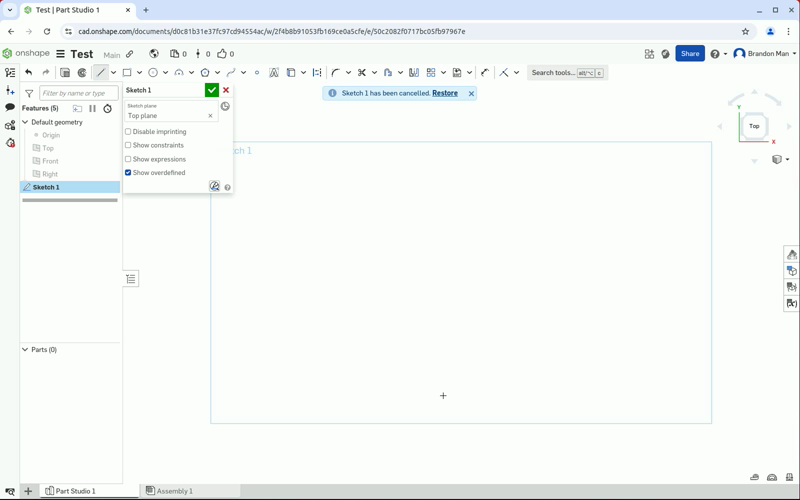
key_down(shift)
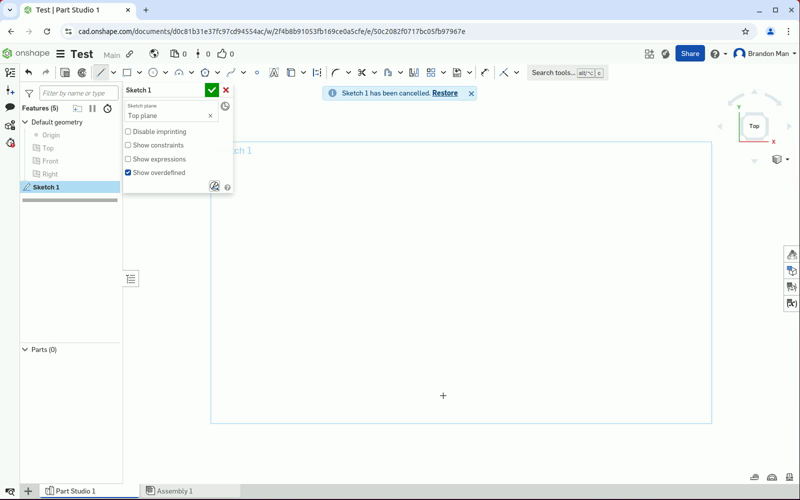
mouse_move(473, 395)
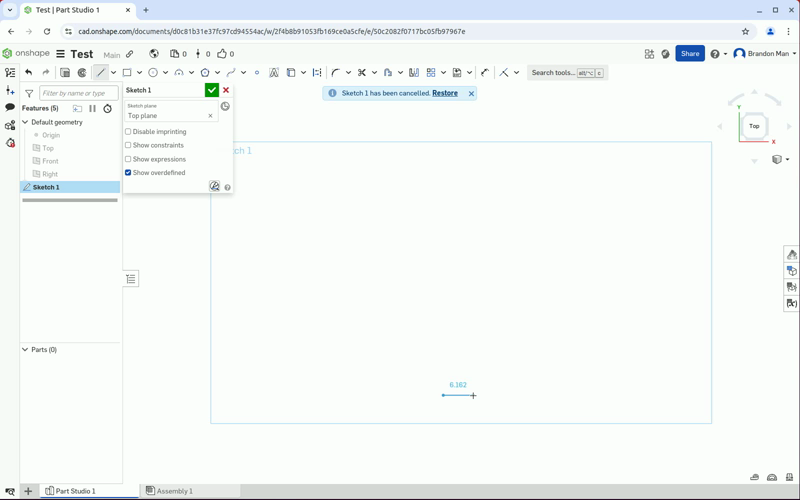
mouse_move(459, 395)
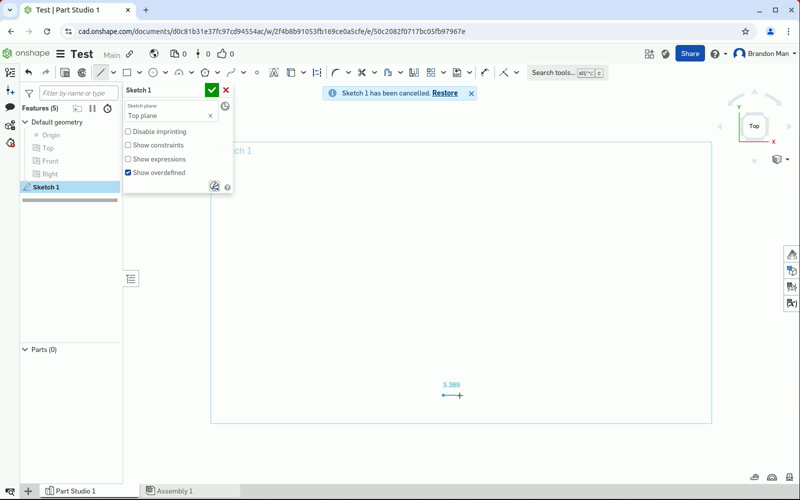
click(459, 395)
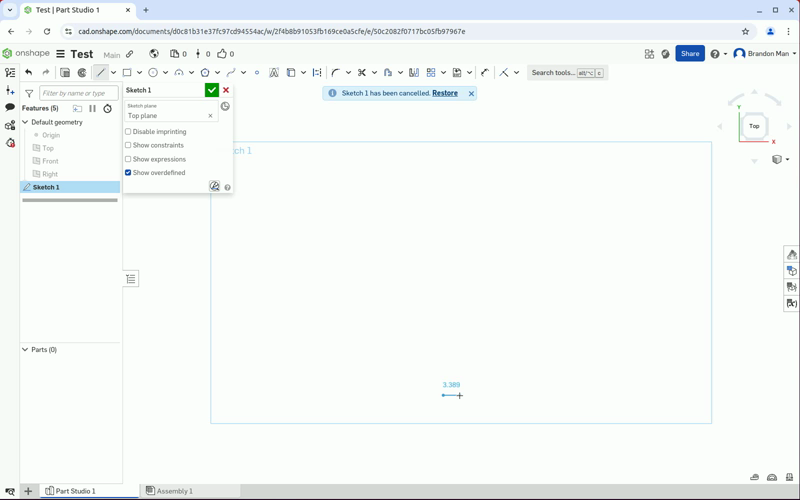
key_up(shift)
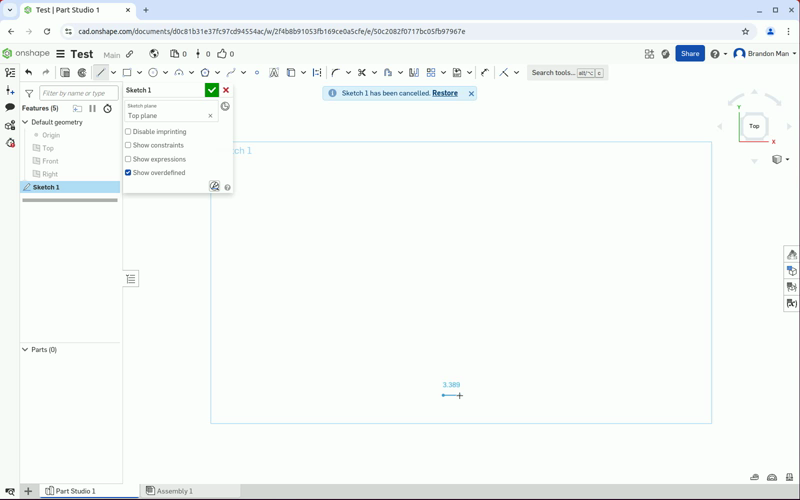
key_down(shift)
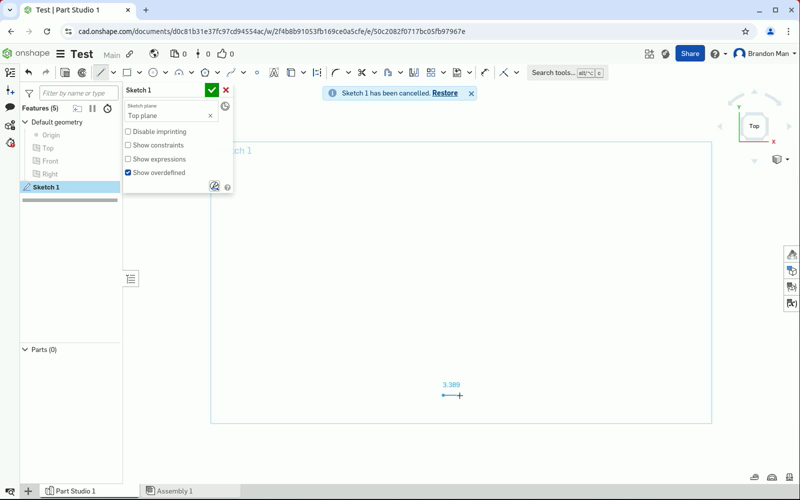
mouse_move(459, 282)
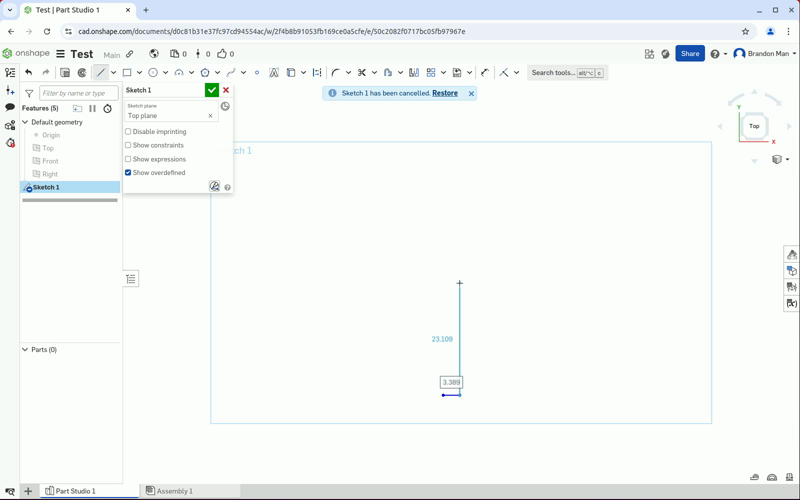
click(459, 282)
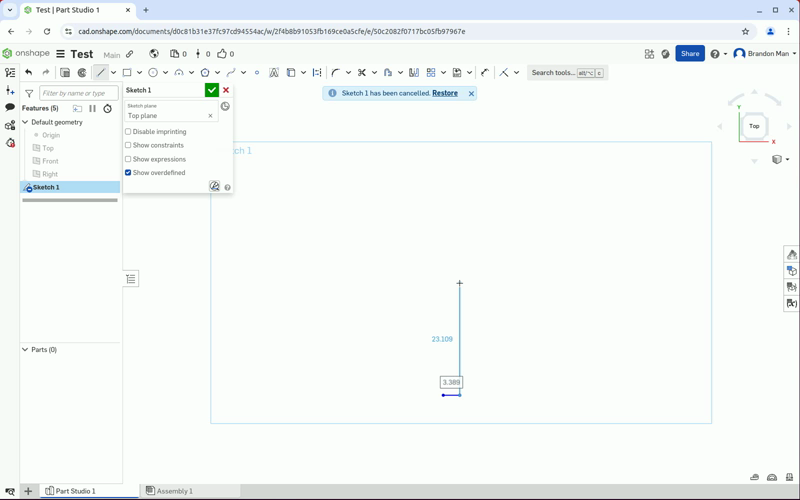
key_up(shift)
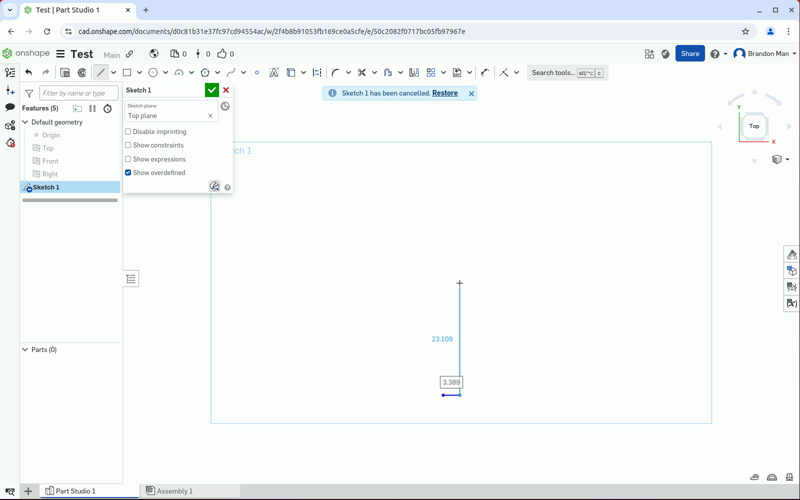
key_down(shift)
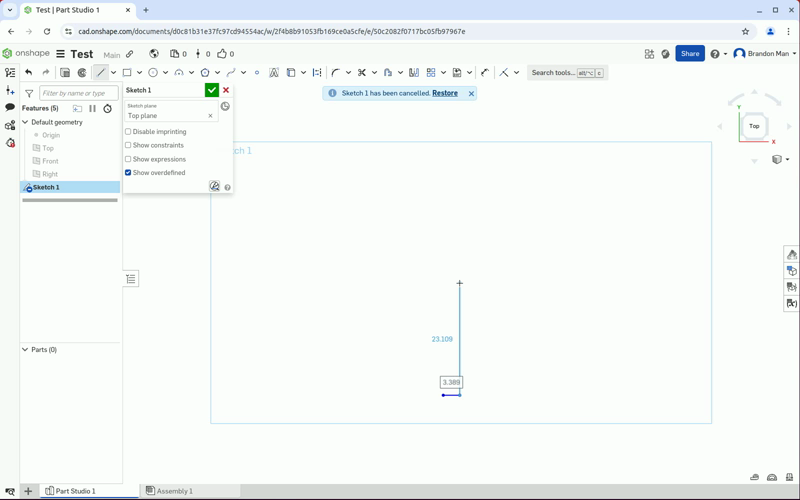
mouse_move(489, 282)
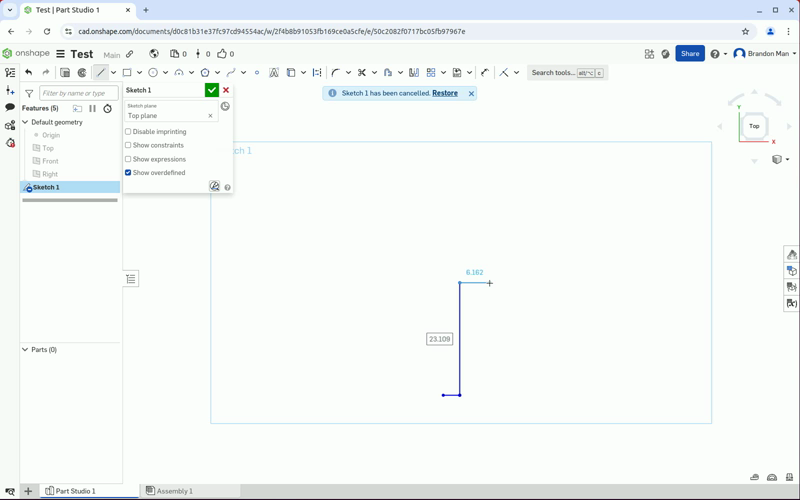
mouse_move(443, 282)
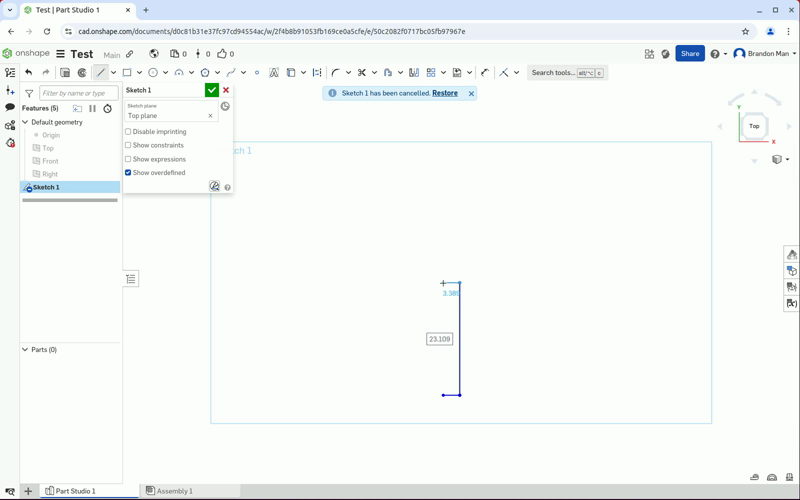
click(443, 282)
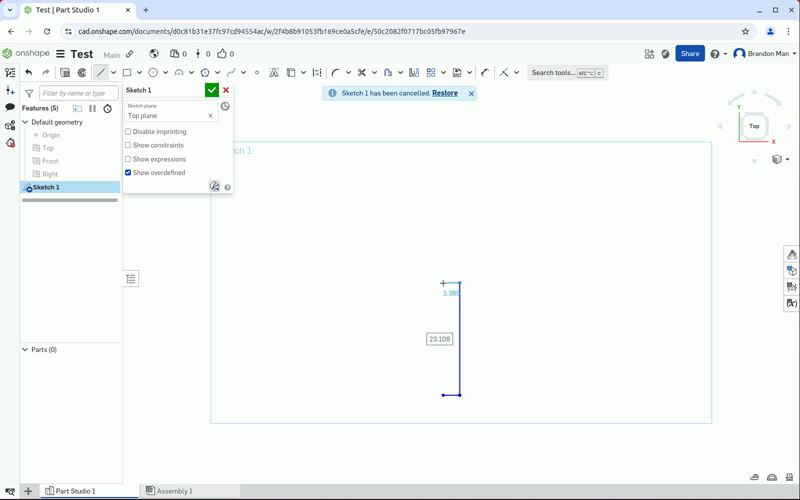
key_up(shift)
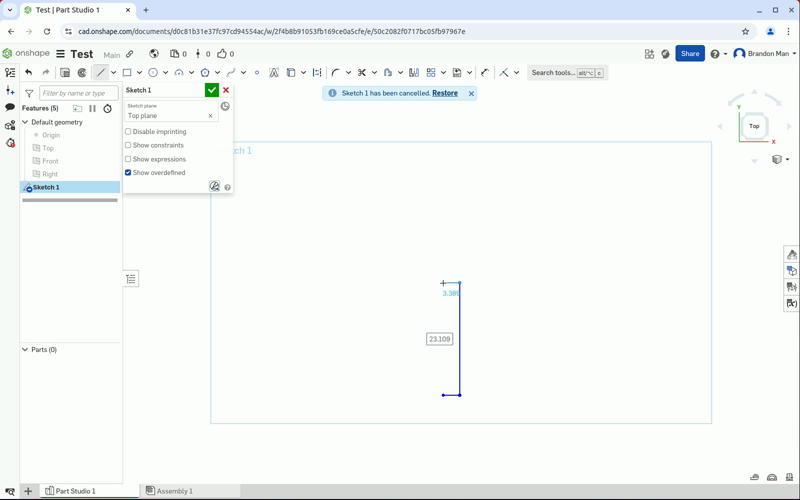
key_down(shift)
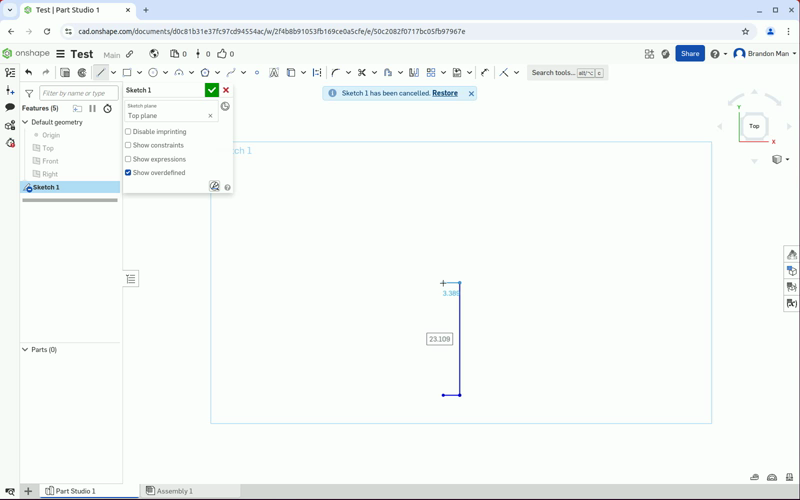
mouse_move(473, 282)
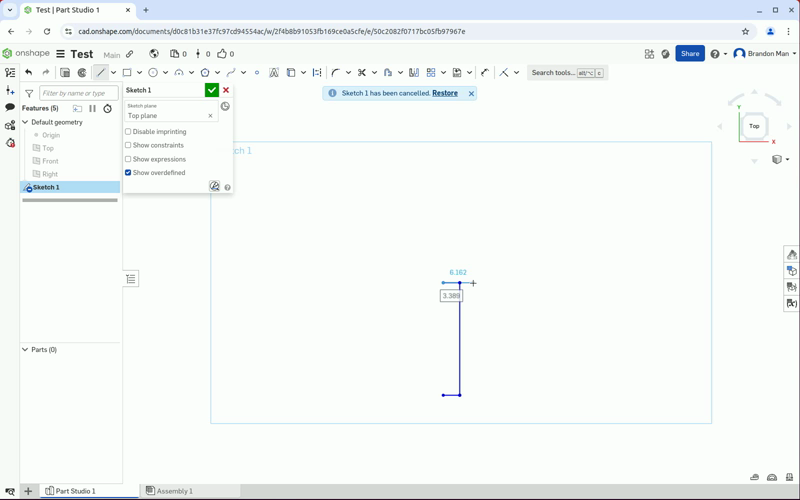
mouse_move(443, 303)
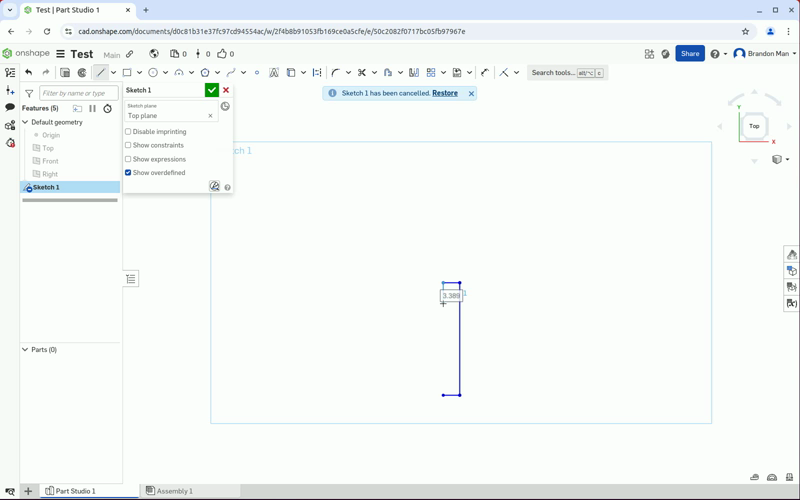
click(443, 303)
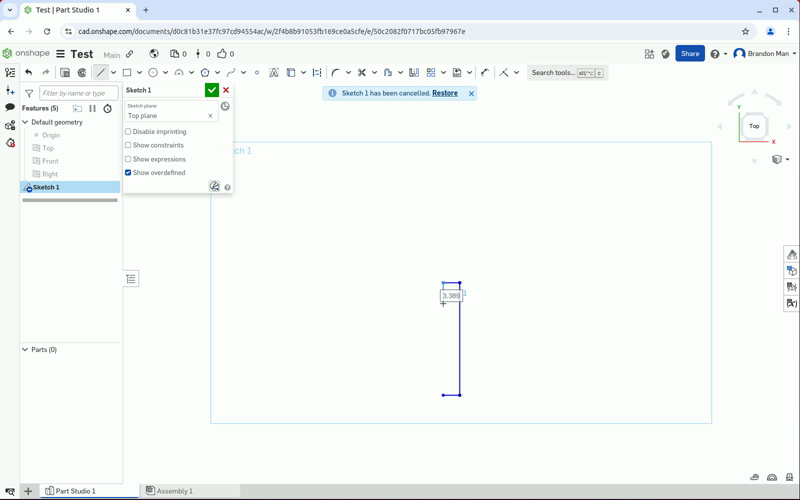
key_up(shift)
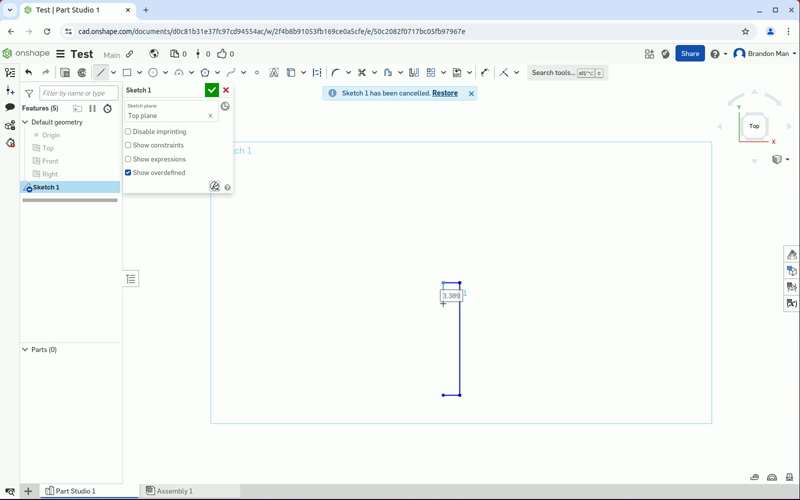
key_down(shift)
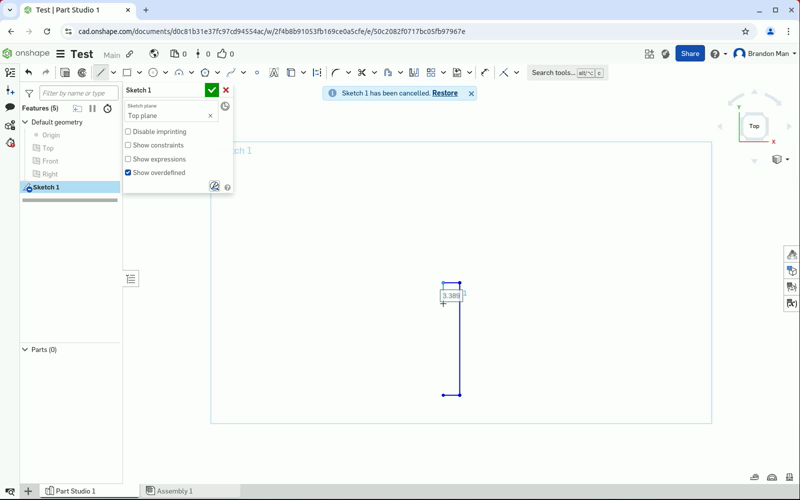
mouse_move(443, 375)
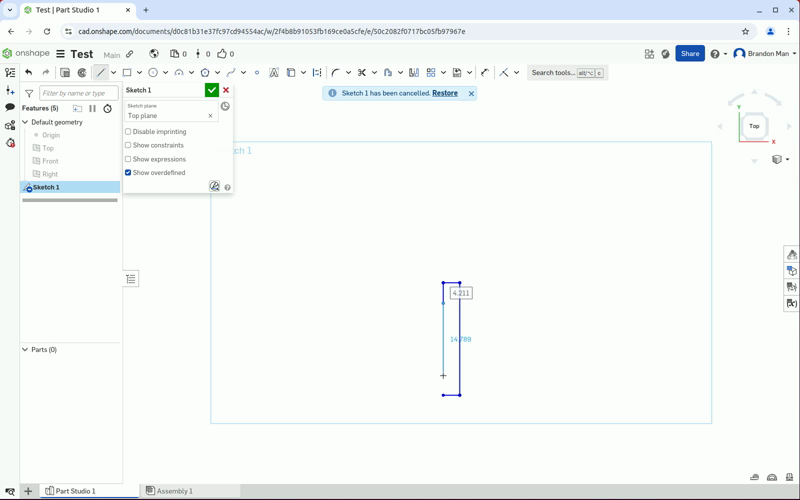
click(443, 375)
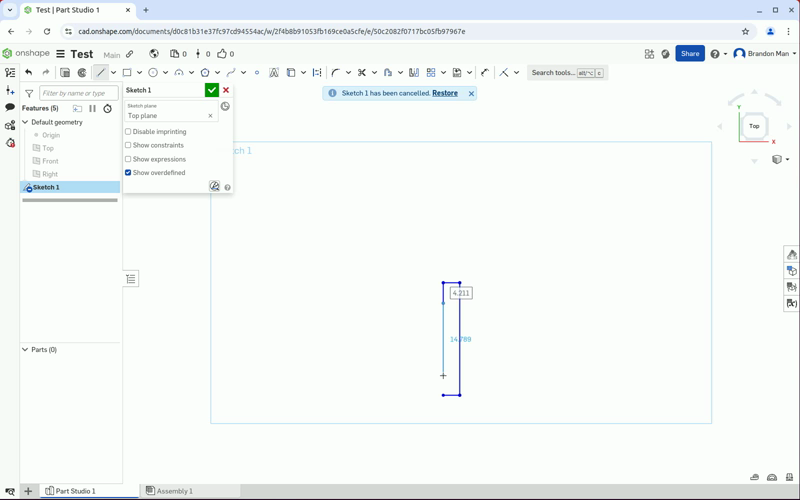
key_up(shift)
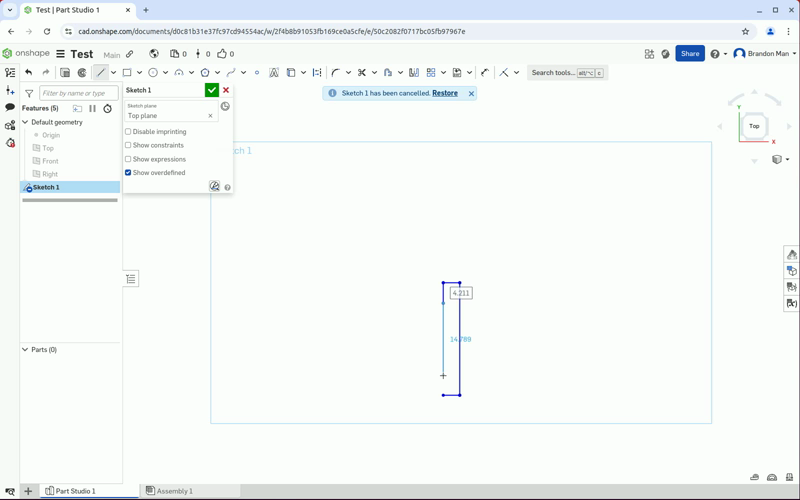
mouse_move(473, 375)
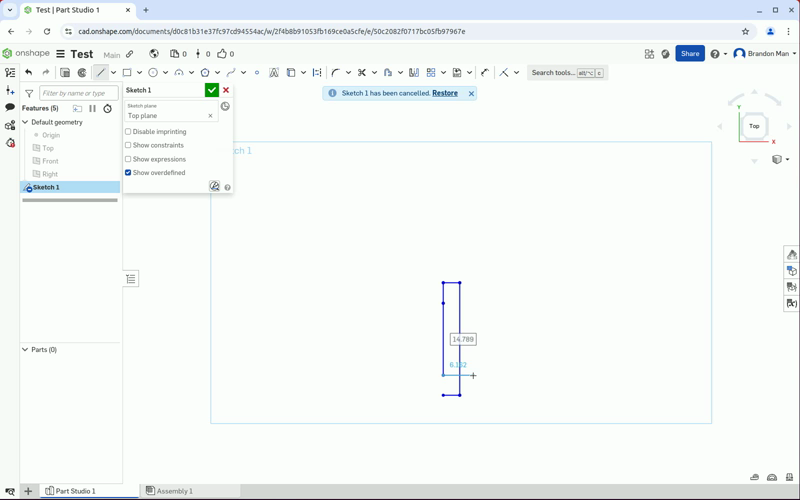
key_down(shift)
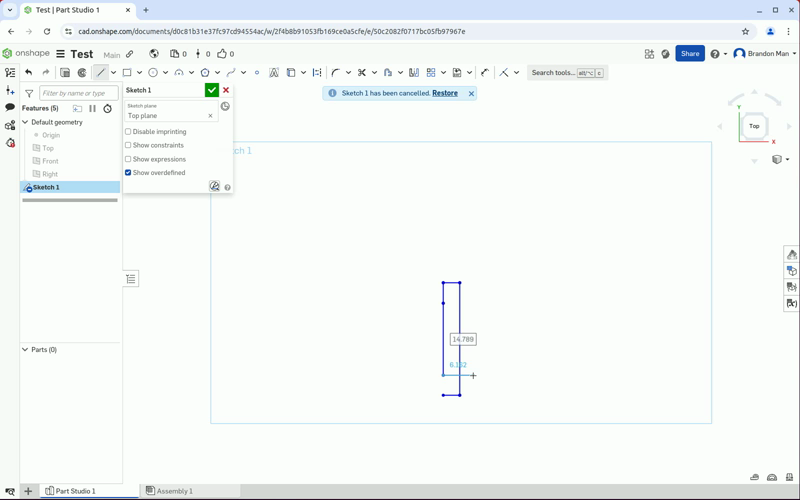
mouse_move(443, 395)
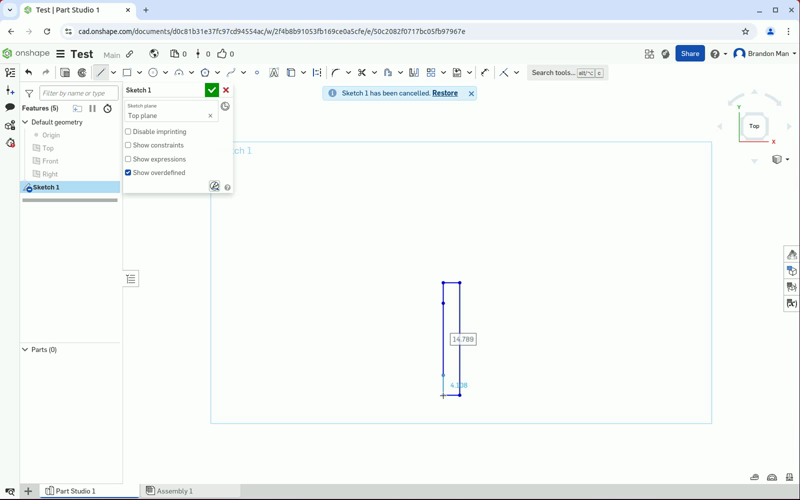
key_up(shift)
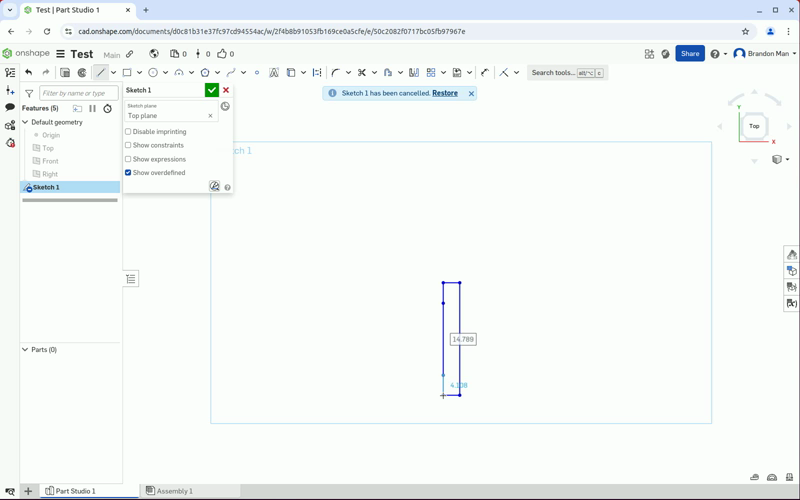
click(443, 395)
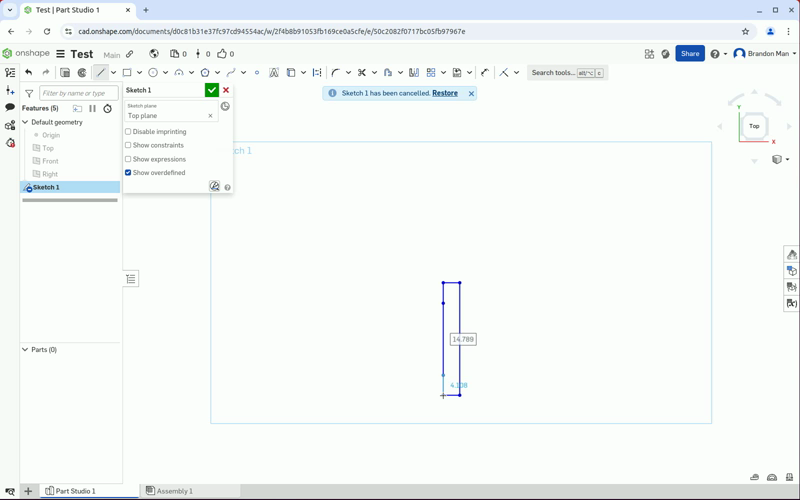
key(esc)
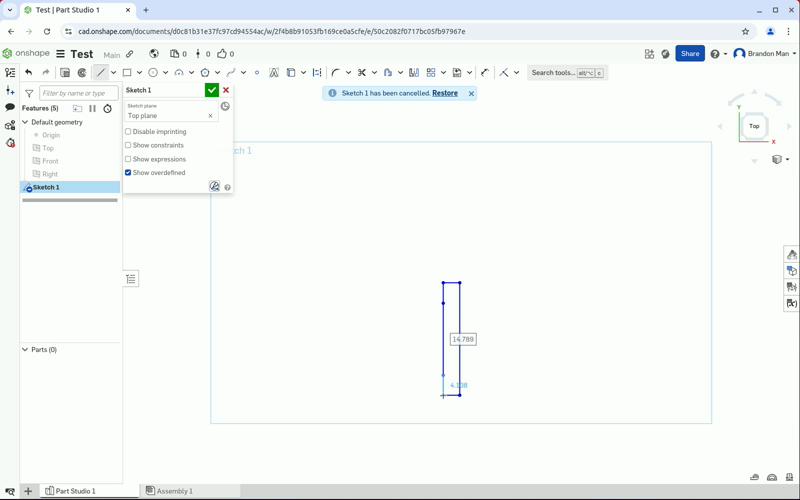
key(c)
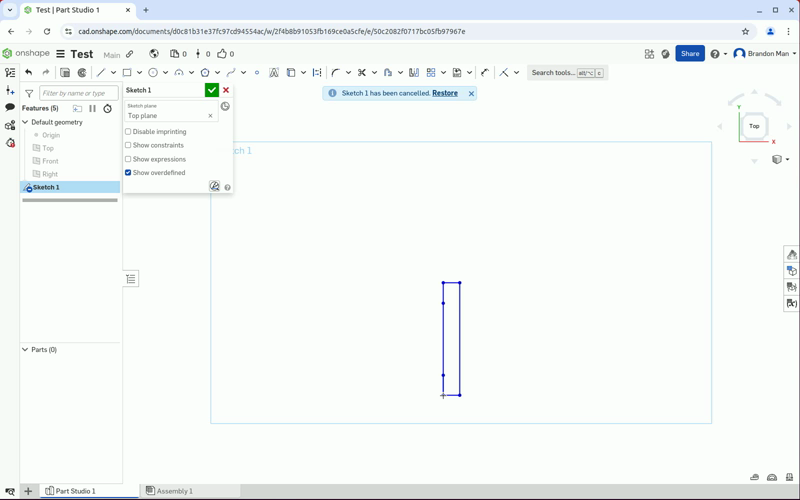
key_down(shift)
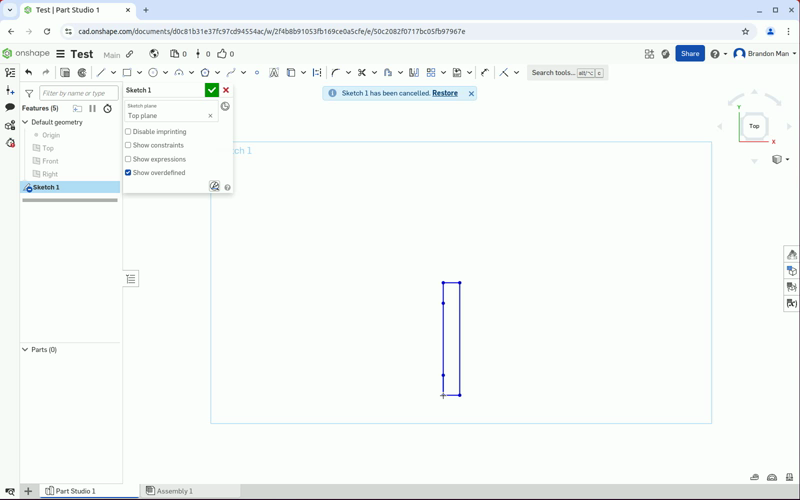
mouse_move(449, 375)
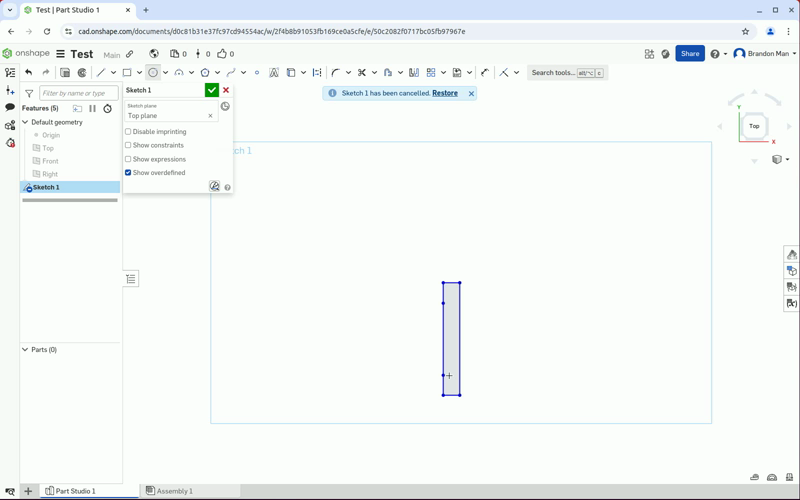
click(449, 375)
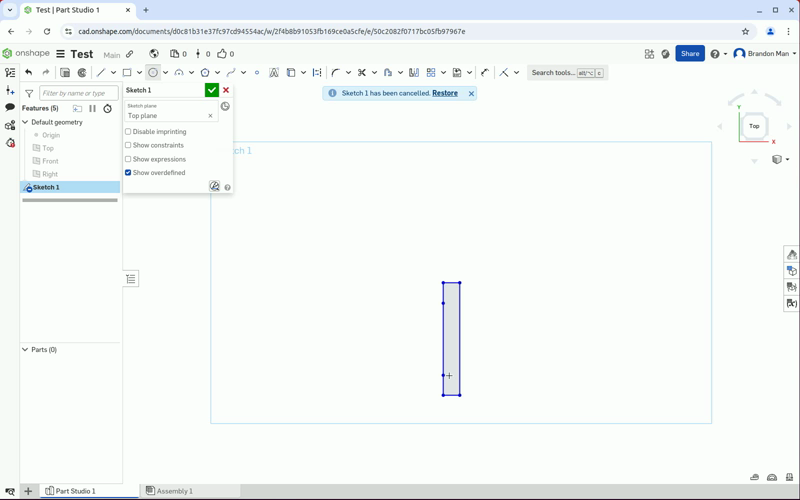
key_up(shift)
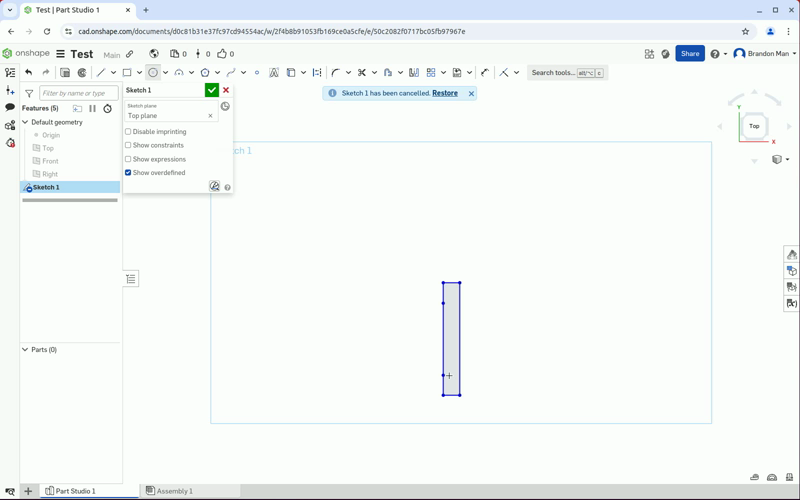
mouse_move(450, 375)
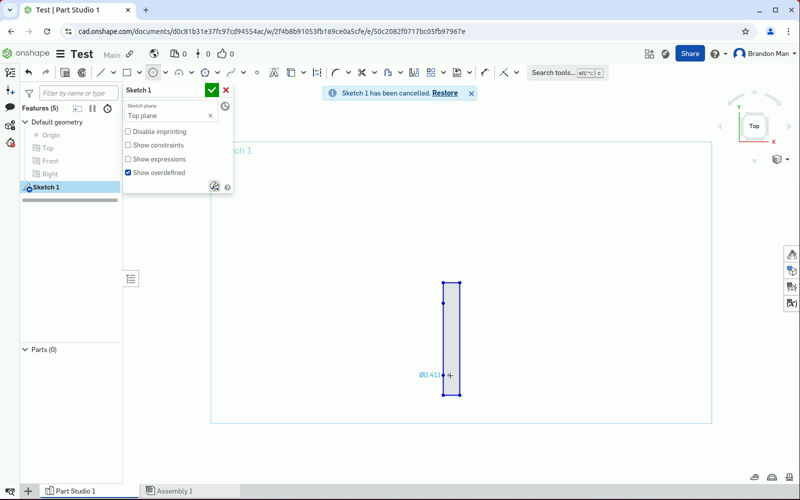
scroll(6)
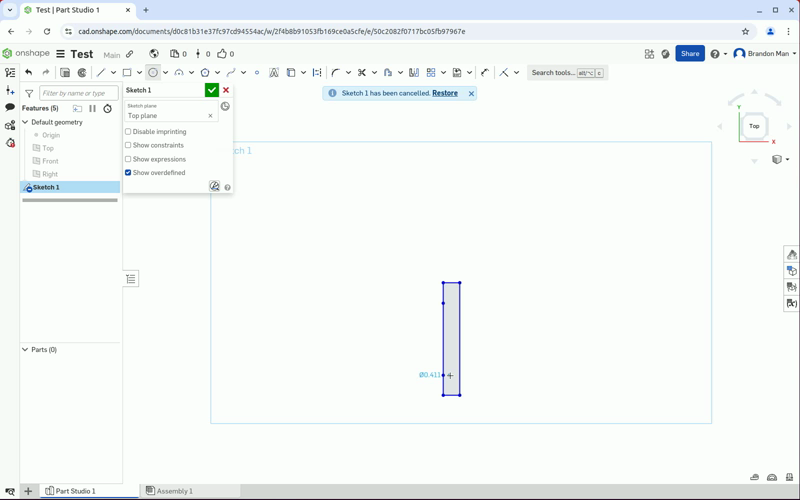
scroll(6)
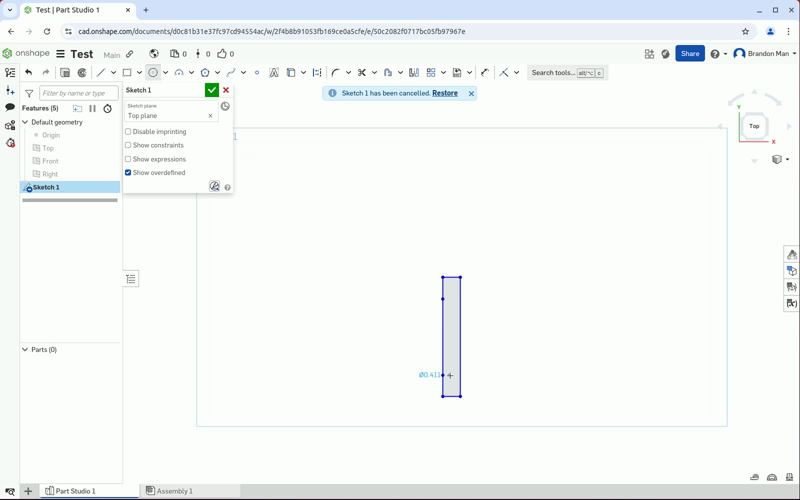
scroll(6)
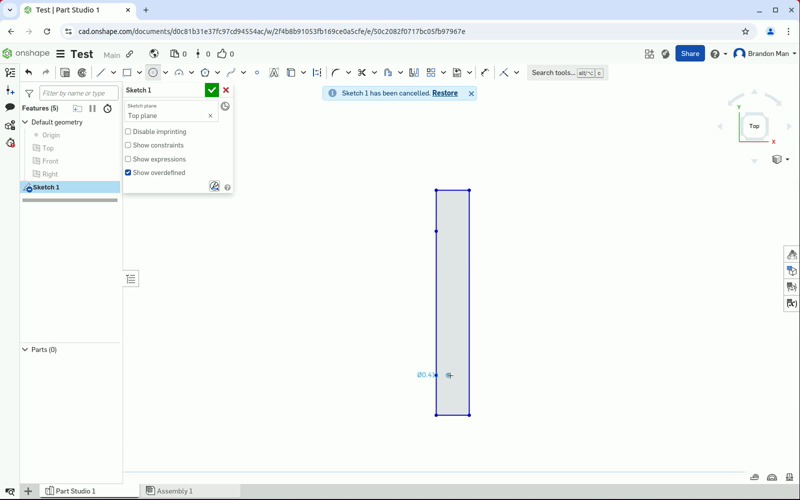
scroll(6)
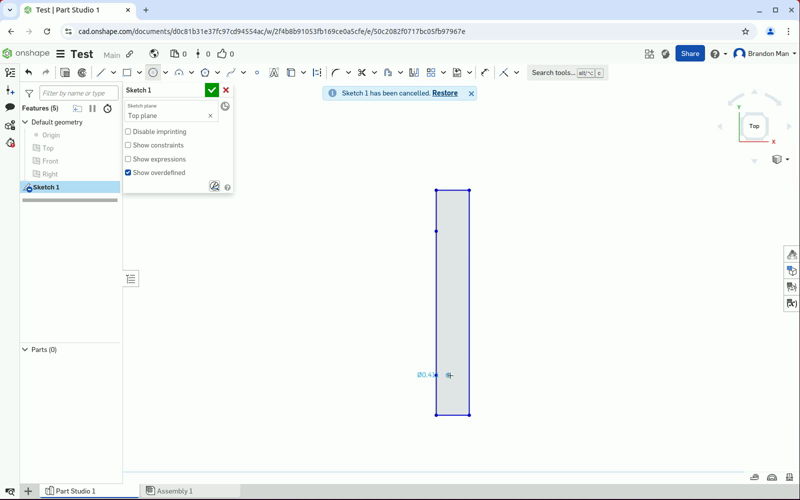
scroll(6)
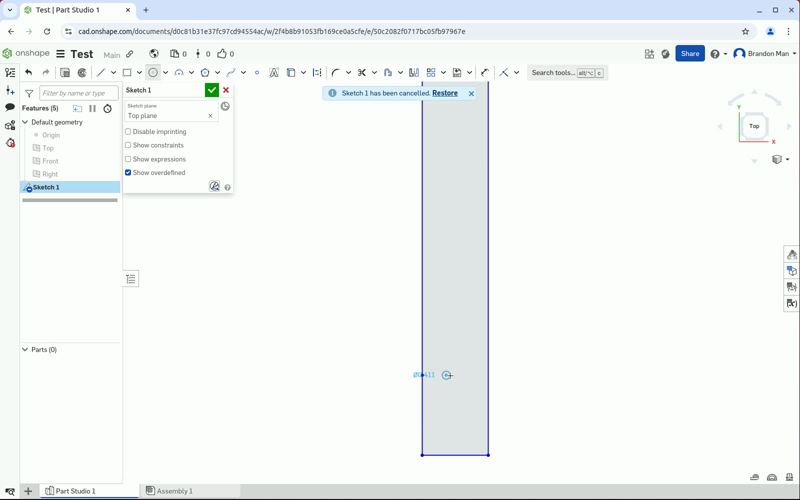
scroll(6)
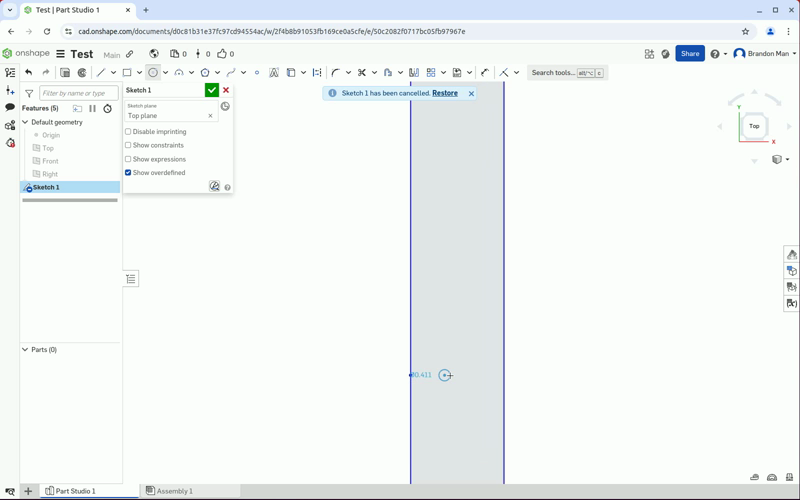
scroll(6)
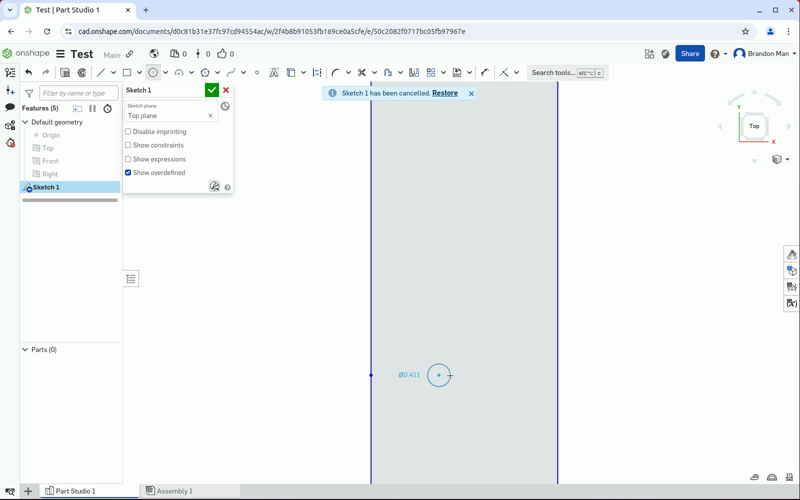
click(450, 375)
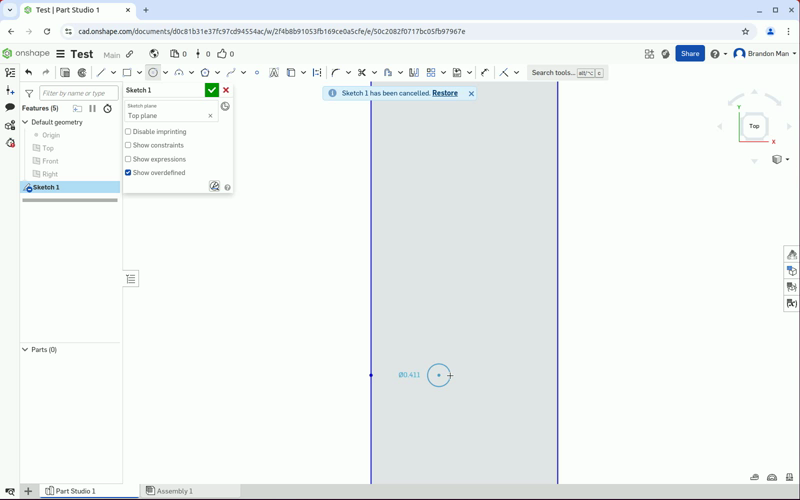
scroll(-6)
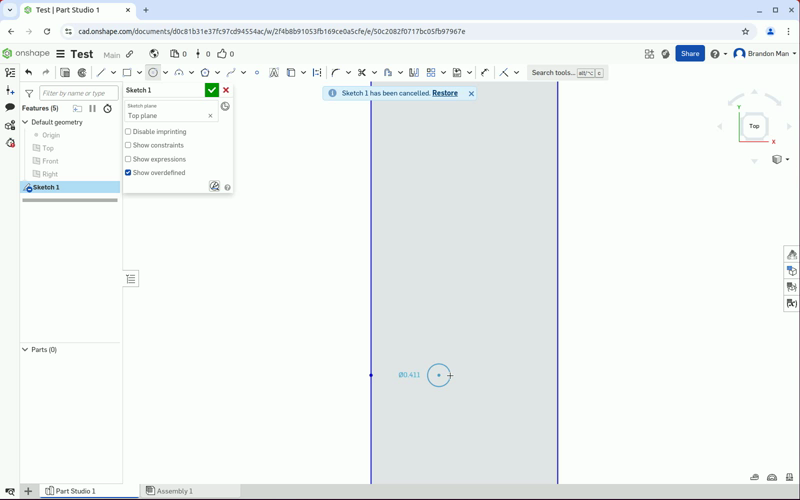
scroll(-6)
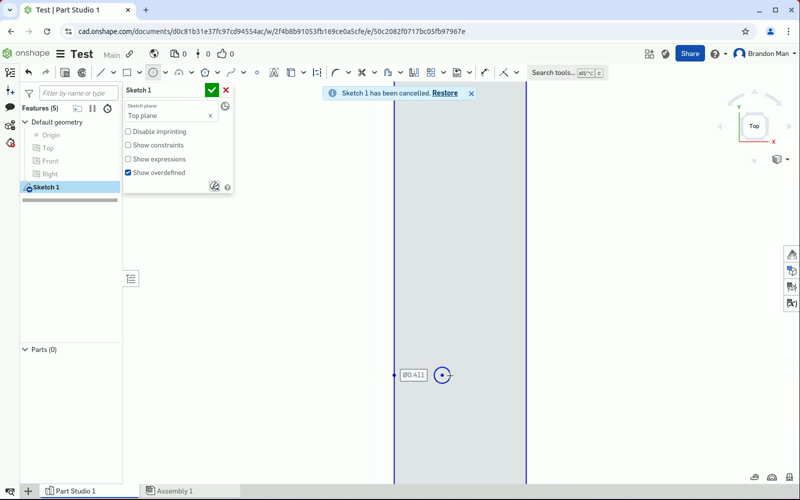
scroll(-6)
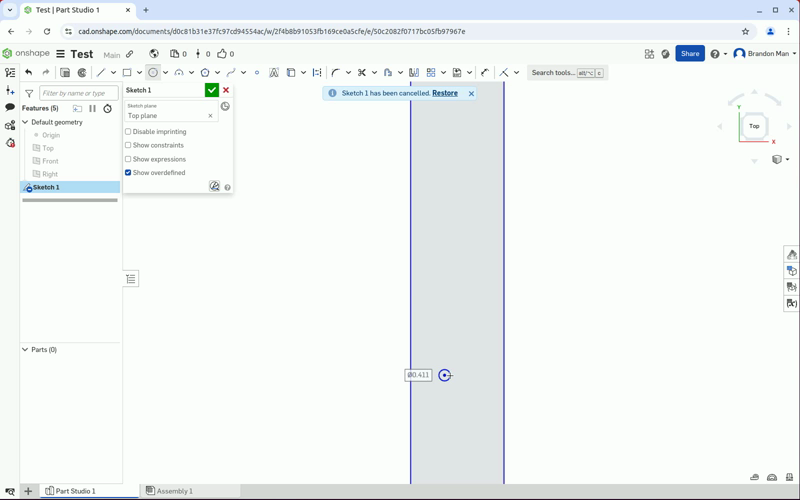
scroll(-6)
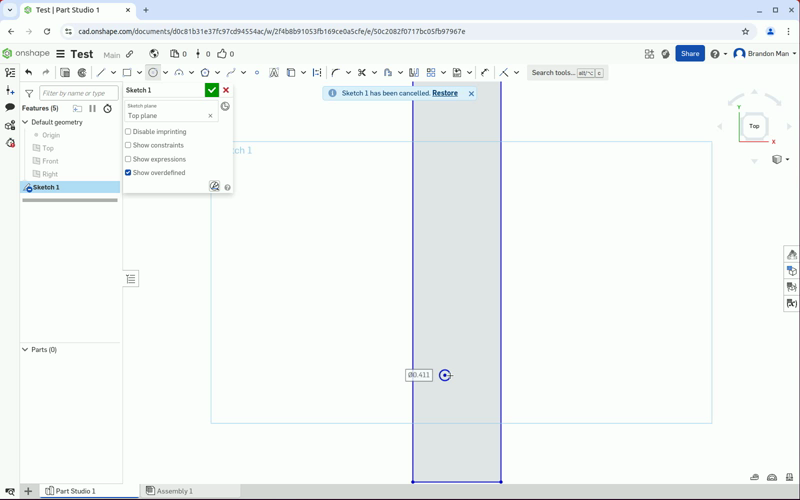
scroll(-6)
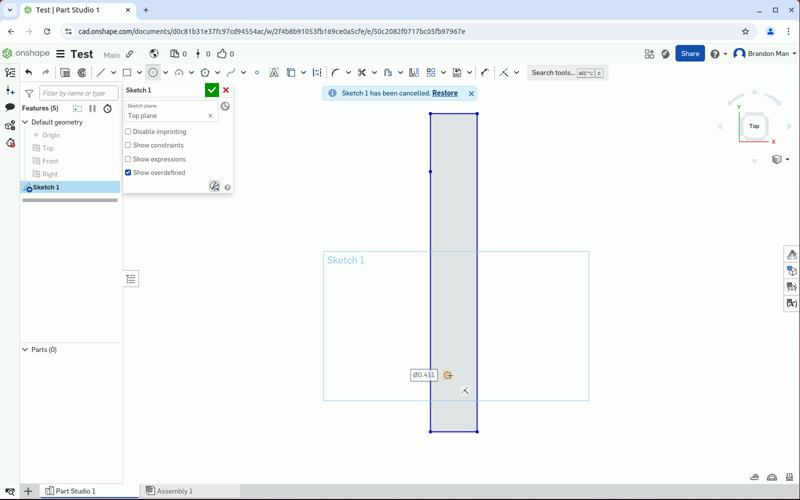
scroll(-6)
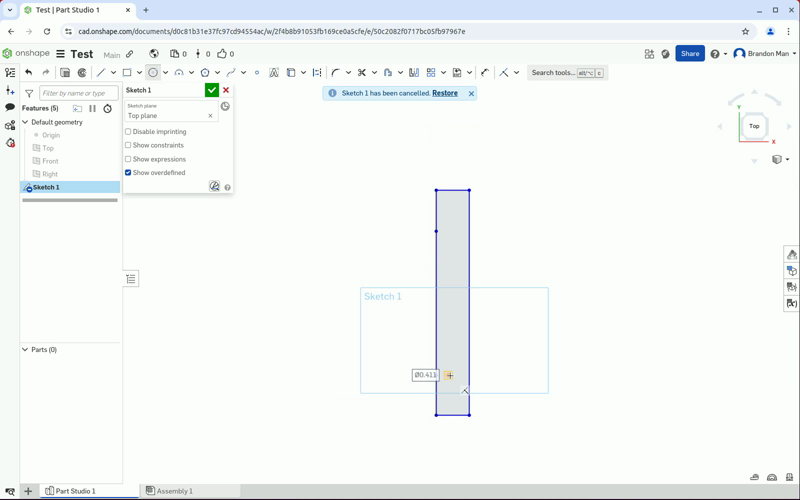
scroll(-6)
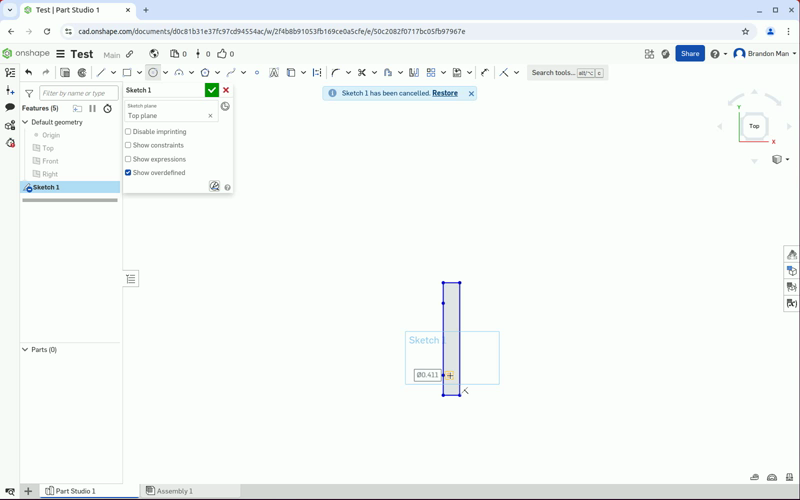
key(esc)
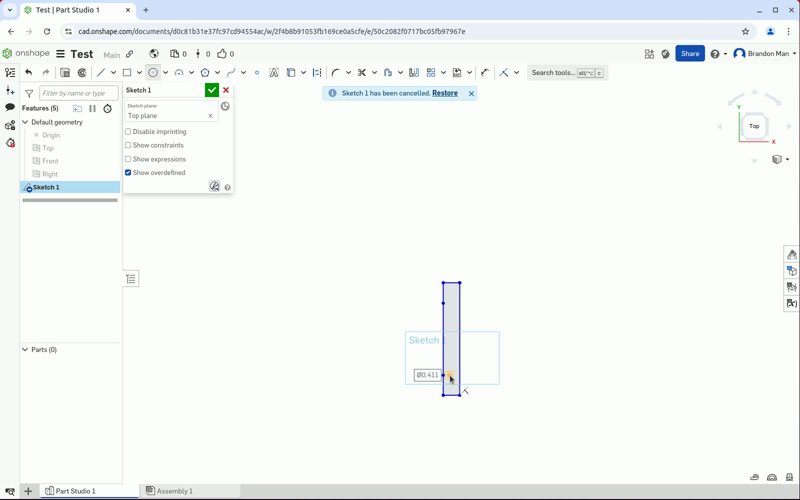
key(c)
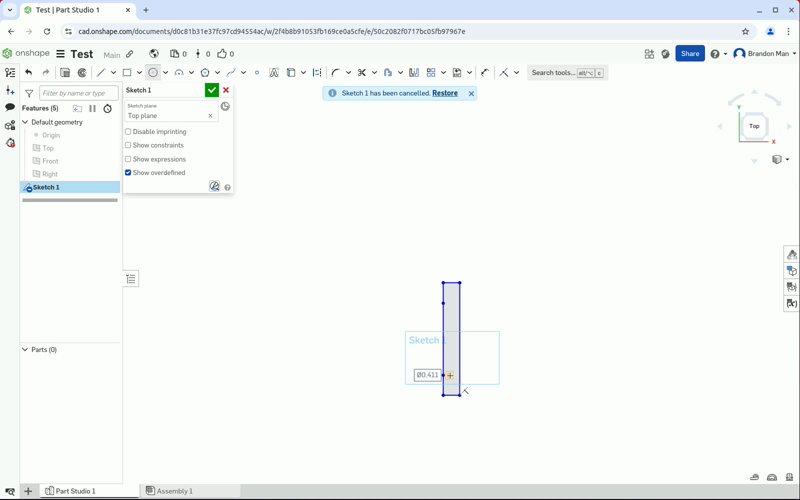
key_down(shift)
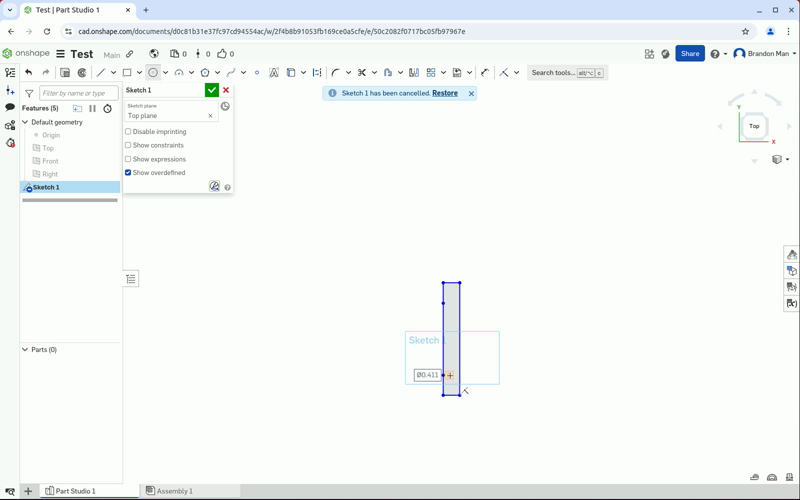
mouse_move(449, 303)
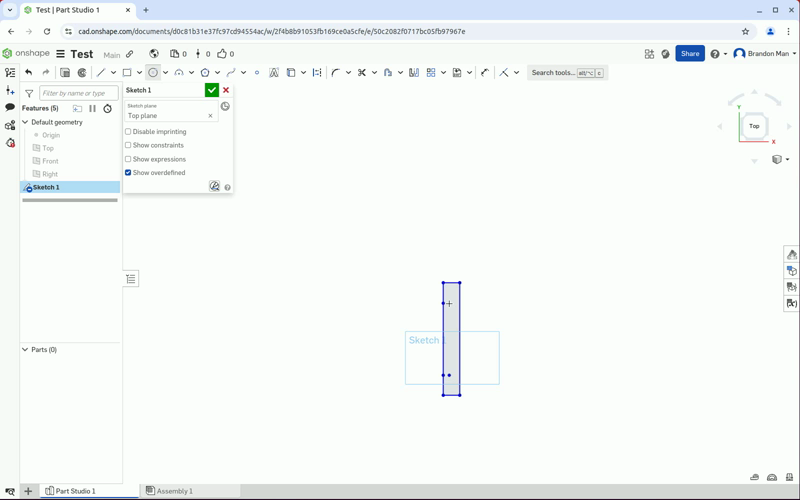
click(449, 303)
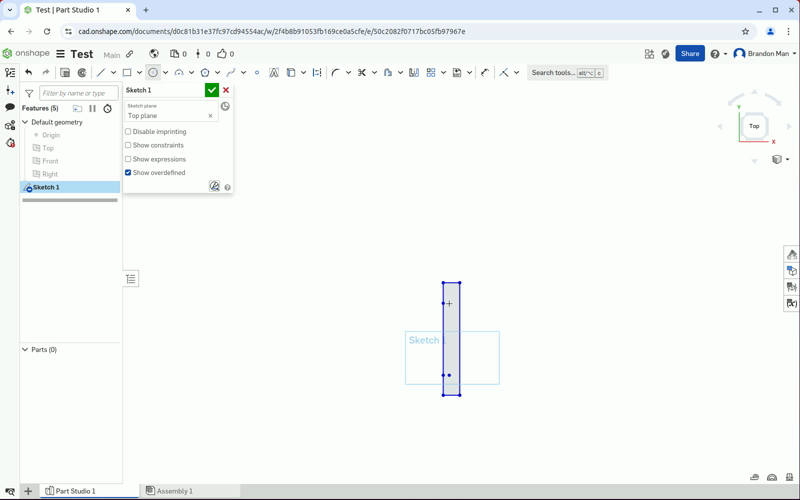
key_up(shift)
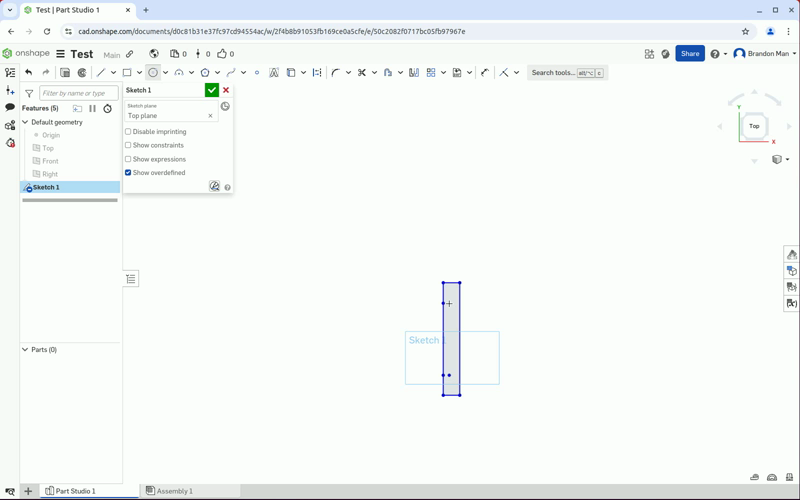
mouse_move(450, 303)
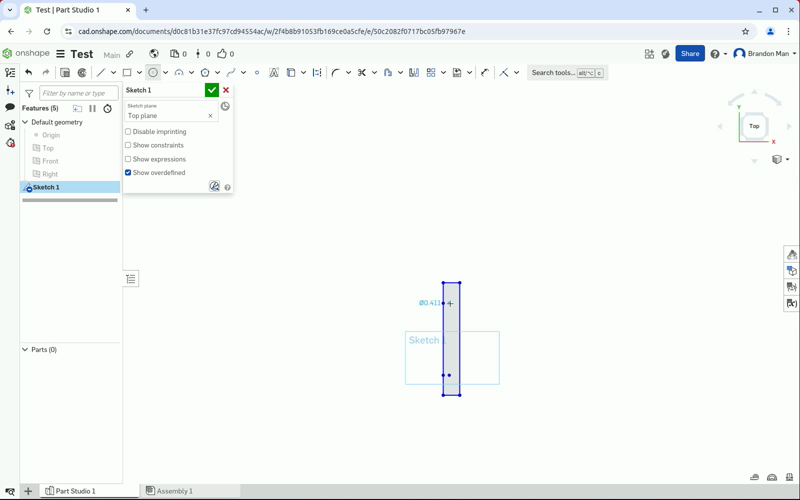
scroll(6)
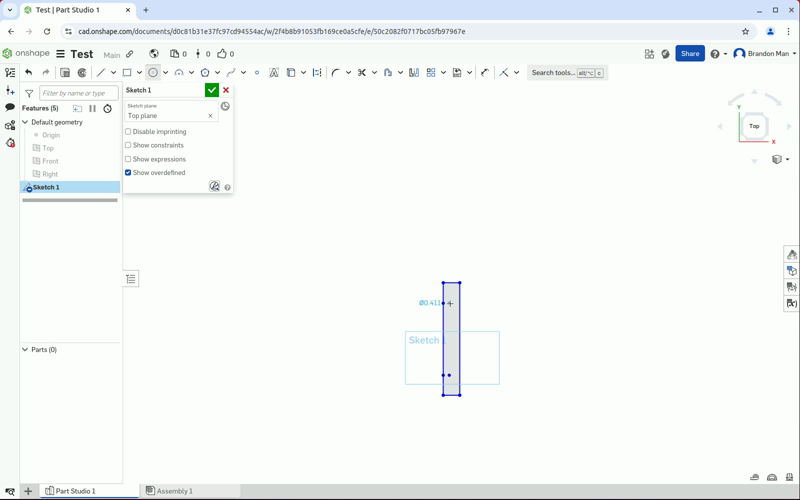
scroll(6)
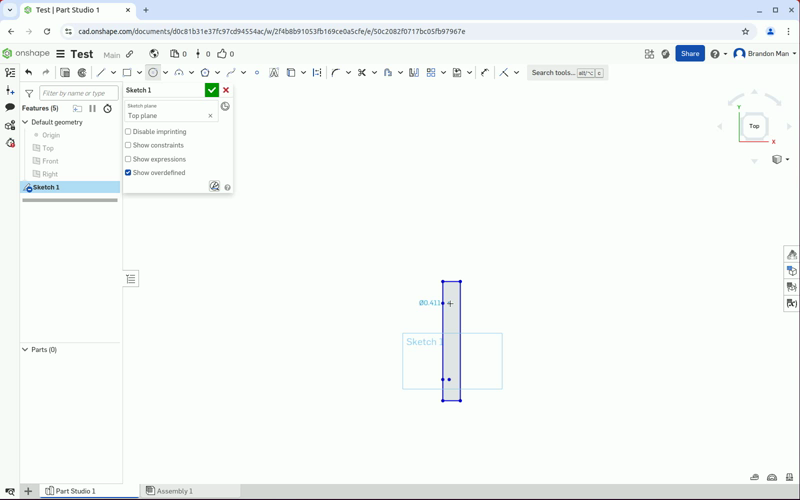
scroll(6)
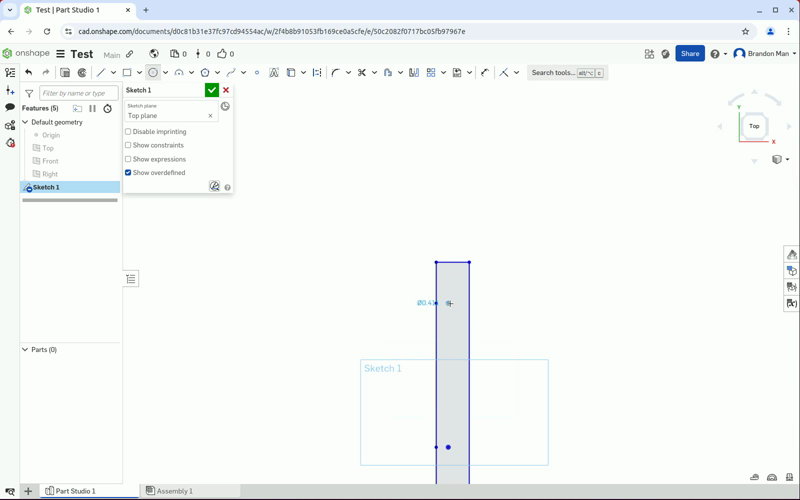
scroll(6)
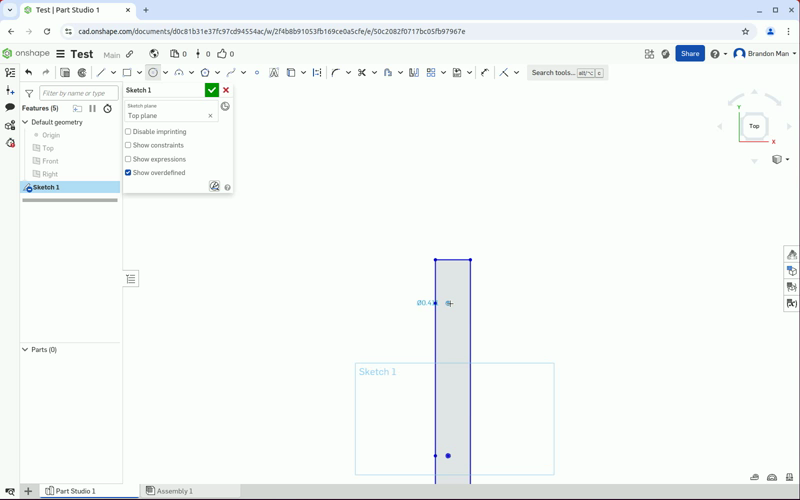
scroll(6)
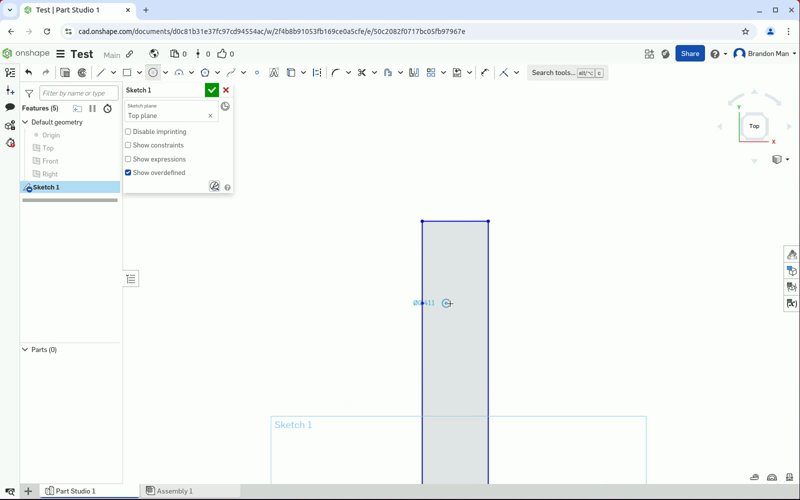
scroll(6)
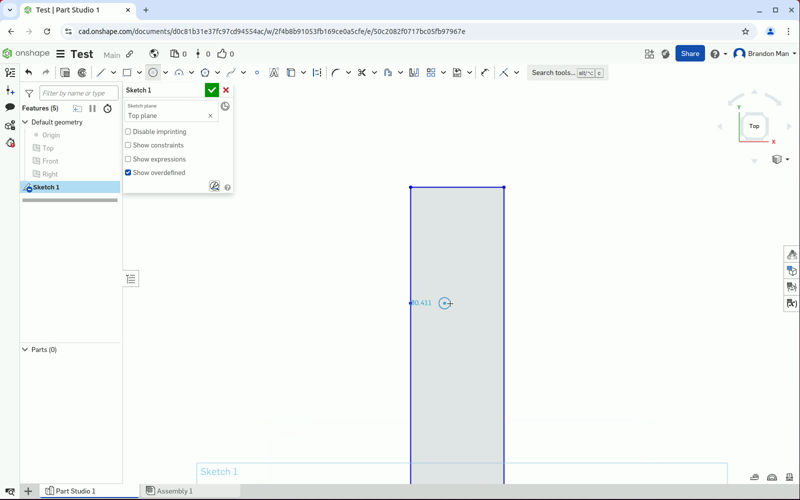
scroll(6)
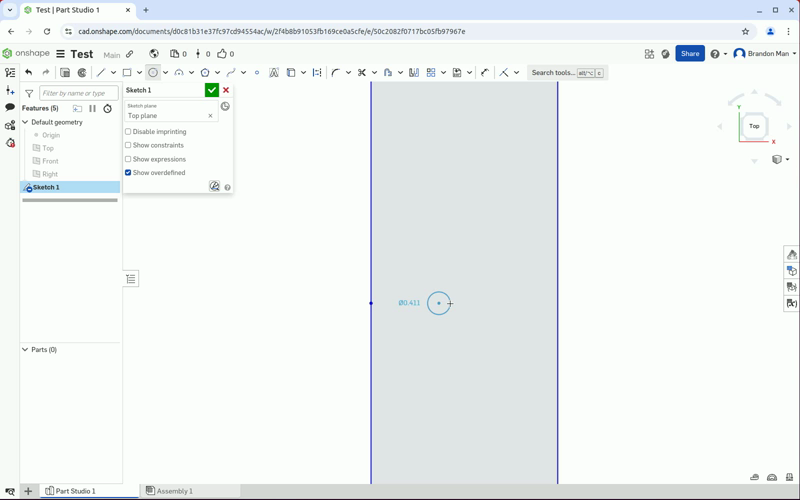
click(450, 303)
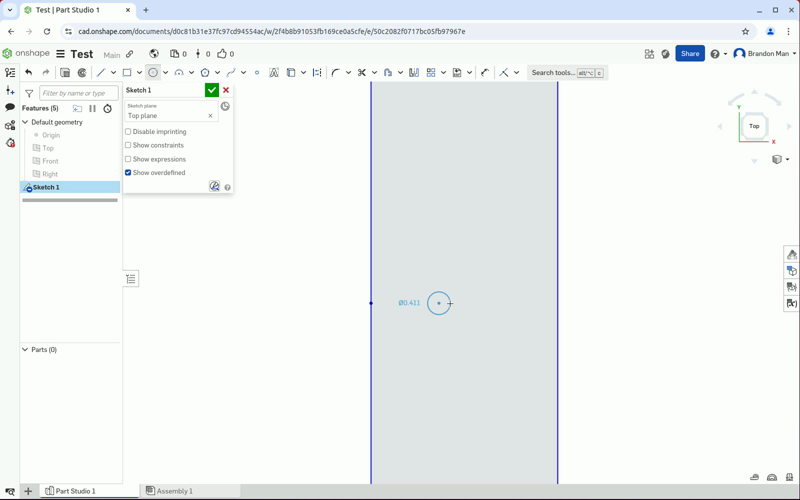
scroll(-6)
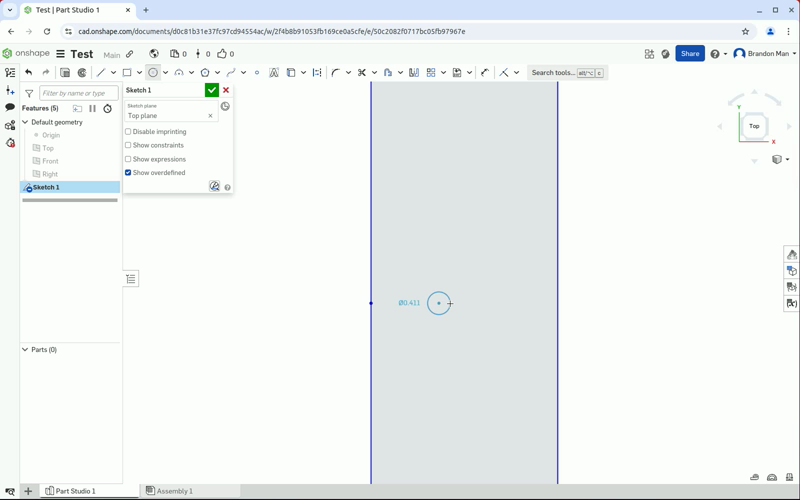
scroll(-6)
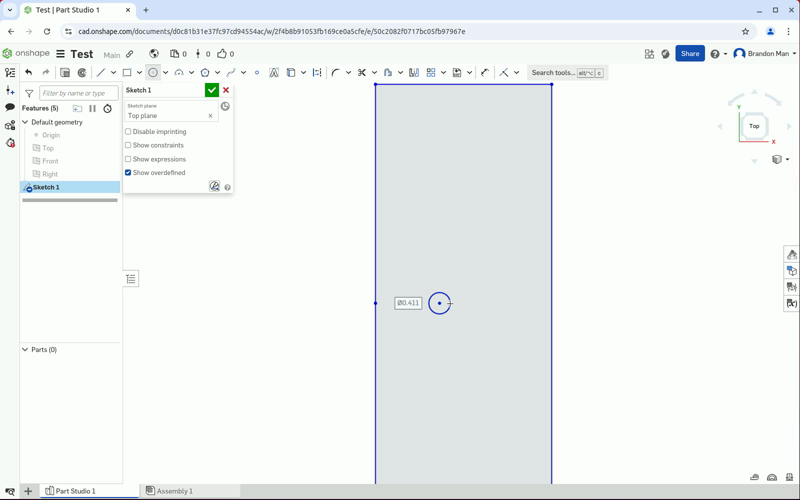
scroll(-6)
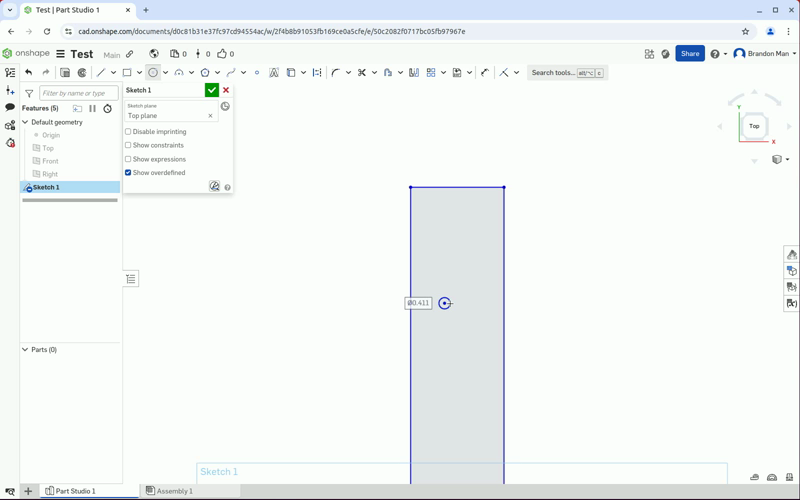
scroll(-6)
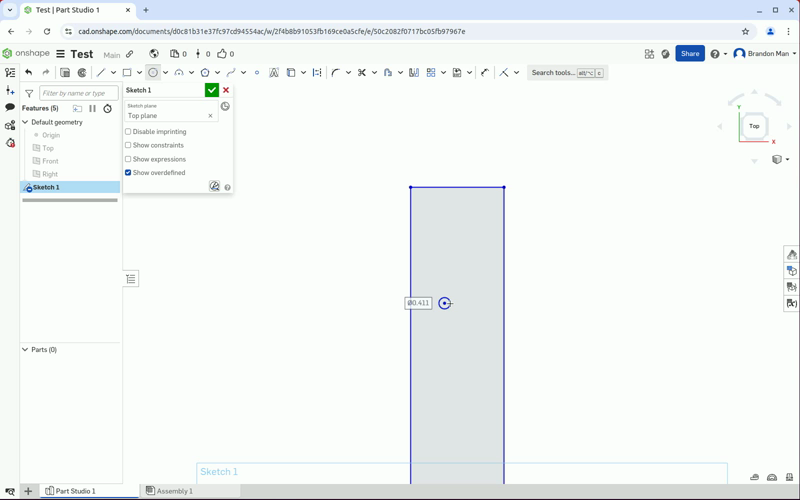
scroll(-6)
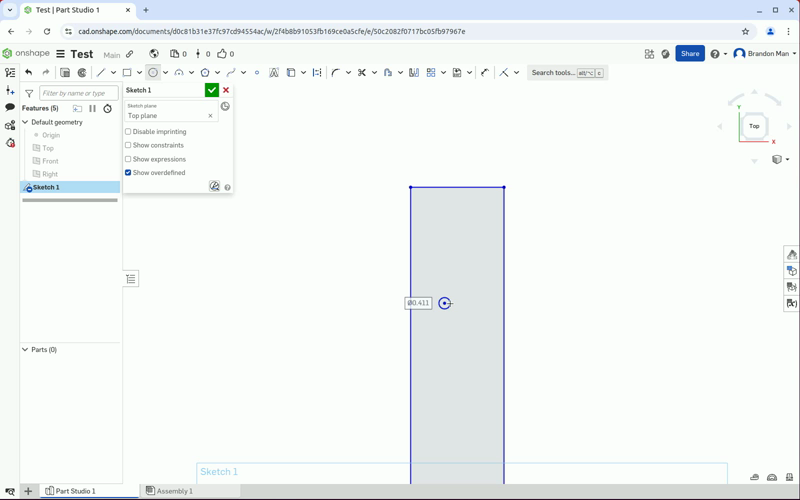
scroll(-6)
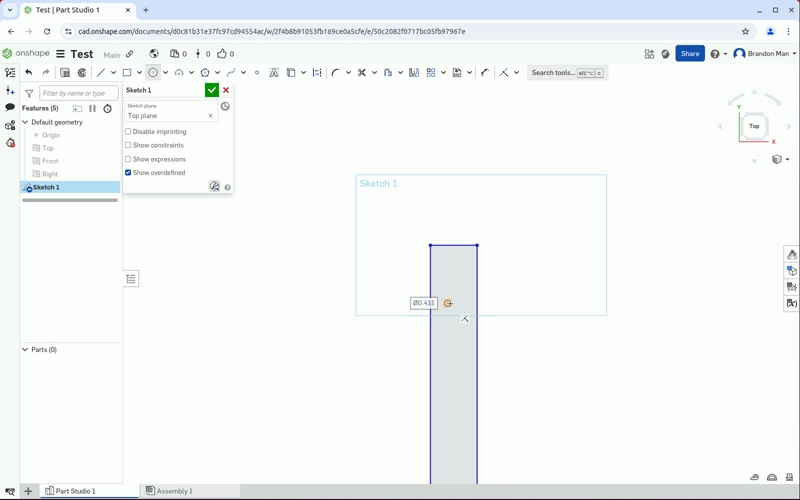
scroll(-6)
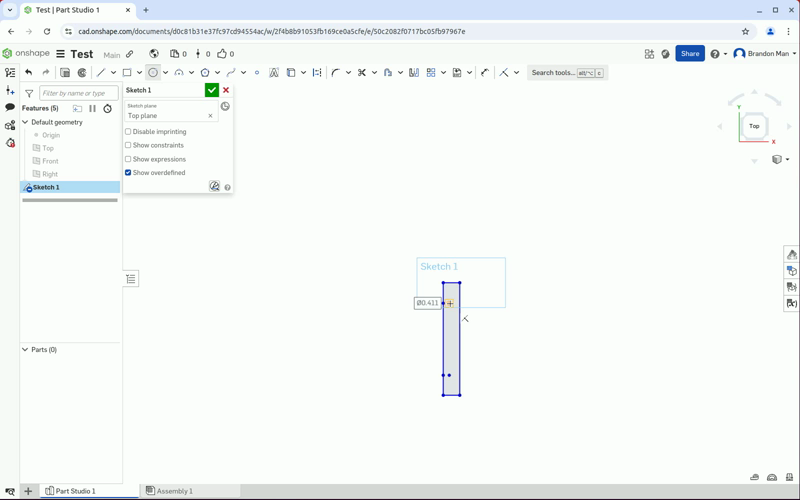
key(esc)
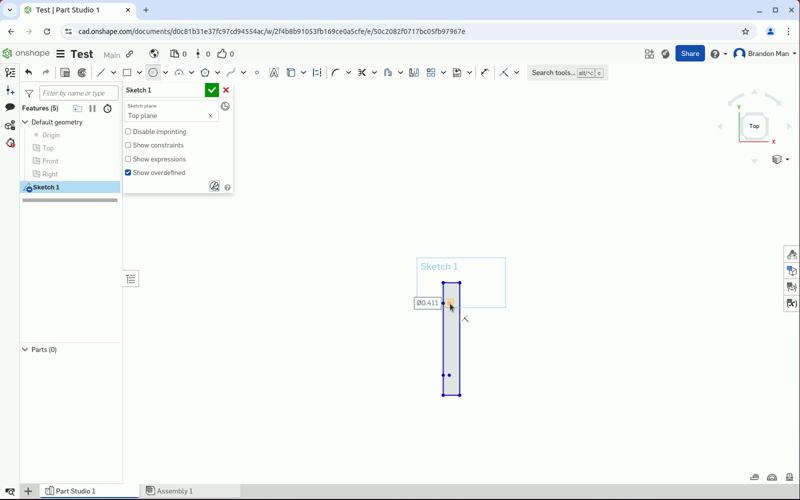
mouse_move(448, 360)
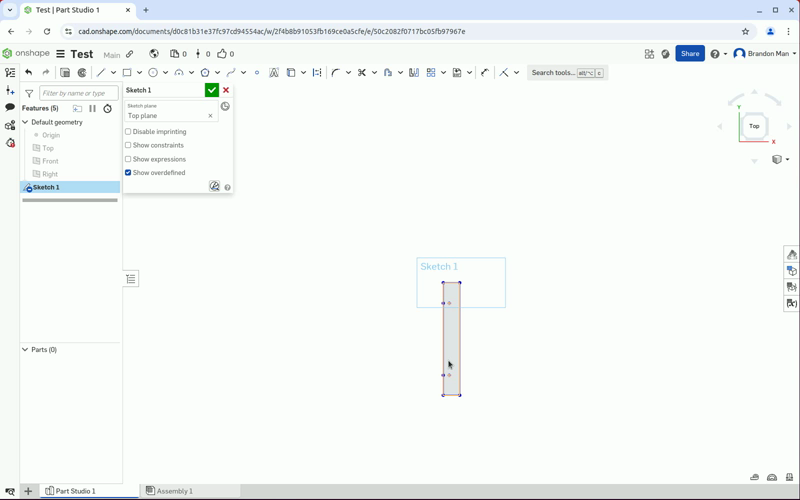
click(448, 360)
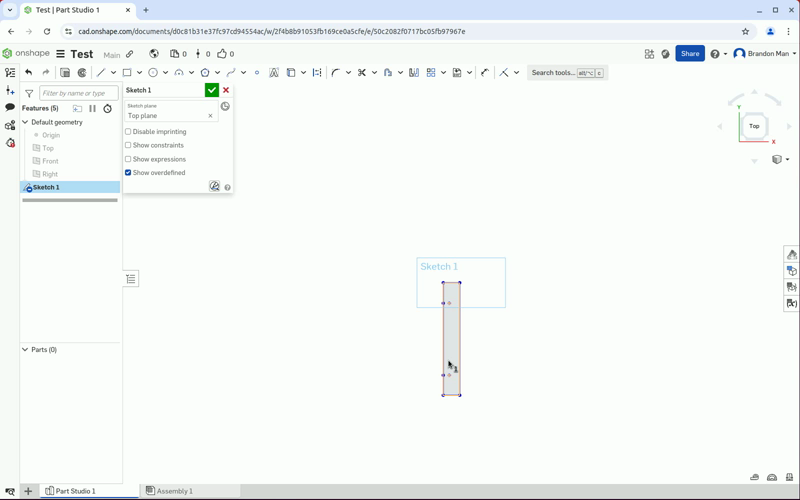
mouse_move(73, 352)
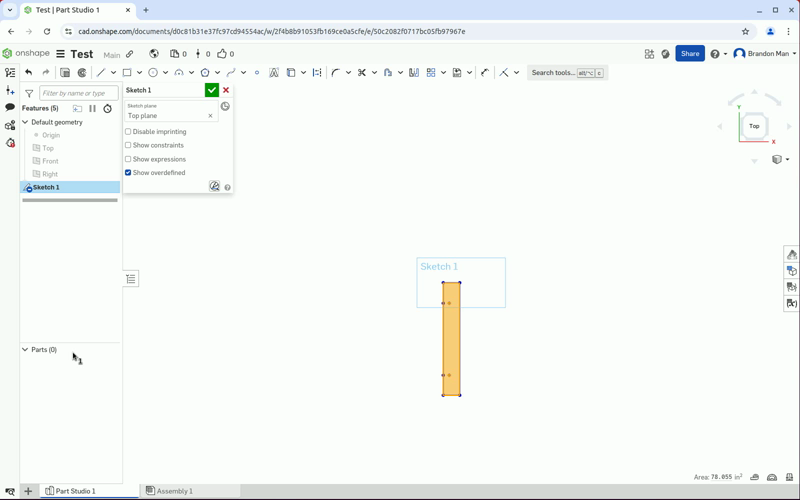
key(shift+y)
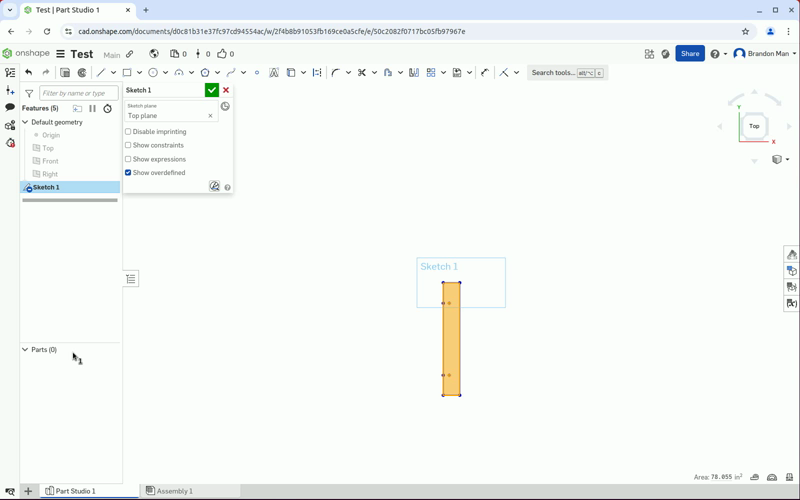
key(shift+e)
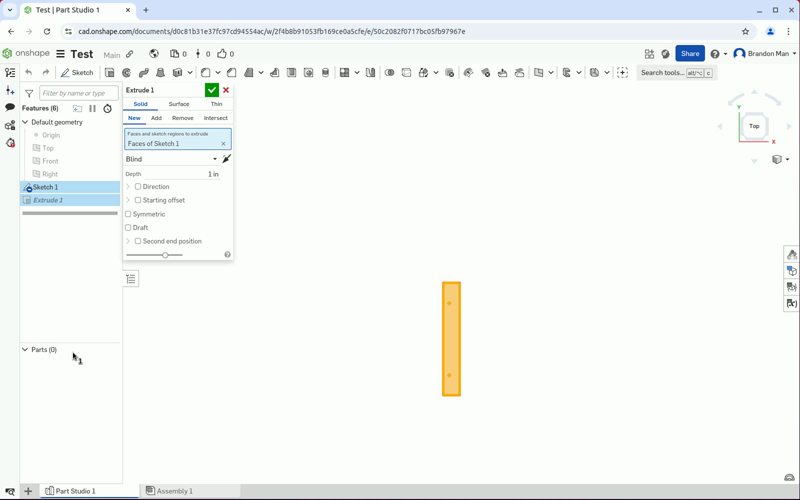
mouse_move(143, 106)
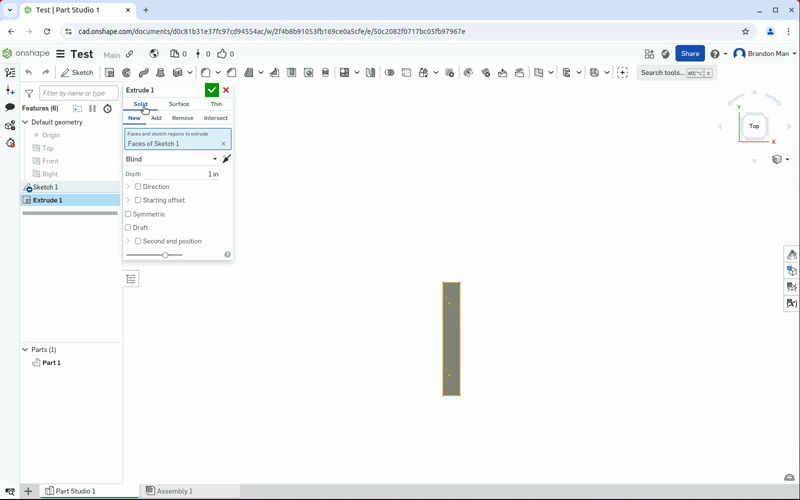
click(143, 106)
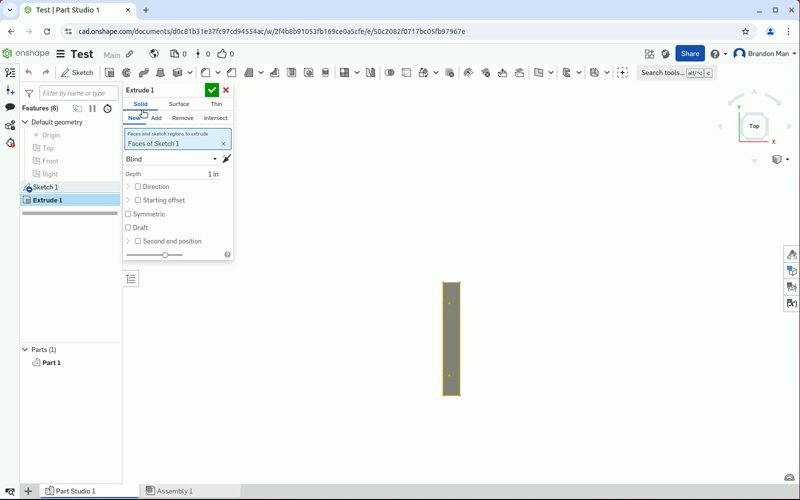
mouse_move(137, 120)
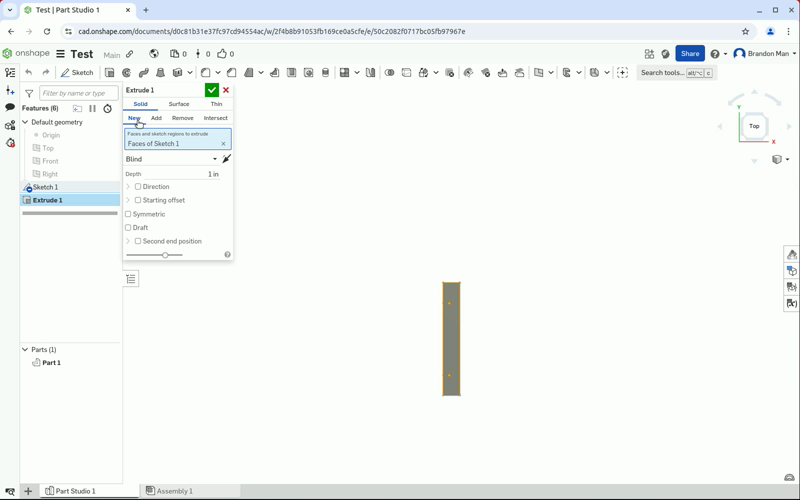
click(137, 120)
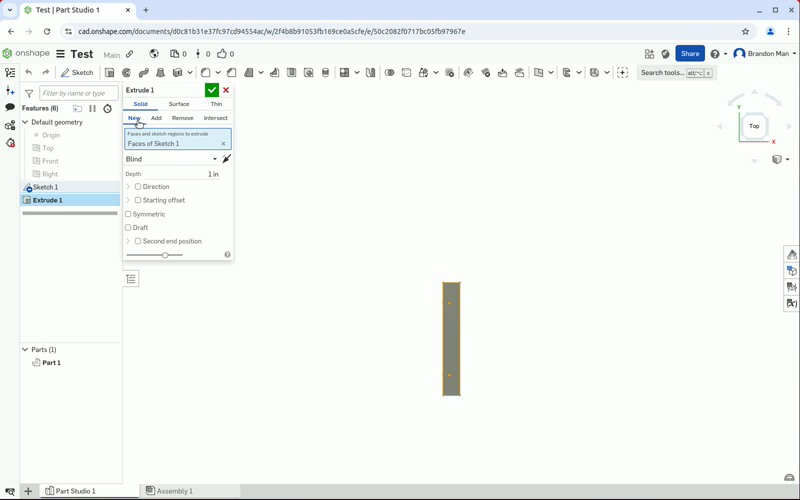
key(tab, 4)
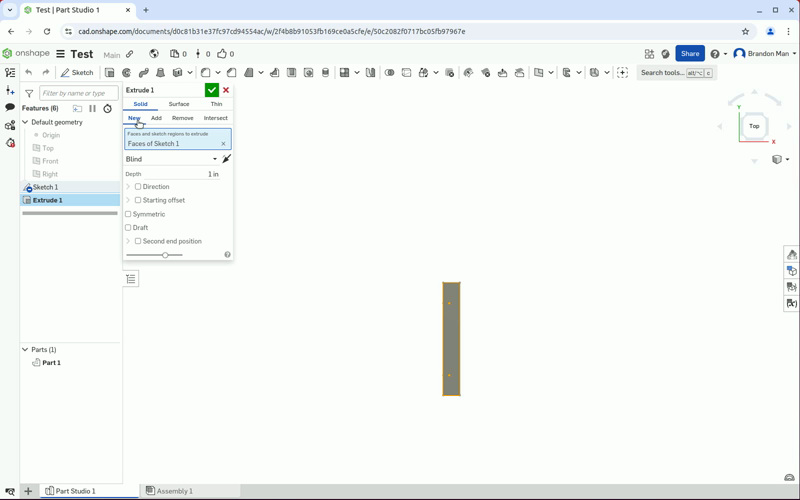
text(0.481)
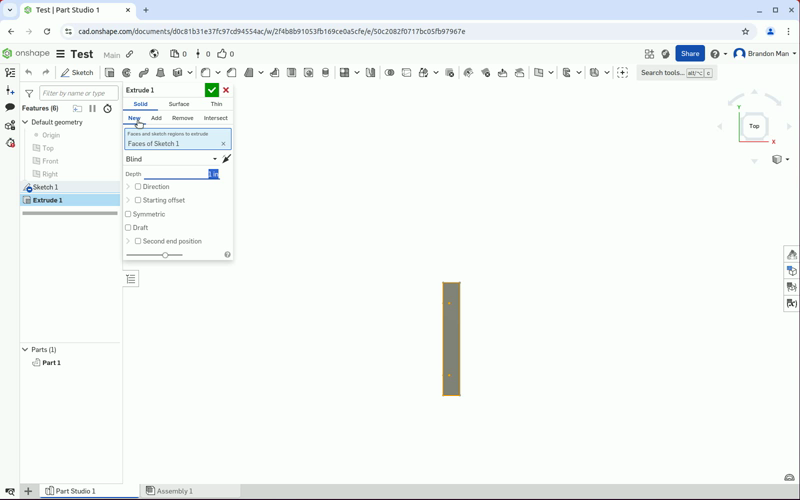
key(enter)
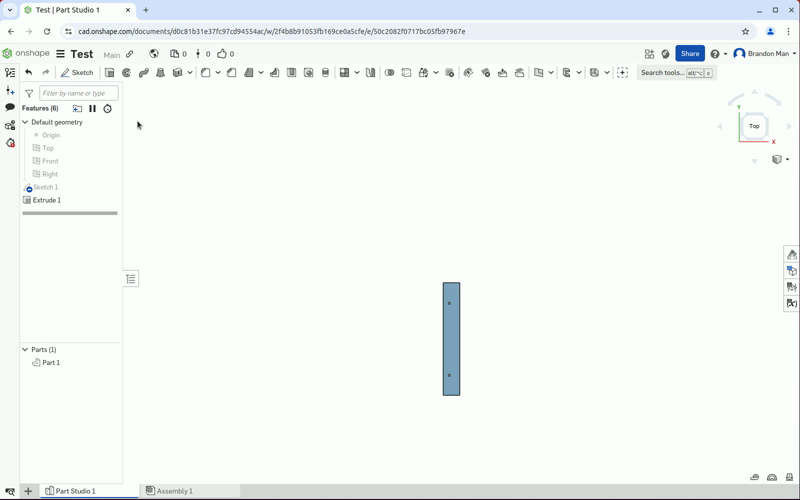
key(shift+h)
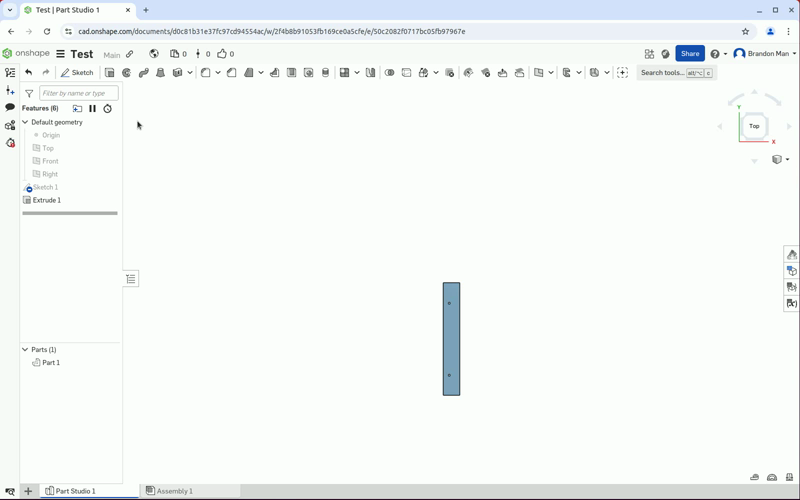
key(shift+h)
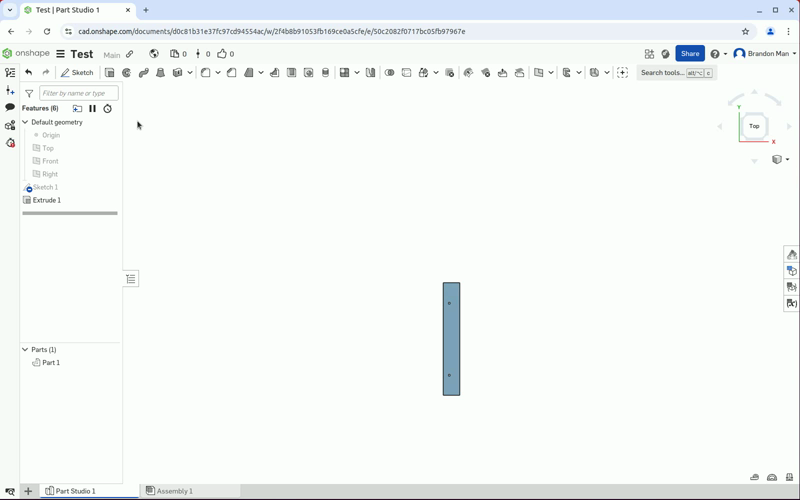
mouse_move(73, 189)
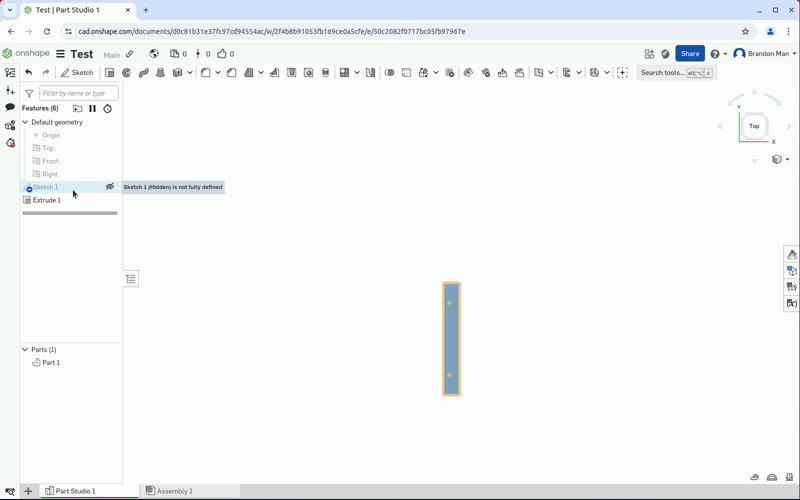
click(73, 189)
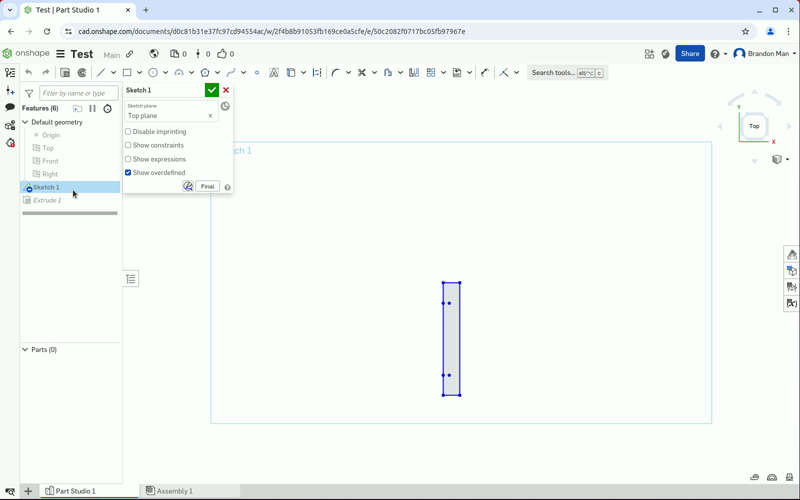
mouse_move(229, 92)
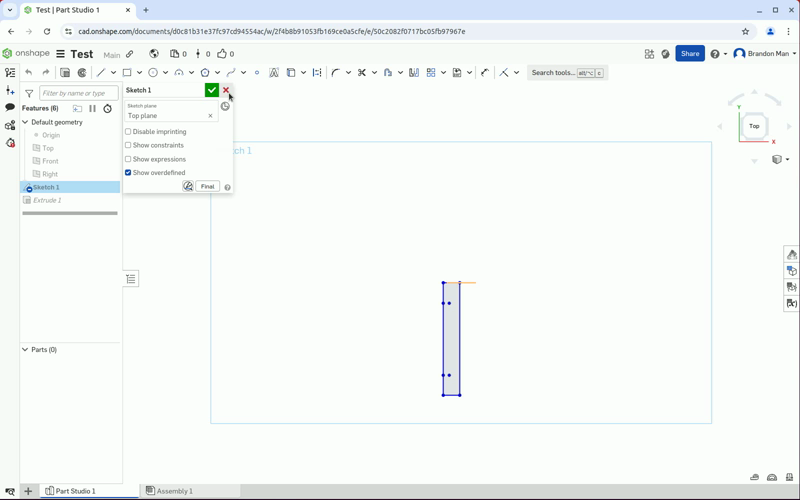
click(229, 92)
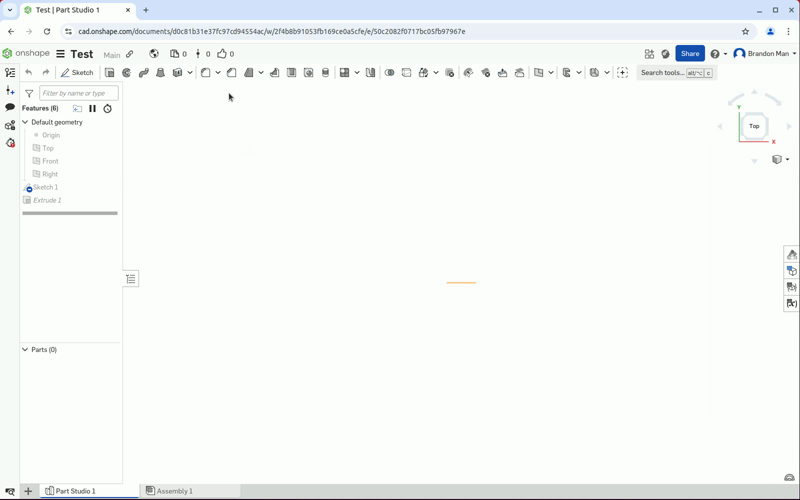
mouse_move(73, 352)
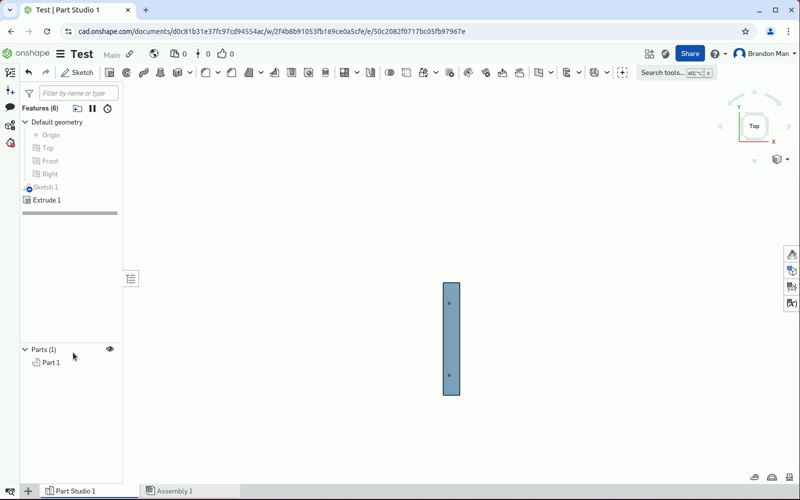
key(y)
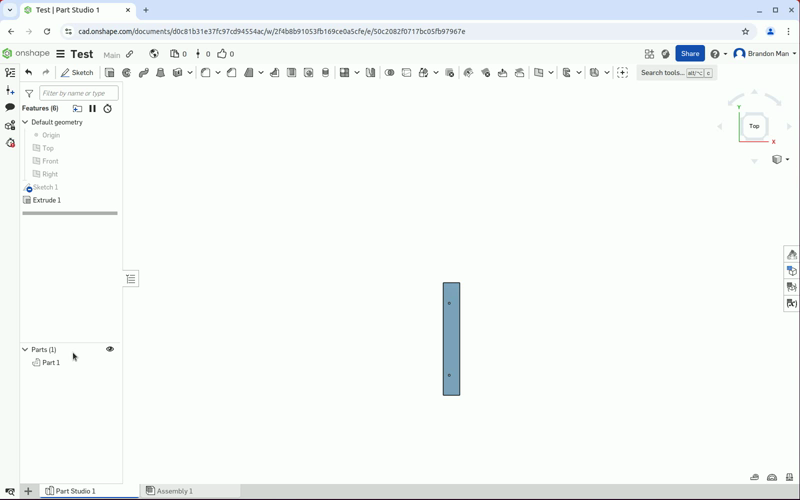
key(shift+p)
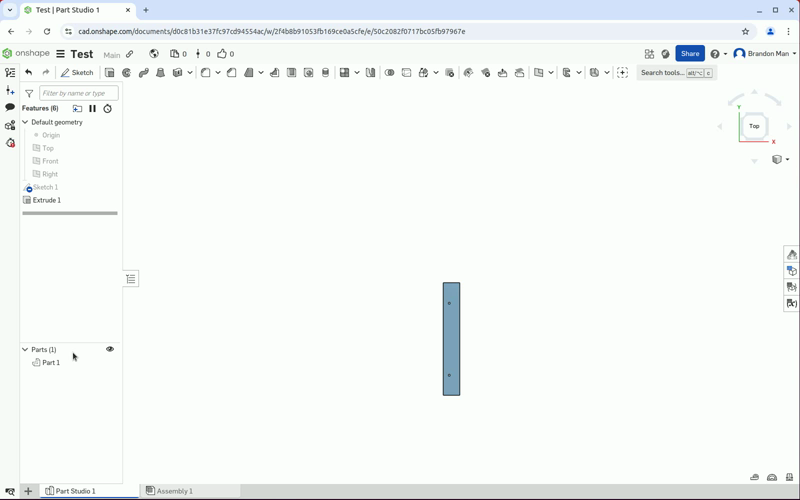
key(space)
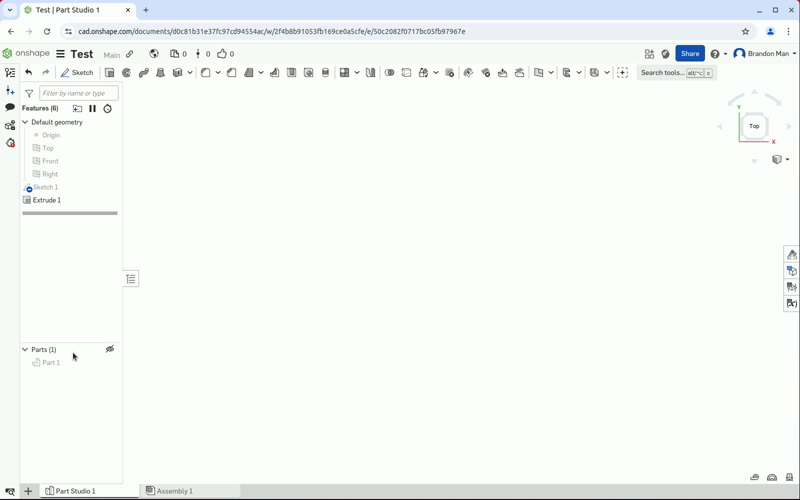
key_down(shift)
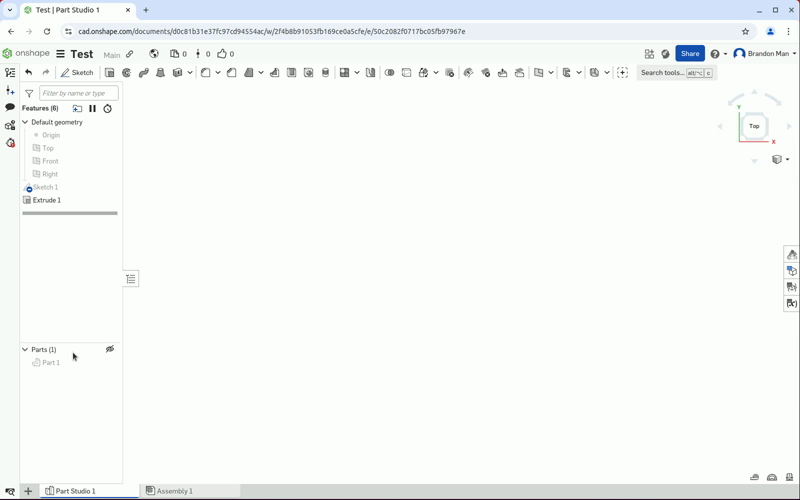
key(up)
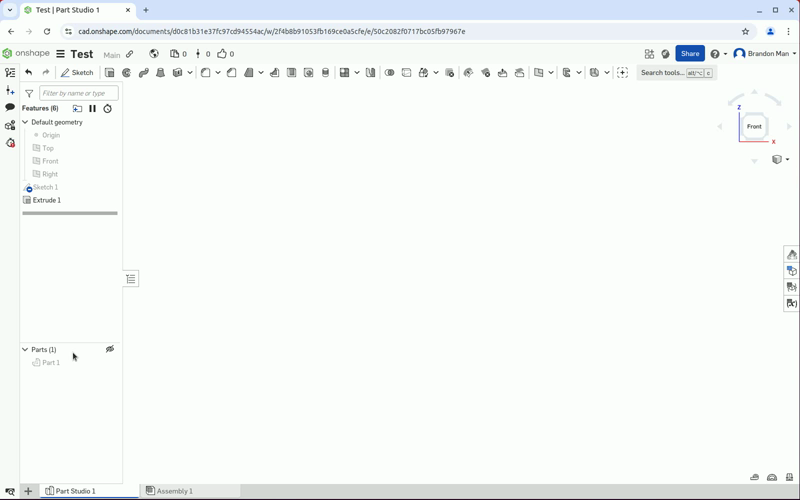
key_up(shift)
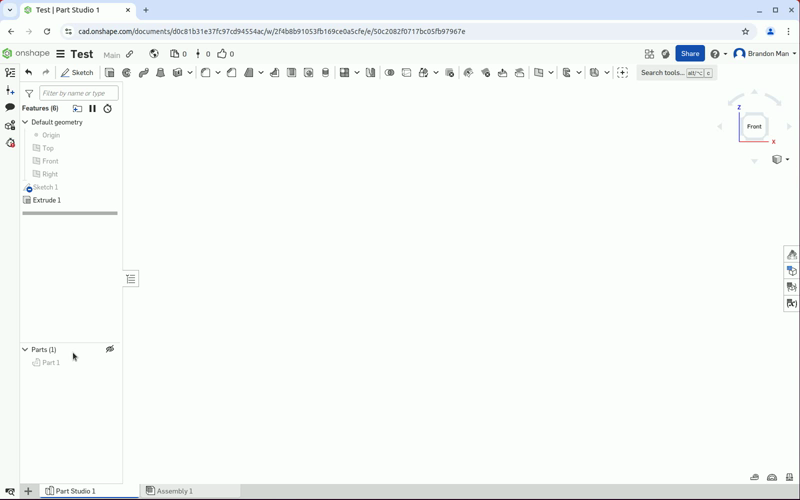
key(space)
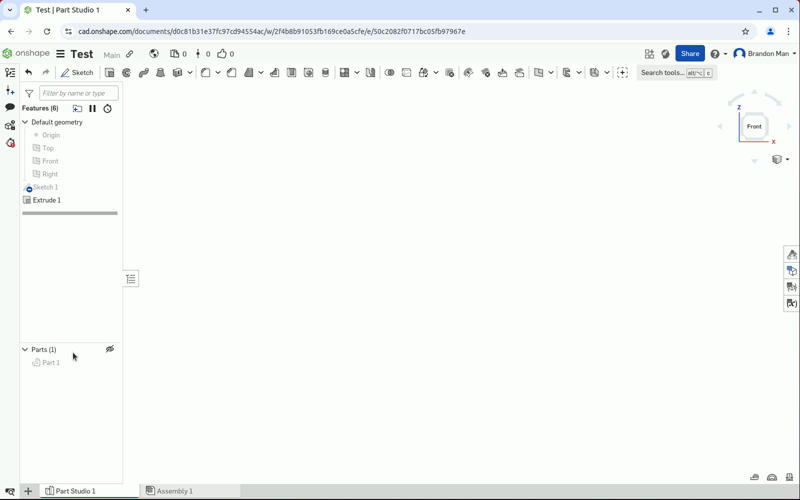
key_down(shift)
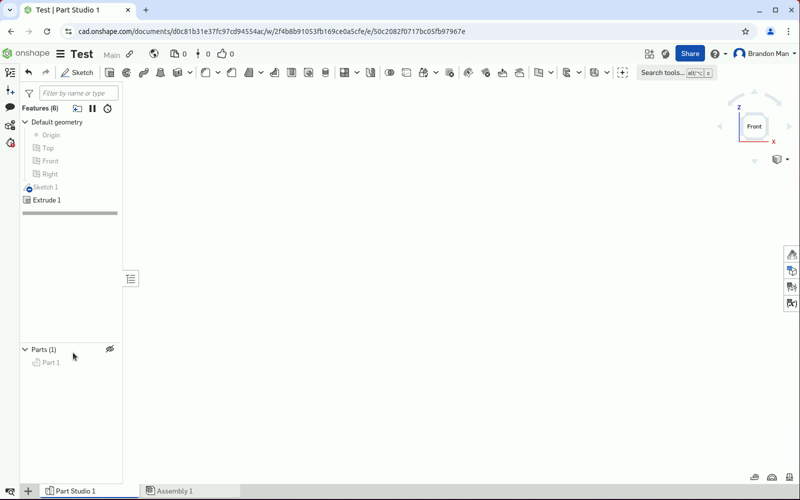
key(left)
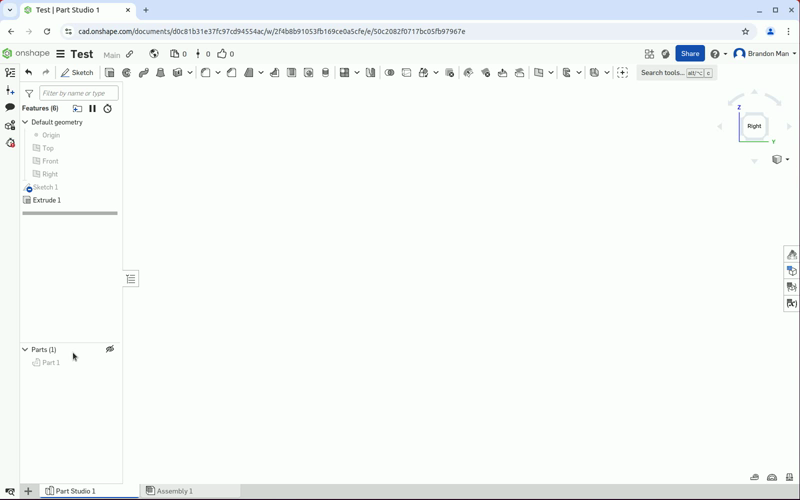
key_up(shift)
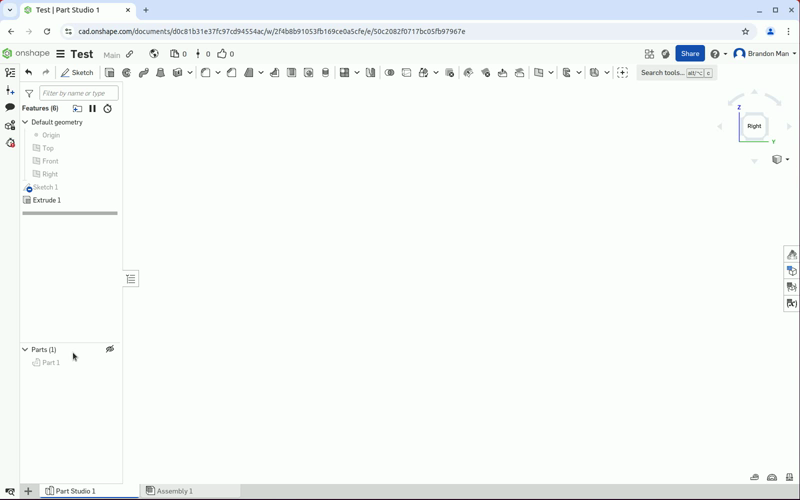
mouse_move(73, 352)
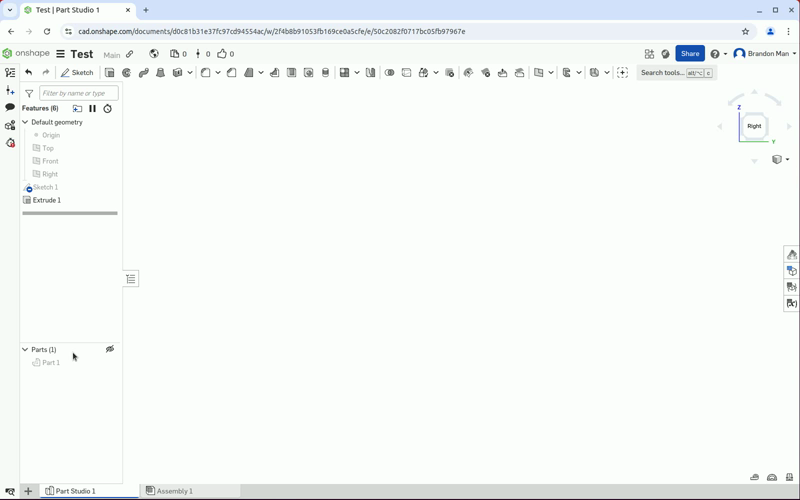
key(shift+y)
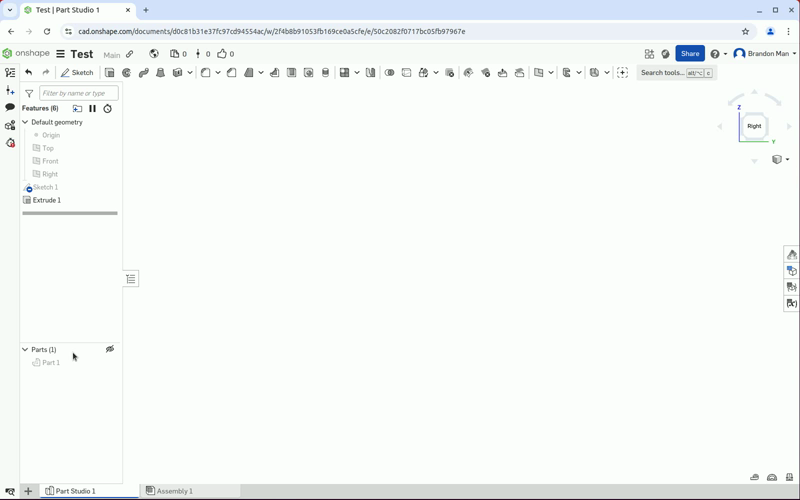
key(shift+s)
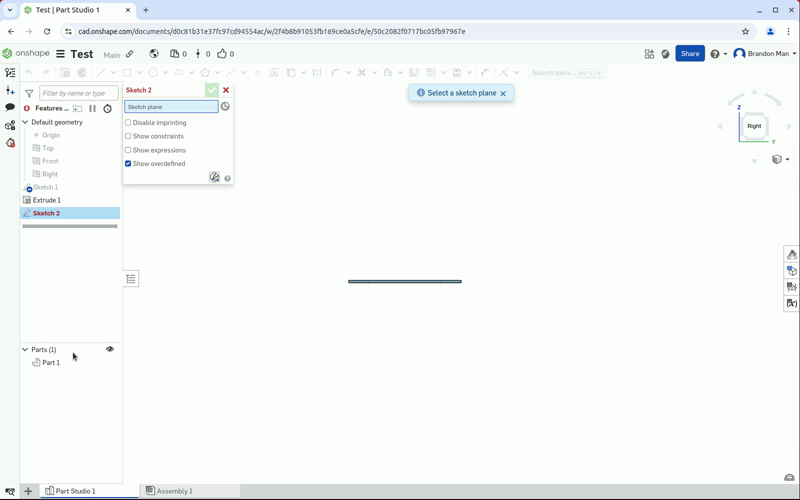
mouse_move(73, 176)
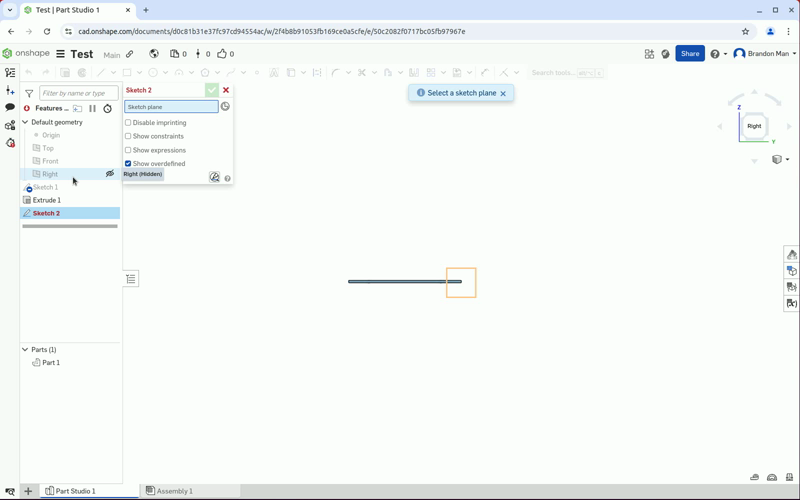
click(73, 176)
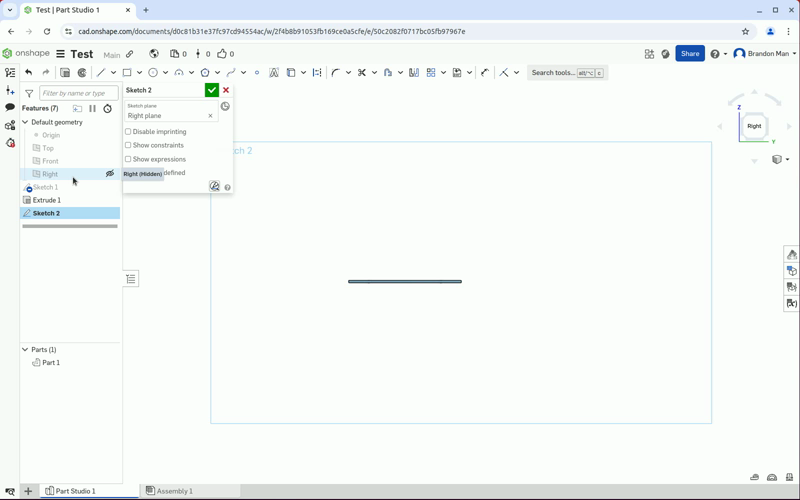
mouse_move(73, 352)
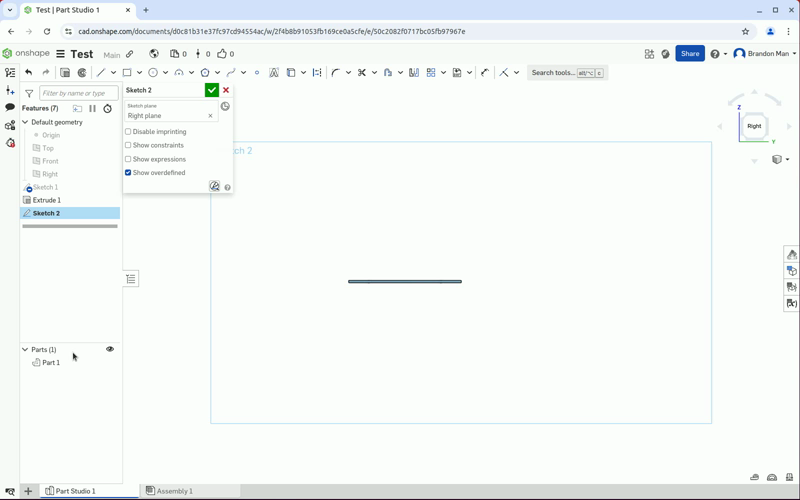
key(y)
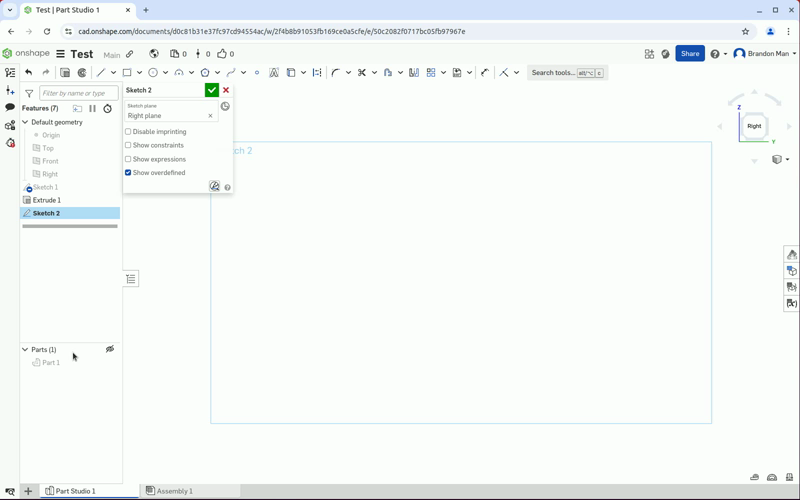
key(l)
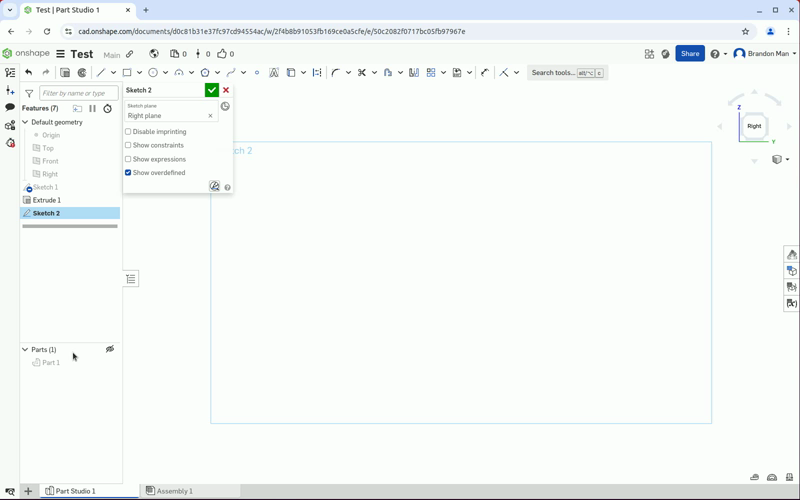
key_down(shift)
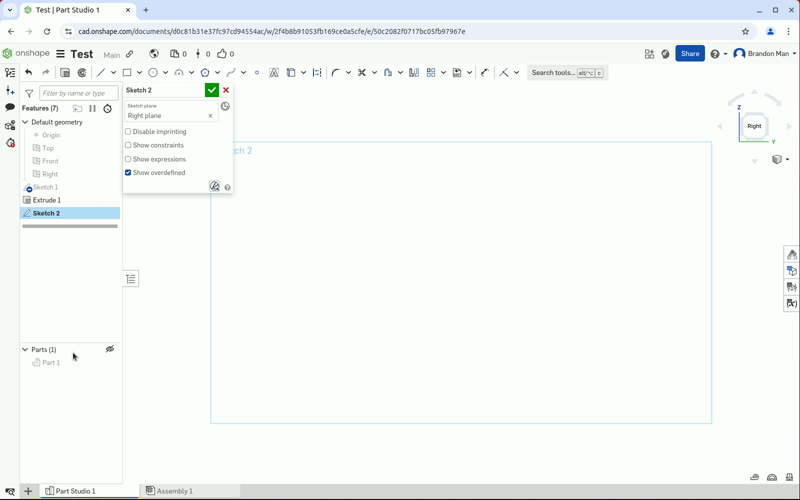
mouse_move(439, 282)
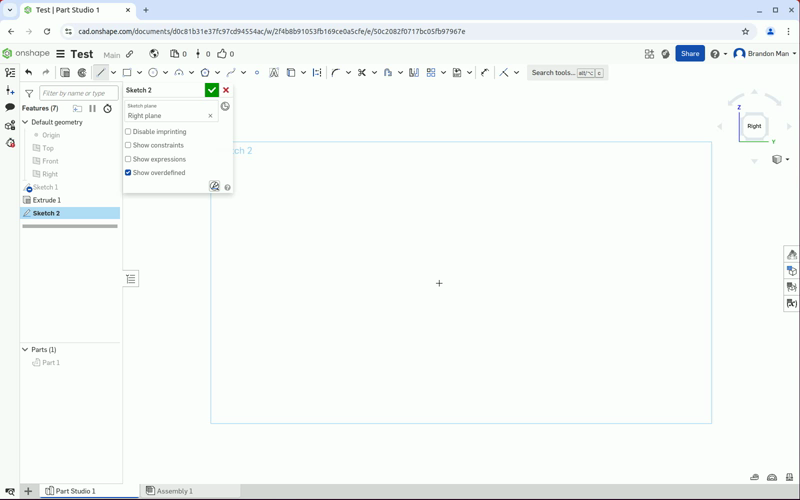
click(439, 282)
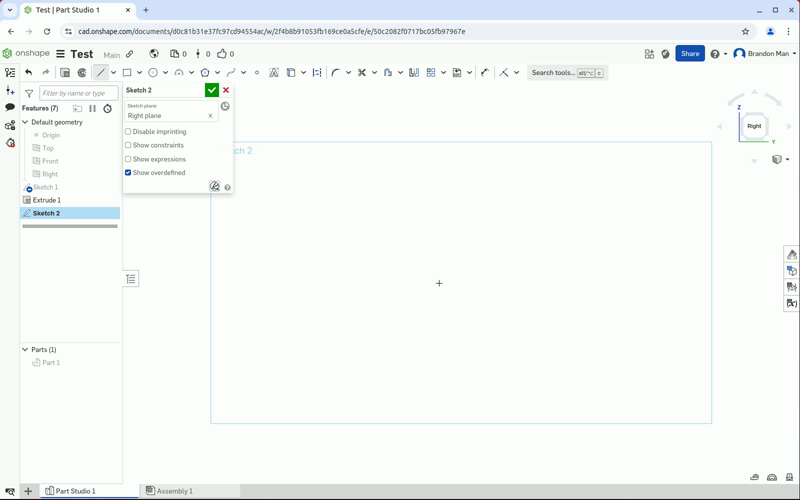
key_up(shift)
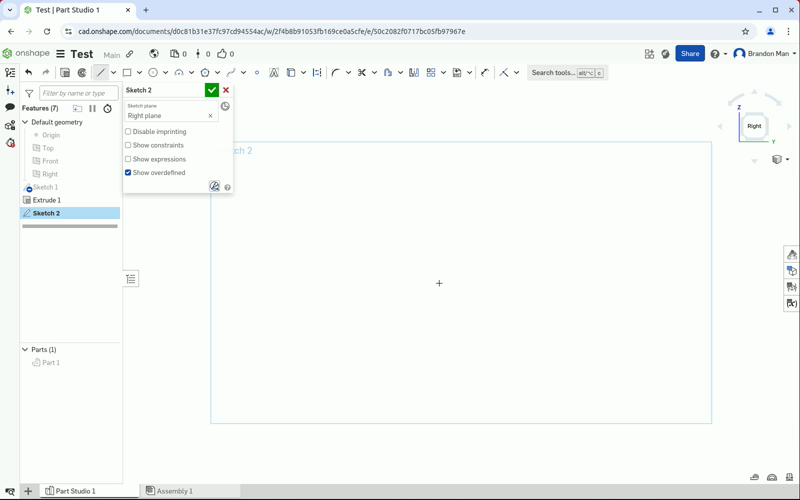
key_down(shift)
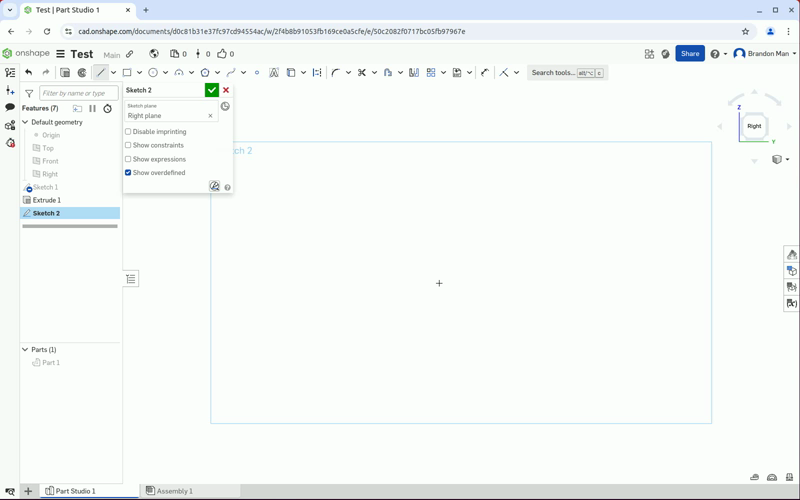
mouse_move(469, 282)
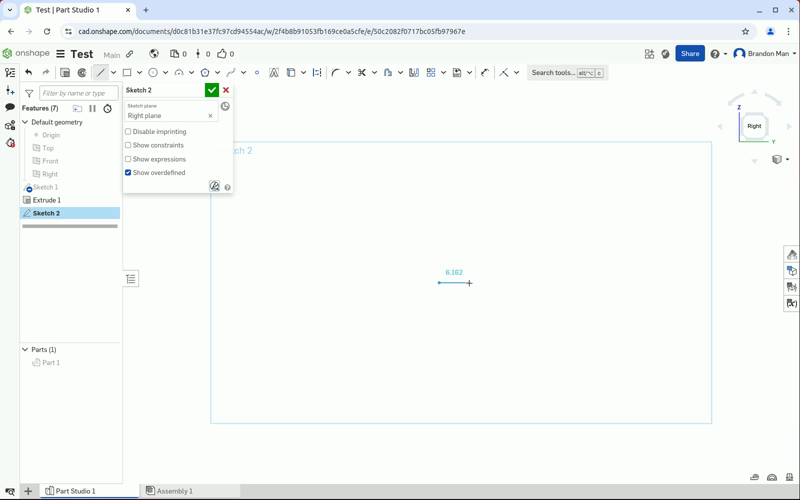
mouse_move(461, 282)
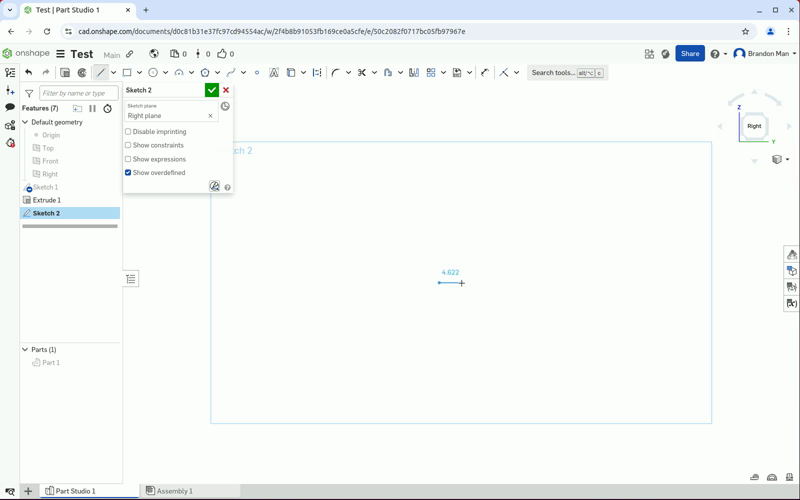
click(461, 282)
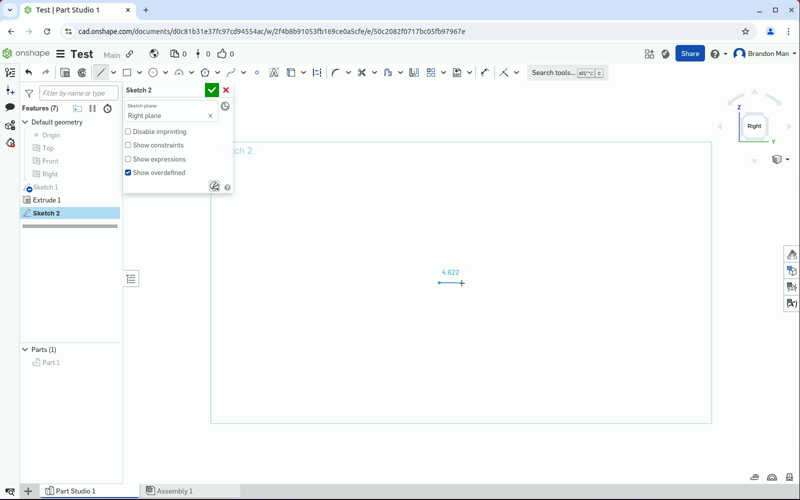
key_up(shift)
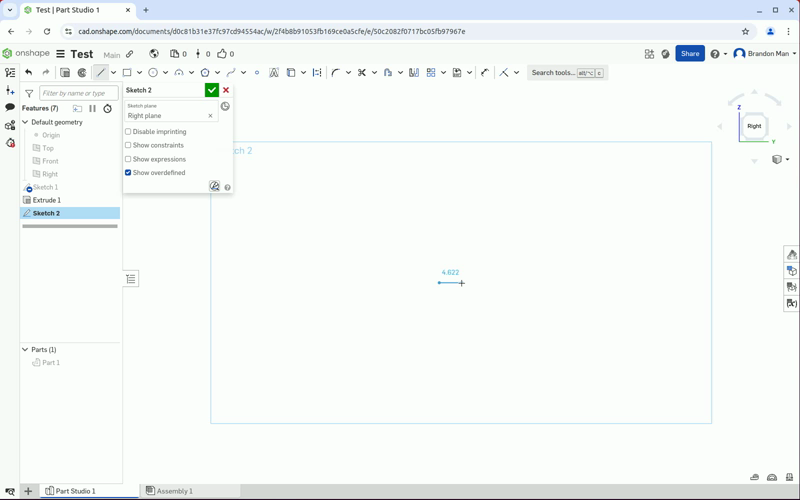
key_down(shift)
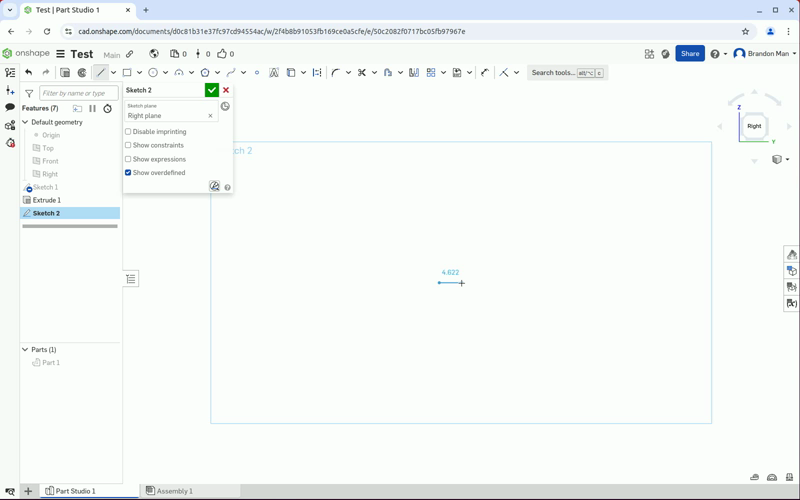
mouse_move(491, 282)
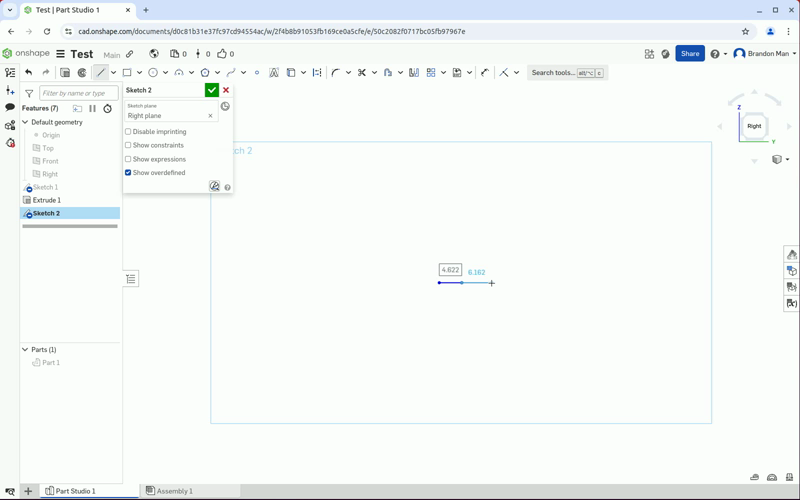
mouse_move(461, 280)
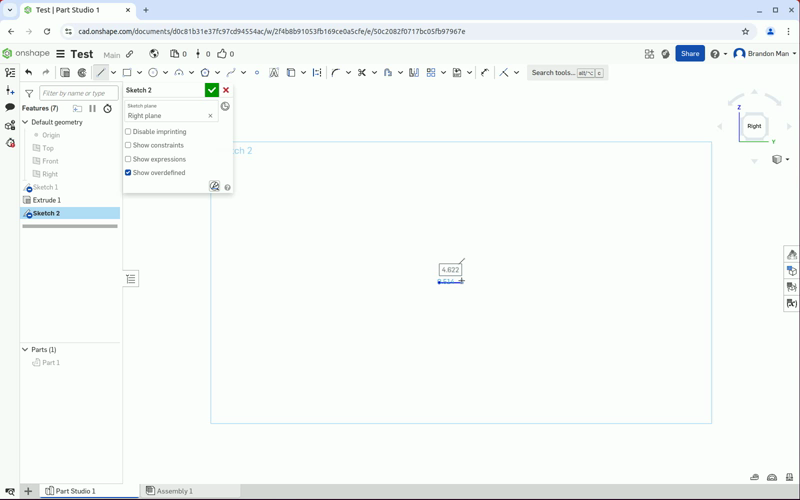
scroll(6)
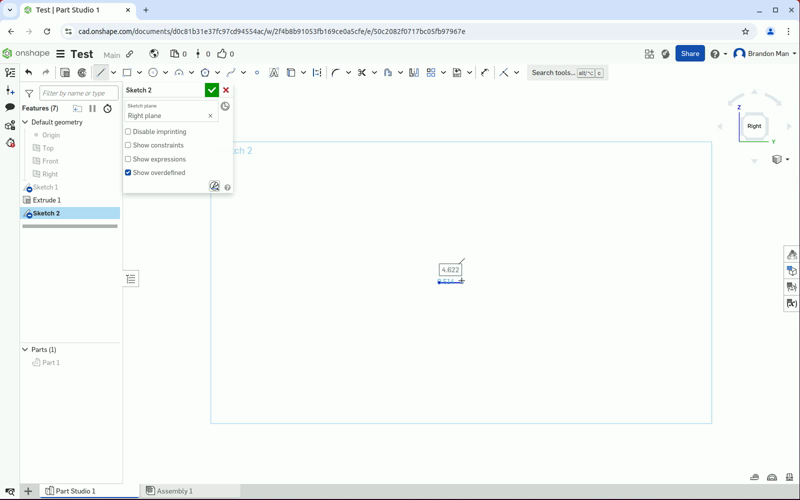
scroll(6)
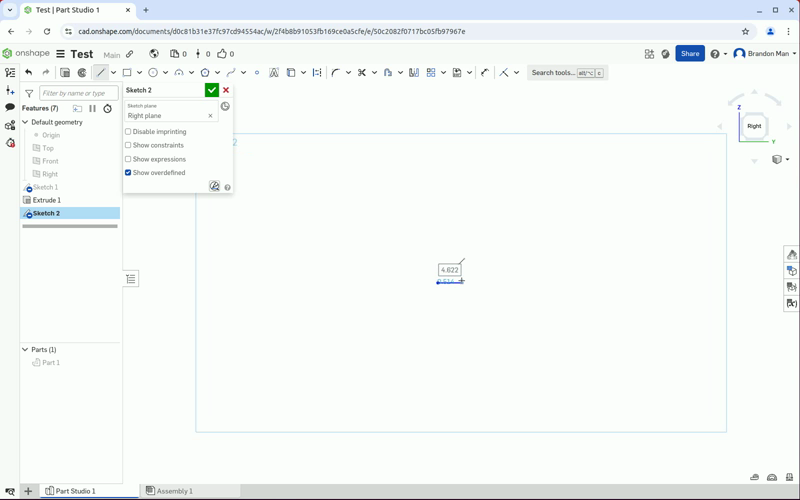
scroll(6)
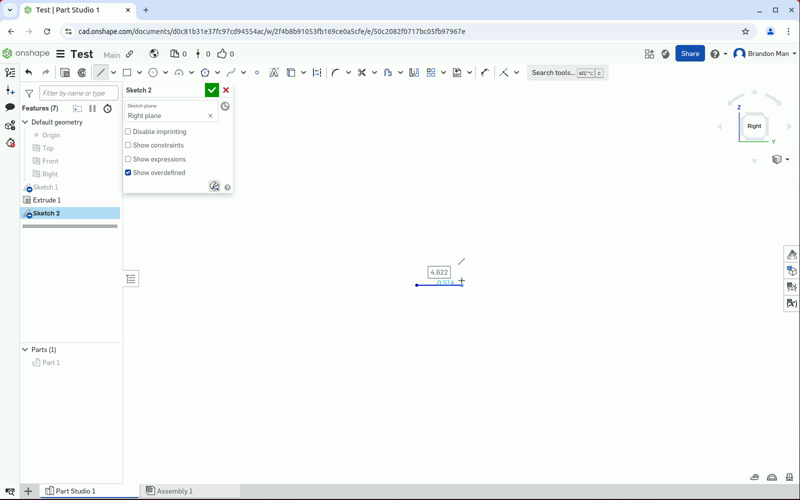
scroll(6)
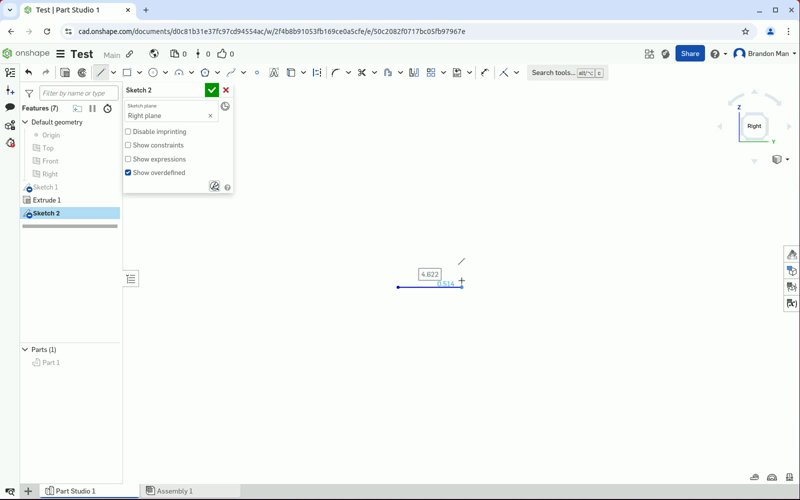
scroll(6)
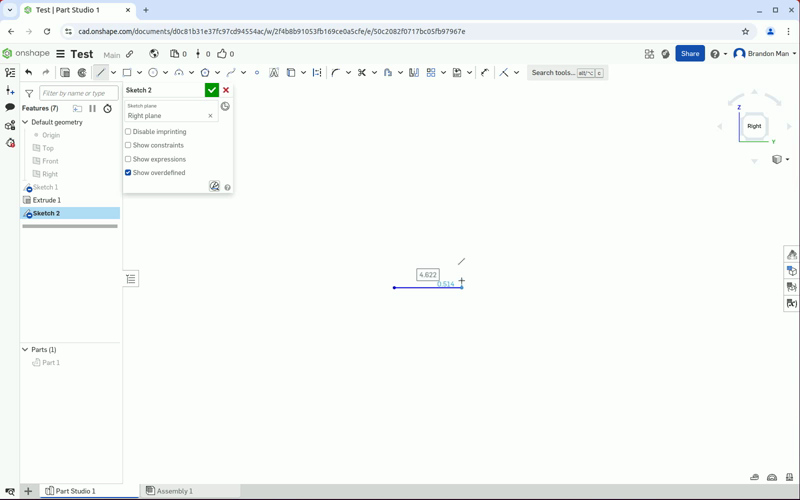
scroll(6)
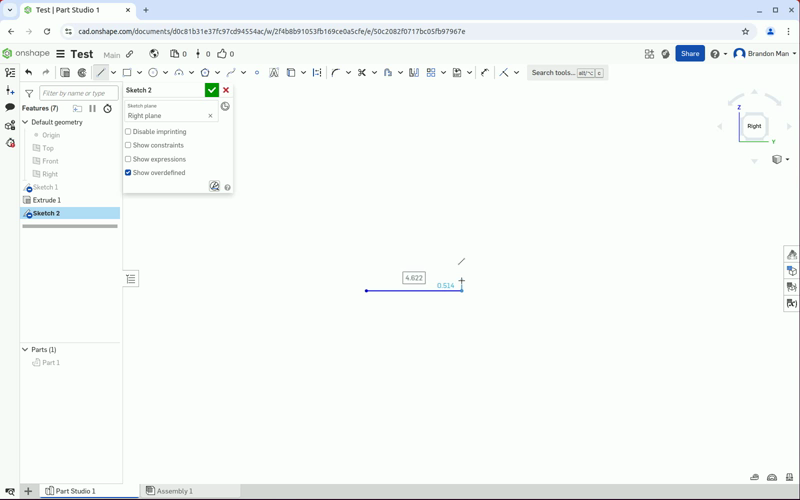
scroll(6)
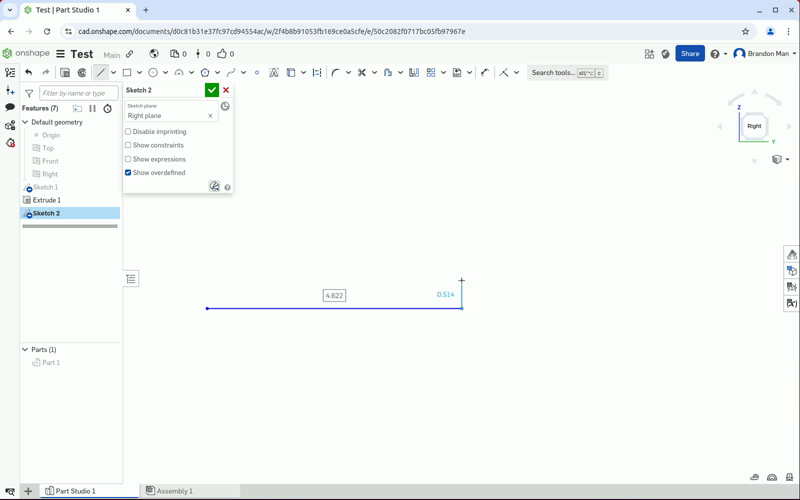
click(461, 280)
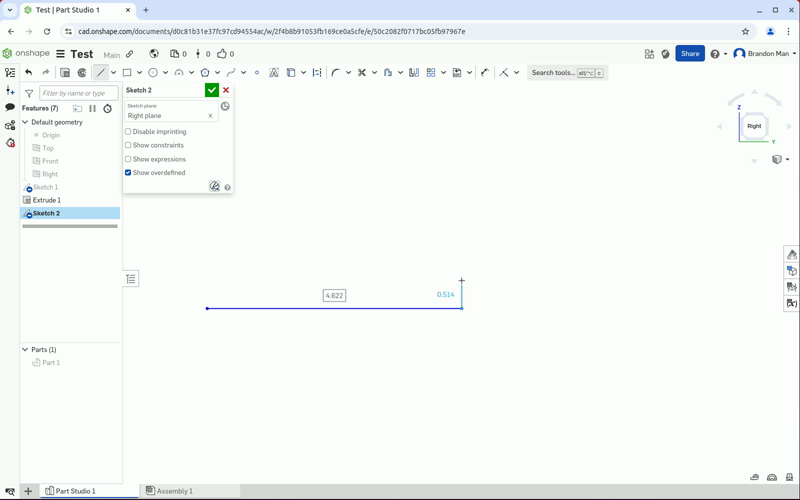
scroll(-6)
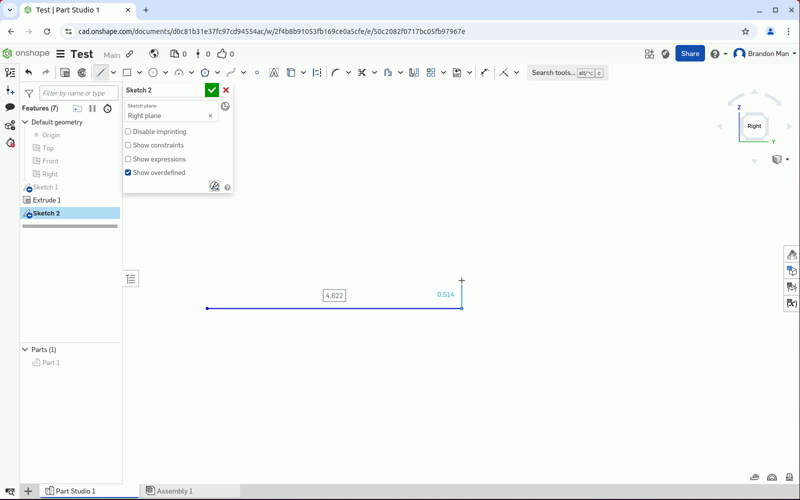
scroll(-6)
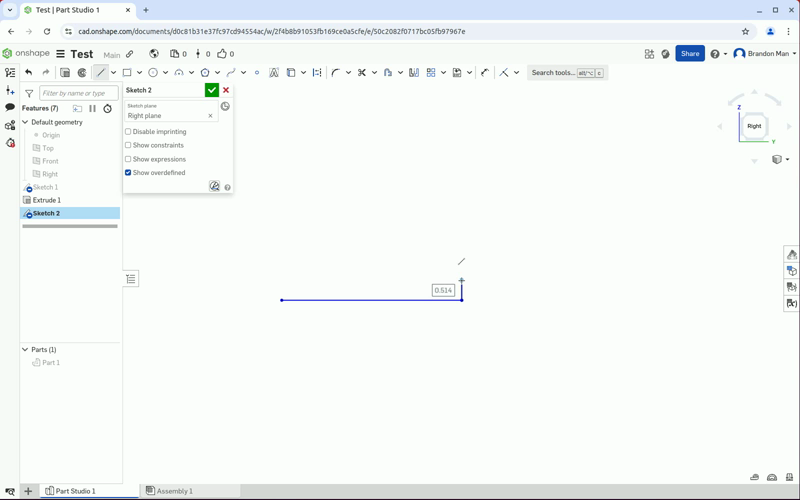
scroll(-6)
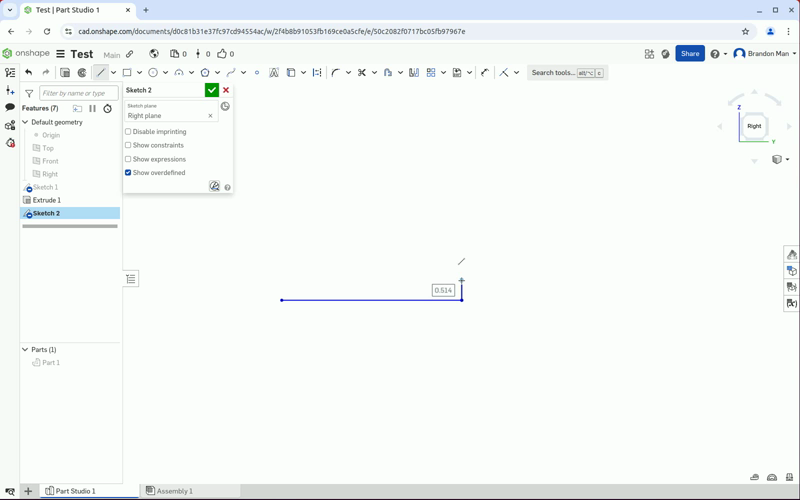
scroll(-6)
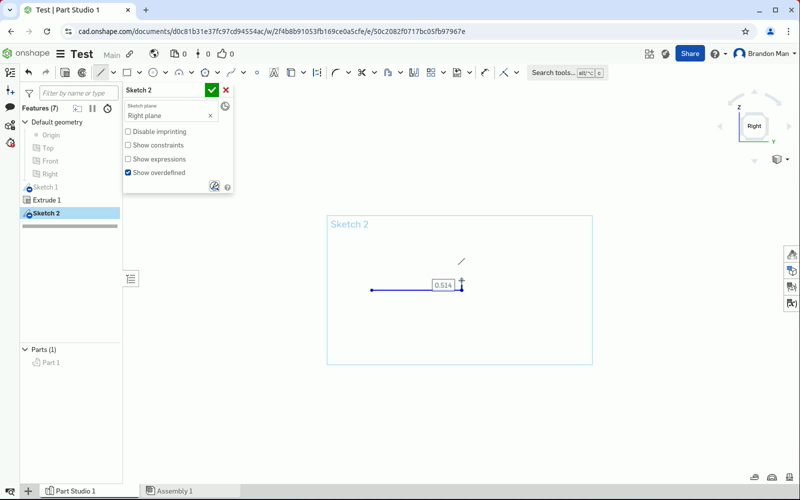
scroll(-6)
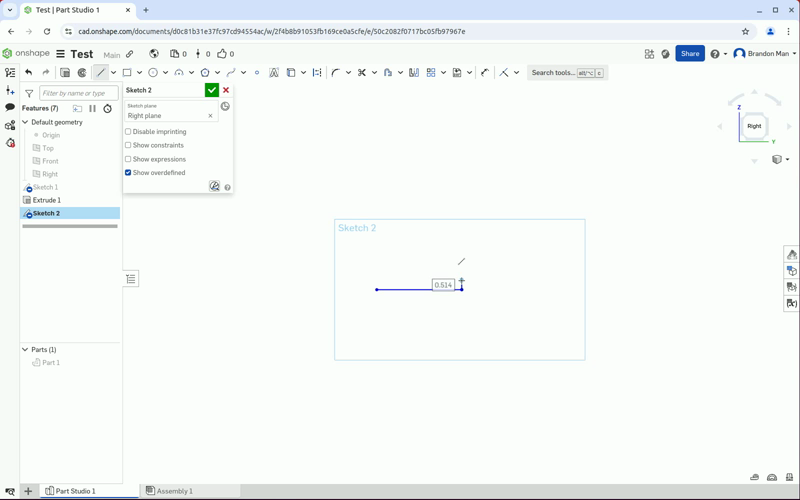
scroll(-6)
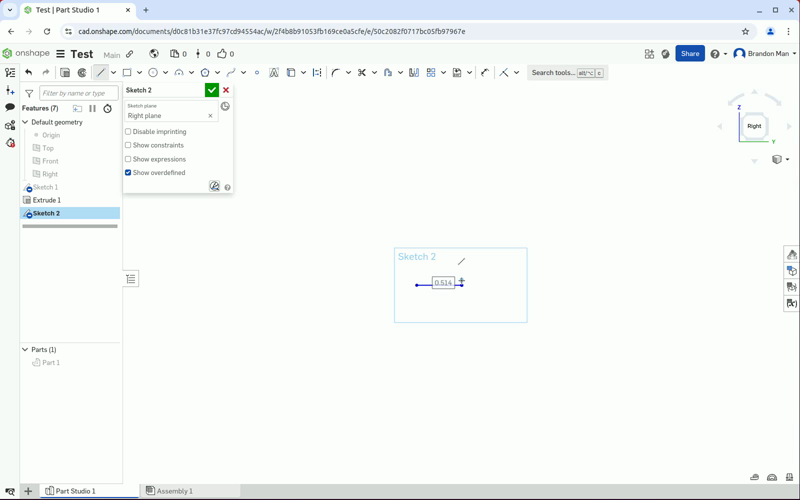
scroll(-6)
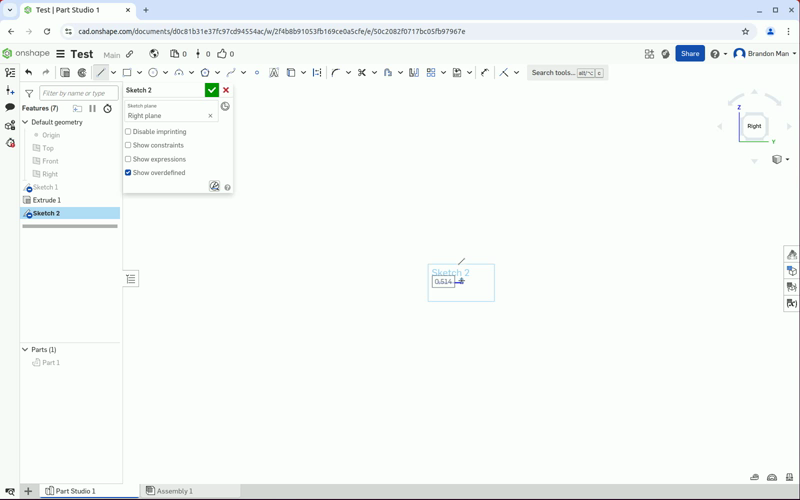
key_up(shift)
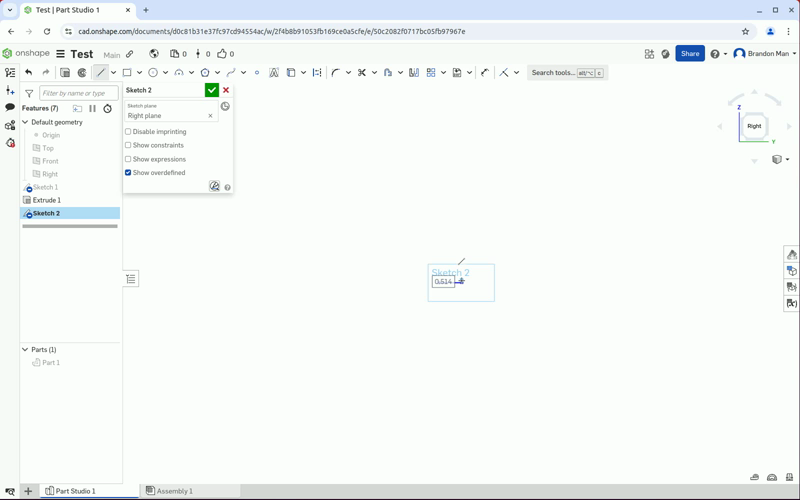
key_down(shift)
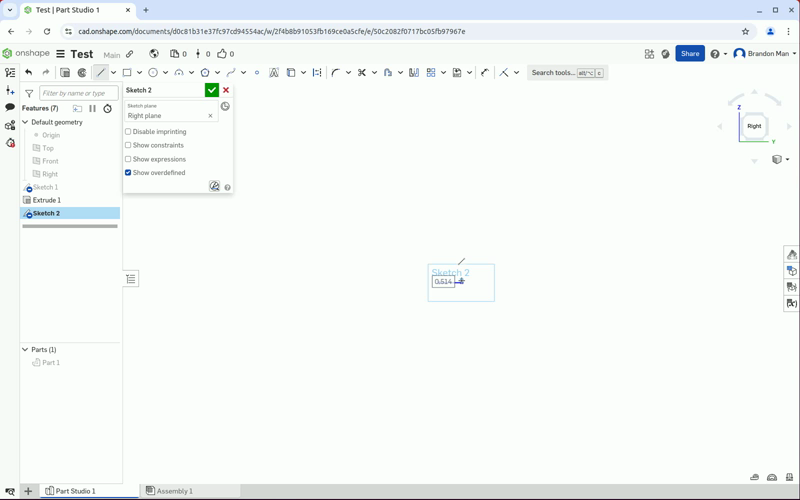
mouse_move(491, 280)
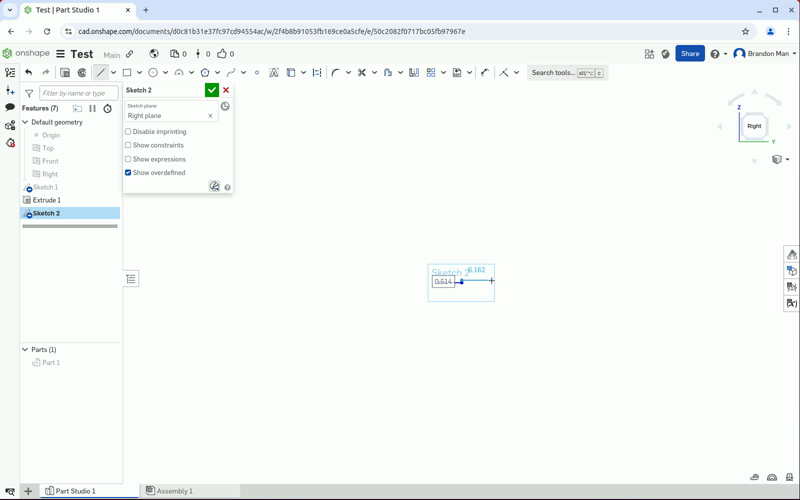
mouse_move(439, 280)
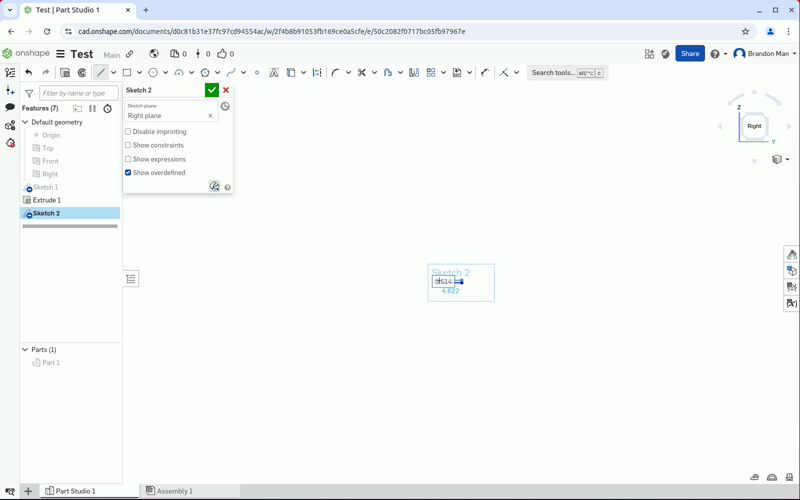
scroll(6)
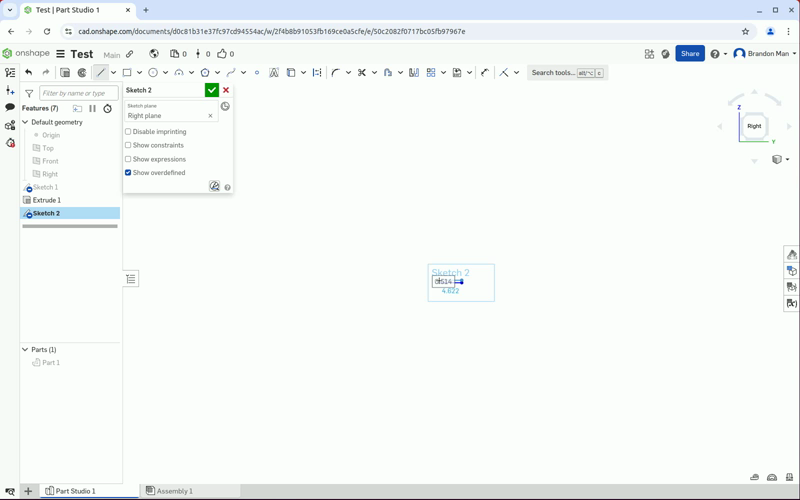
scroll(6)
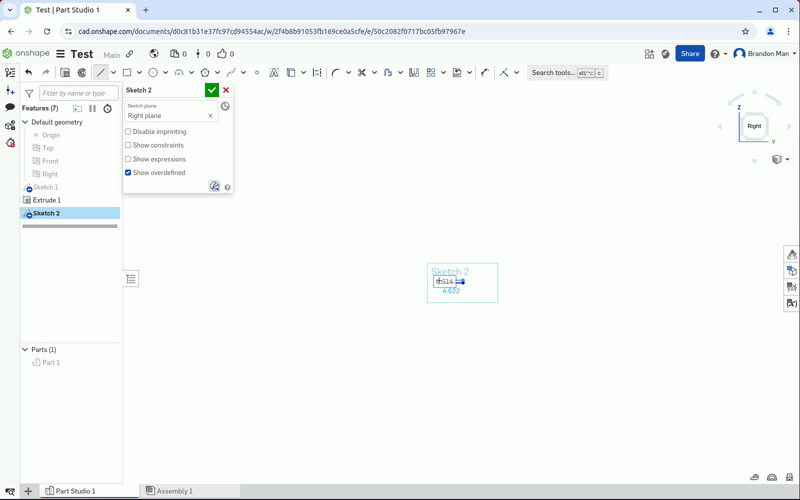
scroll(6)
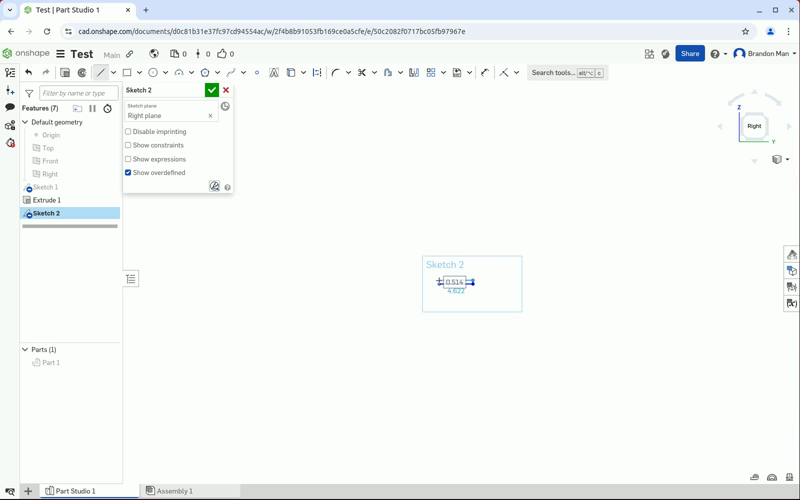
scroll(6)
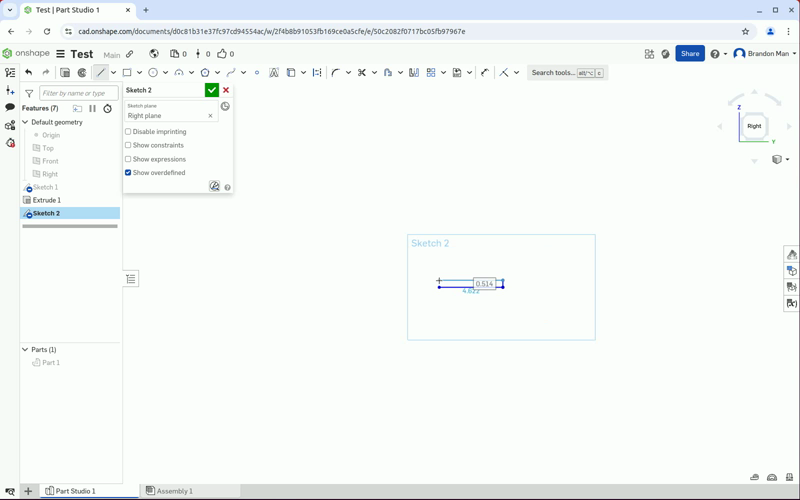
scroll(6)
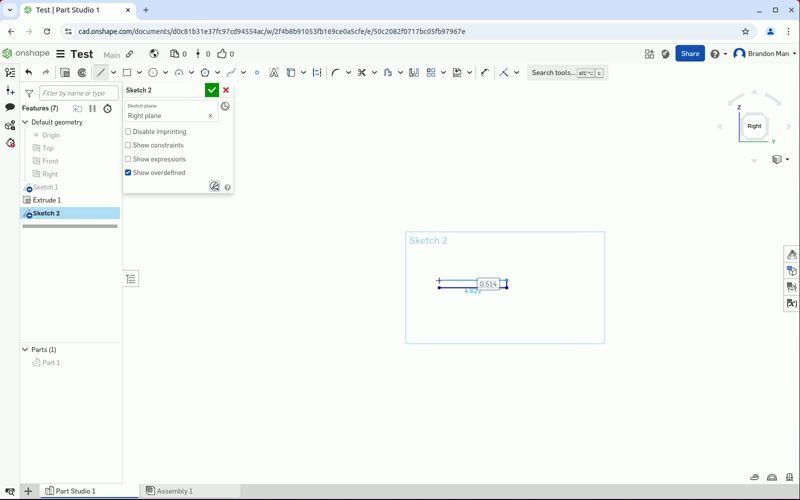
scroll(6)
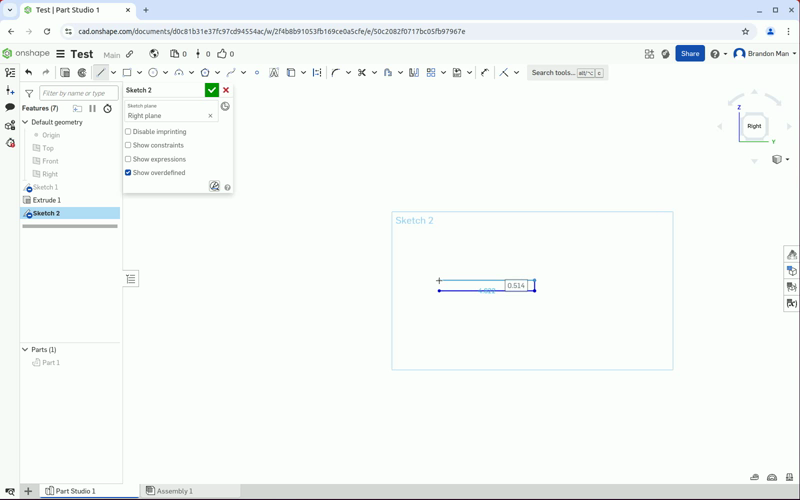
scroll(6)
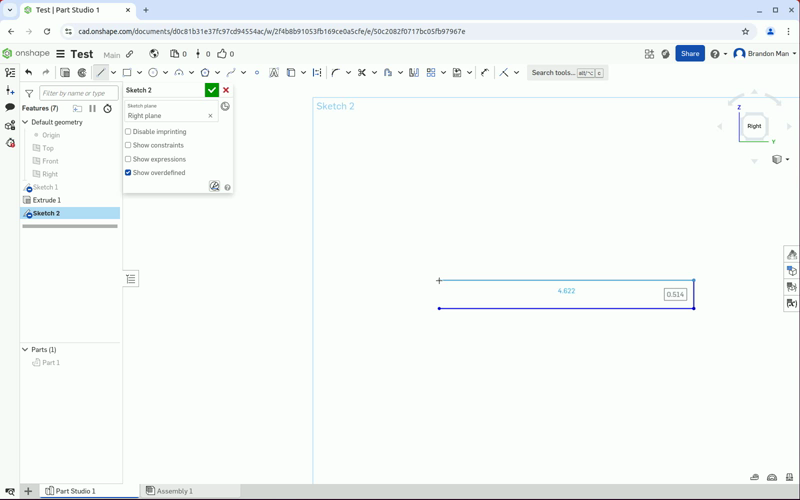
click(439, 280)
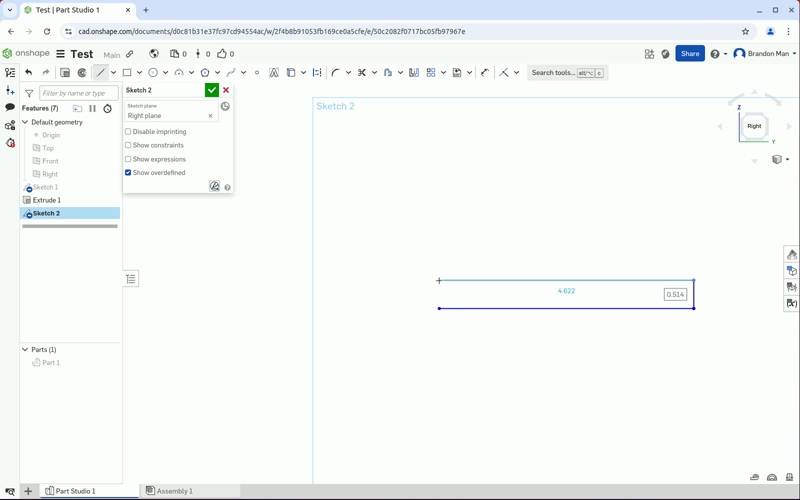
scroll(-6)
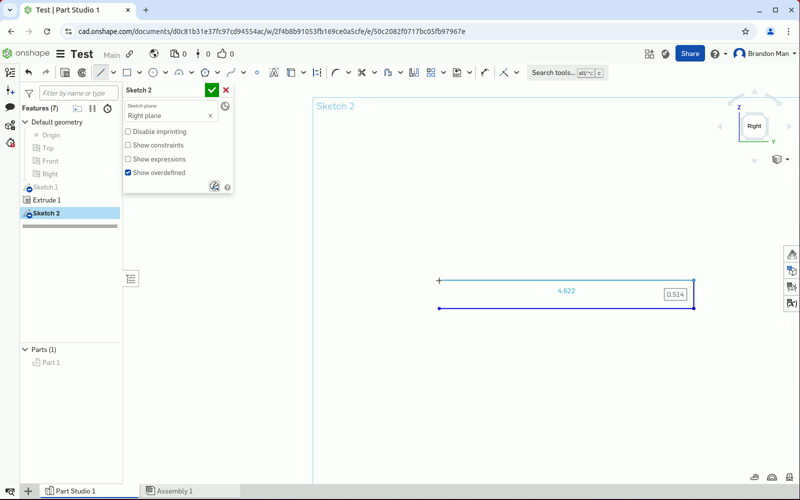
scroll(-6)
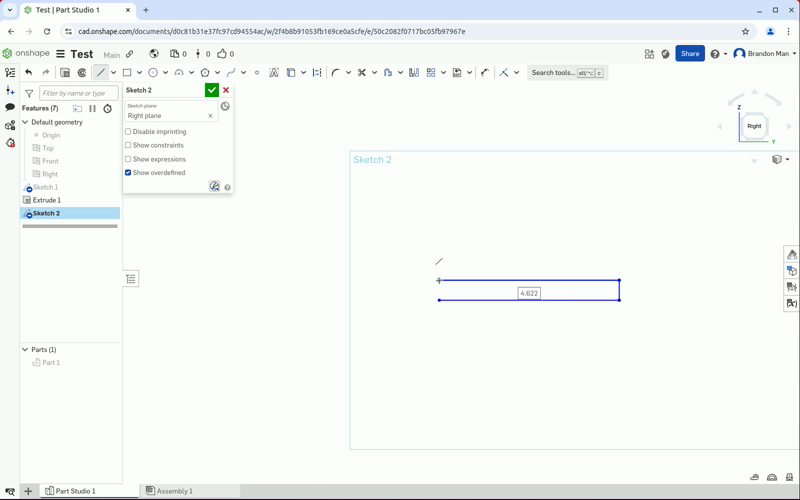
scroll(-6)
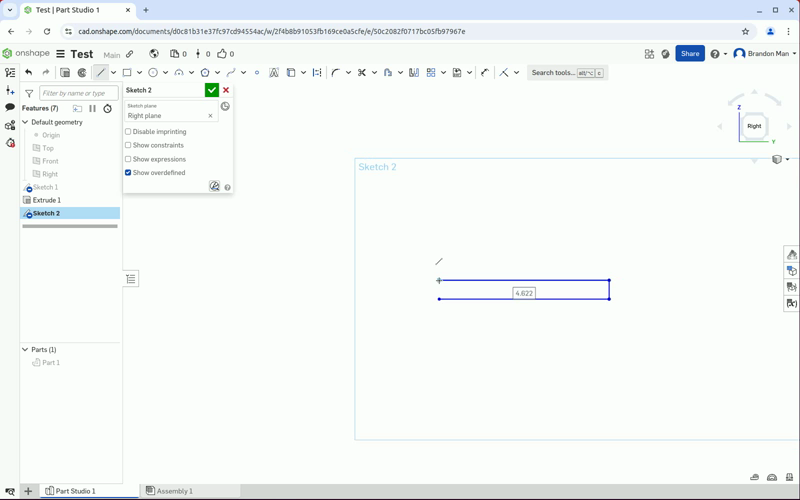
scroll(-6)
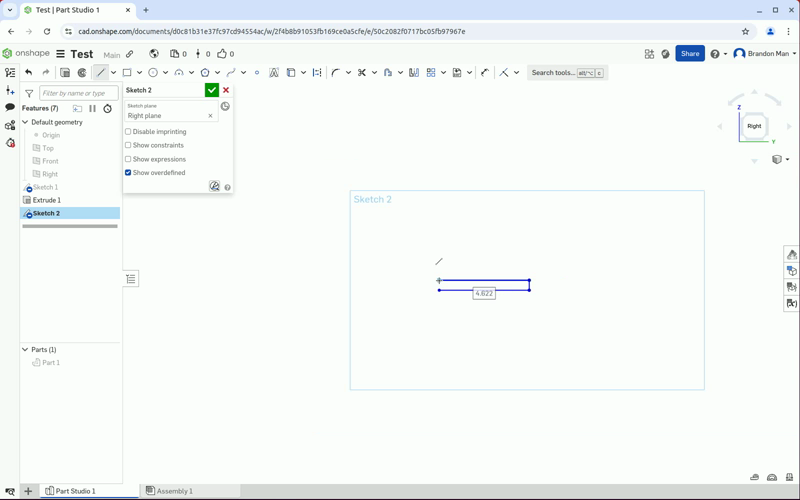
scroll(-6)
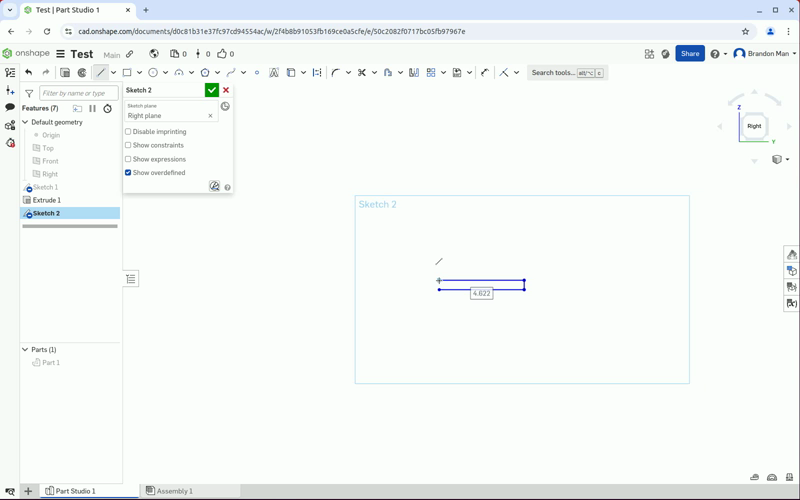
scroll(-6)
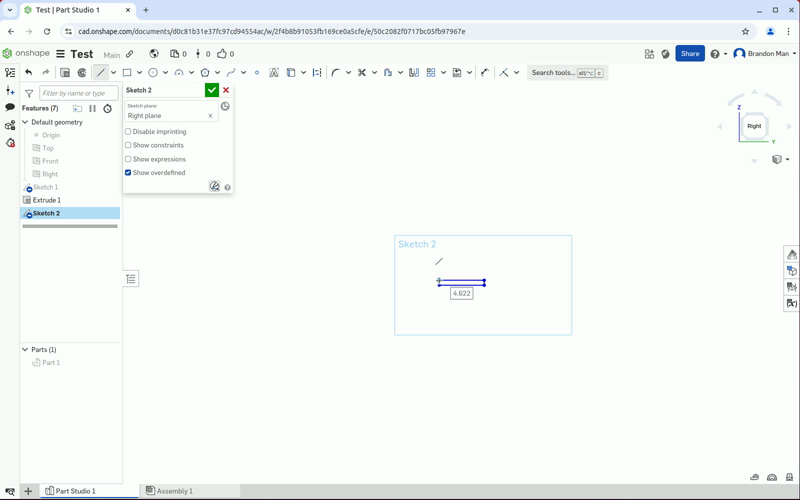
scroll(-6)
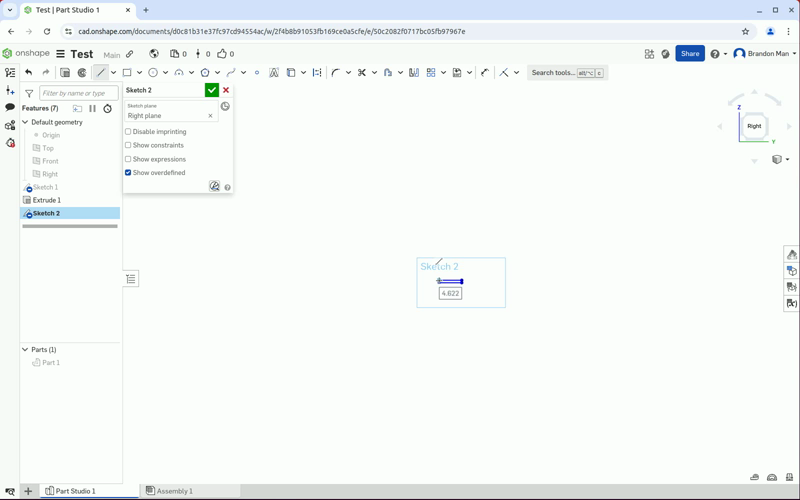
key_up(shift)
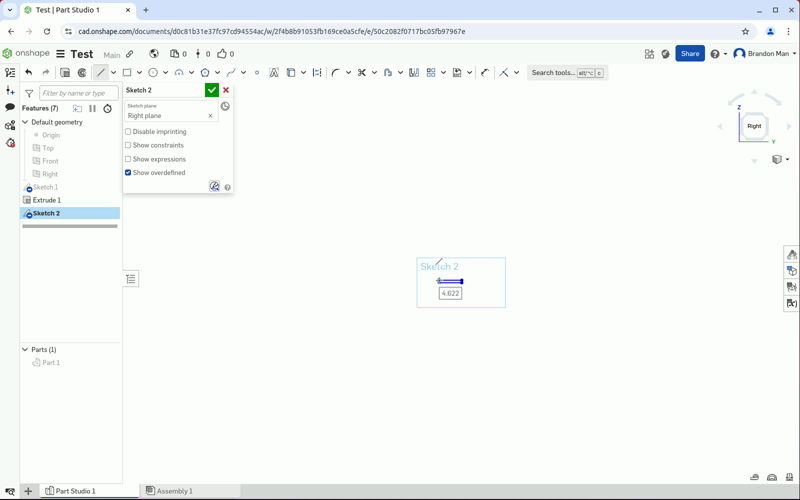
mouse_move(469, 280)
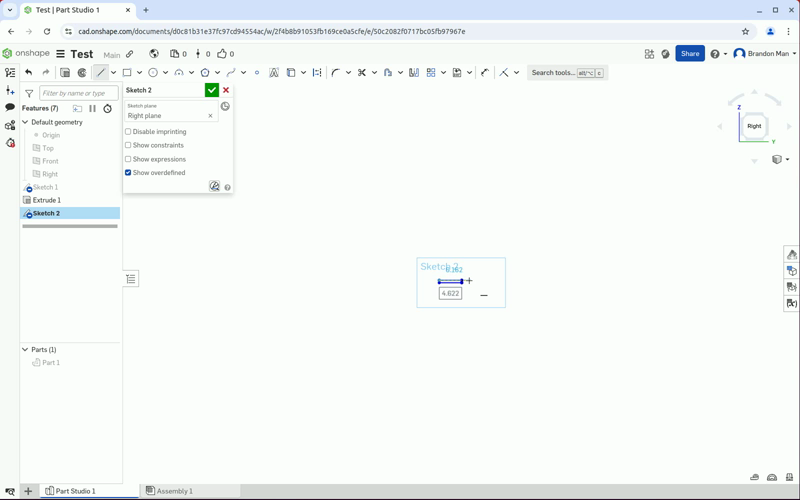
key_down(shift)
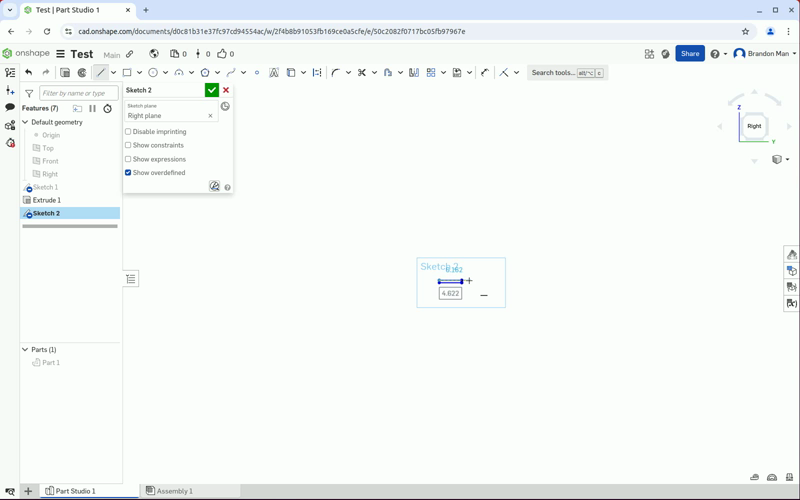
mouse_move(439, 282)
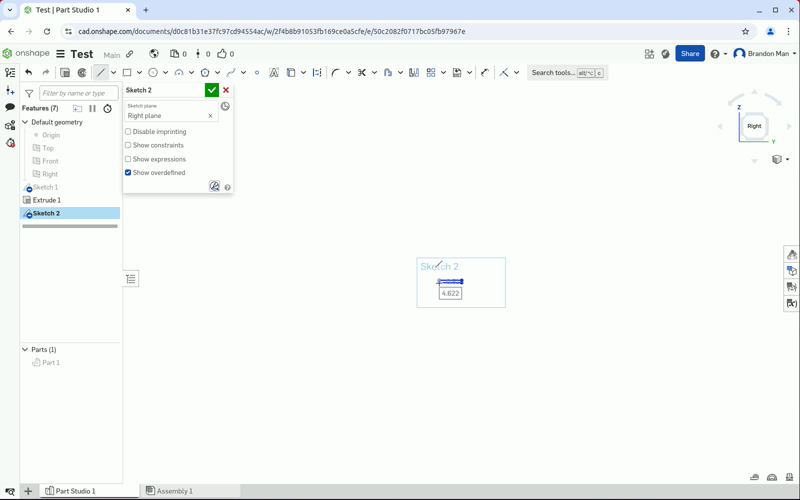
scroll(6)
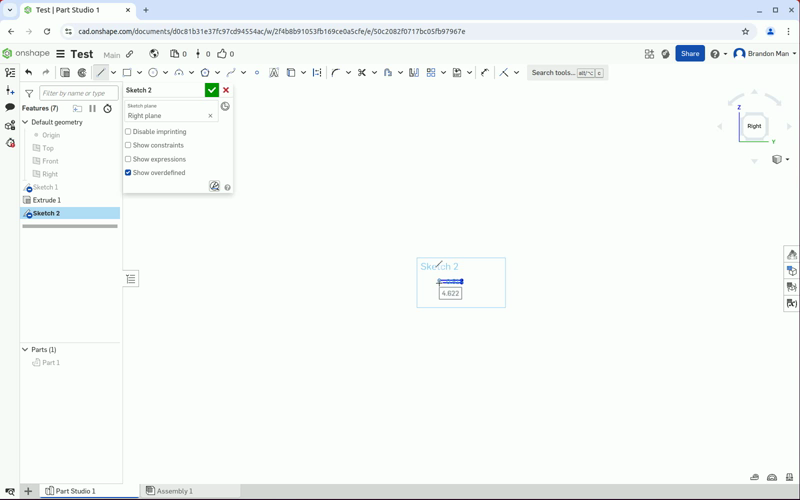
scroll(6)
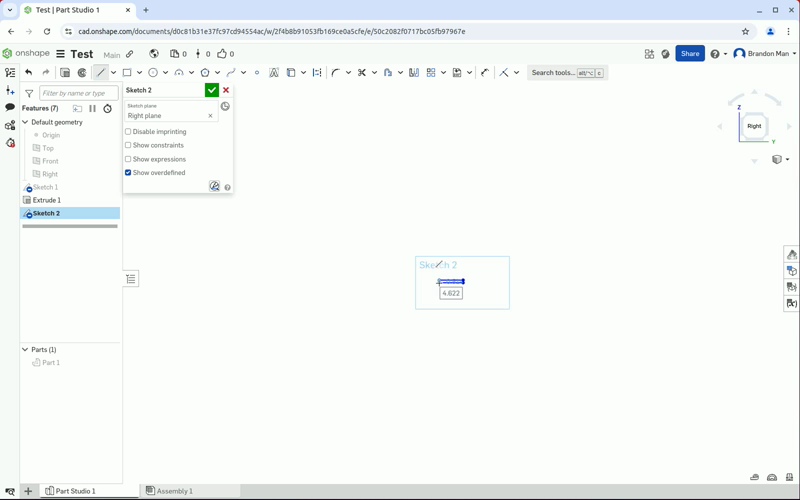
scroll(6)
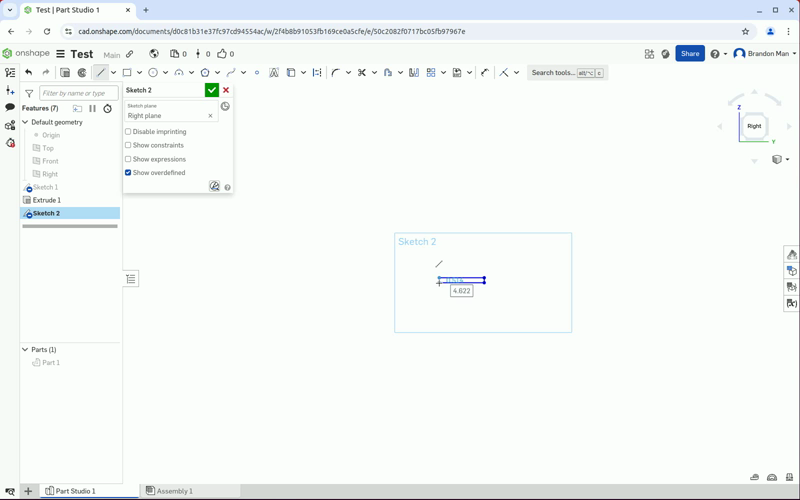
scroll(6)
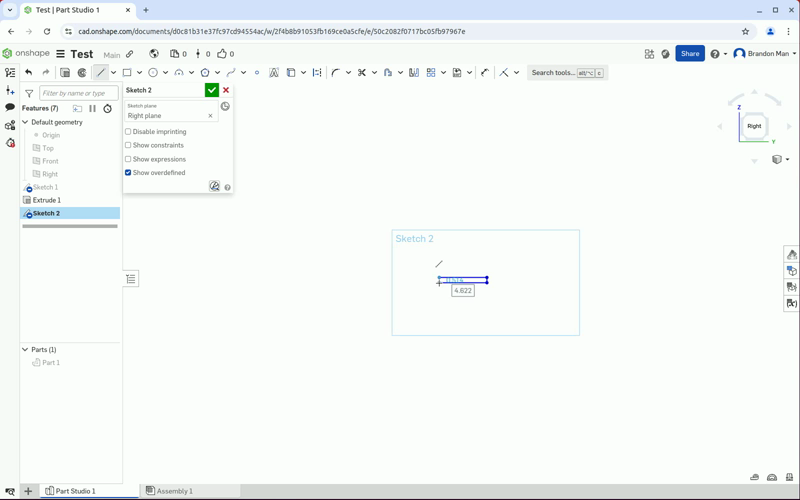
scroll(6)
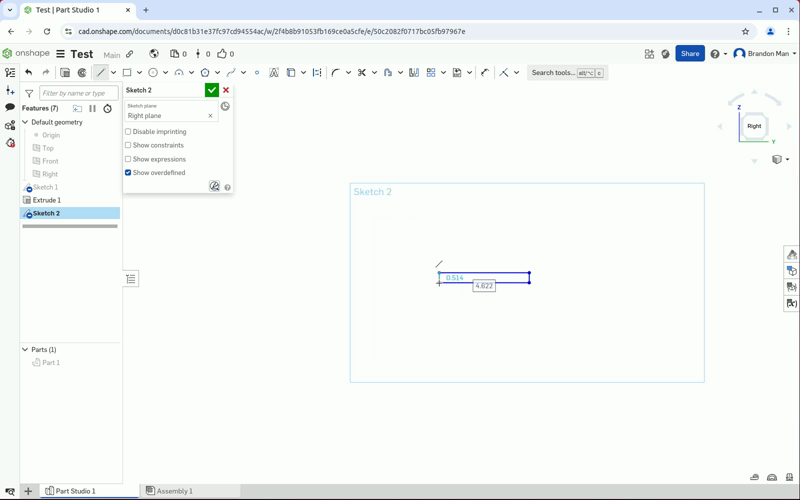
scroll(6)
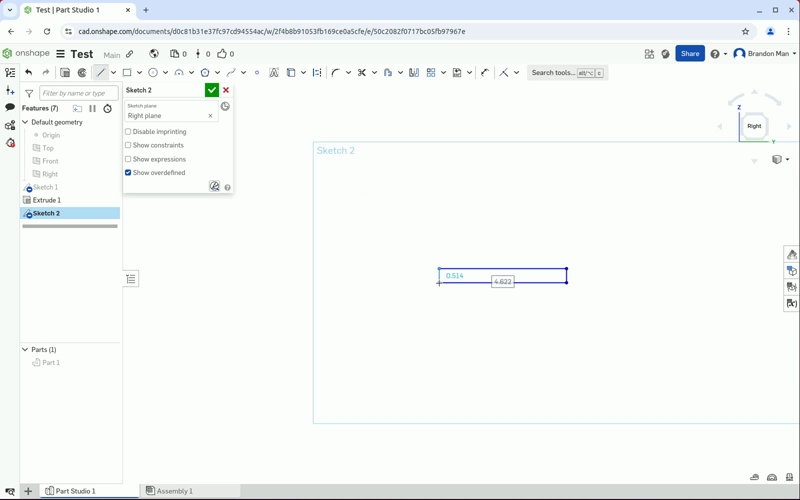
scroll(6)
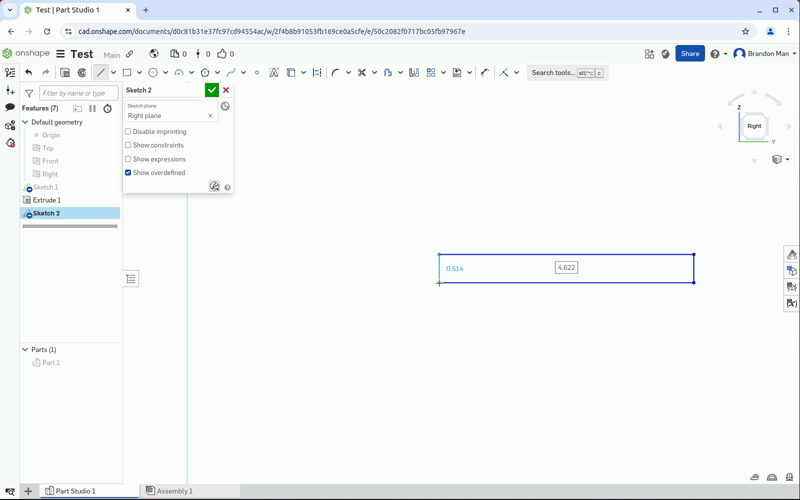
key_up(shift)
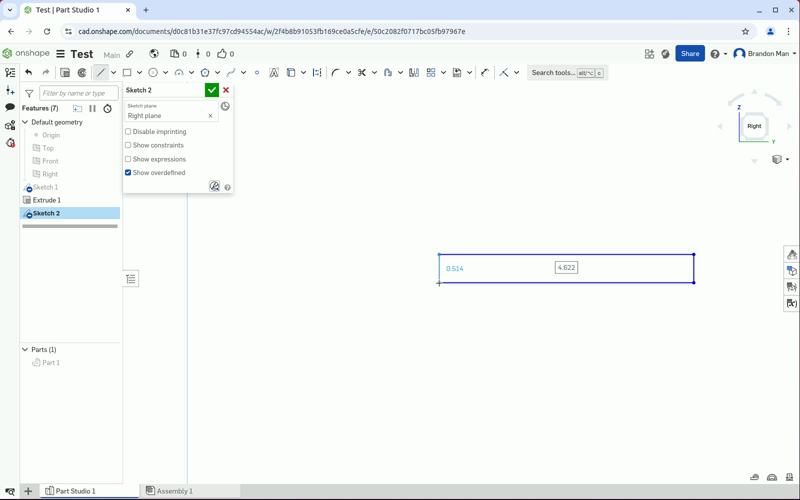
click(439, 282)
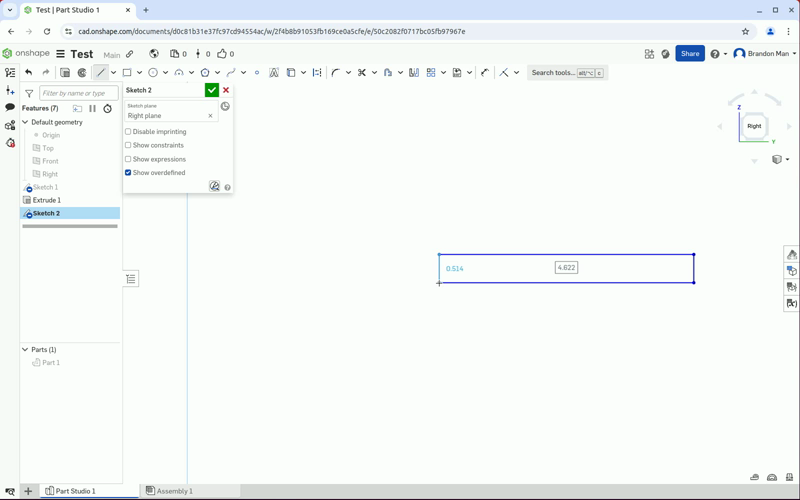
scroll(-6)
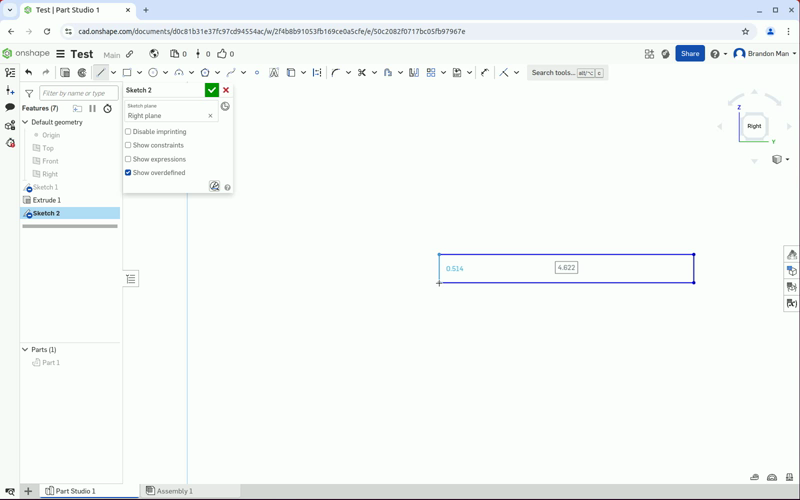
scroll(-6)
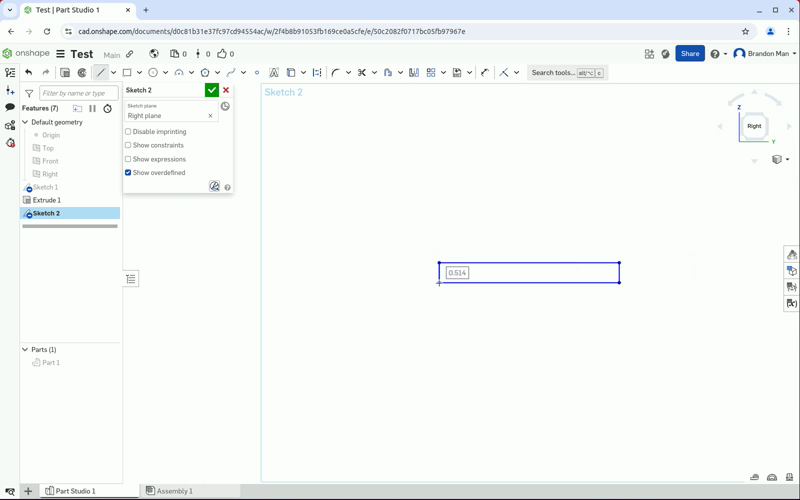
scroll(-6)
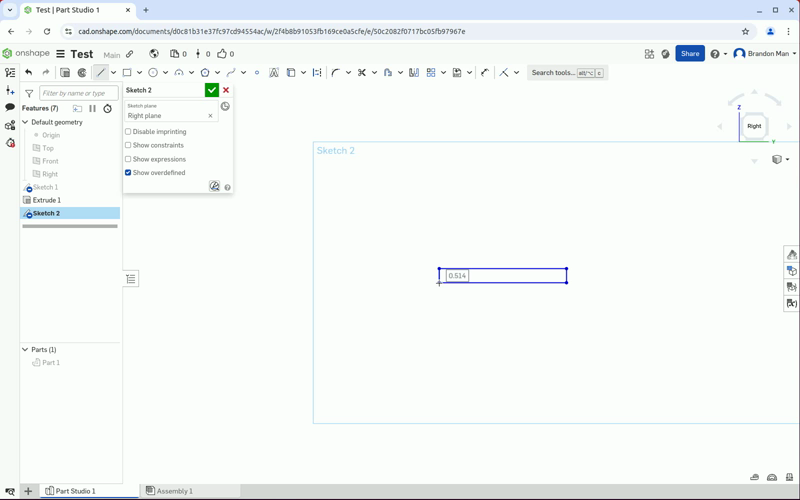
scroll(-6)
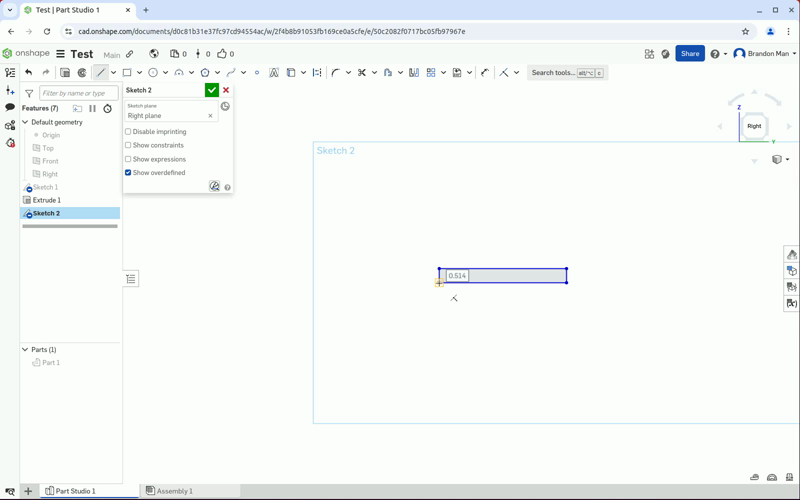
scroll(-6)
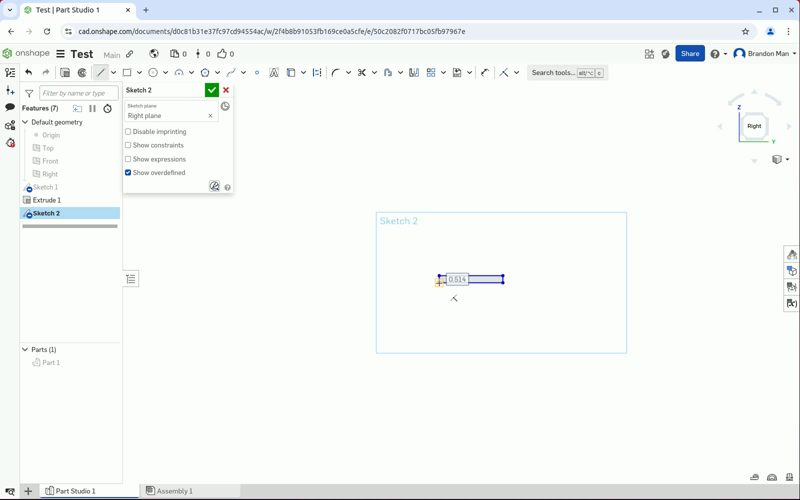
scroll(-6)
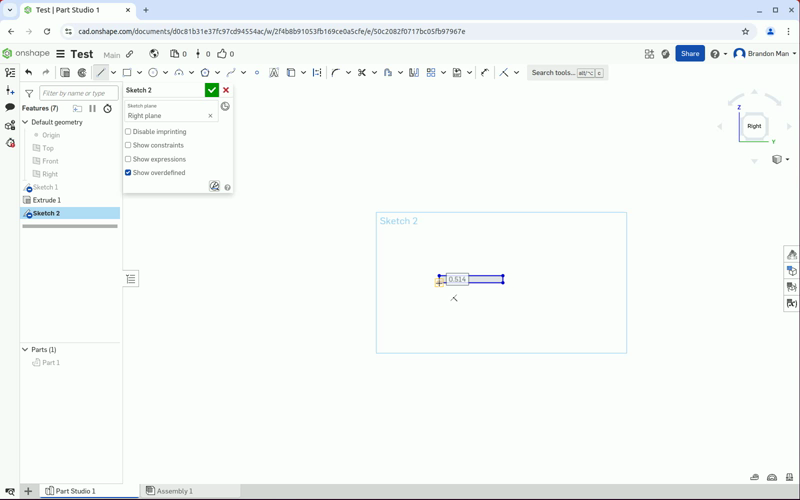
scroll(-6)
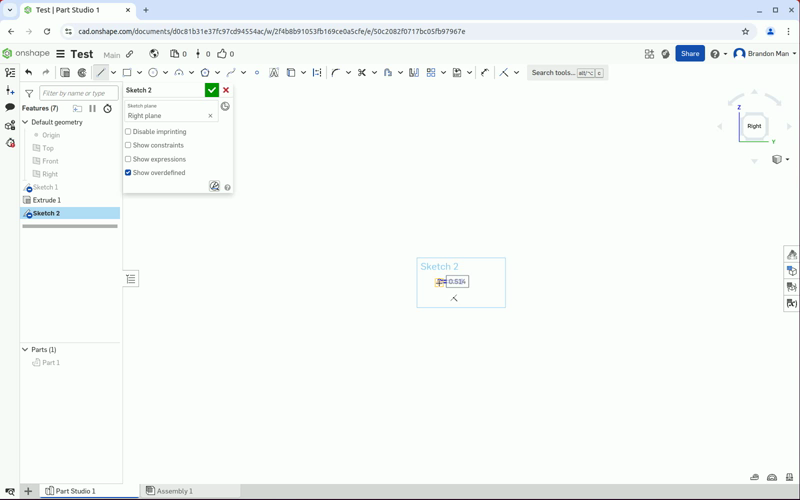
key(esc)
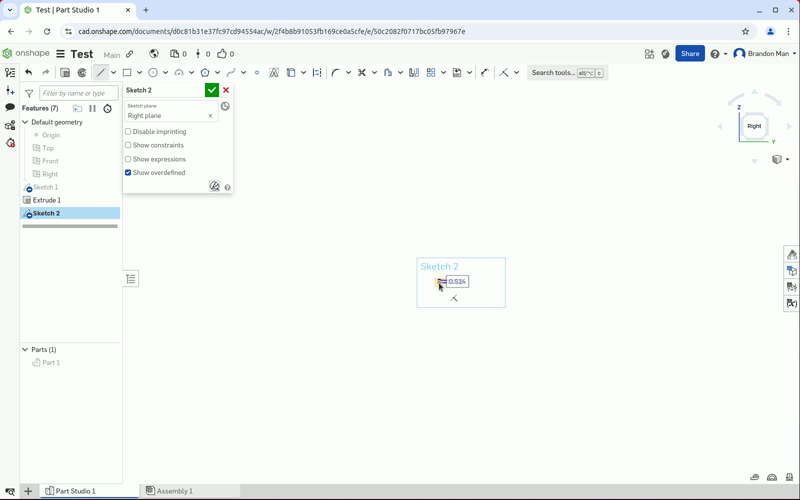
mouse_move(451, 280)
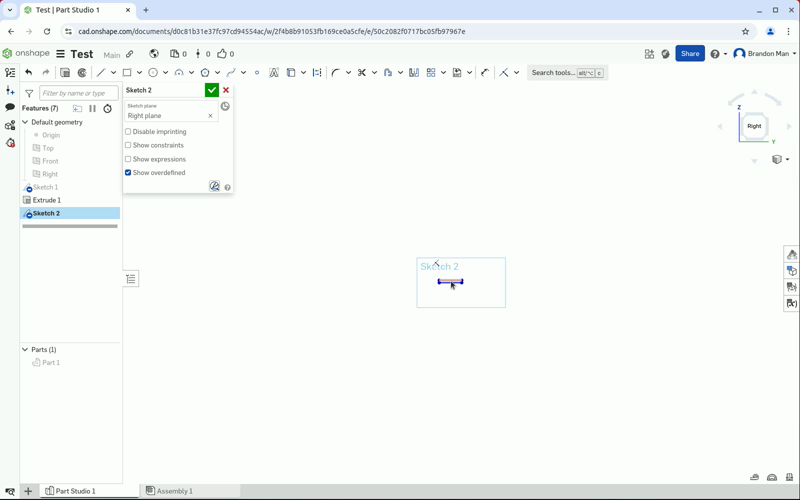
scroll(6)
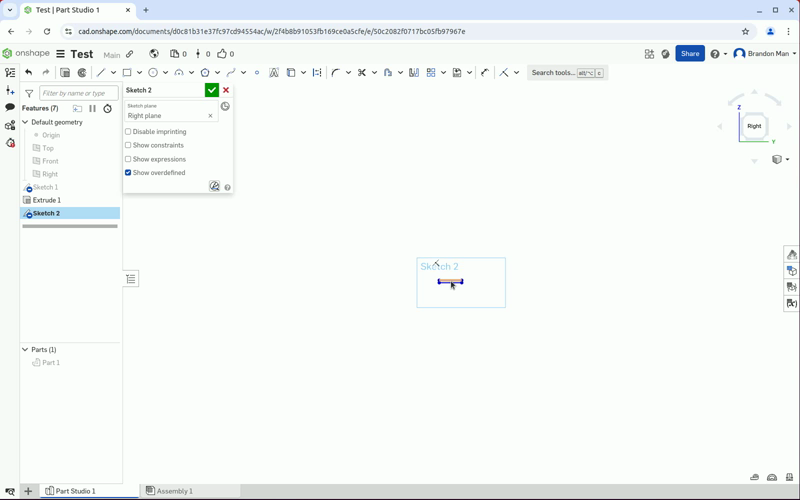
scroll(6)
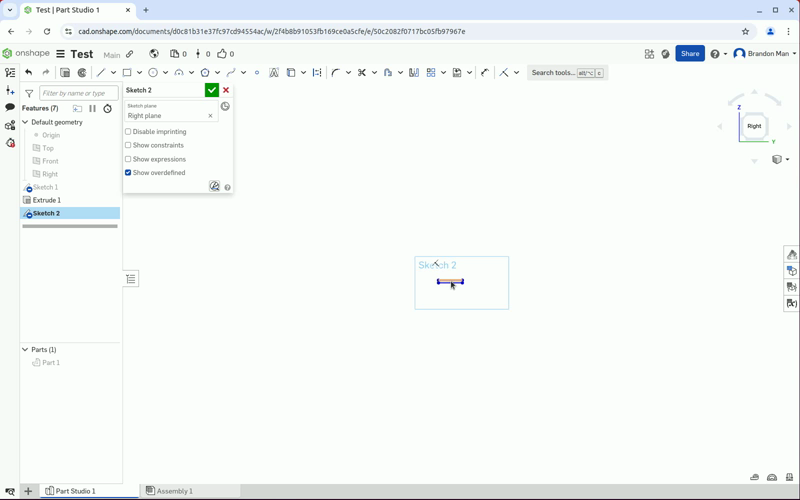
scroll(6)
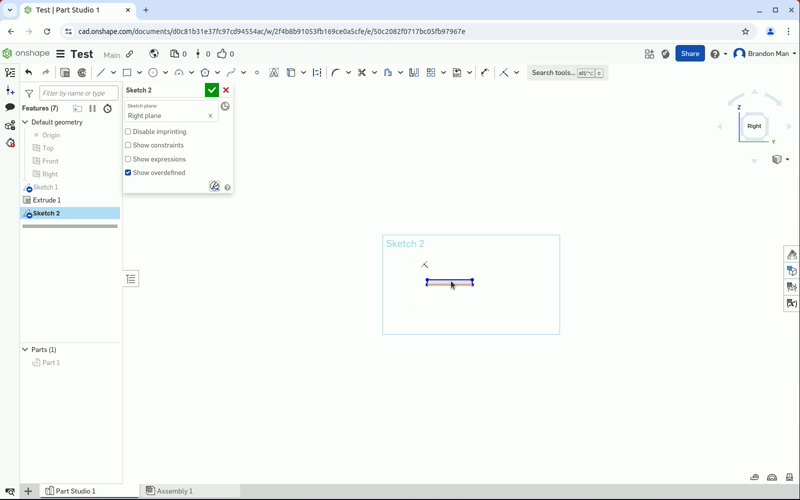
scroll(6)
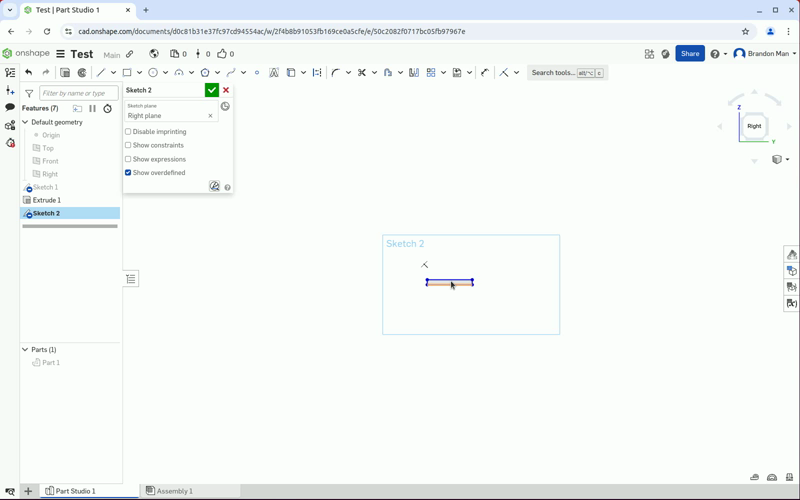
scroll(6)
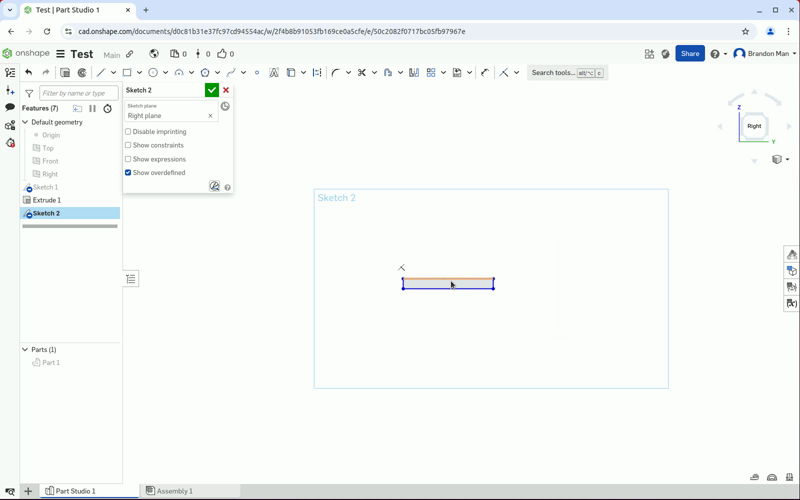
scroll(6)
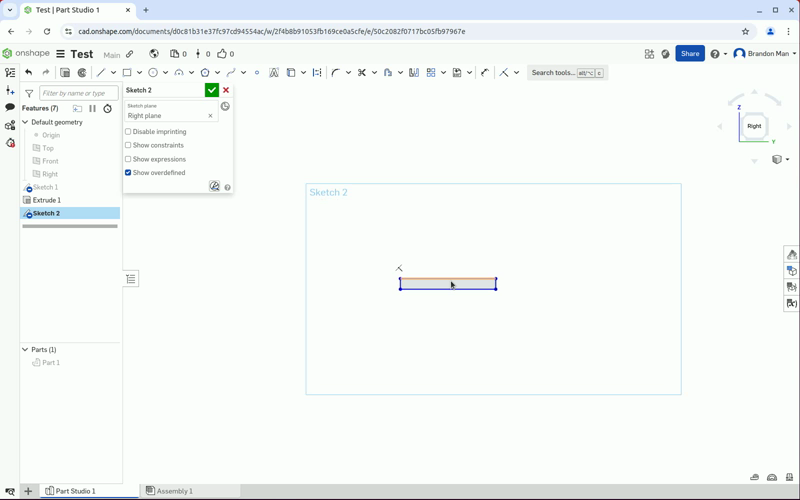
scroll(6)
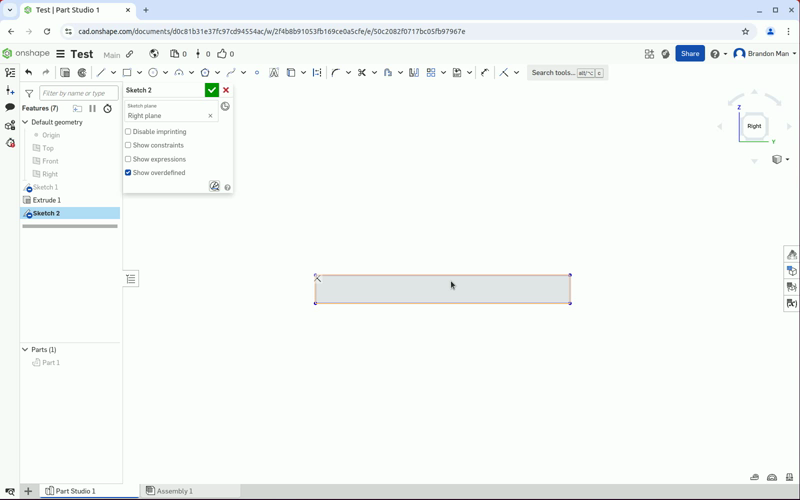
click(451, 280)
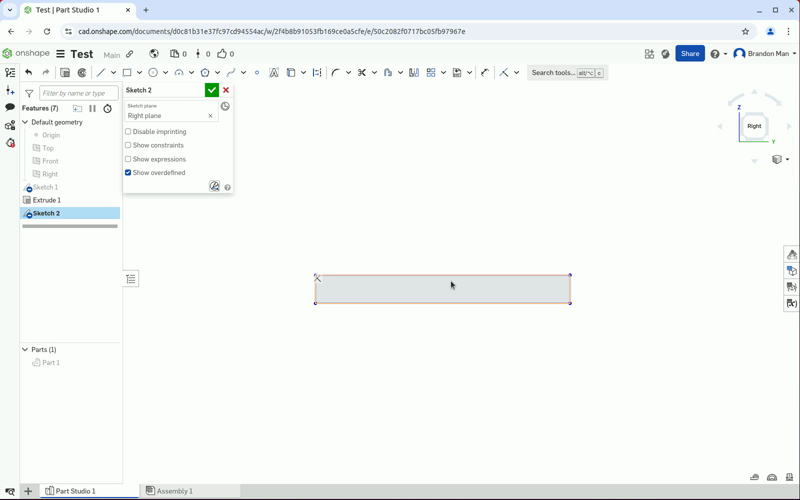
scroll(-6)
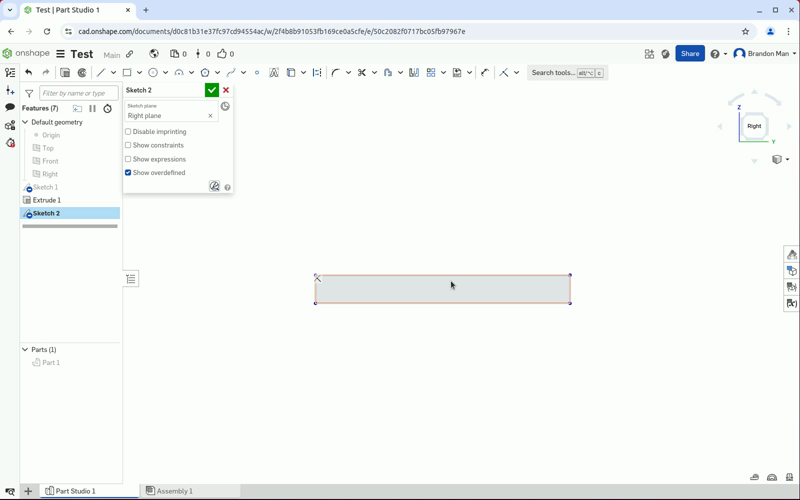
scroll(-6)
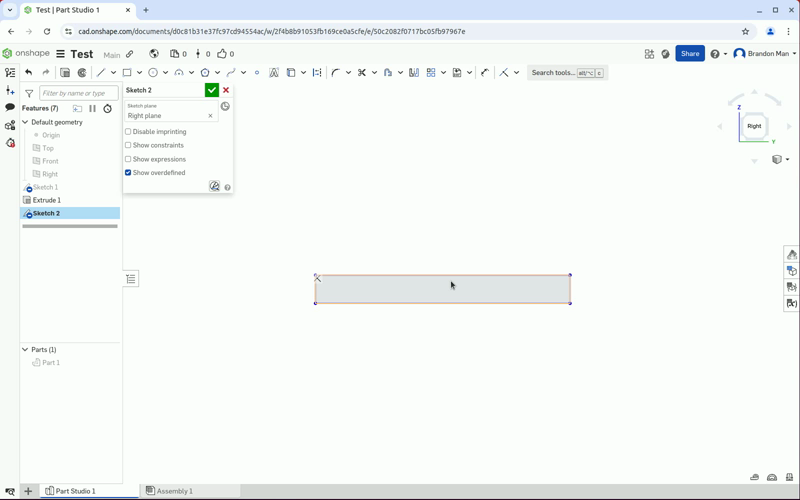
scroll(-6)
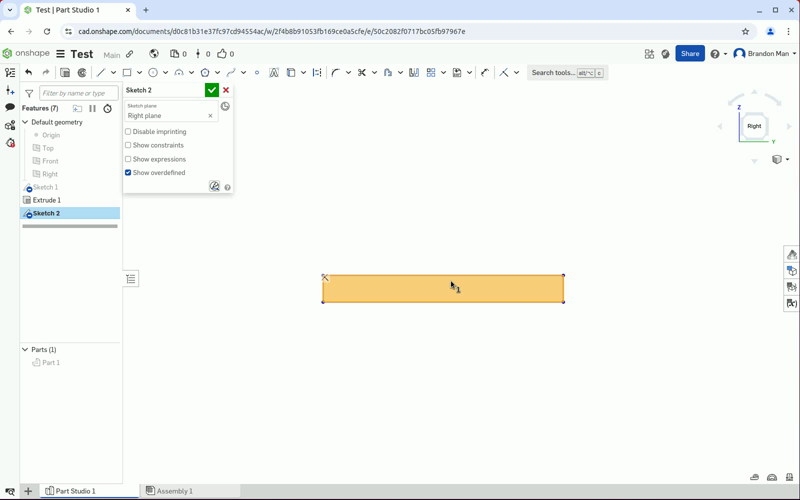
scroll(-6)
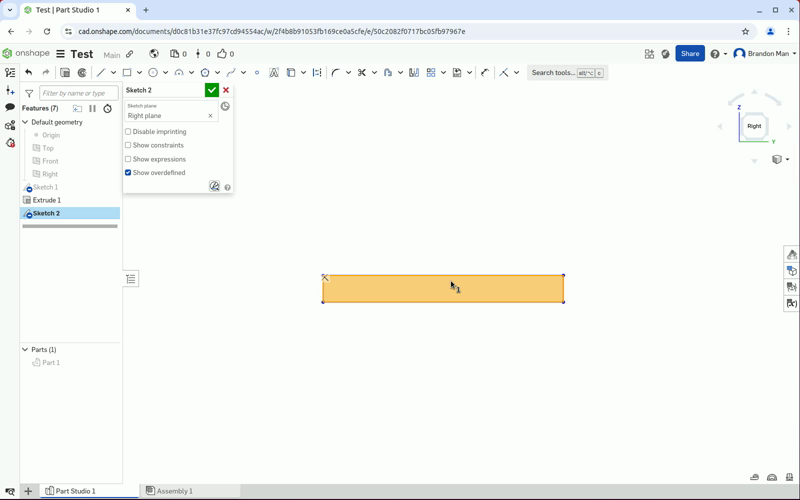
scroll(-6)
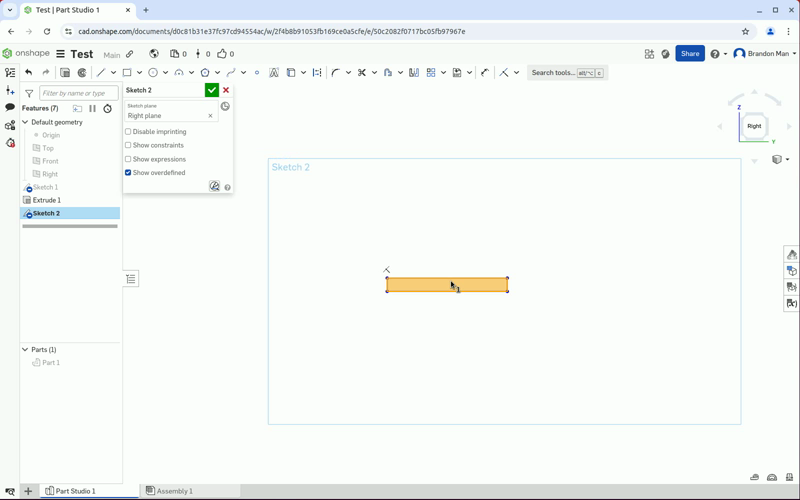
scroll(-6)
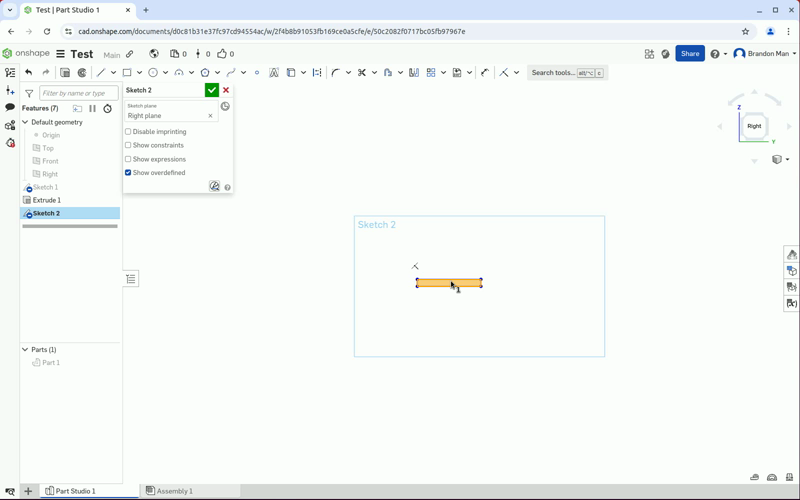
scroll(-6)
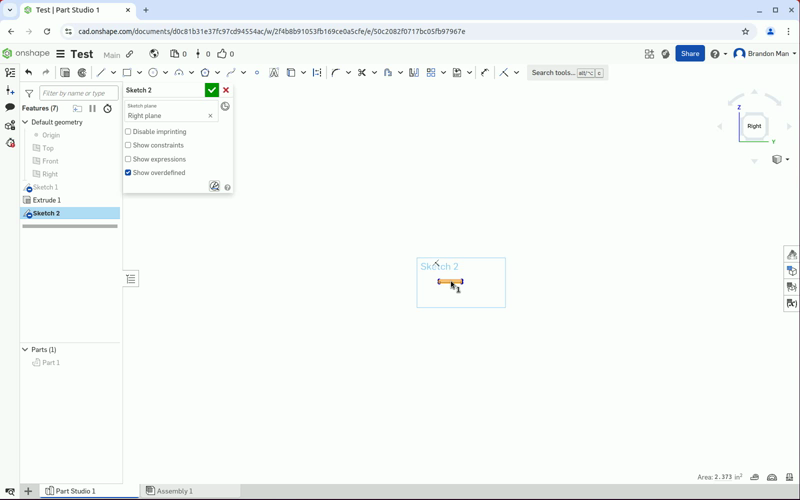
mouse_move(73, 352)
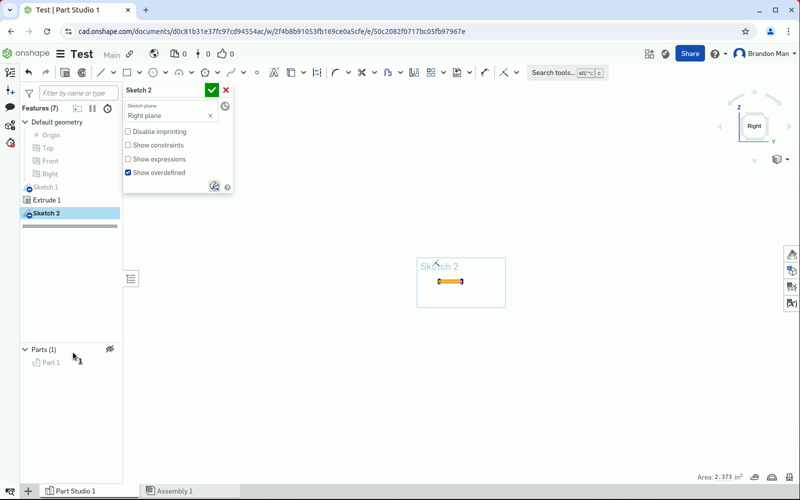
key(shift+y)
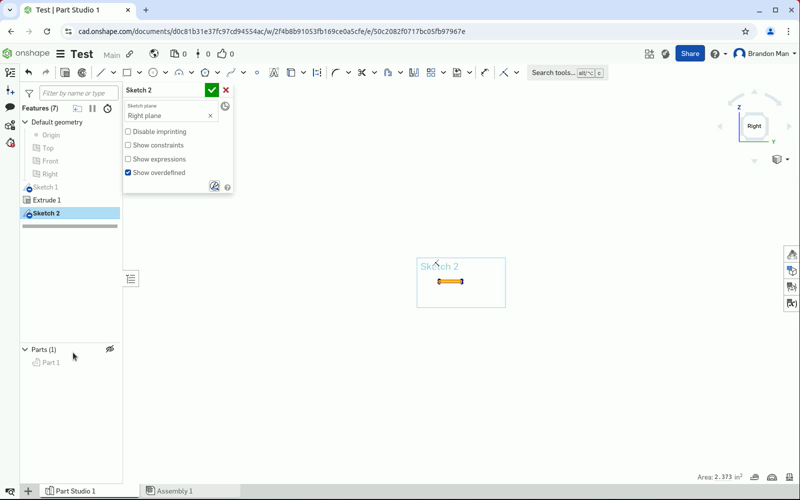
key(shift+e)
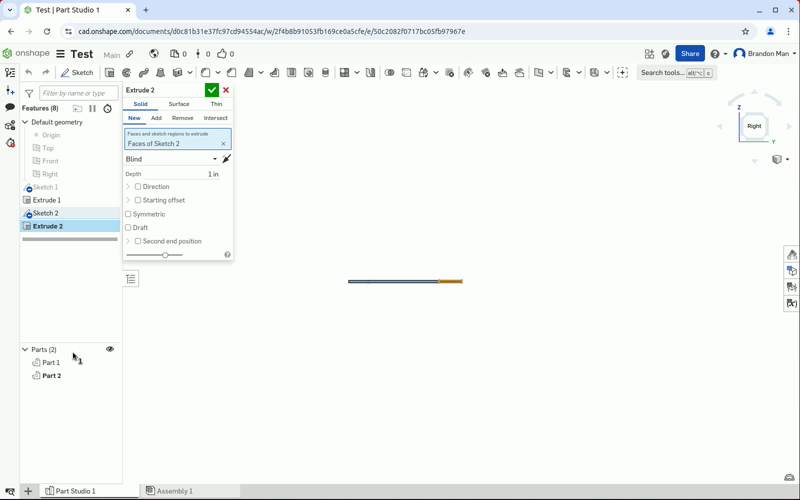
mouse_move(143, 106)
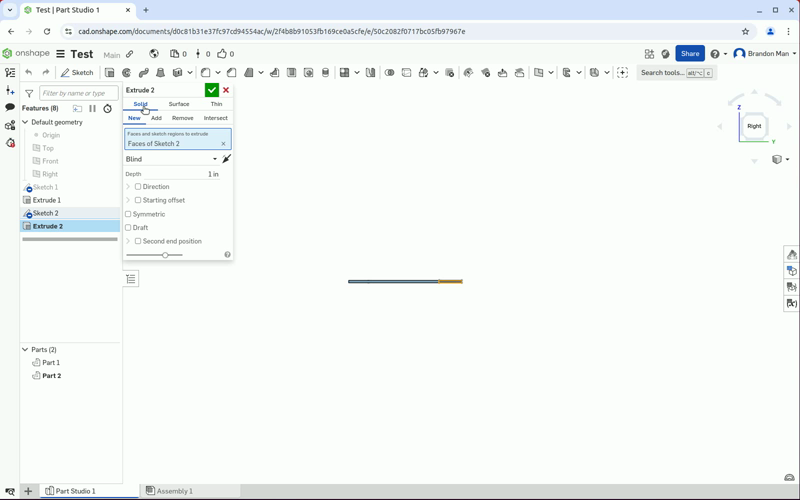
click(143, 106)
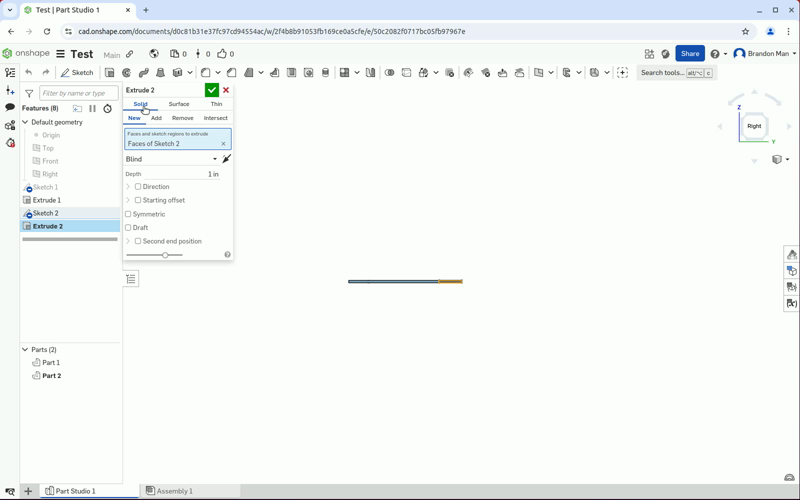
mouse_move(137, 120)
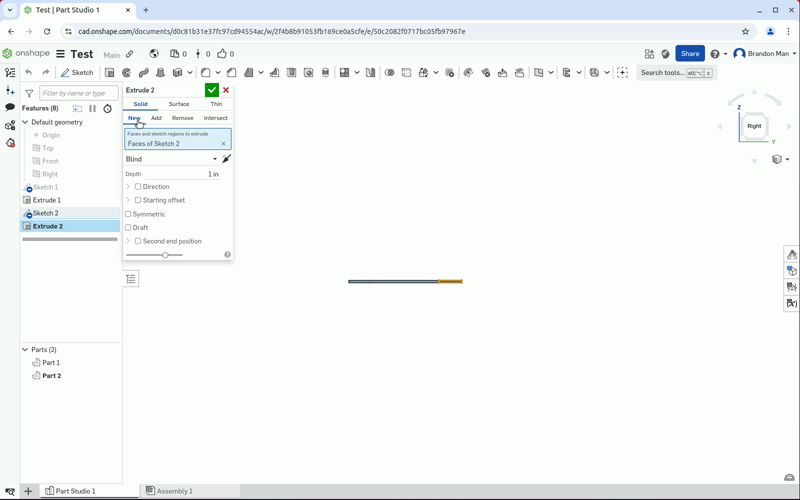
click(137, 120)
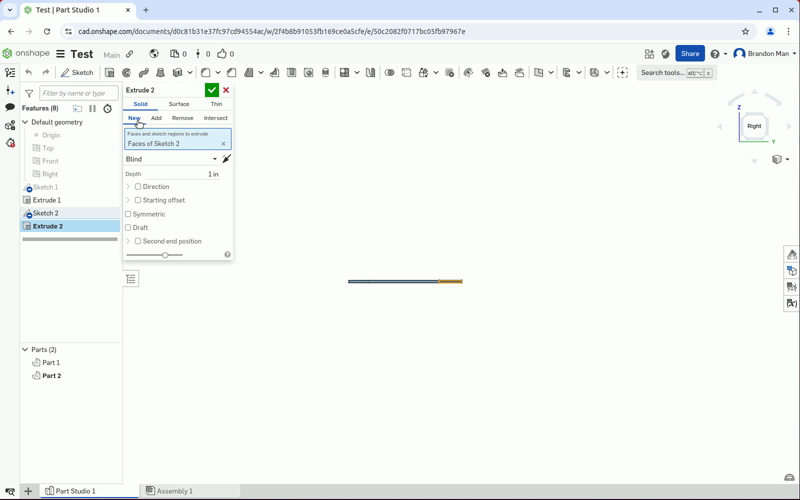
key(tab, 4)
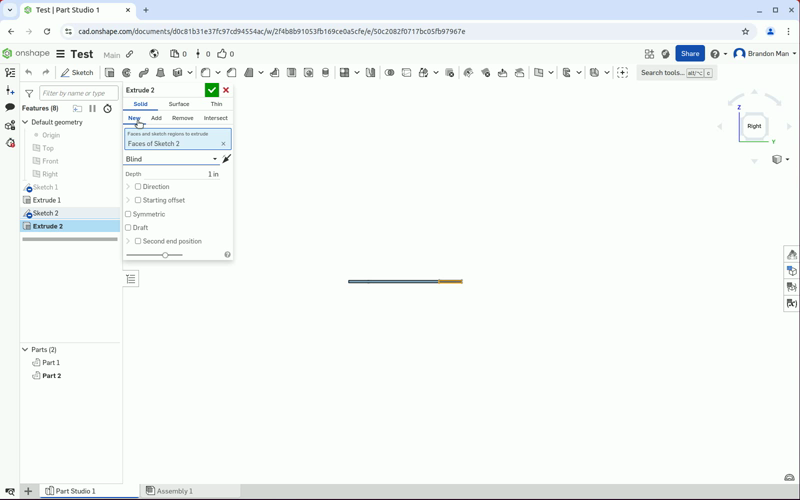
text(-0.481)
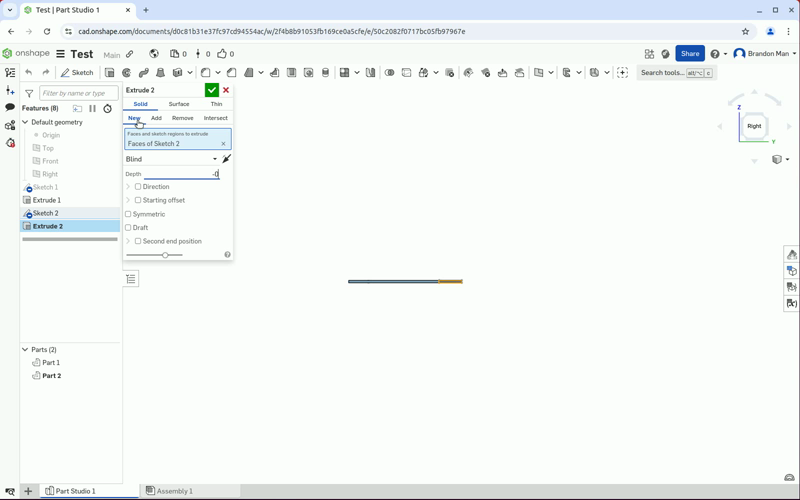
key(enter)
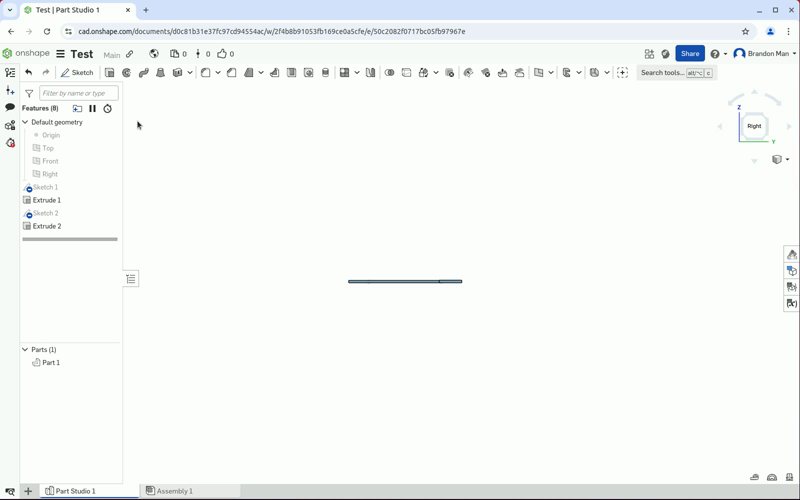
key(shift+h)
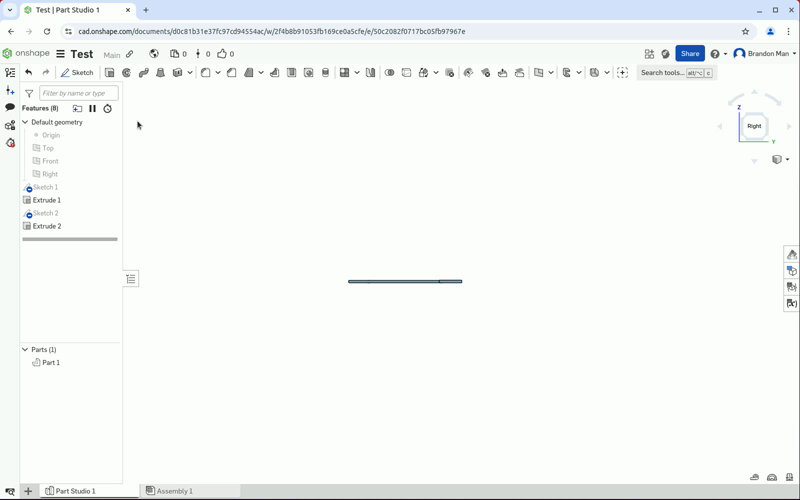
key(shift+h)
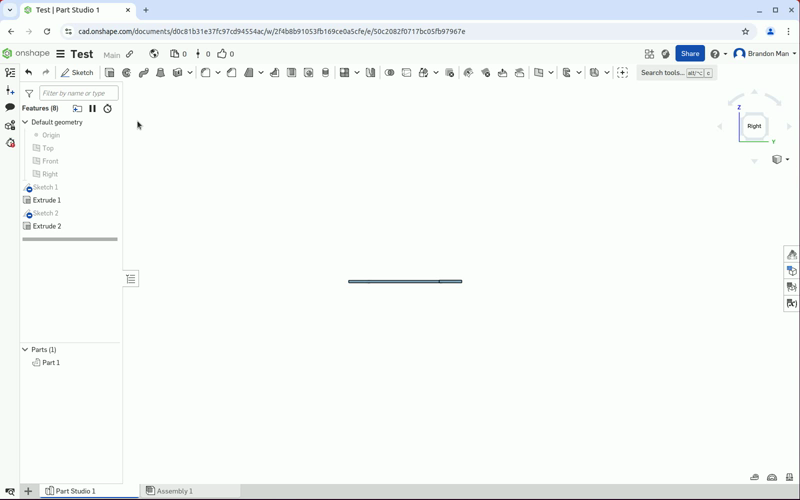
mouse_move(73, 189)
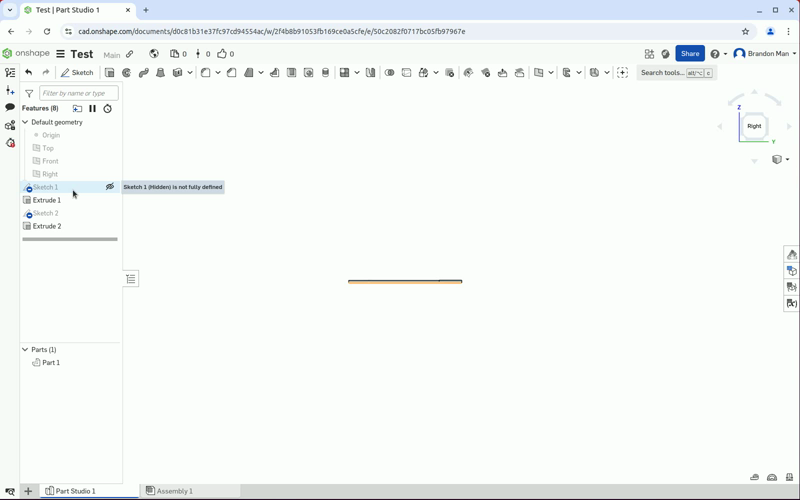
click(73, 189)
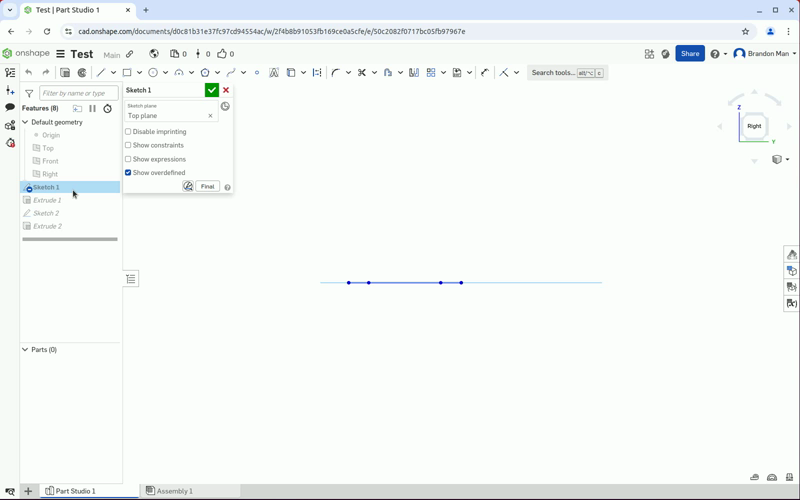
mouse_move(229, 92)
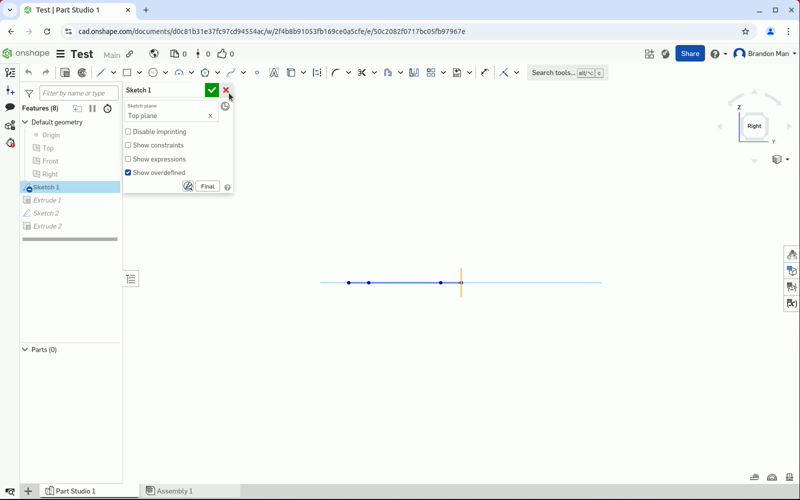
click(229, 92)
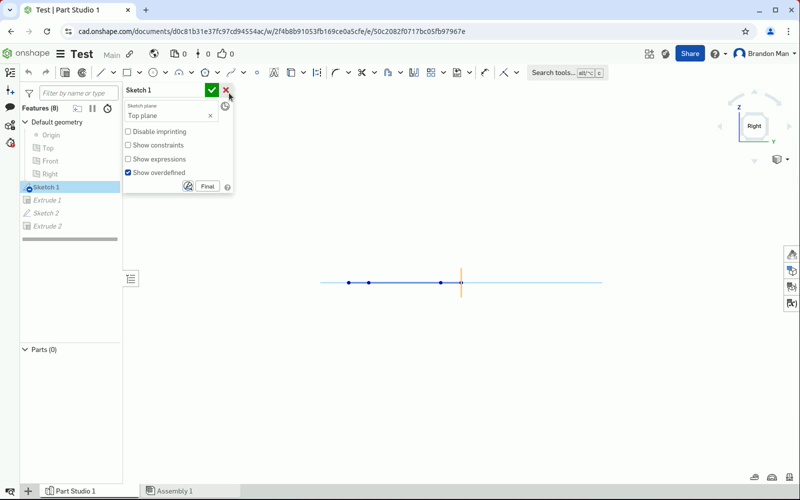
key(shift+s)
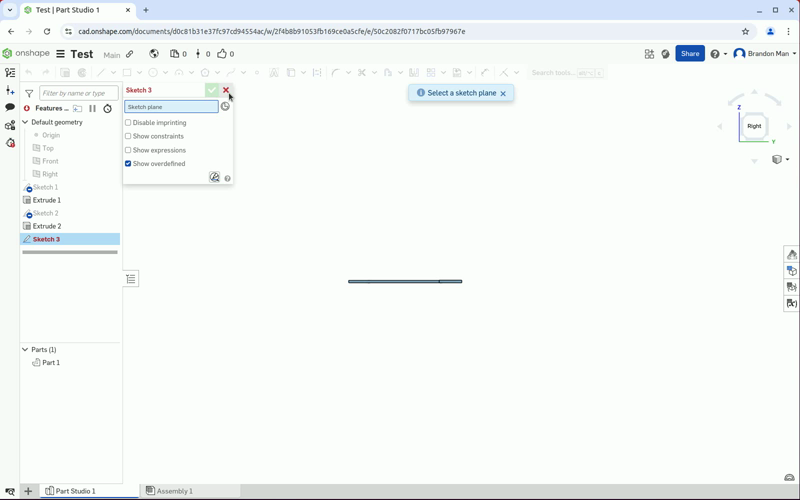
mouse_move(73, 176)
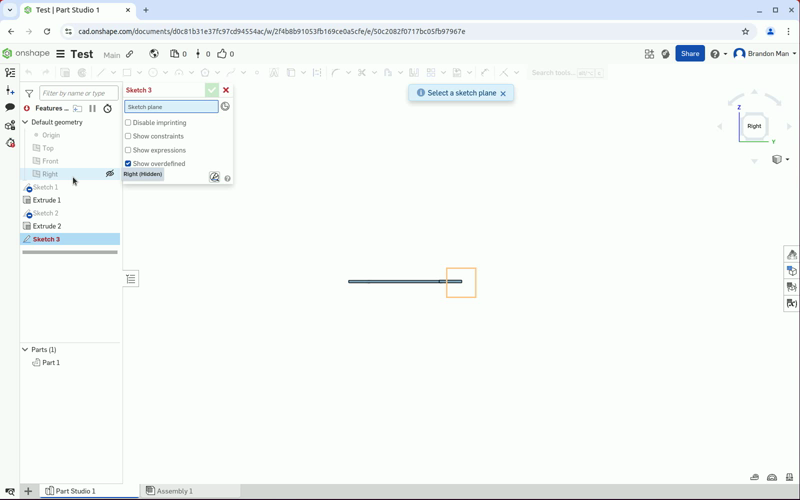
click(73, 176)
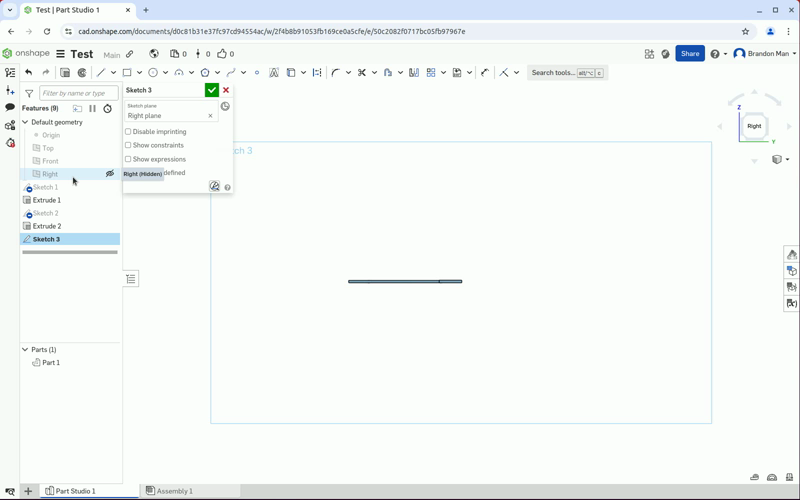
mouse_move(73, 352)
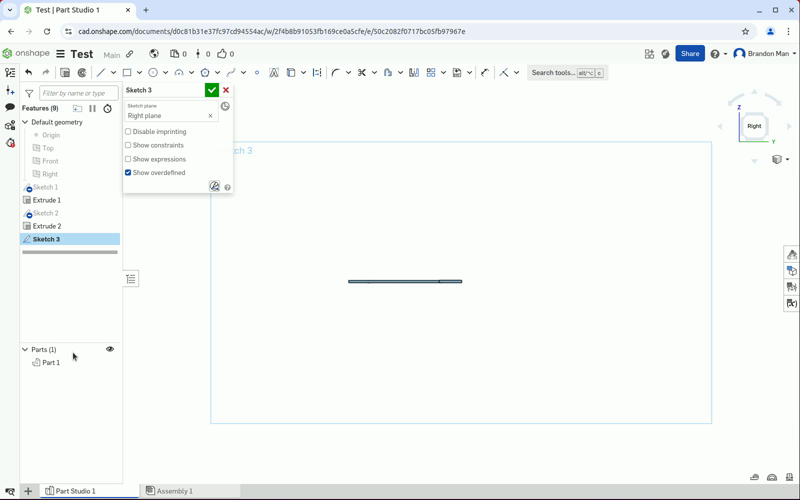
key(y)
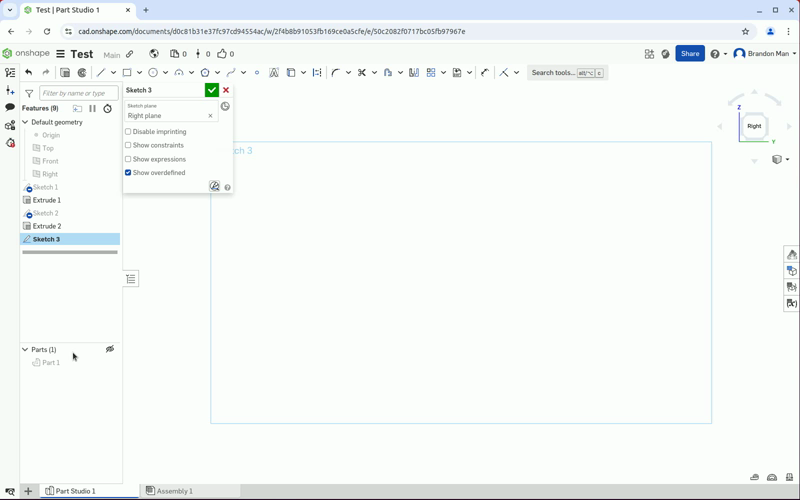
key(l)
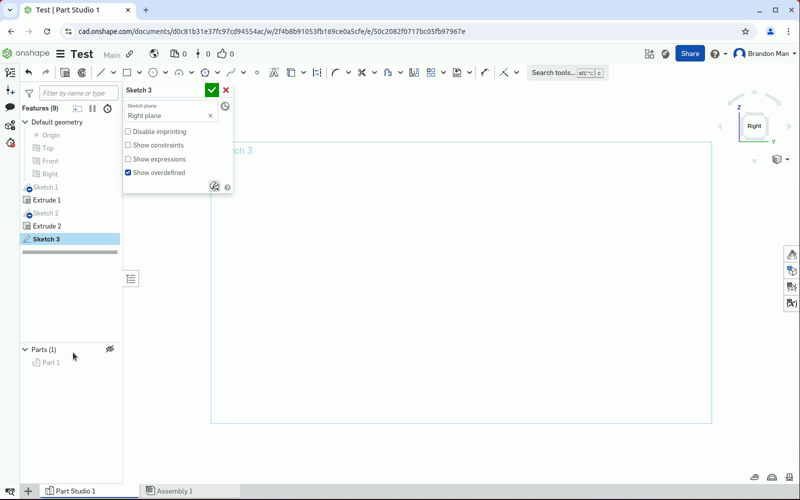
key_down(shift)
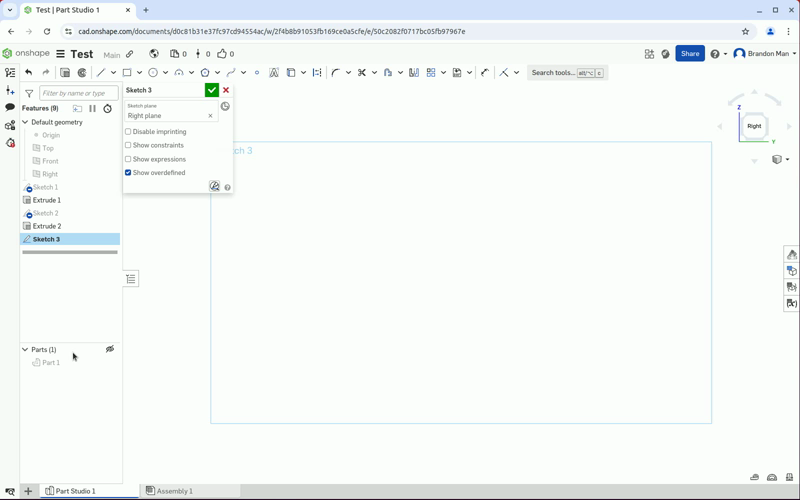
mouse_move(348, 282)
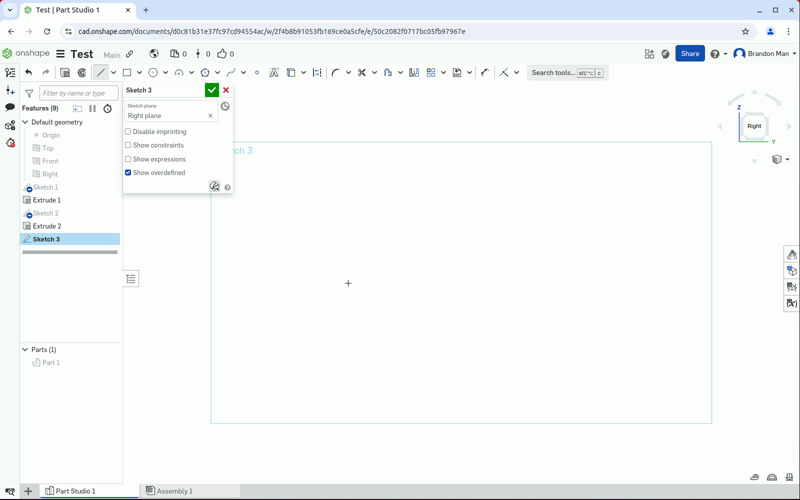
click(348, 282)
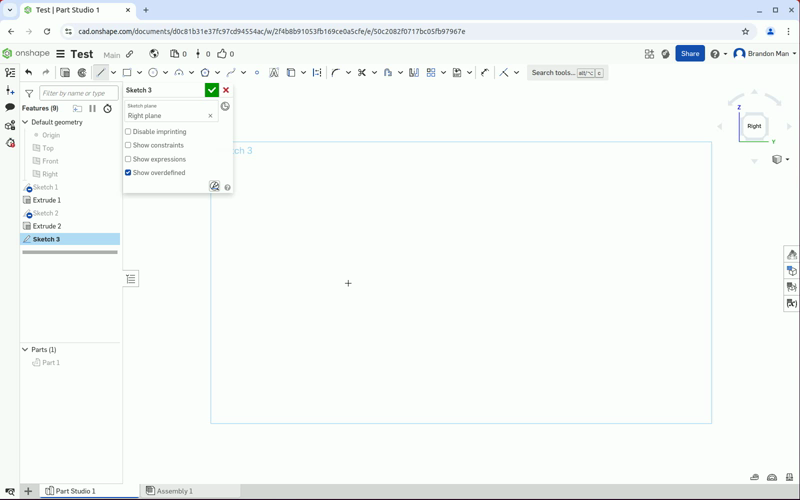
key_up(shift)
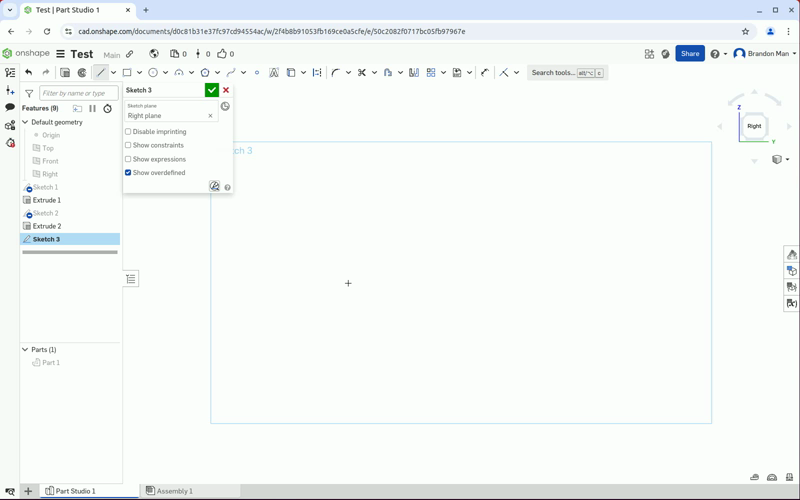
key_down(shift)
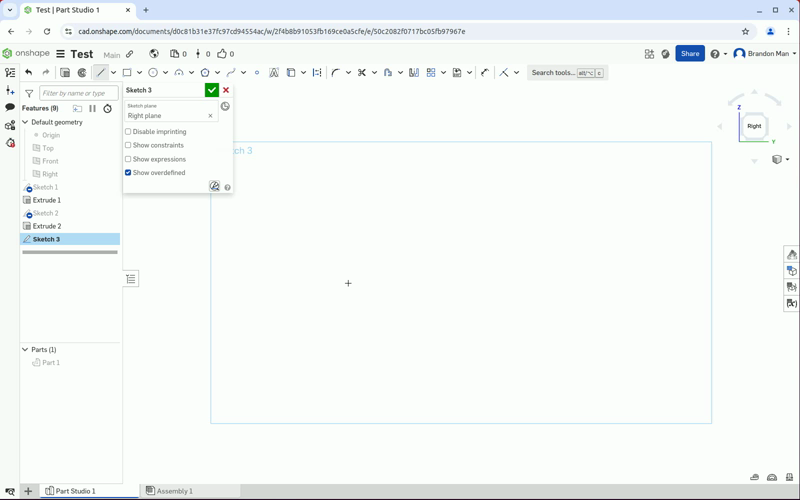
mouse_move(378, 282)
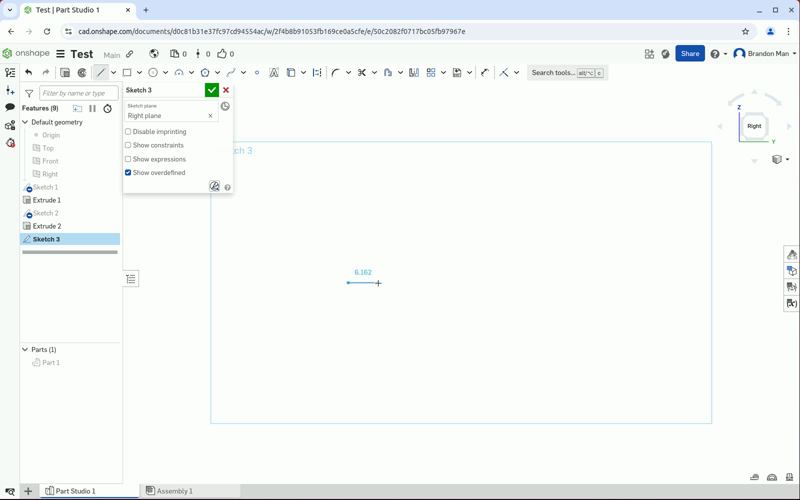
mouse_move(370, 282)
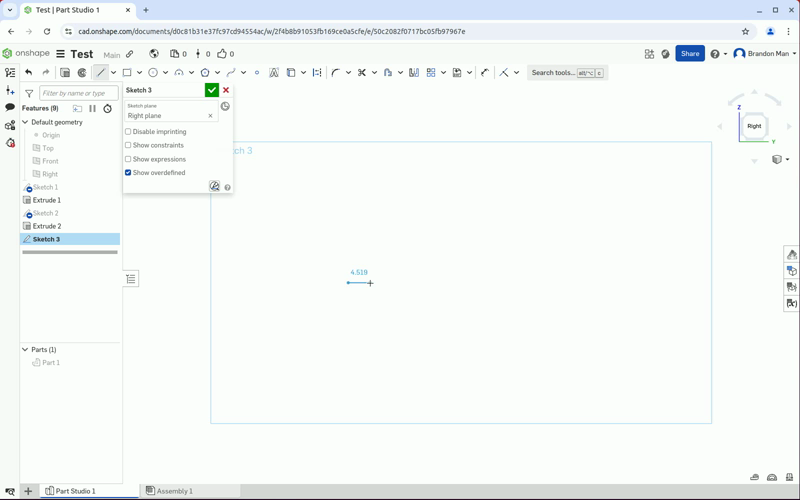
click(370, 282)
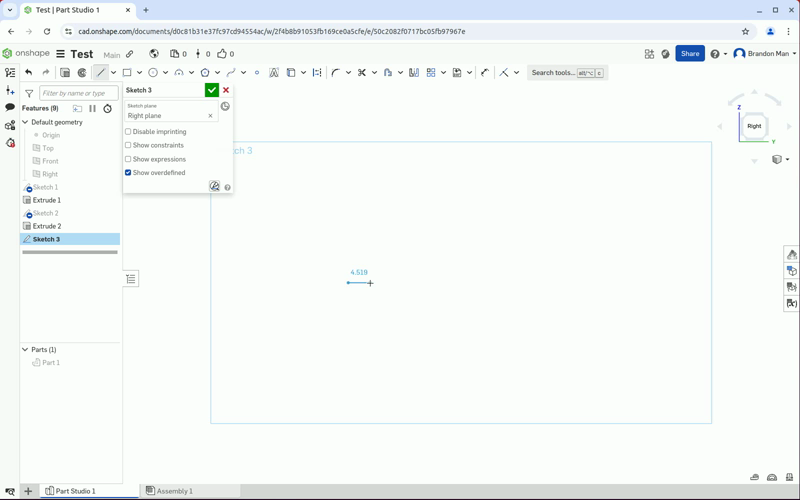
key_up(shift)
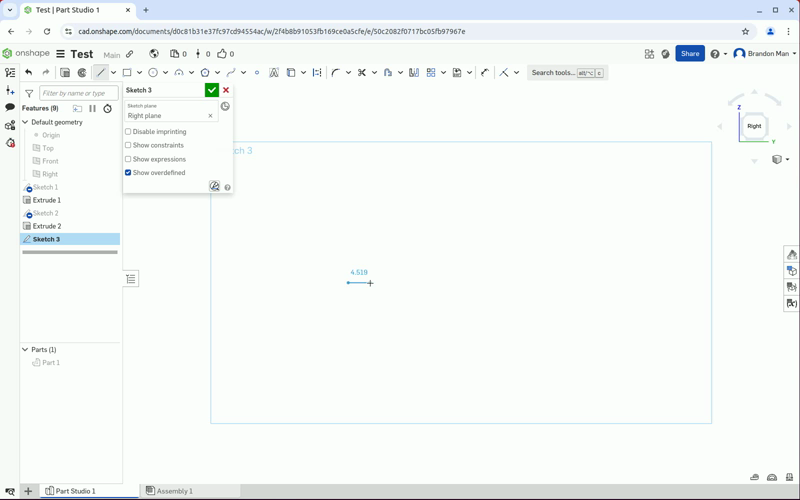
key_down(shift)
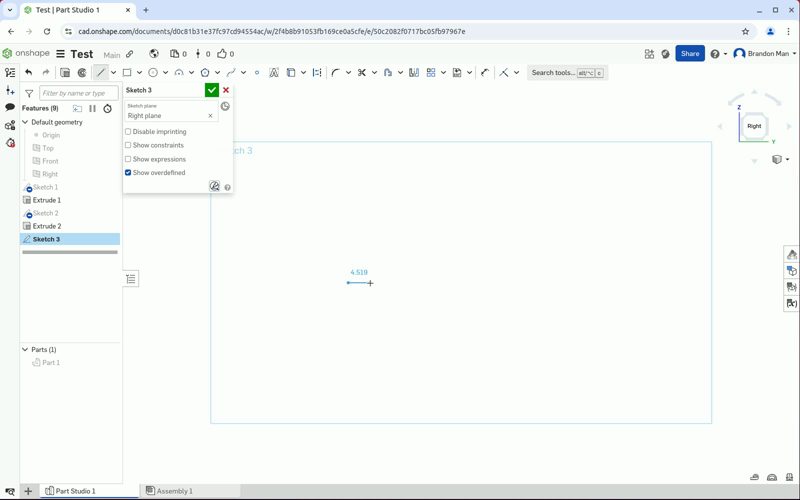
mouse_move(400, 282)
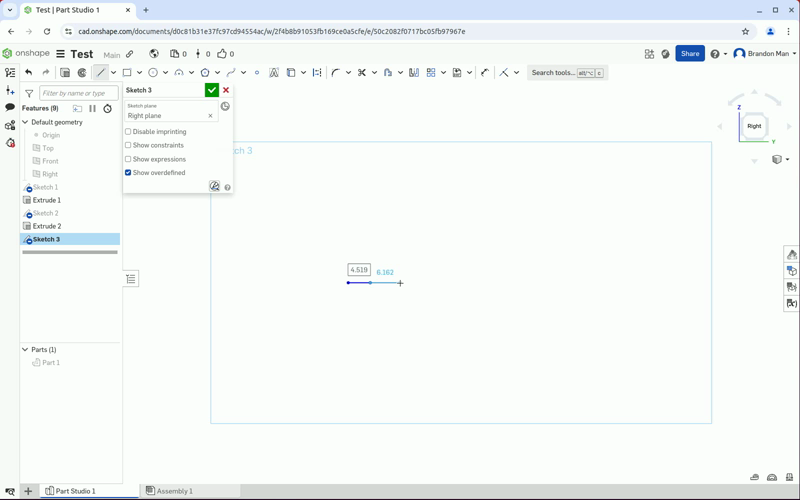
mouse_move(370, 280)
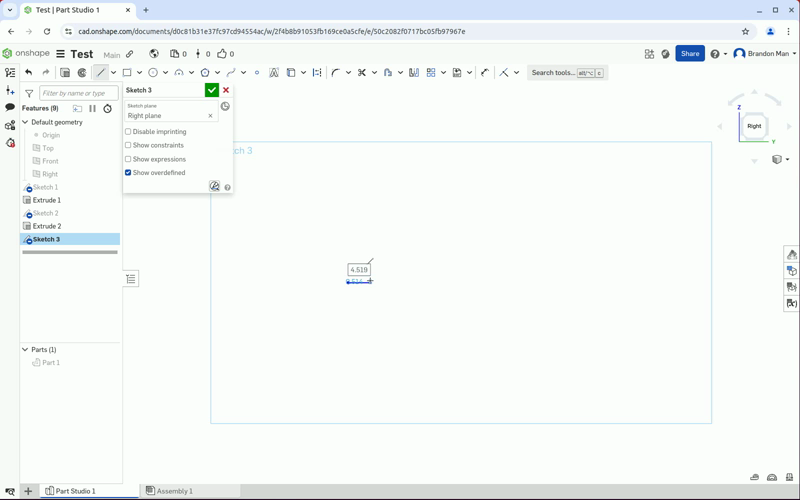
scroll(6)
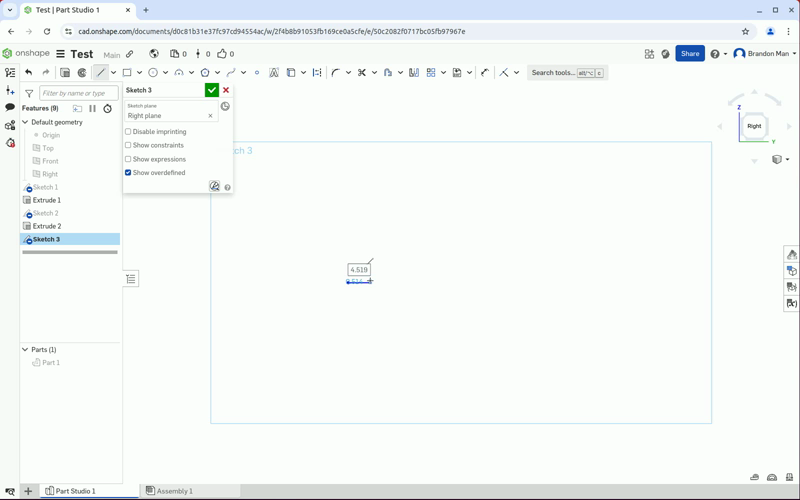
scroll(6)
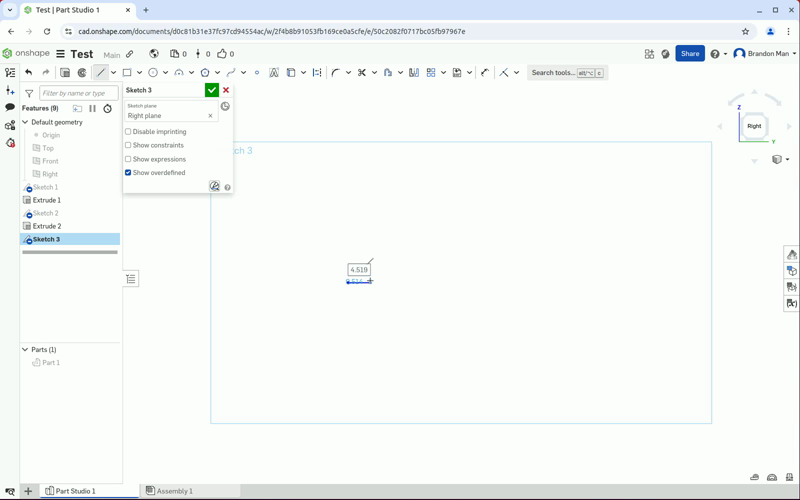
scroll(6)
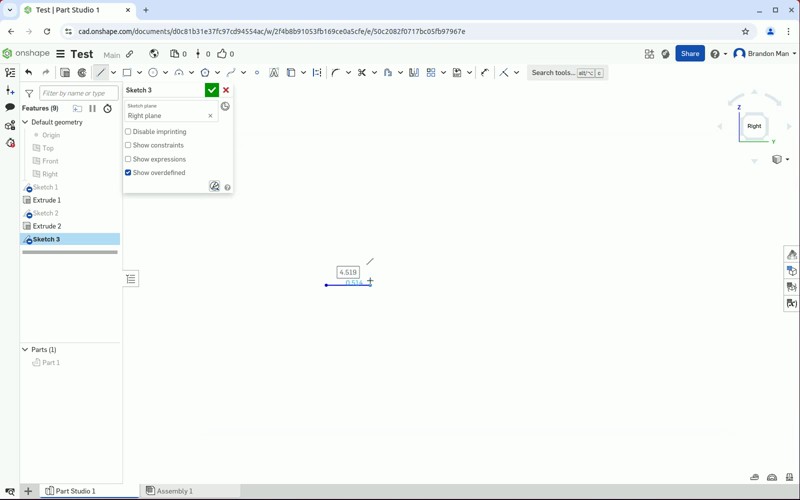
scroll(6)
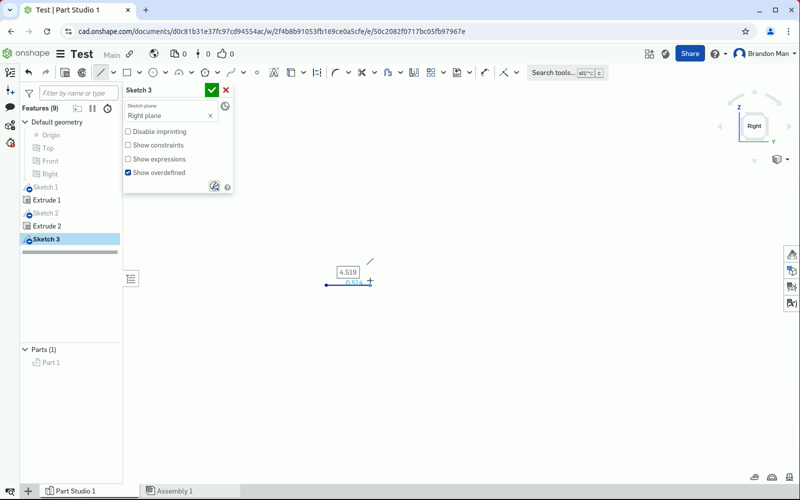
scroll(6)
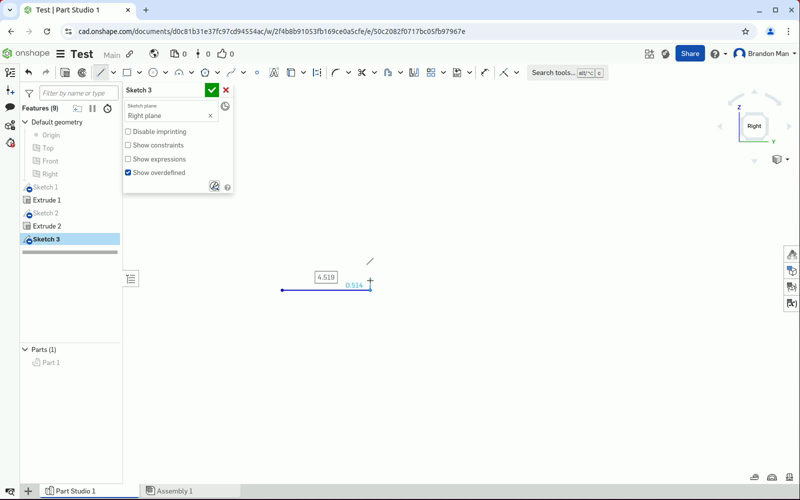
scroll(6)
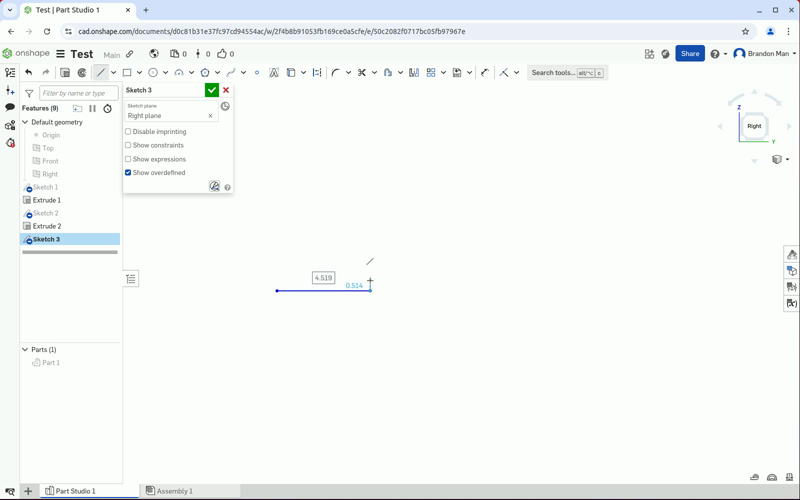
scroll(6)
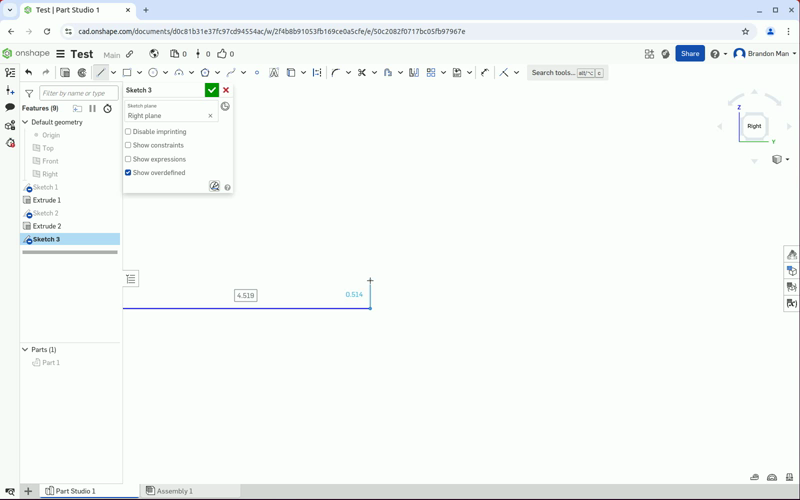
click(370, 280)
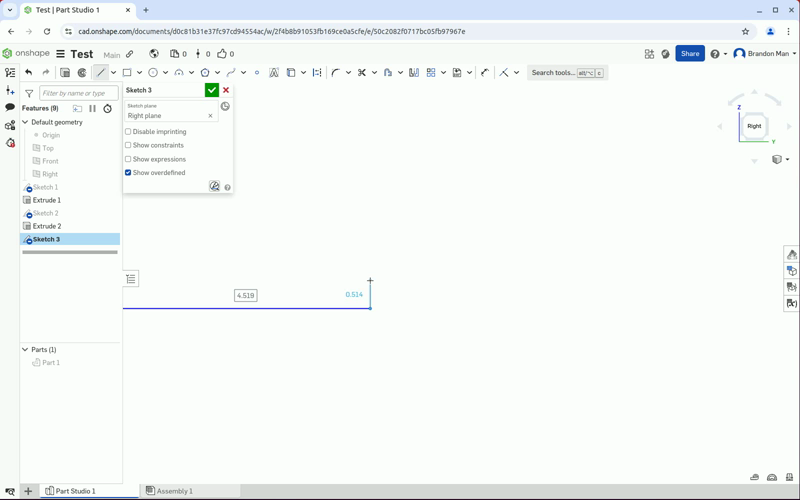
scroll(-6)
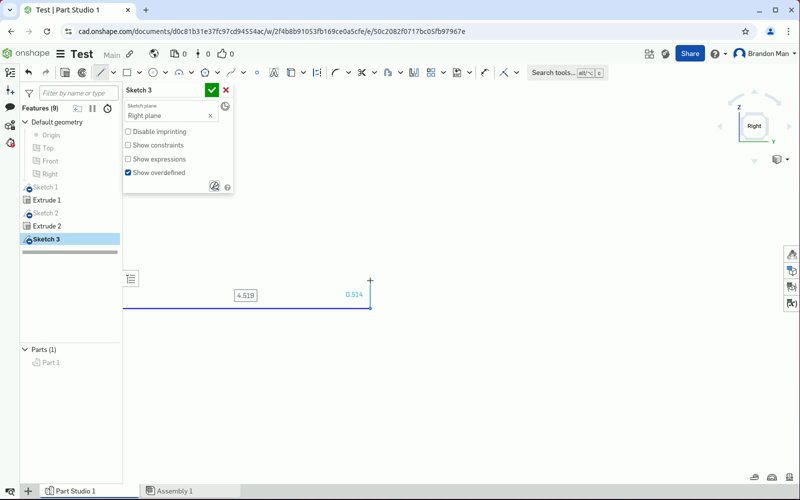
scroll(-6)
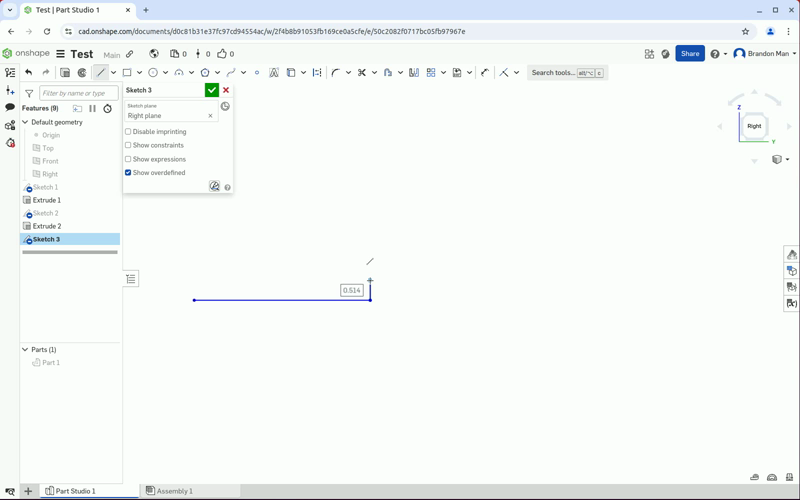
scroll(-6)
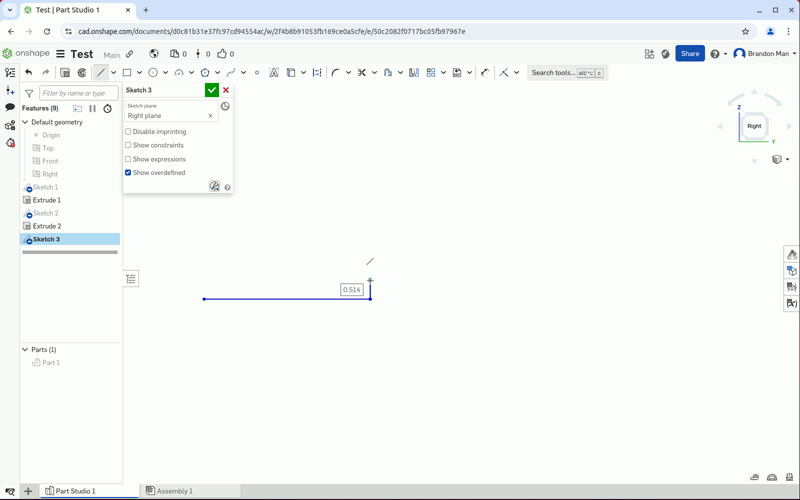
scroll(-6)
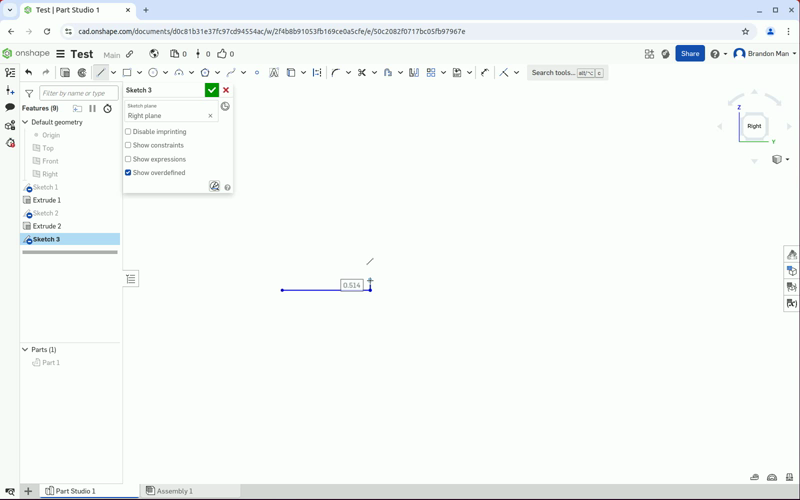
scroll(-6)
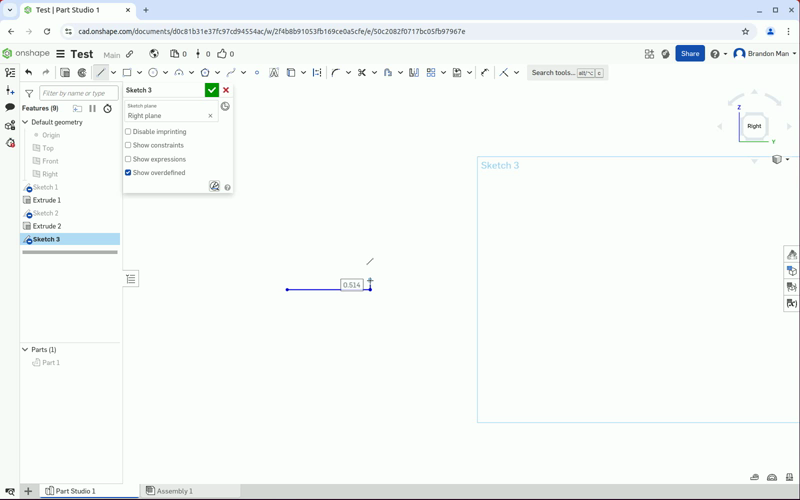
scroll(-6)
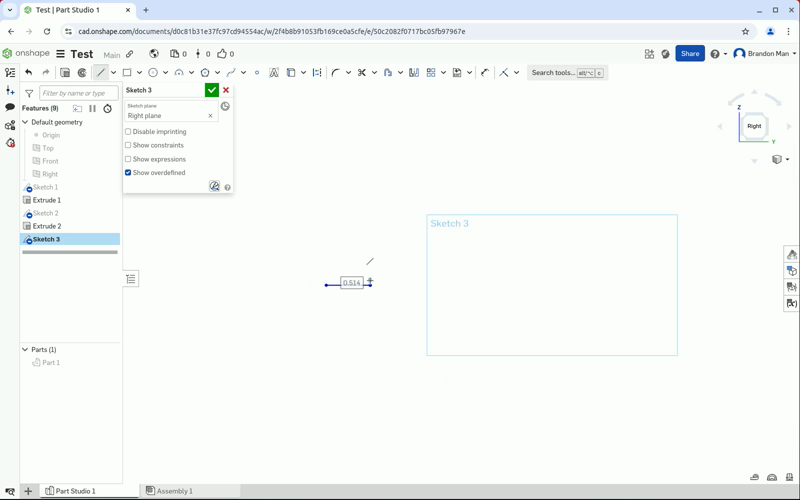
scroll(-6)
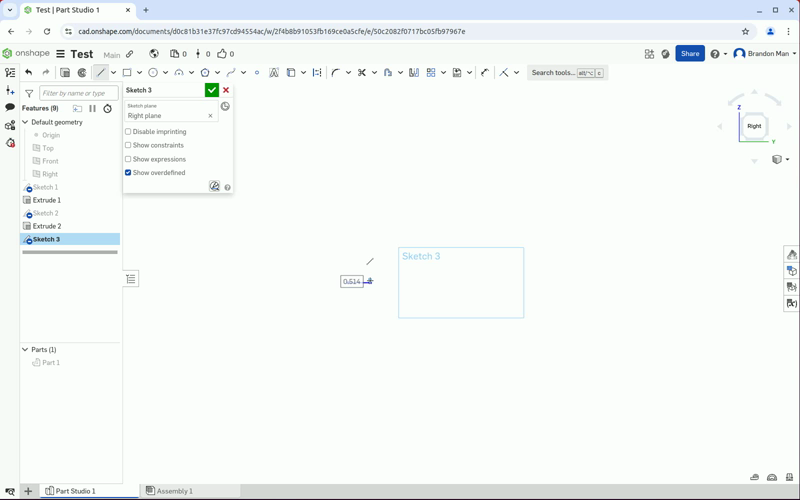
key_up(shift)
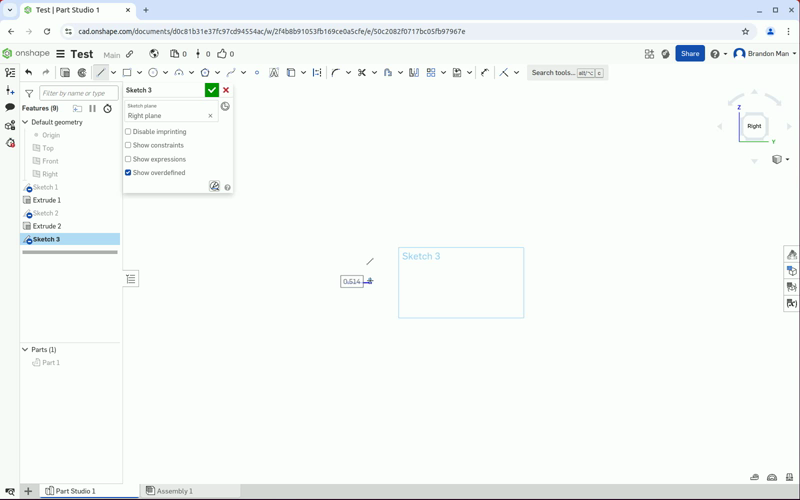
key_down(shift)
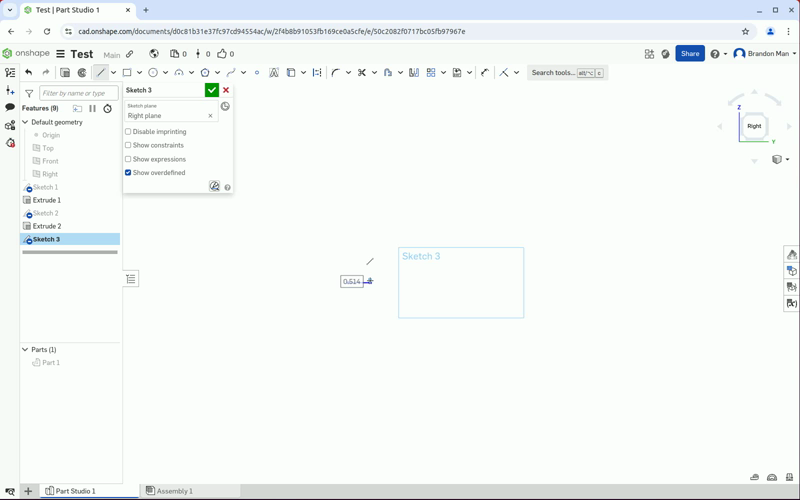
mouse_move(400, 280)
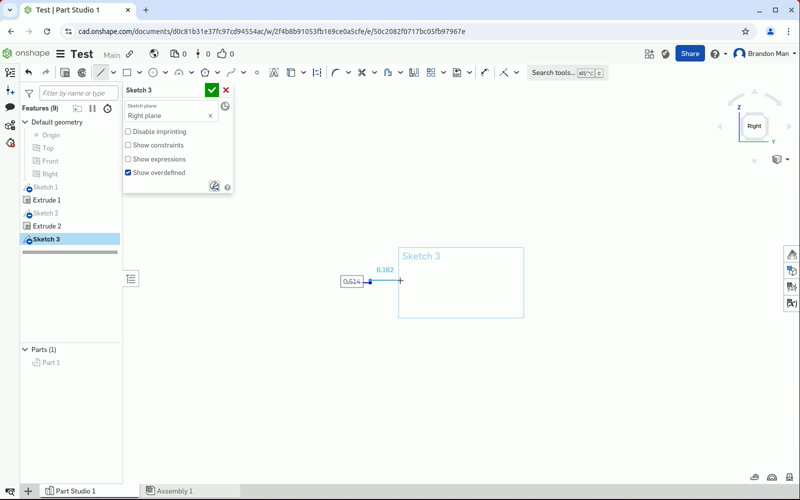
mouse_move(348, 280)
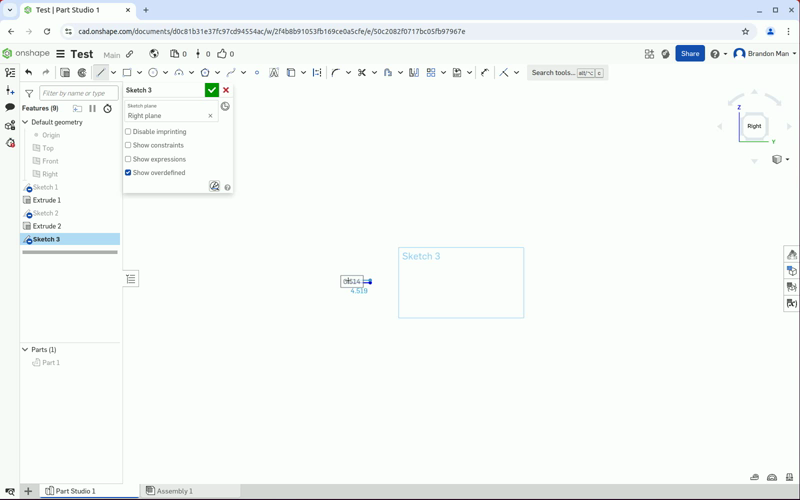
scroll(6)
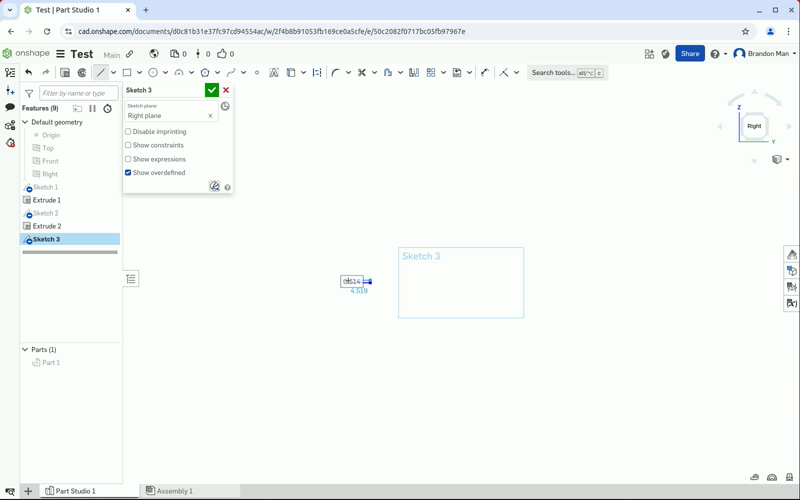
scroll(6)
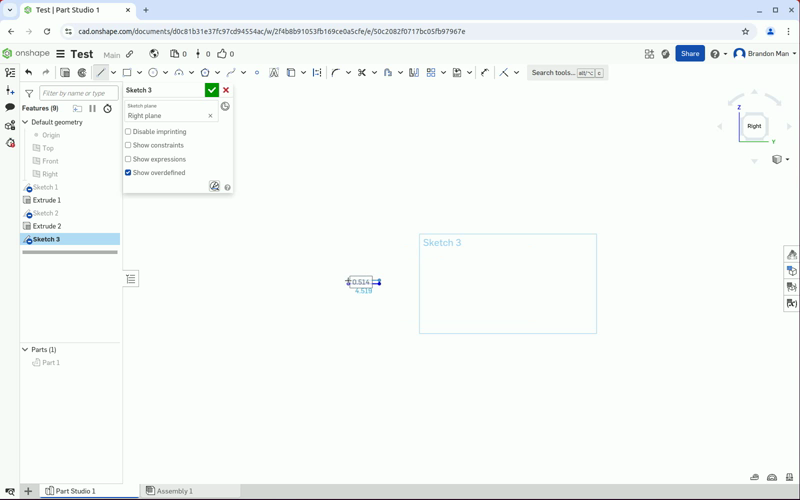
scroll(6)
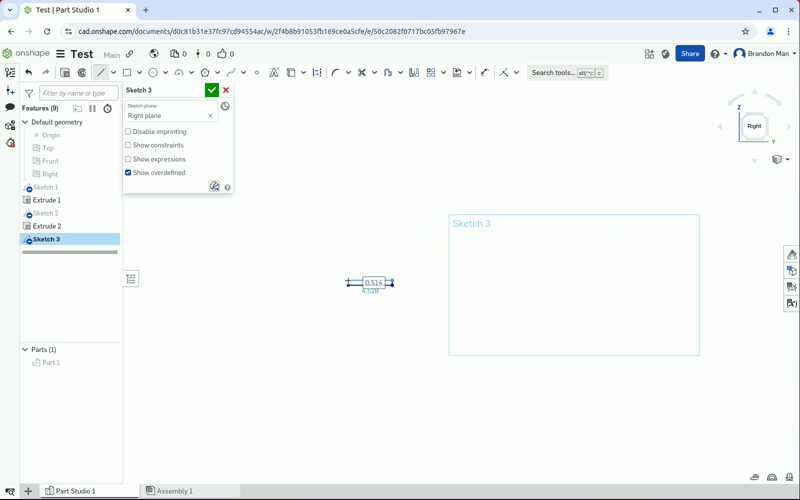
scroll(6)
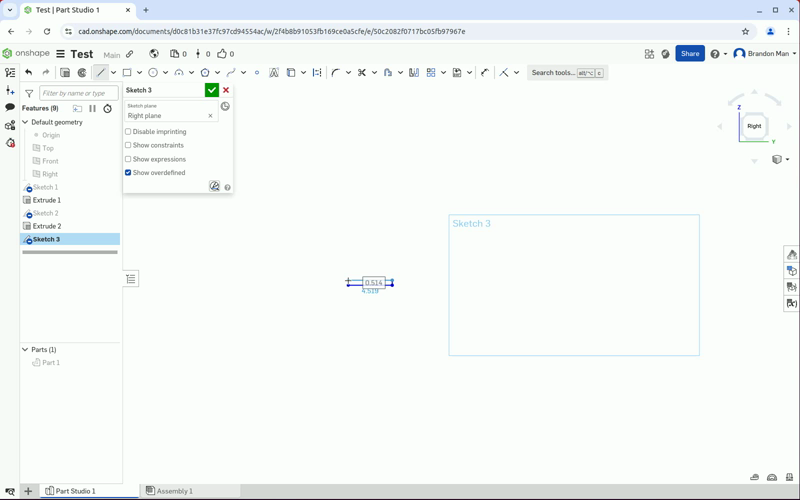
scroll(6)
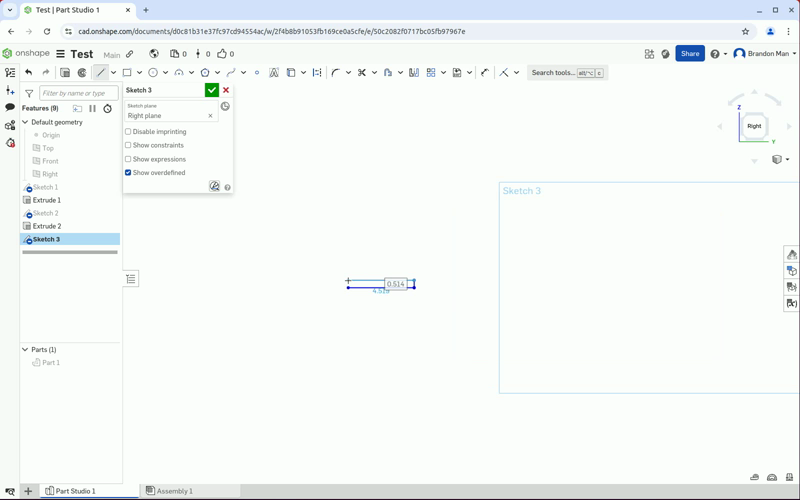
scroll(6)
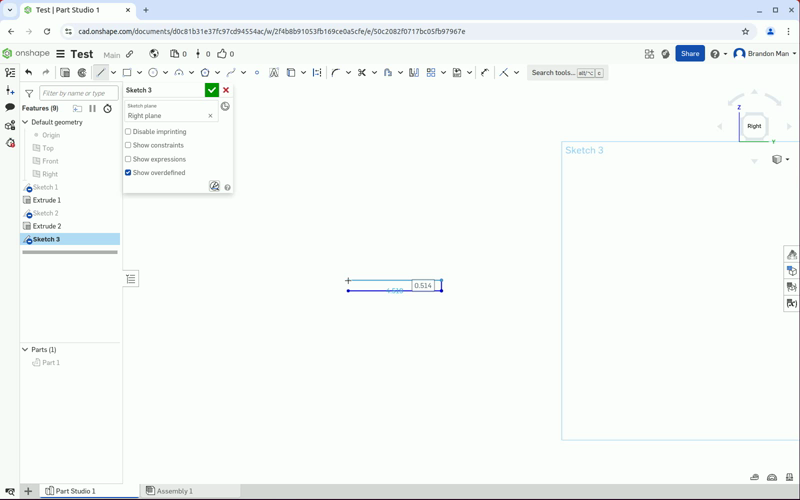
scroll(6)
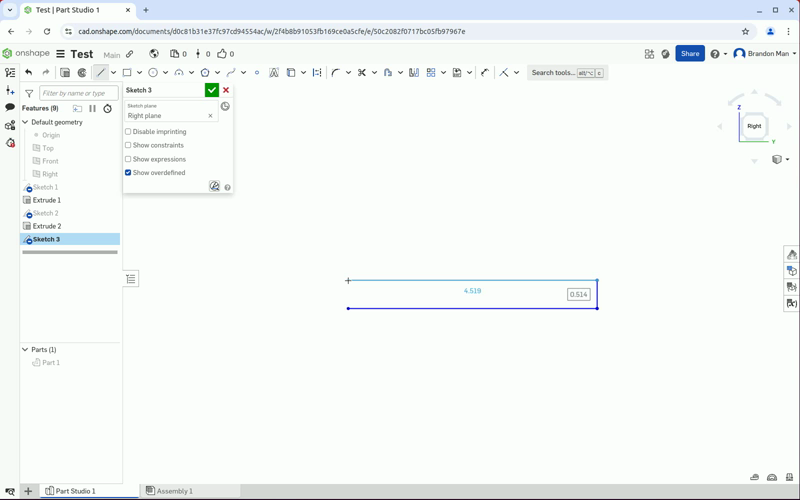
click(348, 280)
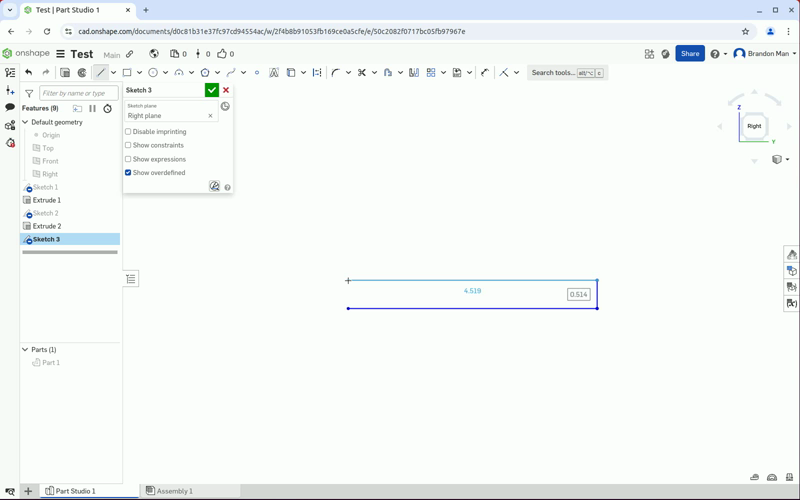
scroll(-6)
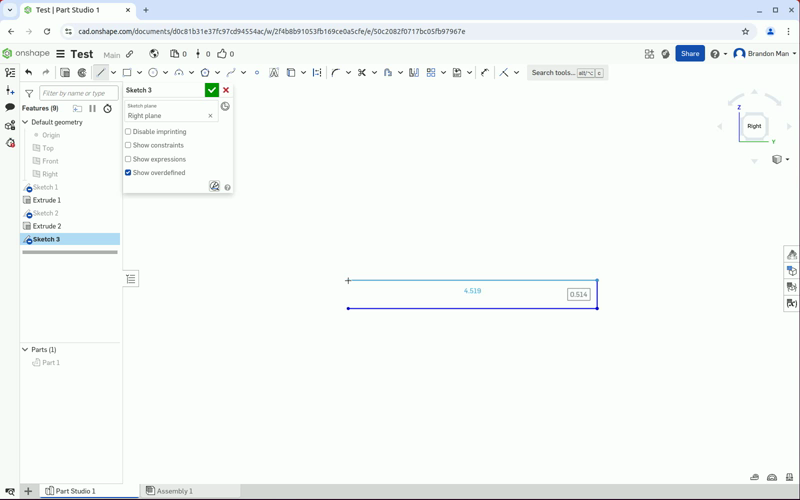
scroll(-6)
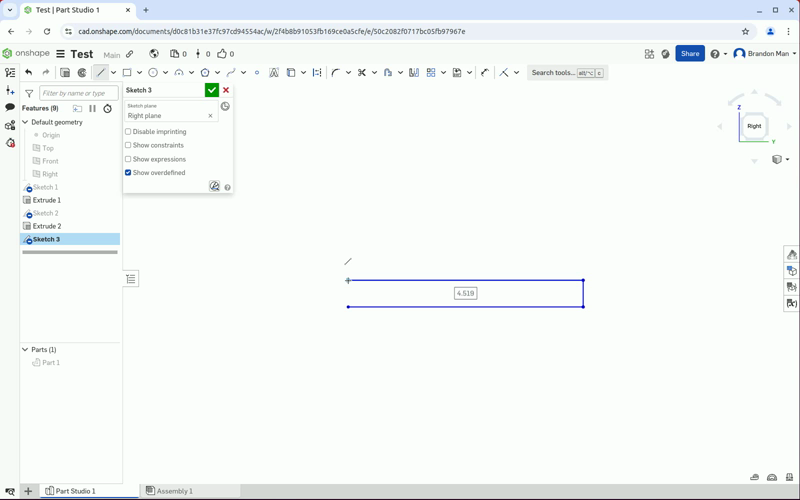
scroll(-6)
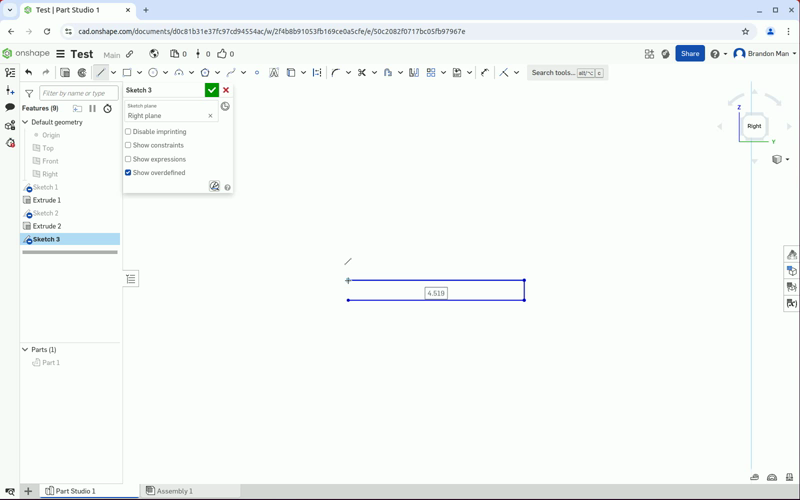
scroll(-6)
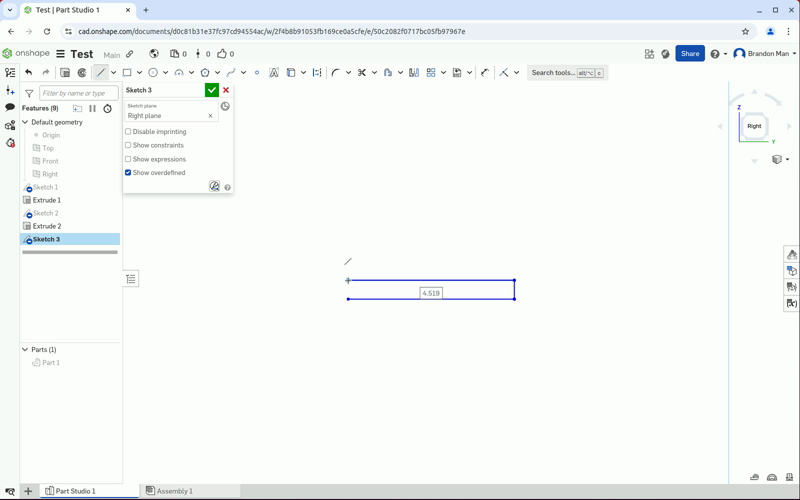
scroll(-6)
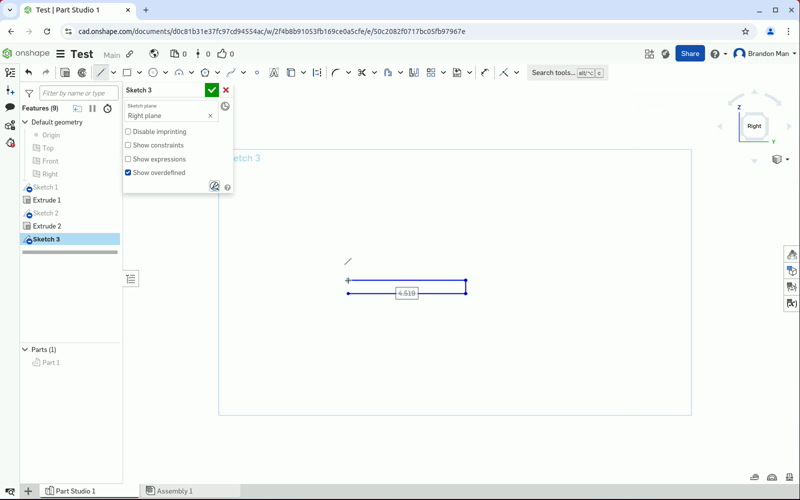
scroll(-6)
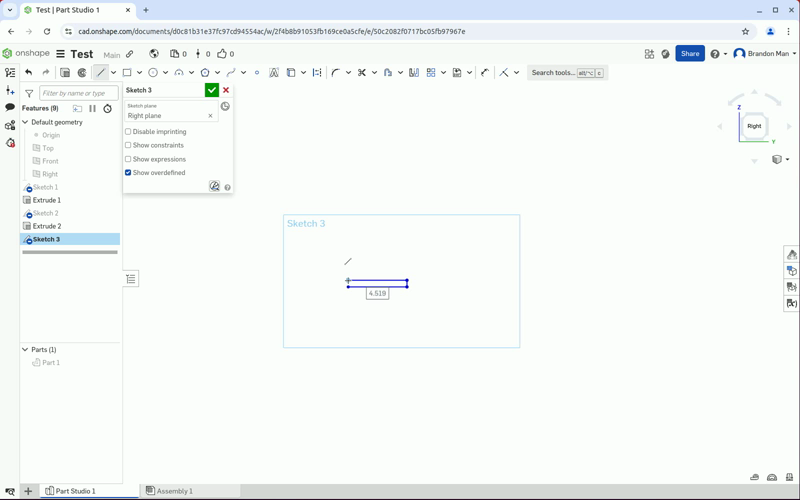
scroll(-6)
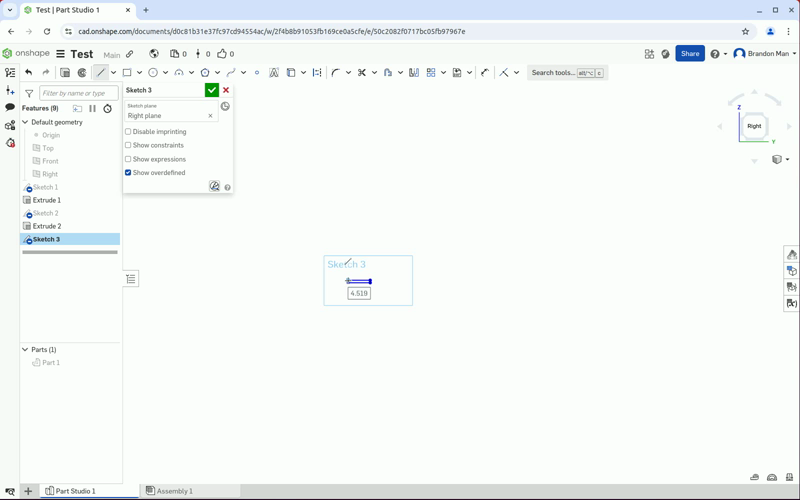
key_up(shift)
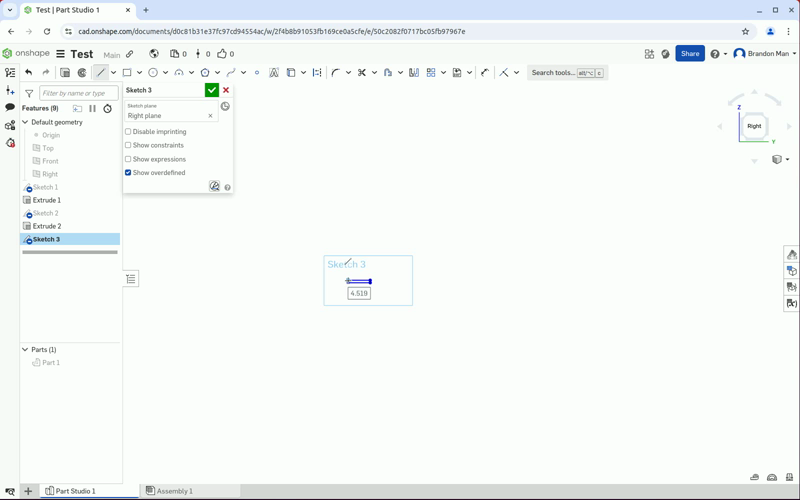
mouse_move(378, 280)
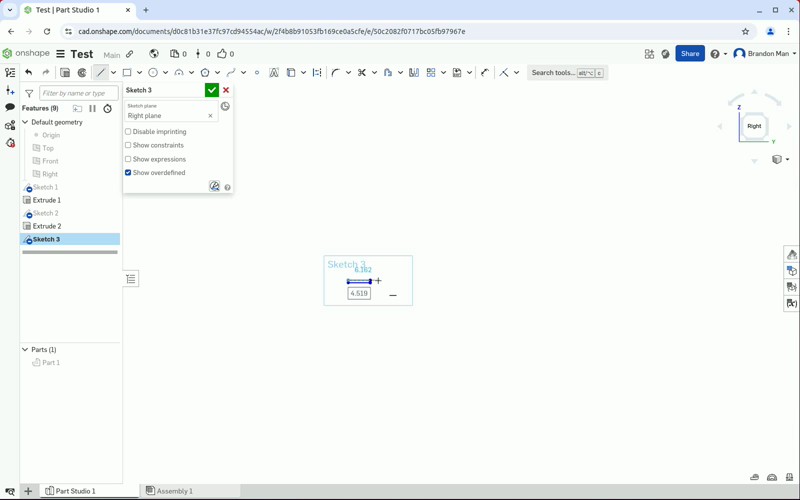
key_down(shift)
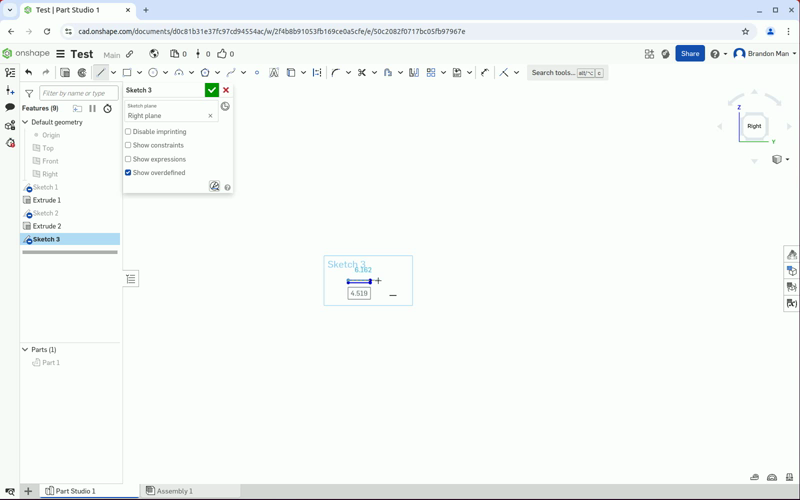
mouse_move(348, 282)
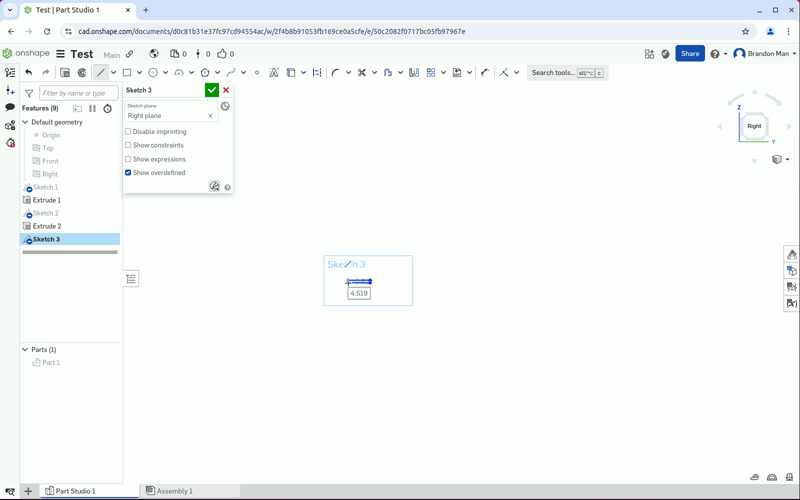
scroll(6)
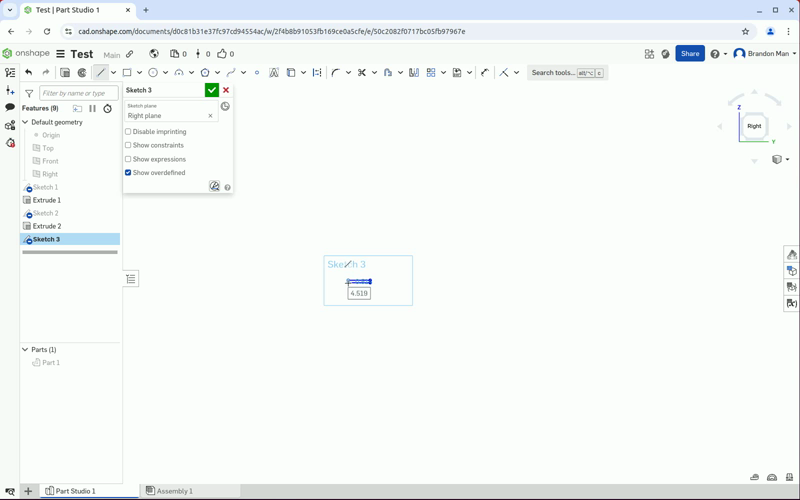
scroll(6)
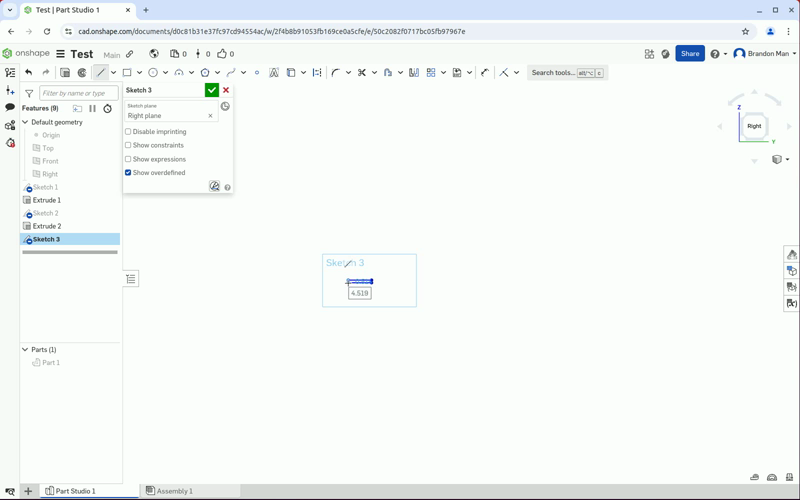
scroll(6)
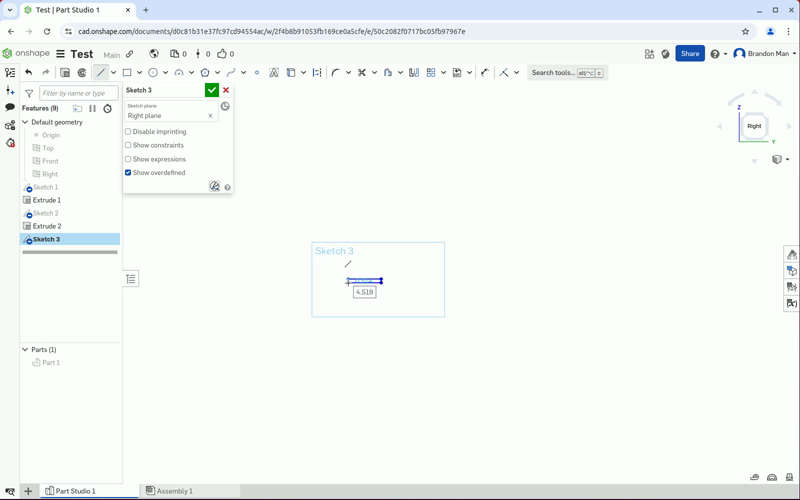
scroll(6)
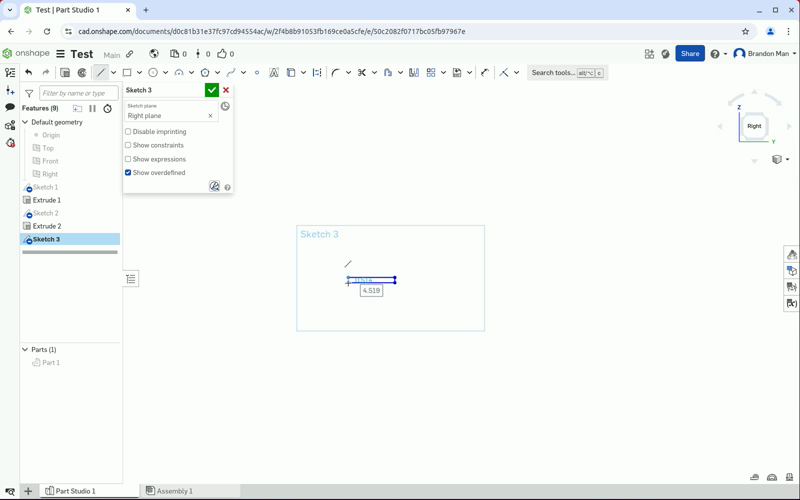
scroll(6)
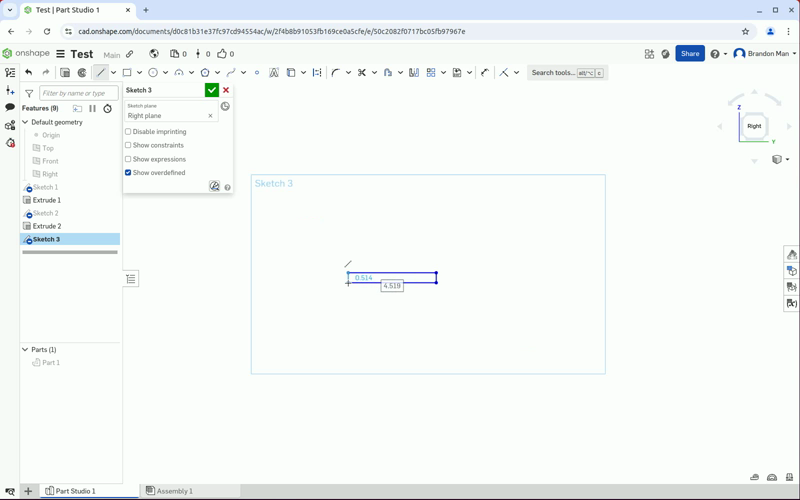
scroll(6)
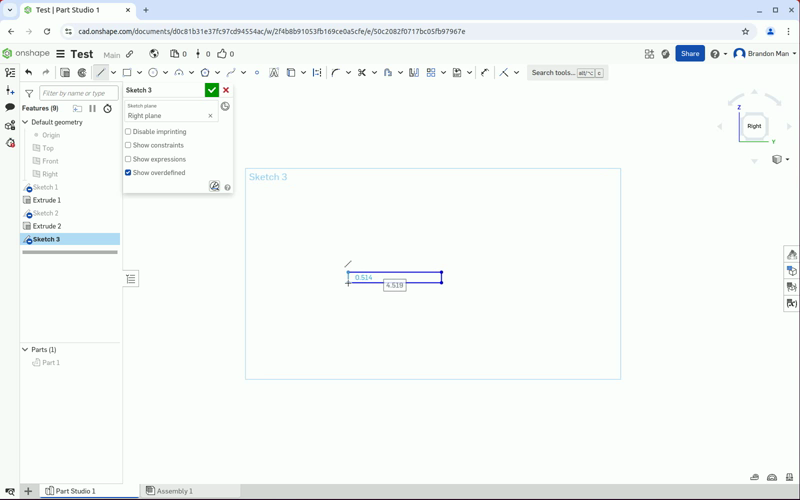
scroll(6)
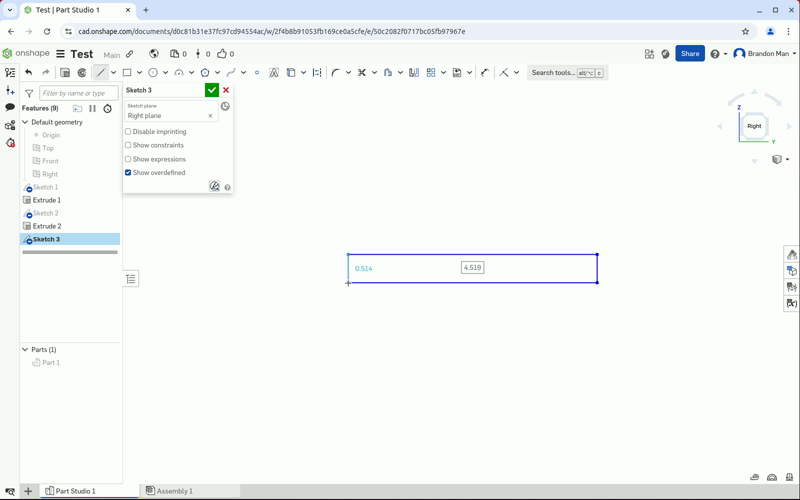
key_up(shift)
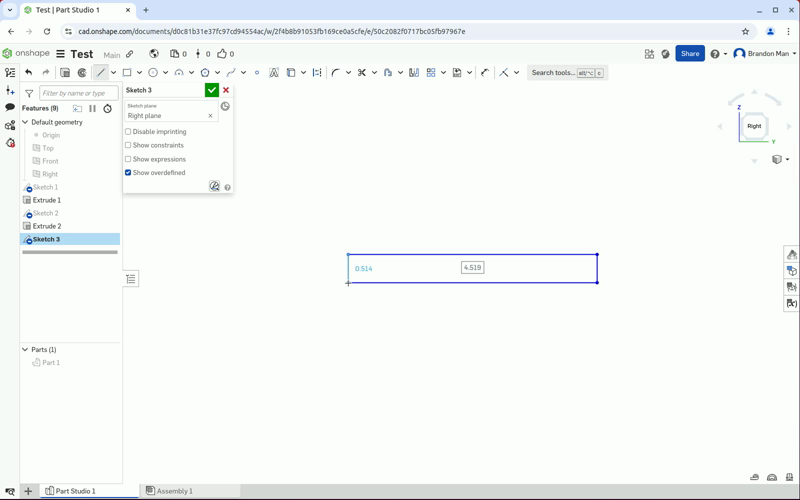
click(348, 282)
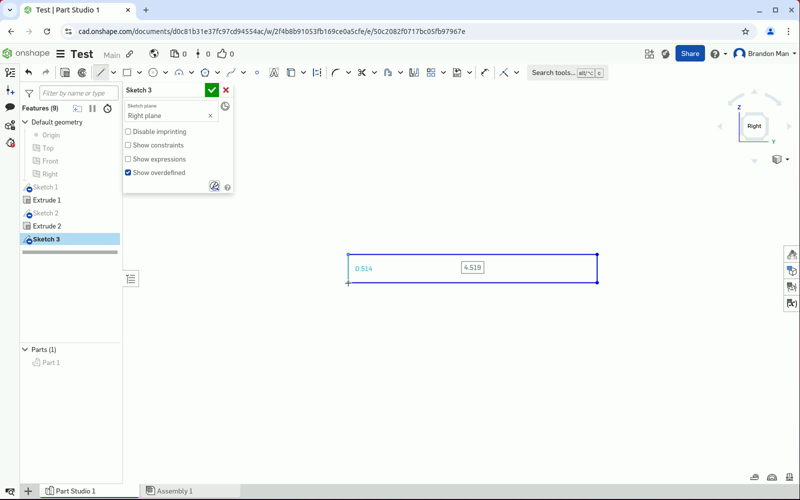
scroll(-6)
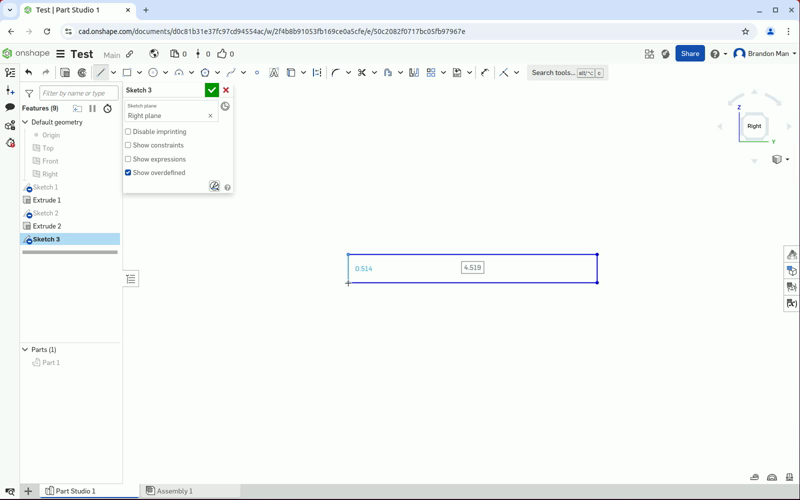
scroll(-6)
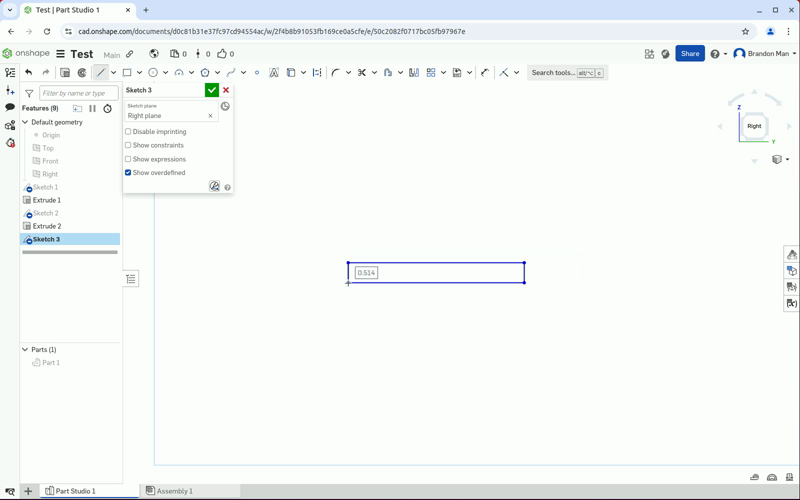
scroll(-6)
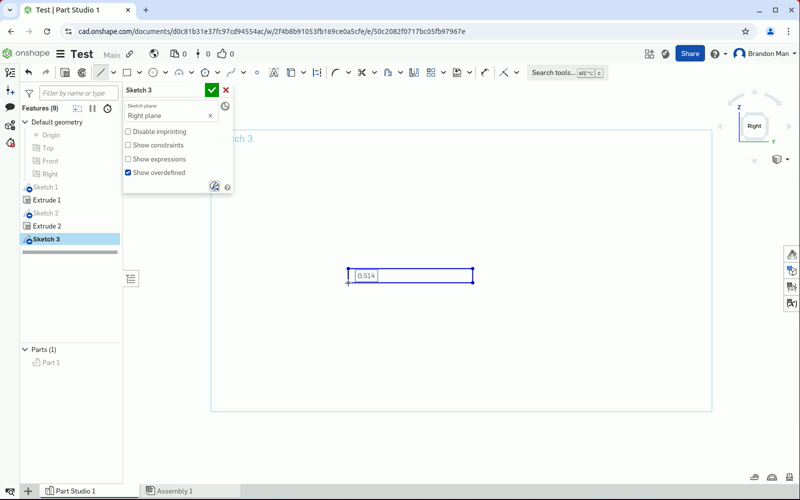
scroll(-6)
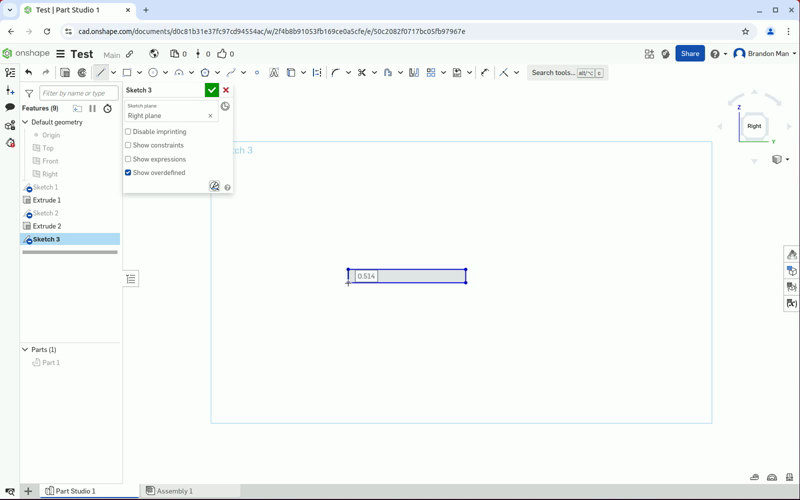
scroll(-6)
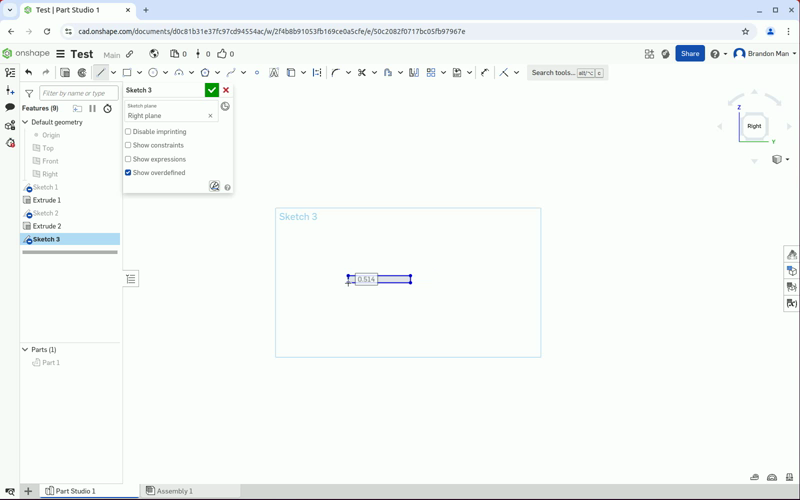
scroll(-6)
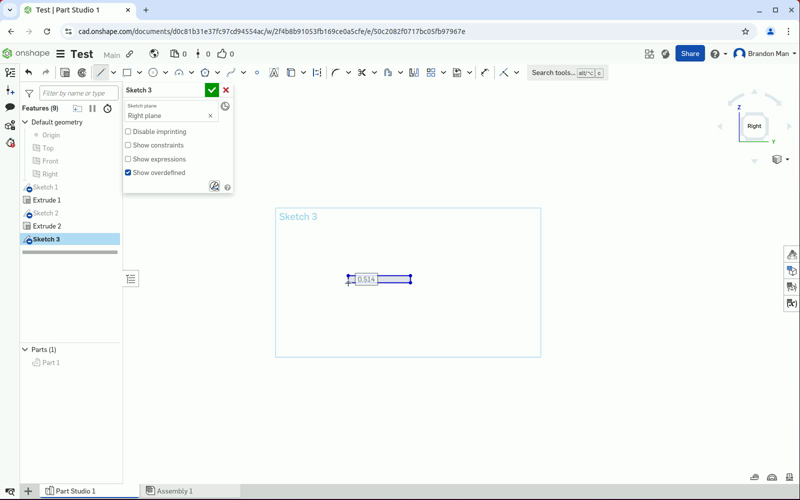
scroll(-6)
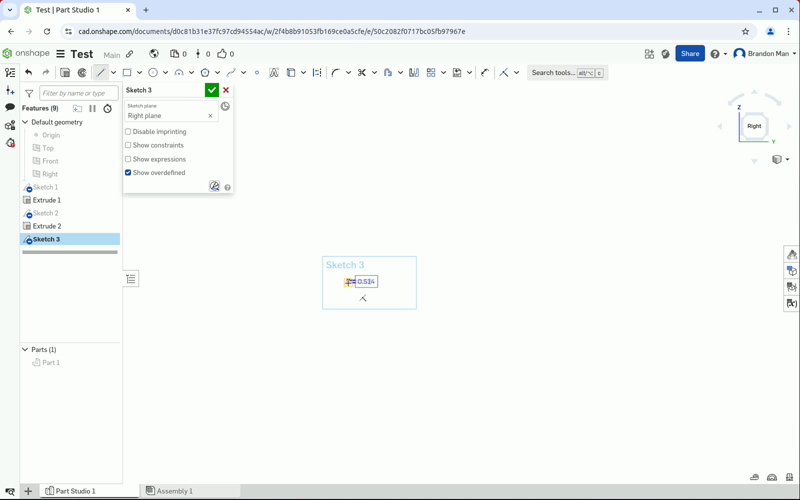
key(esc)
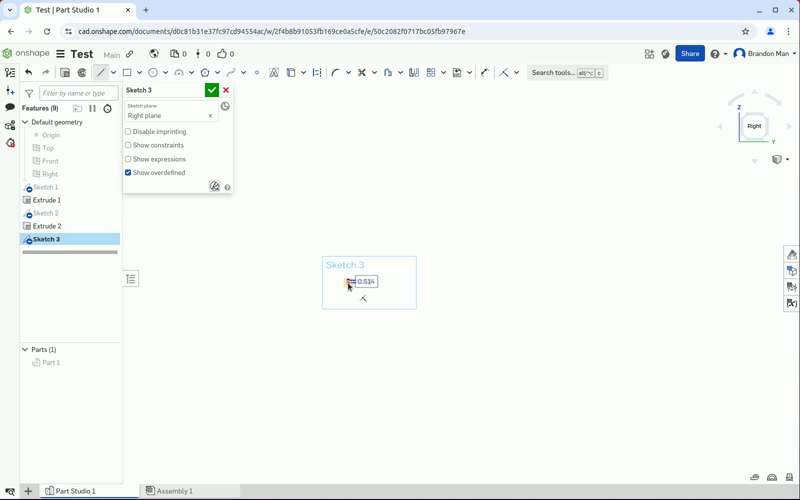
mouse_move(367, 282)
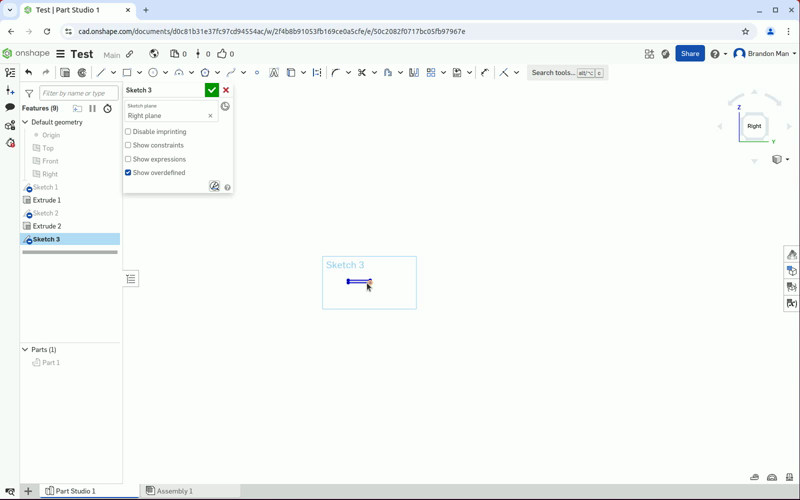
scroll(6)
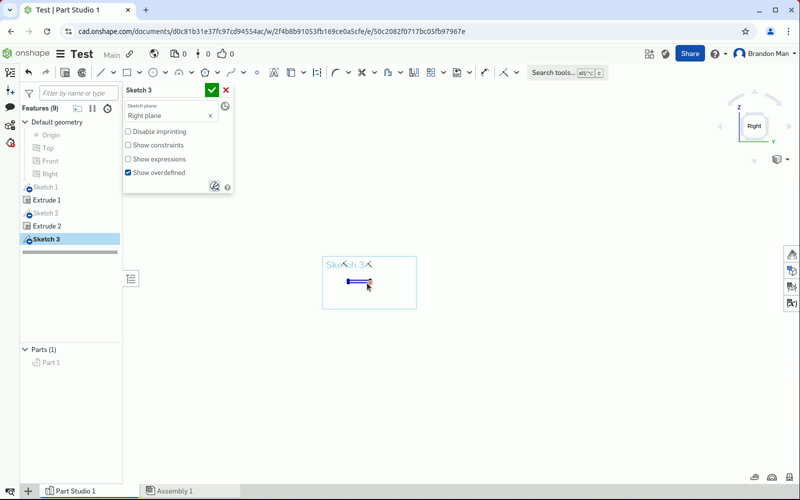
scroll(6)
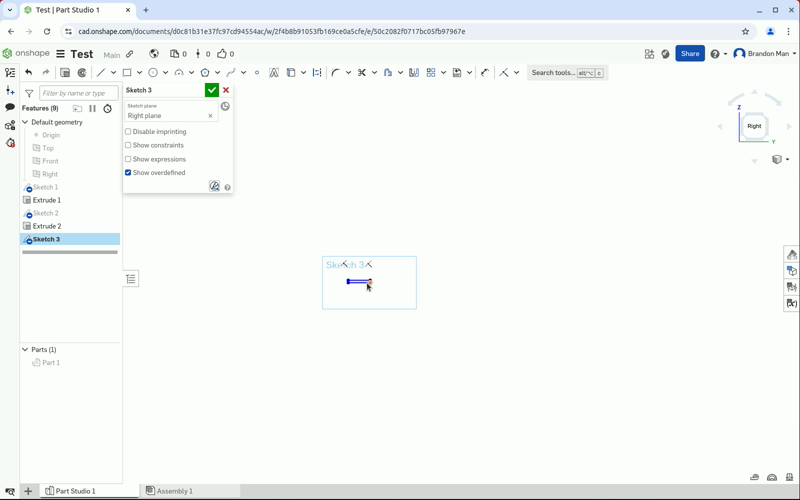
scroll(6)
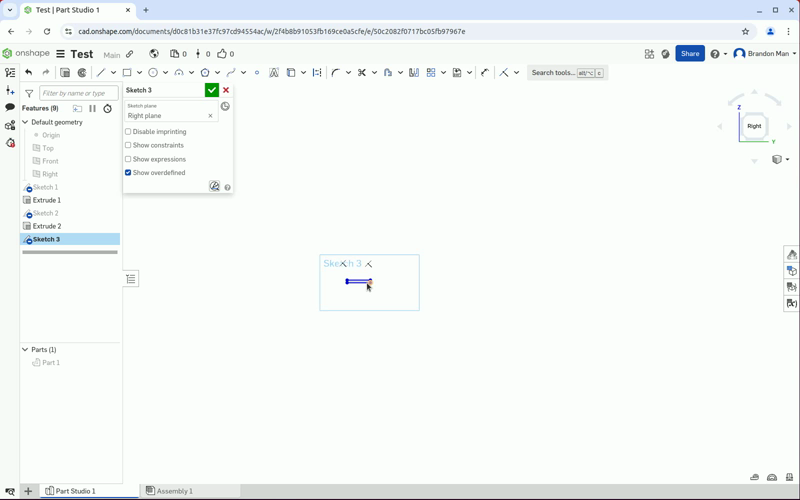
scroll(6)
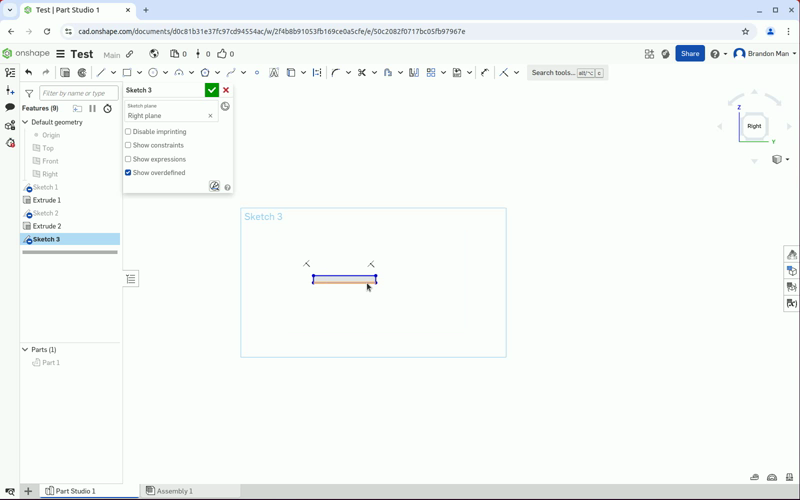
scroll(6)
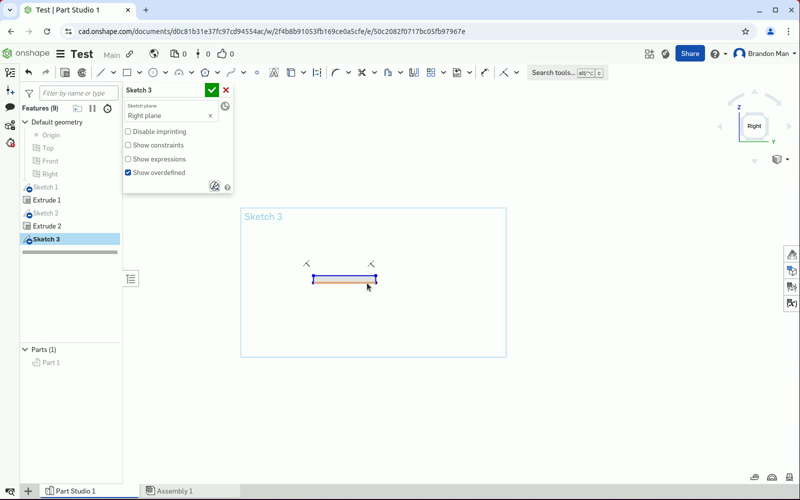
scroll(6)
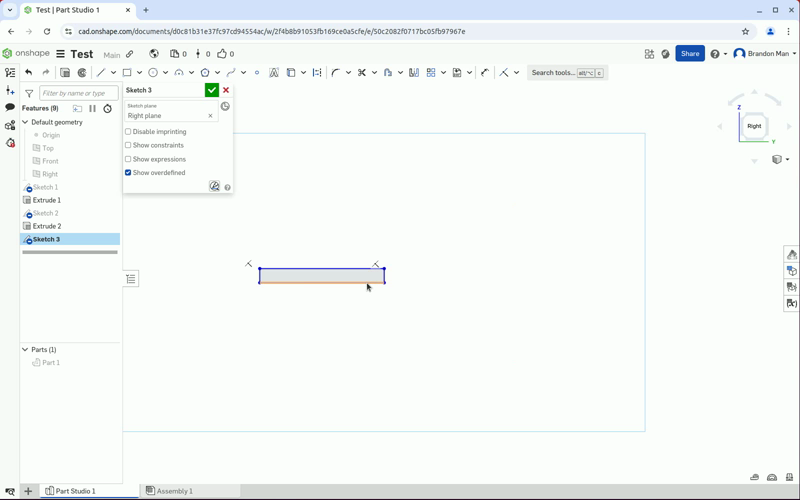
scroll(6)
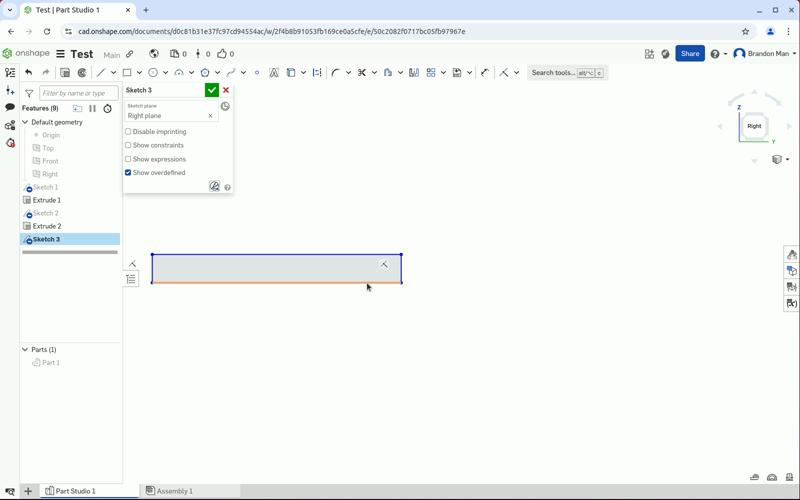
click(367, 282)
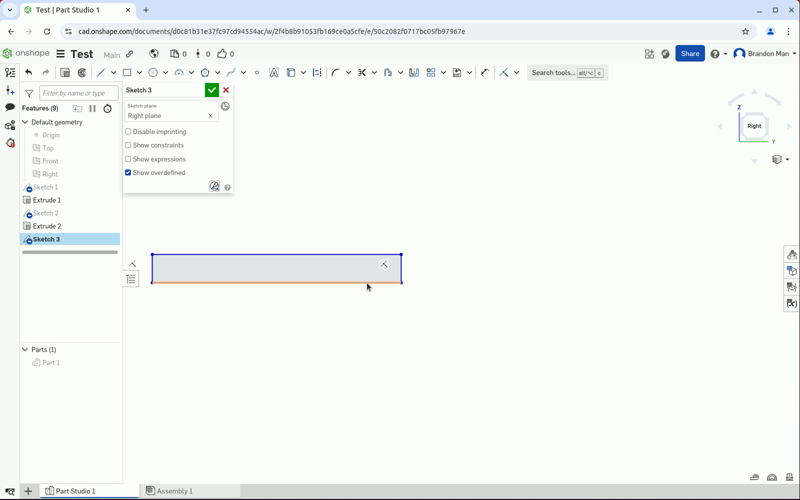
scroll(-6)
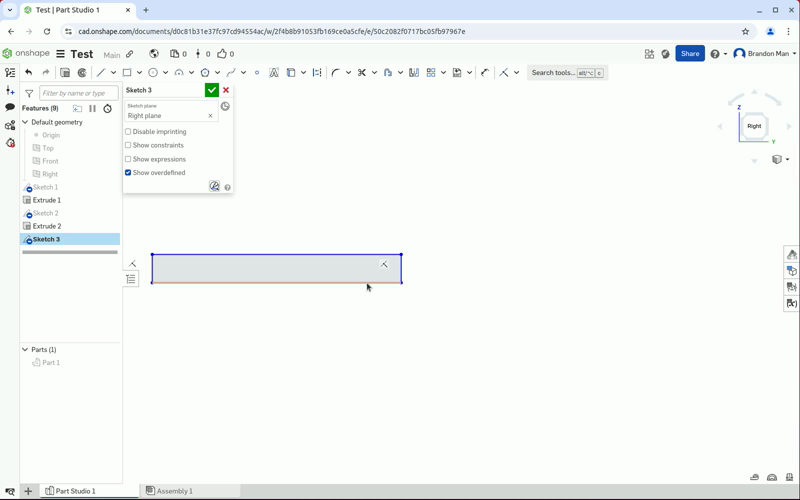
scroll(-6)
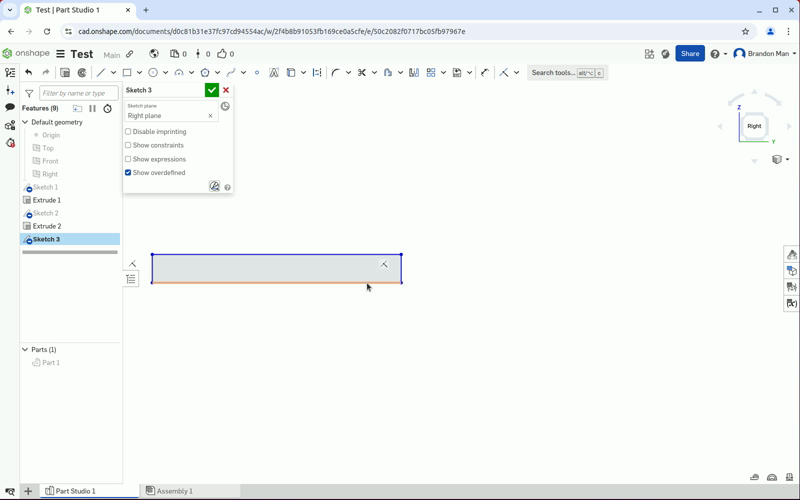
scroll(-6)
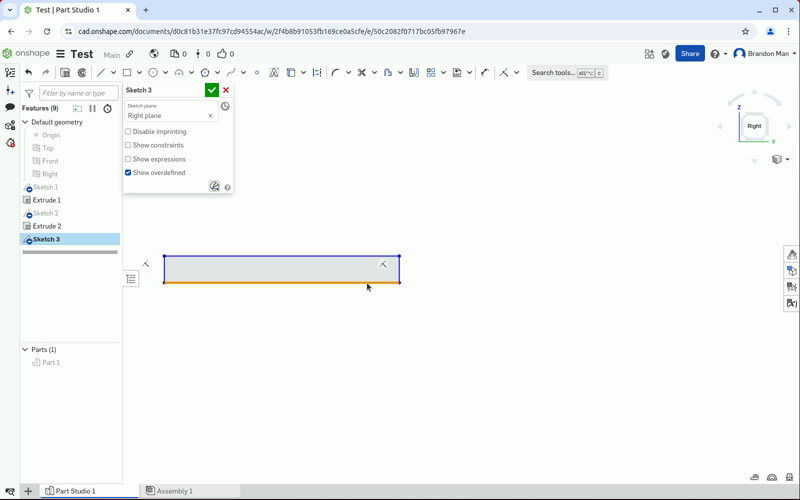
scroll(-6)
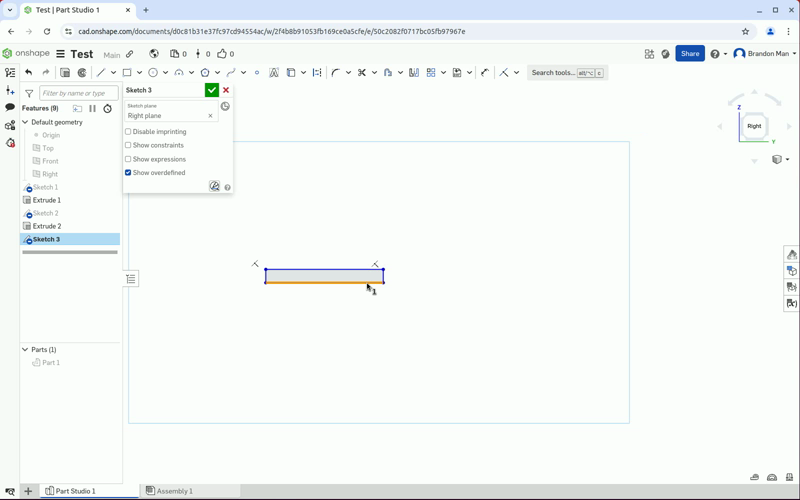
scroll(-6)
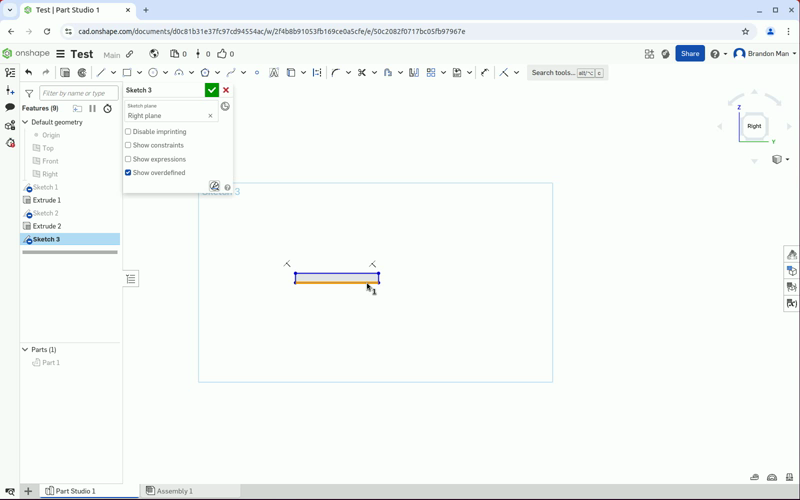
scroll(-6)
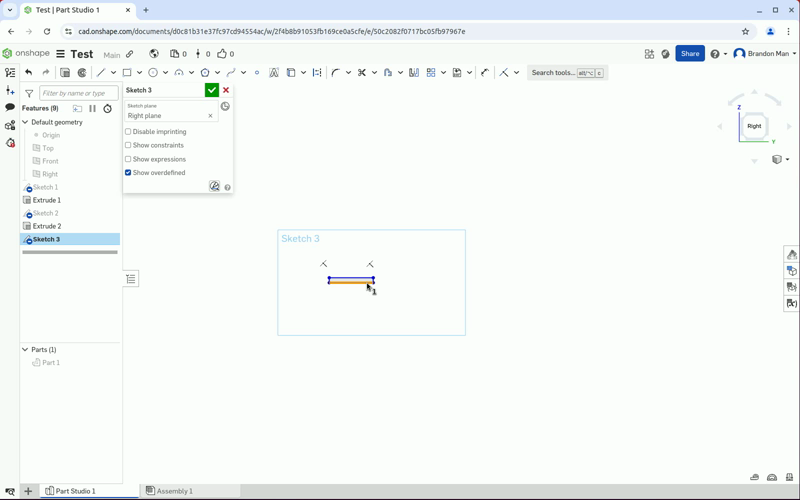
scroll(-6)
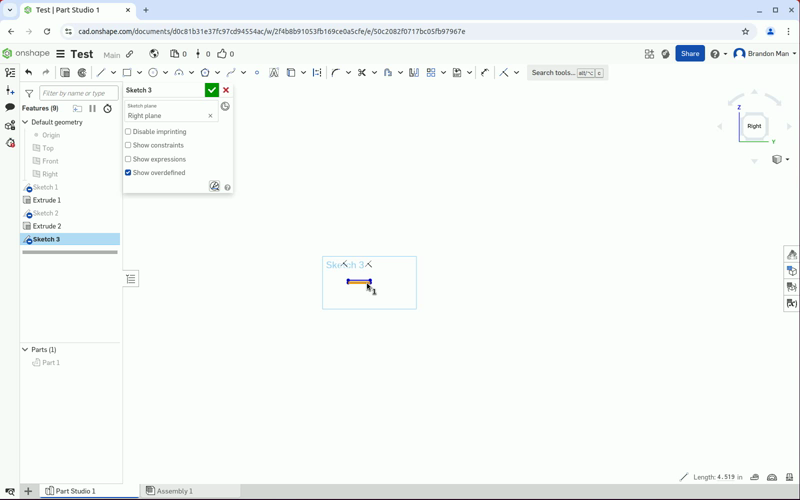
mouse_move(73, 352)
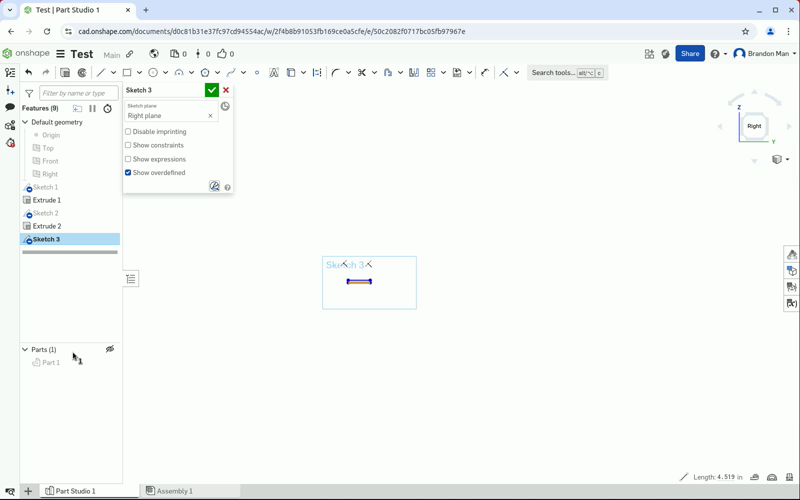
key(shift+y)
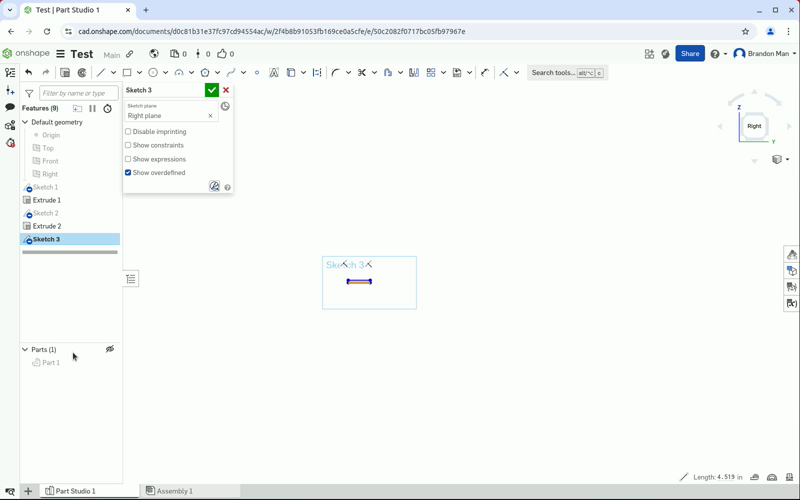
key(shift+e)
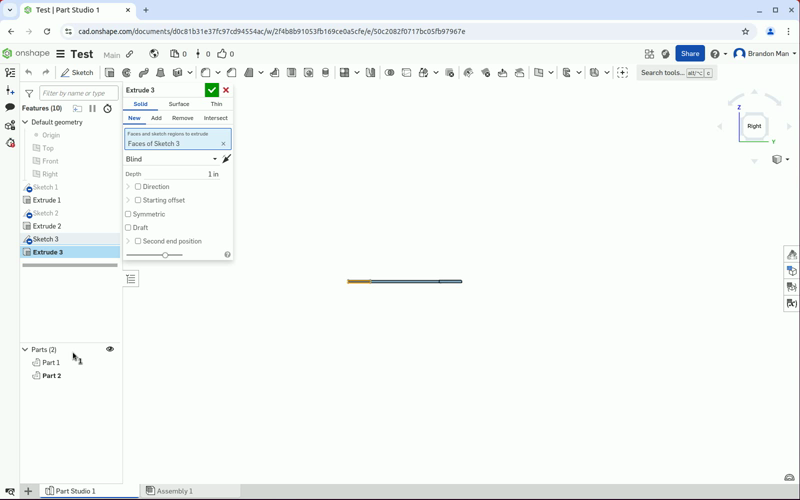
mouse_move(143, 106)
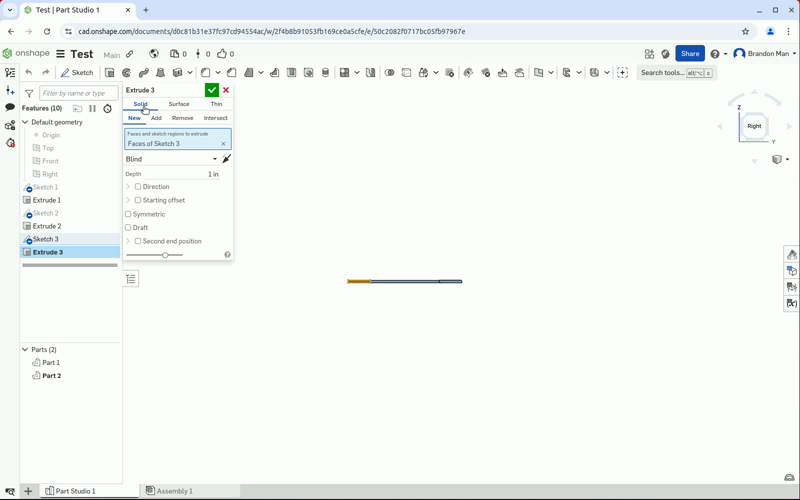
click(143, 106)
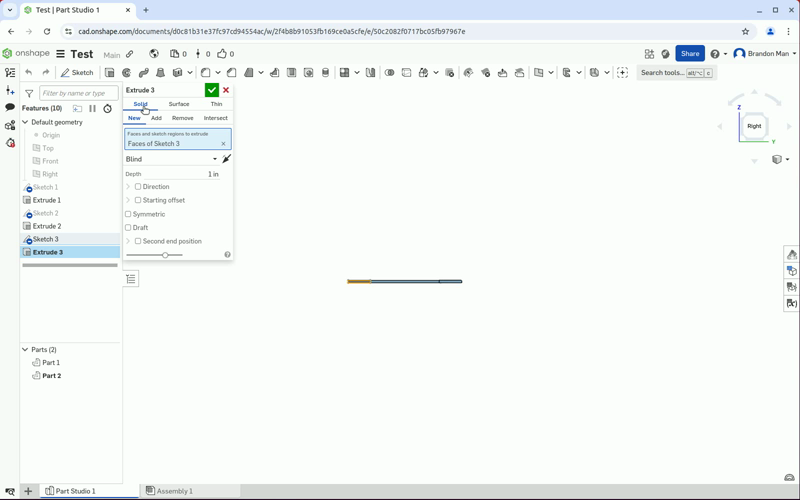
mouse_move(137, 120)
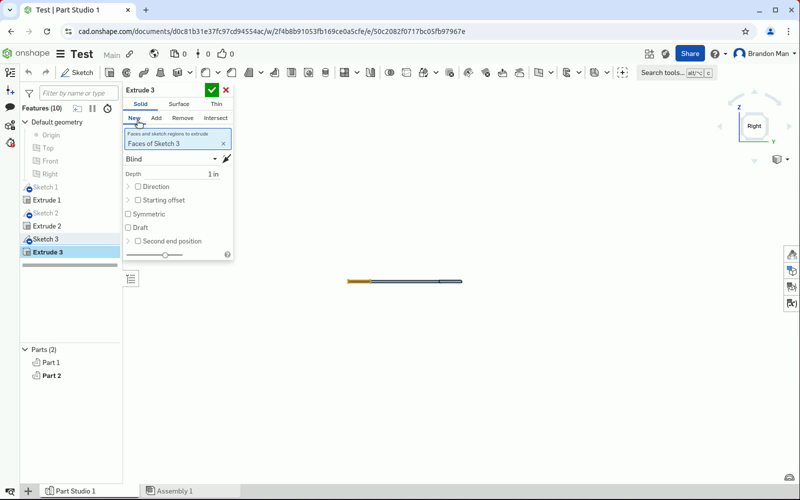
click(137, 120)
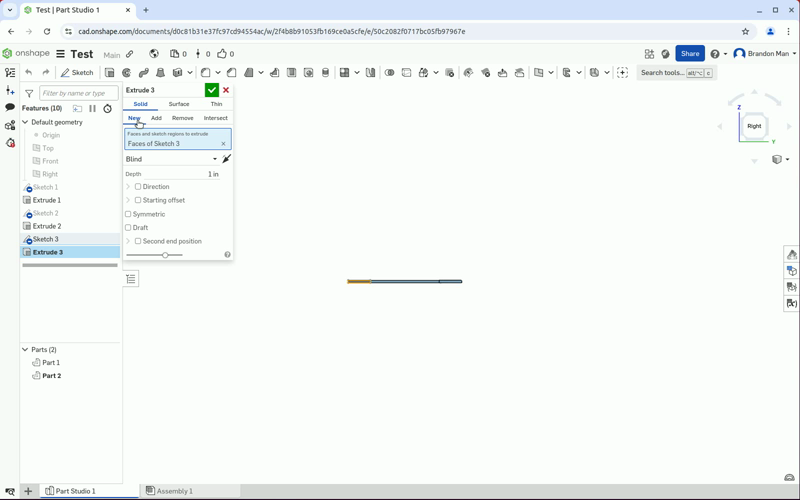
key(tab, 4)
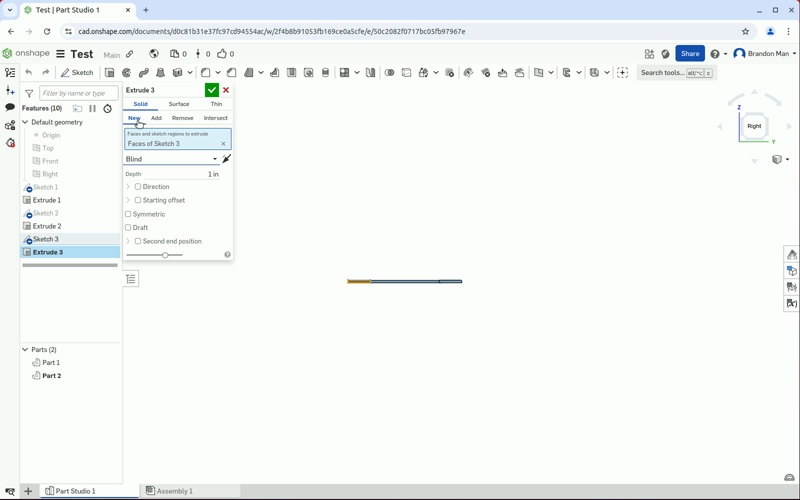
text(-0.481)
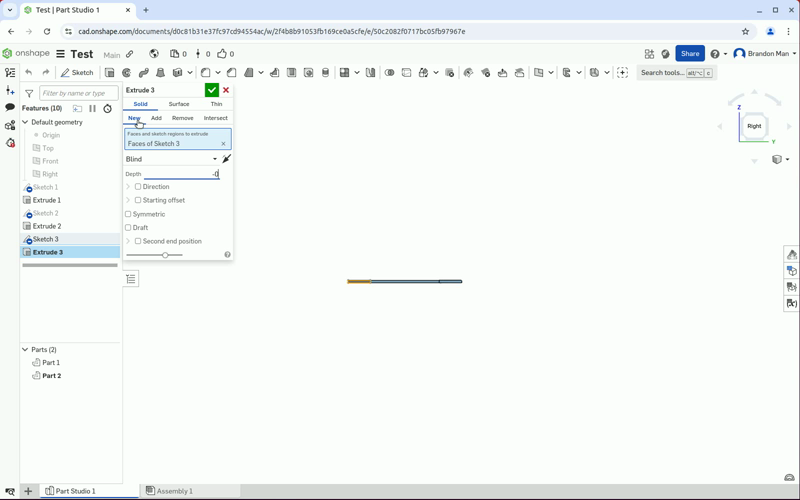
key(enter)
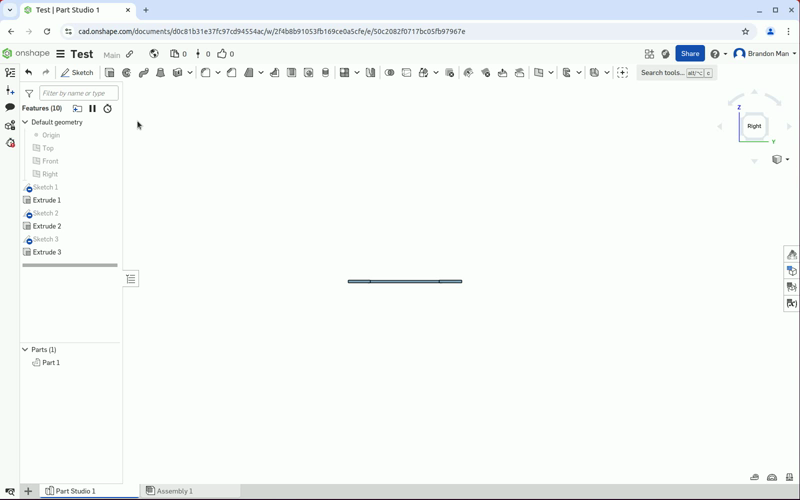
key(shift+h)
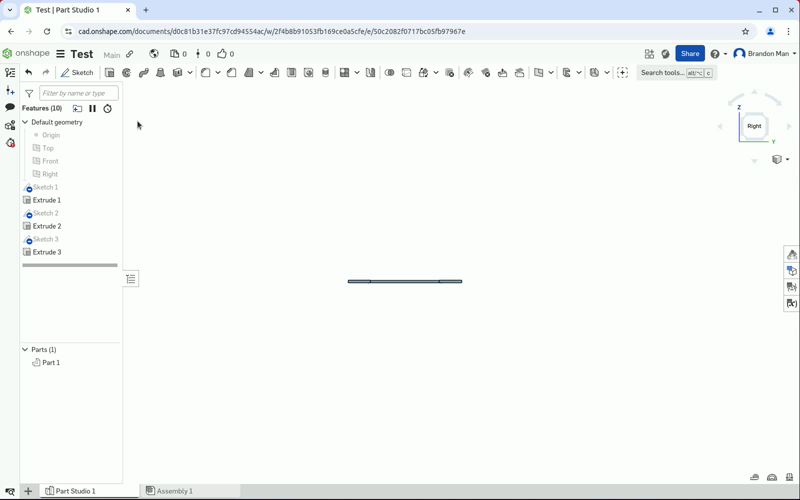
key(shift+h)
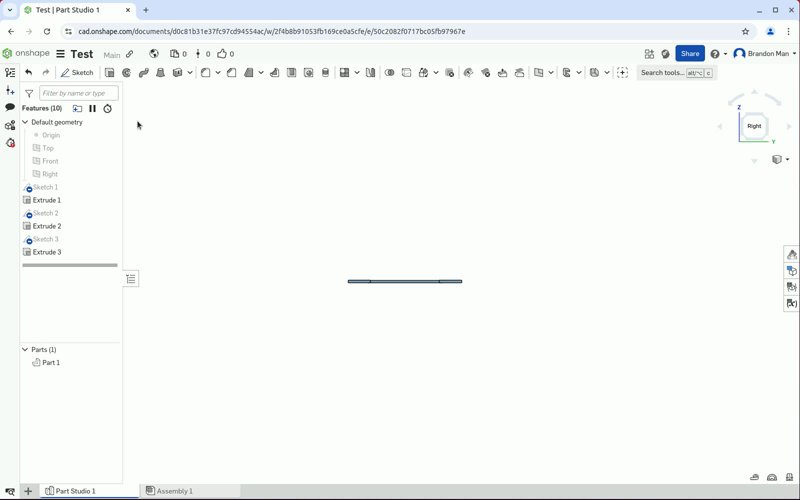
mouse_move(73, 189)
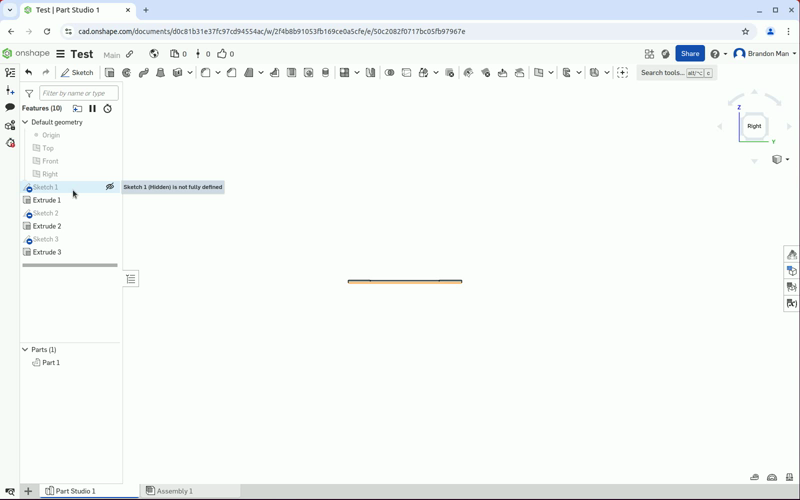
click(73, 189)
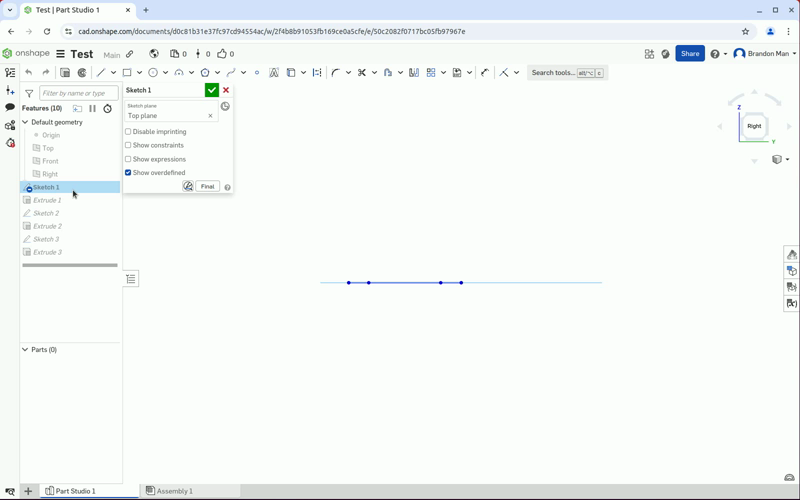
mouse_move(229, 92)
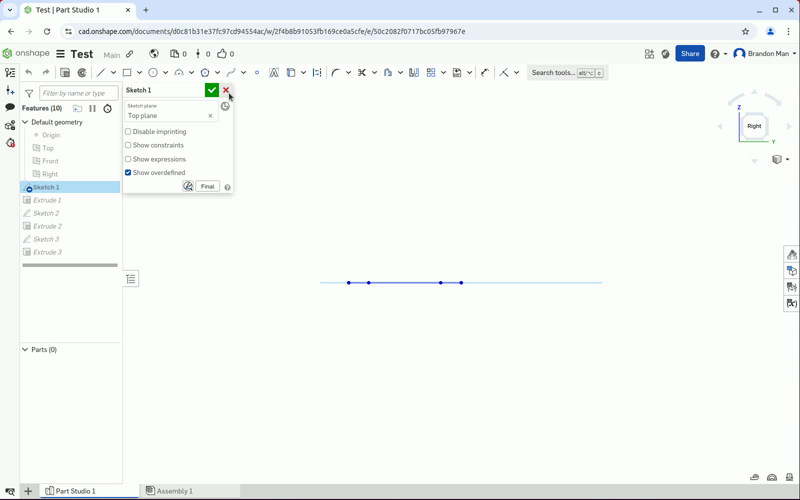
click(229, 92)
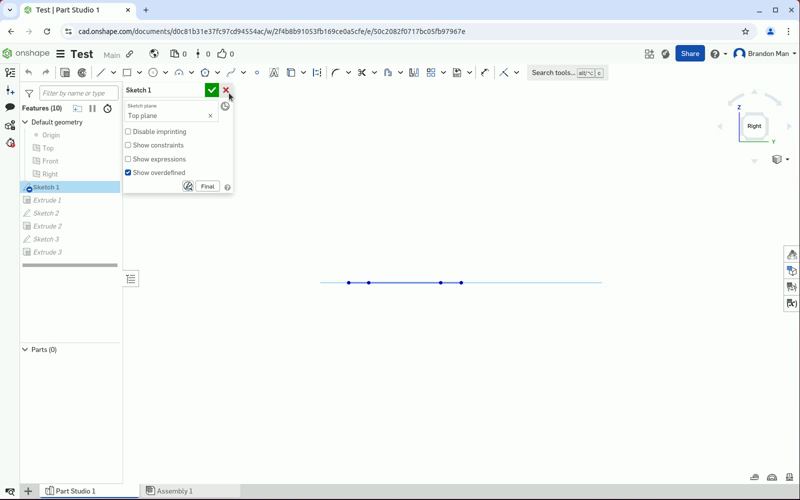
key(shift+s)
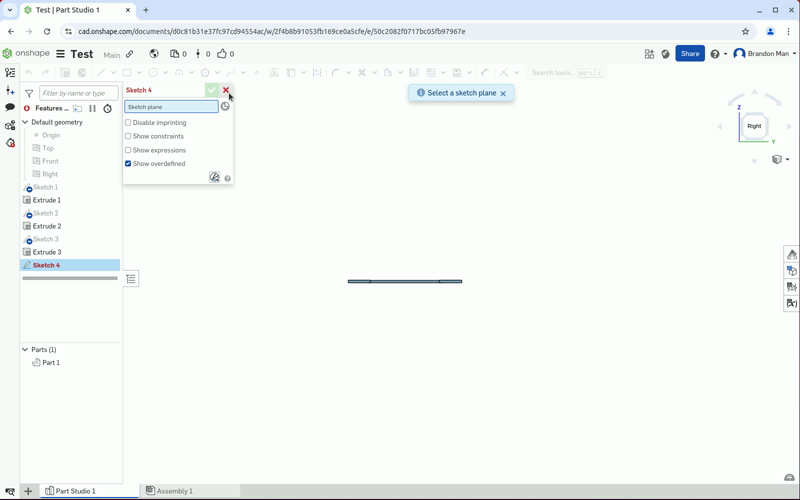
mouse_move(73, 176)
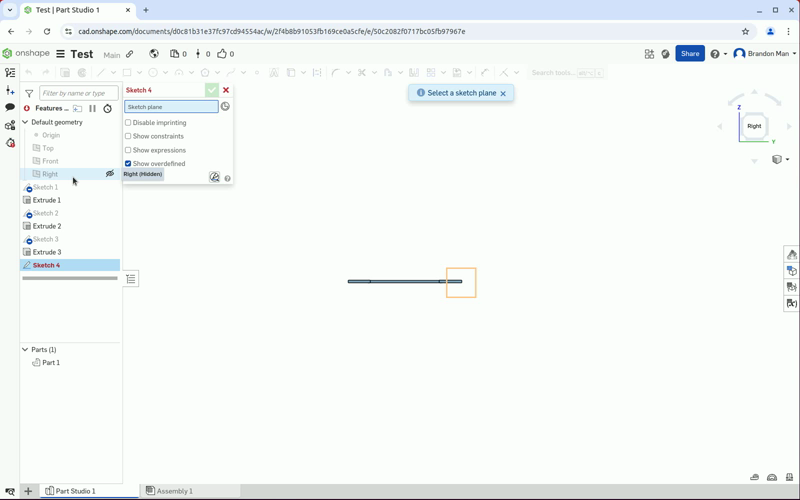
click(73, 176)
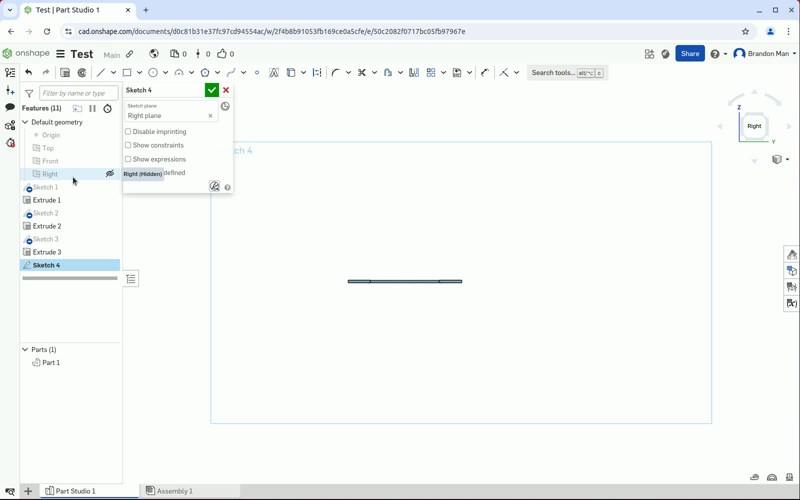
mouse_move(73, 352)
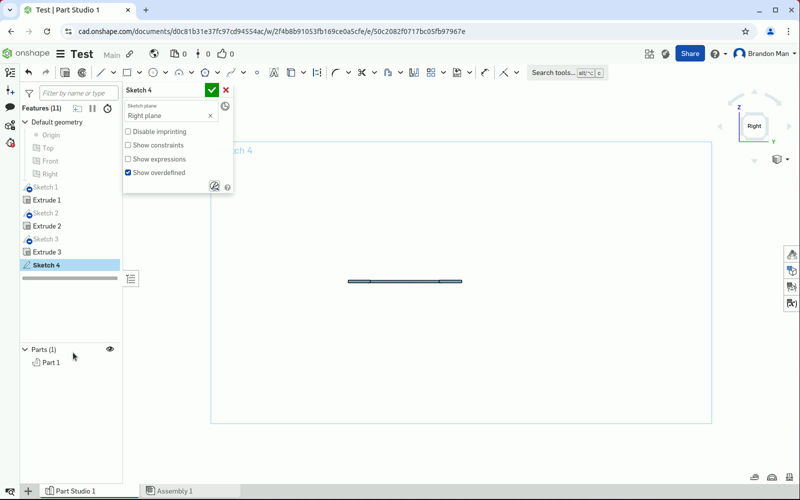
key(y)
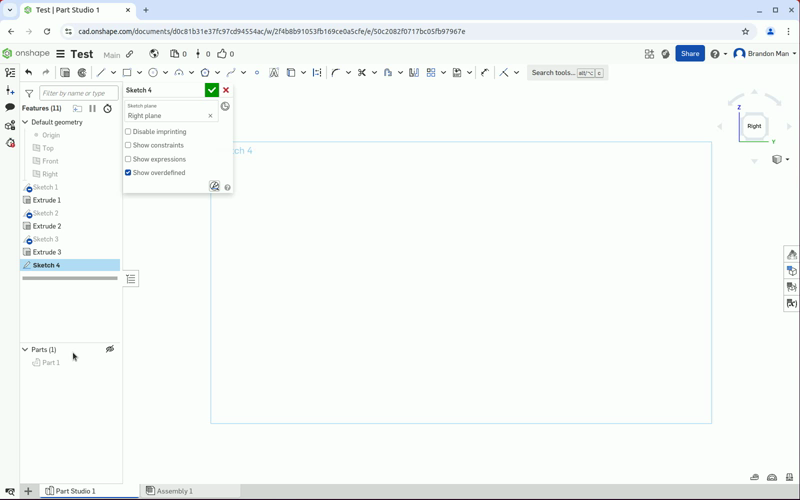
key(l)
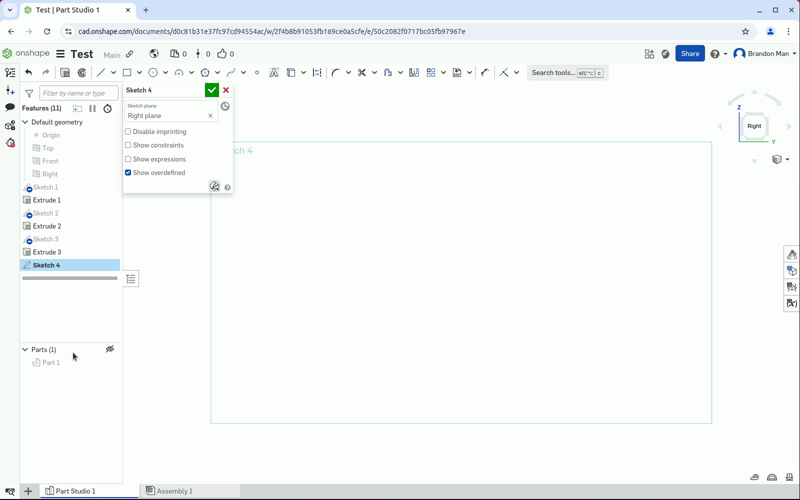
key_down(shift)
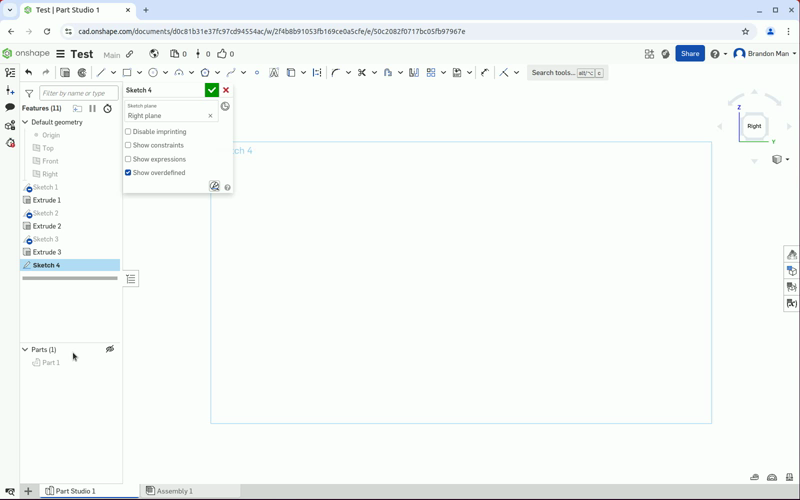
mouse_move(369, 282)
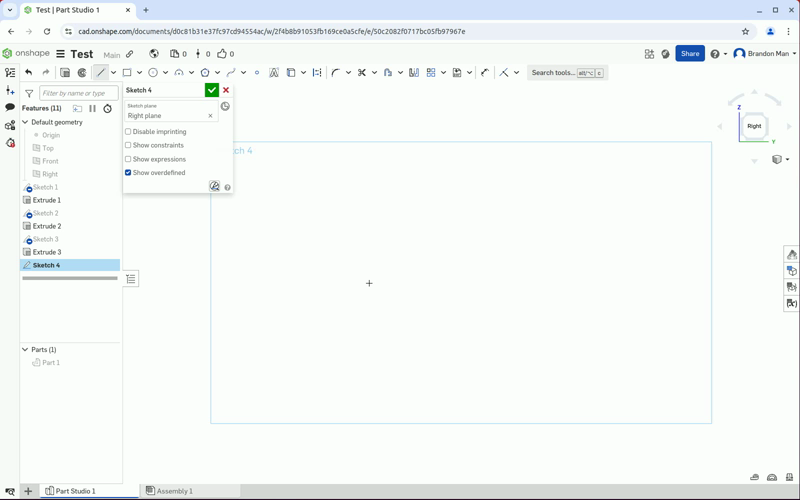
click(369, 282)
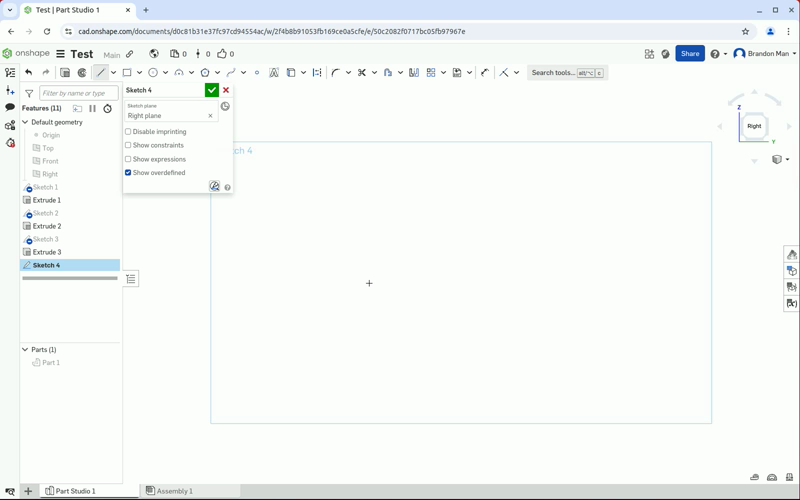
key_up(shift)
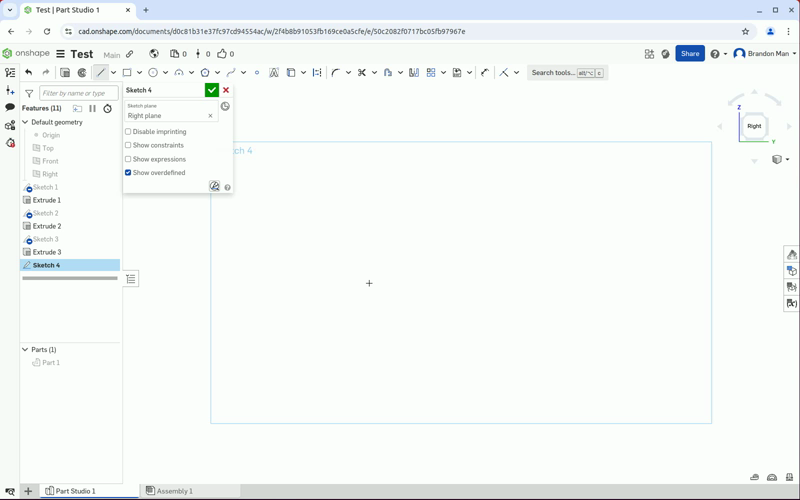
key_down(shift)
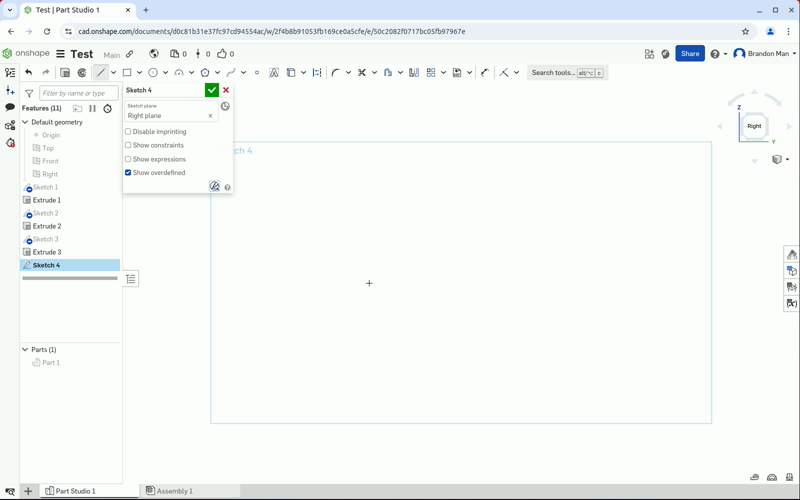
mouse_move(441, 282)
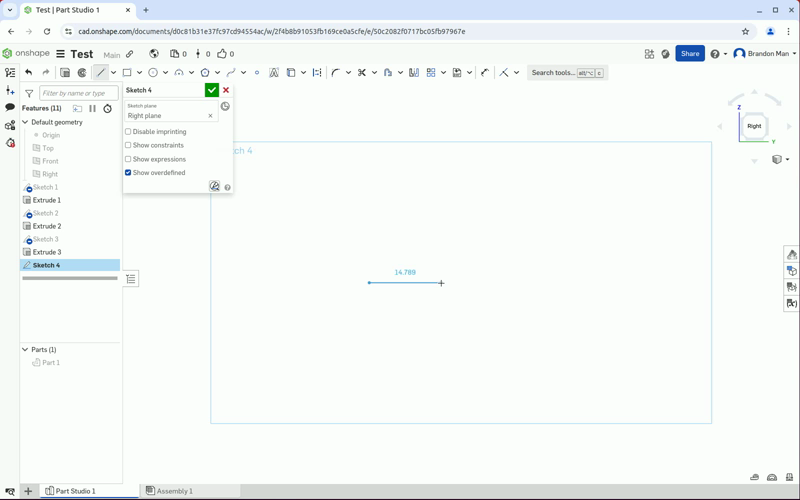
click(441, 282)
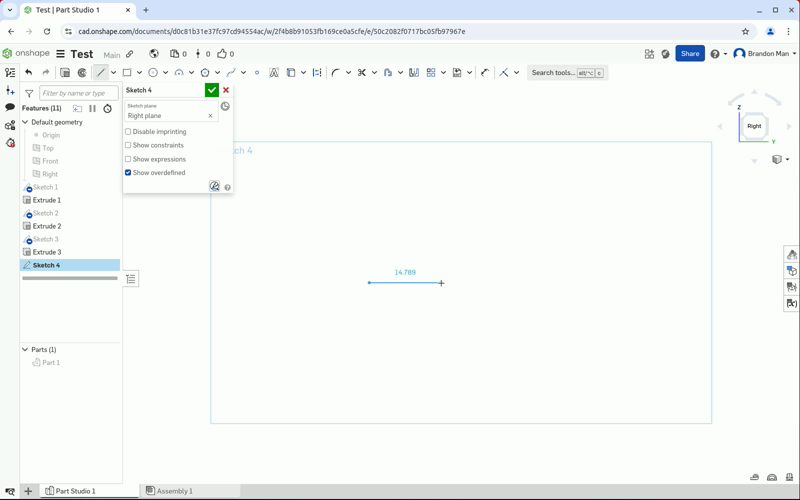
key_up(shift)
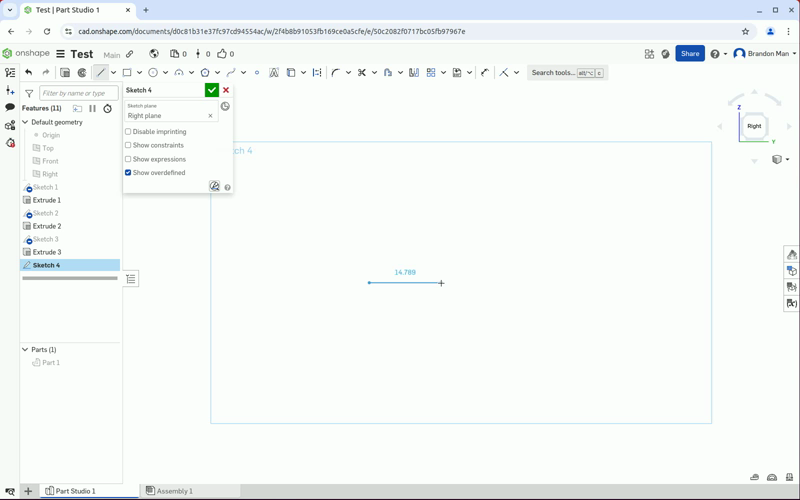
key_down(shift)
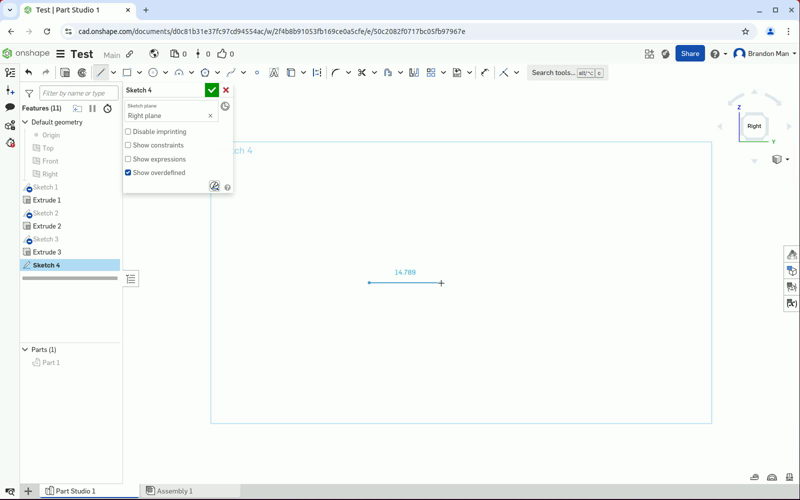
mouse_move(471, 282)
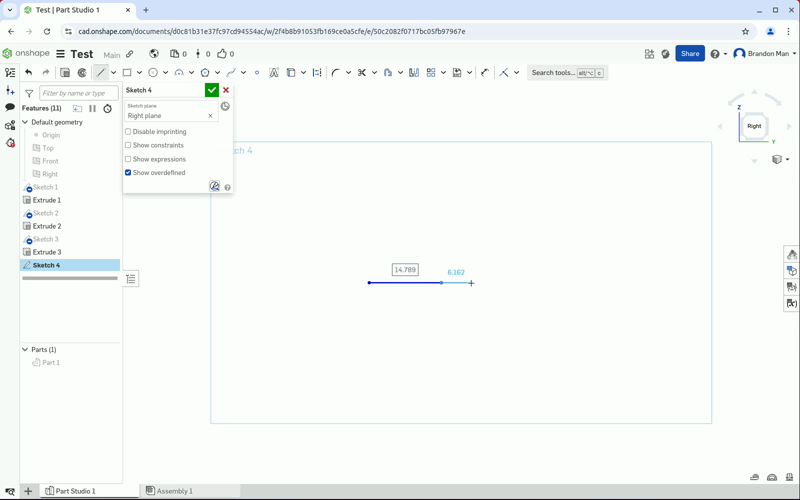
mouse_move(441, 279)
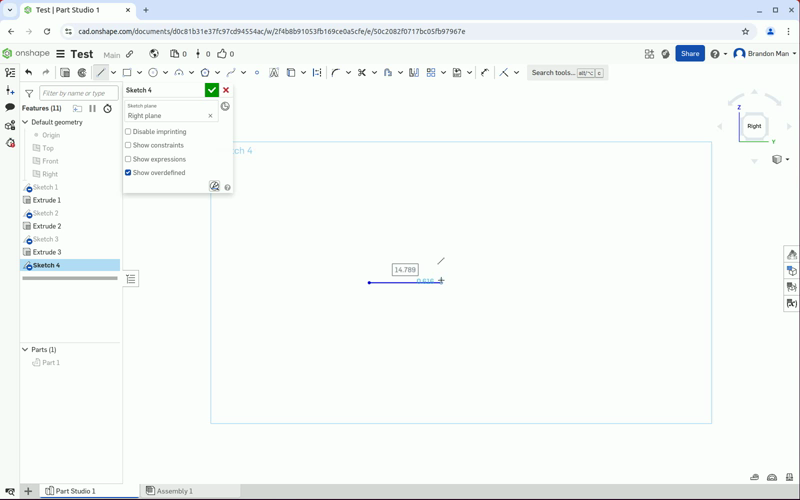
scroll(6)
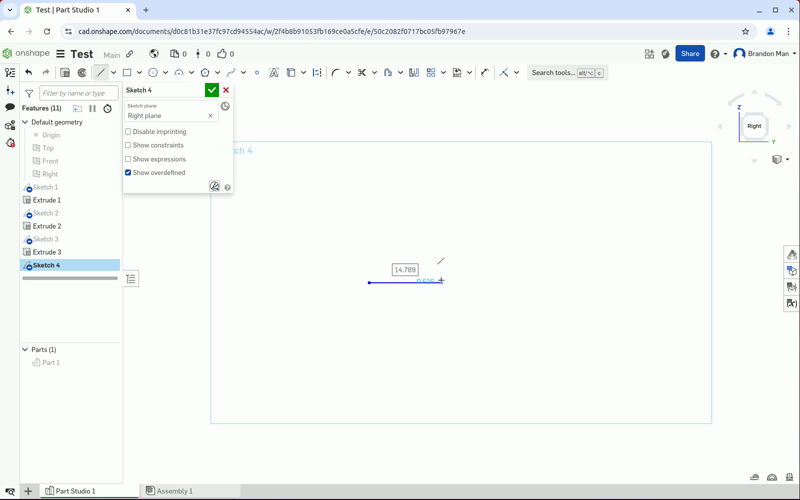
scroll(6)
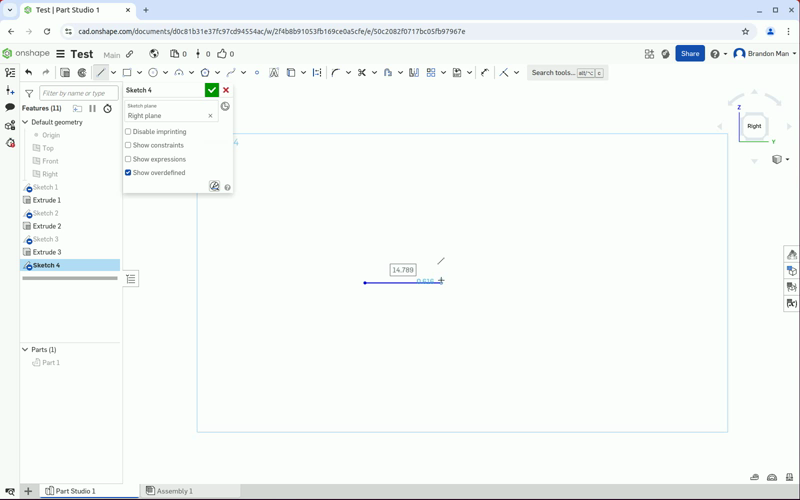
scroll(6)
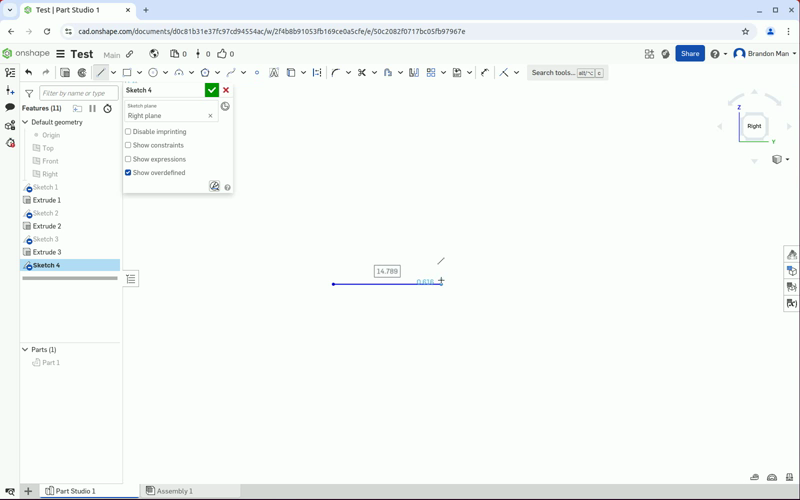
scroll(6)
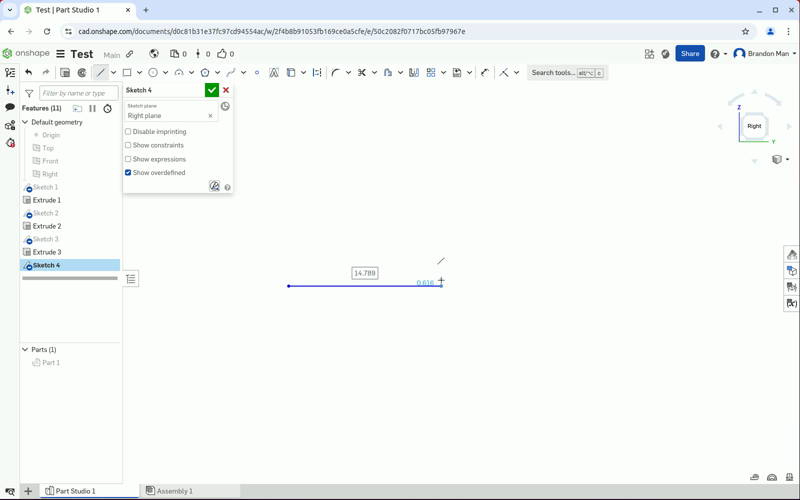
scroll(6)
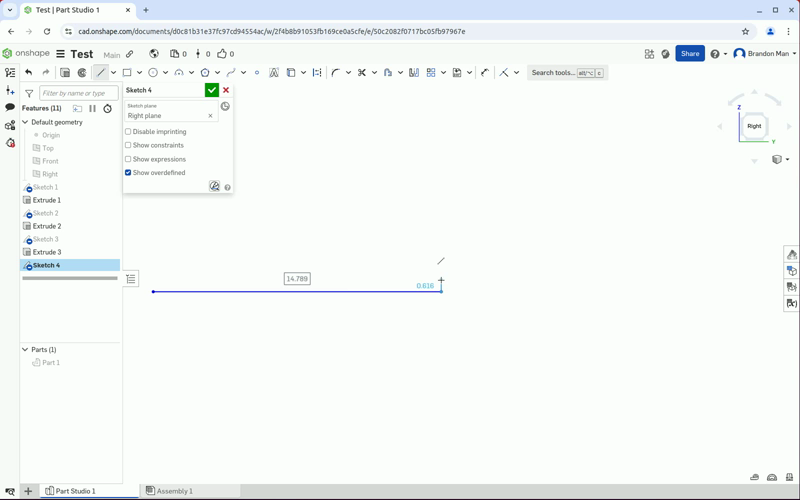
scroll(6)
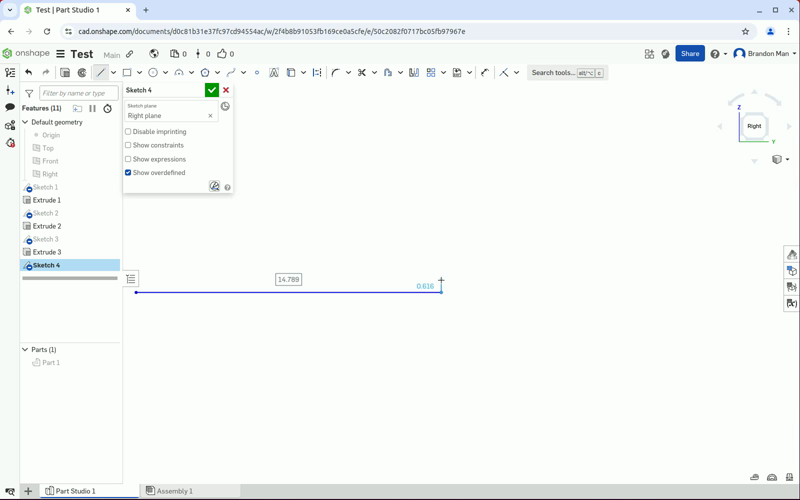
scroll(6)
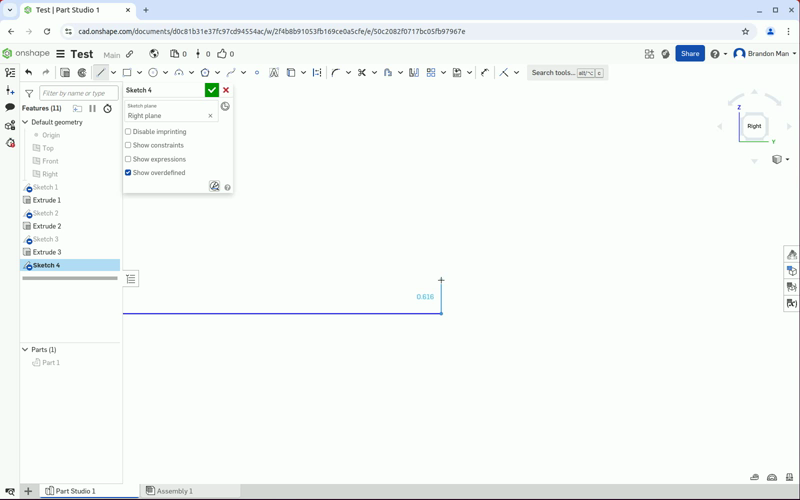
click(441, 279)
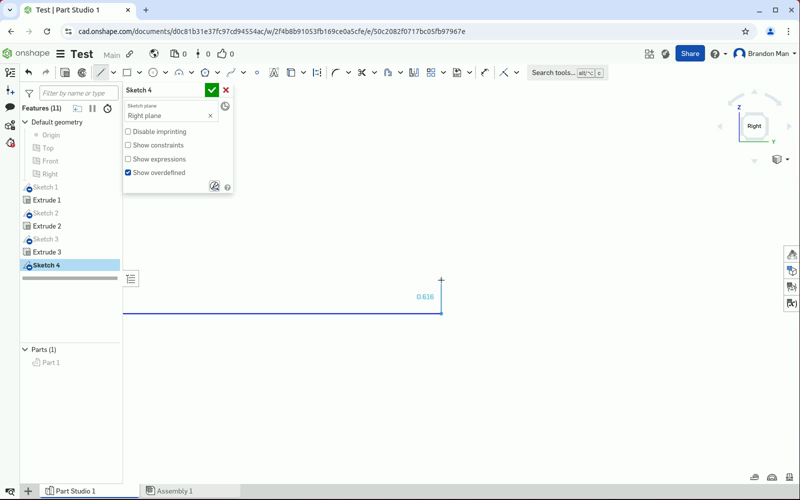
scroll(-6)
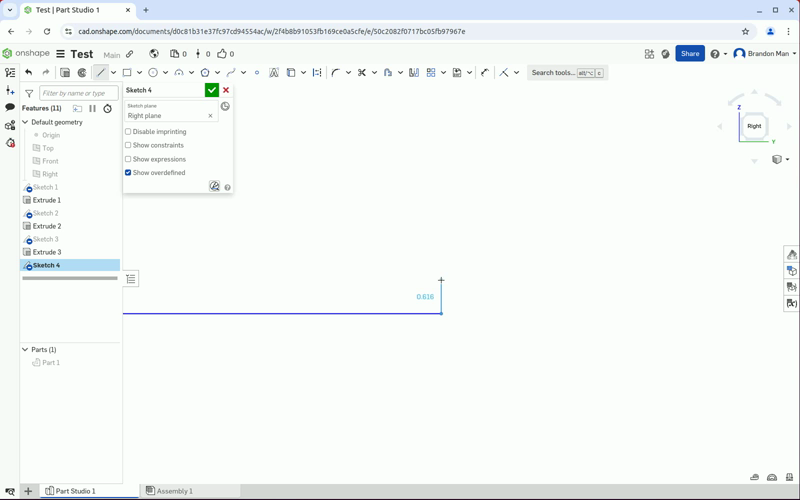
scroll(-6)
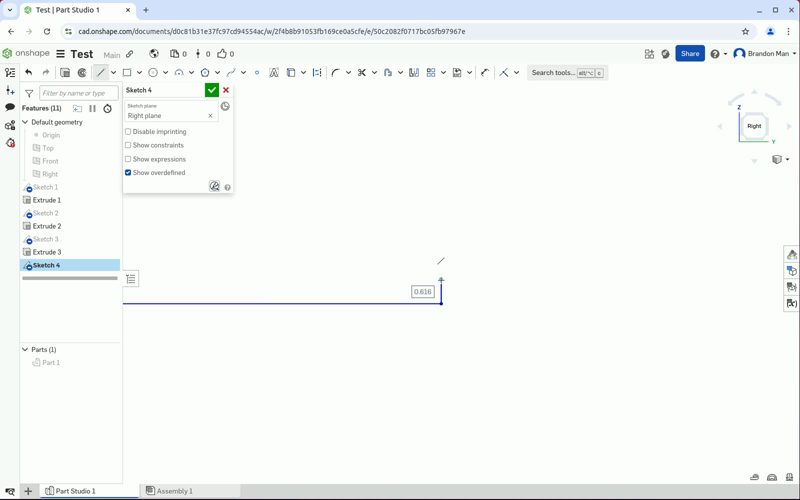
scroll(-6)
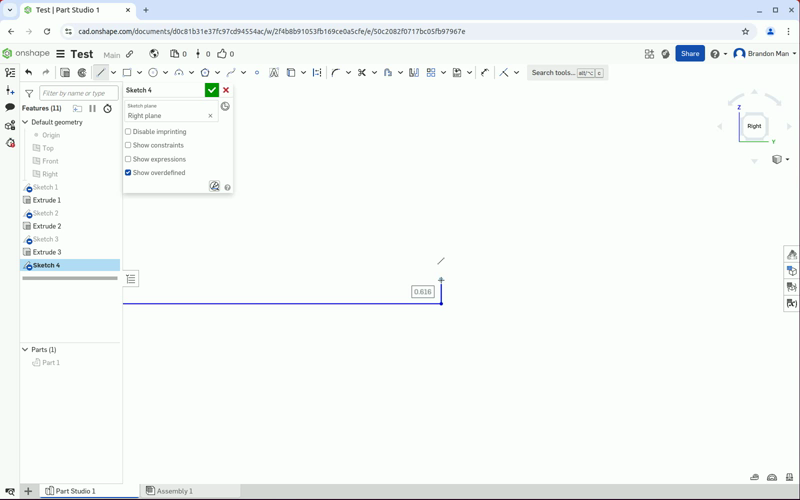
scroll(-6)
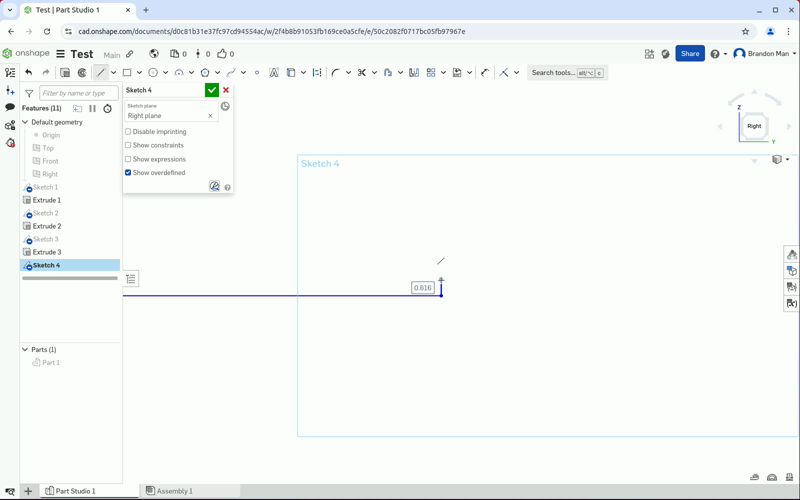
scroll(-6)
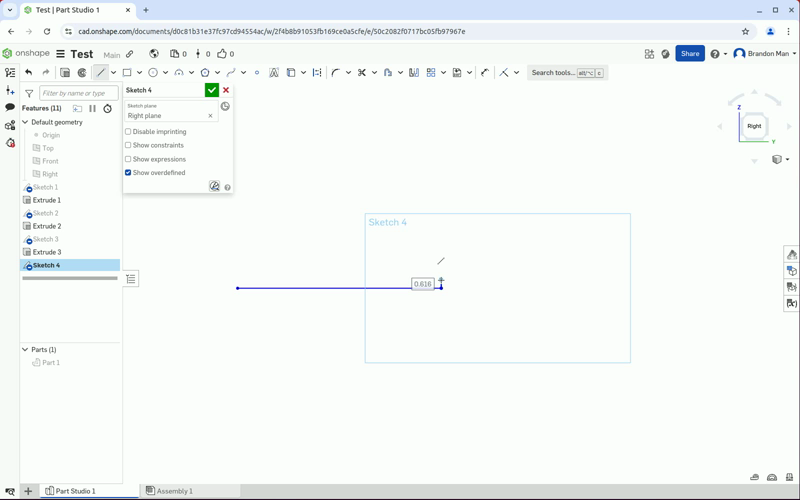
scroll(-6)
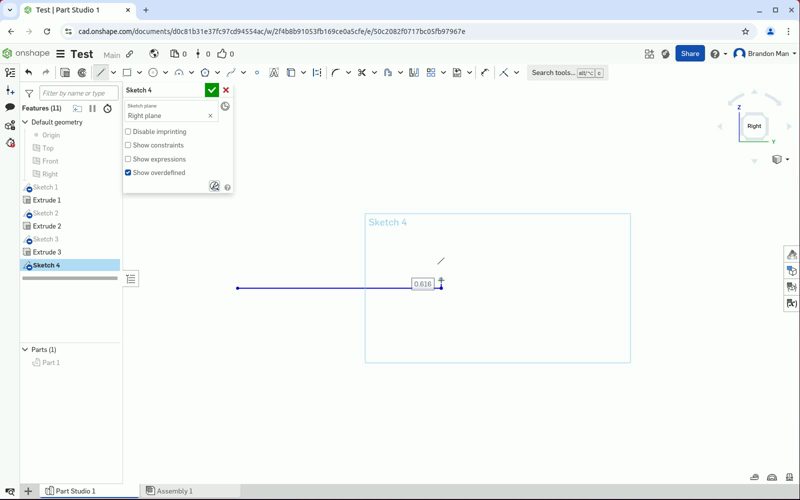
scroll(-6)
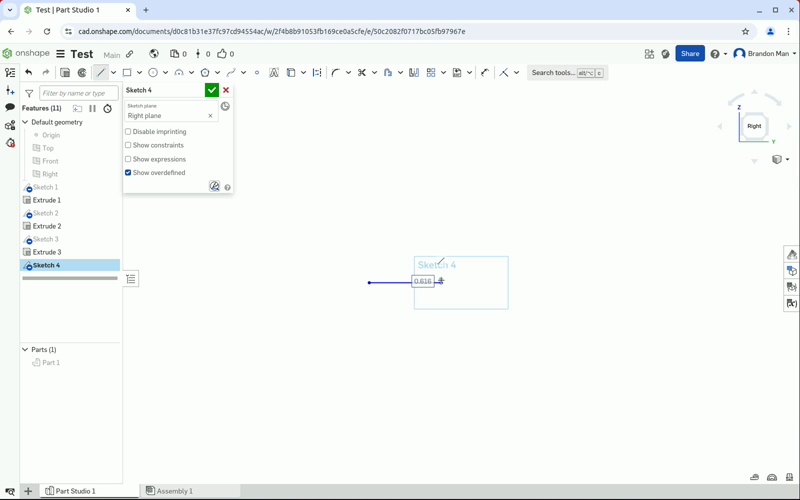
key_up(shift)
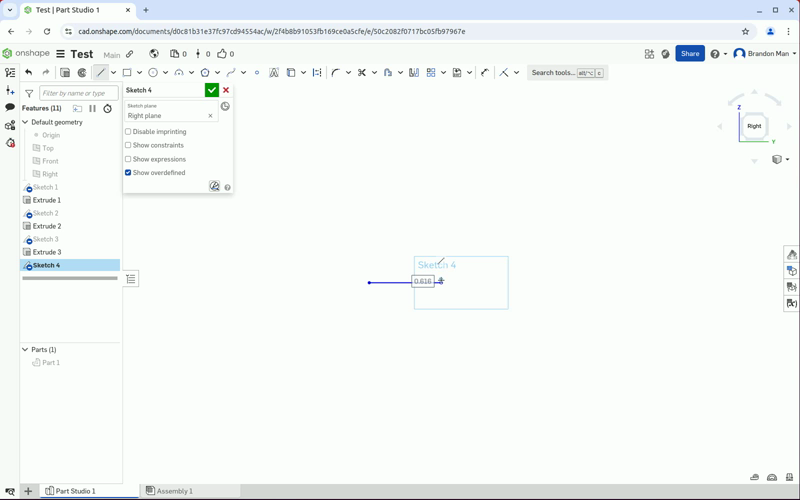
key_down(shift)
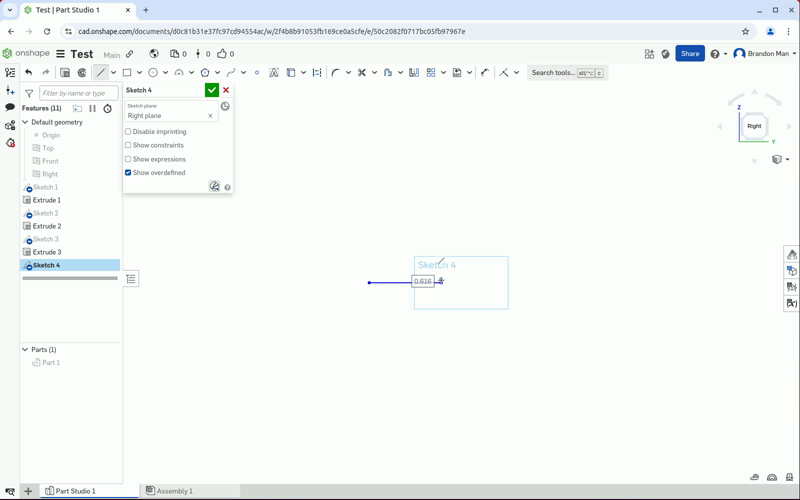
mouse_move(369, 279)
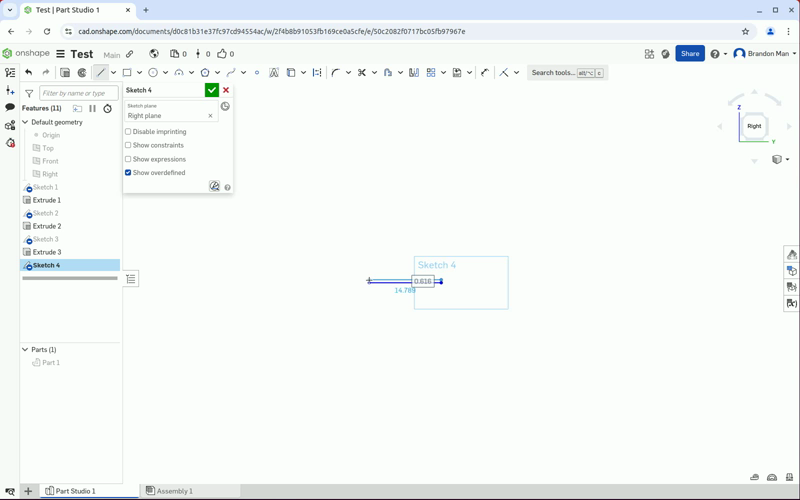
scroll(6)
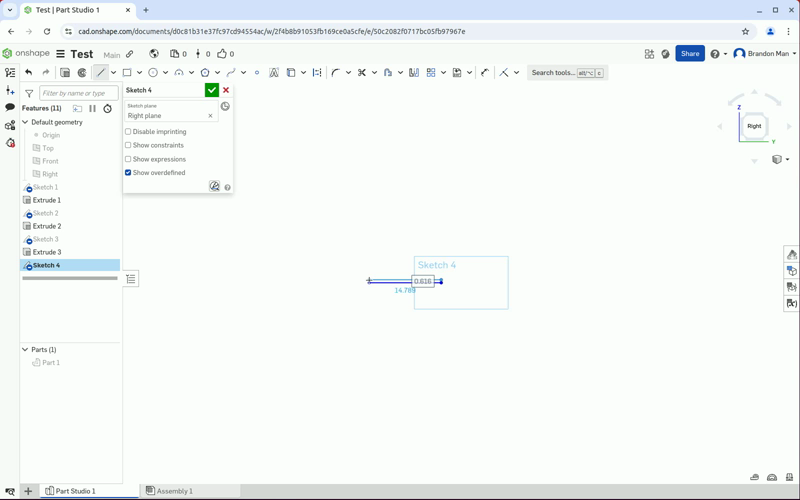
scroll(6)
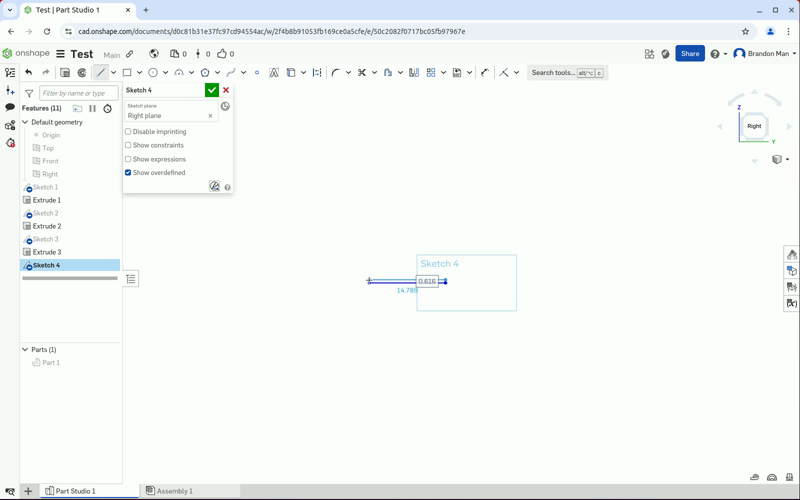
scroll(6)
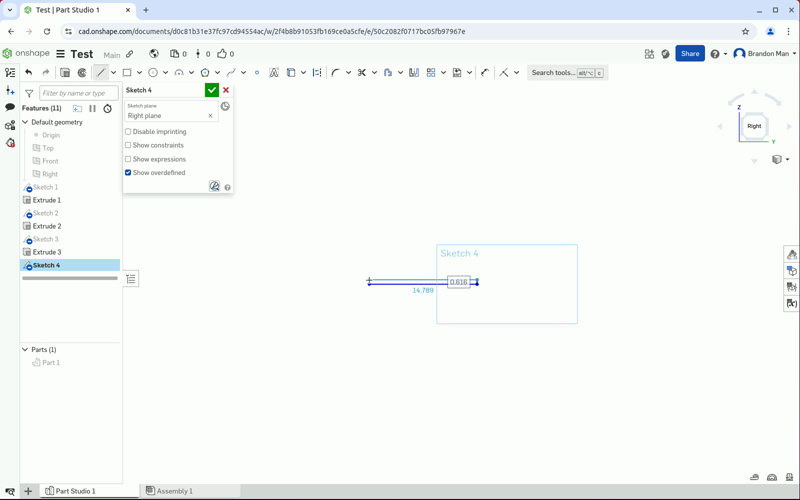
scroll(6)
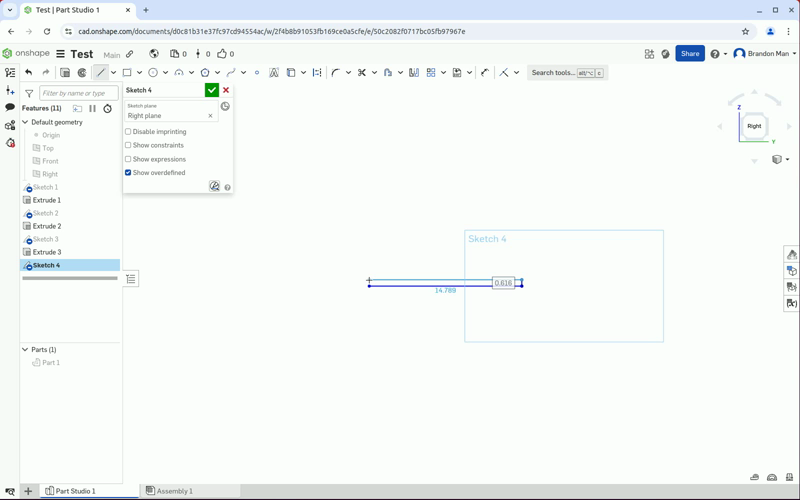
scroll(6)
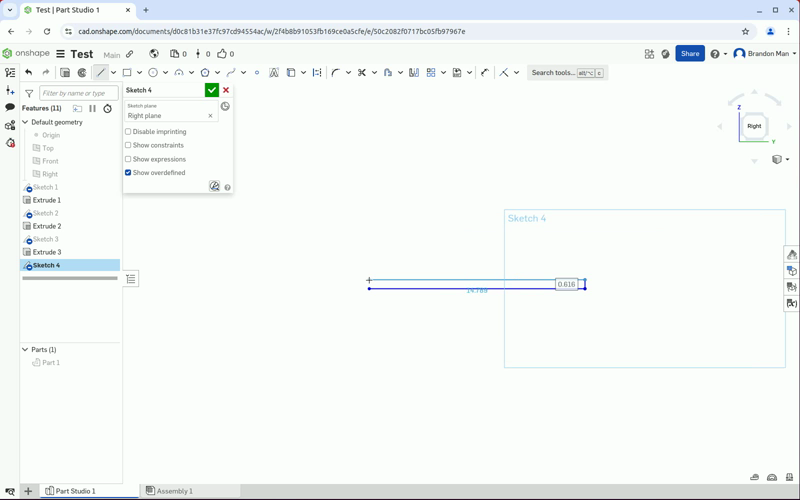
scroll(6)
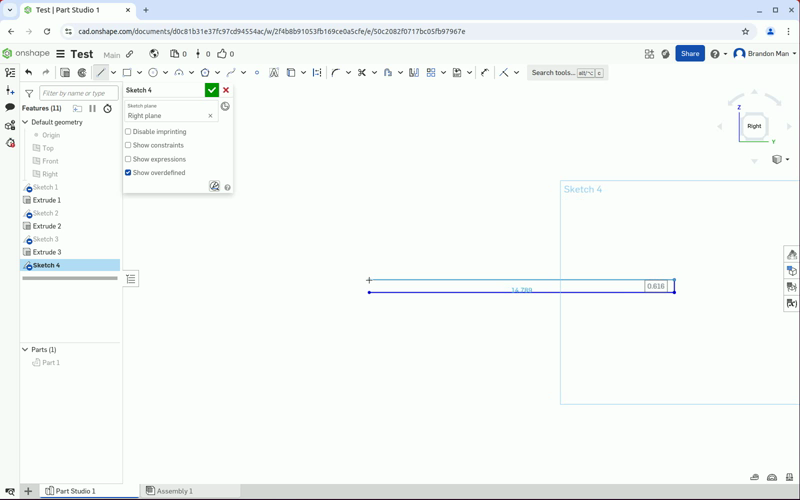
scroll(6)
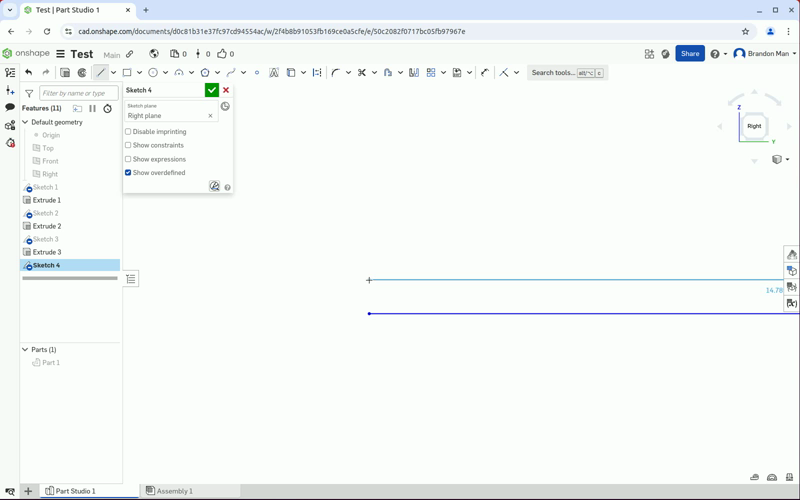
click(369, 279)
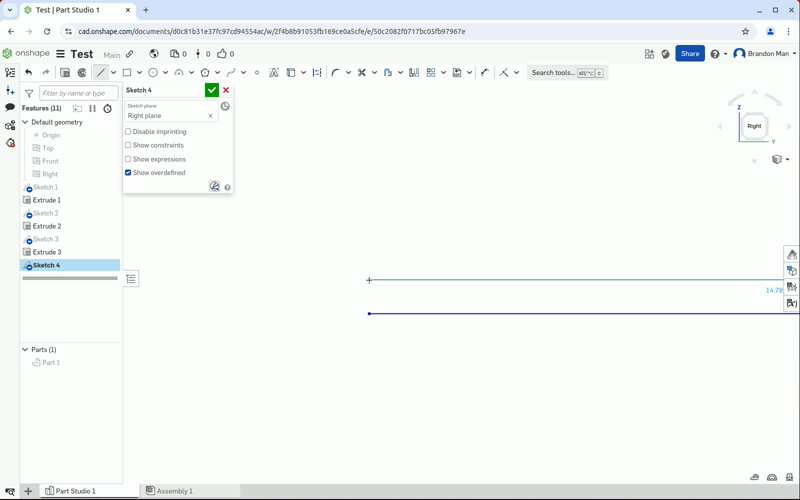
scroll(-6)
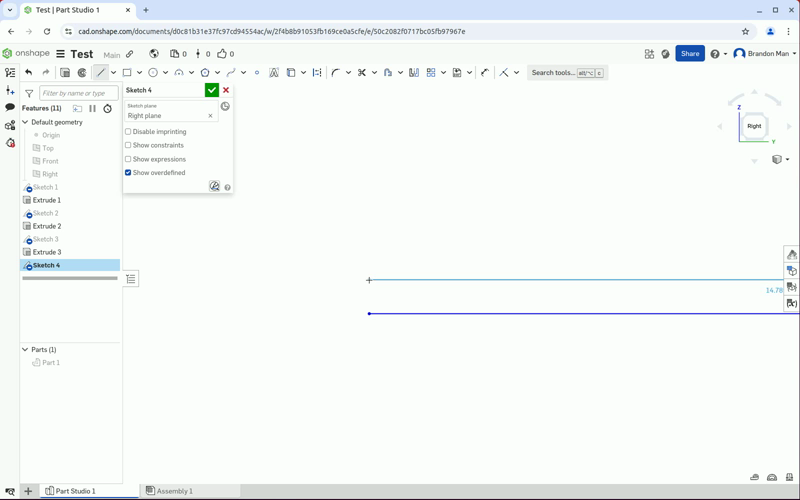
scroll(-6)
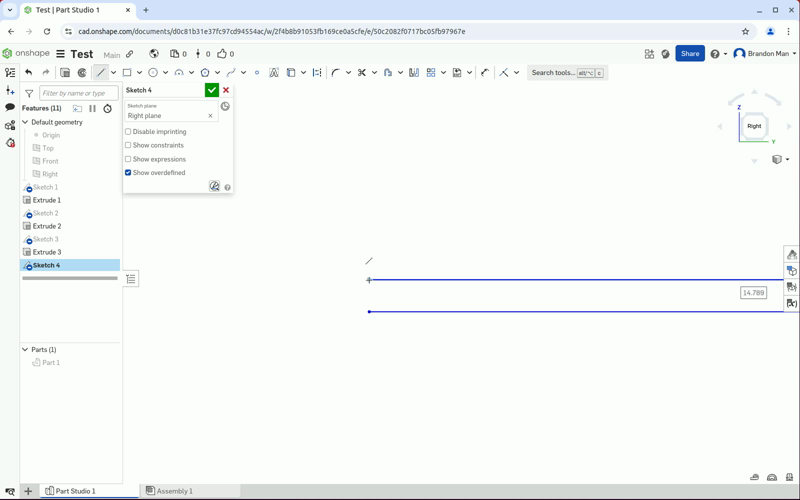
scroll(-6)
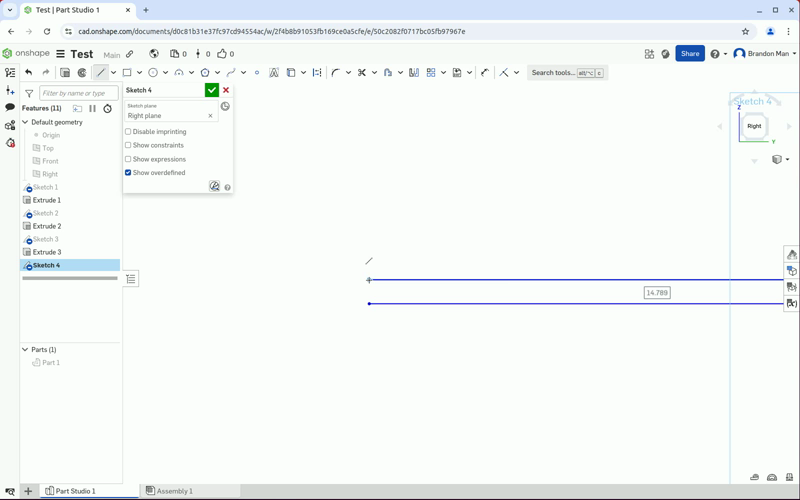
scroll(-6)
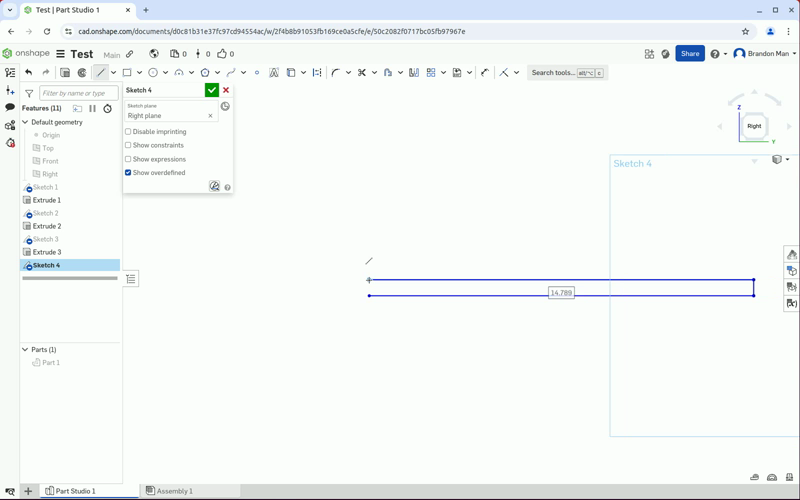
scroll(-6)
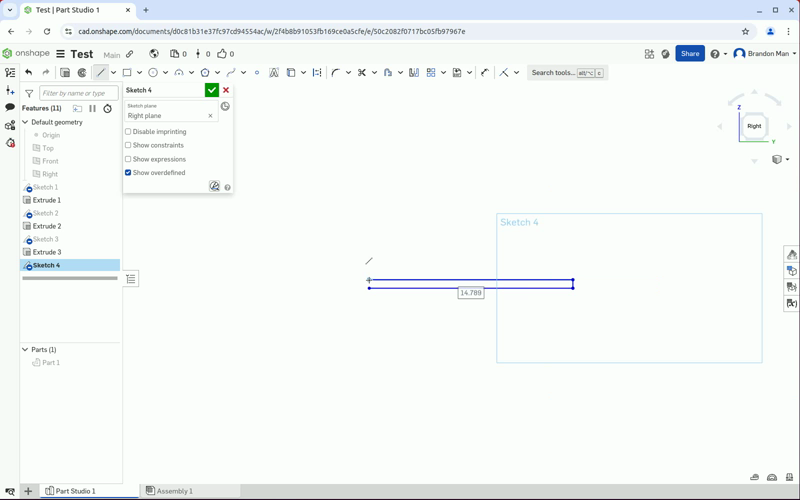
scroll(-6)
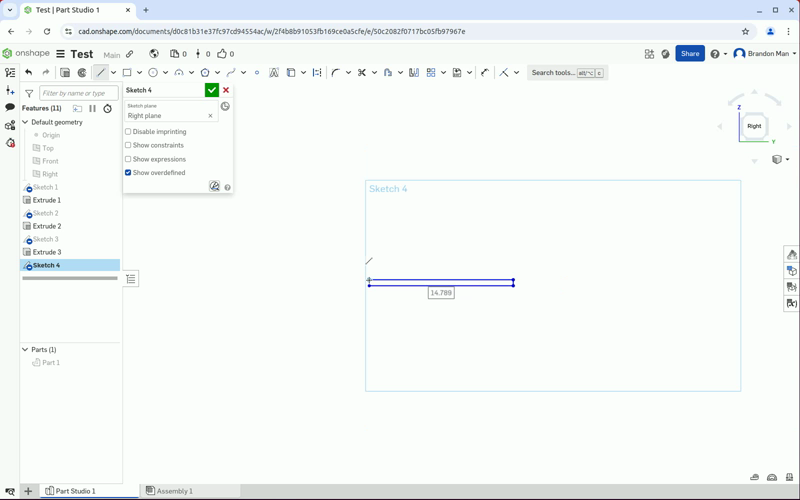
scroll(-6)
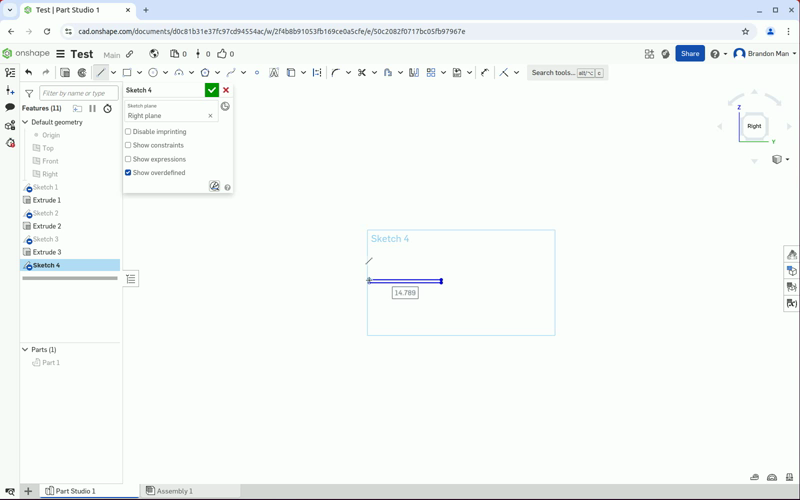
key_up(shift)
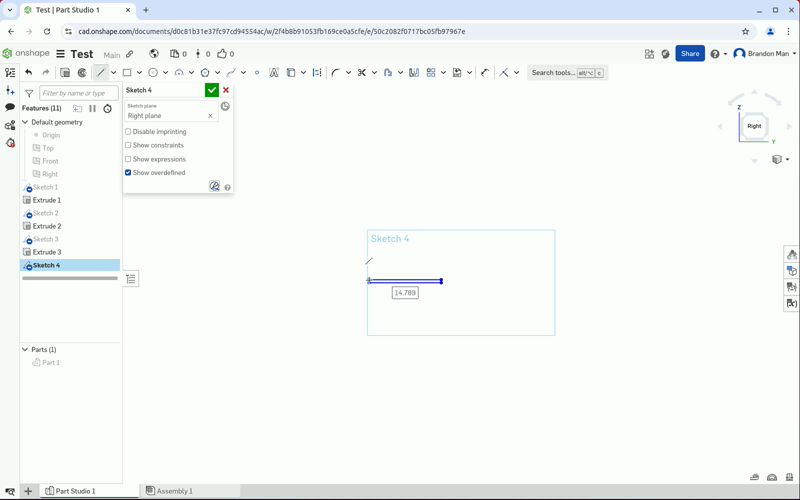
mouse_move(399, 279)
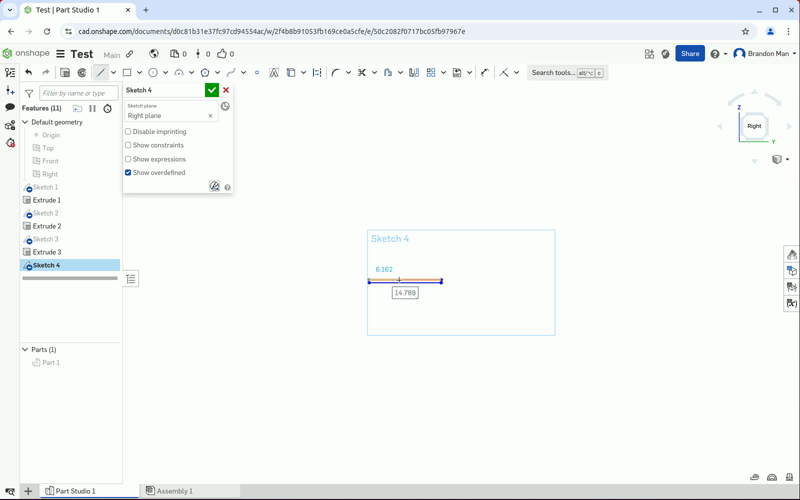
key_down(shift)
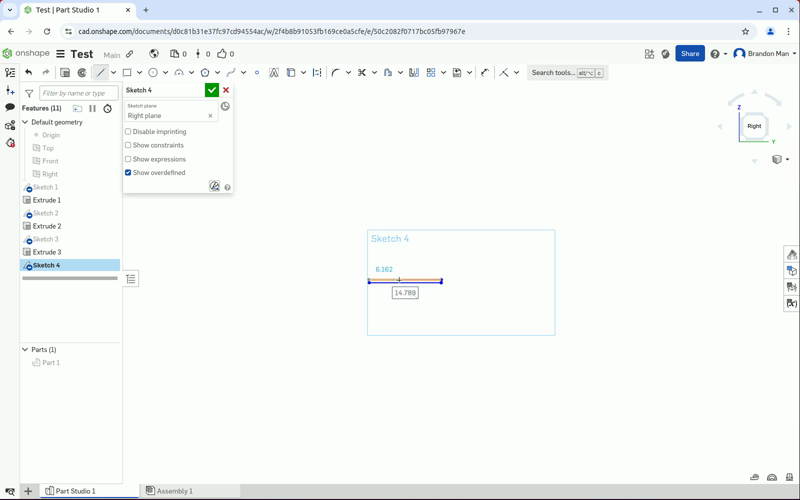
mouse_move(369, 282)
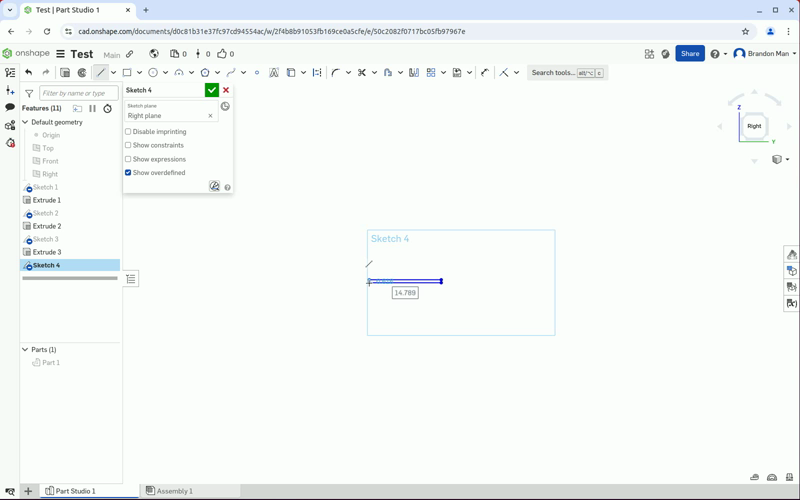
scroll(6)
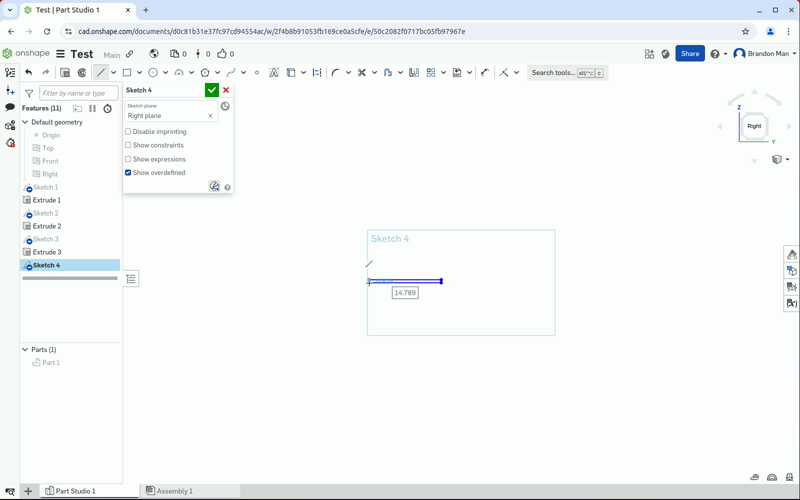
scroll(6)
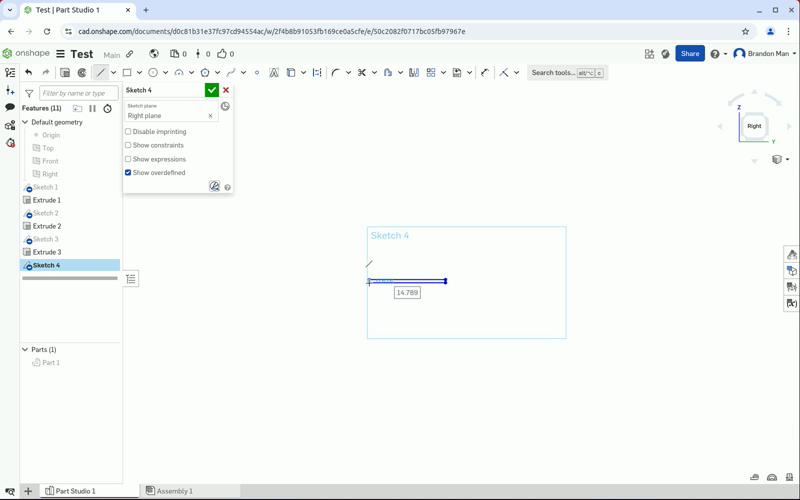
scroll(6)
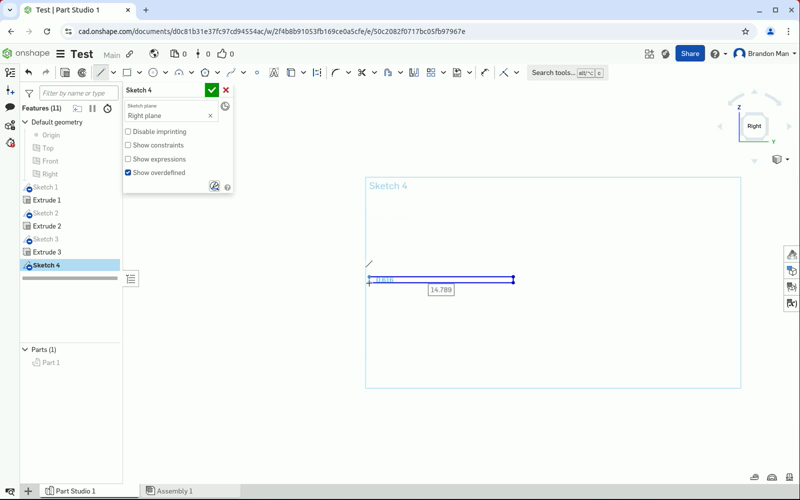
scroll(6)
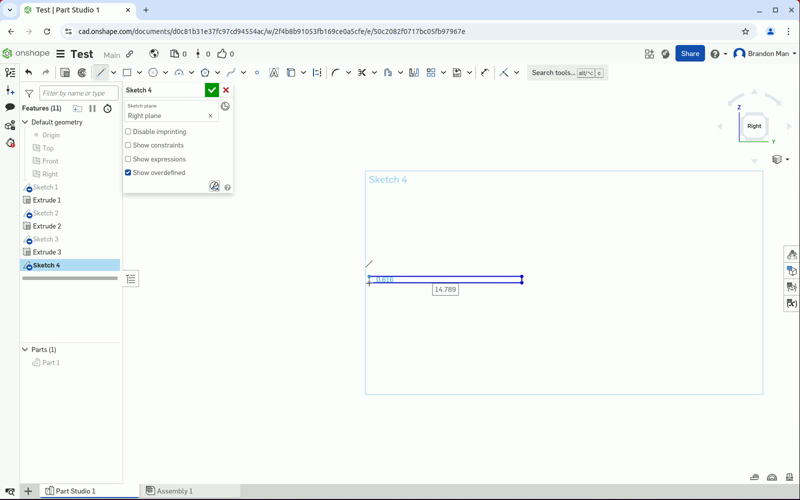
scroll(6)
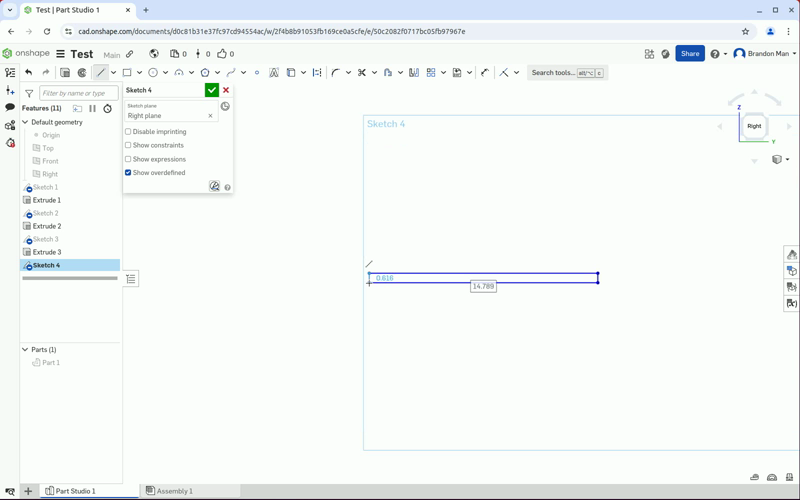
scroll(6)
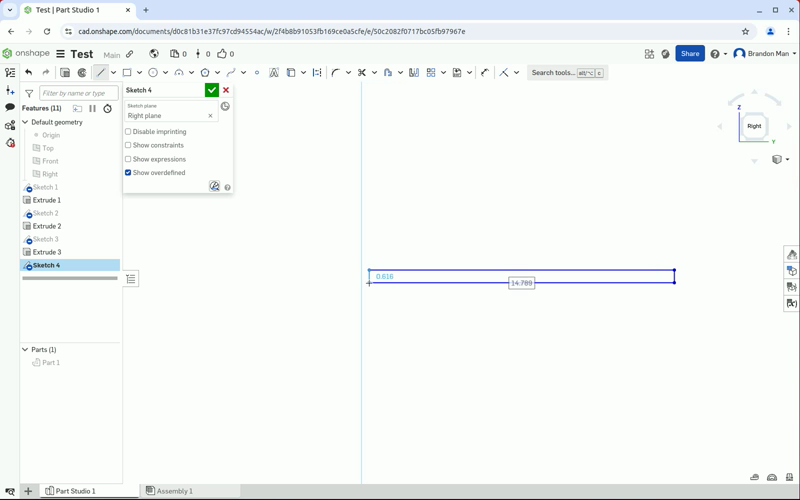
scroll(6)
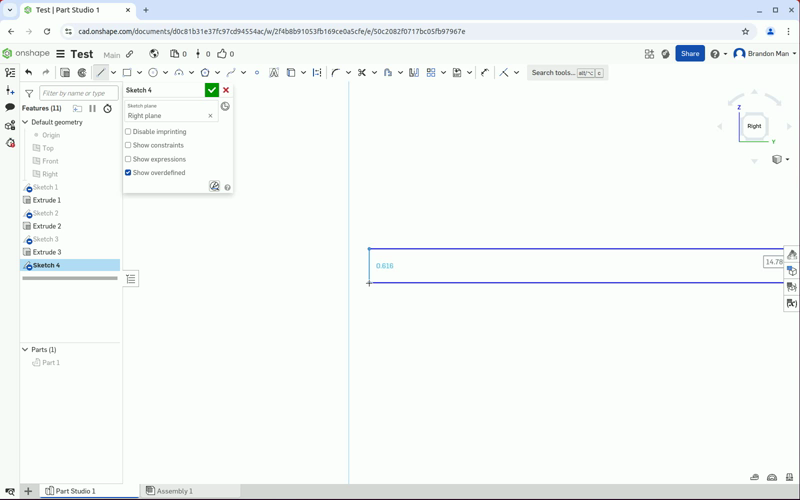
key_up(shift)
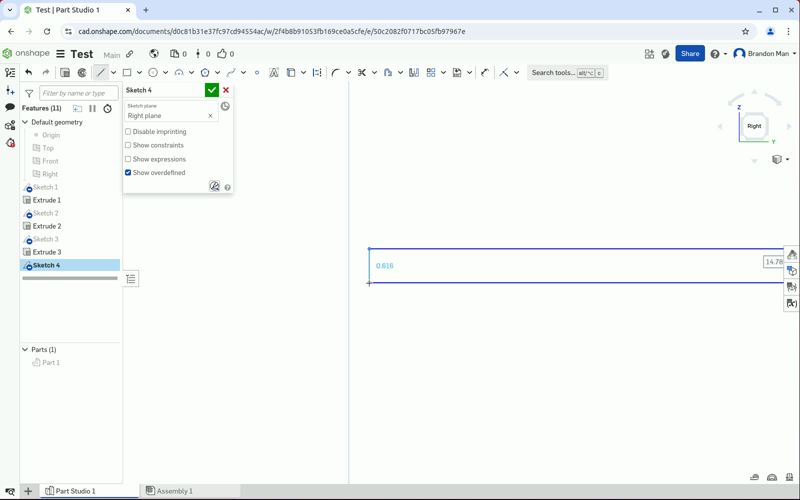
click(369, 282)
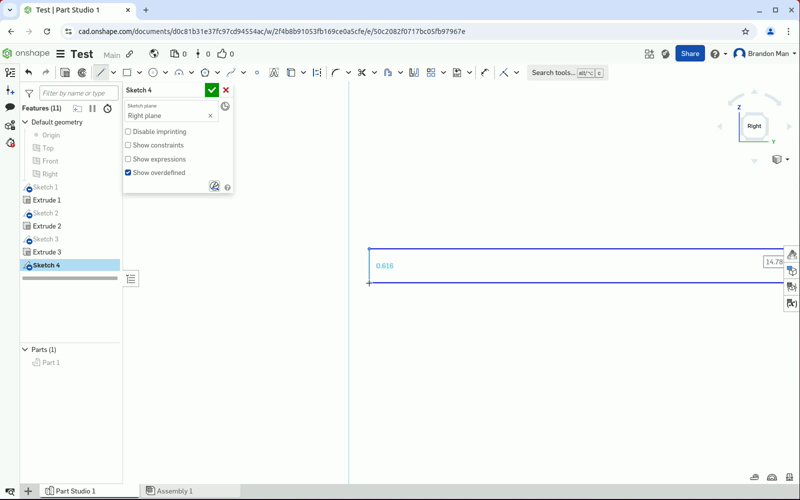
scroll(-6)
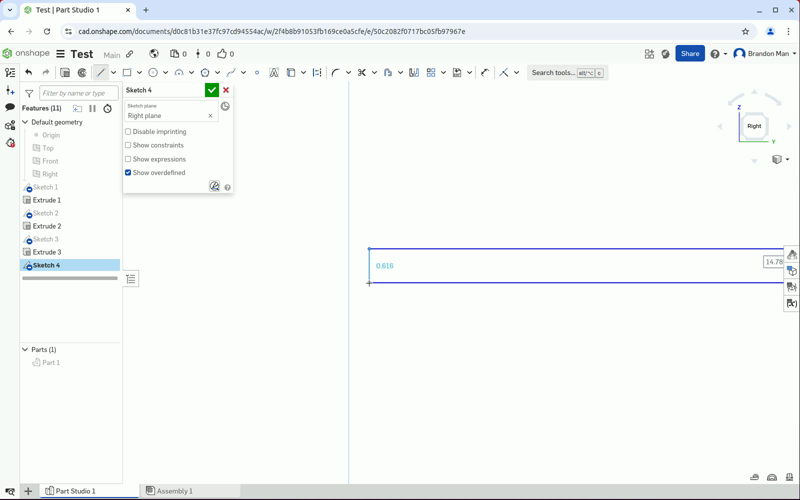
scroll(-6)
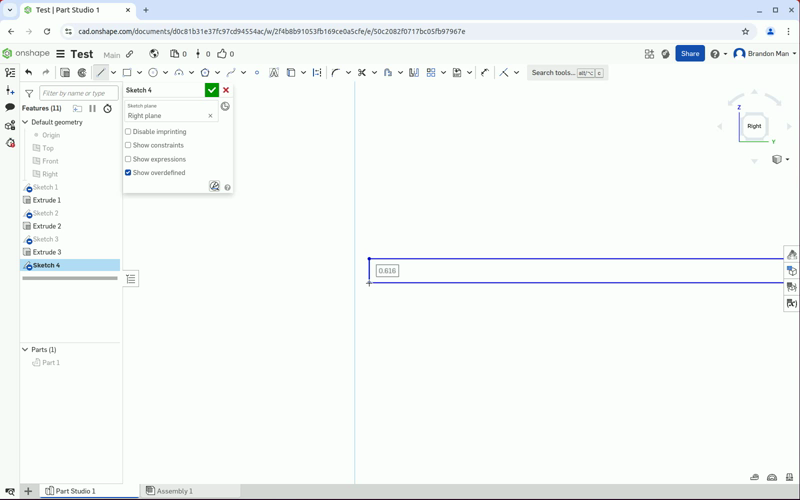
scroll(-6)
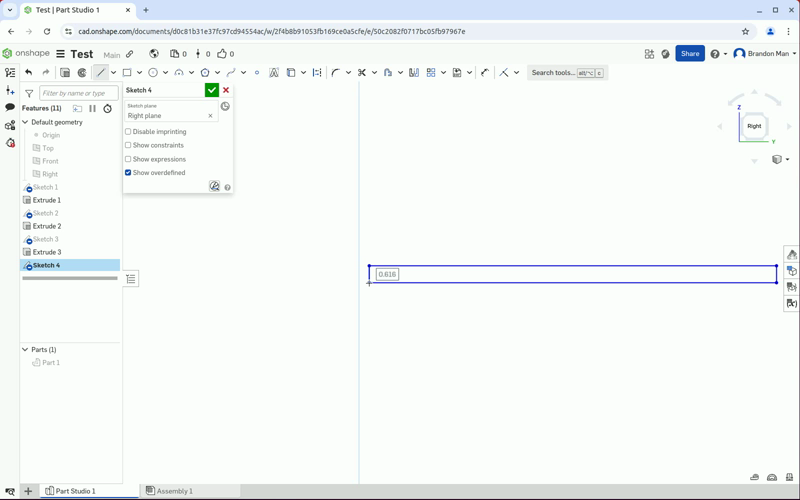
scroll(-6)
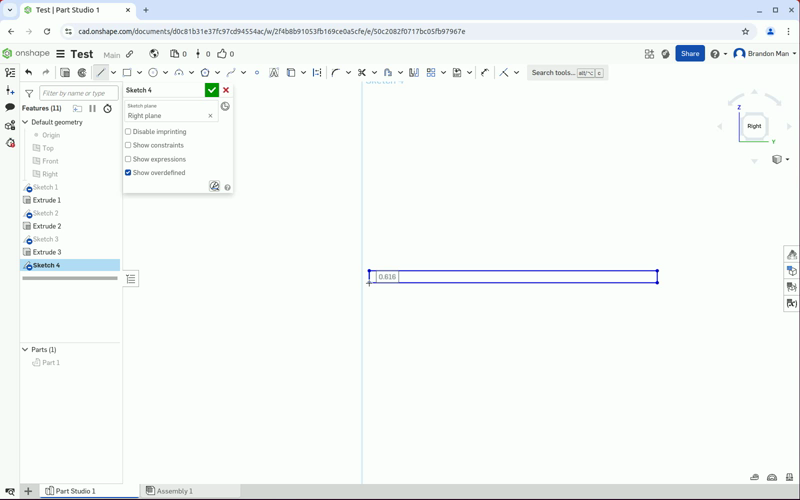
scroll(-6)
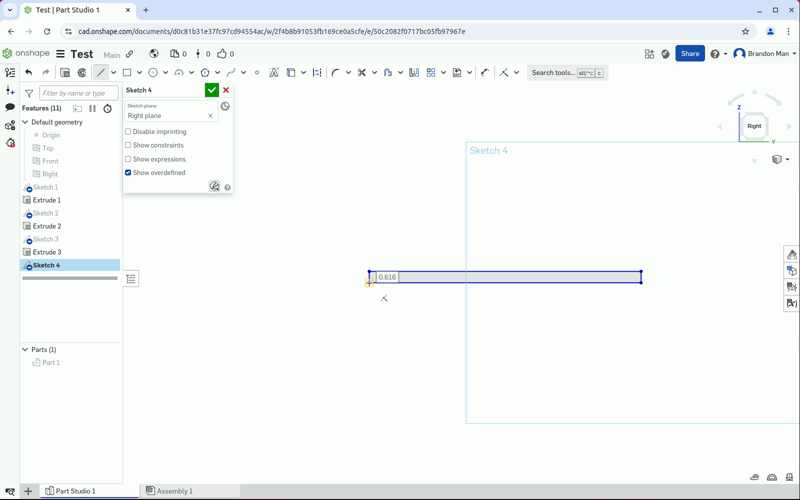
scroll(-6)
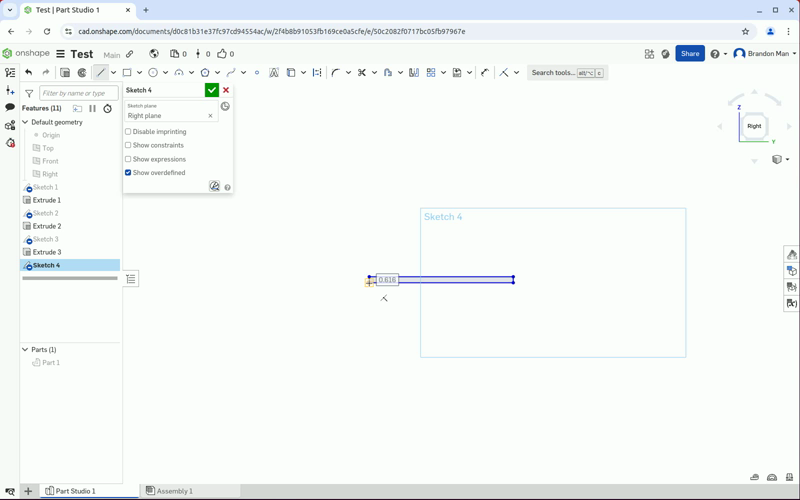
scroll(-6)
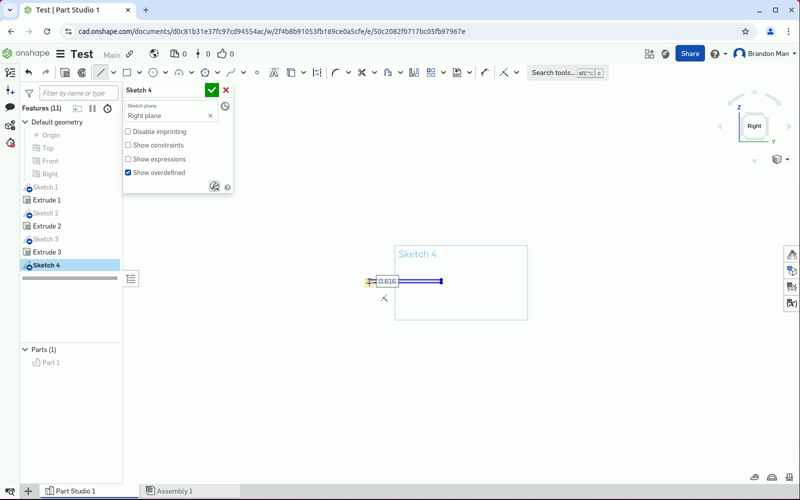
key(esc)
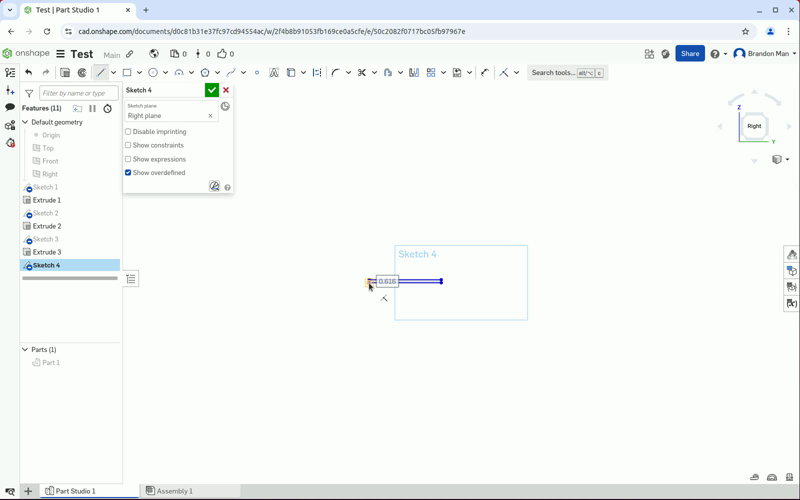
mouse_move(398, 281)
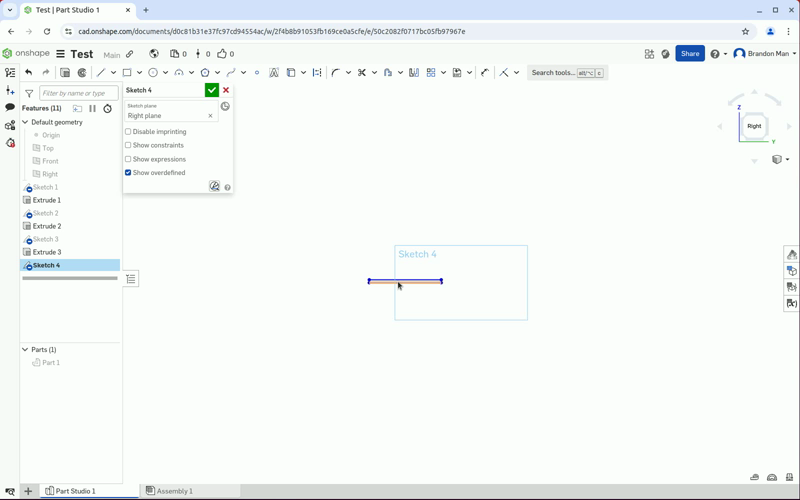
scroll(6)
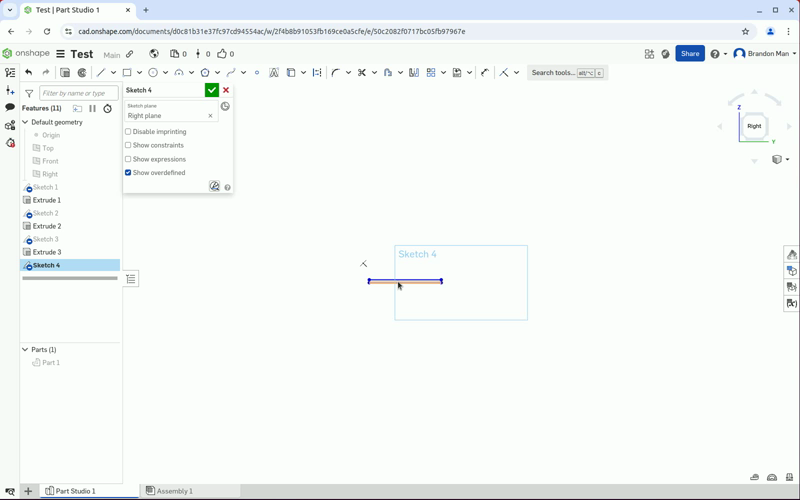
scroll(6)
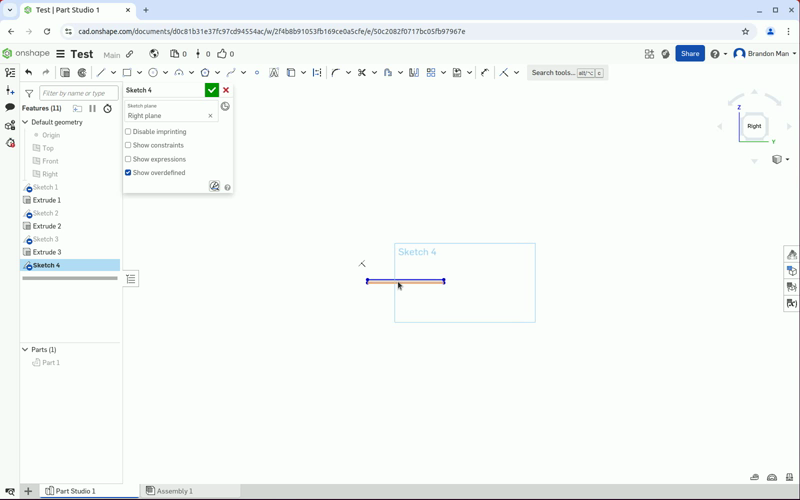
scroll(6)
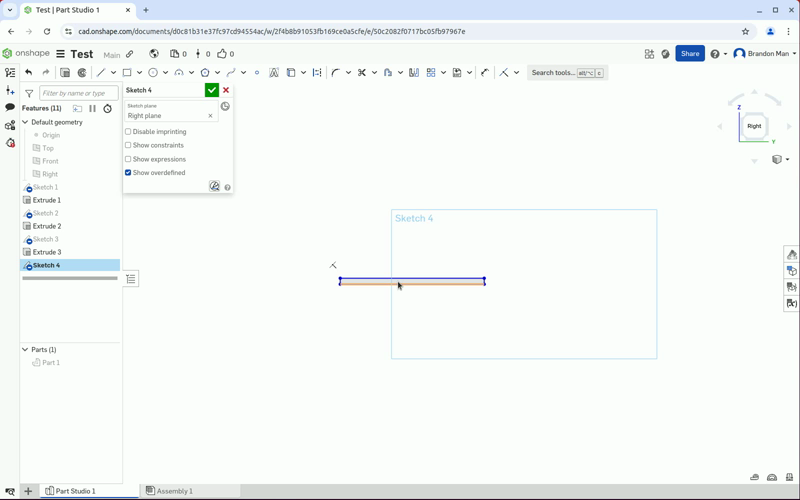
scroll(6)
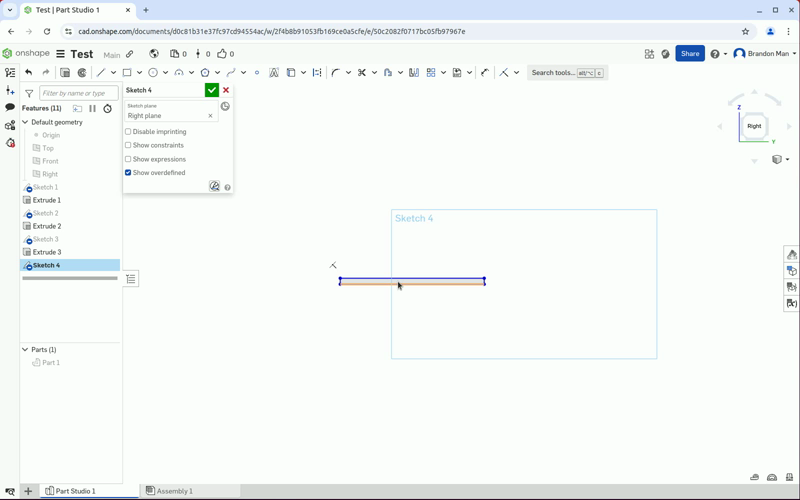
scroll(6)
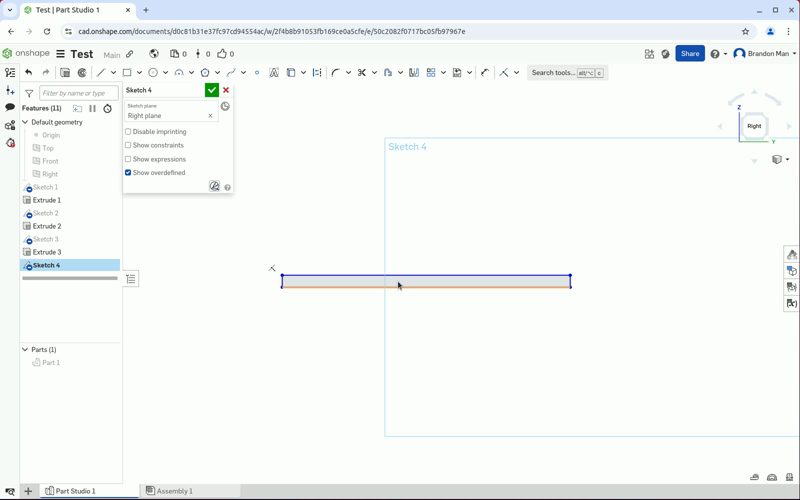
scroll(6)
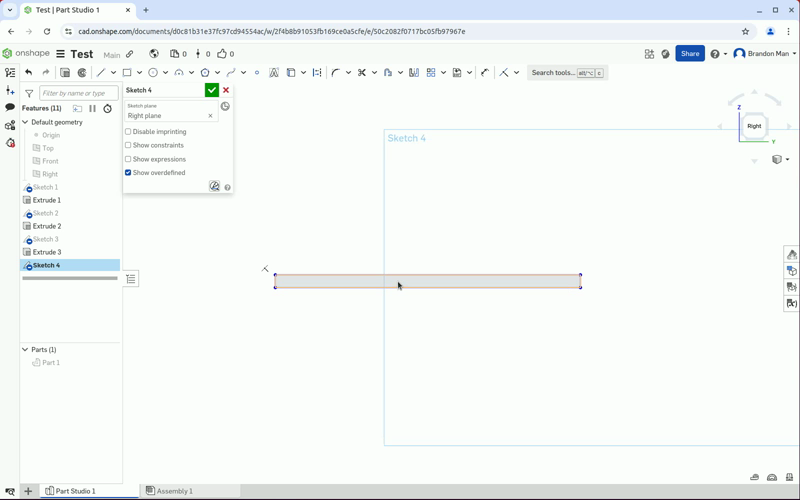
scroll(6)
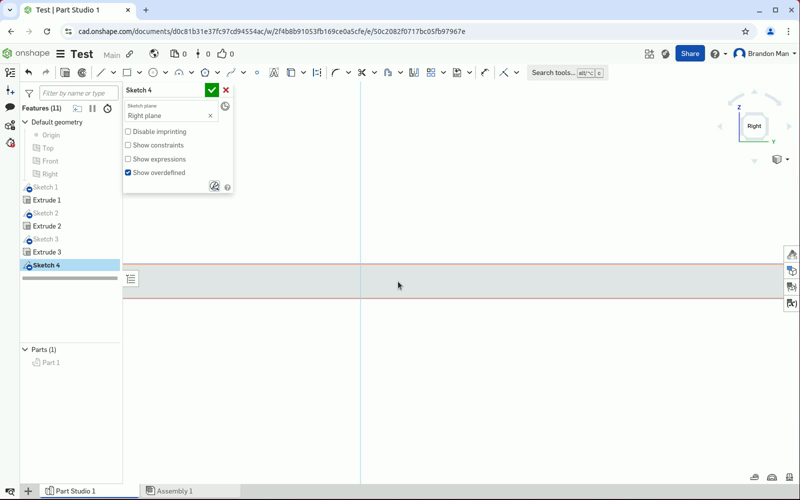
click(398, 281)
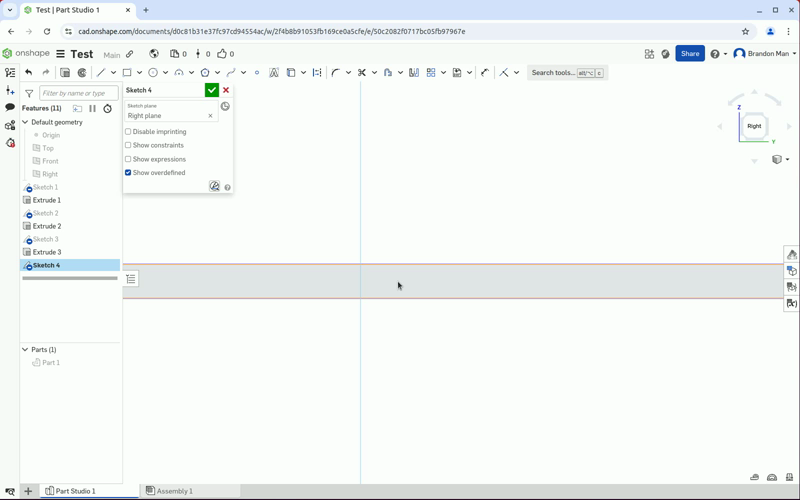
scroll(-6)
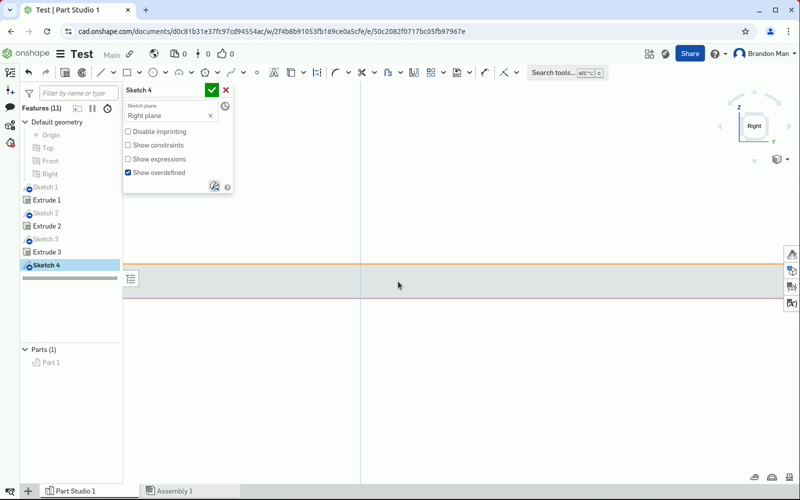
scroll(-6)
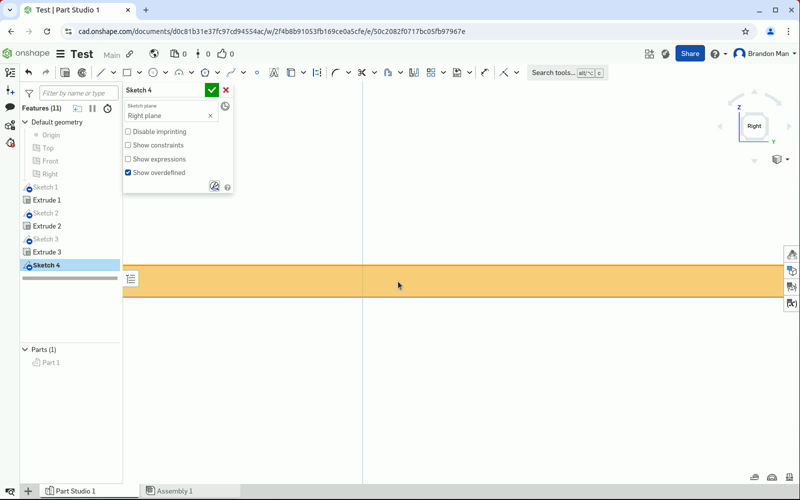
scroll(-6)
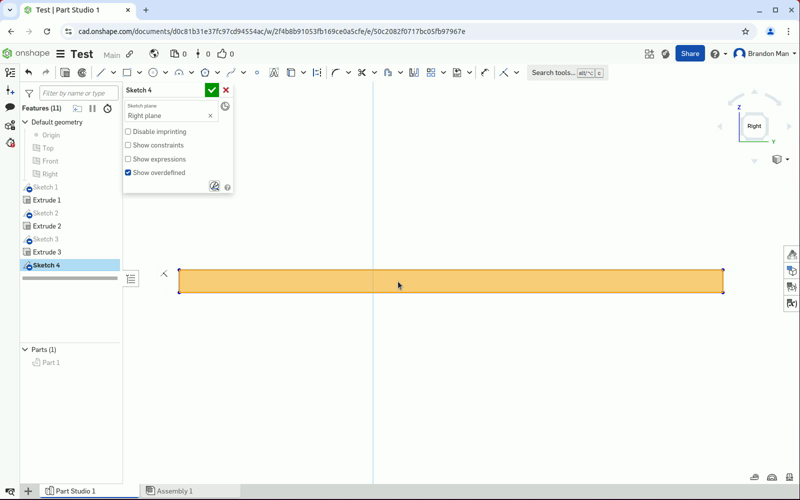
scroll(-6)
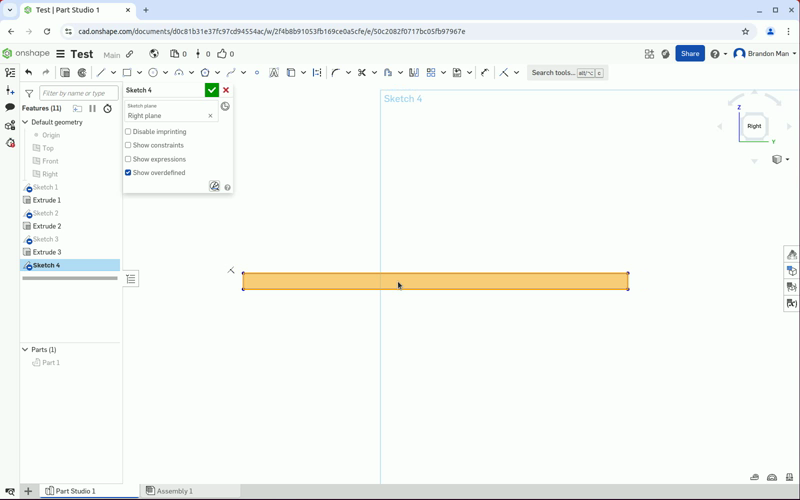
scroll(-6)
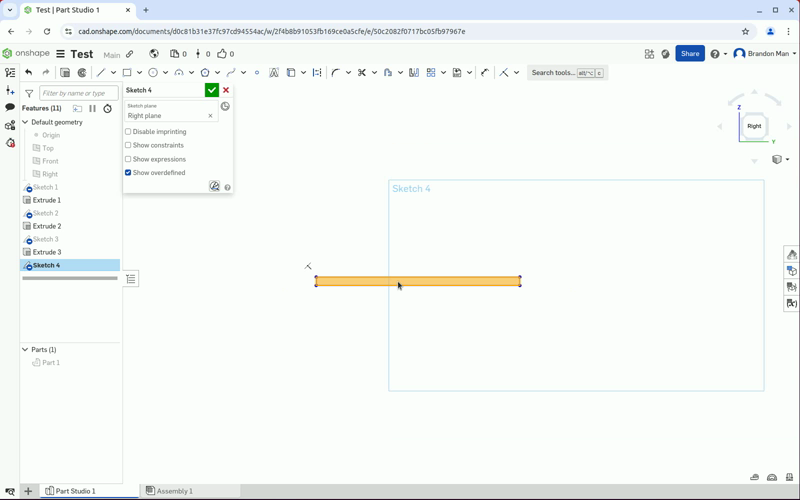
scroll(-6)
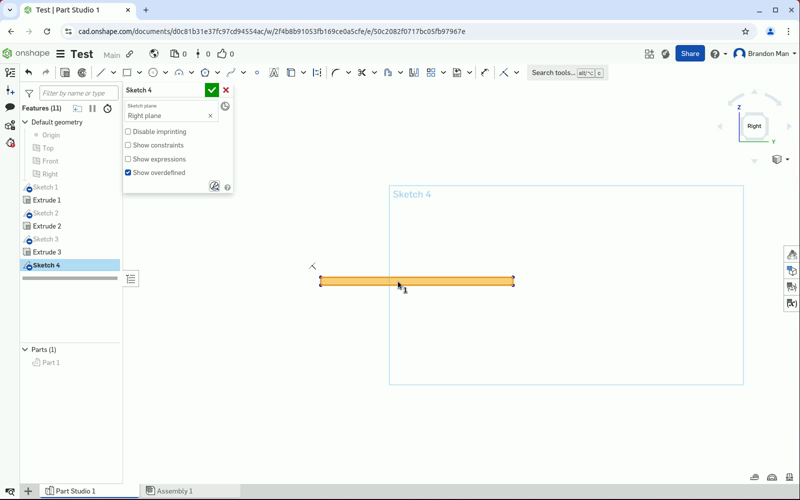
scroll(-6)
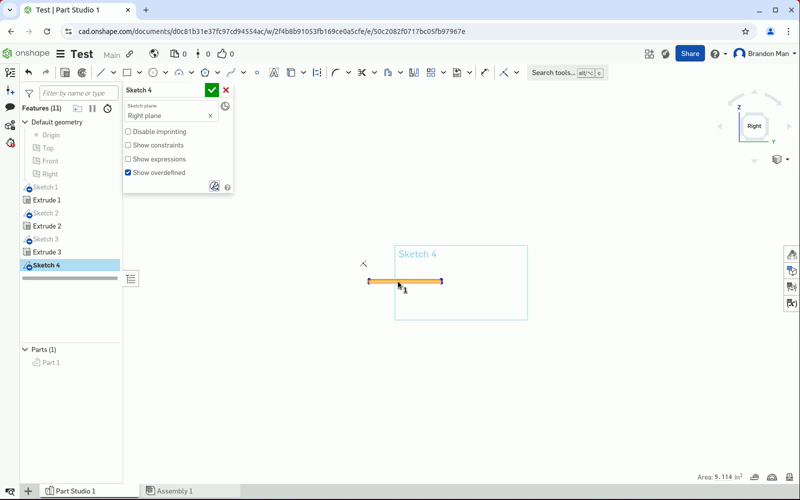
mouse_move(73, 352)
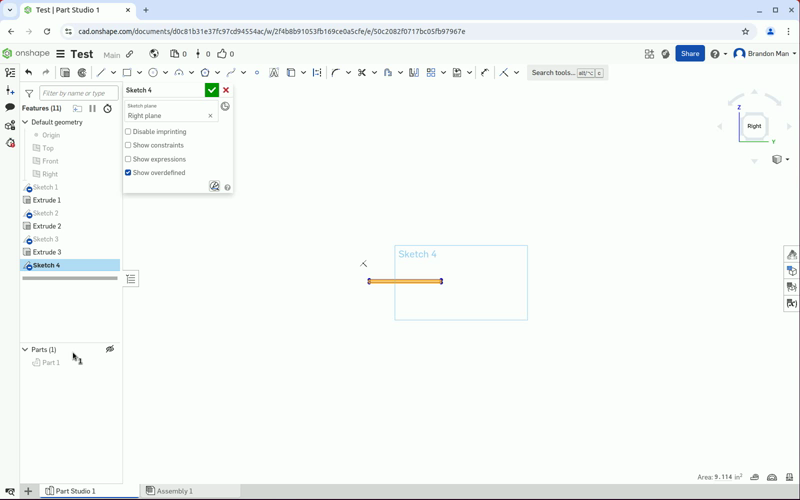
key(shift+y)
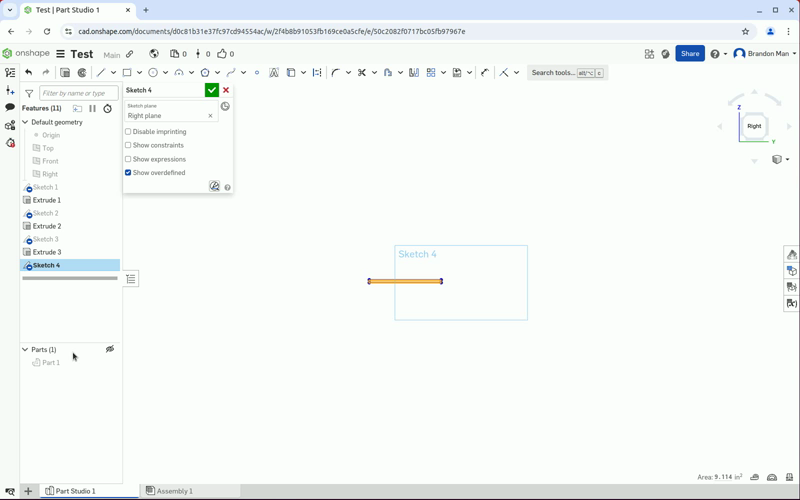
key(shift+e)
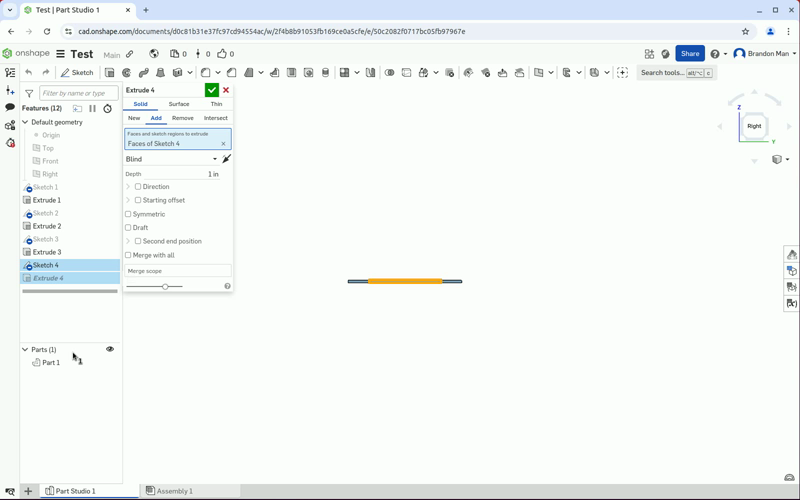
mouse_move(143, 106)
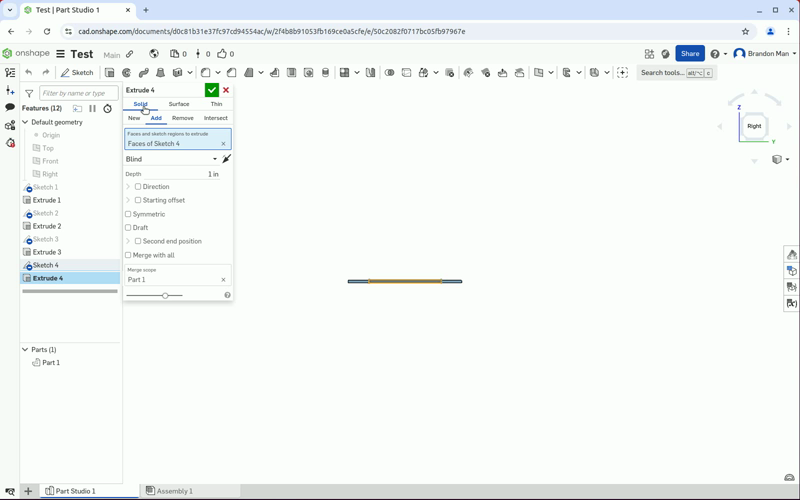
click(143, 106)
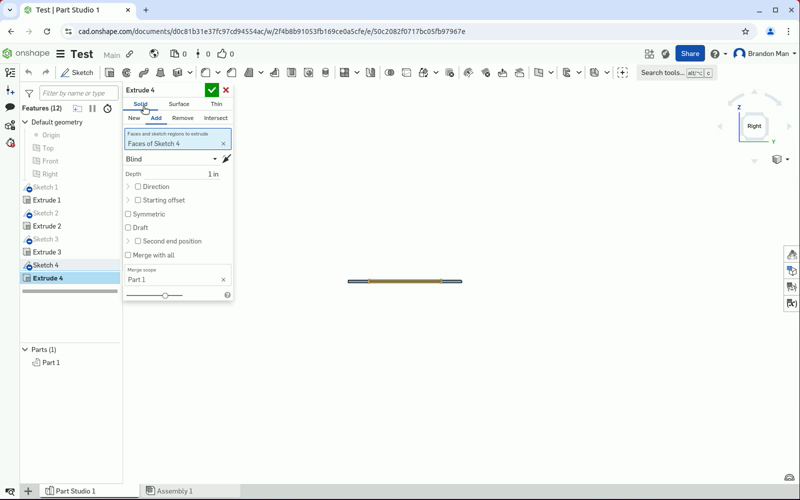
mouse_move(137, 120)
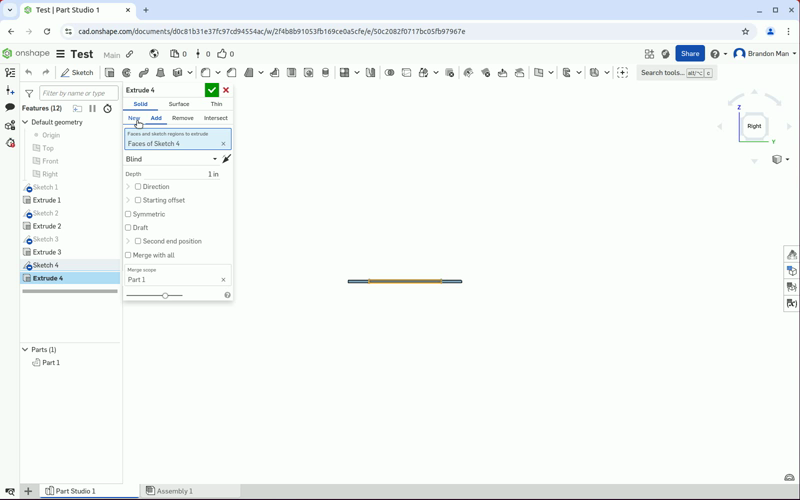
click(137, 120)
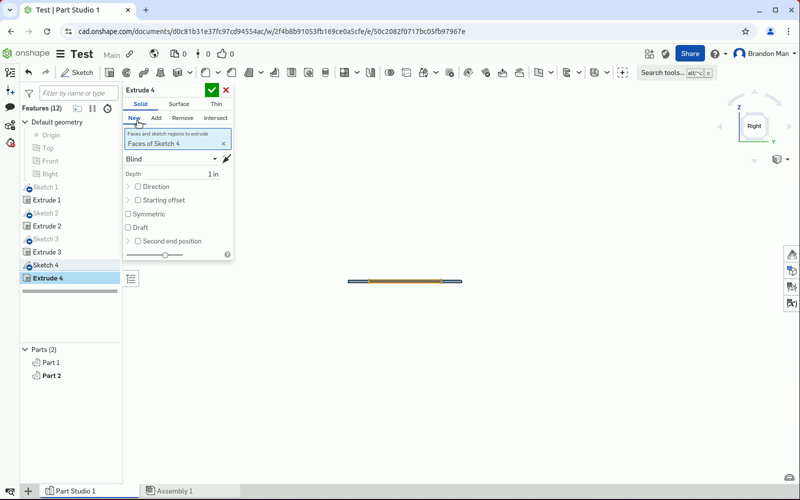
key(tab, 4)
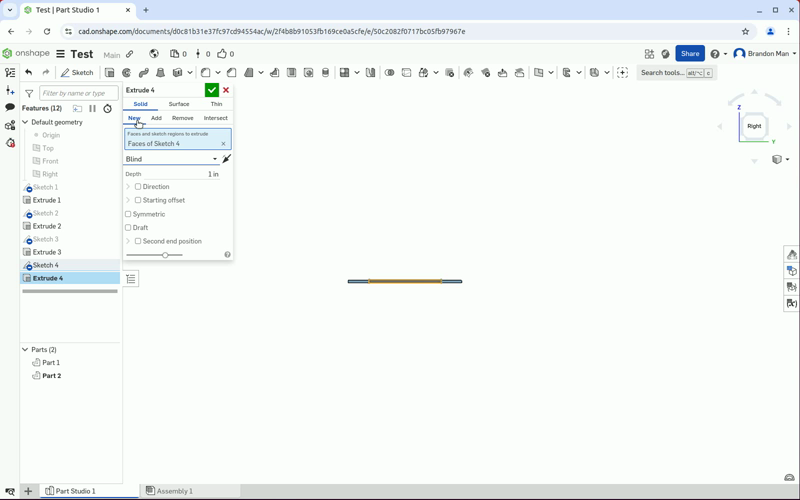
text(-0.481)
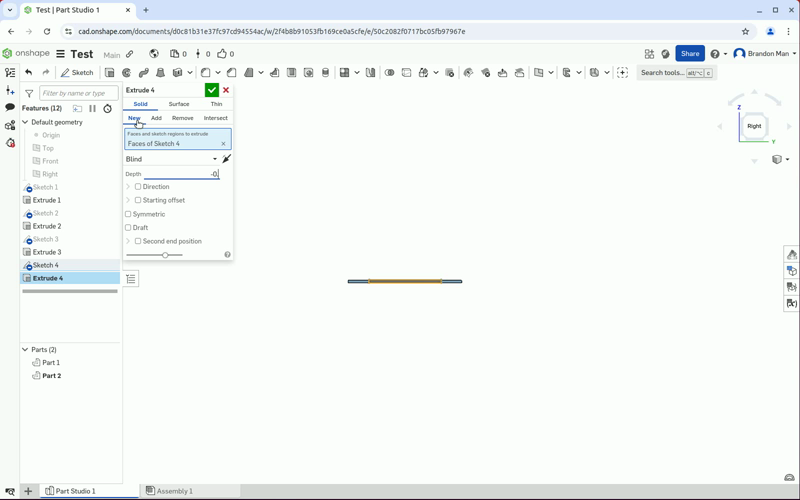
key(enter)
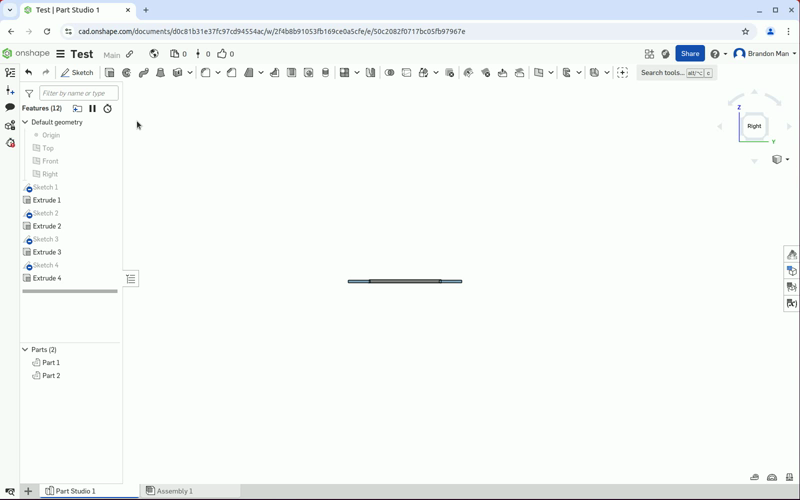
key(shift+h)
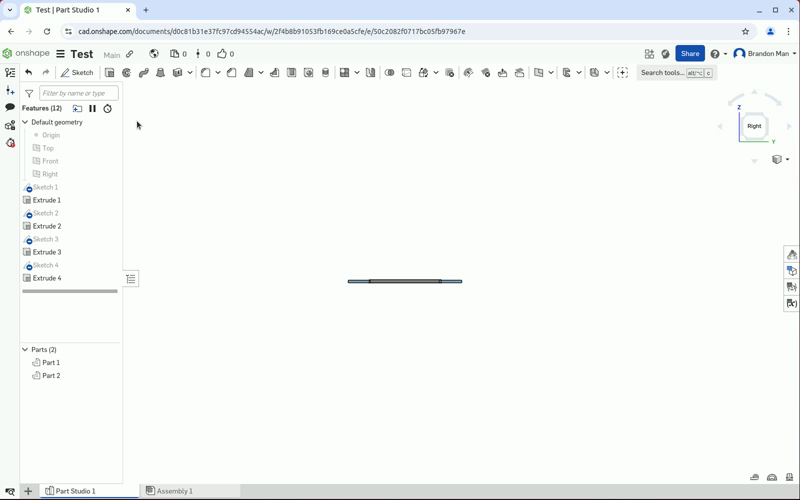
key(shift+h)
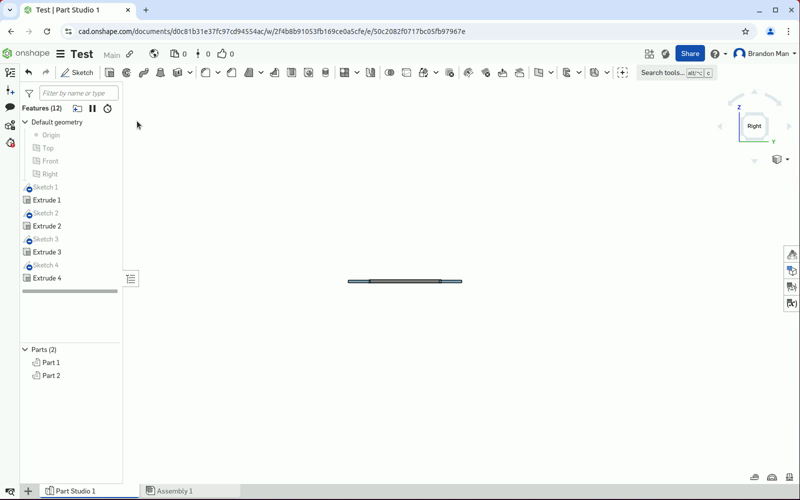
mouse_move(73, 189)
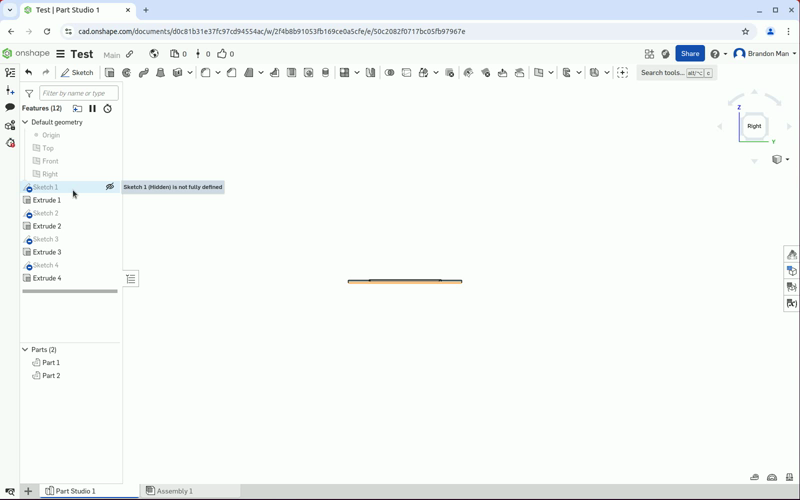
click(73, 189)
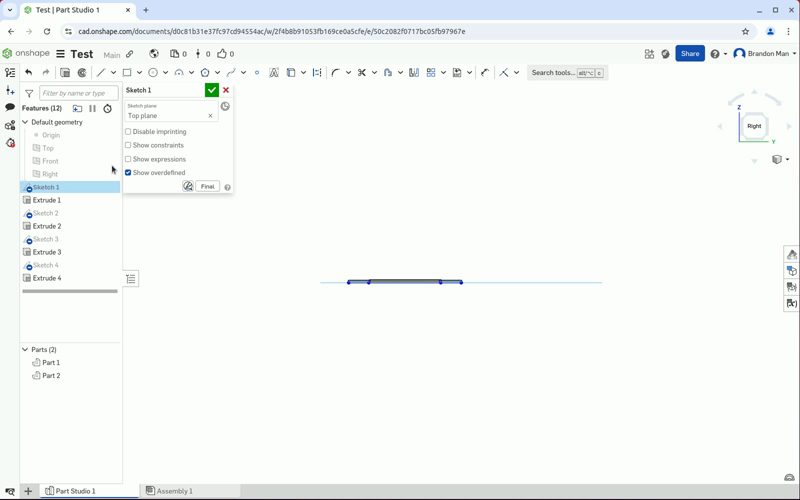
mouse_move(229, 92)
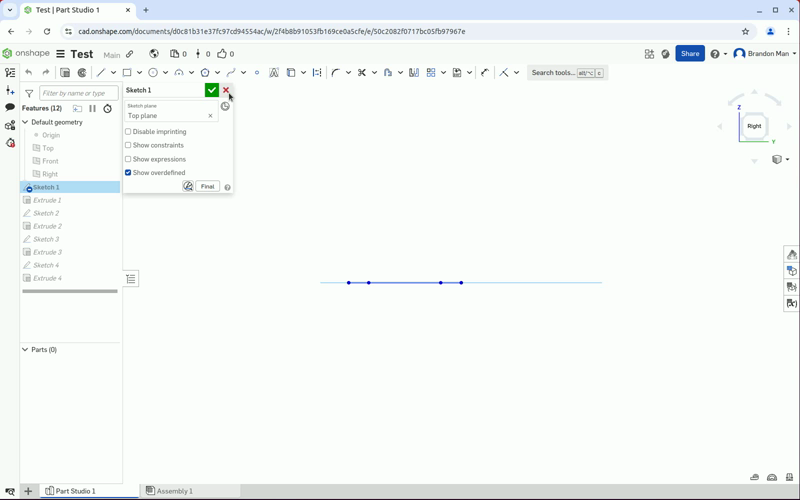
click(229, 92)
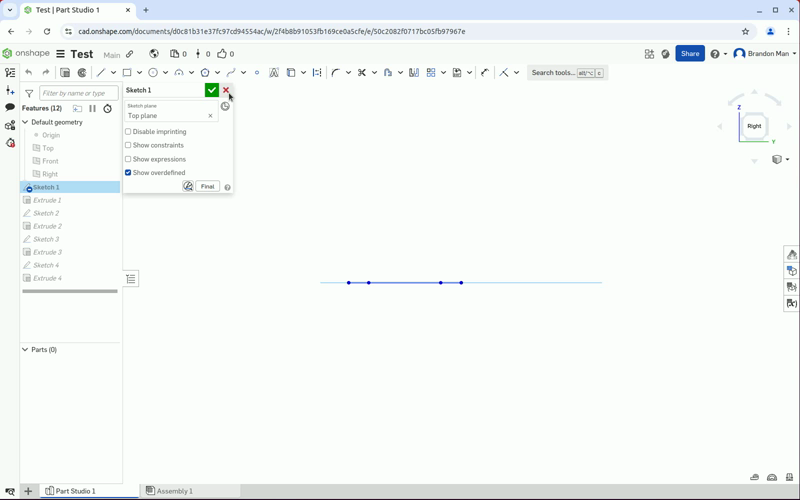
key(shift+s)
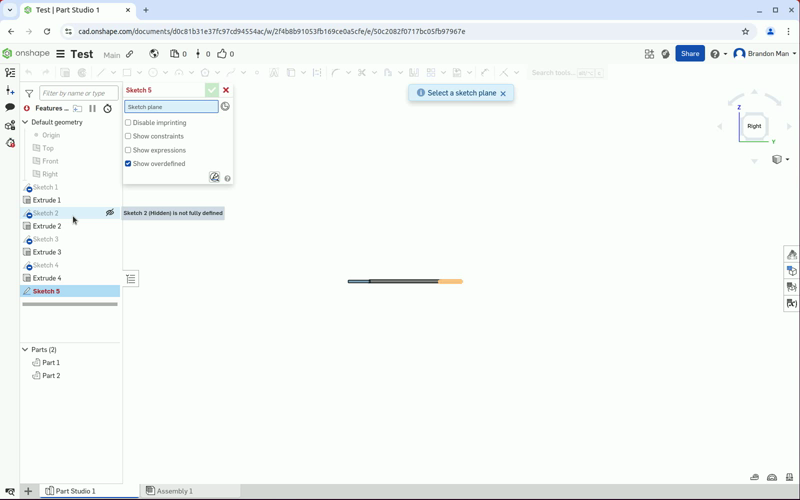
scroll(3)
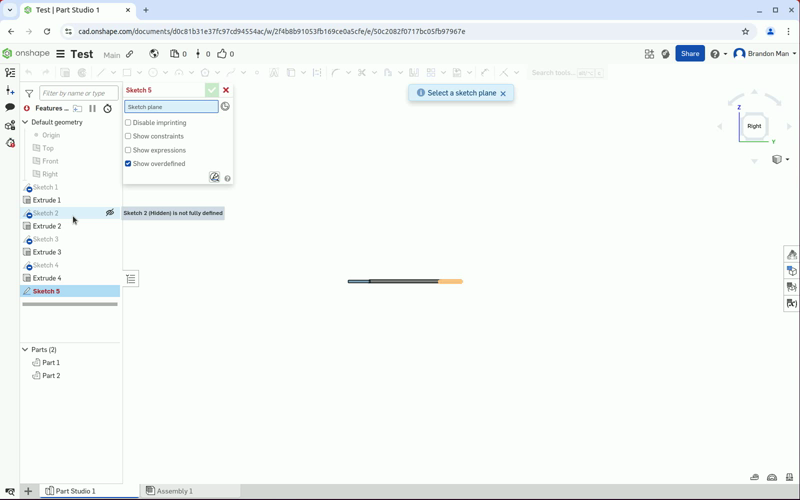
mouse_move(73, 176)
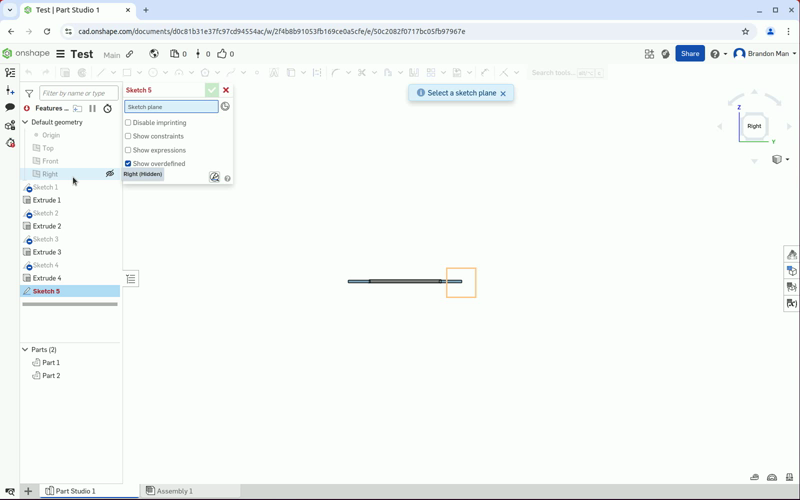
click(73, 176)
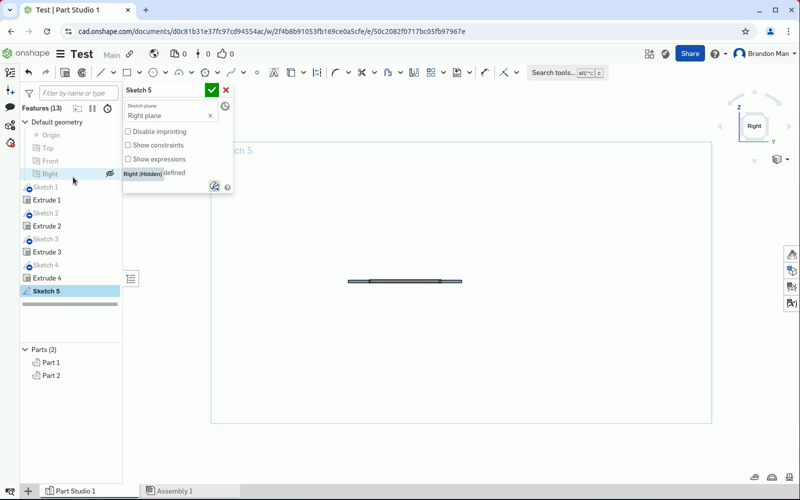
mouse_move(73, 352)
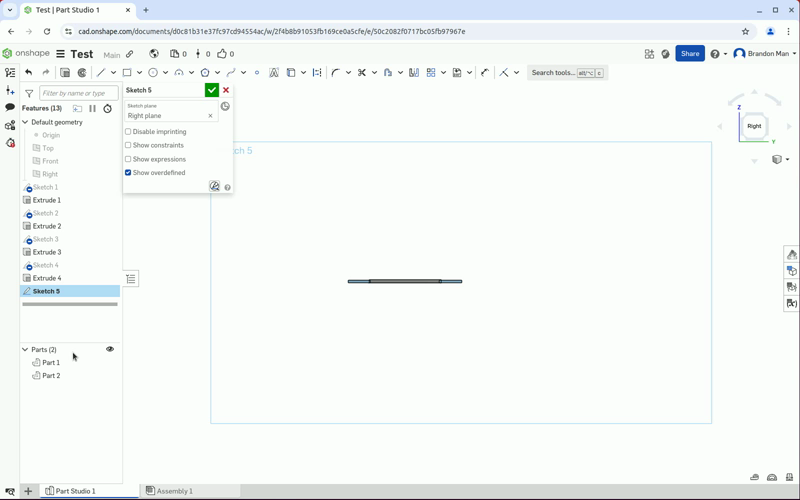
key(y)
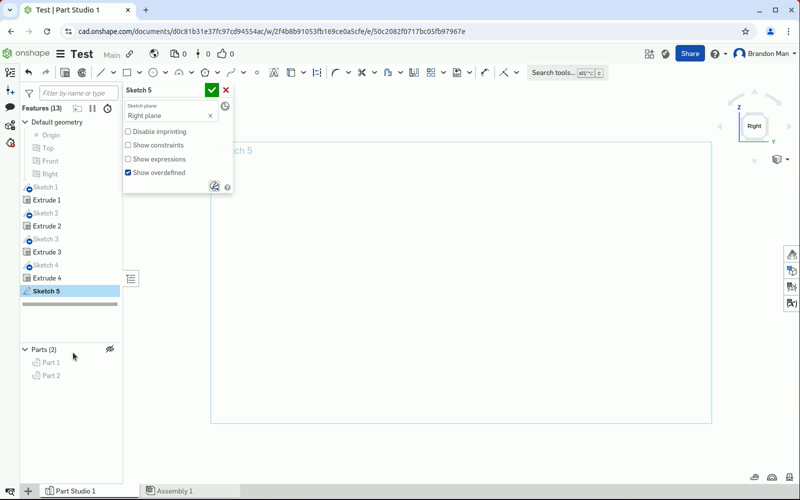
key(l)
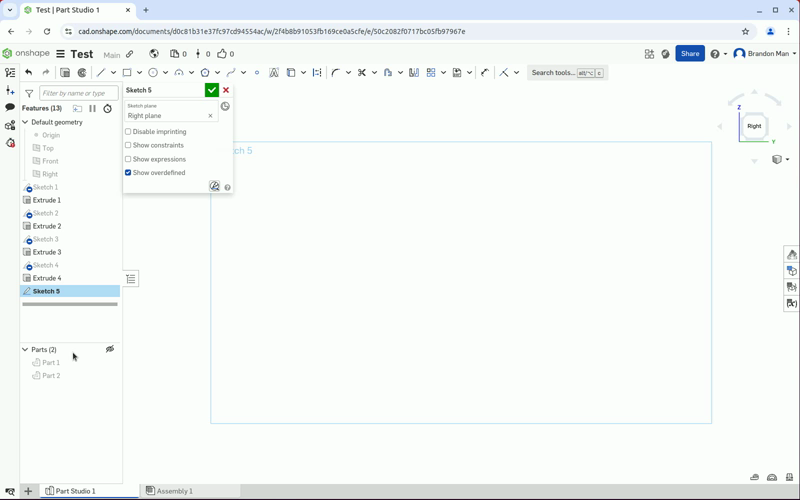
key_down(shift)
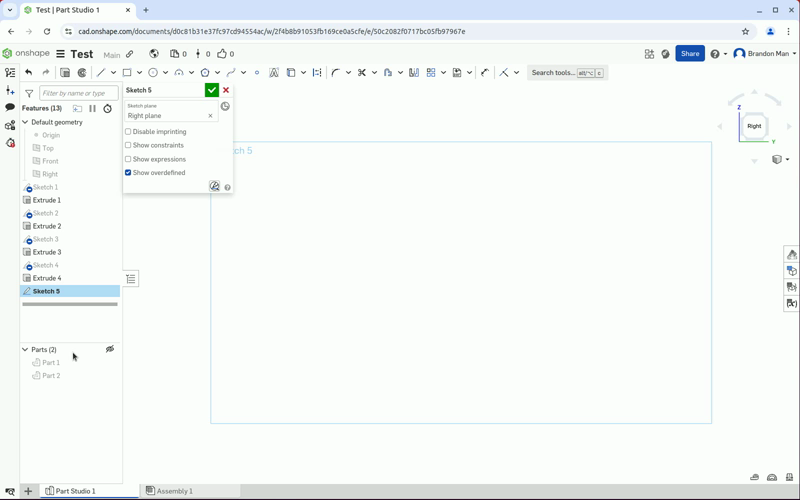
mouse_move(348, 280)
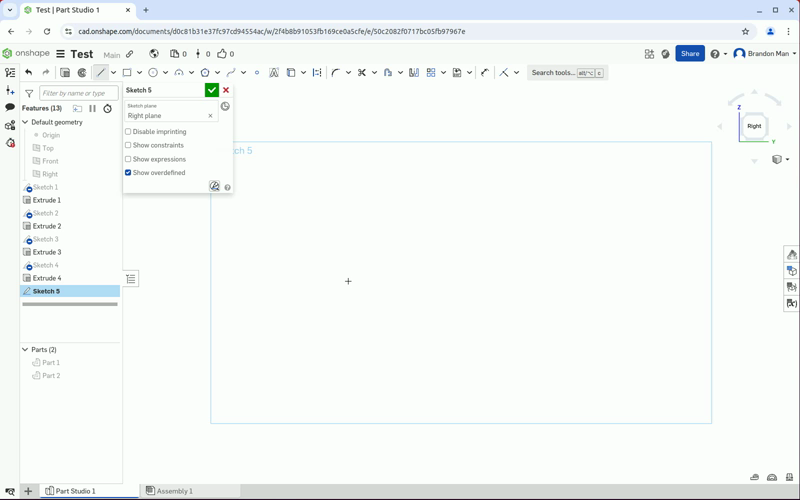
click(348, 280)
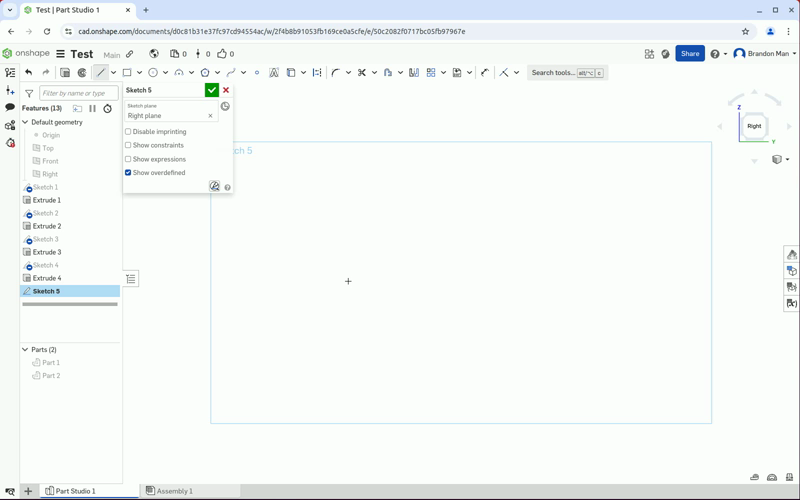
key_up(shift)
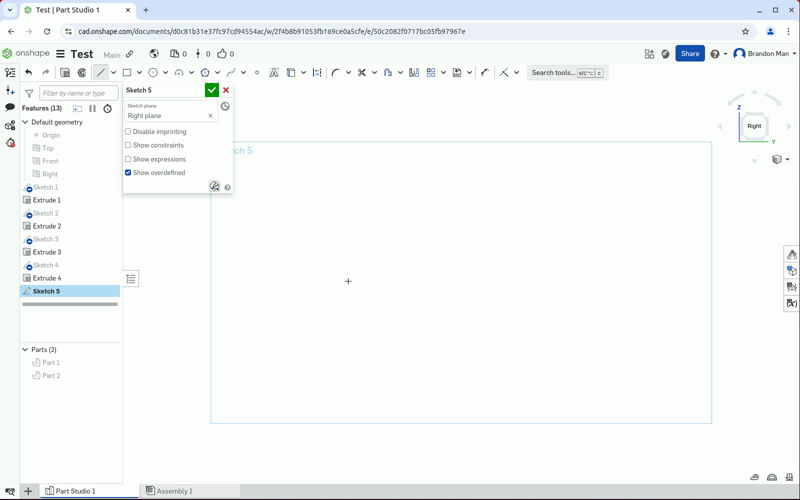
key_down(shift)
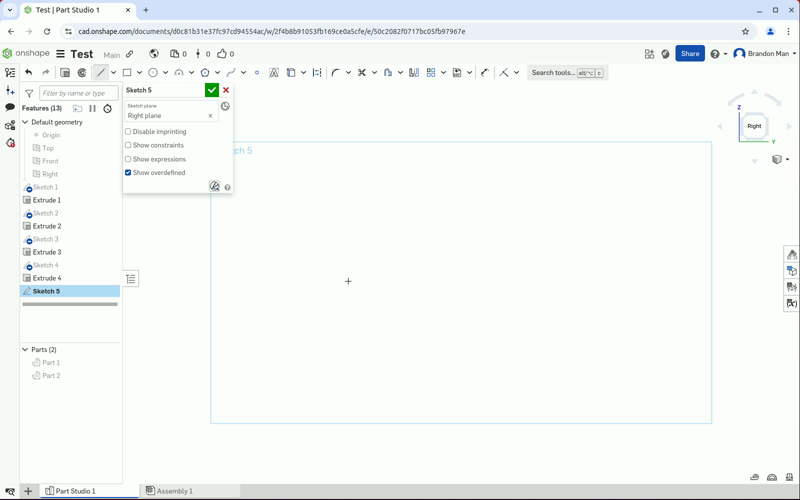
mouse_move(378, 280)
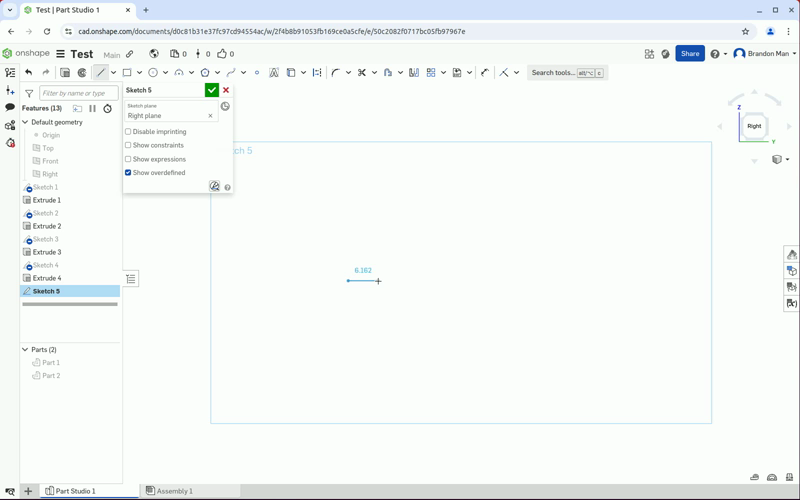
mouse_move(368, 280)
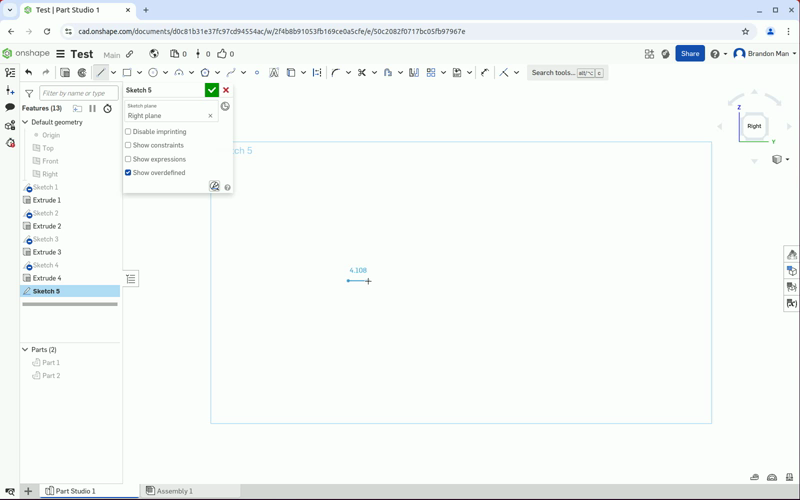
click(368, 280)
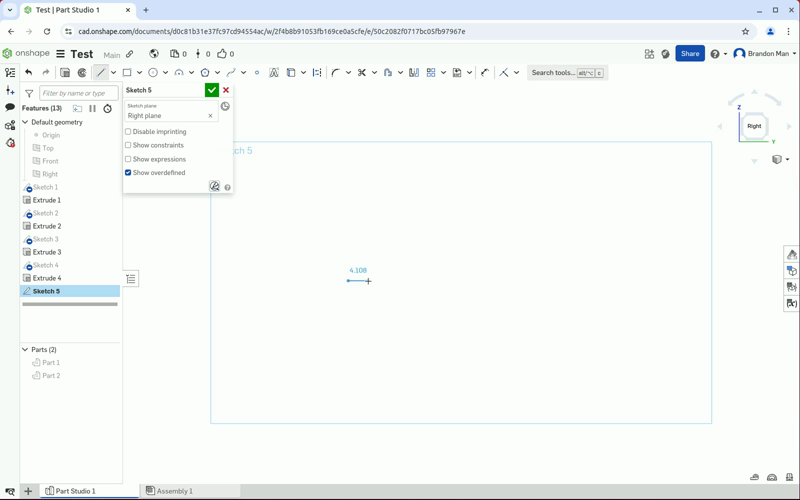
key_up(shift)
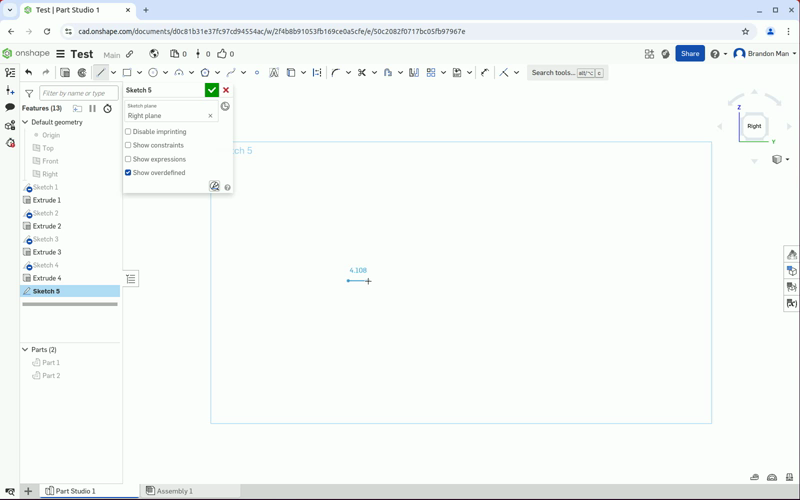
key_down(shift)
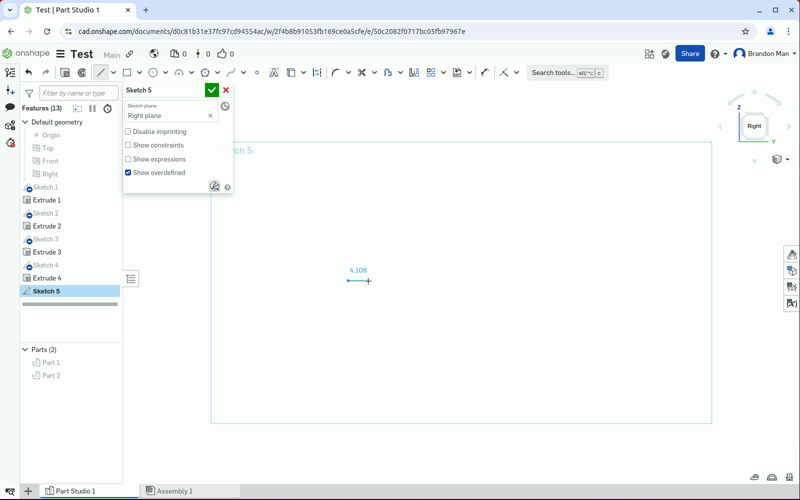
mouse_move(440, 280)
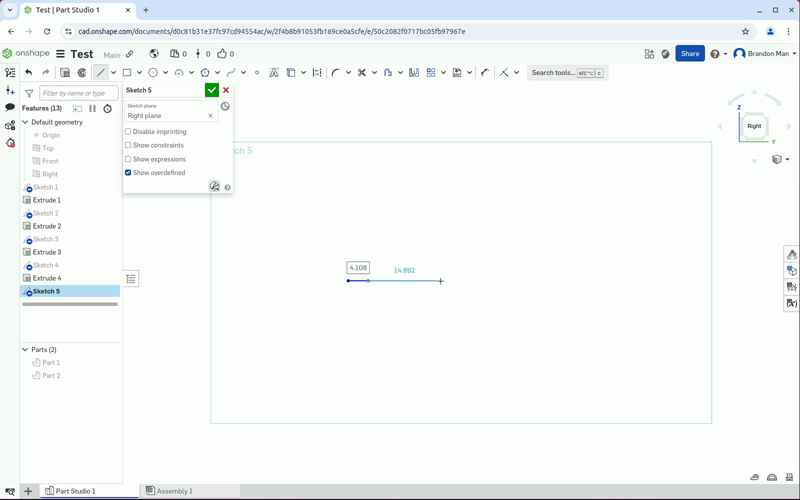
click(440, 280)
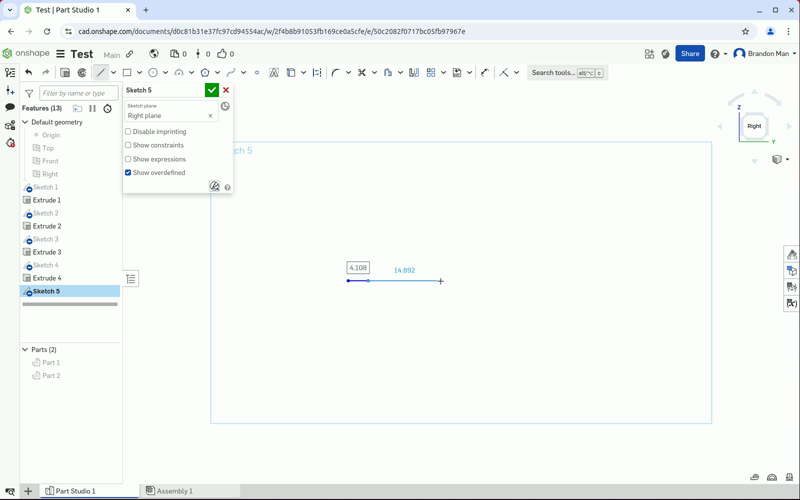
key_up(shift)
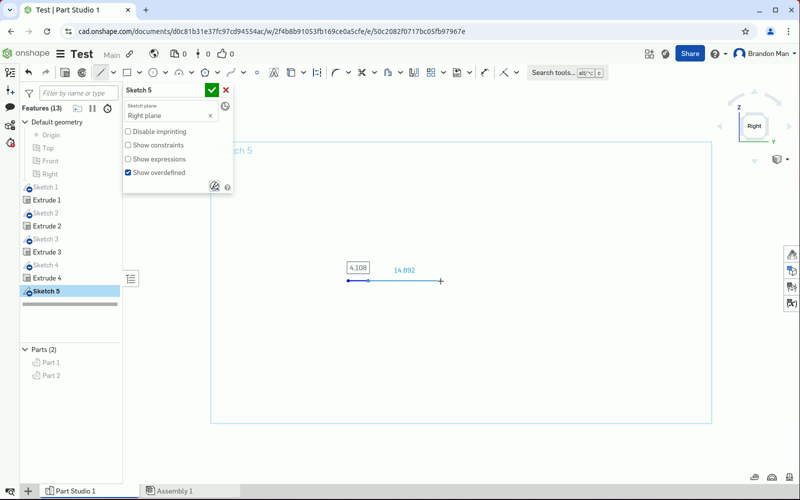
key_down(shift)
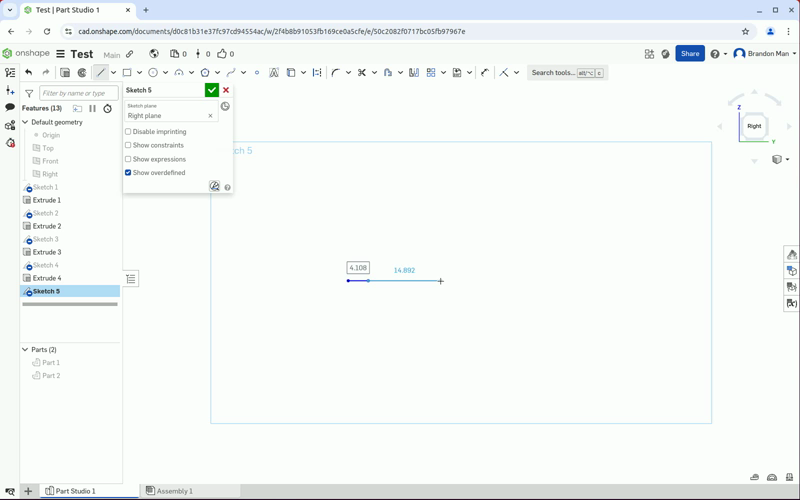
mouse_move(470, 280)
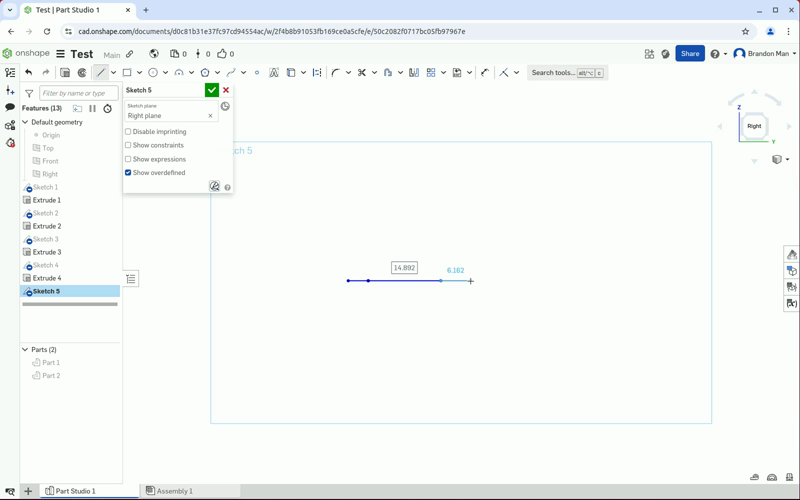
mouse_move(460, 280)
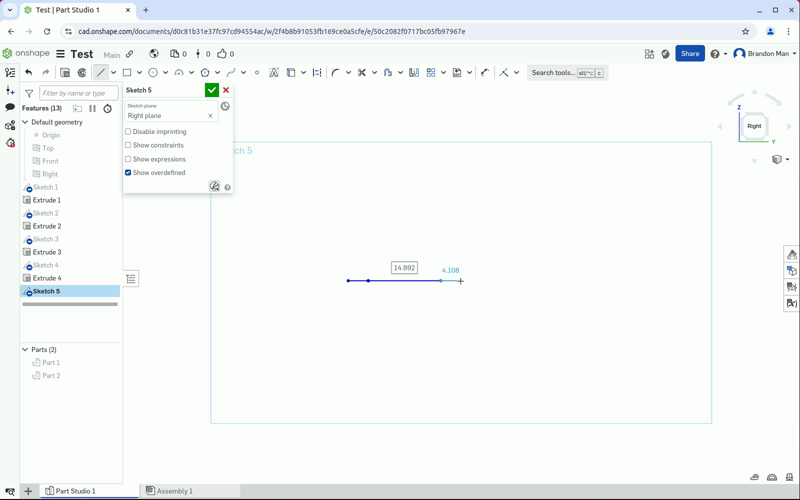
click(460, 280)
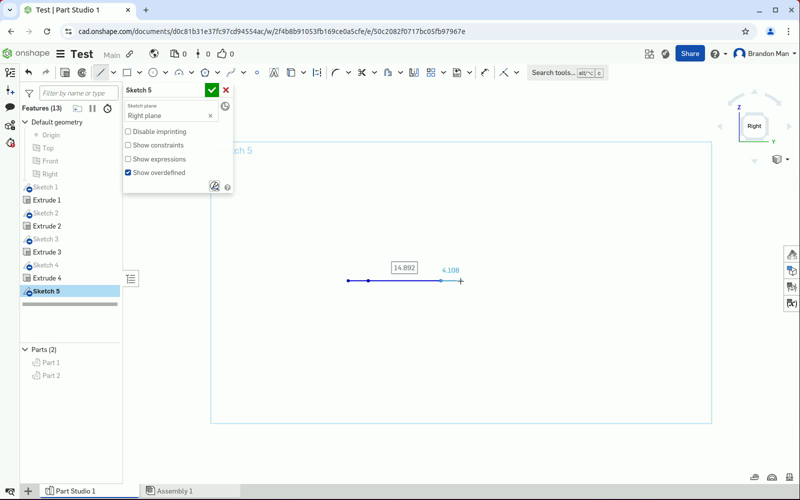
key_up(shift)
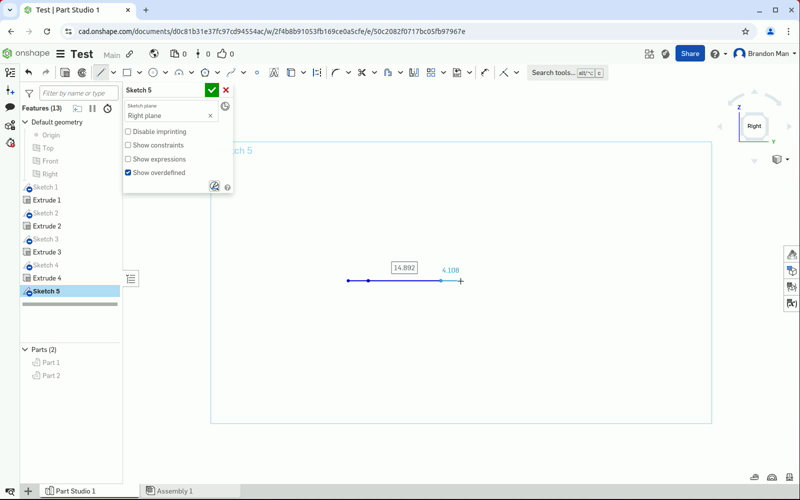
key_down(shift)
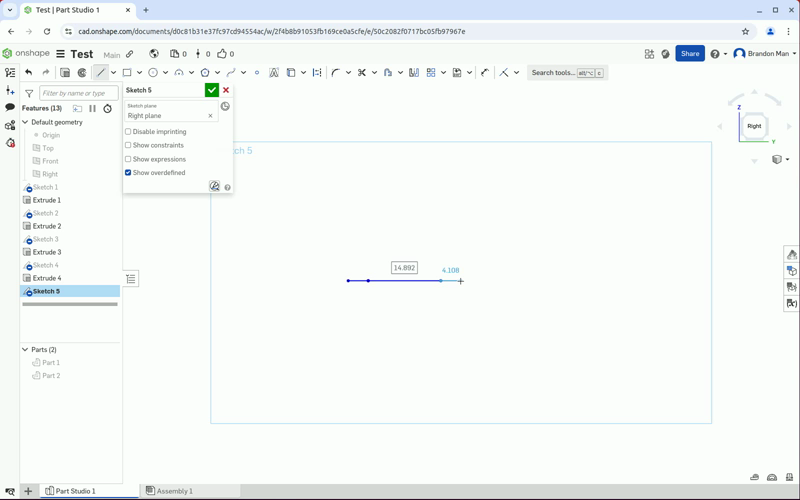
mouse_move(490, 280)
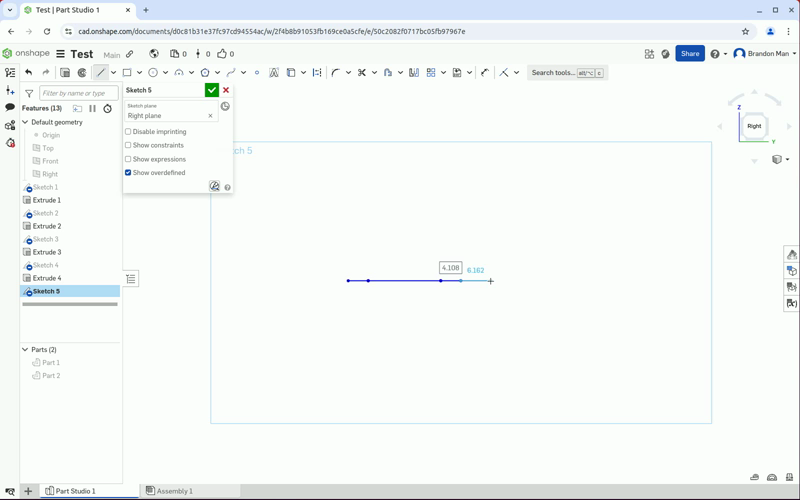
mouse_move(460, 270)
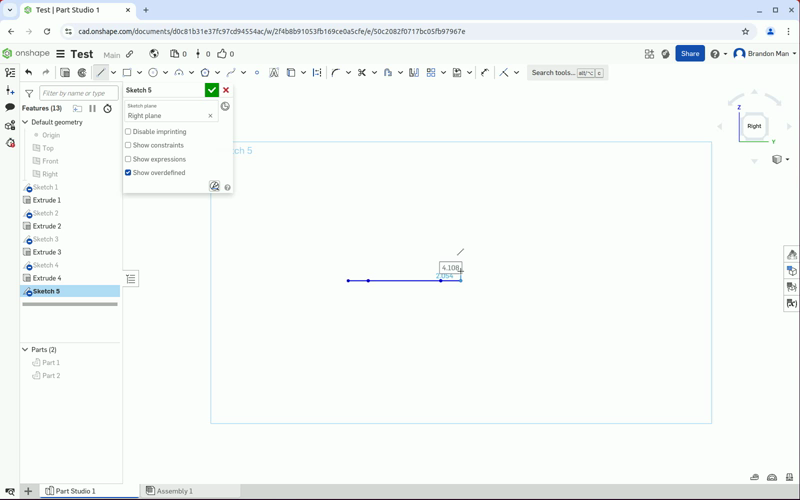
click(460, 270)
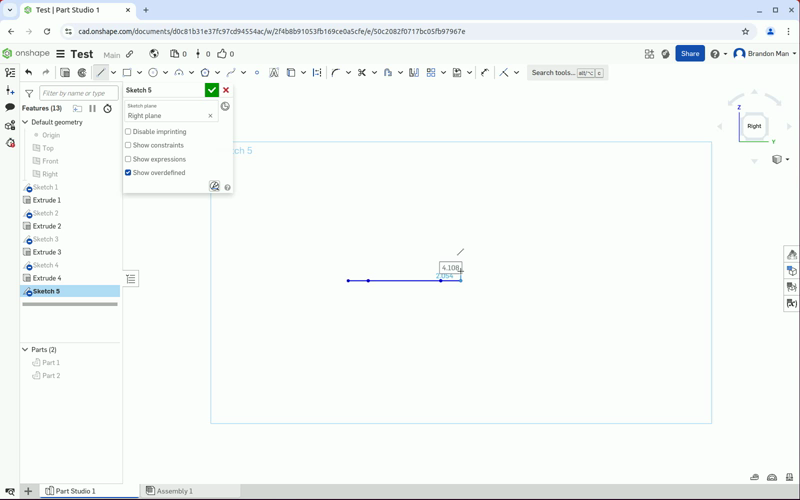
key_up(shift)
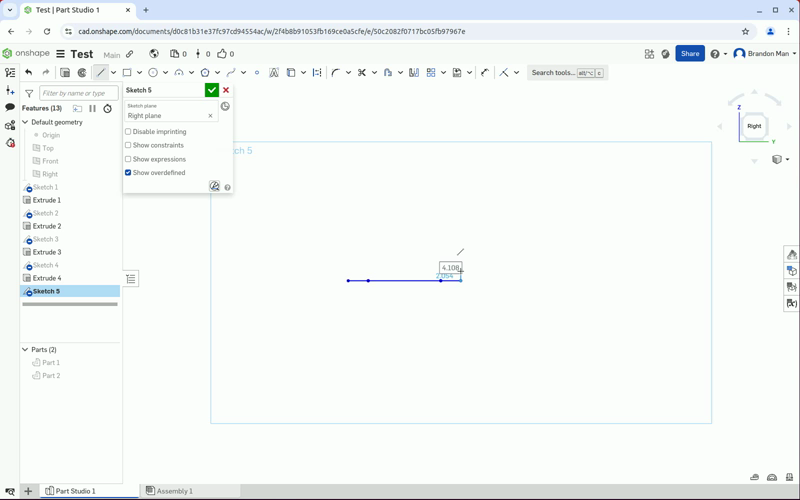
key_down(shift)
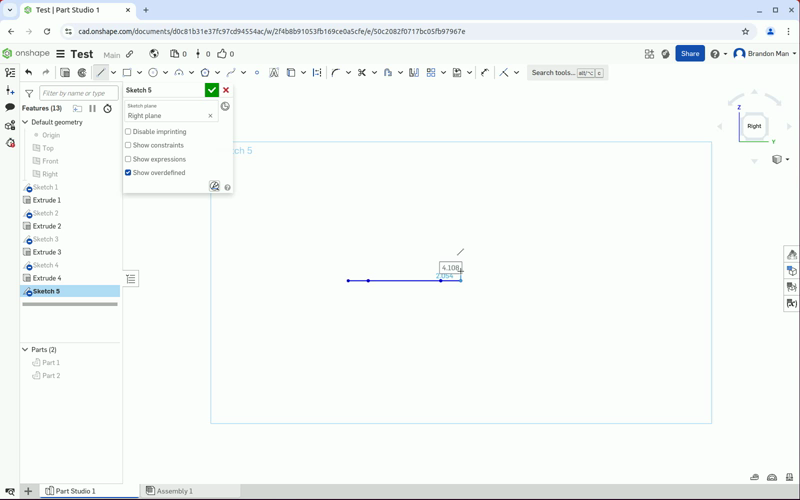
mouse_move(348, 270)
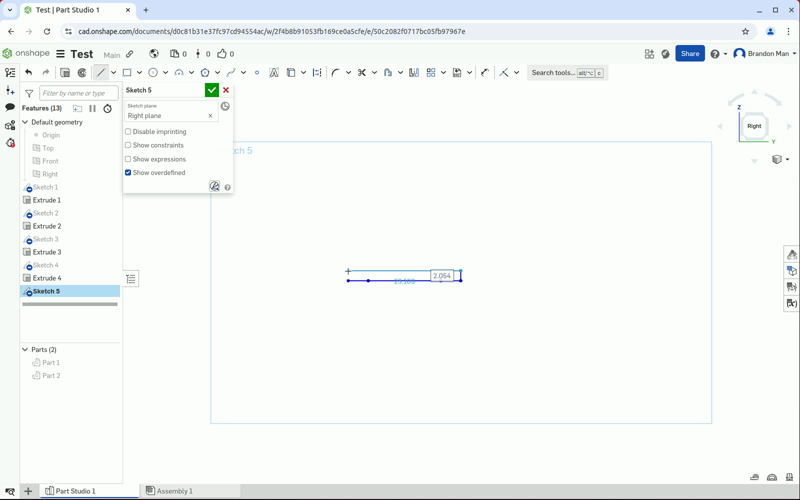
click(348, 270)
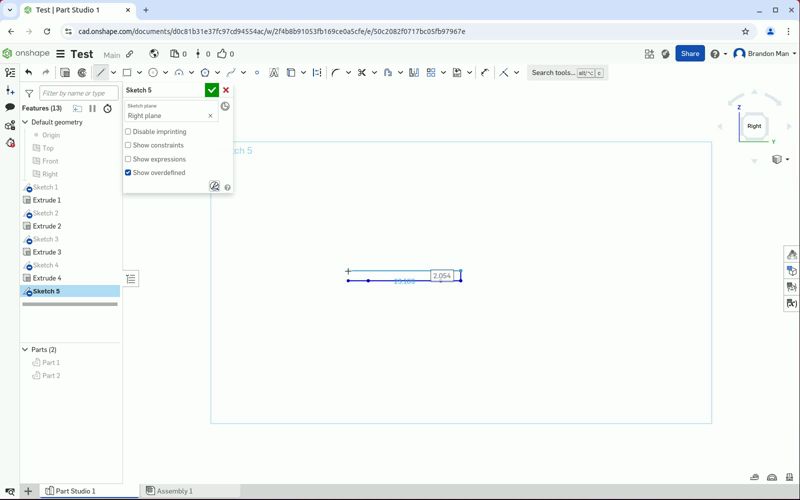
key_up(shift)
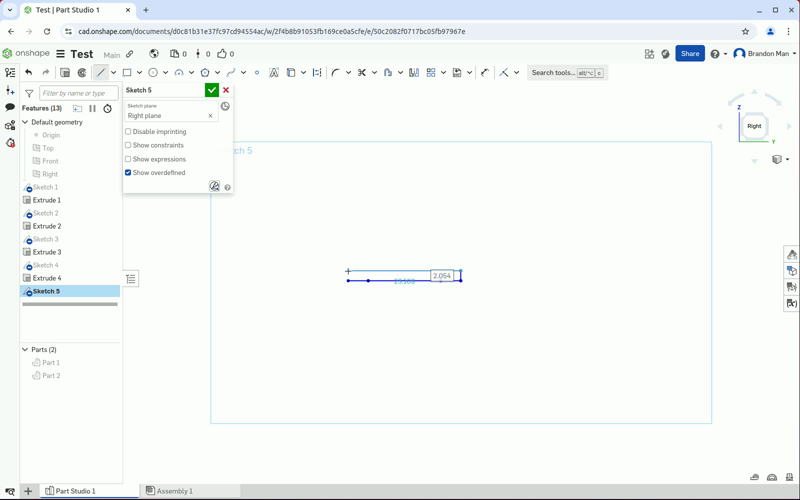
mouse_move(378, 270)
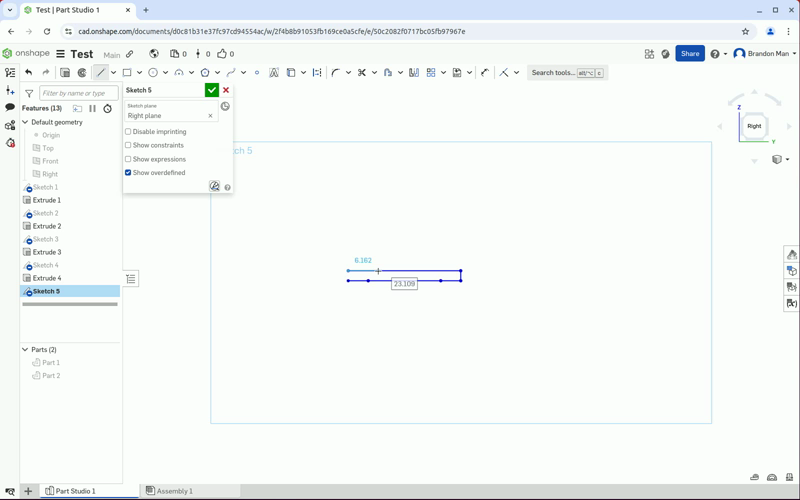
key_down(shift)
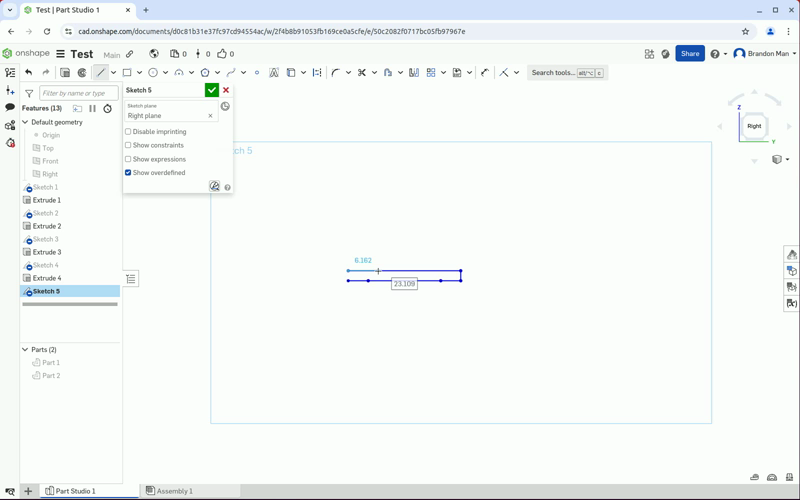
mouse_move(348, 280)
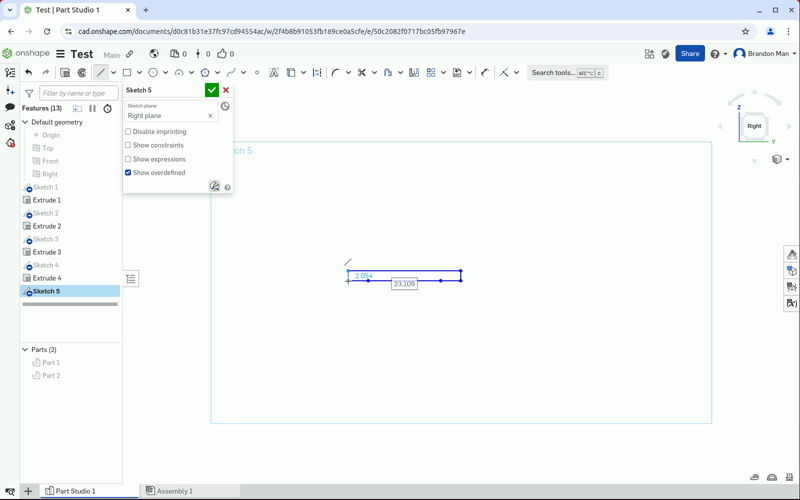
key_up(shift)
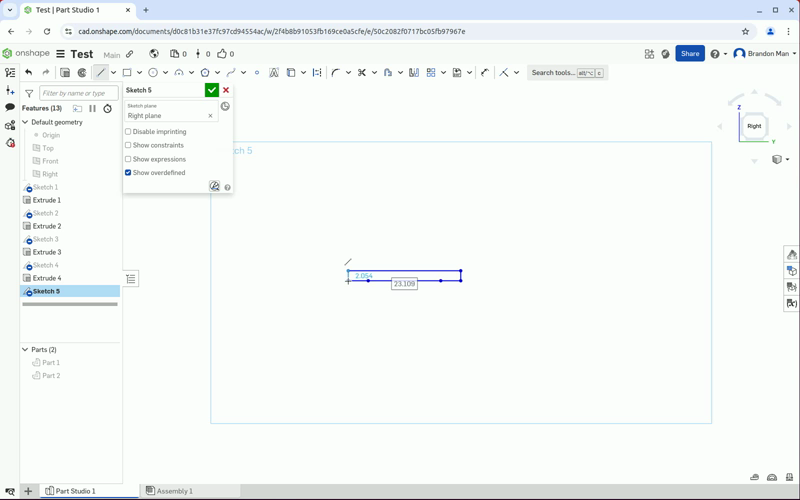
click(348, 280)
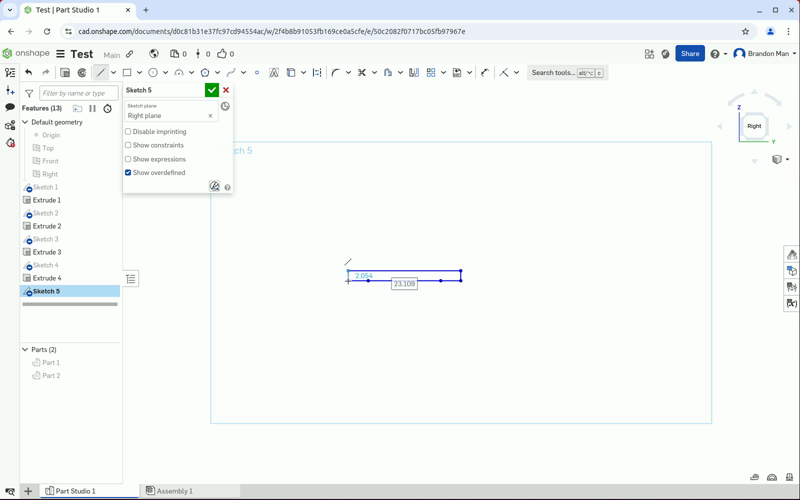
key(esc)
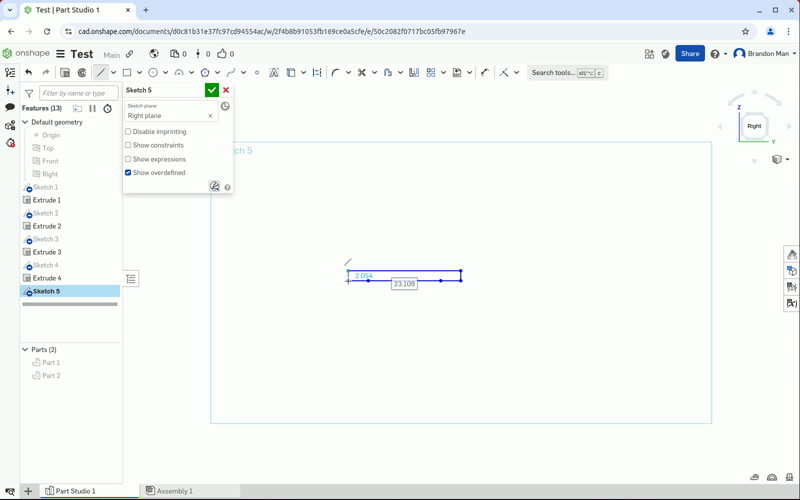
key(c)
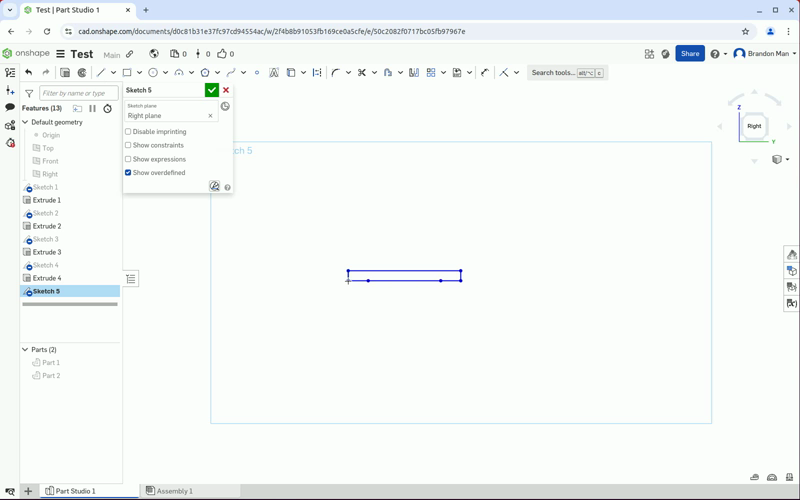
key_down(shift)
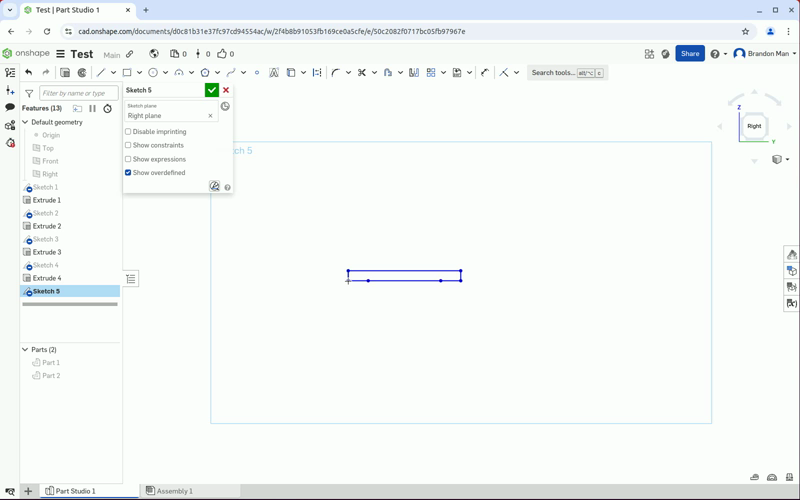
mouse_move(368, 276)
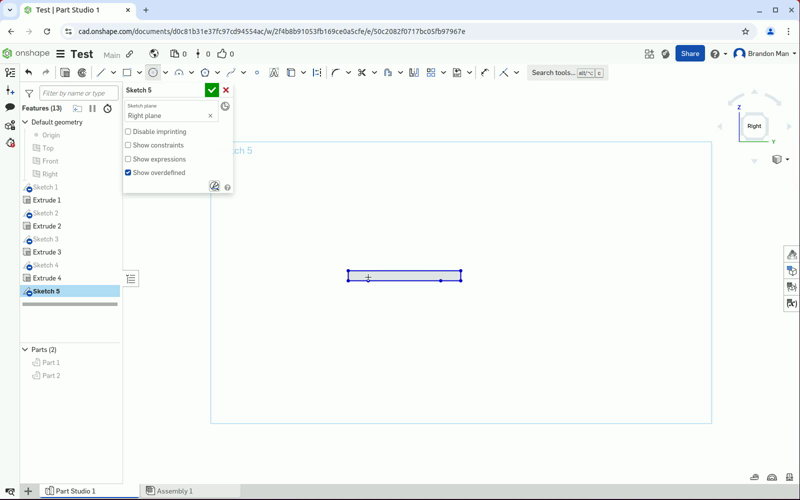
scroll(6)
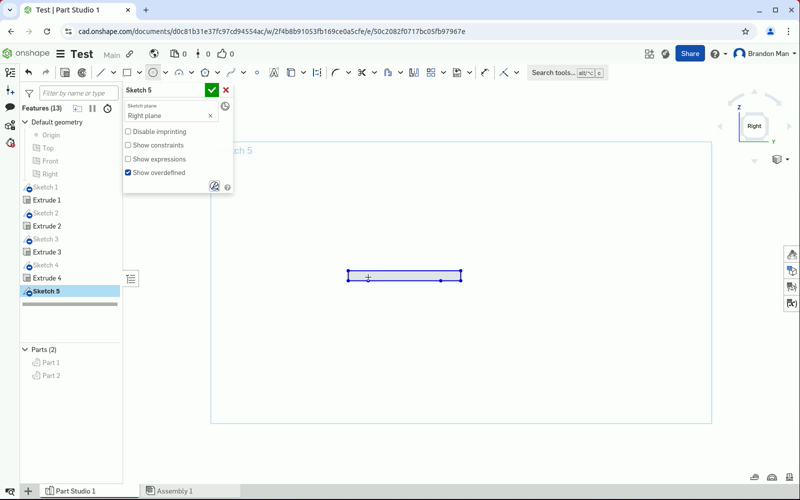
scroll(6)
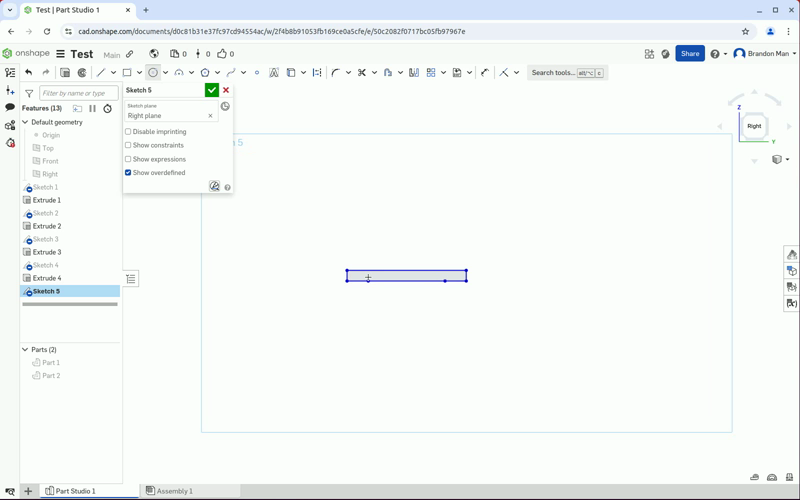
scroll(6)
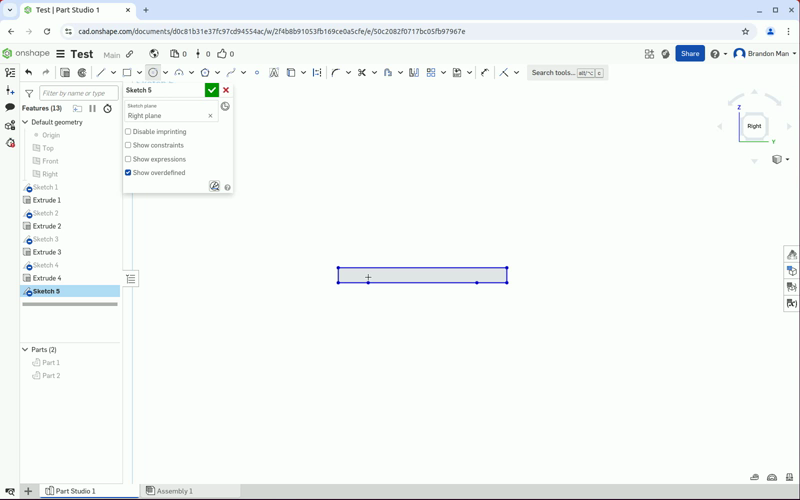
scroll(6)
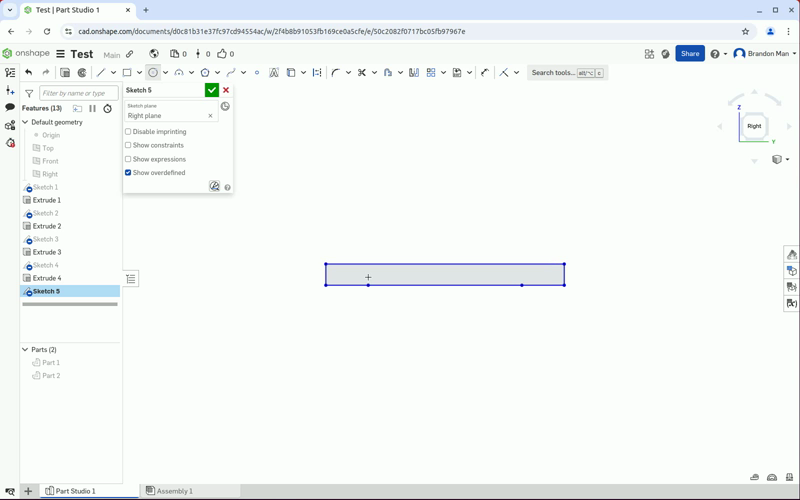
scroll(6)
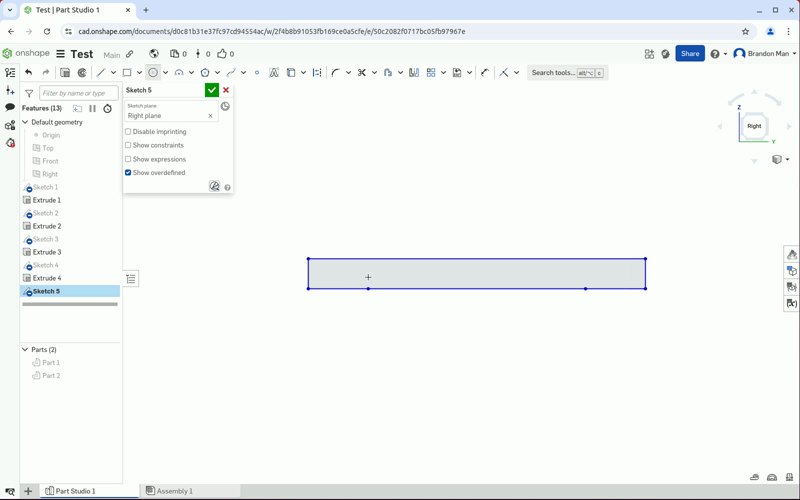
scroll(6)
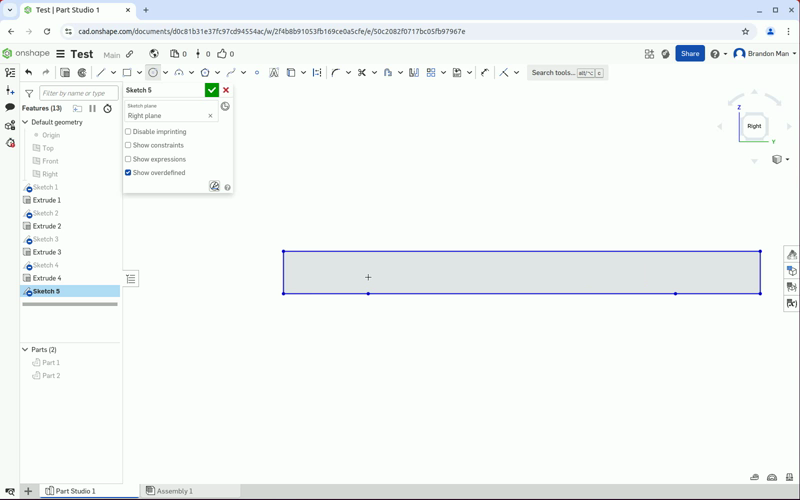
scroll(6)
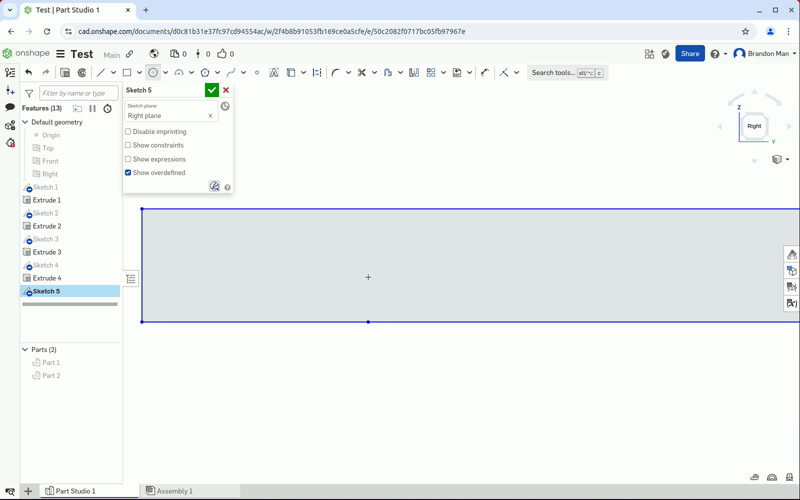
click(368, 276)
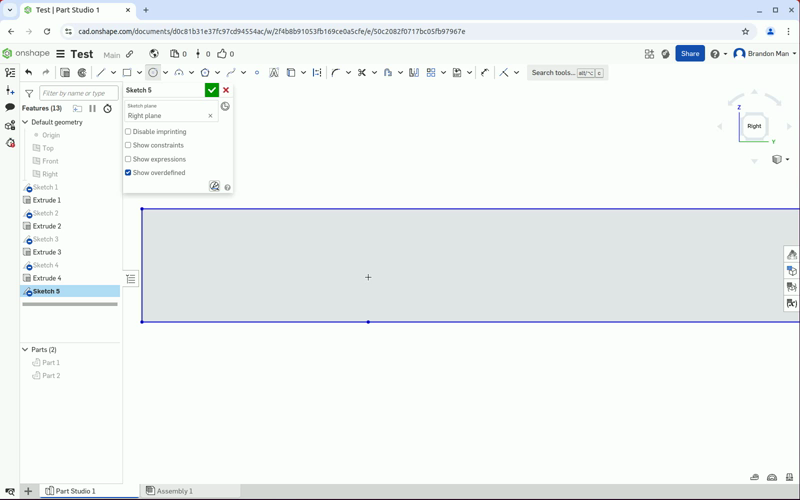
scroll(-6)
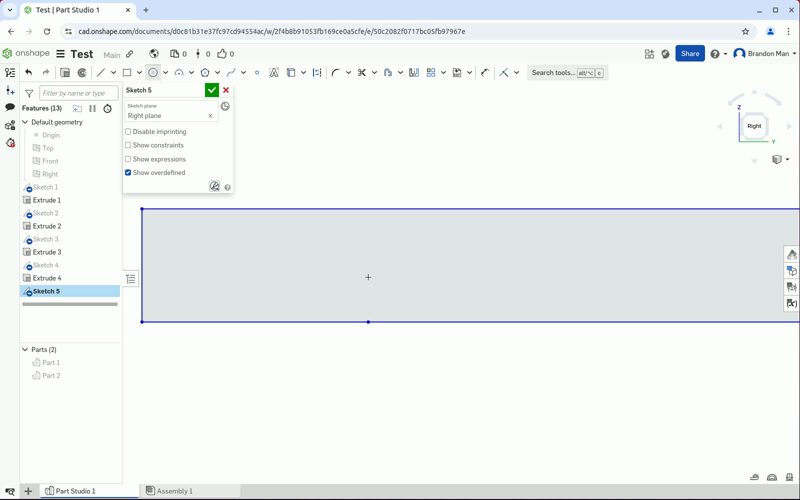
scroll(-6)
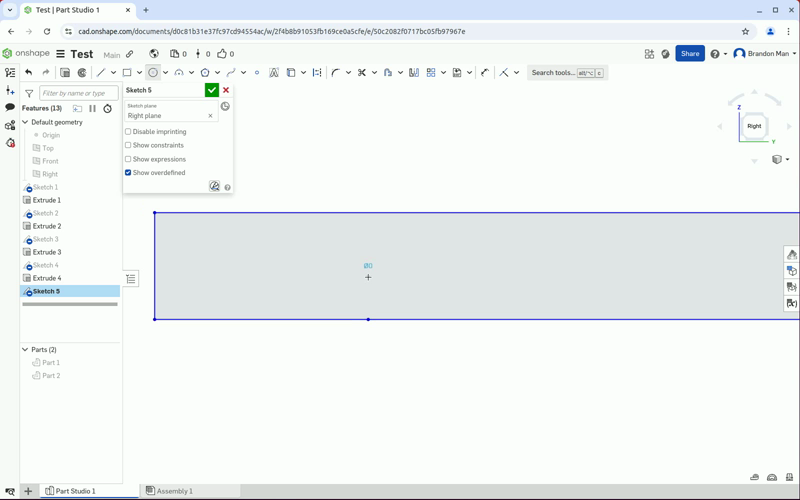
scroll(-6)
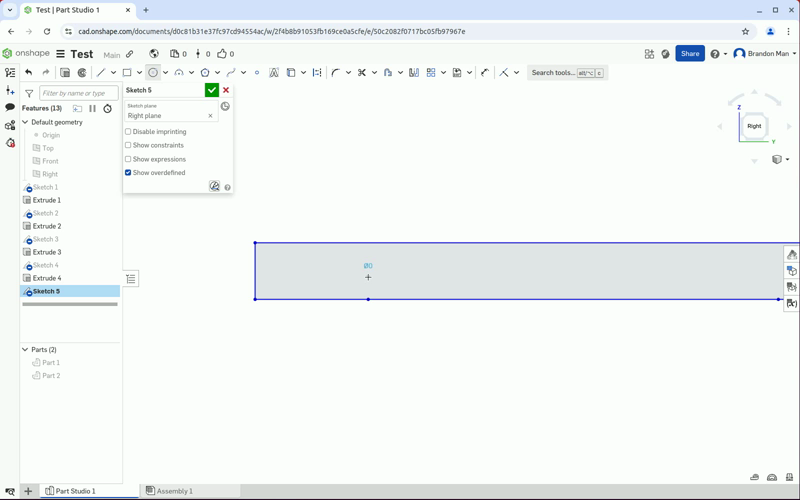
scroll(-6)
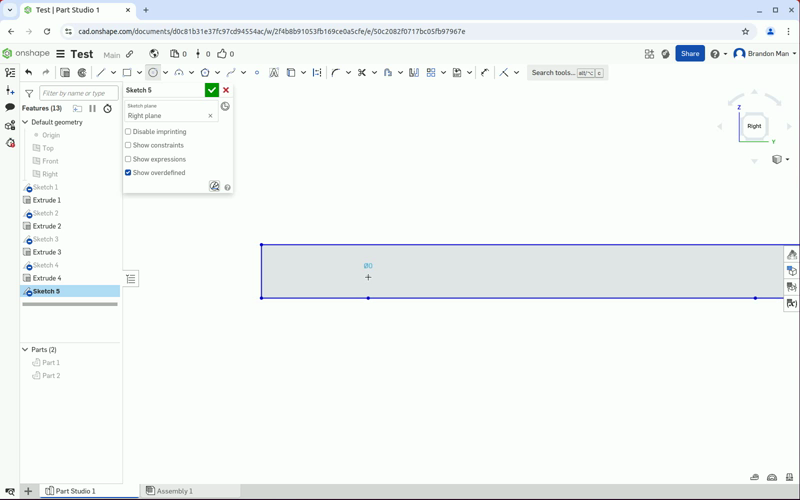
scroll(-6)
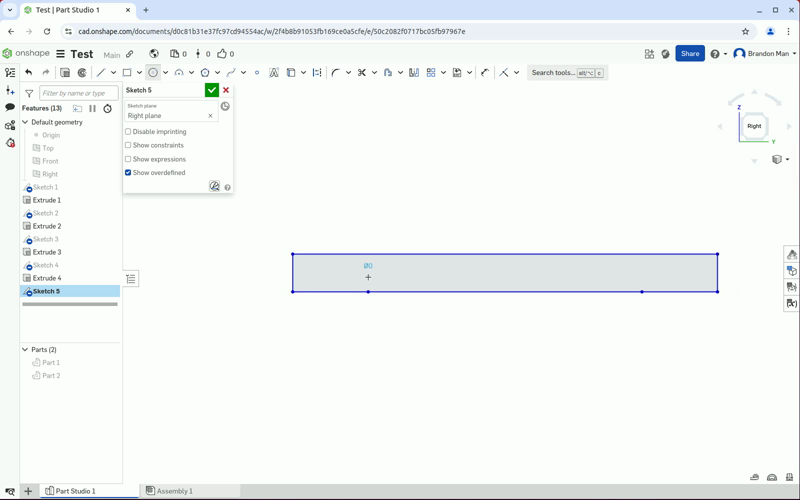
scroll(-6)
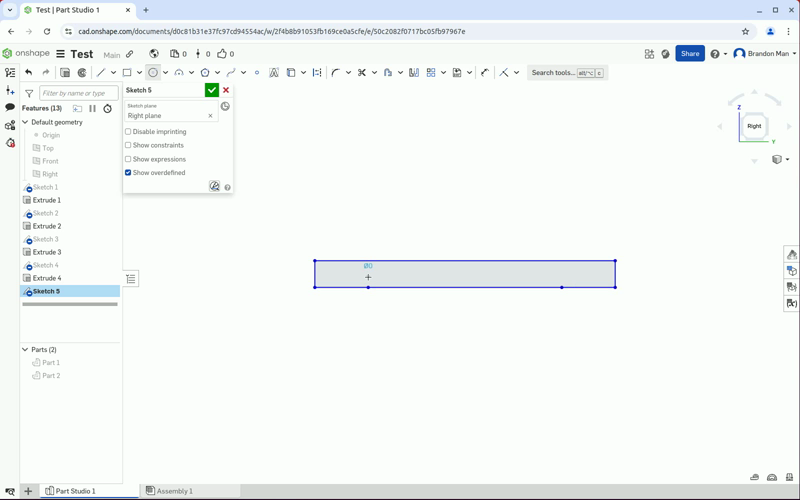
scroll(-6)
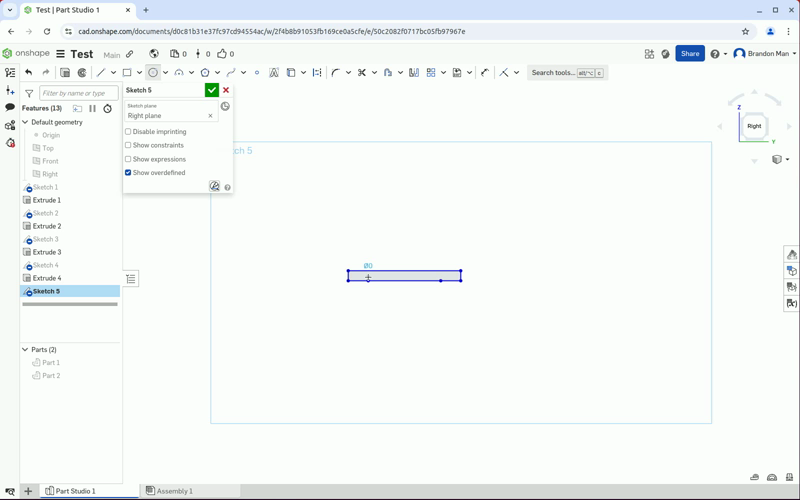
key_up(shift)
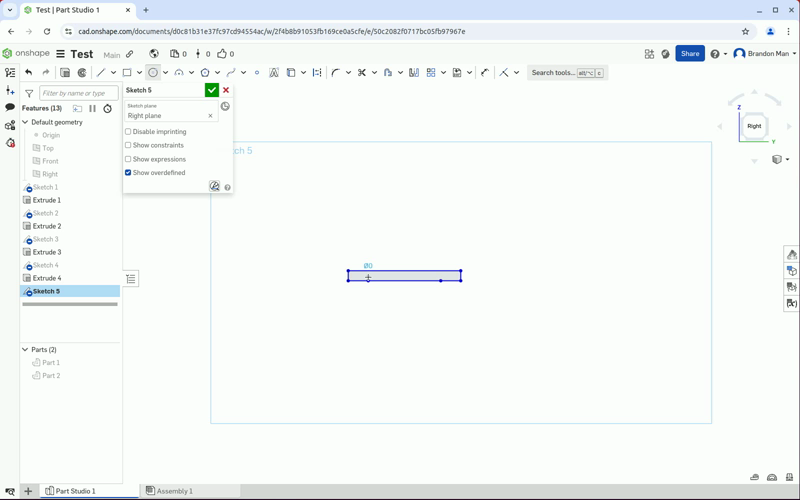
mouse_move(369, 276)
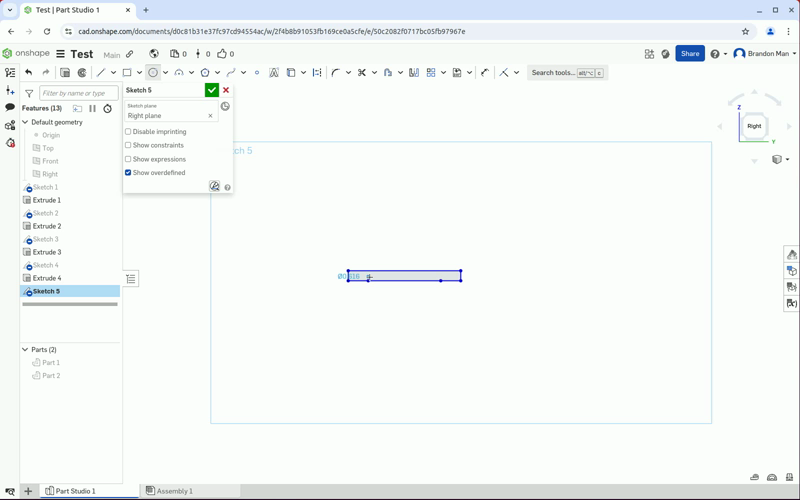
scroll(6)
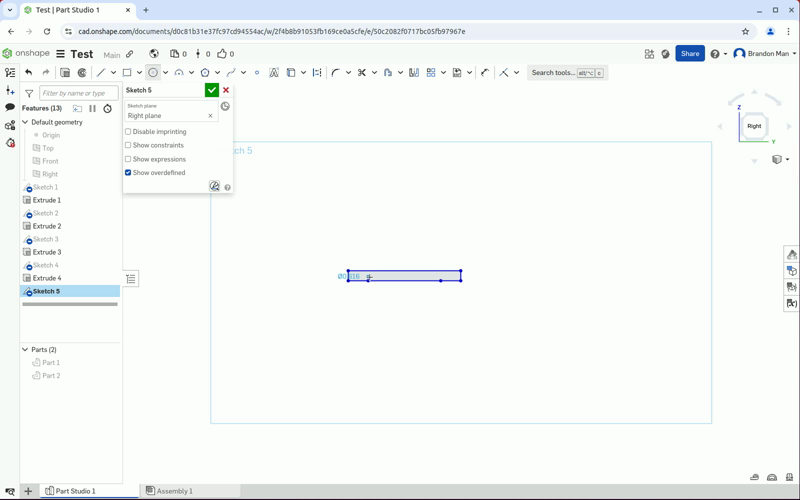
scroll(6)
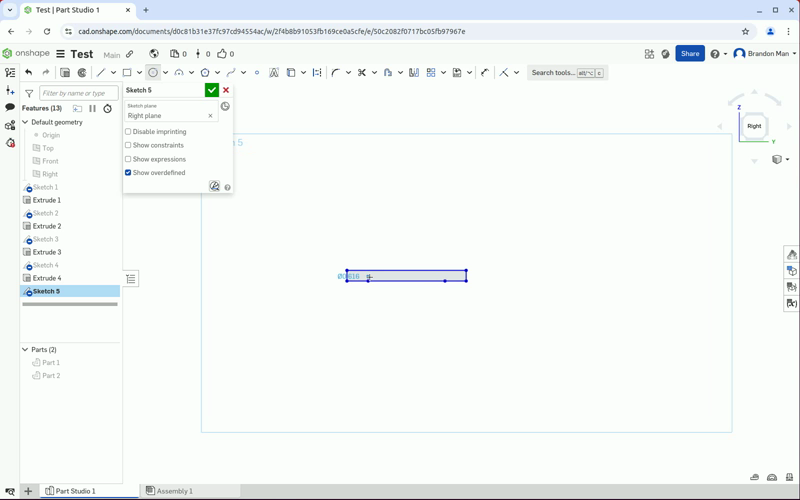
scroll(6)
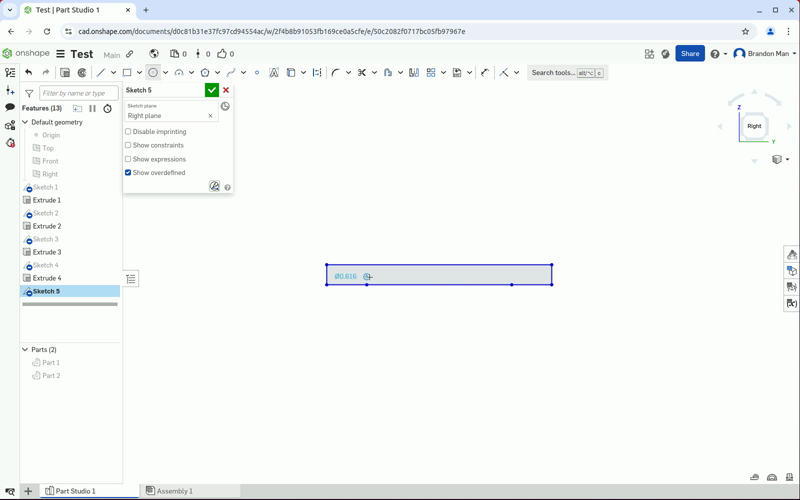
scroll(6)
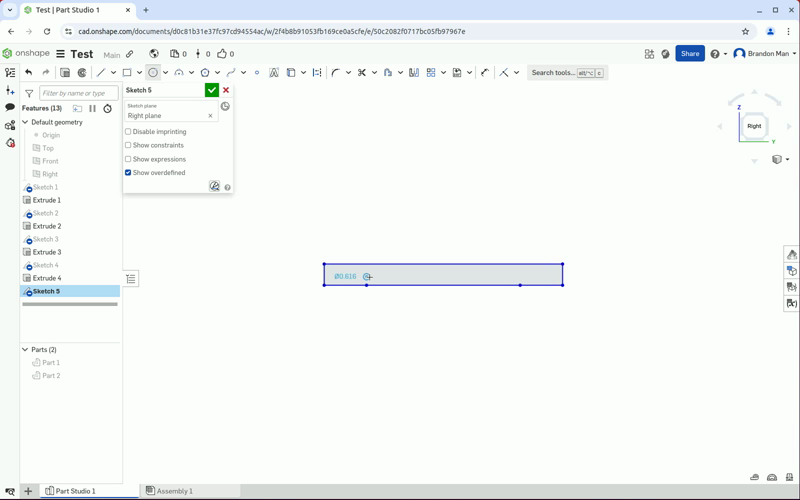
scroll(6)
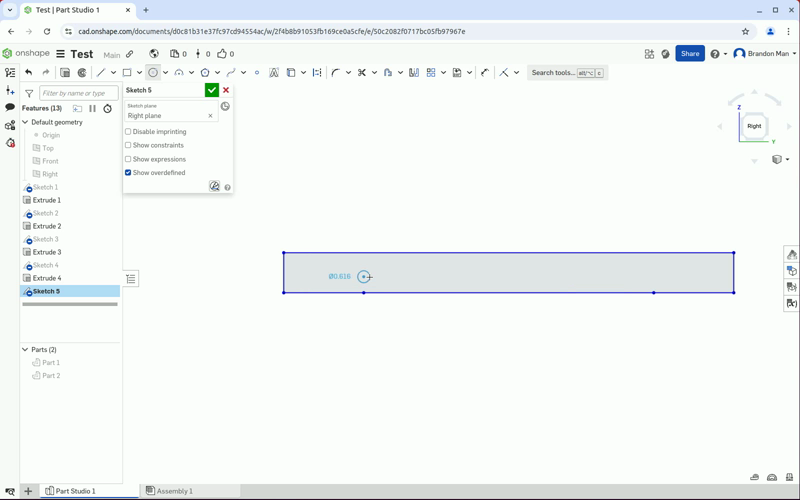
scroll(6)
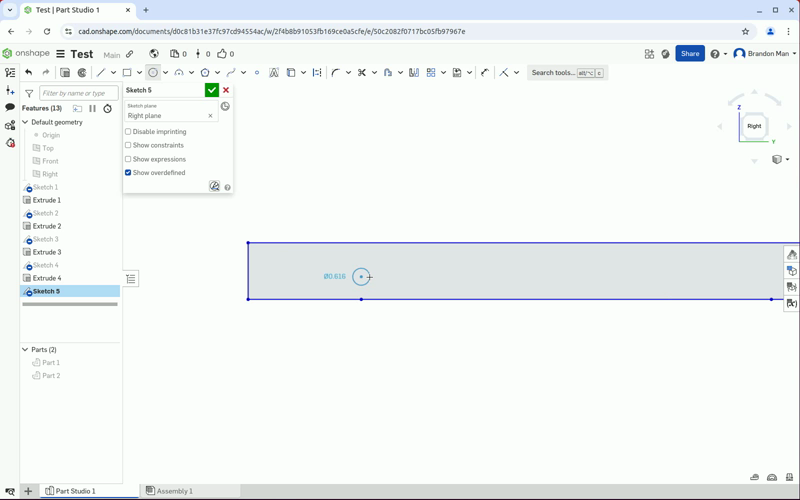
scroll(6)
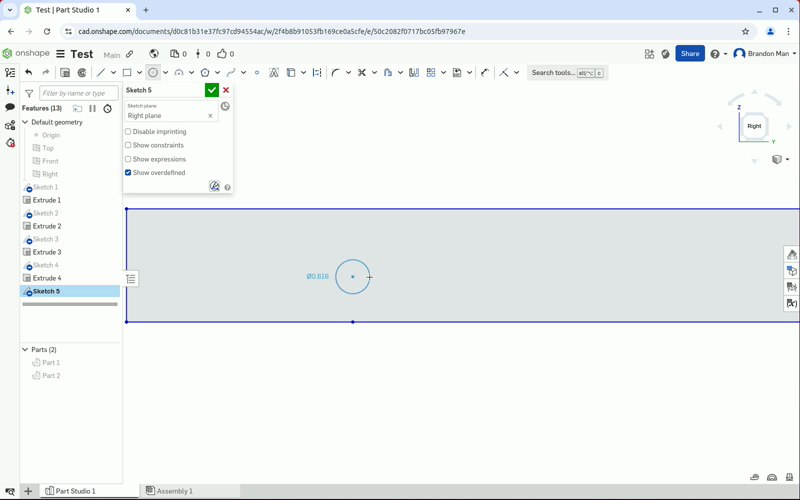
click(369, 276)
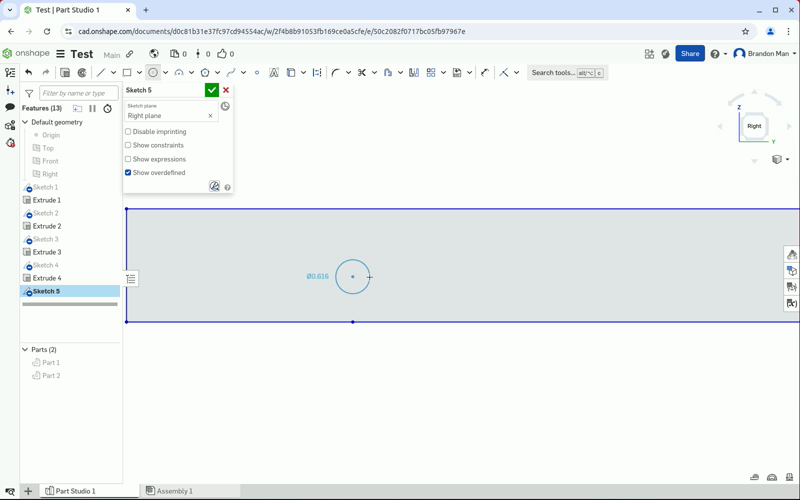
scroll(-6)
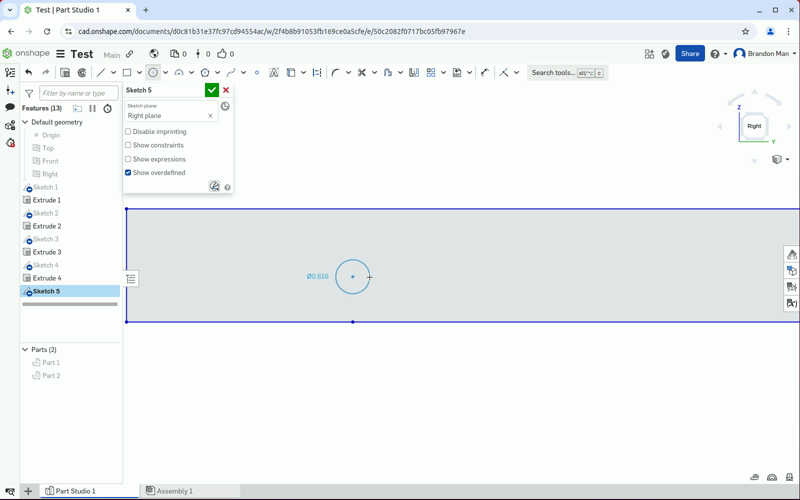
scroll(-6)
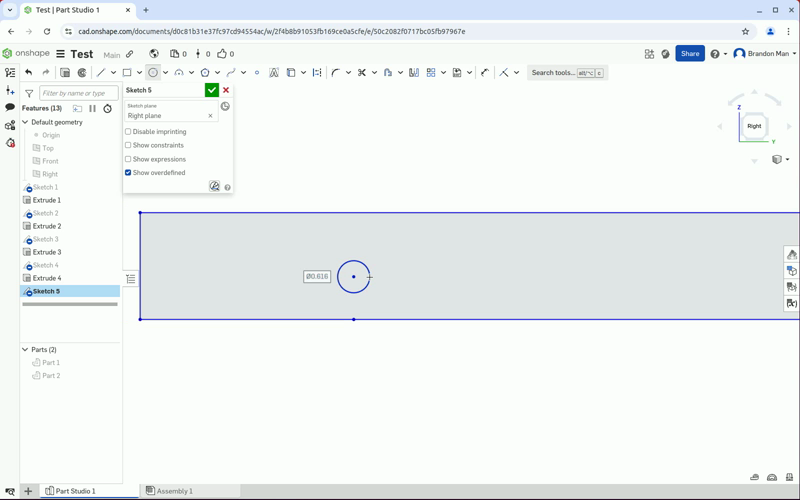
scroll(-6)
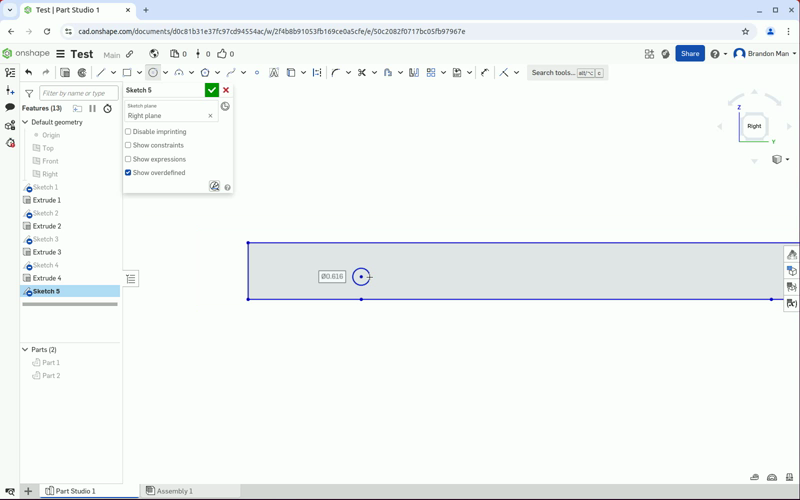
scroll(-6)
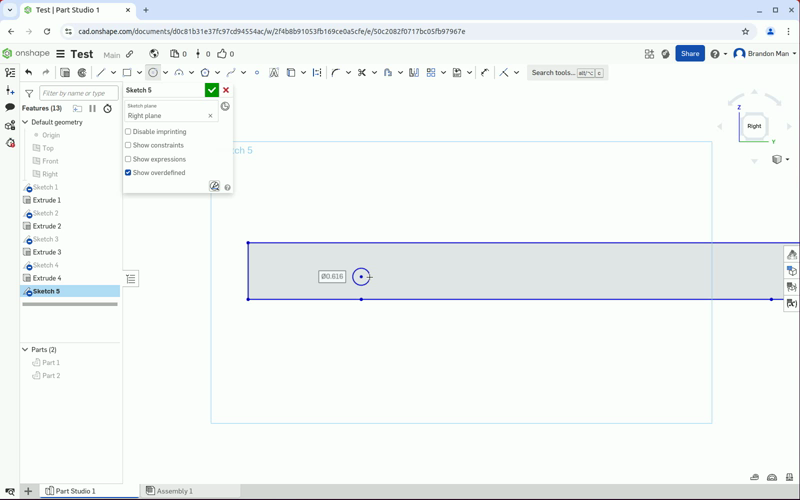
scroll(-6)
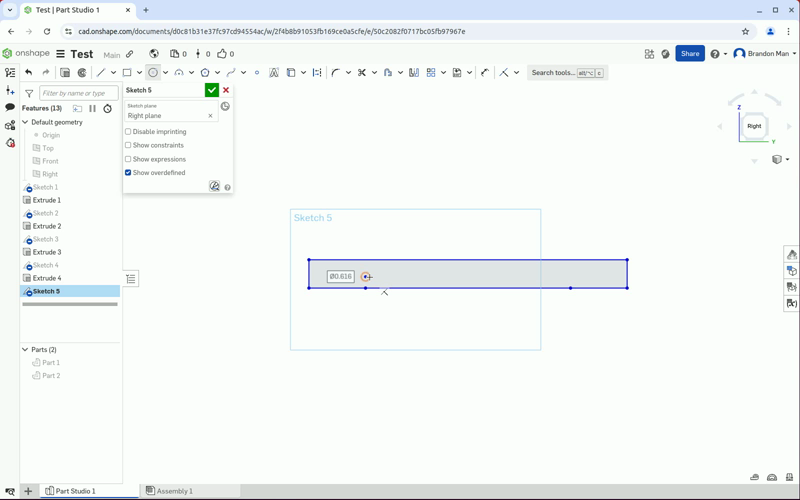
scroll(-6)
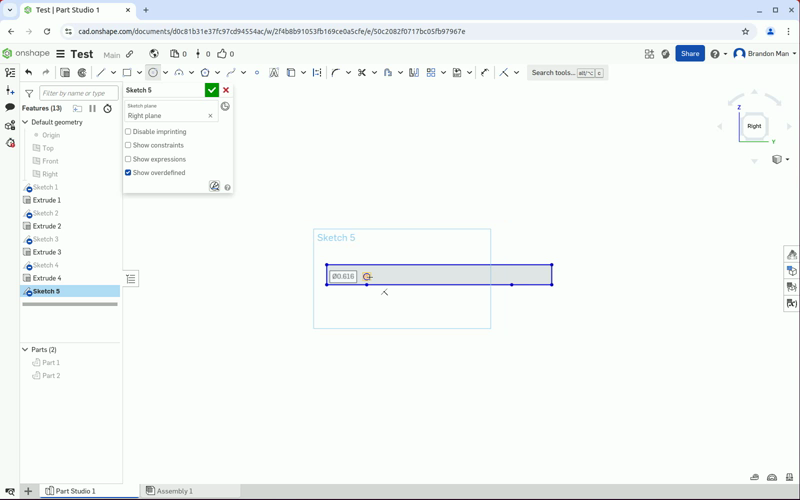
scroll(-6)
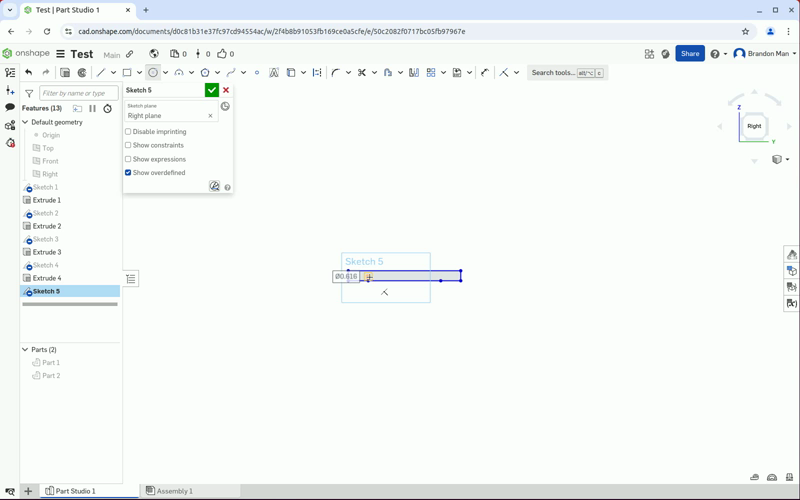
key(esc)
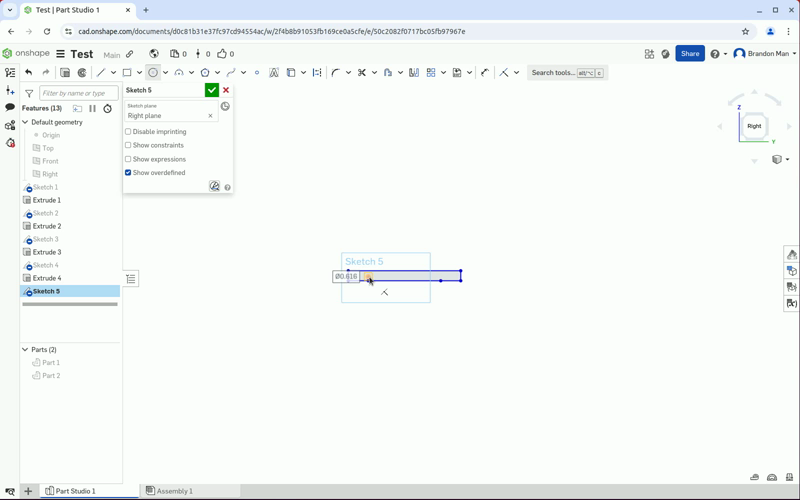
key(c)
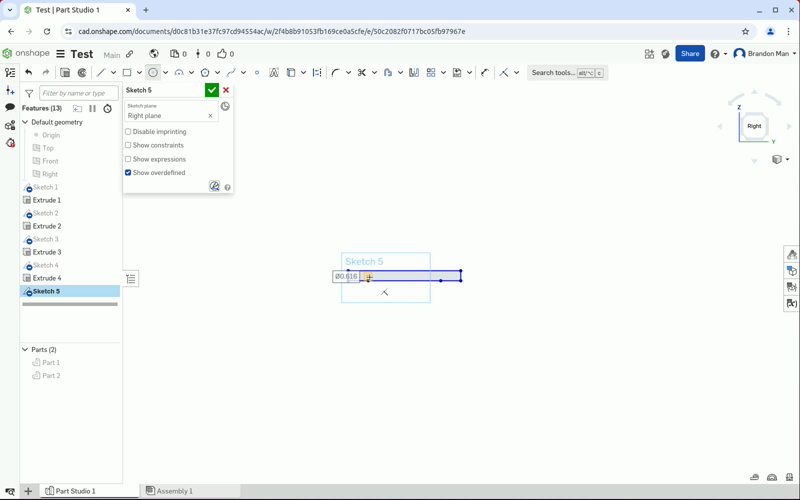
key_down(shift)
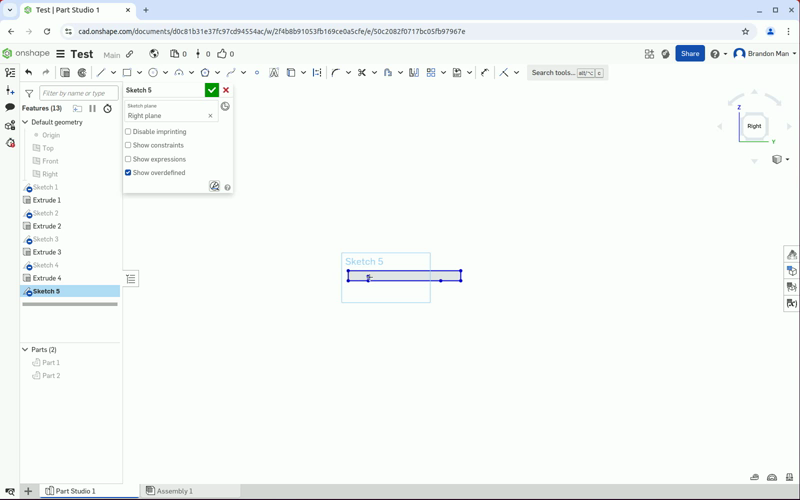
mouse_move(440, 276)
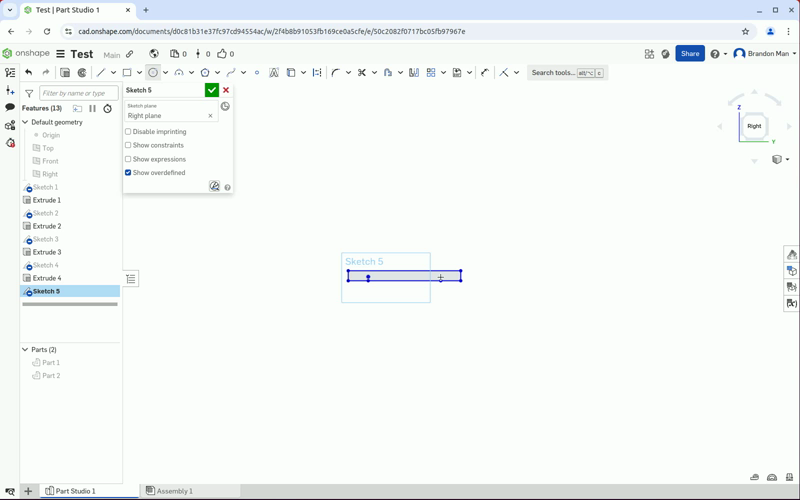
scroll(6)
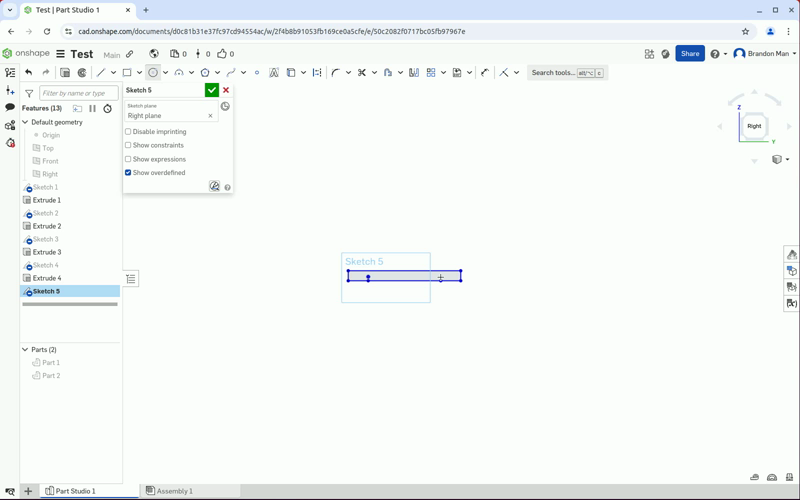
scroll(6)
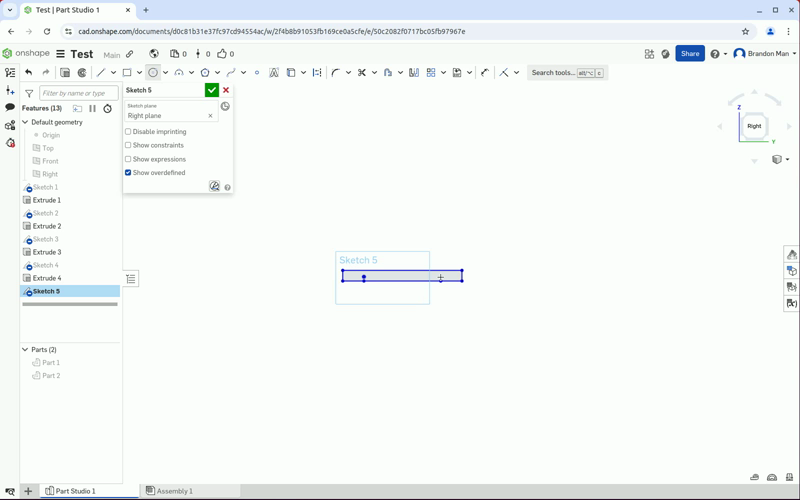
scroll(6)
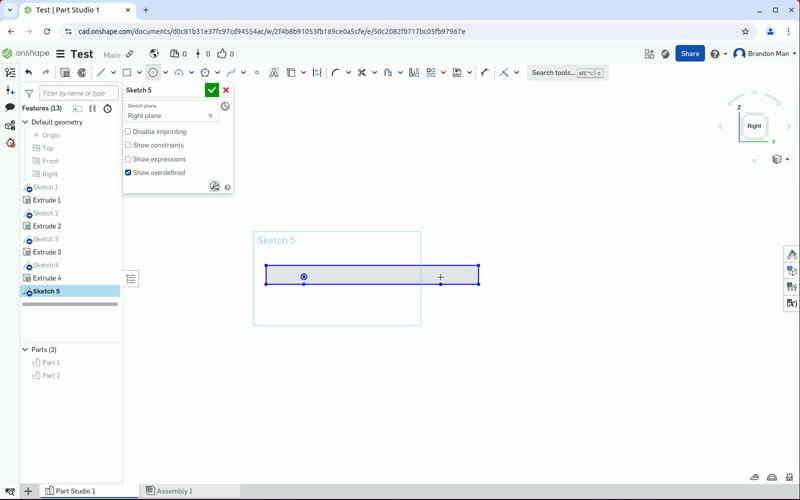
scroll(6)
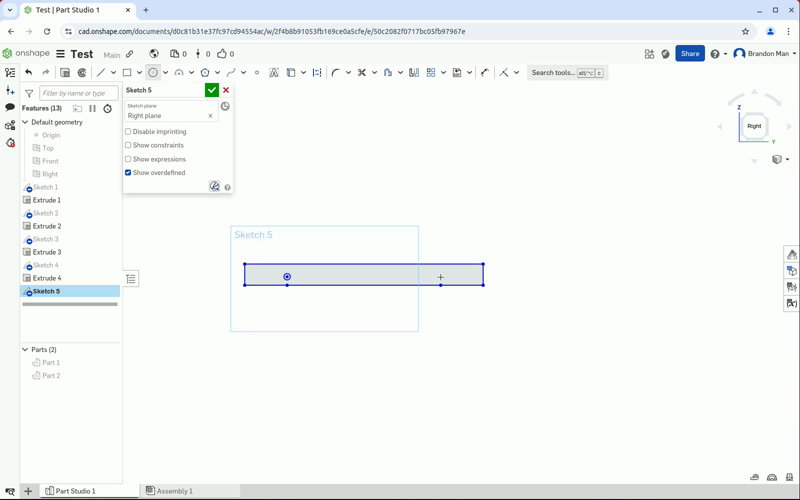
scroll(6)
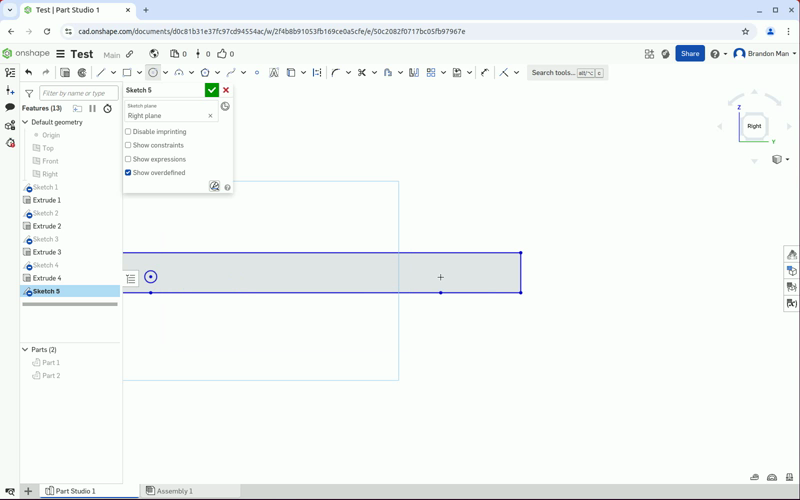
scroll(6)
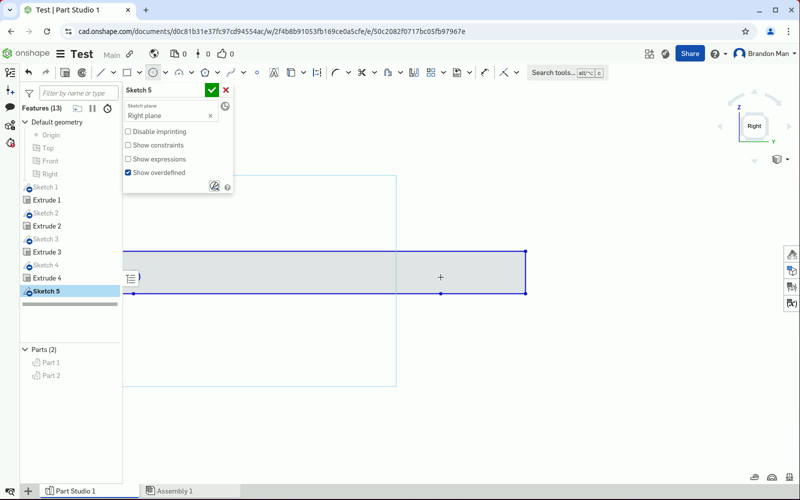
scroll(6)
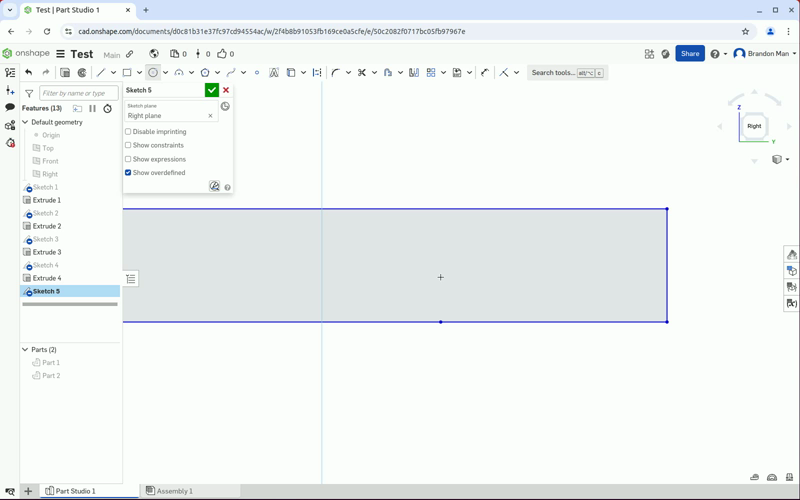
click(440, 276)
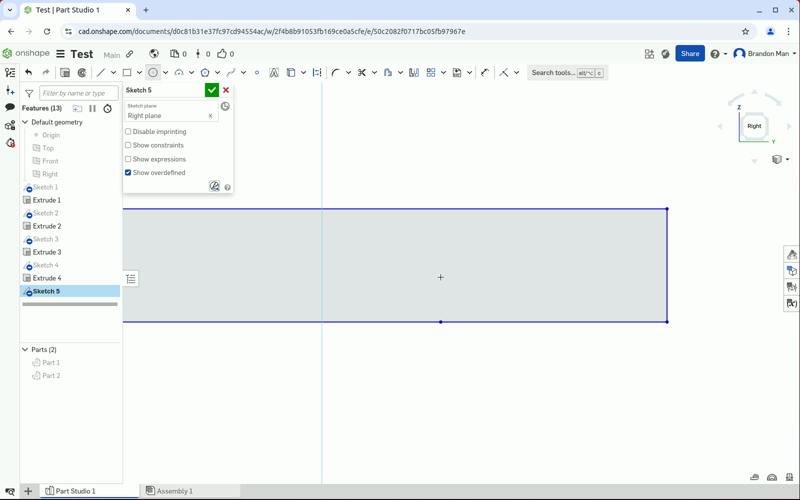
scroll(-6)
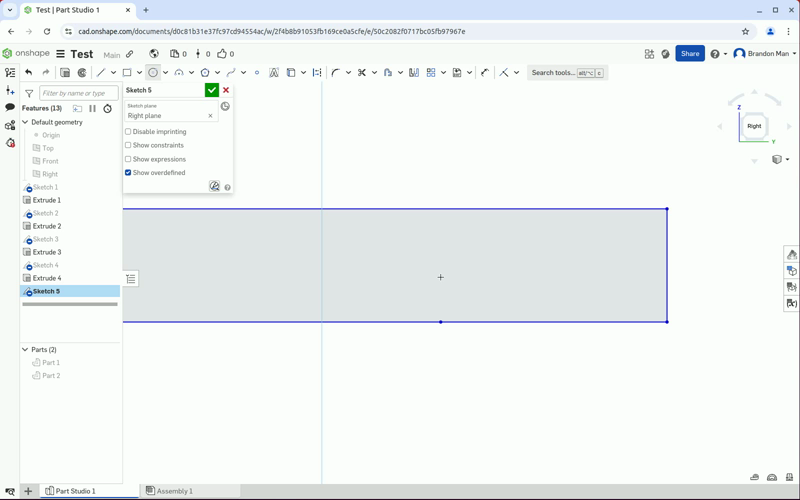
scroll(-6)
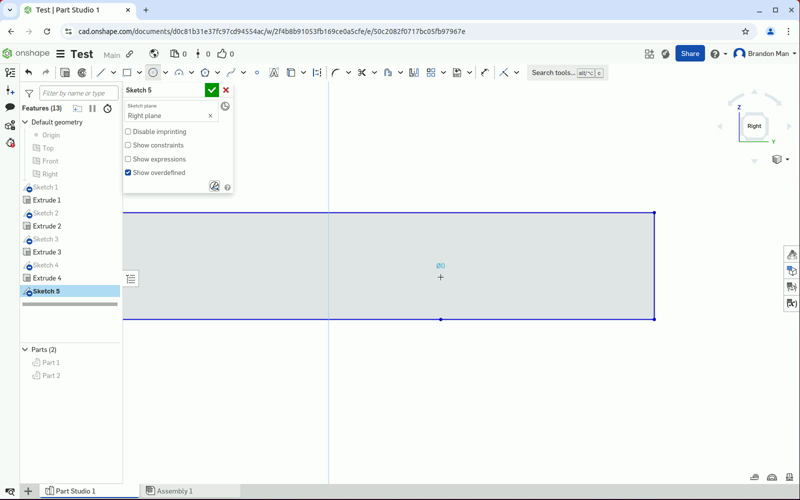
scroll(-6)
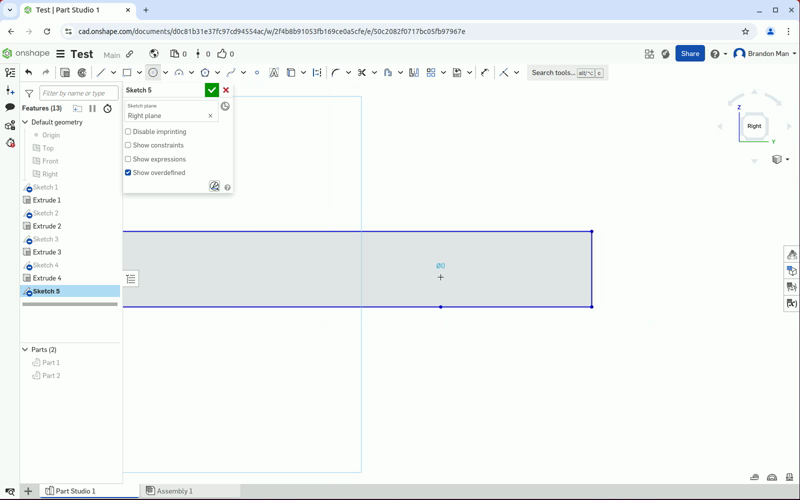
scroll(-6)
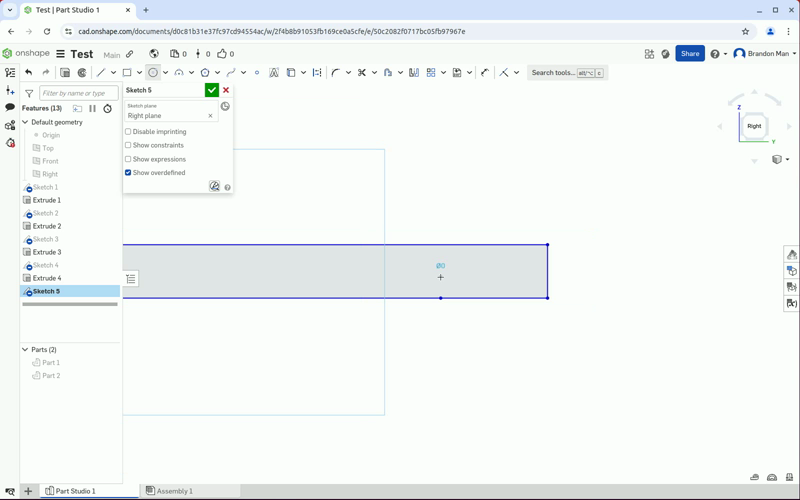
scroll(-6)
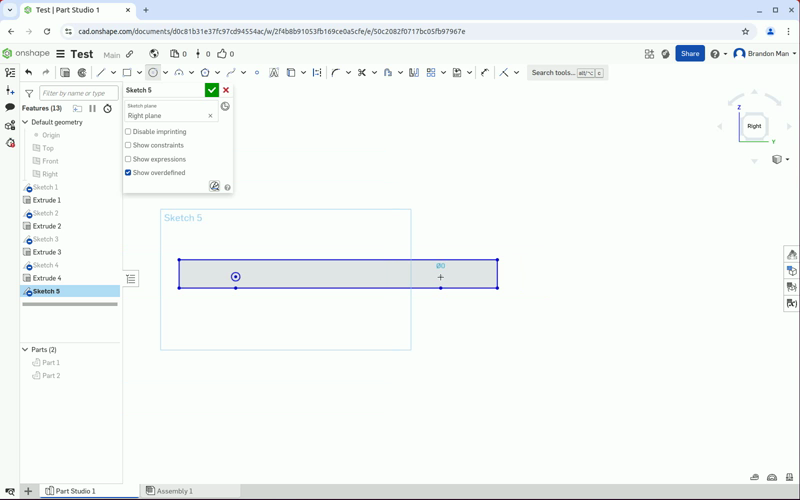
scroll(-6)
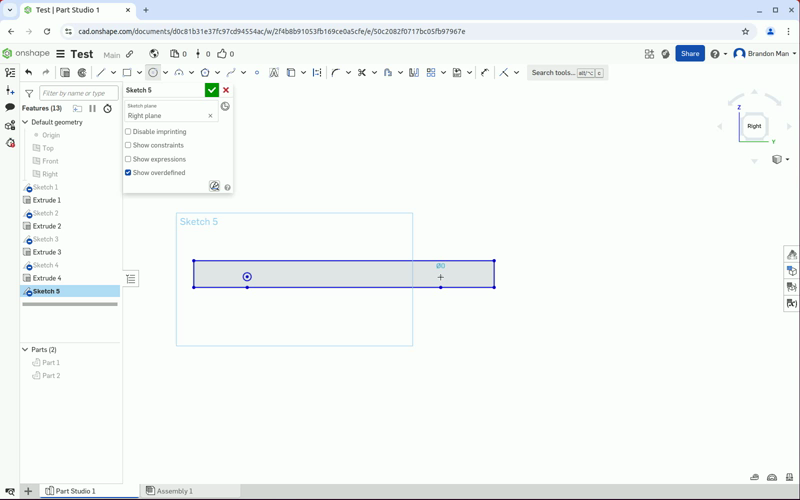
scroll(-6)
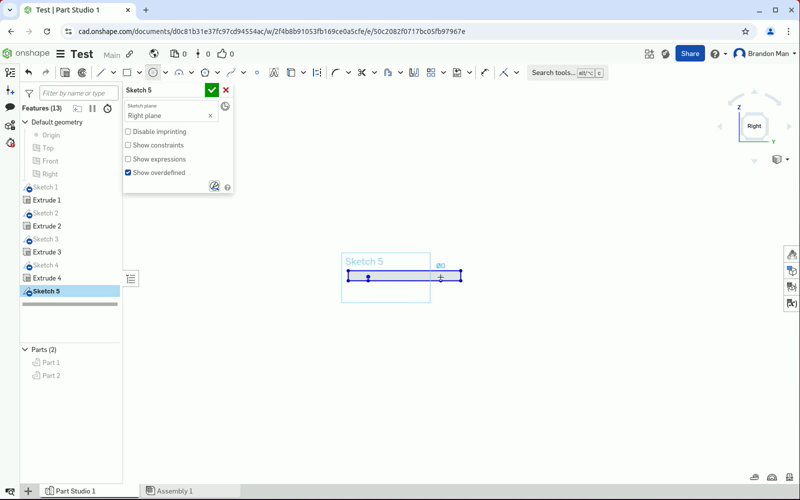
key_up(shift)
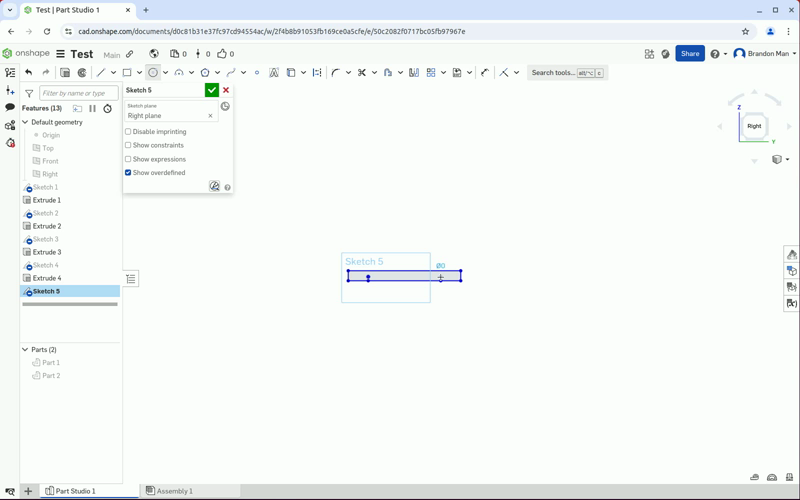
mouse_move(441, 276)
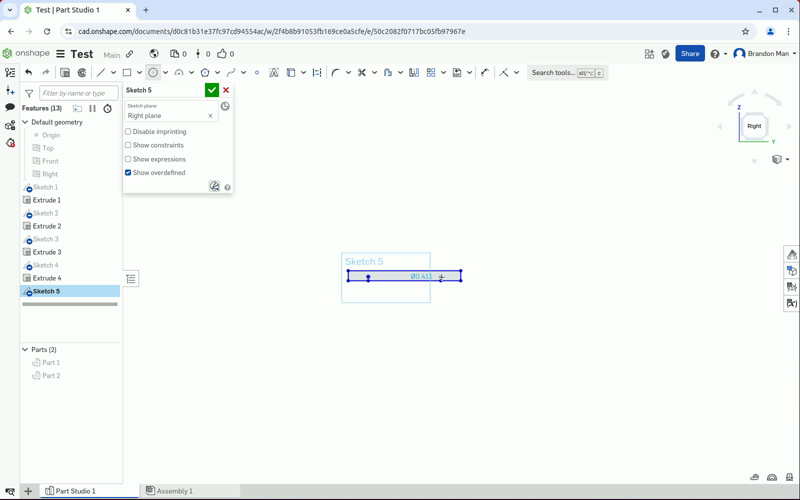
scroll(6)
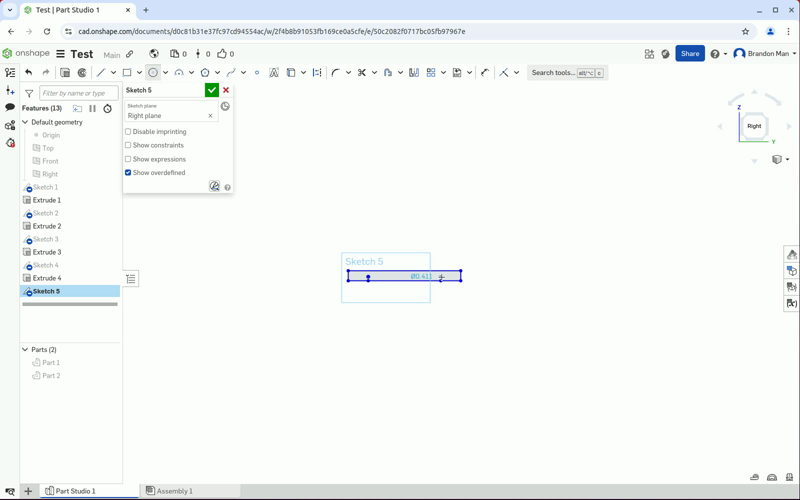
scroll(6)
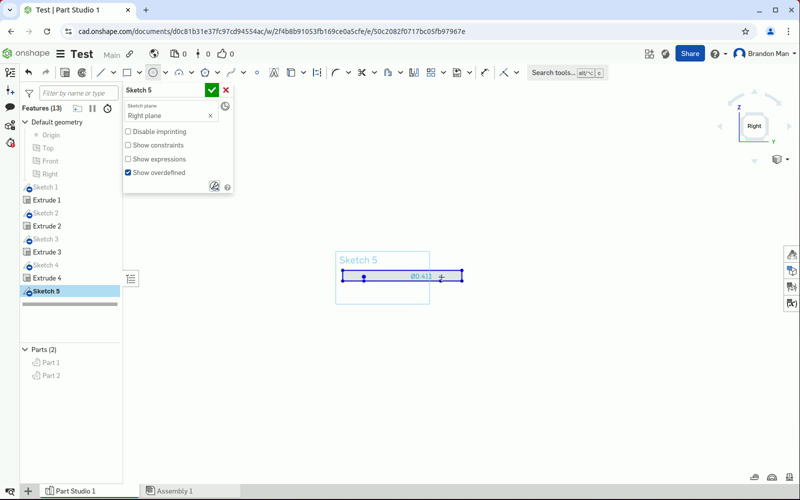
scroll(6)
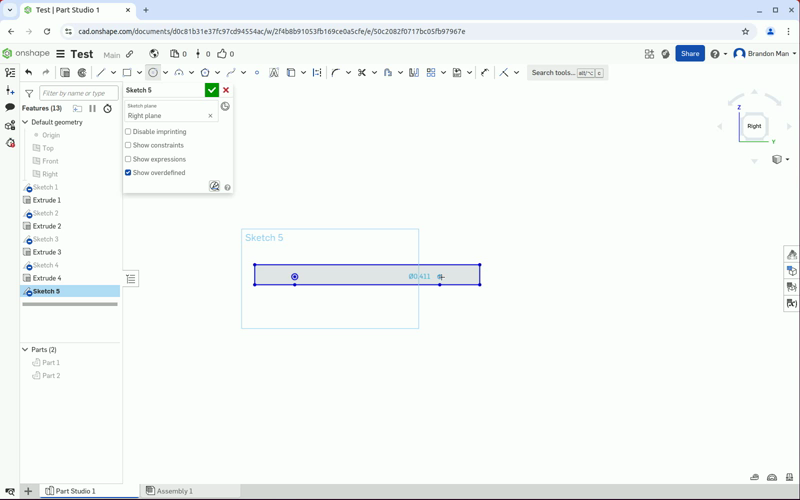
scroll(6)
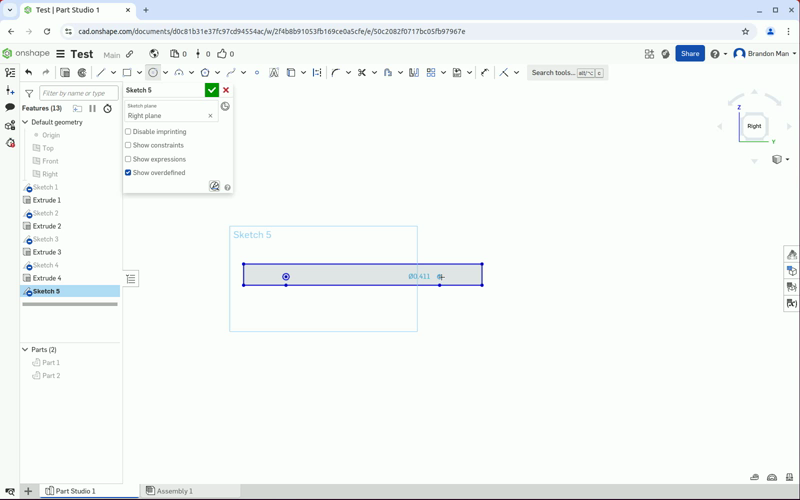
scroll(6)
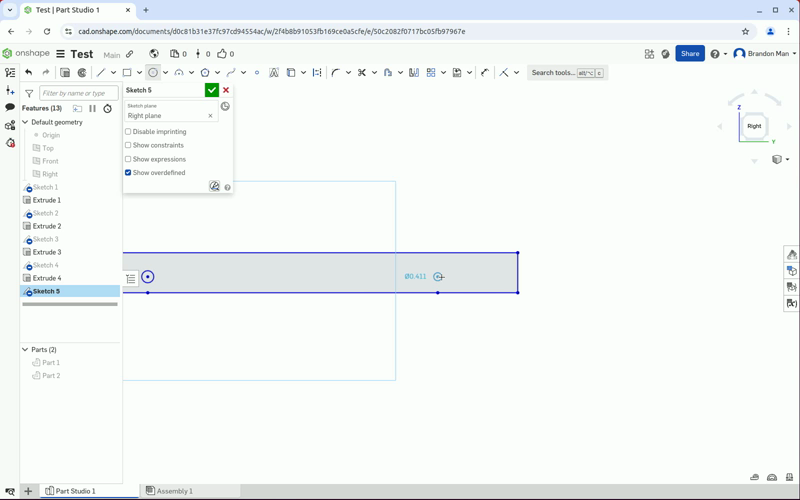
scroll(6)
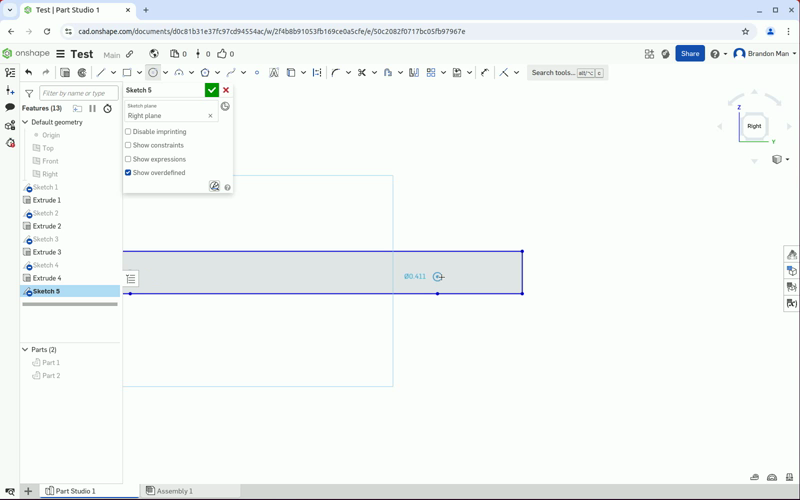
scroll(6)
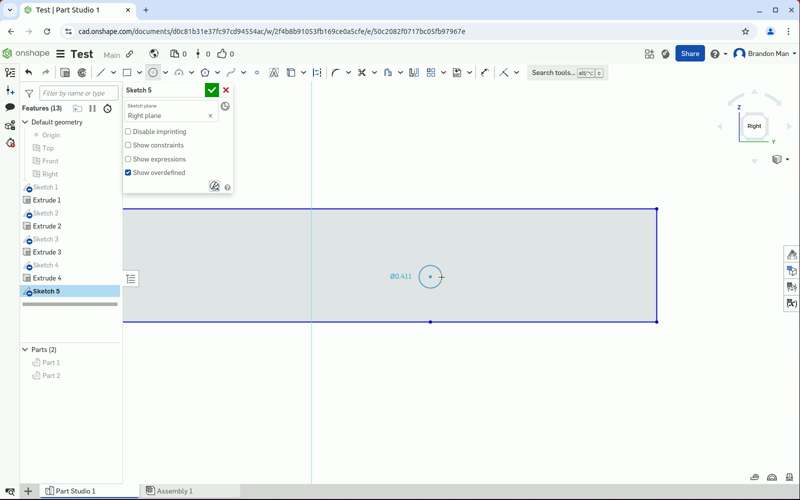
click(441, 276)
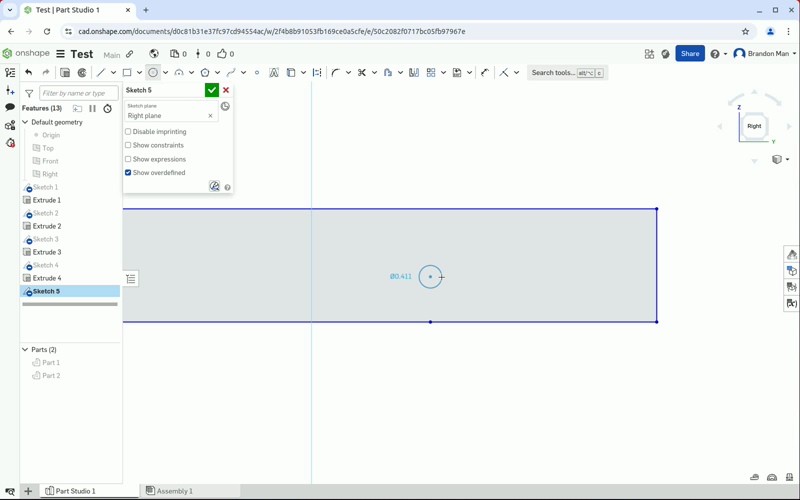
scroll(-6)
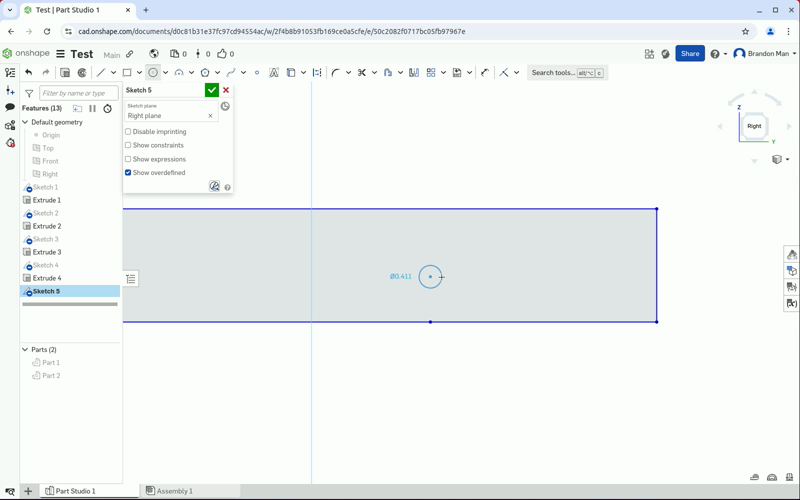
scroll(-6)
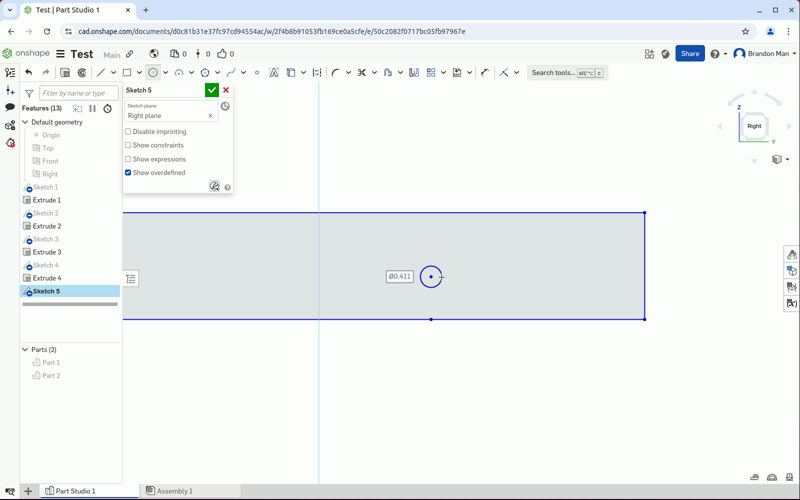
scroll(-6)
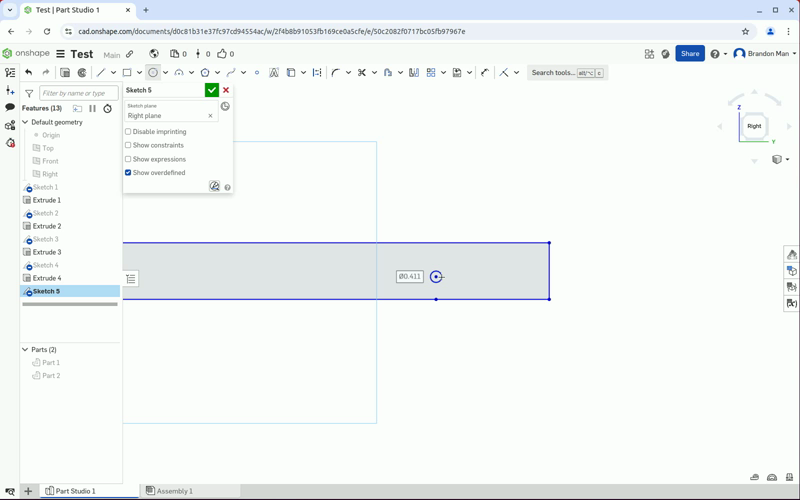
scroll(-6)
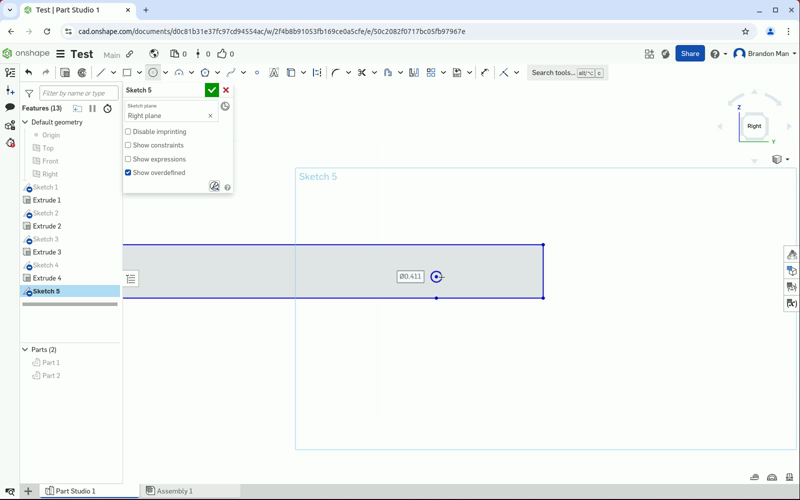
scroll(-6)
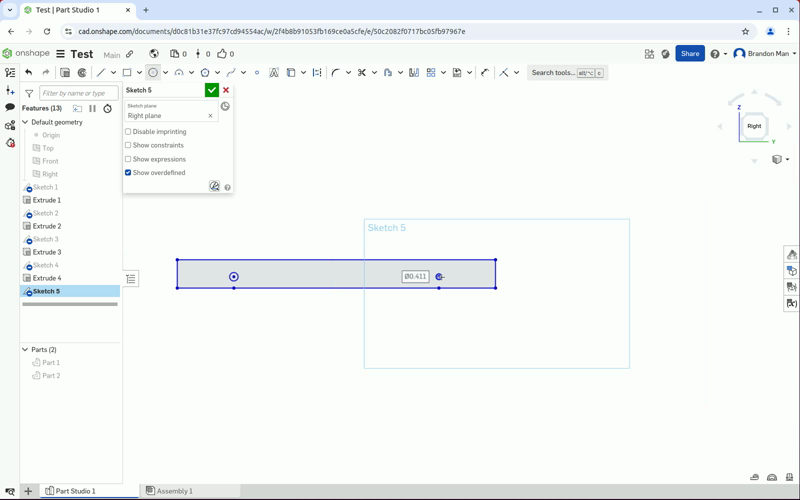
scroll(-6)
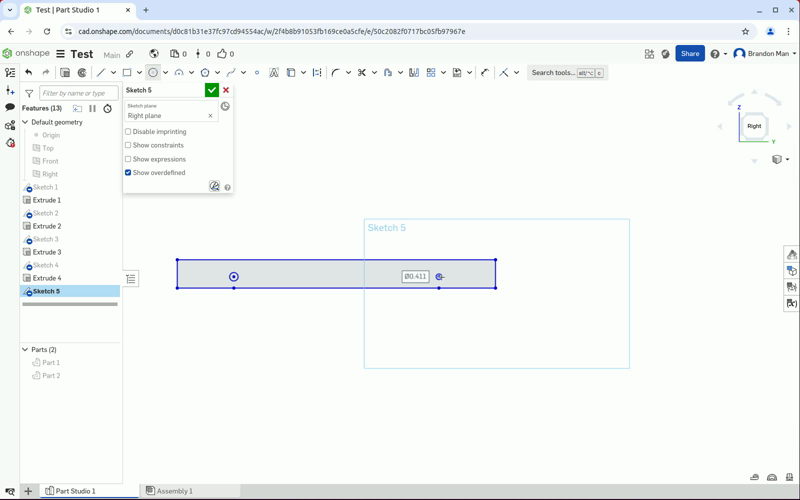
scroll(-6)
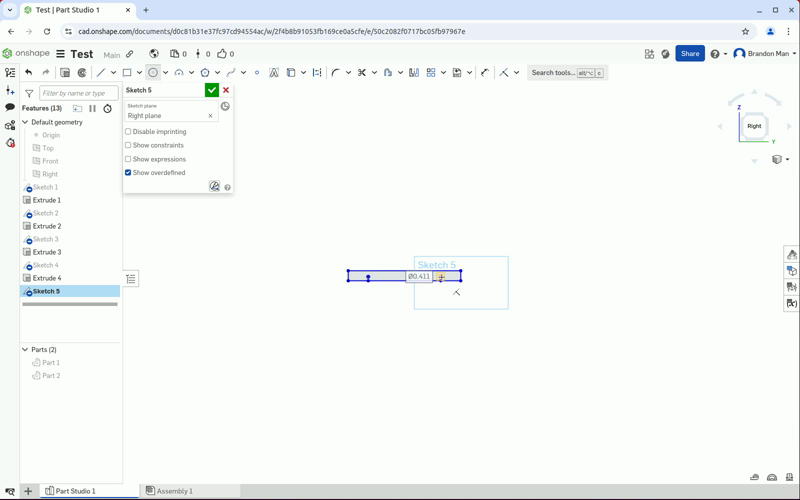
key(esc)
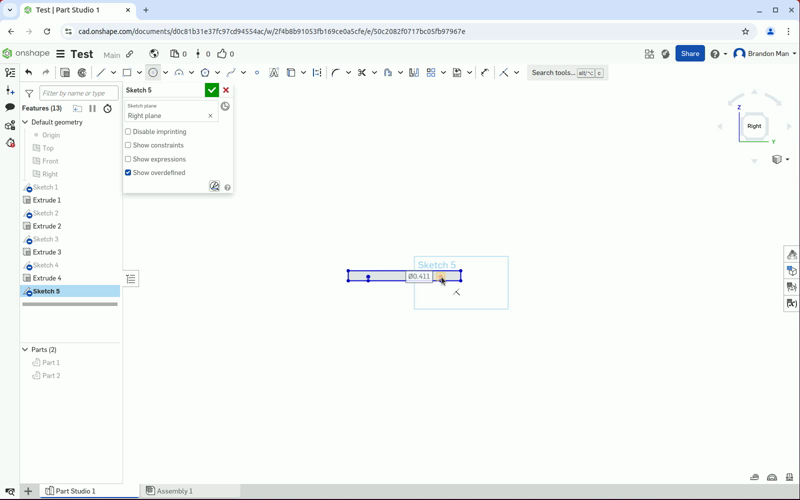
mouse_move(457, 278)
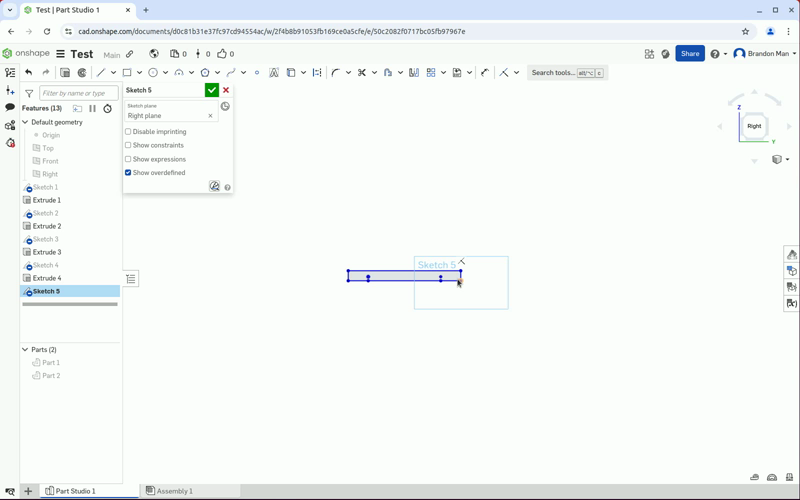
scroll(6)
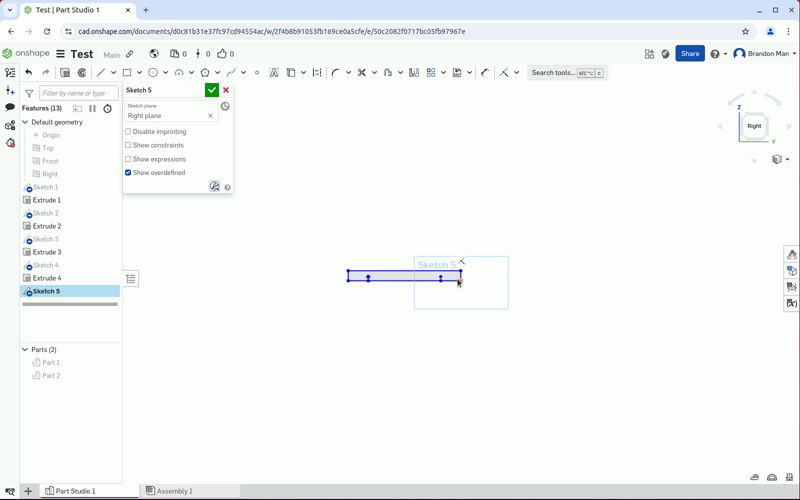
scroll(6)
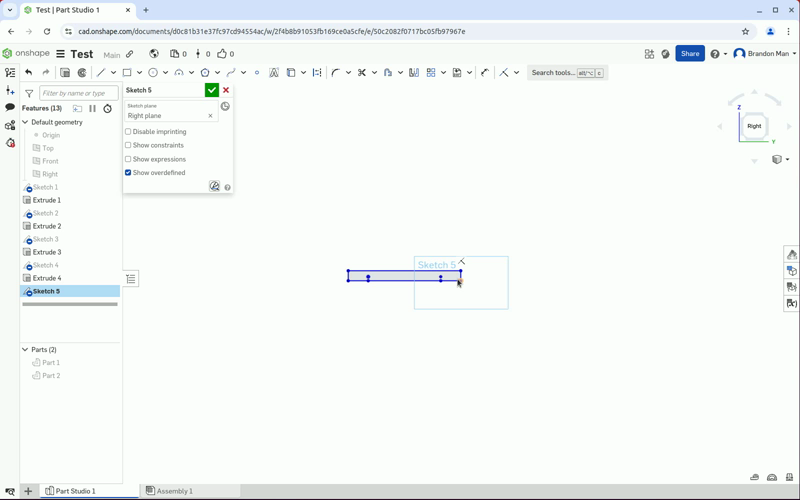
scroll(6)
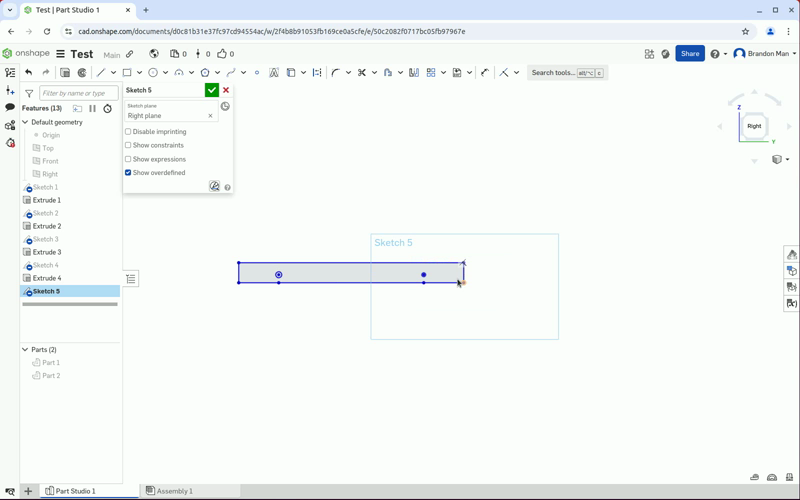
scroll(6)
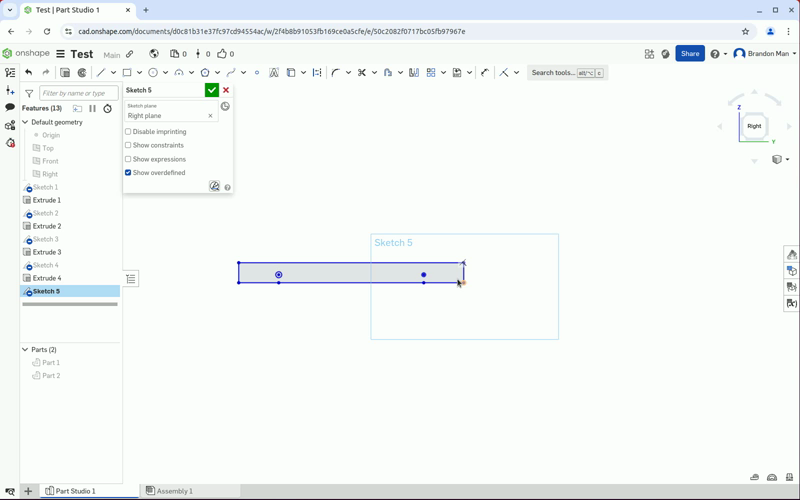
scroll(6)
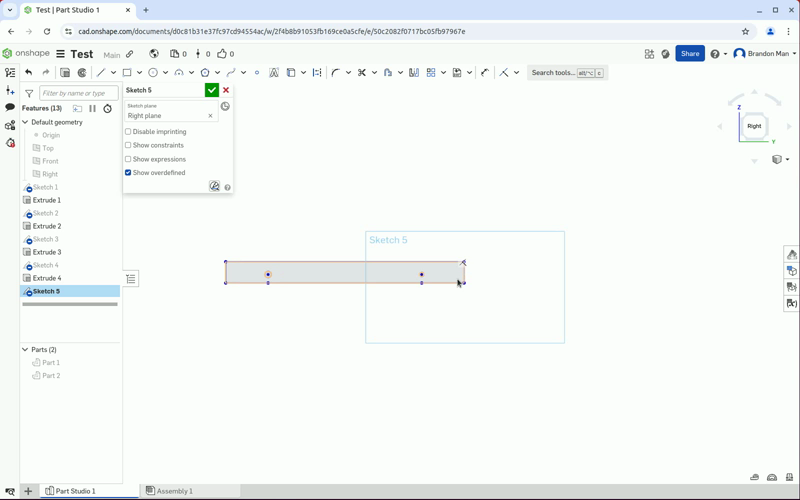
scroll(6)
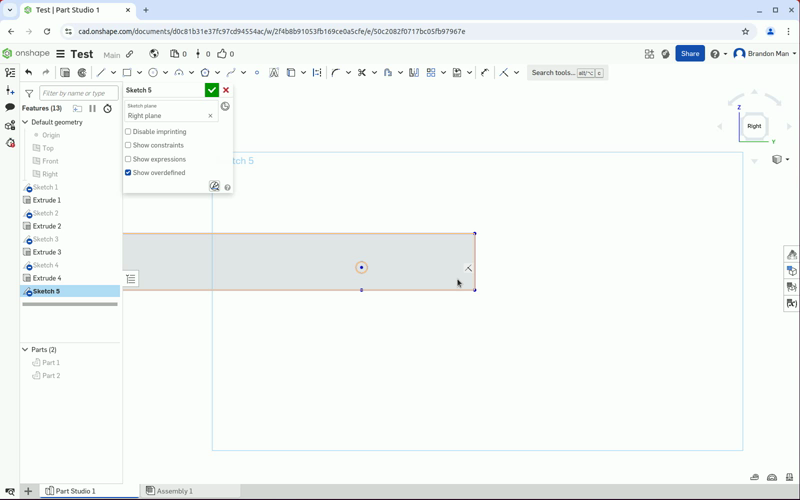
scroll(6)
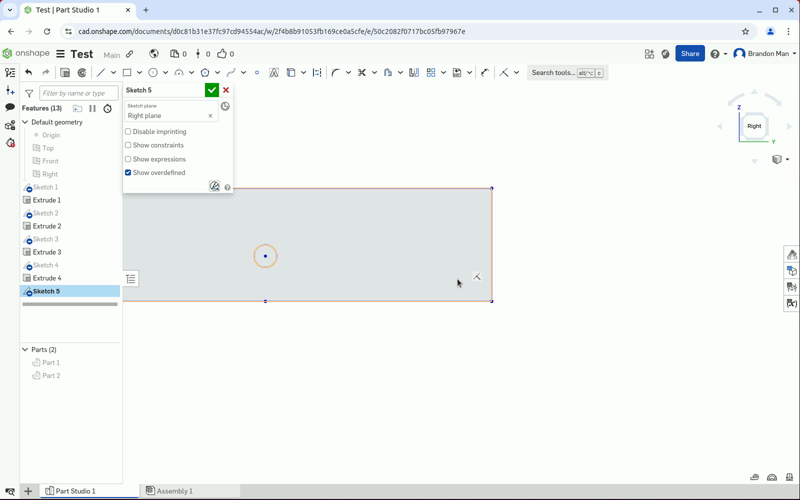
click(457, 278)
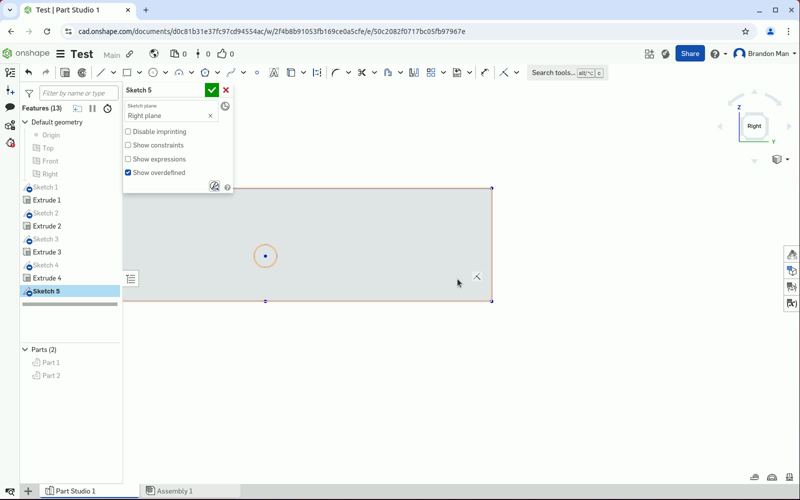
scroll(-6)
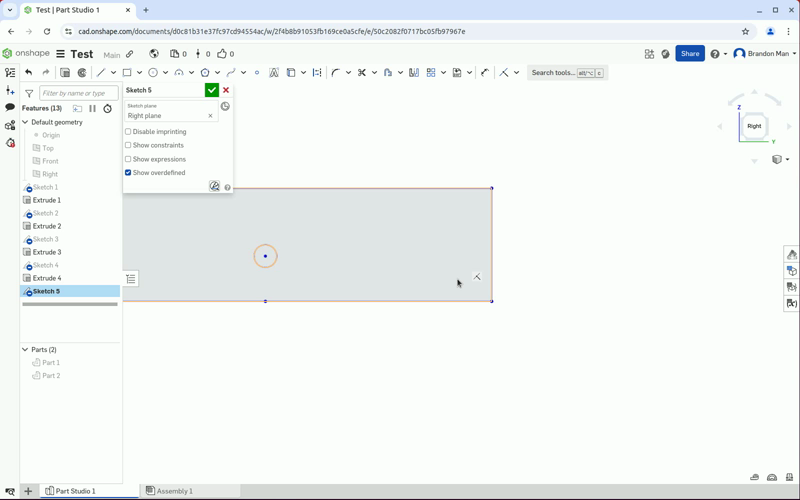
scroll(-6)
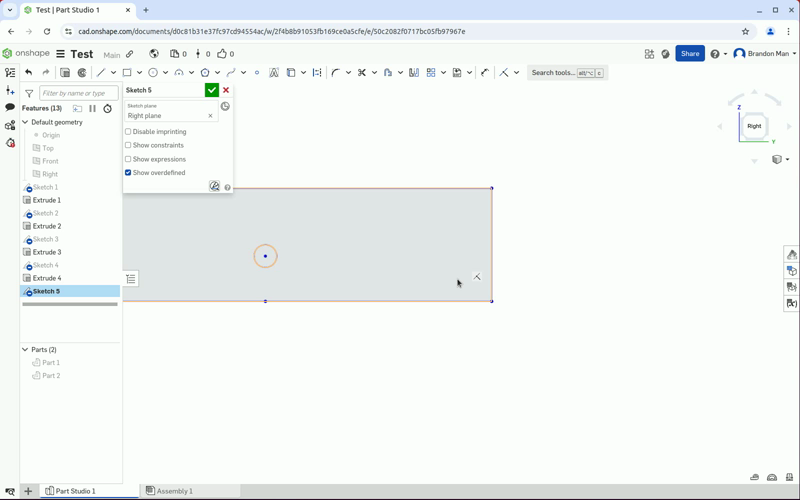
scroll(-6)
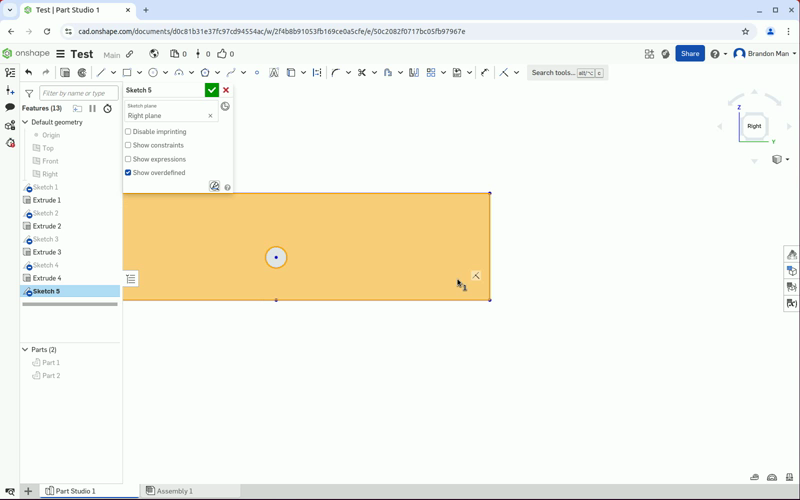
scroll(-6)
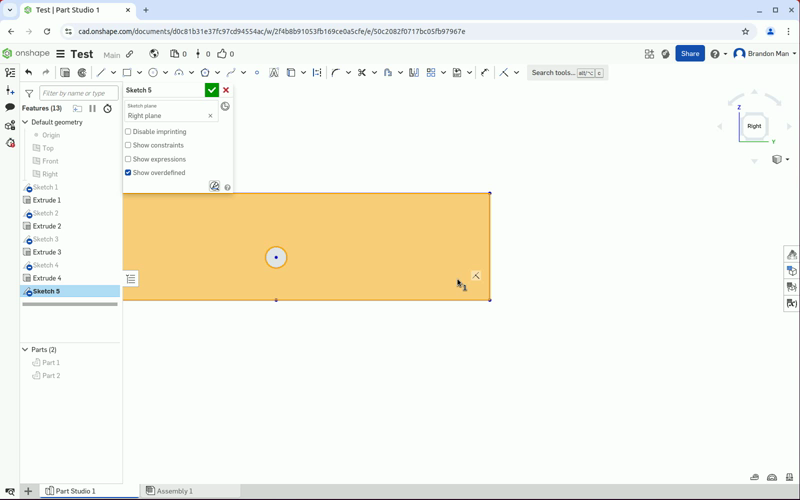
scroll(-6)
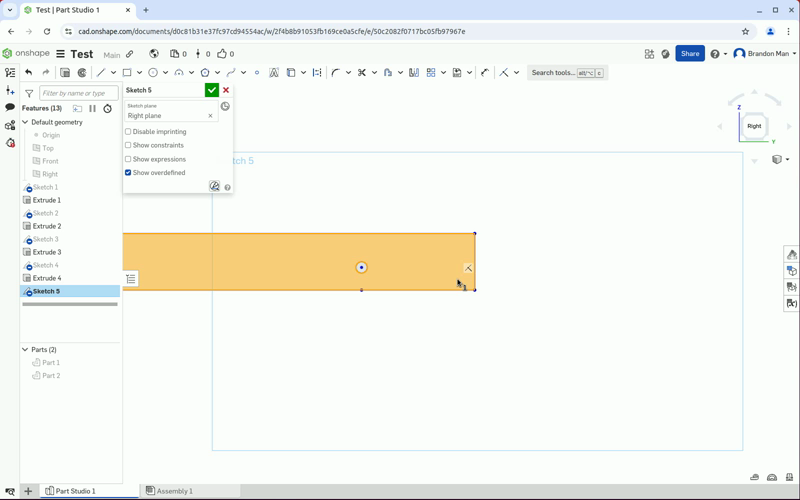
scroll(-6)
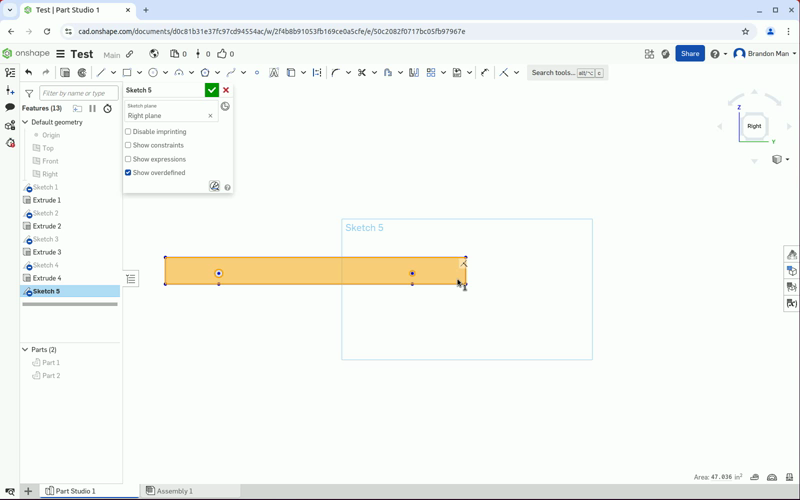
scroll(-6)
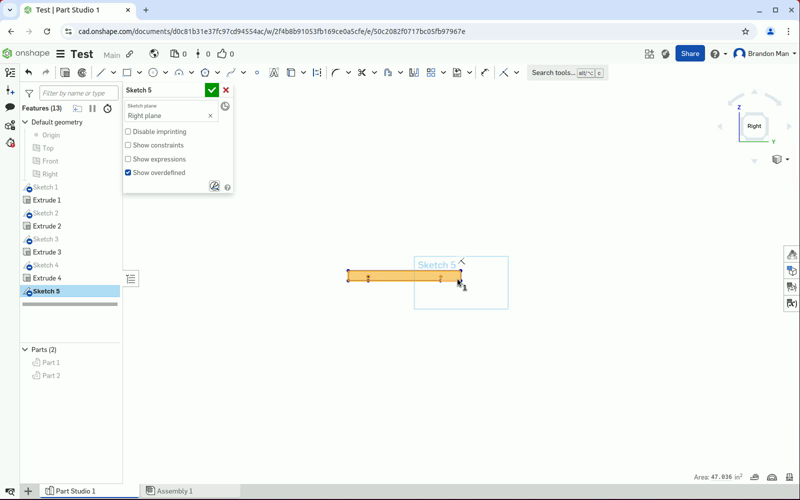
mouse_move(73, 352)
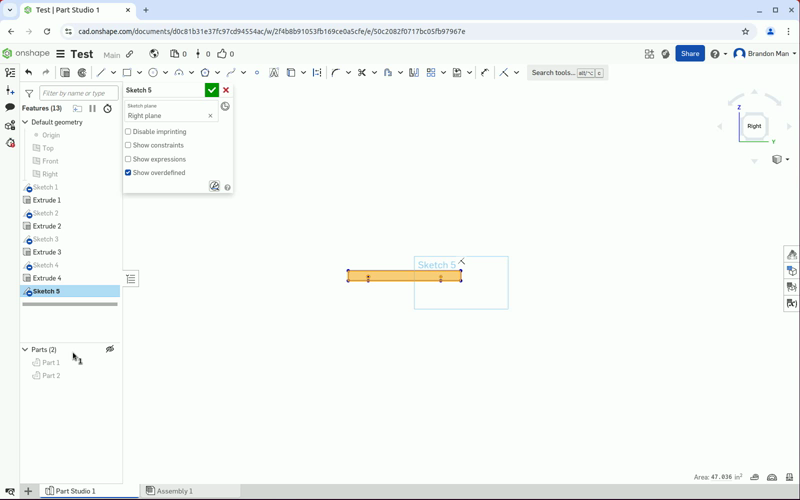
key(shift+y)
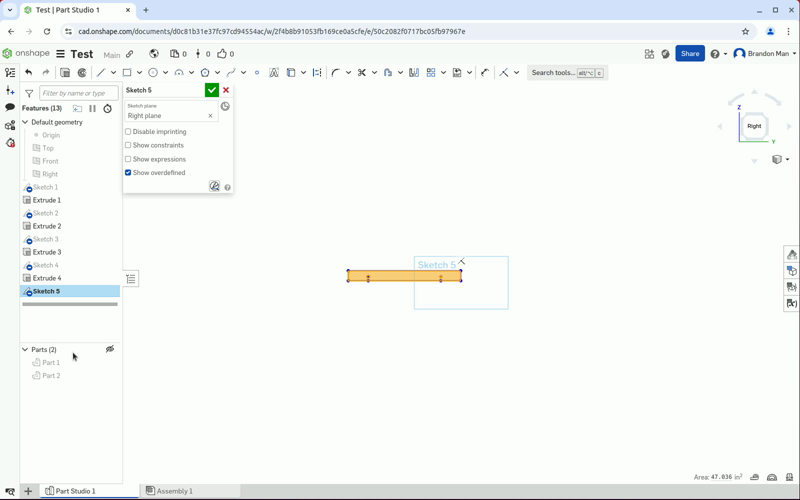
key(shift+e)
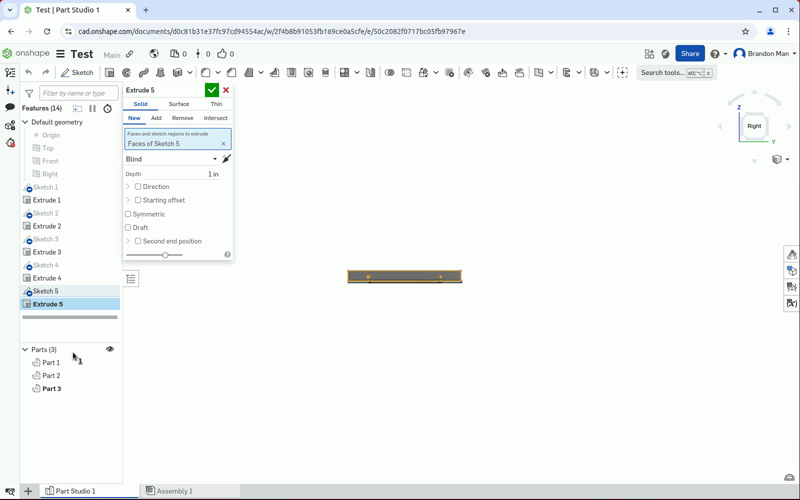
mouse_move(143, 106)
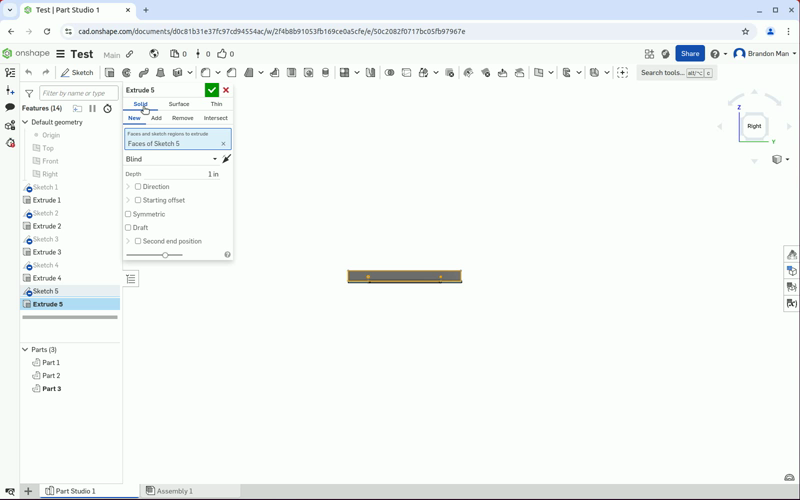
click(143, 106)
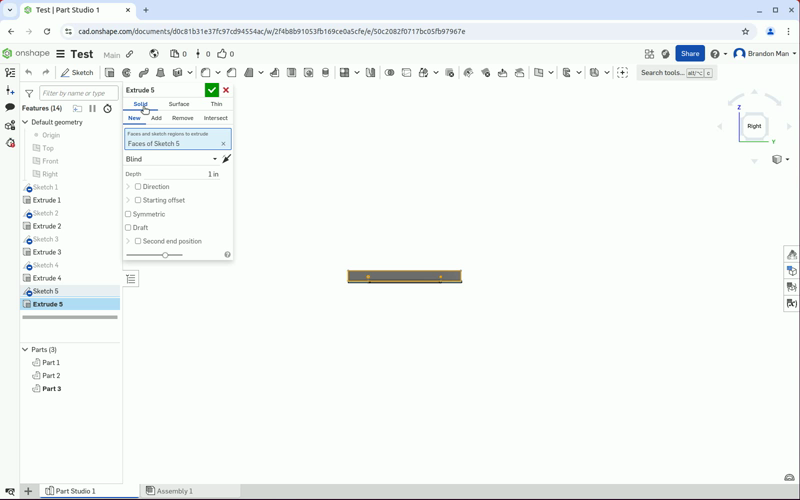
mouse_move(137, 120)
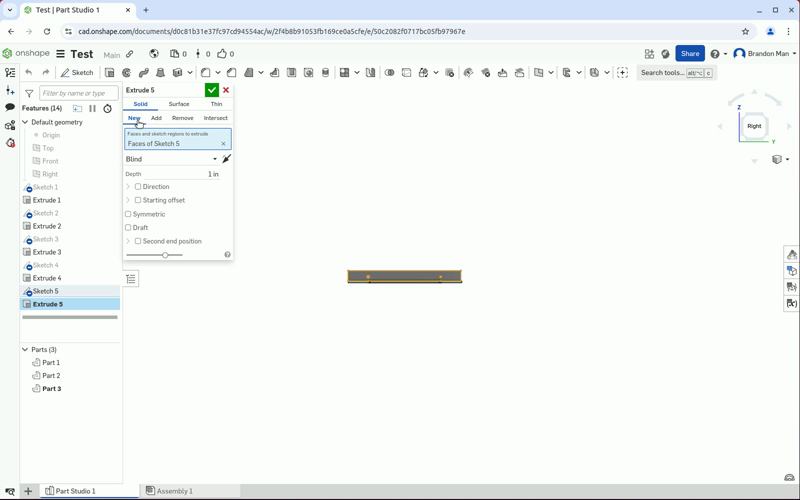
click(137, 120)
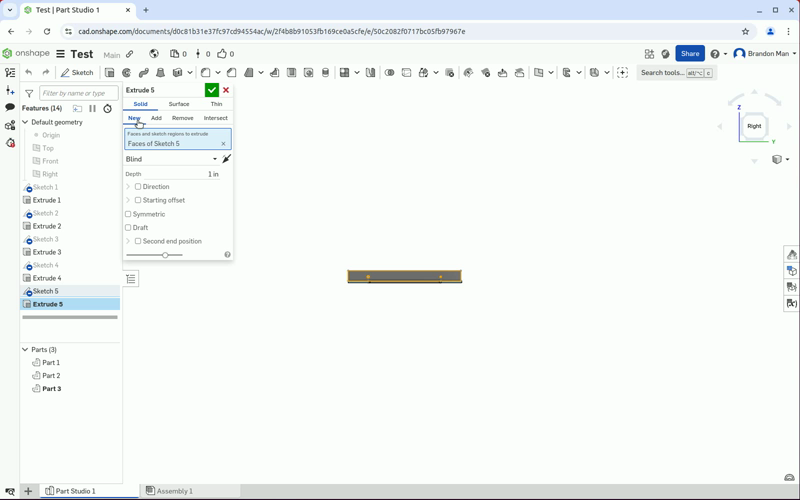
key(tab, 4)
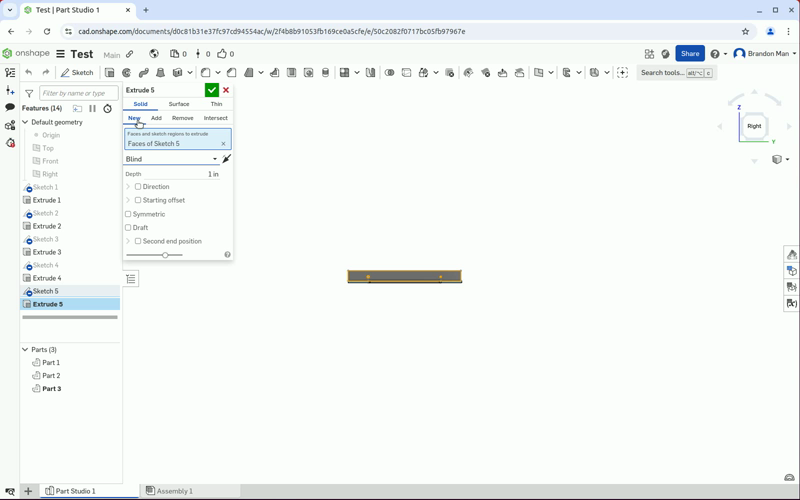
text(-0.481)
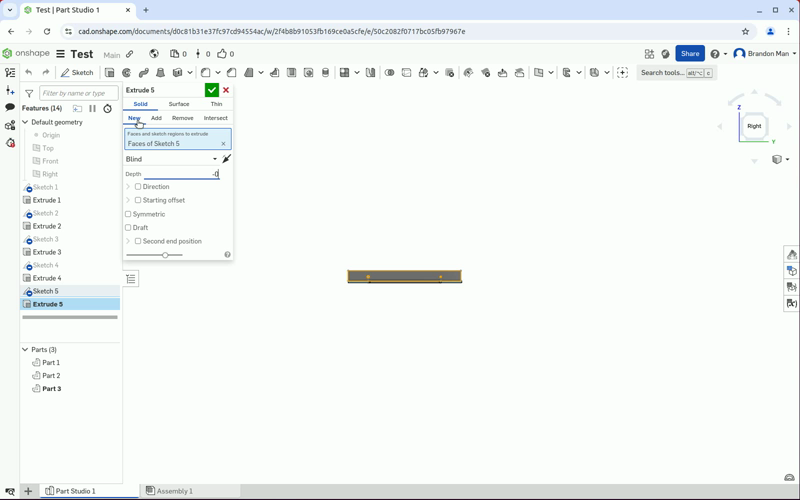
key(enter)
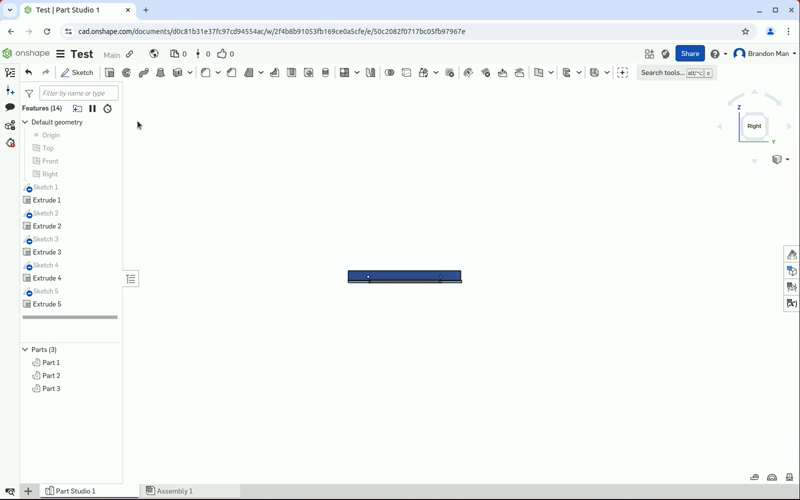
key(shift+h)
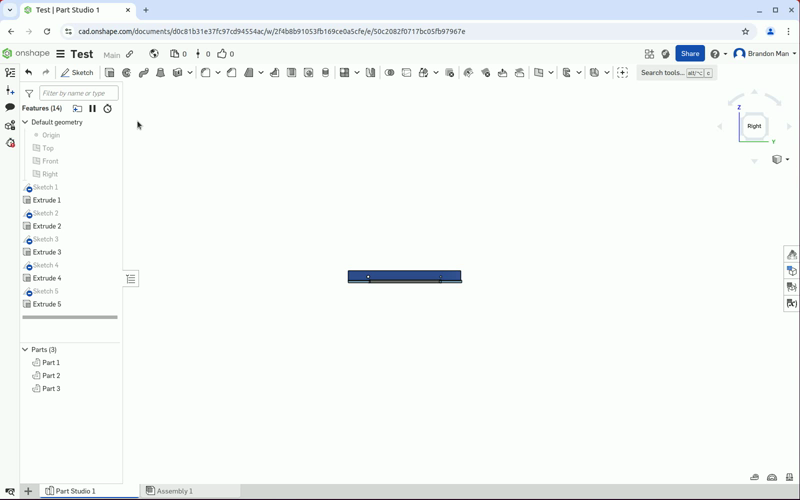
key(shift+h)
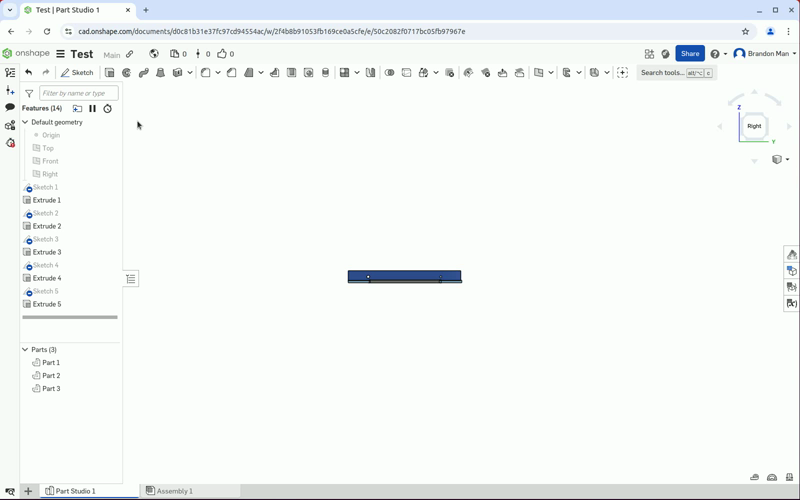
mouse_move(73, 189)
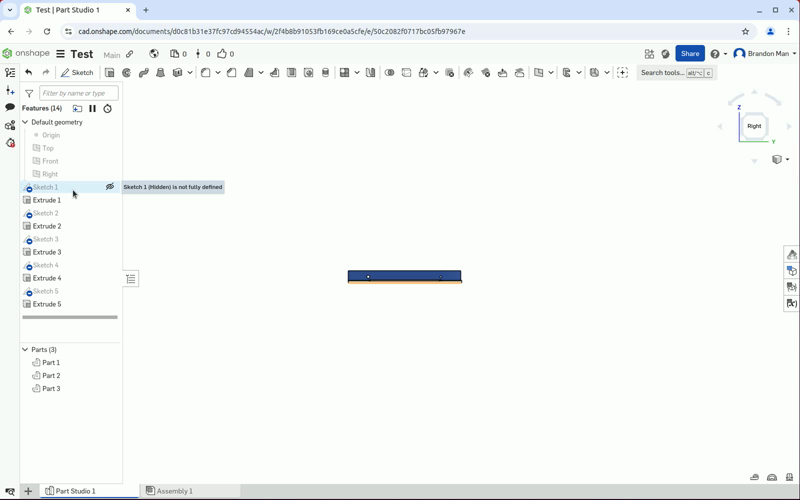
click(73, 189)
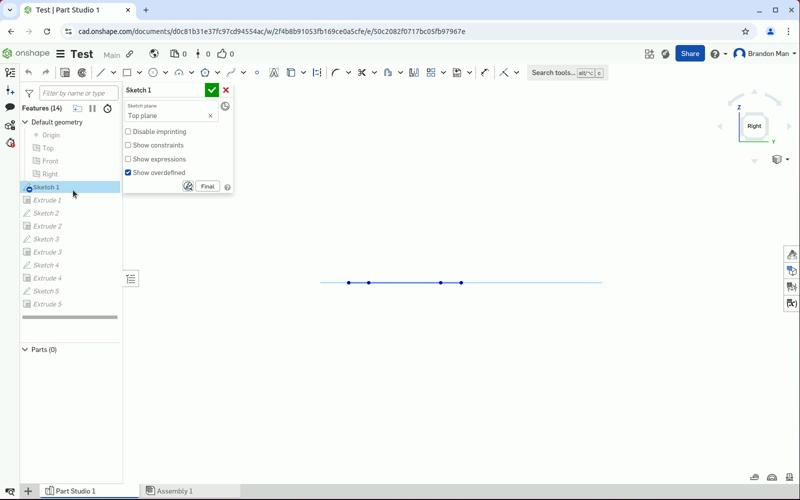
mouse_move(229, 92)
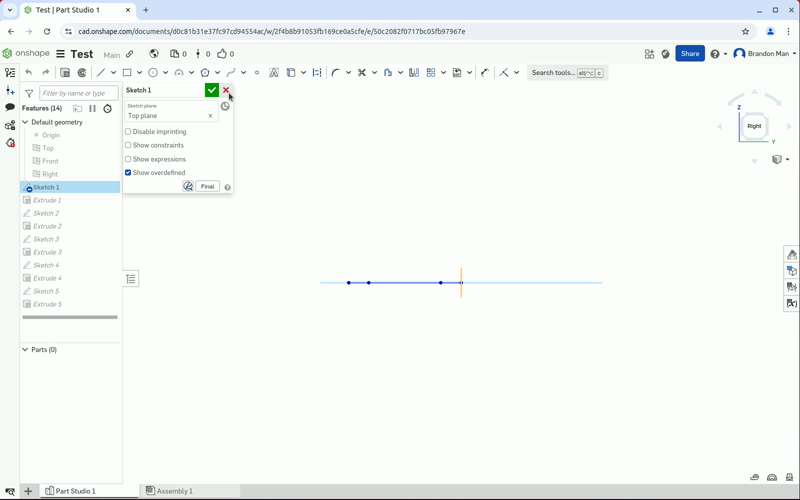
click(229, 92)
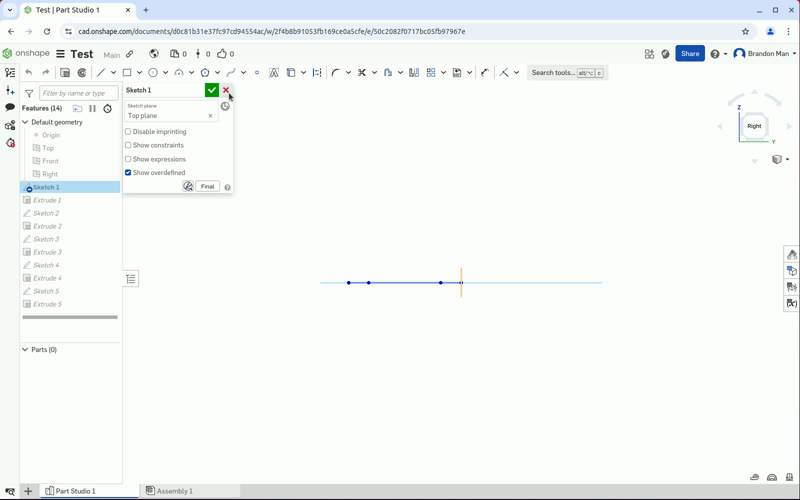
key(shift+s)
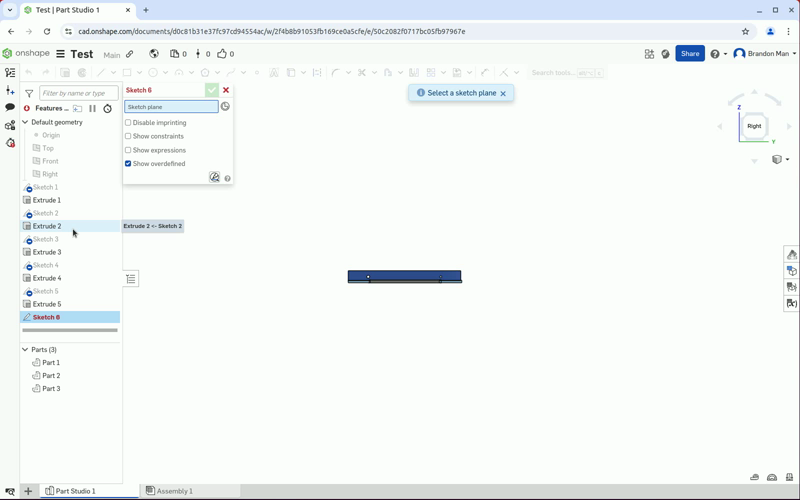
scroll(3)
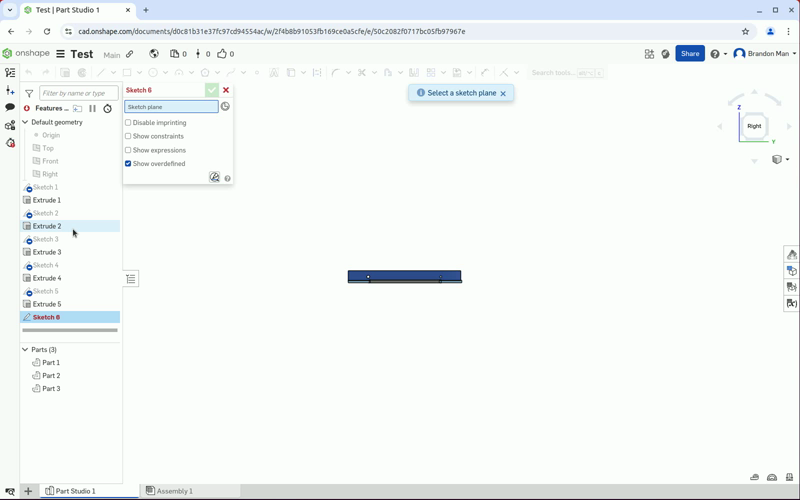
mouse_move(73, 176)
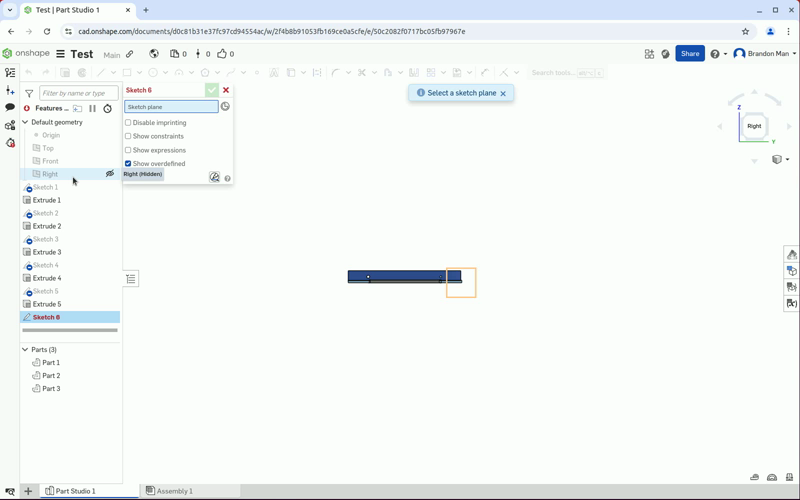
click(73, 176)
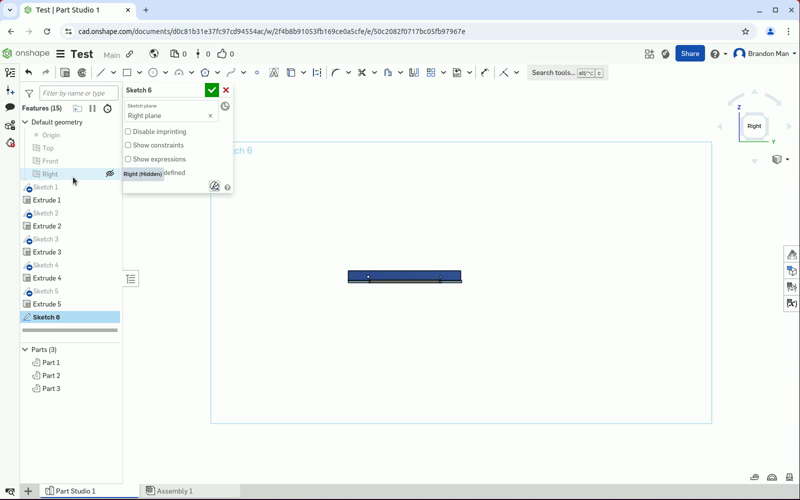
mouse_move(73, 352)
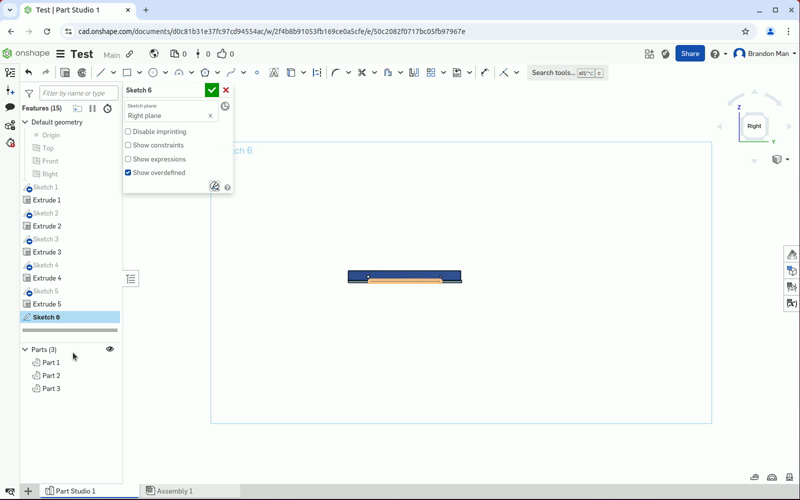
key(y)
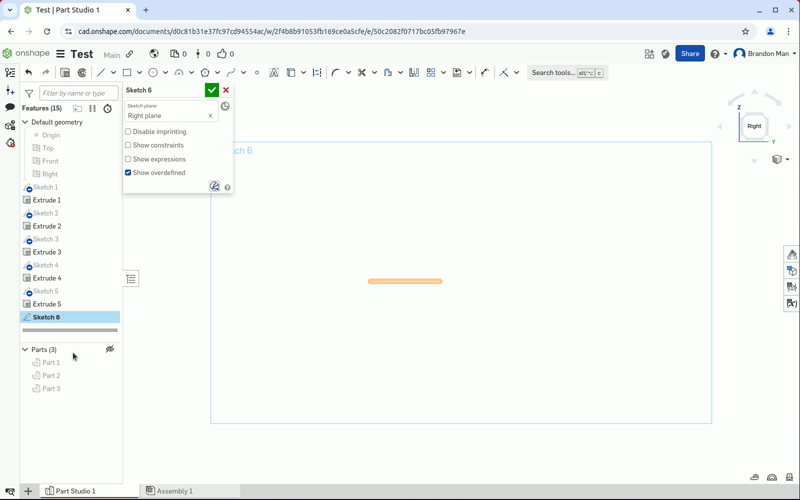
key(l)
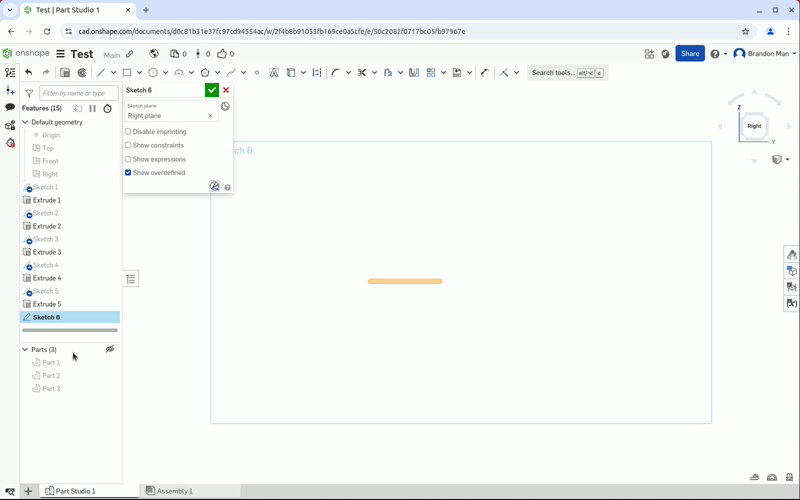
key_down(shift)
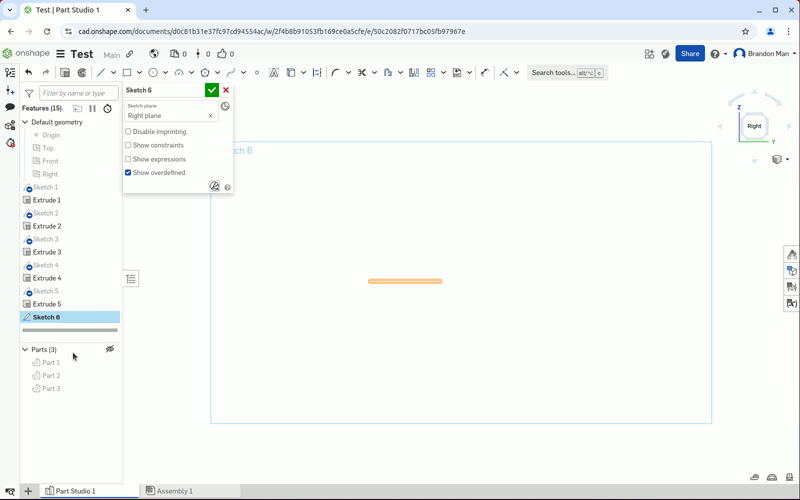
mouse_move(348, 280)
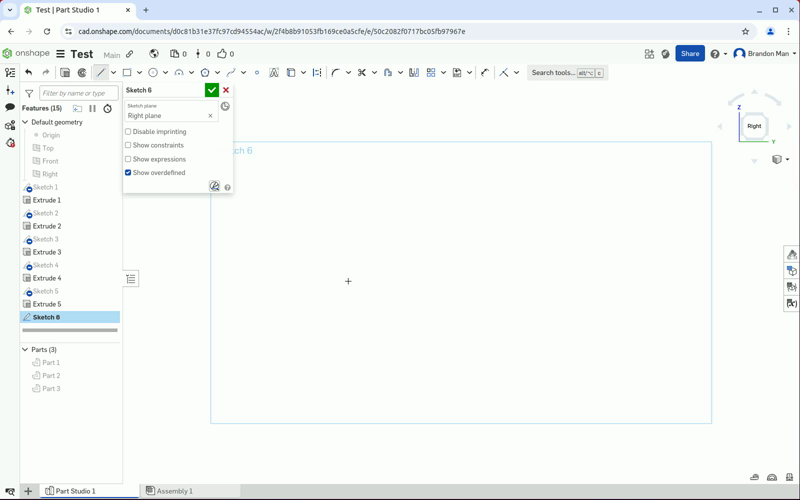
click(348, 280)
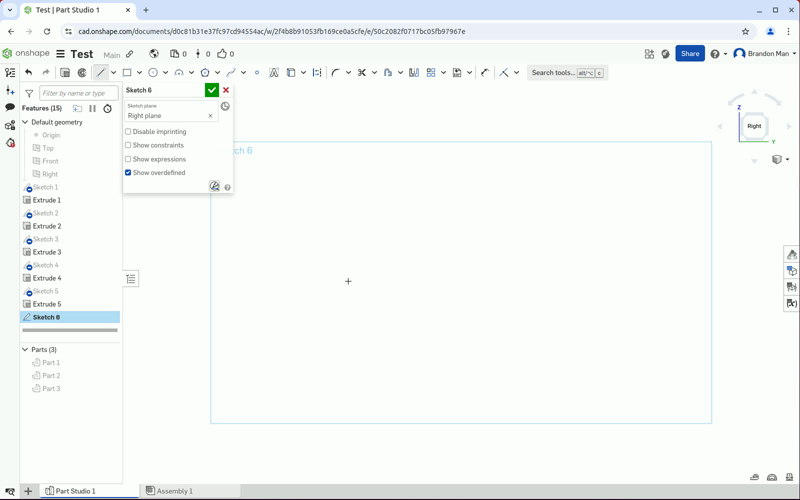
key_up(shift)
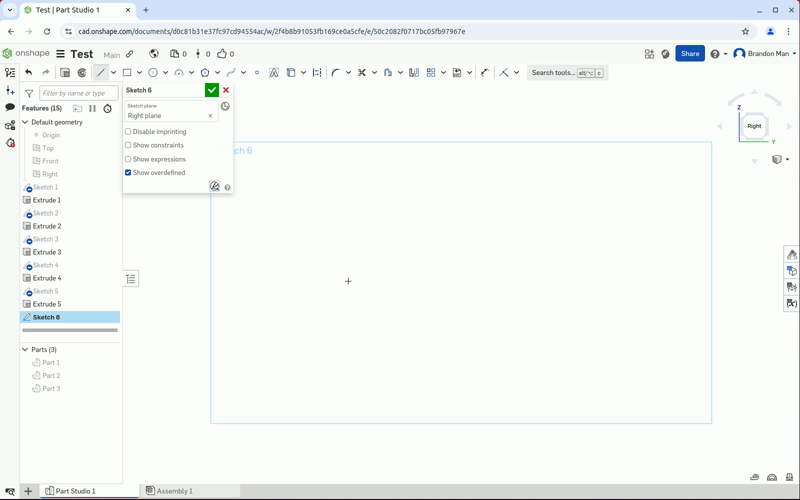
key_down(shift)
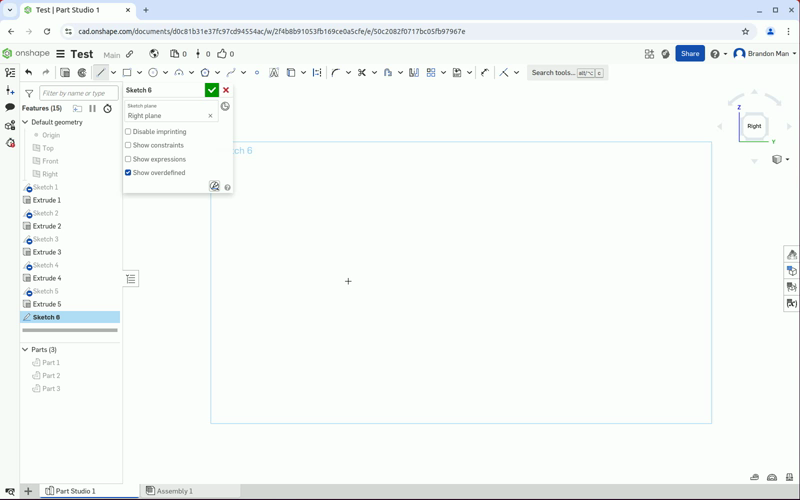
mouse_move(378, 280)
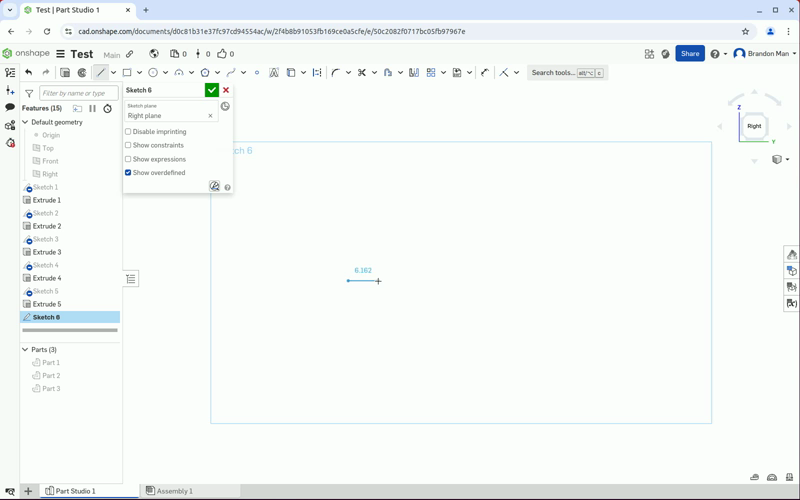
mouse_move(368, 280)
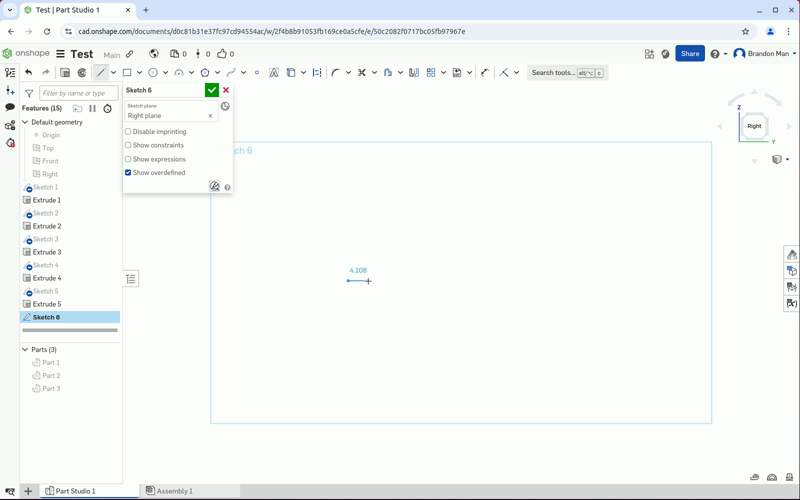
click(368, 280)
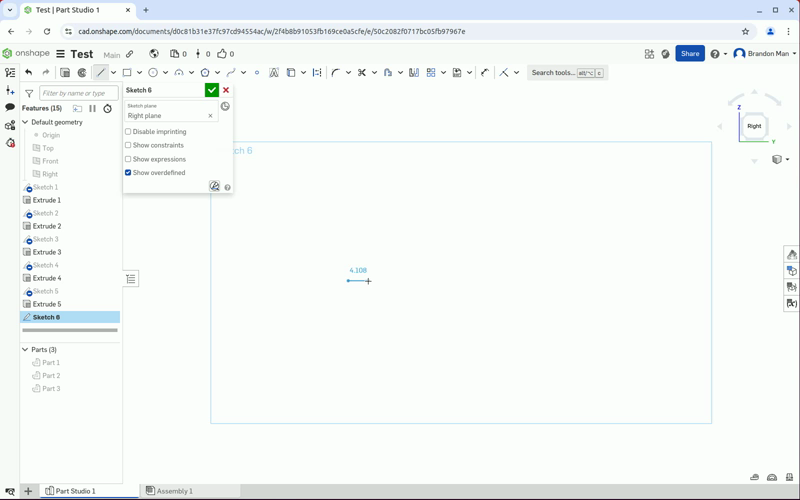
key_up(shift)
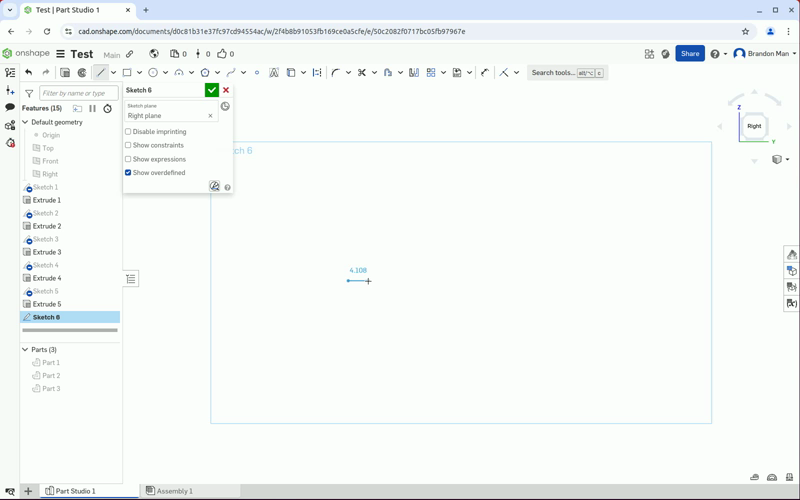
key_down(shift)
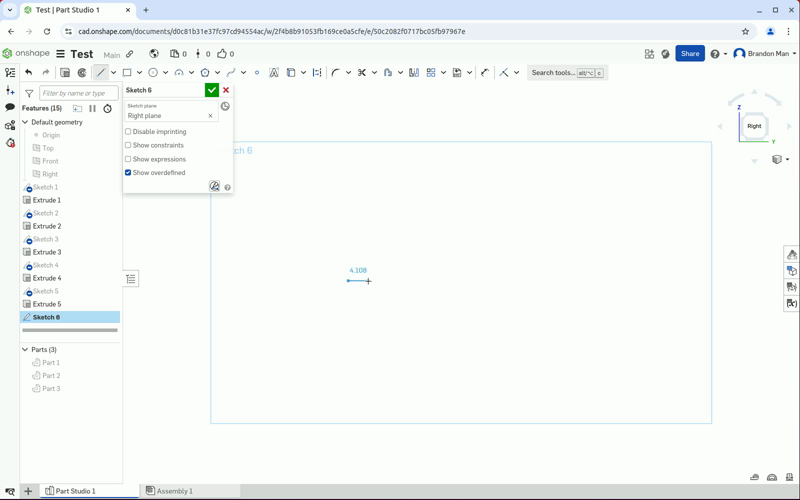
mouse_move(440, 280)
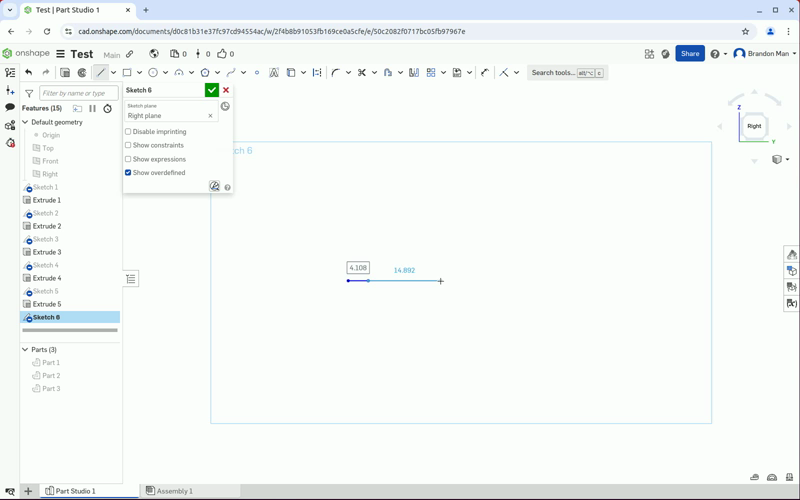
click(440, 280)
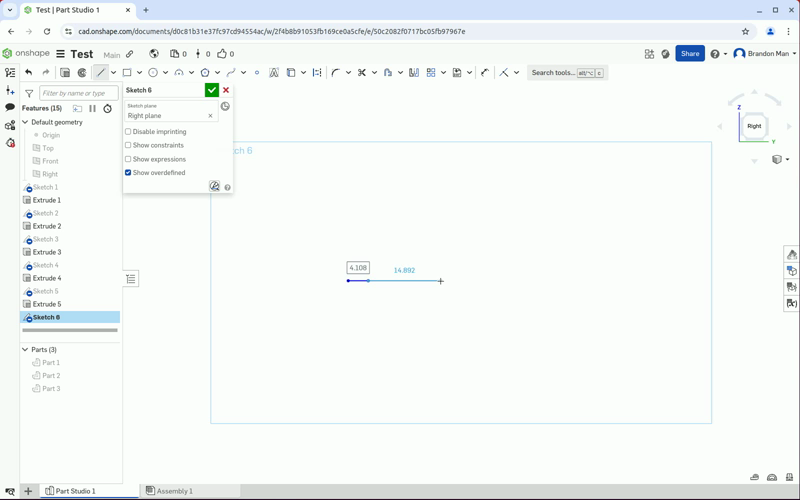
key_up(shift)
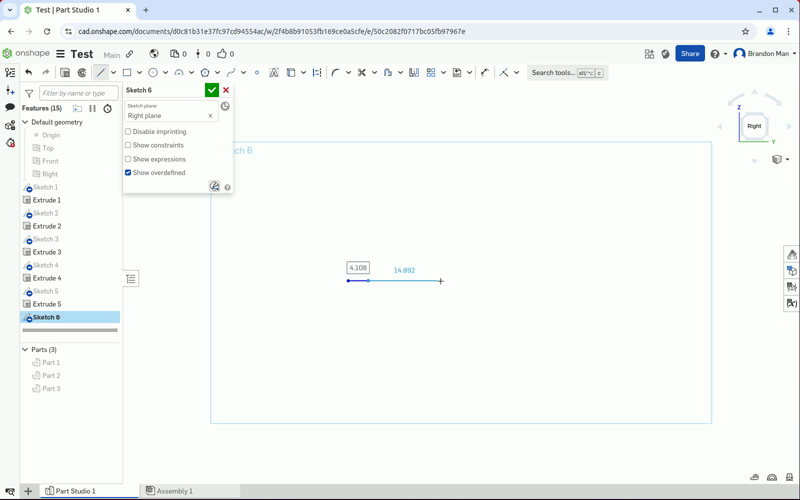
key_down(shift)
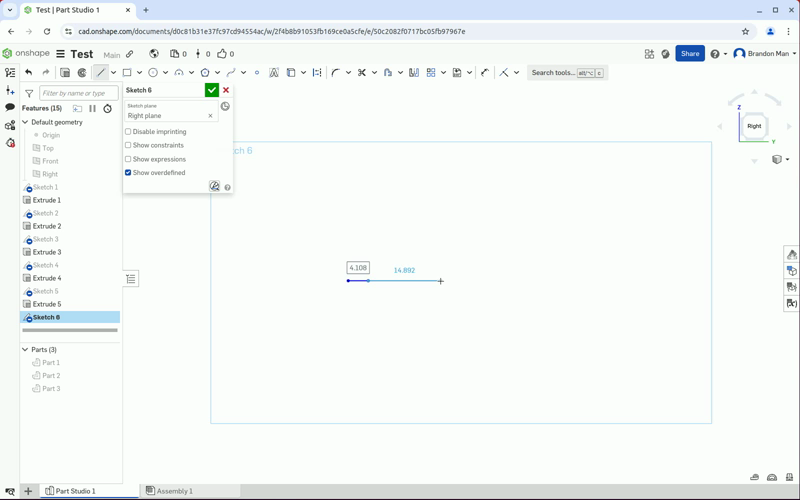
mouse_move(470, 280)
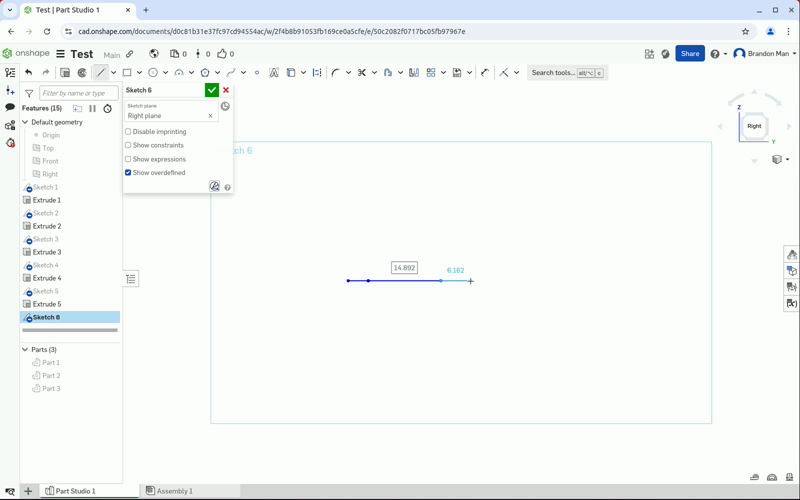
mouse_move(460, 280)
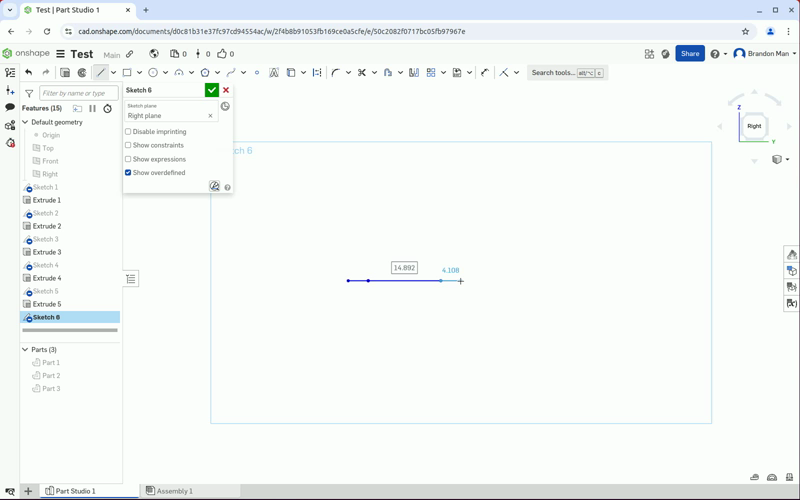
click(460, 280)
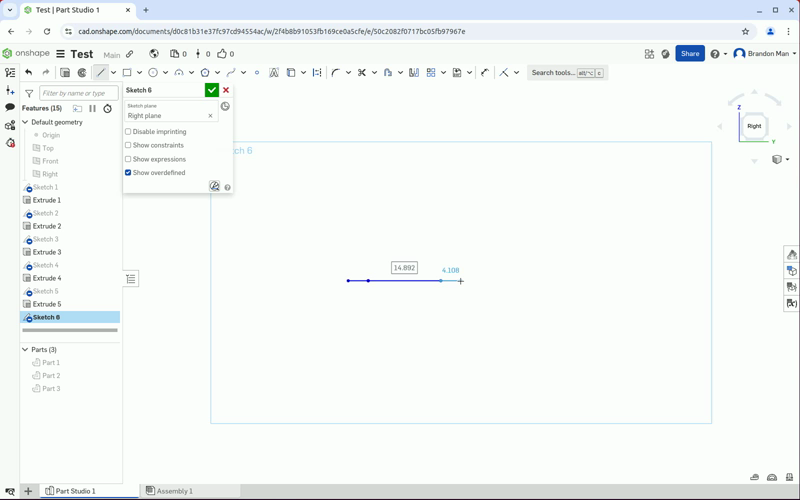
key_up(shift)
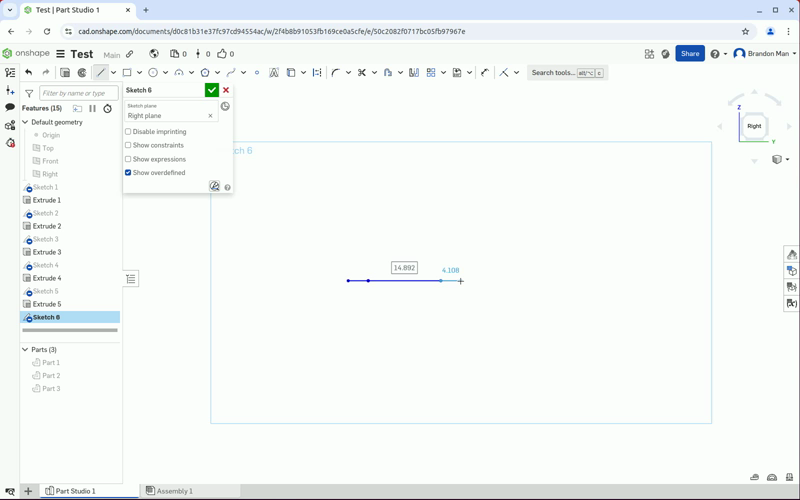
key_down(shift)
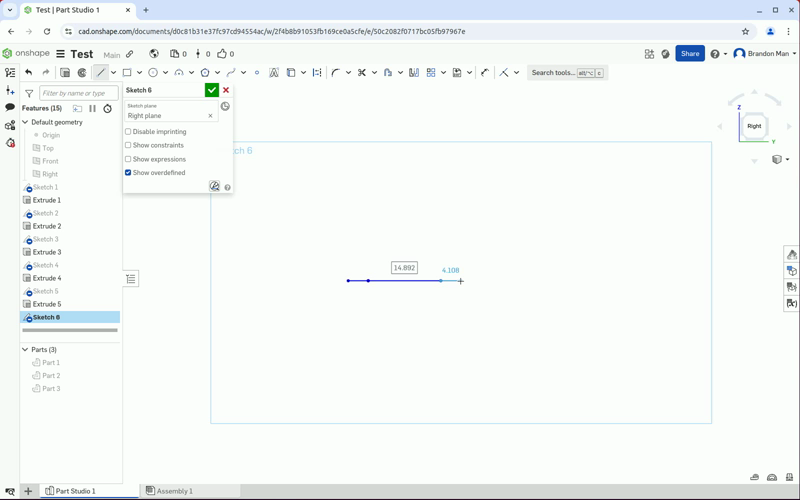
mouse_move(490, 280)
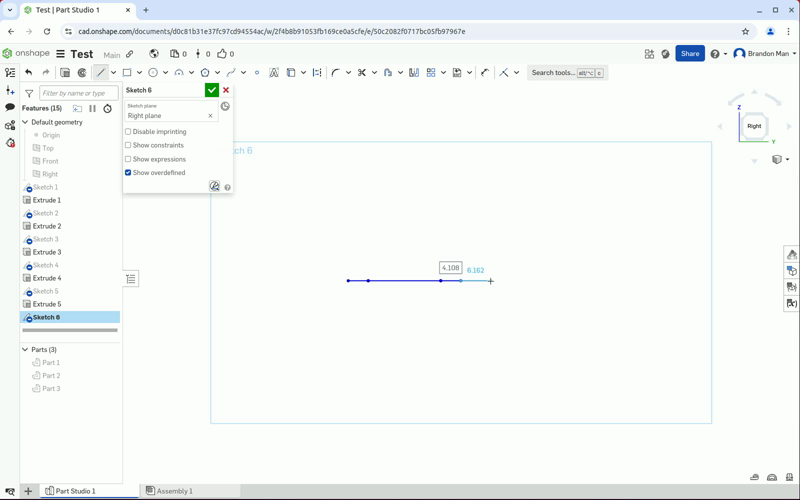
mouse_move(460, 270)
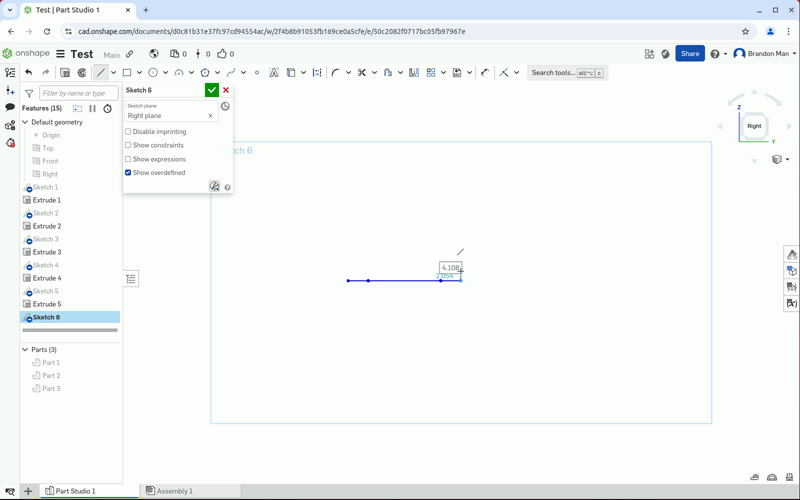
click(460, 270)
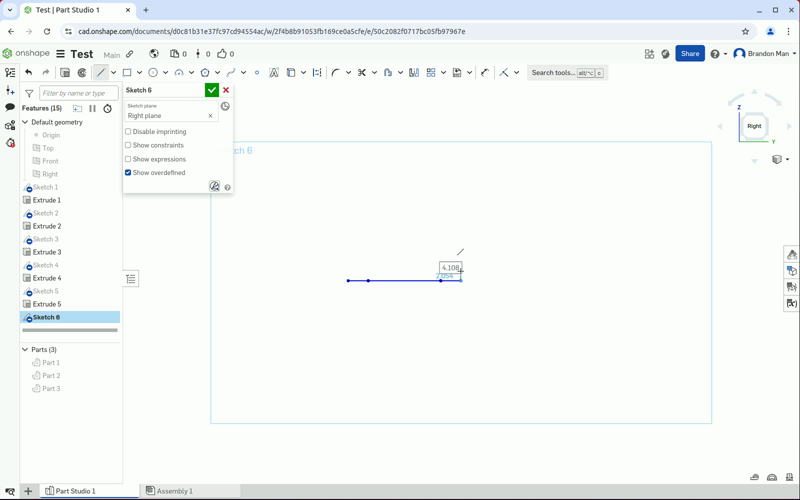
key_up(shift)
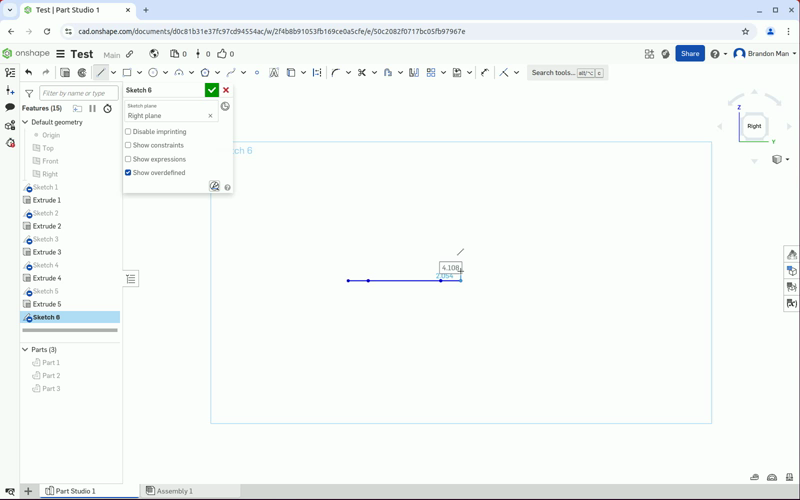
key_down(shift)
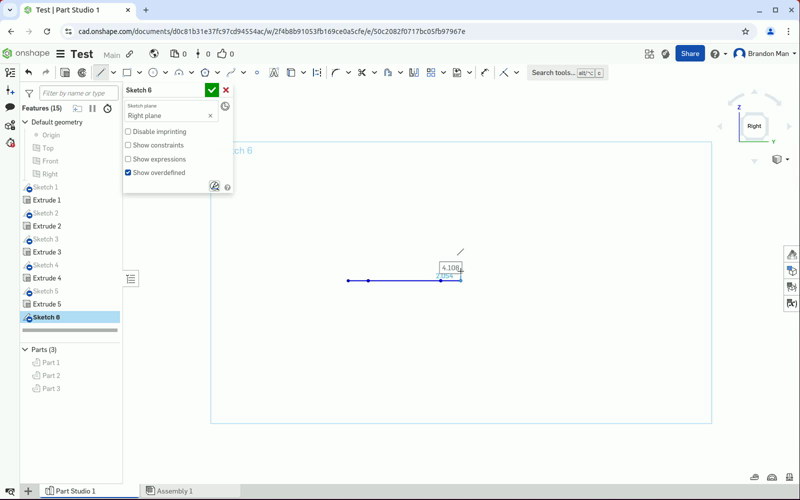
mouse_move(348, 270)
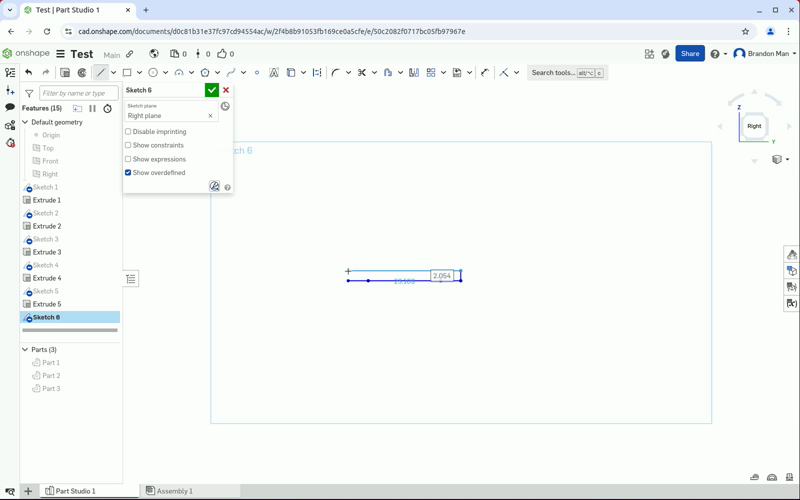
click(348, 270)
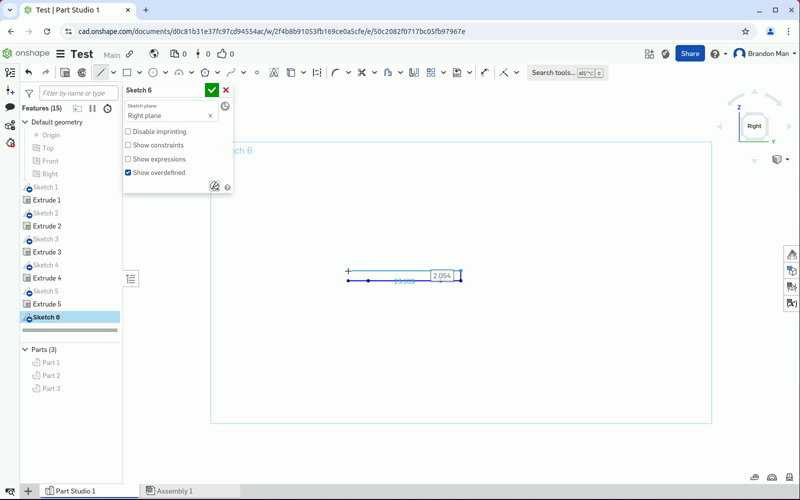
key_up(shift)
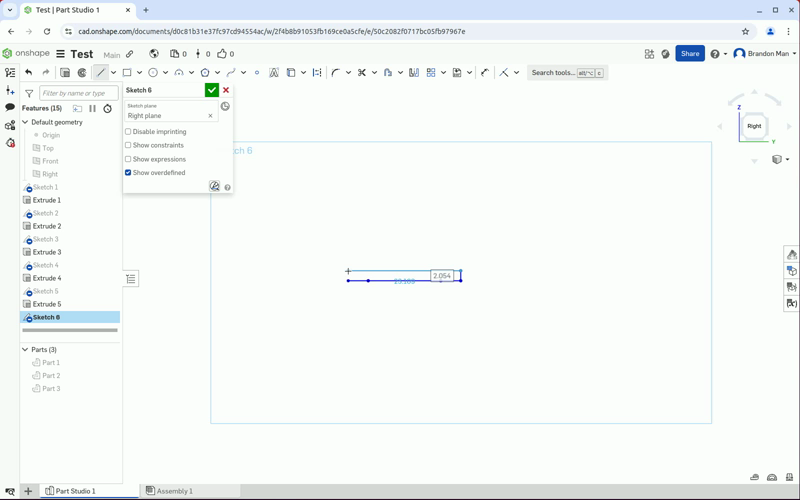
mouse_move(378, 270)
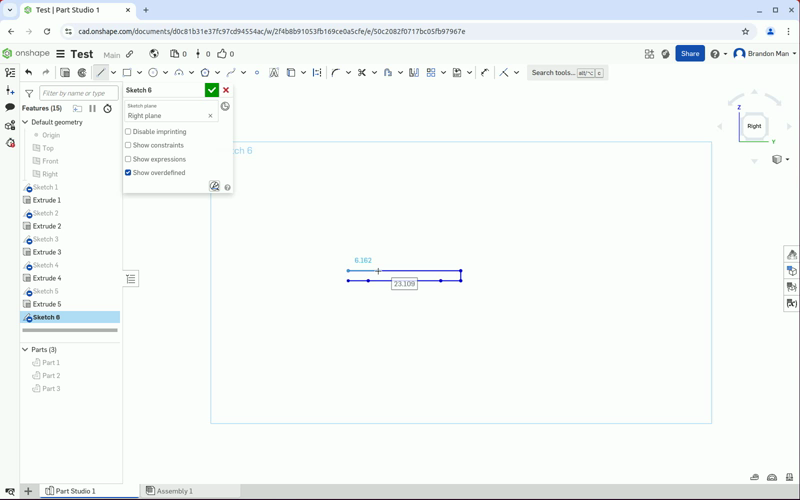
key_down(shift)
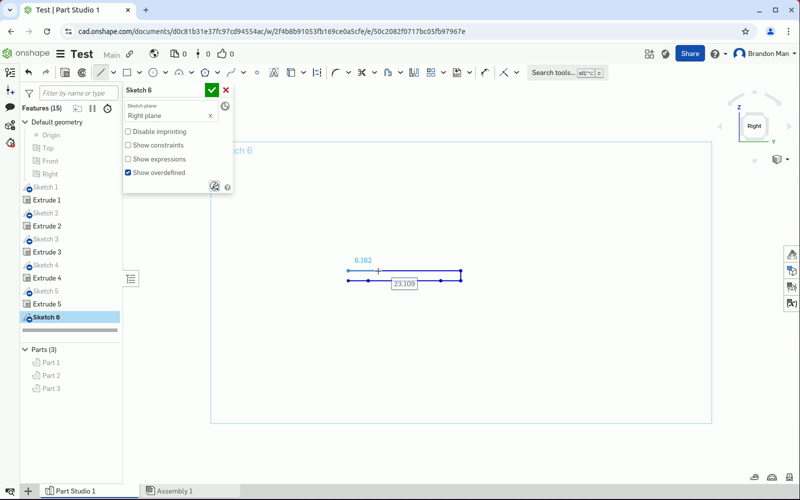
mouse_move(348, 280)
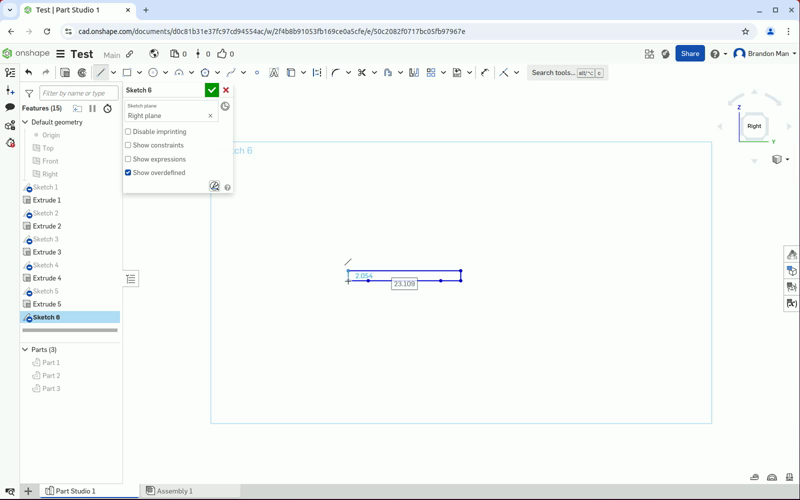
key_up(shift)
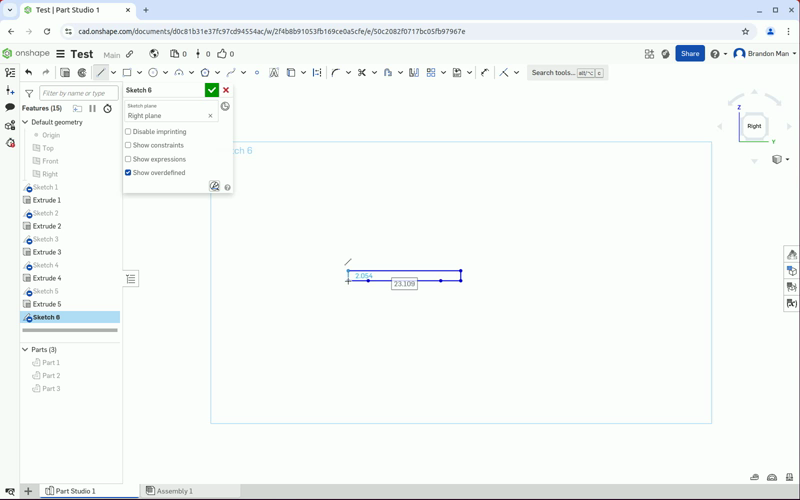
click(348, 280)
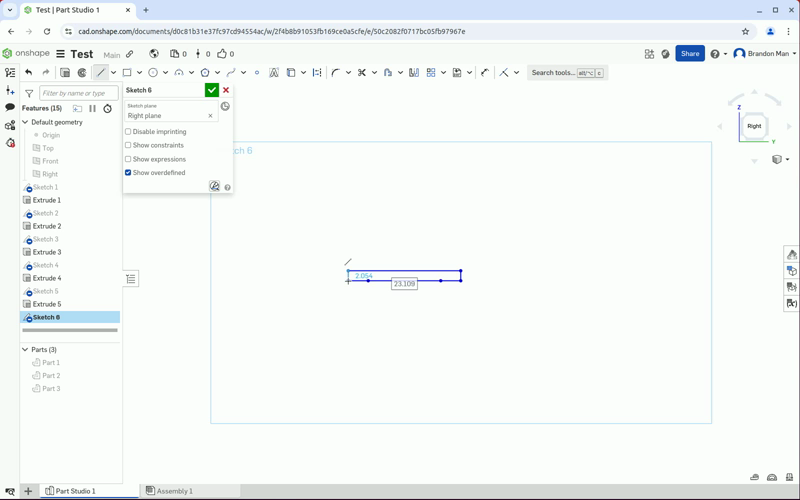
key(esc)
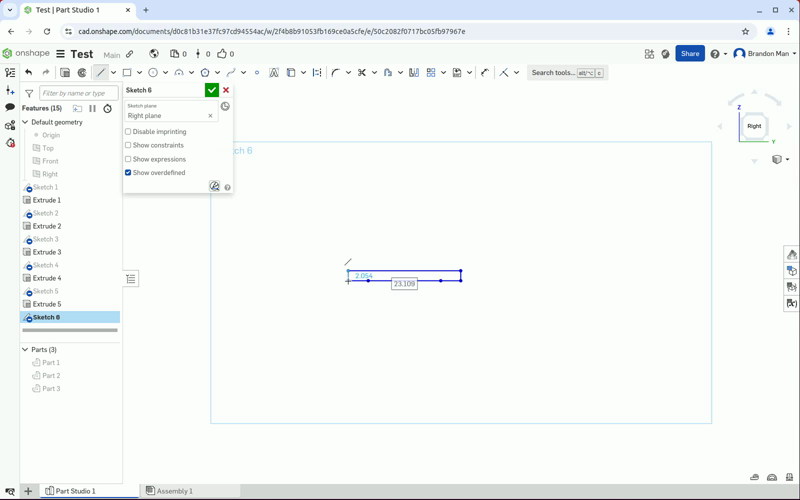
key(c)
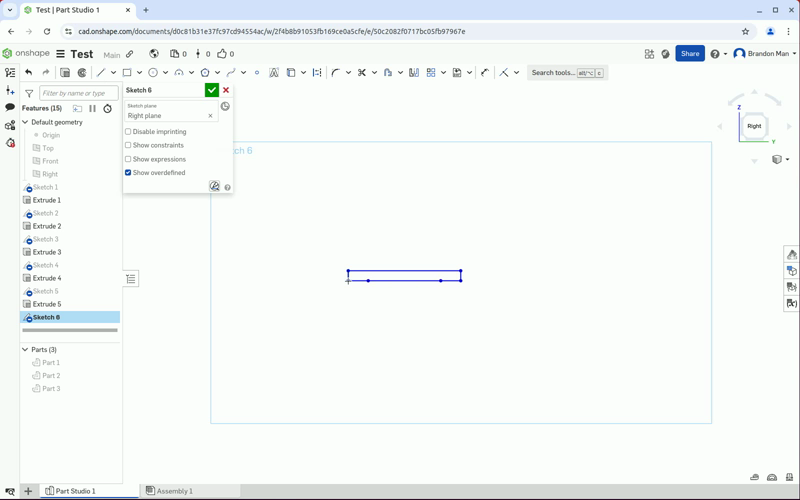
key_down(shift)
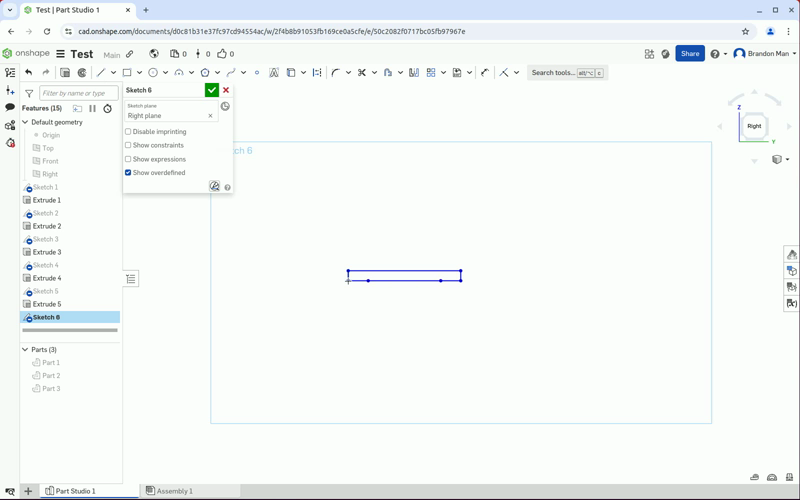
mouse_move(368, 276)
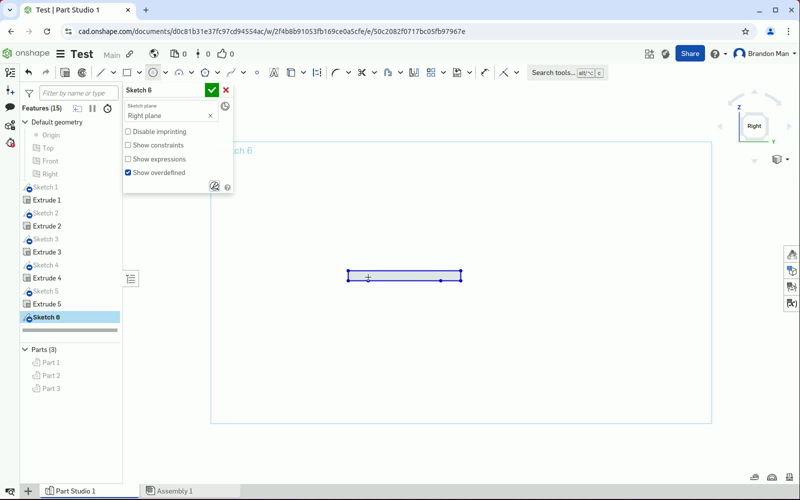
scroll(6)
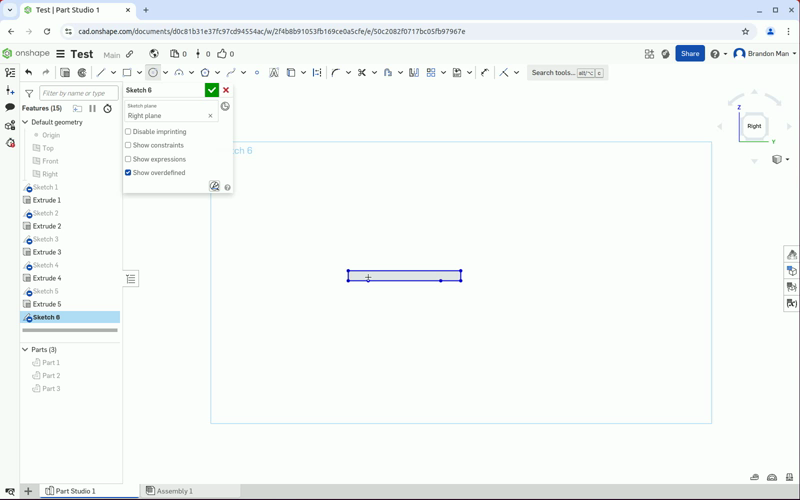
scroll(6)
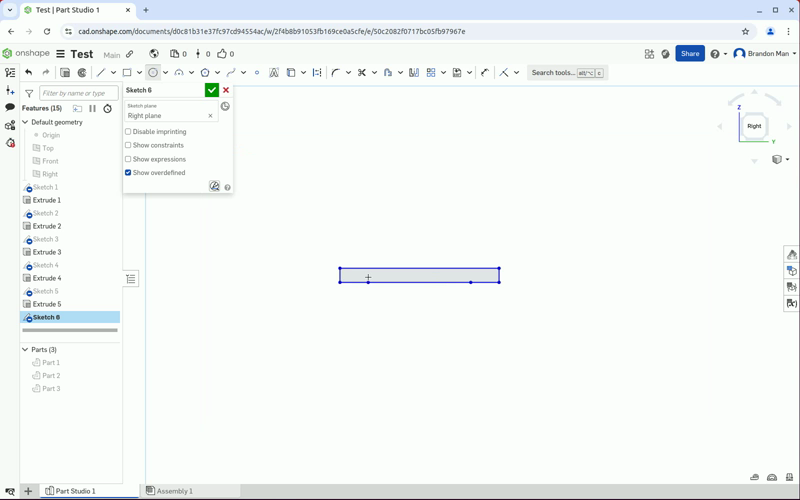
scroll(6)
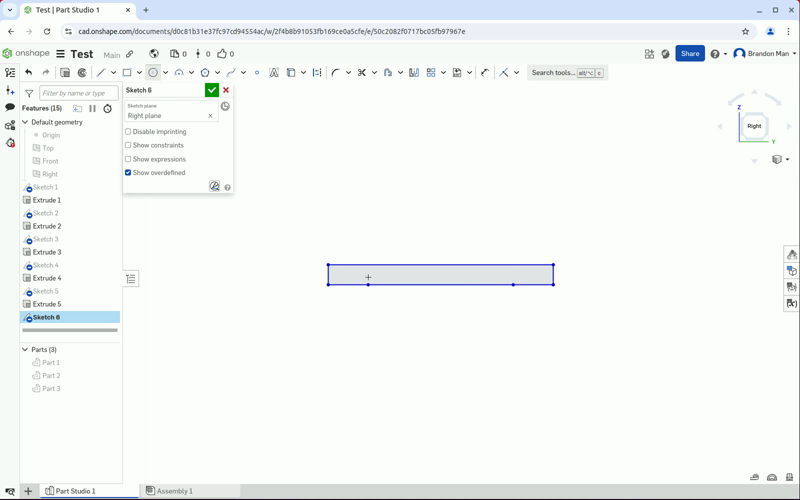
scroll(6)
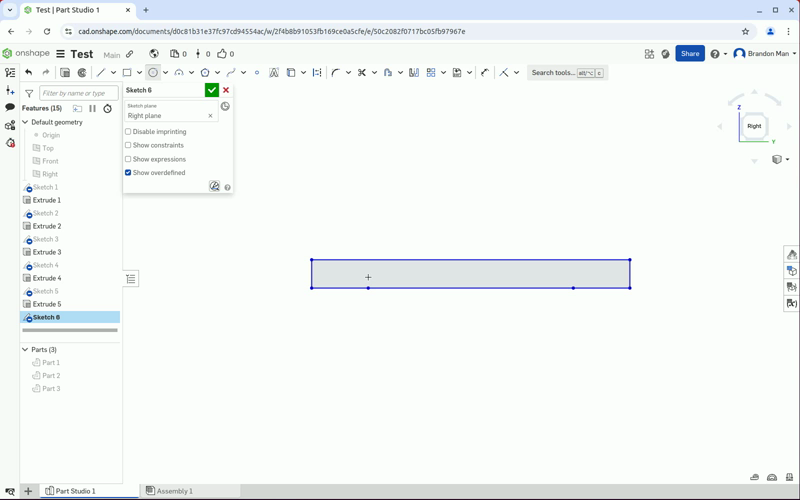
scroll(6)
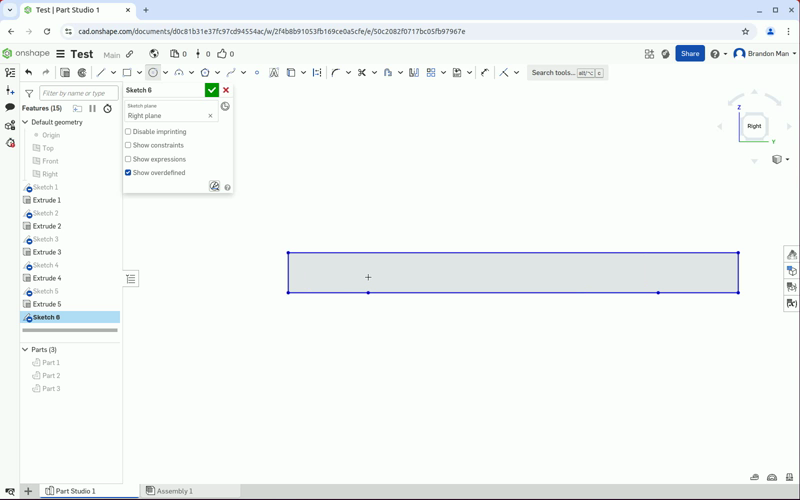
scroll(6)
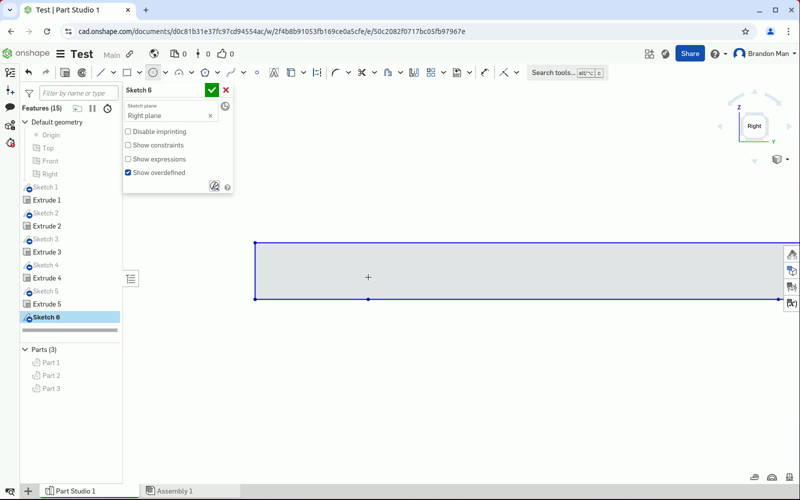
scroll(6)
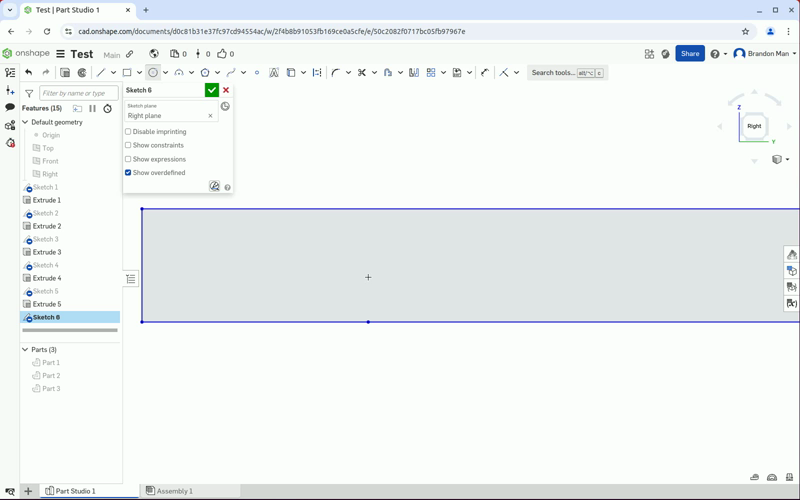
click(368, 276)
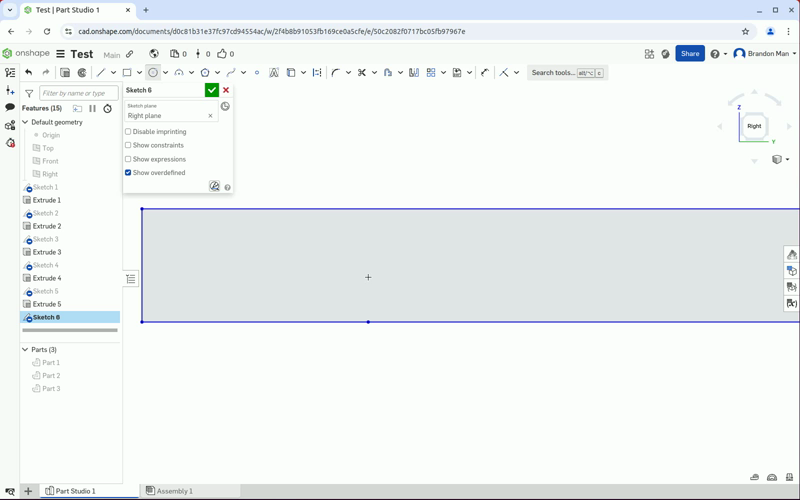
scroll(-6)
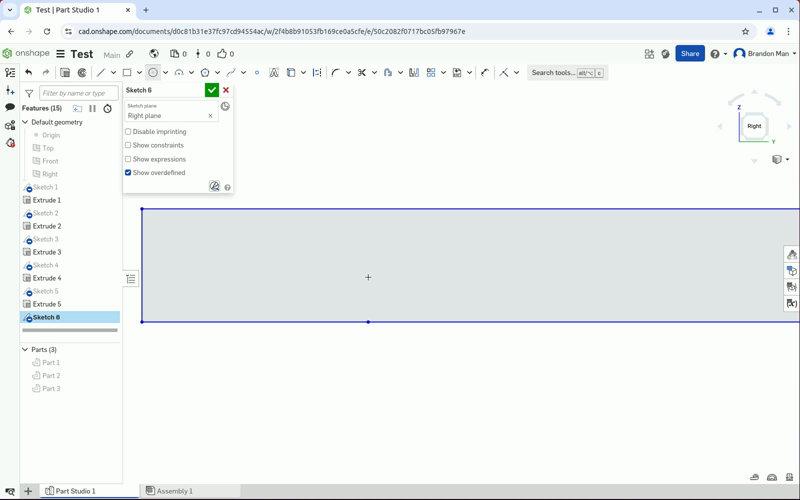
scroll(-6)
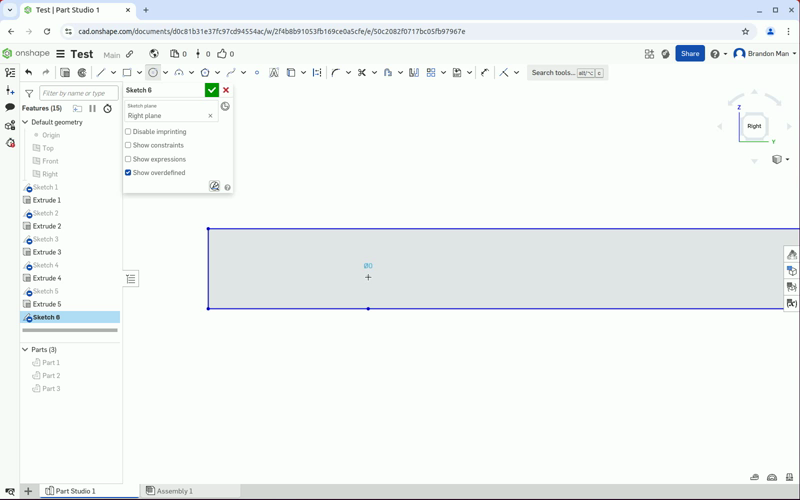
scroll(-6)
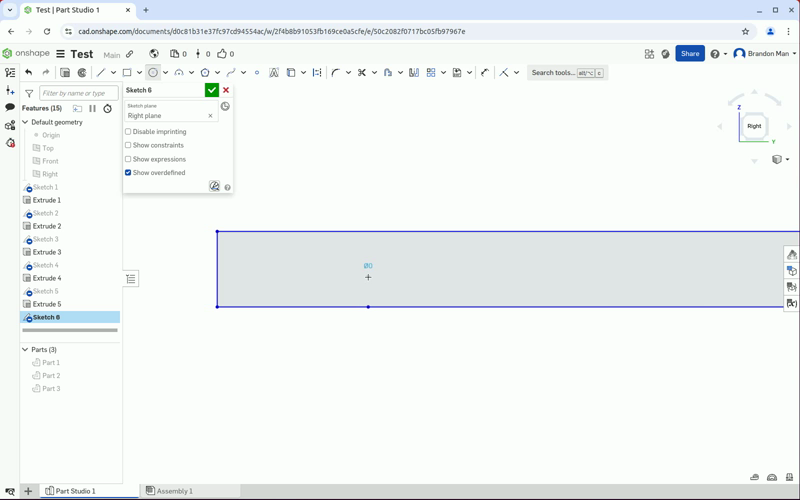
scroll(-6)
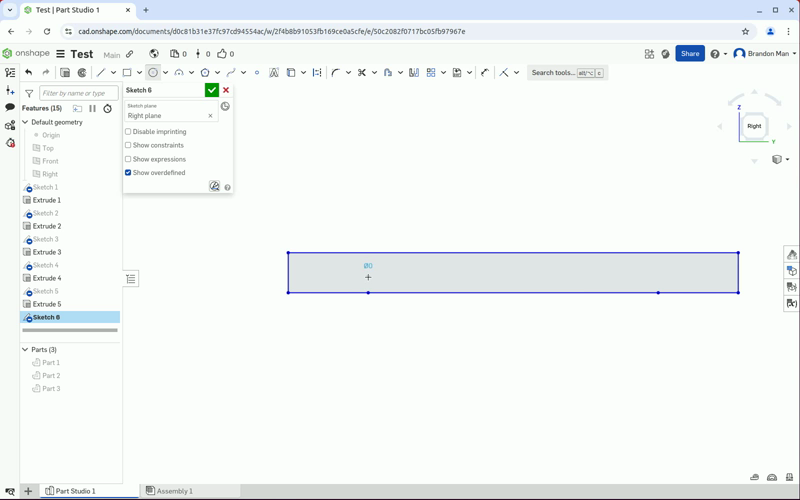
scroll(-6)
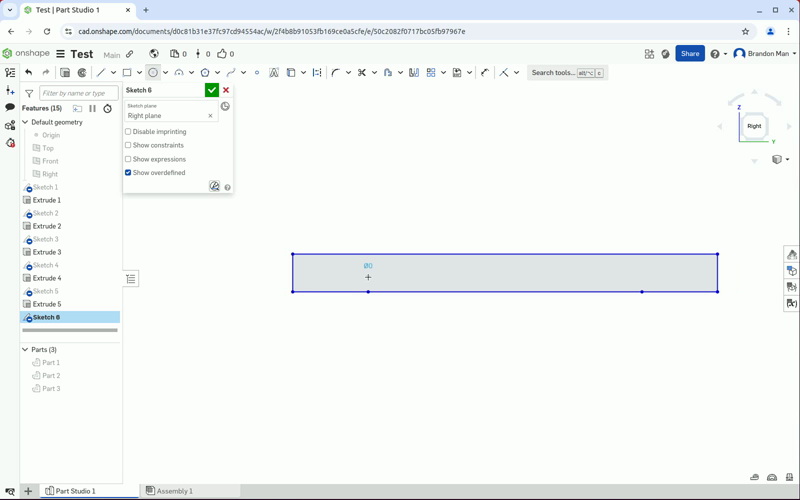
scroll(-6)
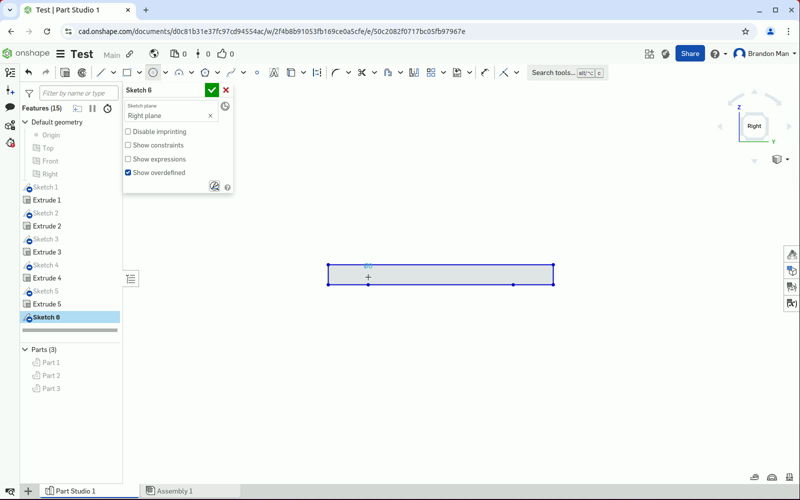
scroll(-6)
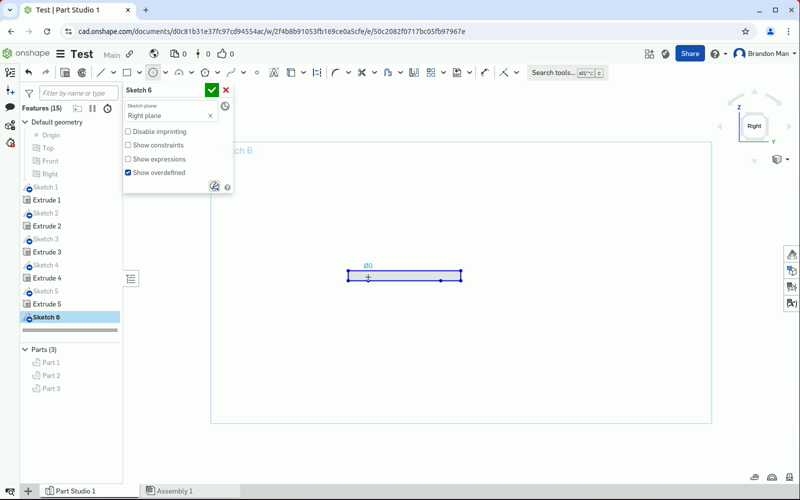
key_up(shift)
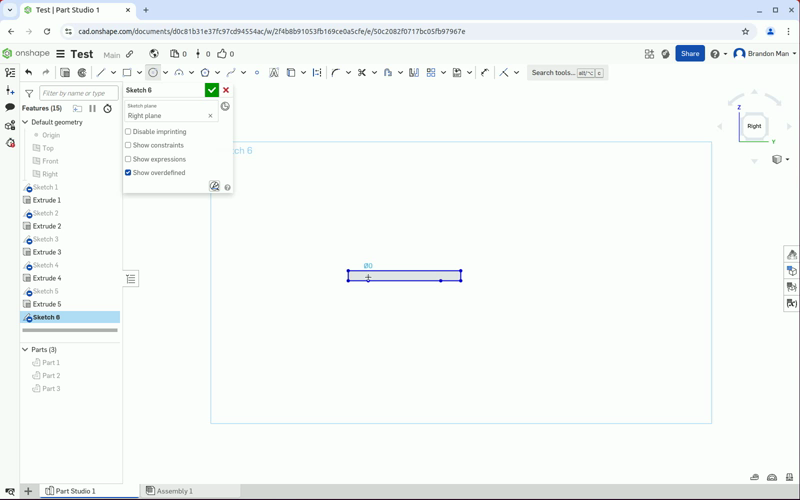
mouse_move(369, 276)
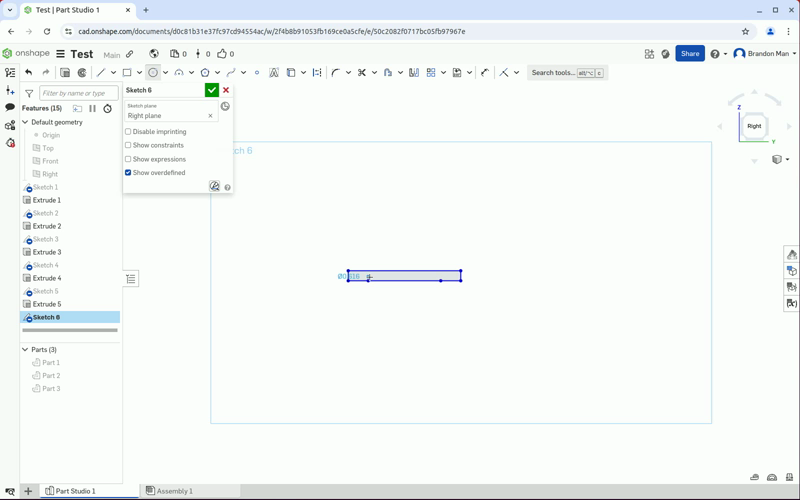
scroll(6)
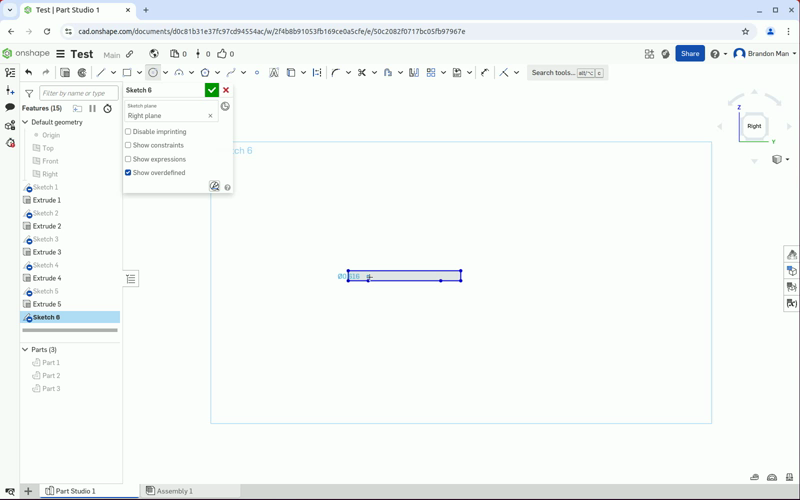
scroll(6)
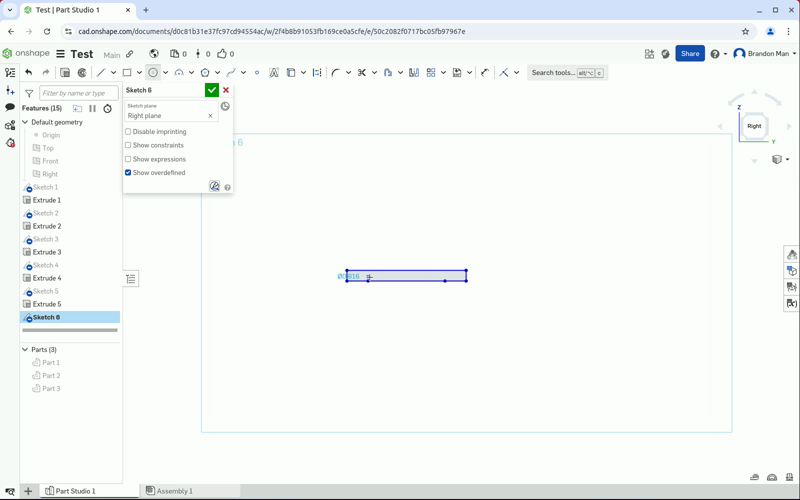
scroll(6)
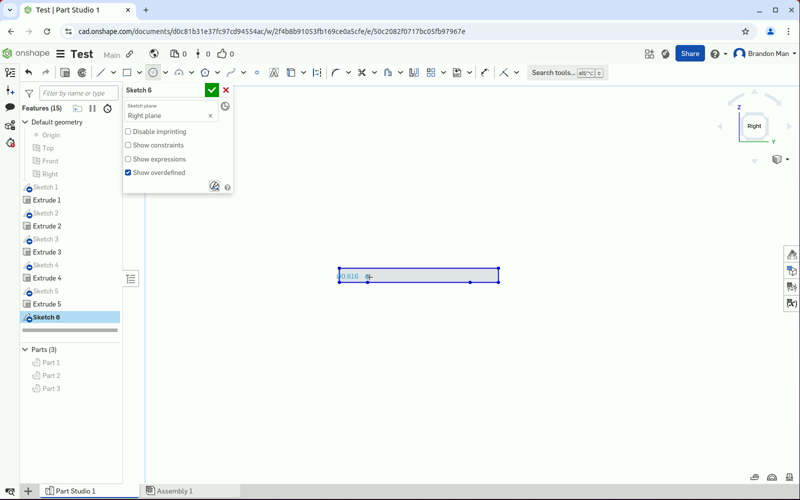
scroll(6)
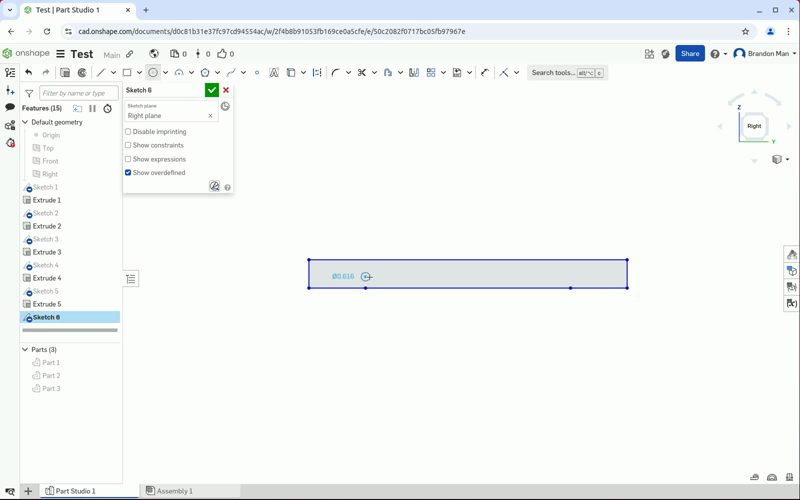
scroll(6)
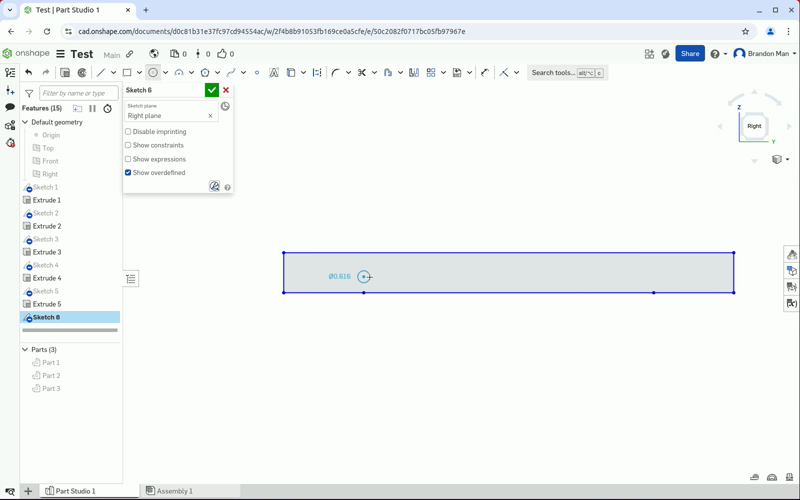
scroll(6)
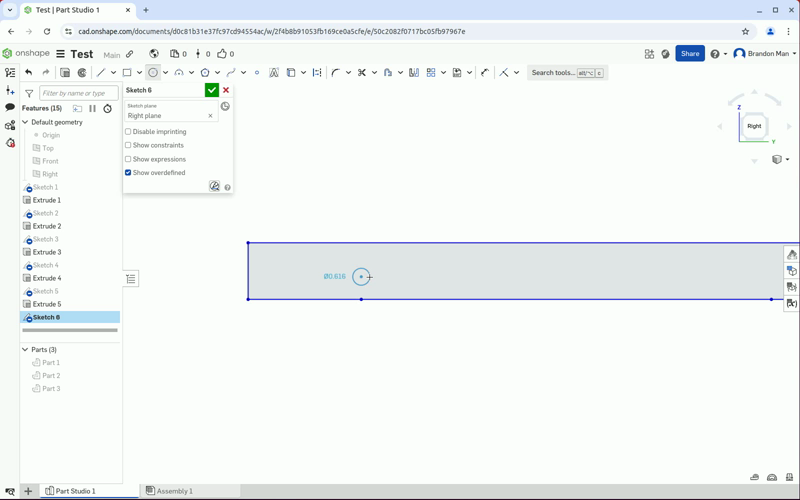
scroll(6)
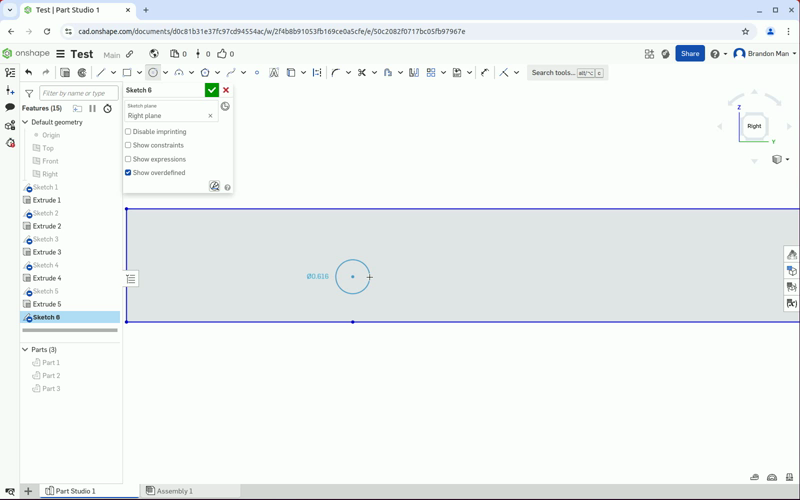
click(369, 276)
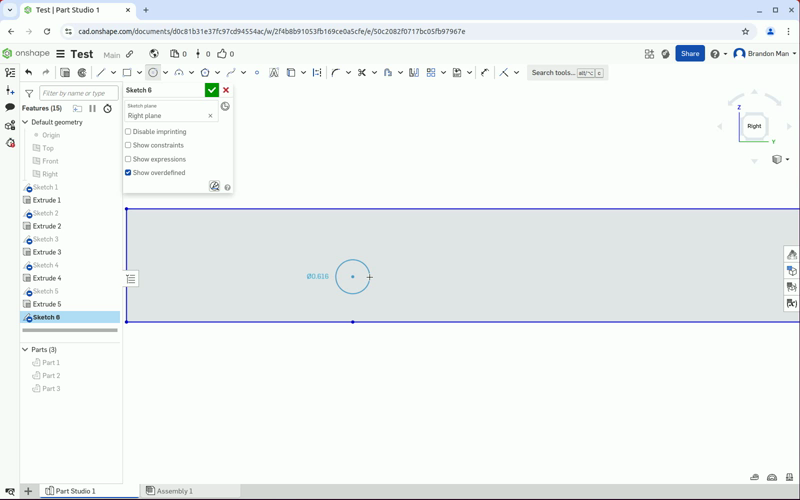
scroll(-6)
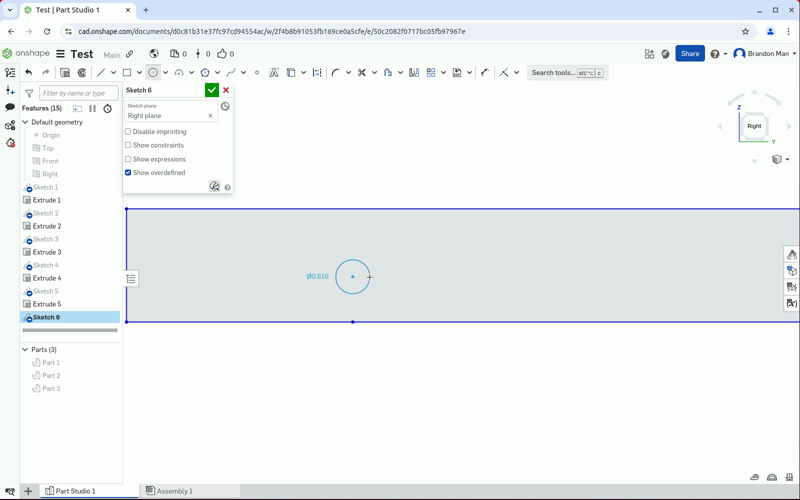
scroll(-6)
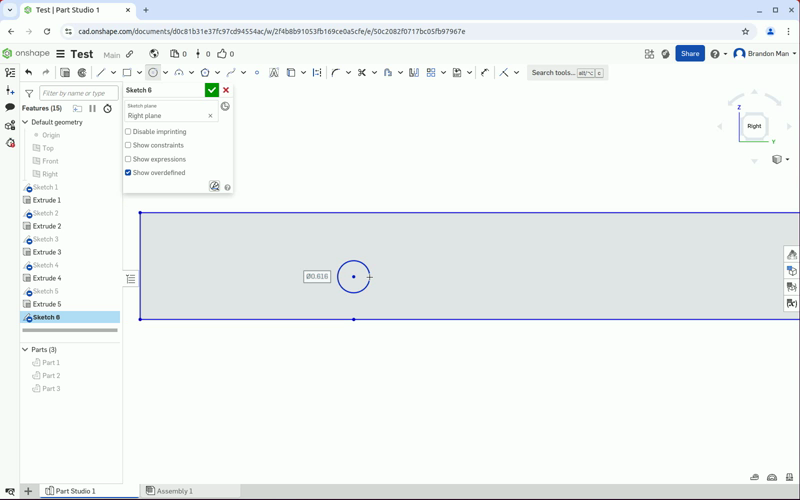
scroll(-6)
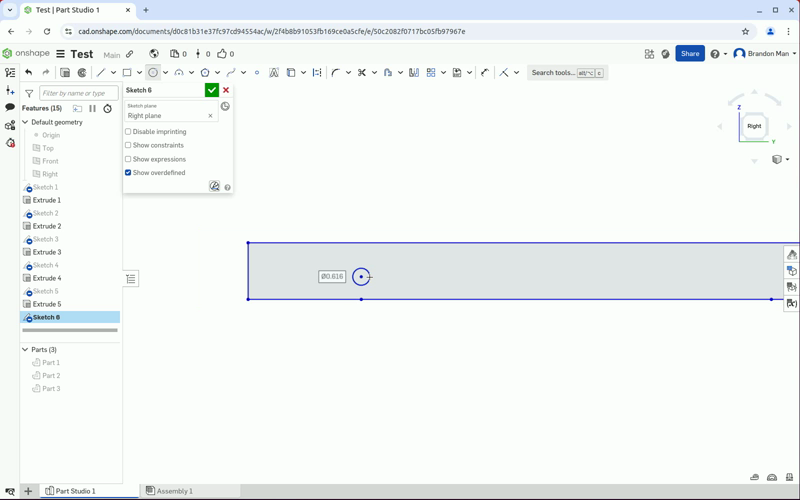
scroll(-6)
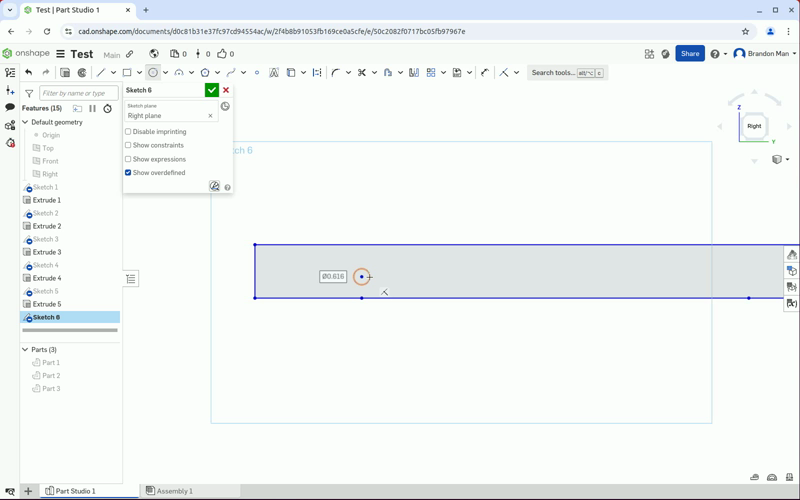
scroll(-6)
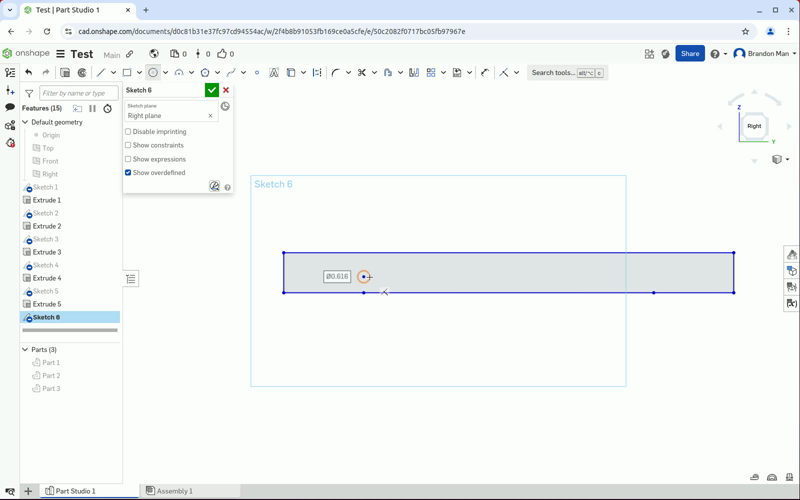
scroll(-6)
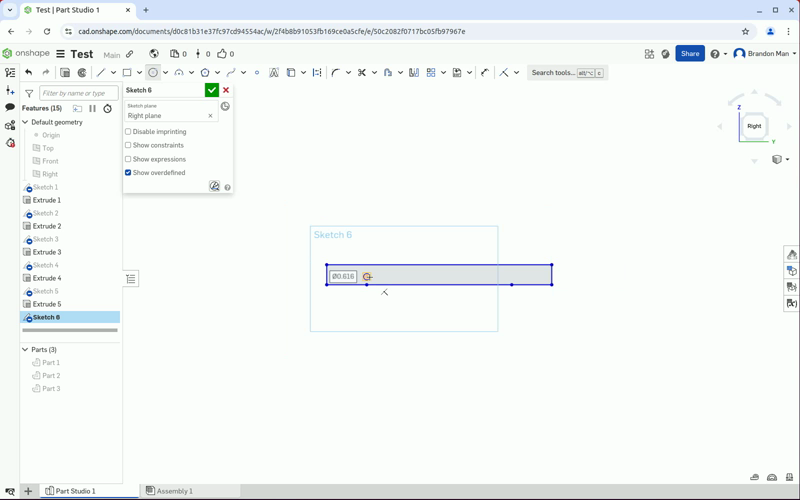
scroll(-6)
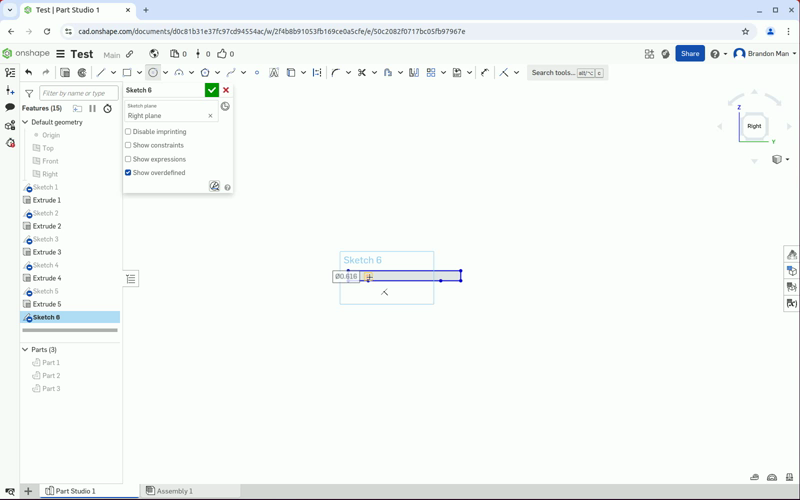
key(esc)
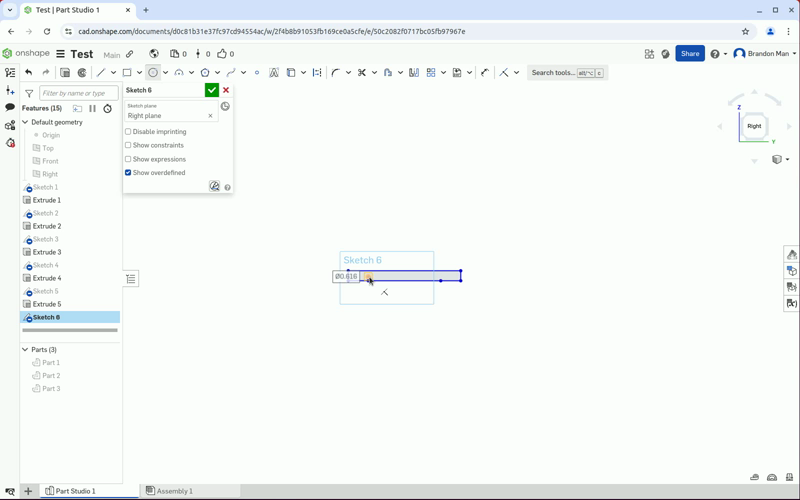
key(c)
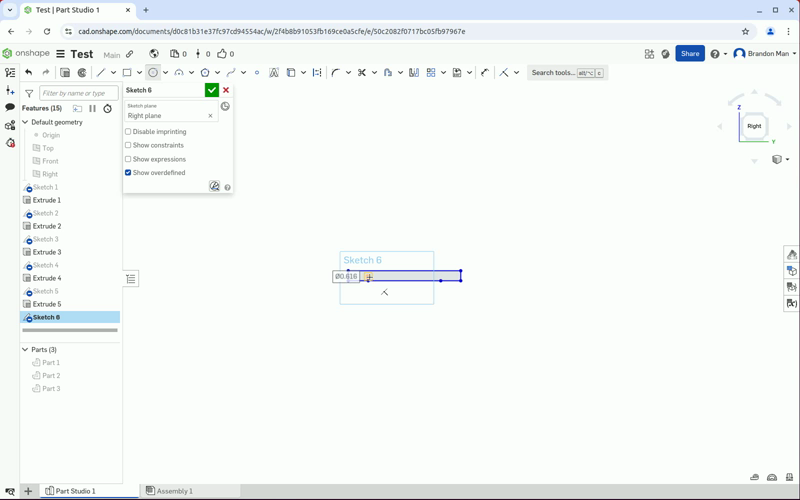
key_down(shift)
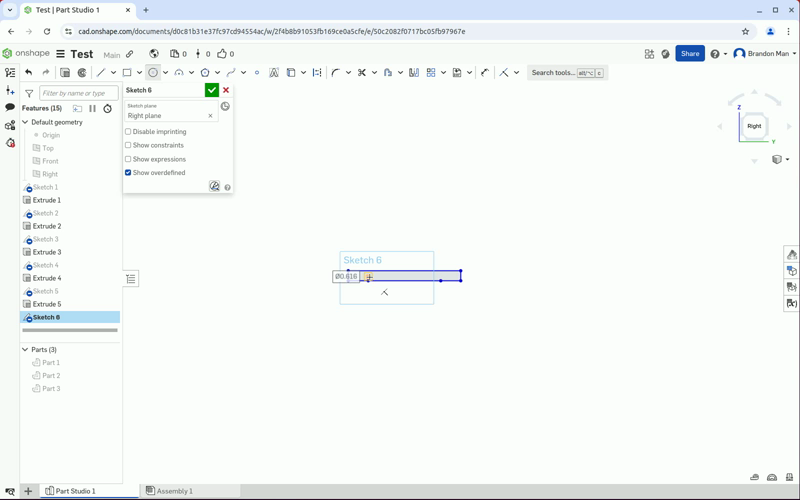
mouse_move(440, 276)
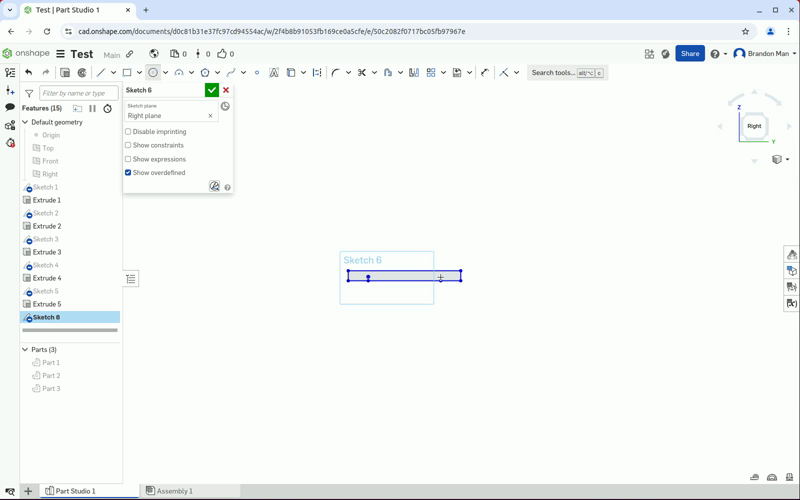
scroll(6)
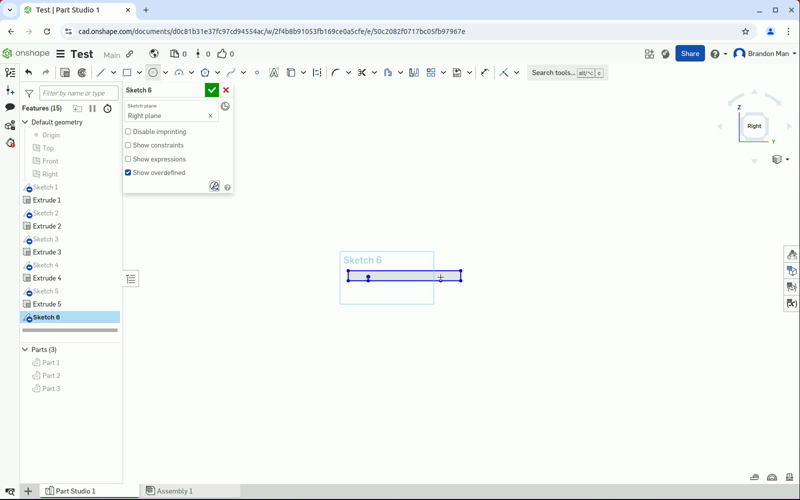
scroll(6)
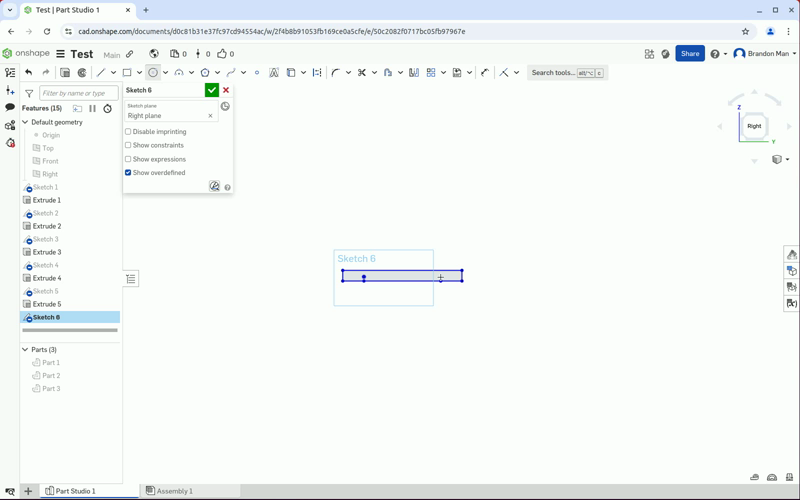
scroll(6)
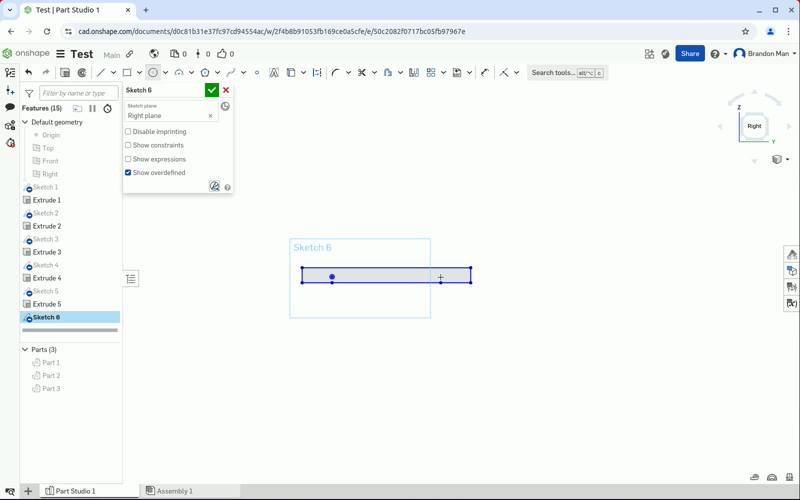
scroll(6)
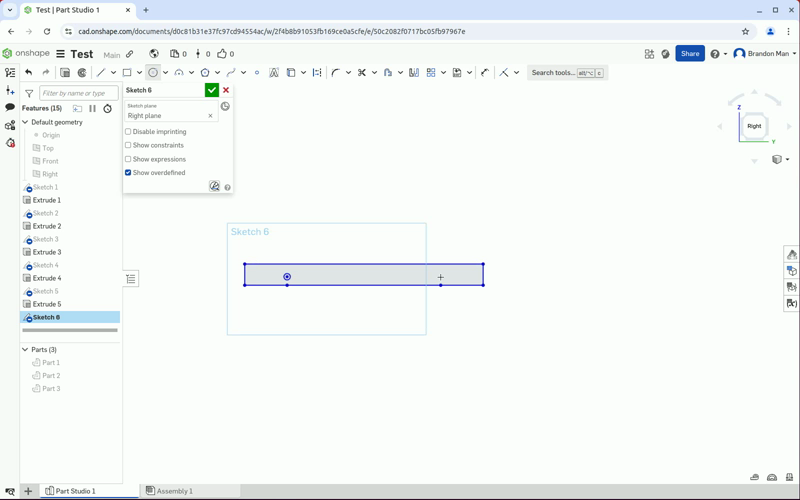
scroll(6)
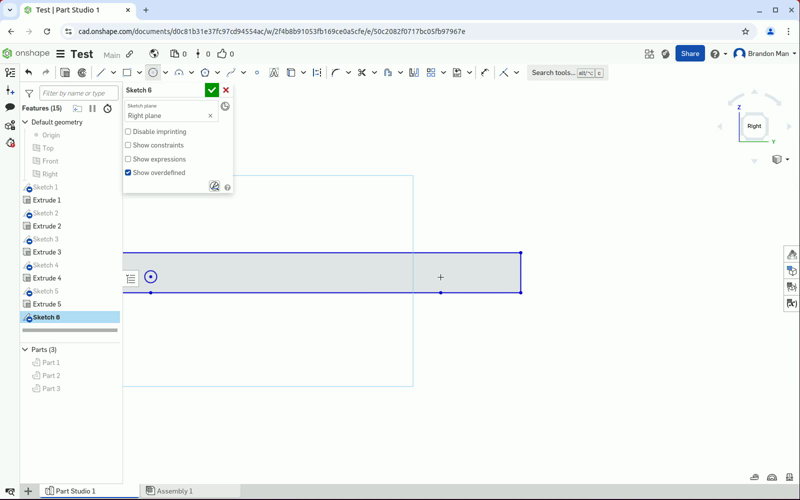
scroll(6)
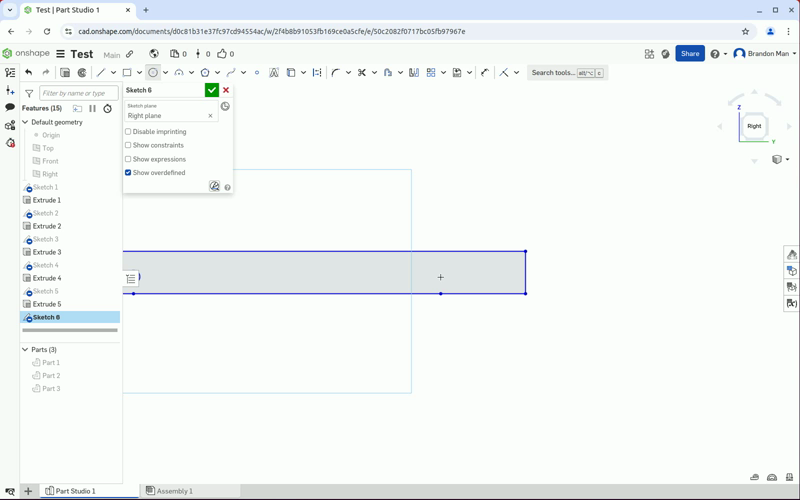
scroll(6)
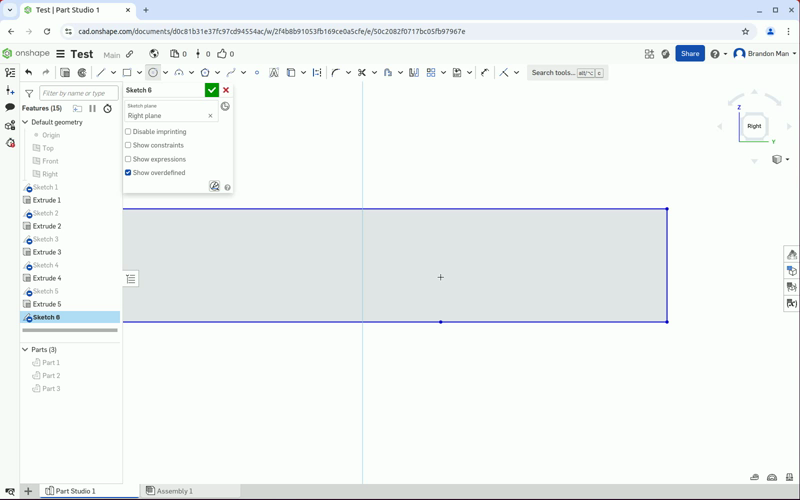
click(440, 276)
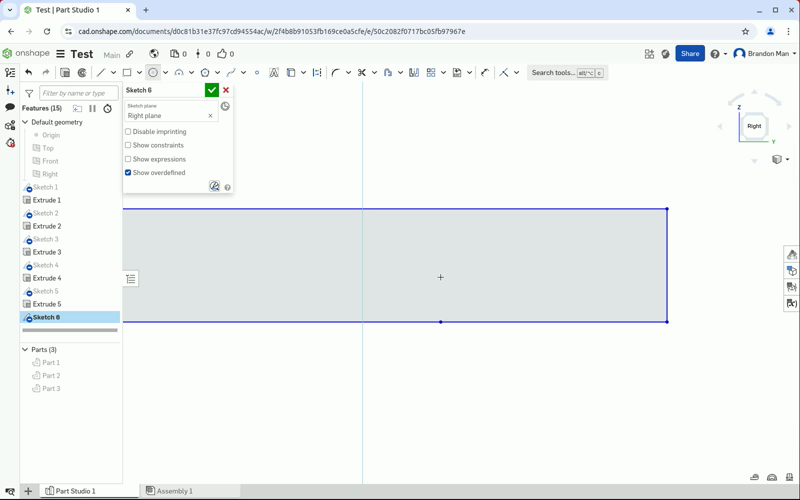
scroll(-6)
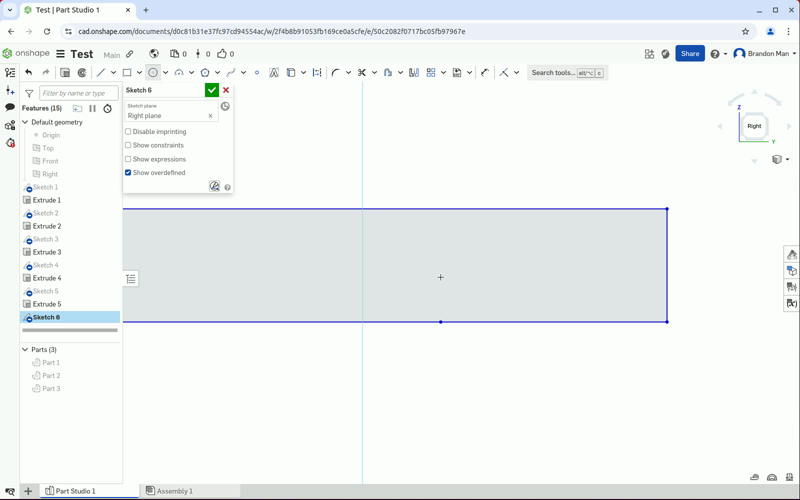
scroll(-6)
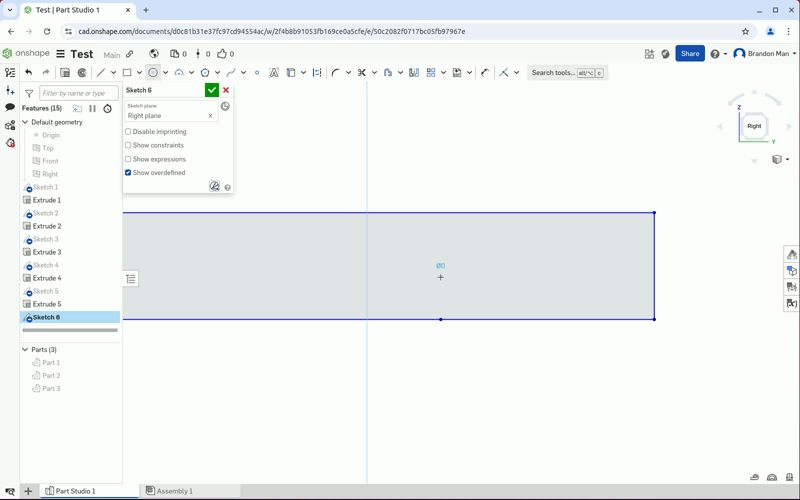
scroll(-6)
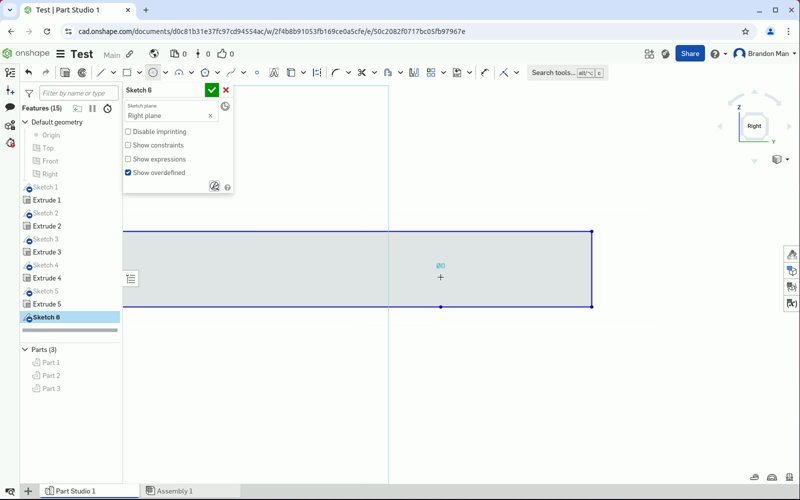
scroll(-6)
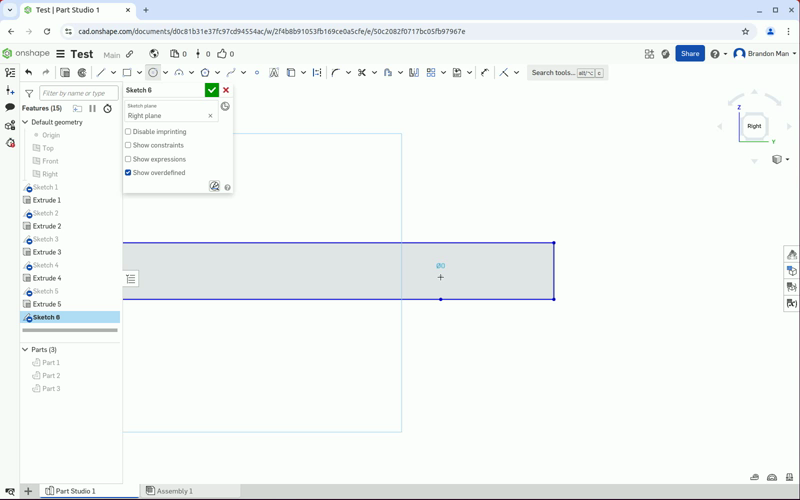
scroll(-6)
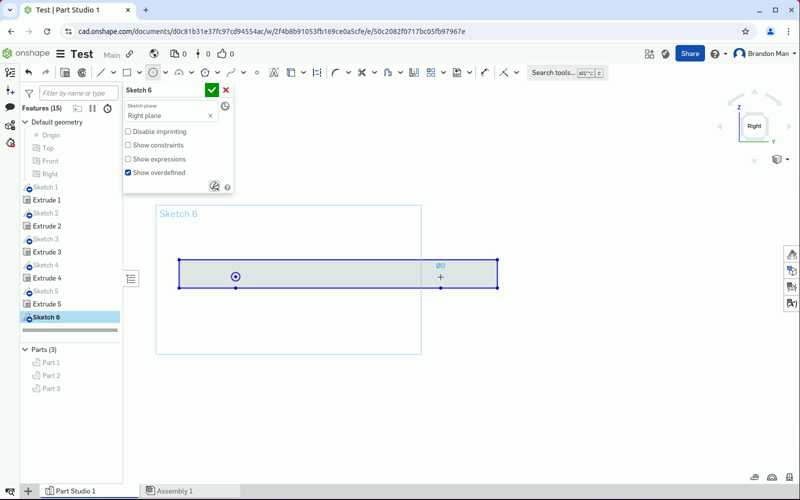
scroll(-6)
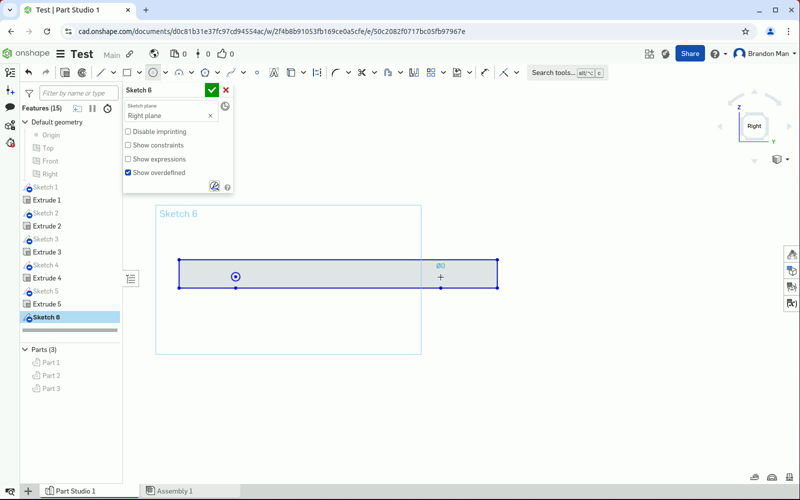
scroll(-6)
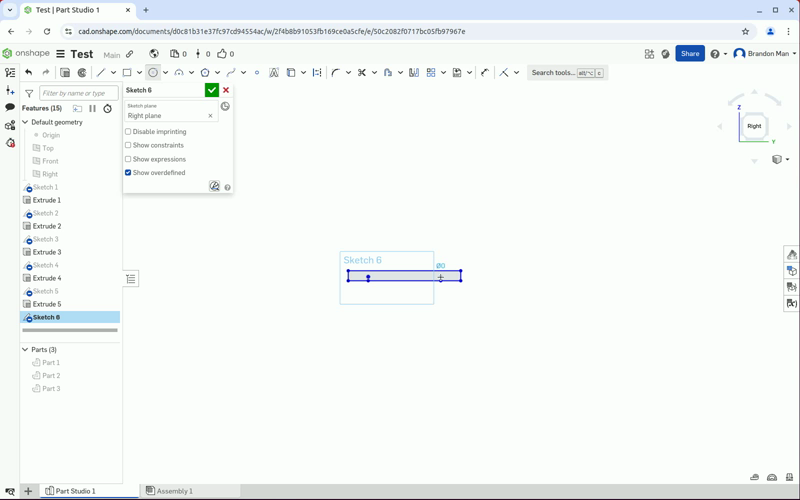
key_up(shift)
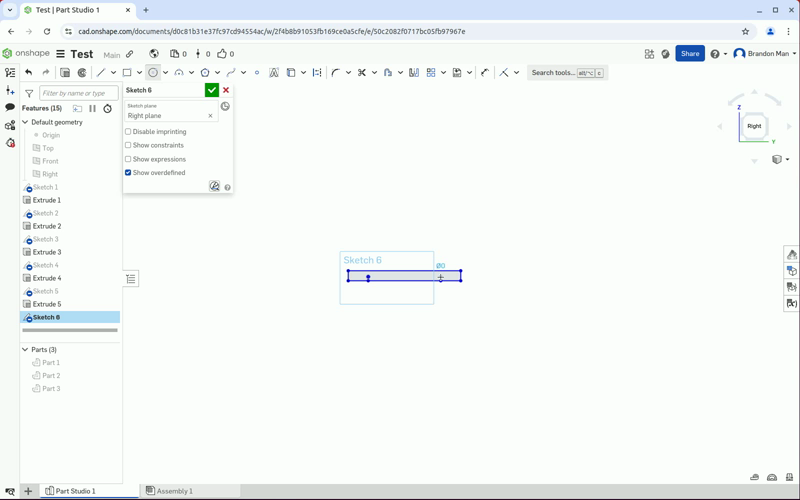
mouse_move(441, 276)
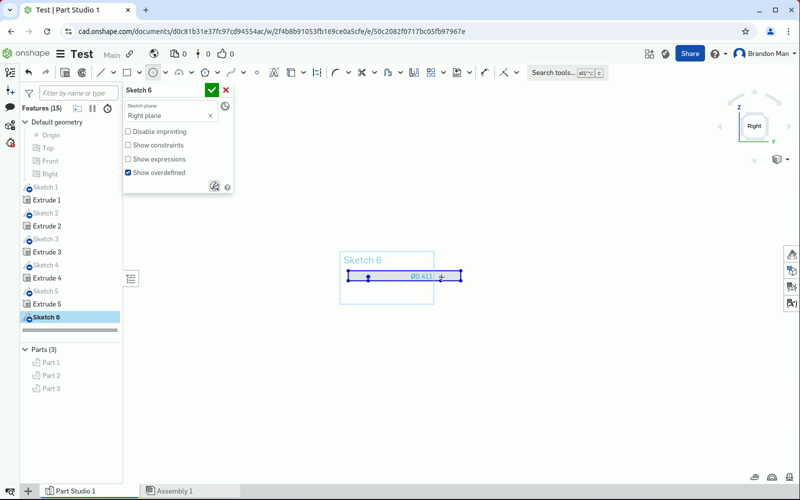
scroll(6)
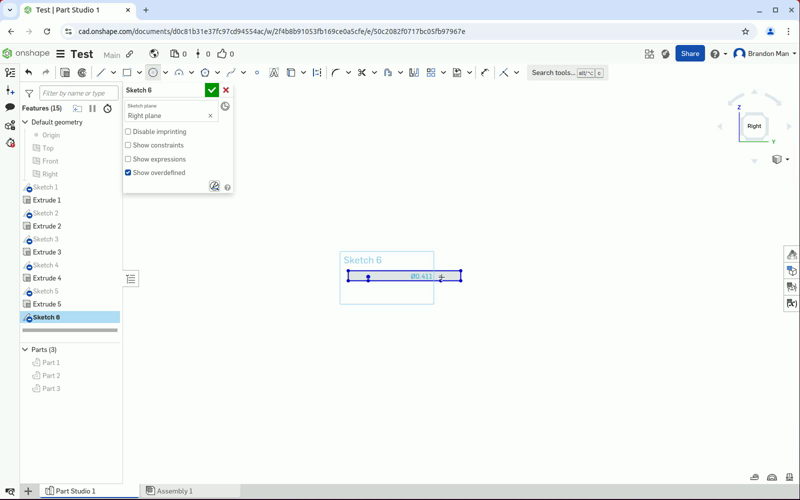
scroll(6)
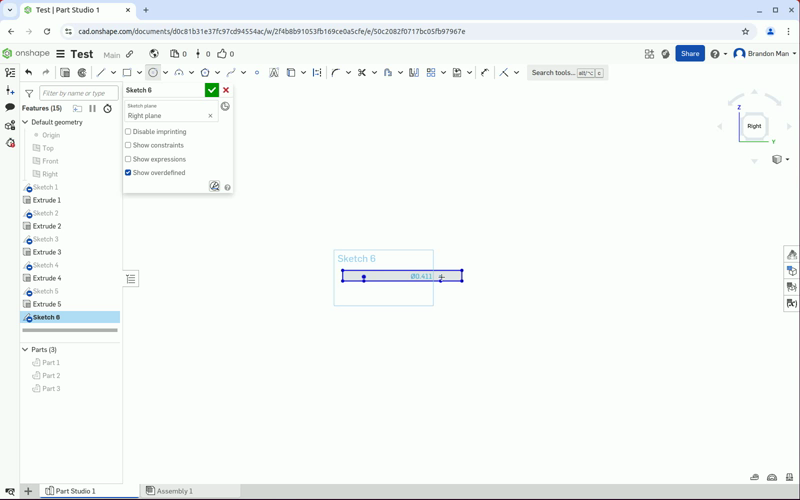
scroll(6)
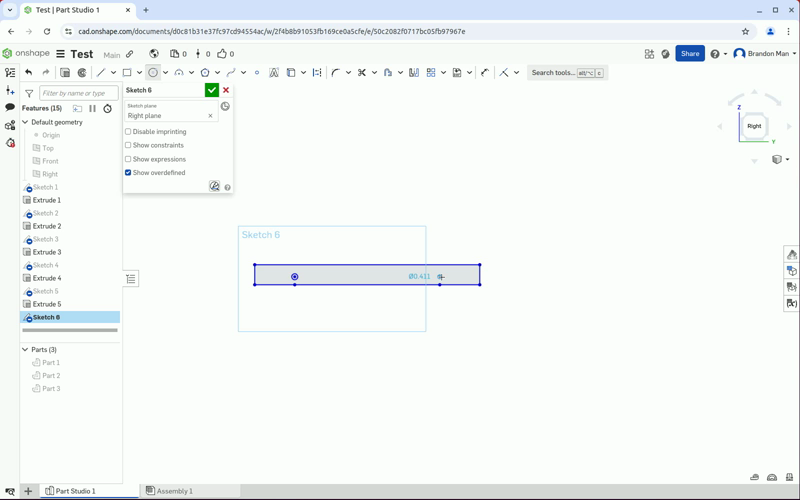
scroll(6)
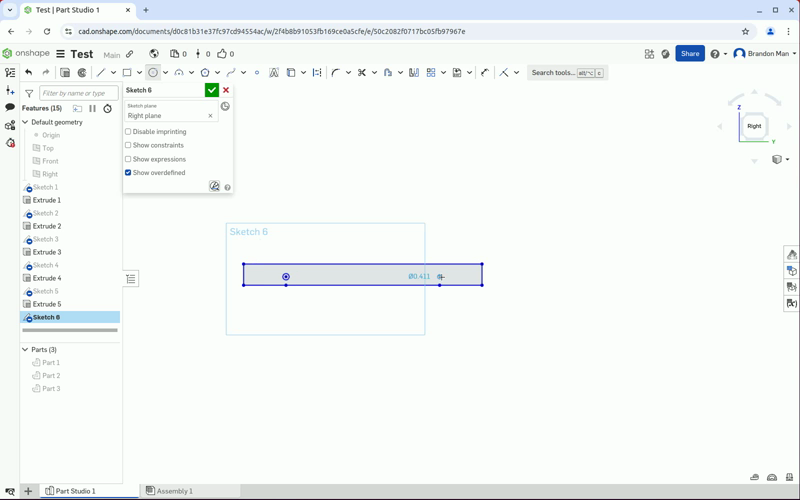
scroll(6)
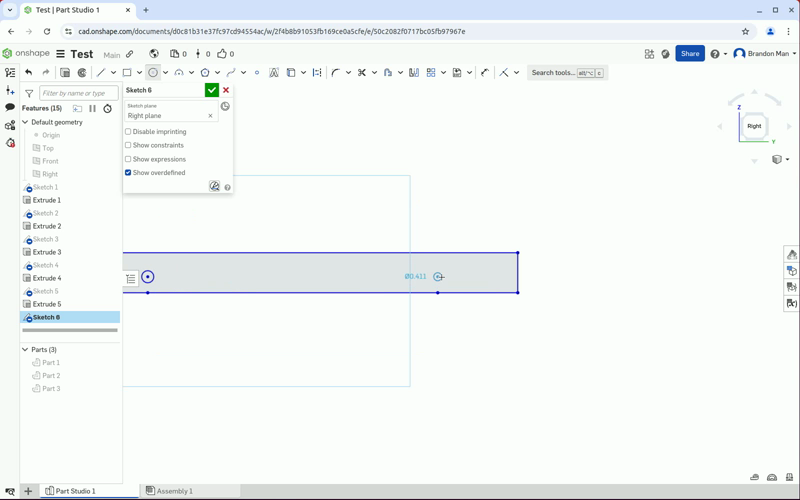
scroll(6)
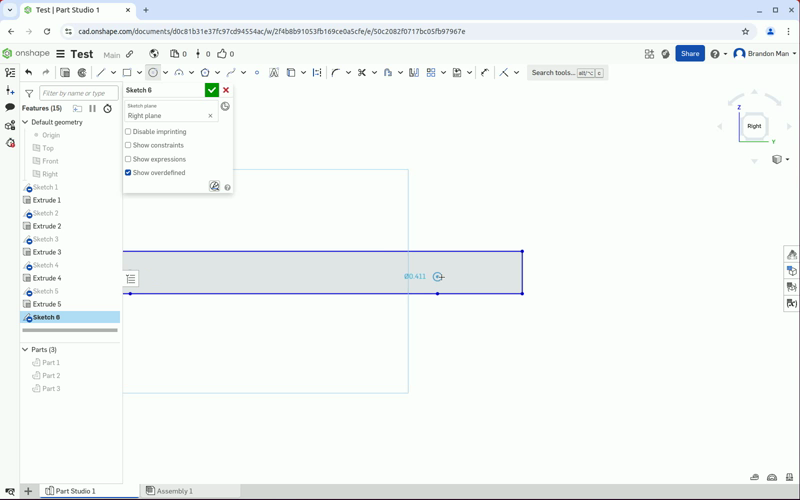
scroll(6)
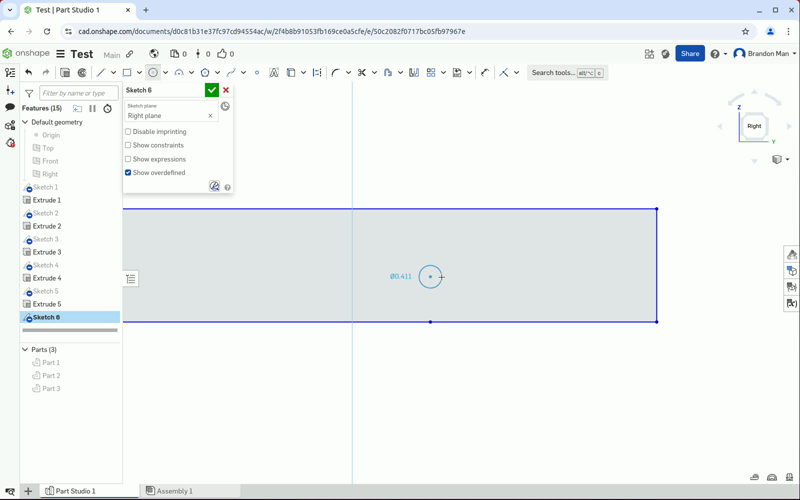
click(441, 276)
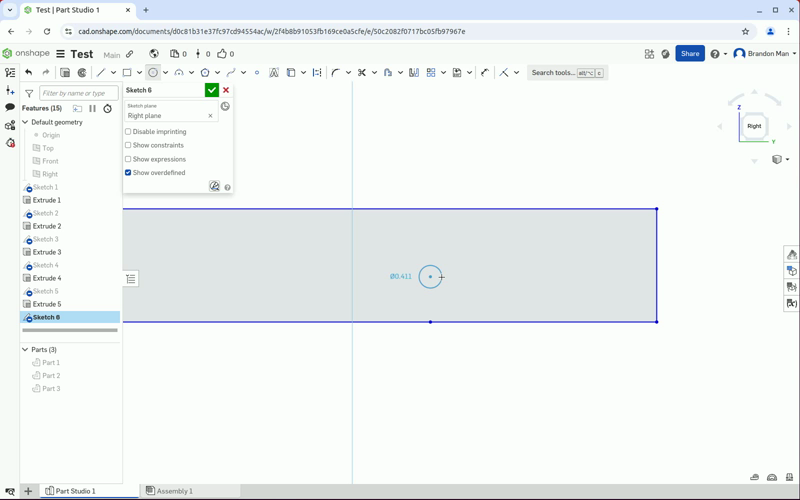
scroll(-6)
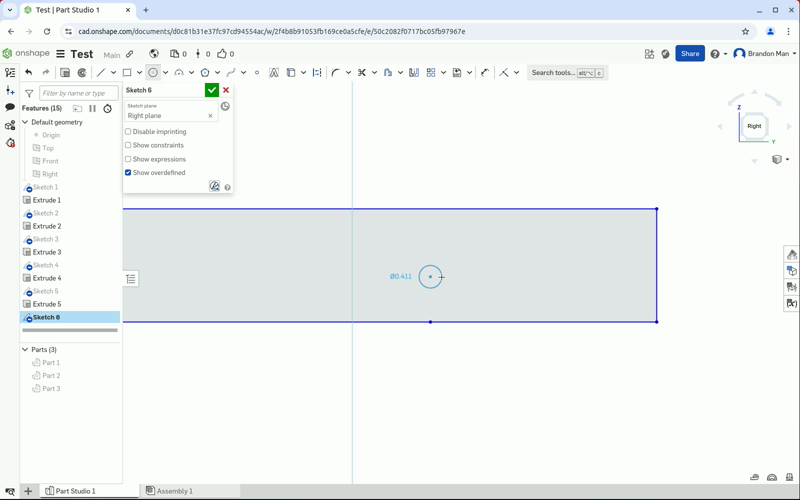
scroll(-6)
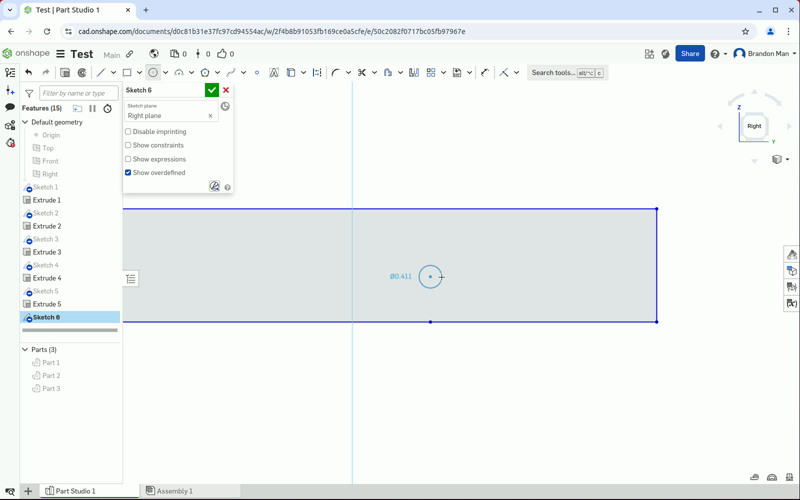
scroll(-6)
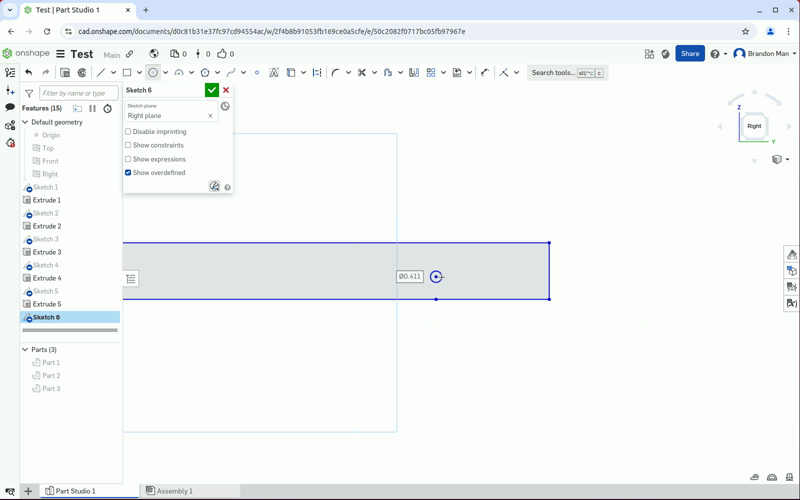
scroll(-6)
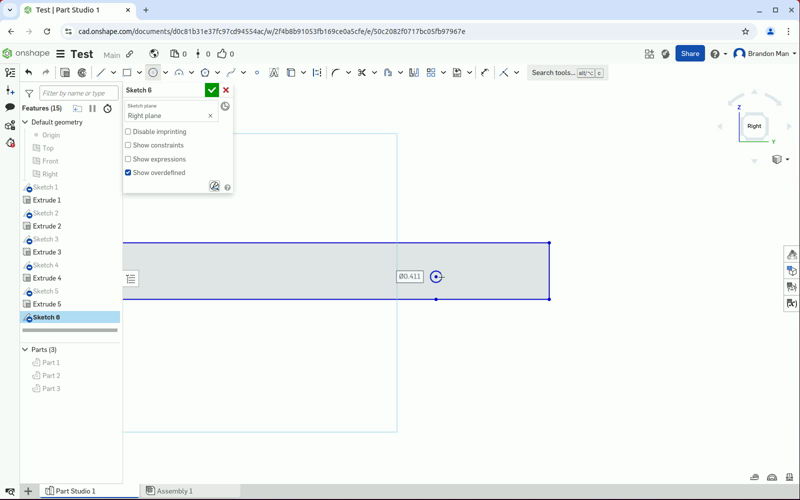
scroll(-6)
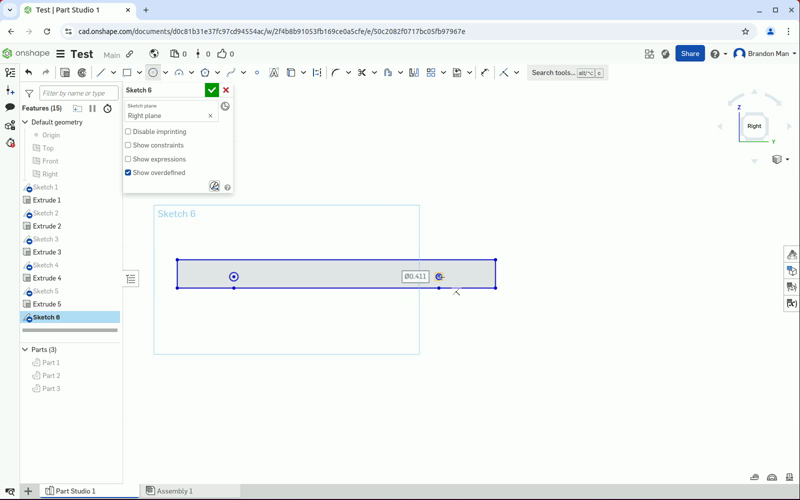
scroll(-6)
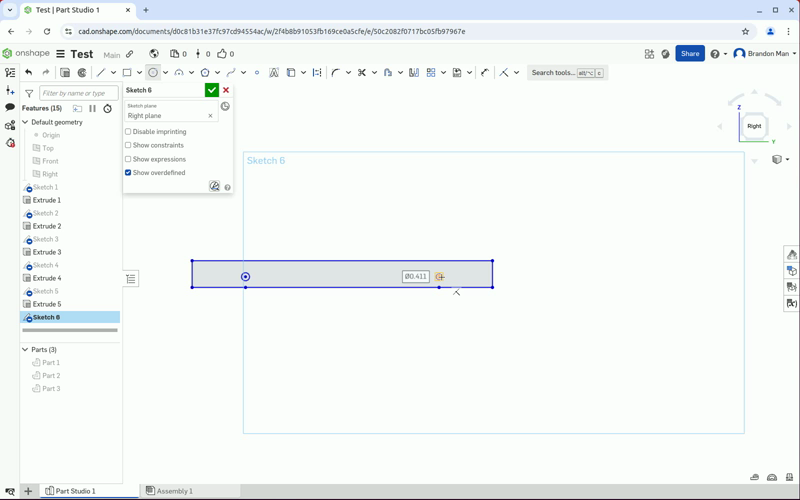
scroll(-6)
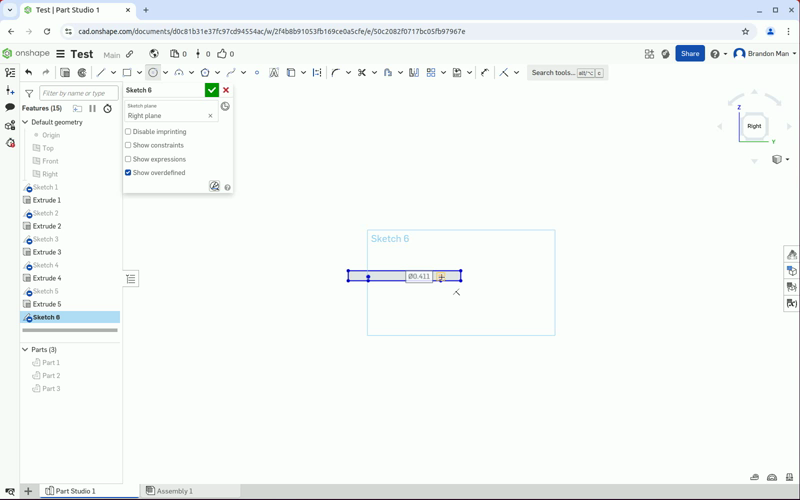
key(esc)
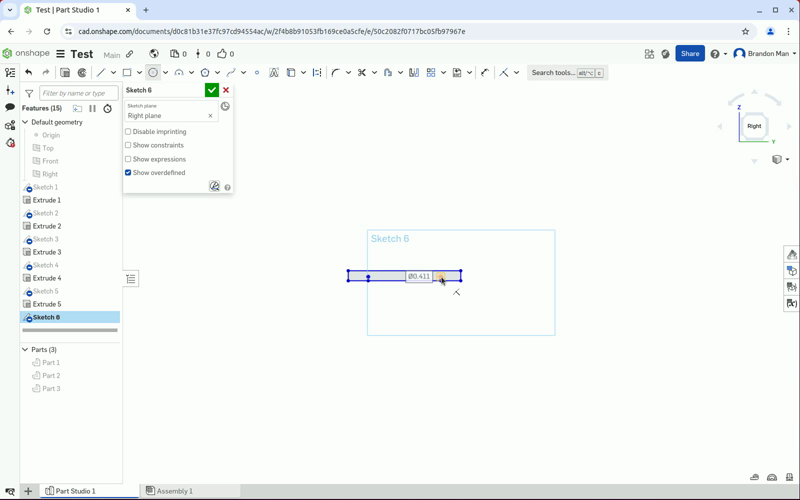
mouse_move(443, 276)
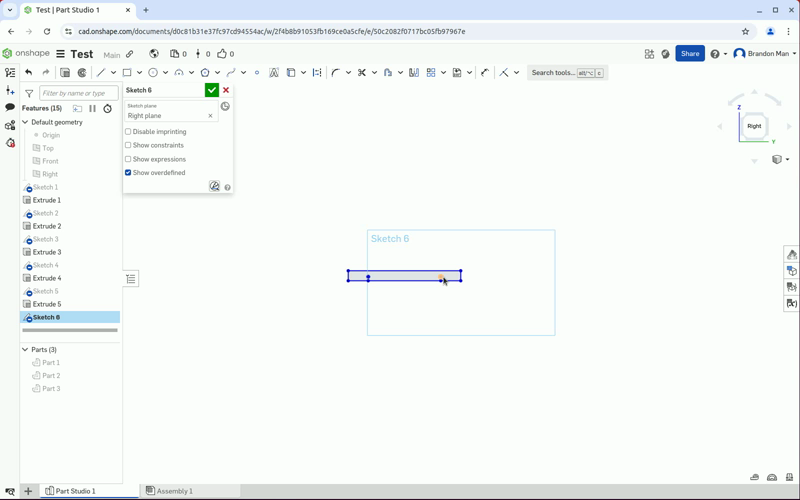
scroll(6)
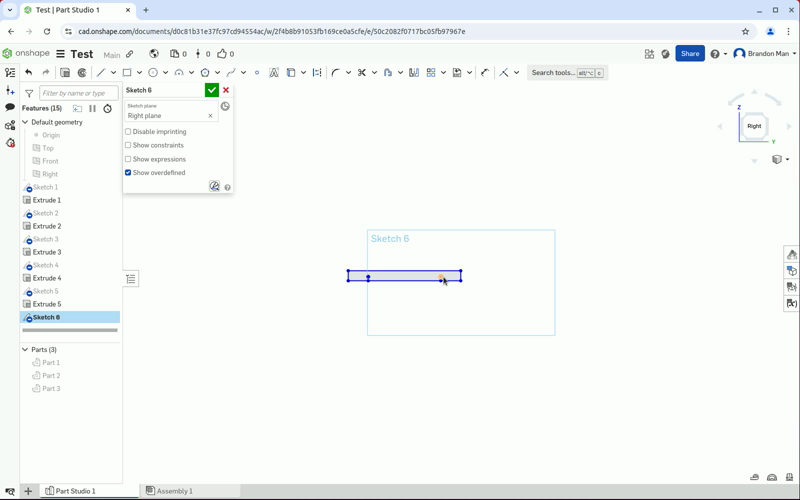
scroll(6)
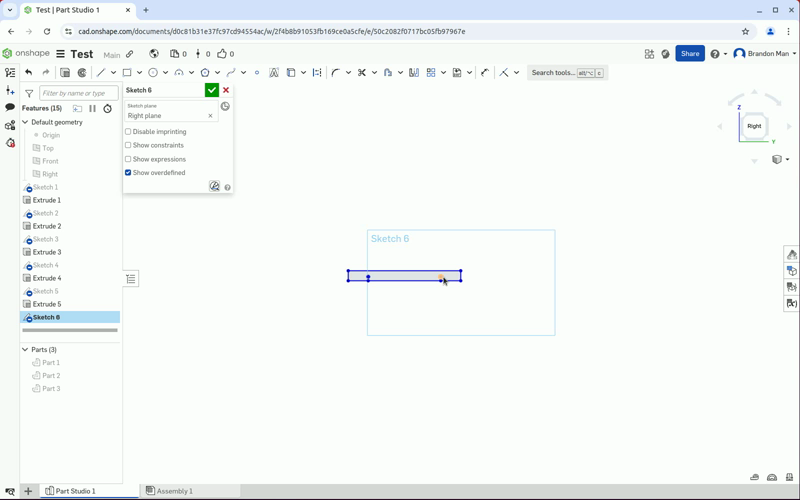
scroll(6)
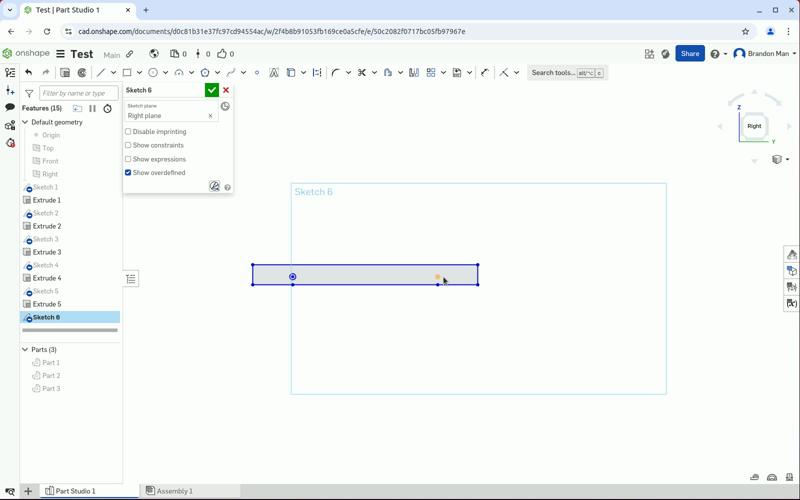
scroll(6)
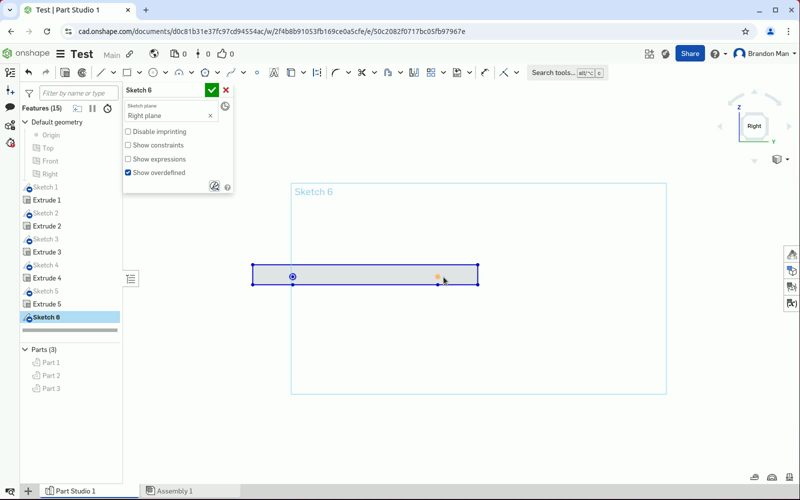
scroll(6)
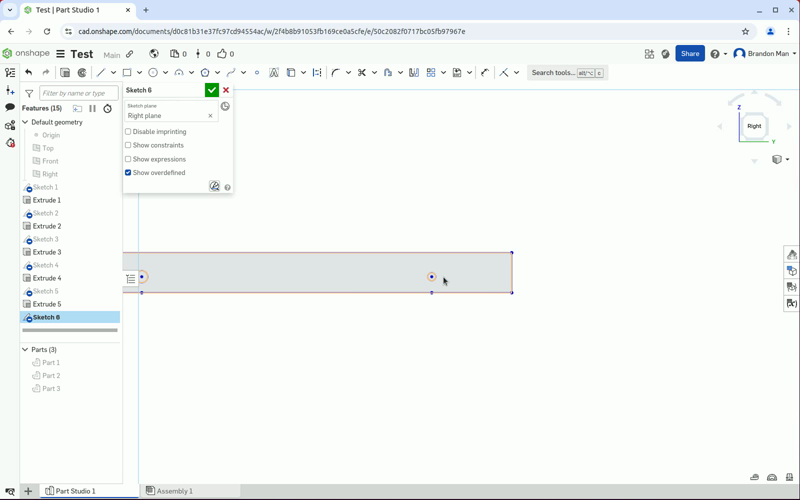
scroll(6)
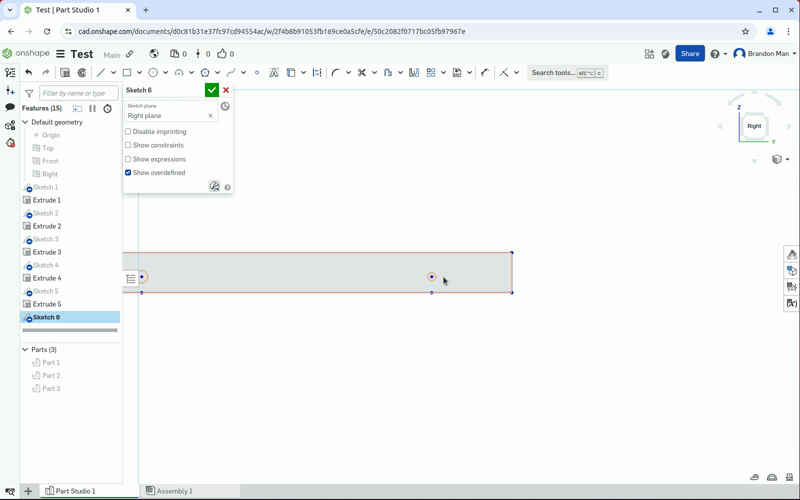
scroll(6)
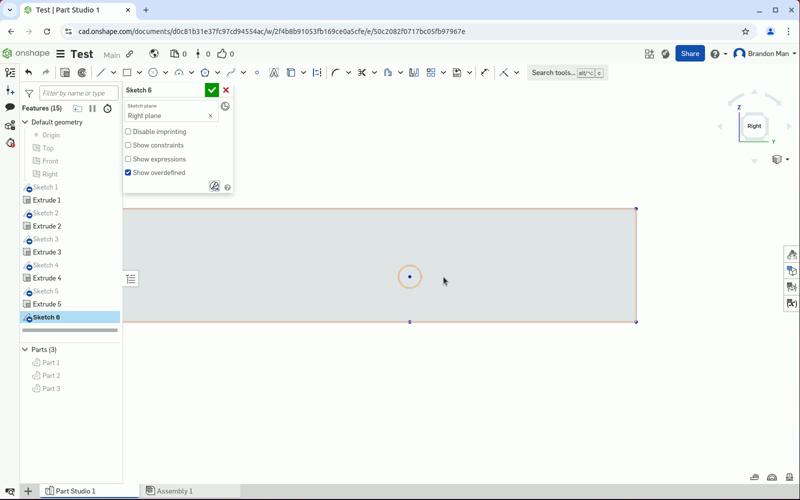
click(443, 276)
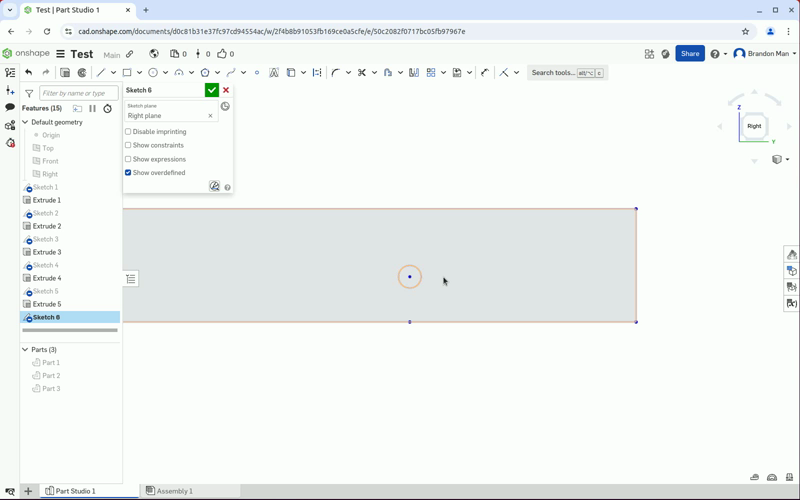
scroll(-6)
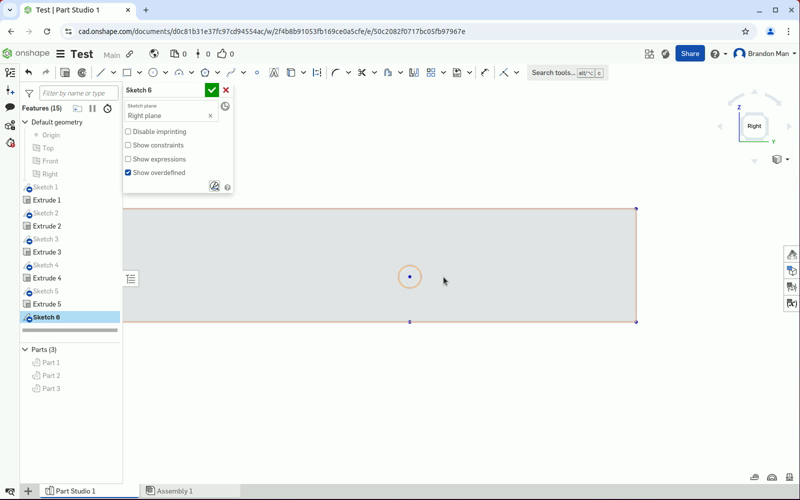
scroll(-6)
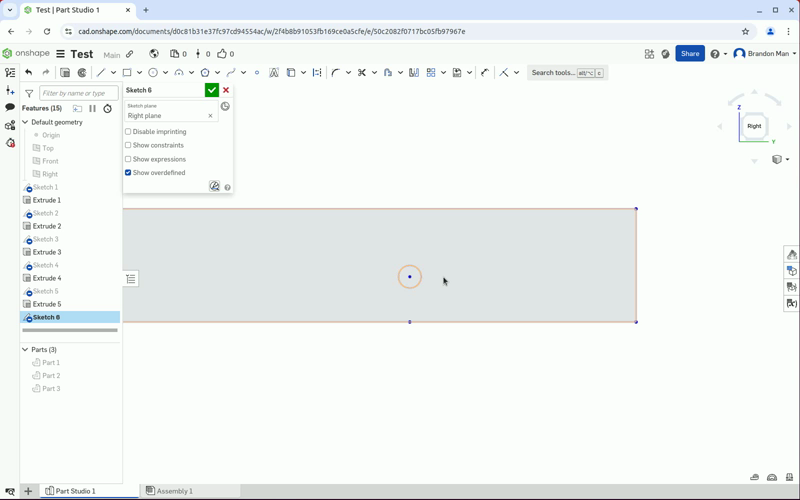
scroll(-6)
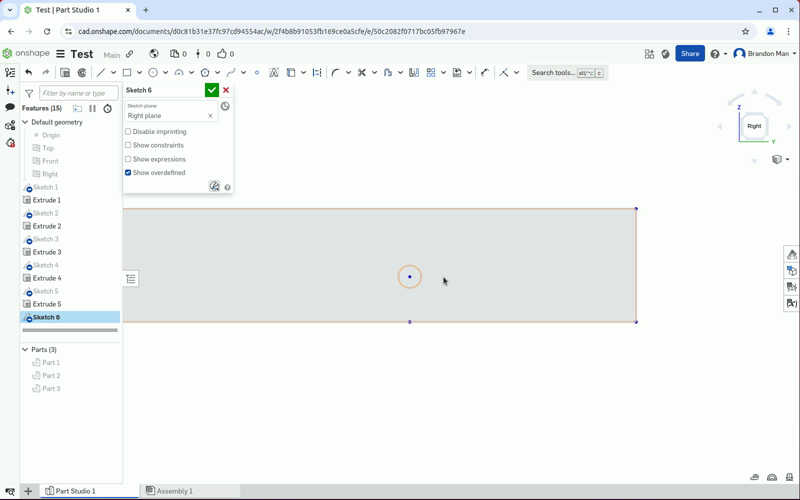
scroll(-6)
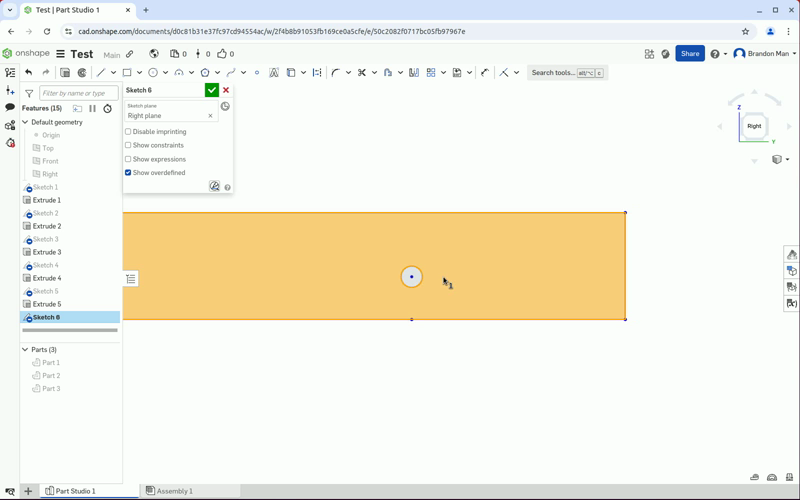
scroll(-6)
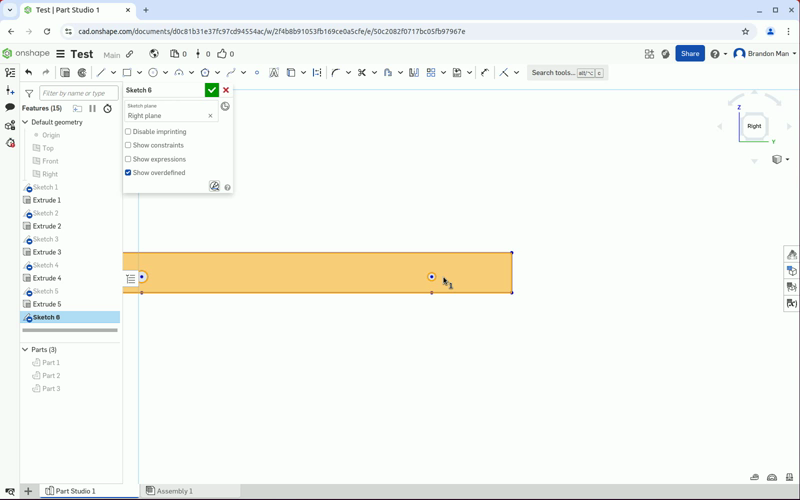
scroll(-6)
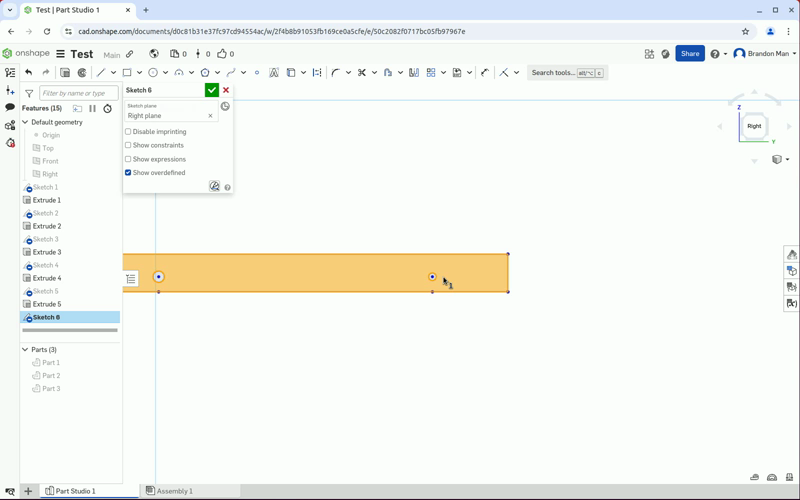
scroll(-6)
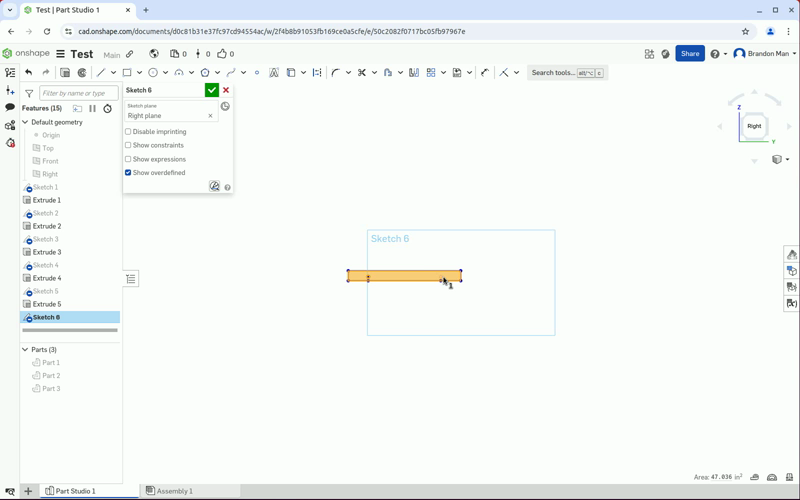
mouse_move(73, 352)
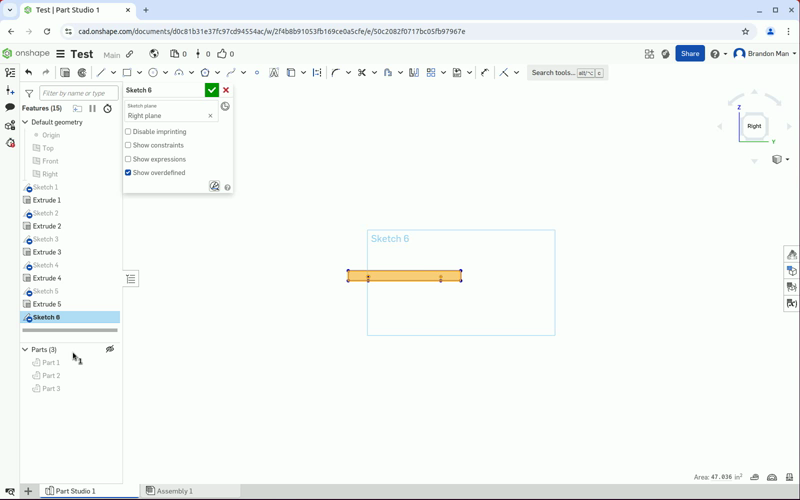
key(shift+y)
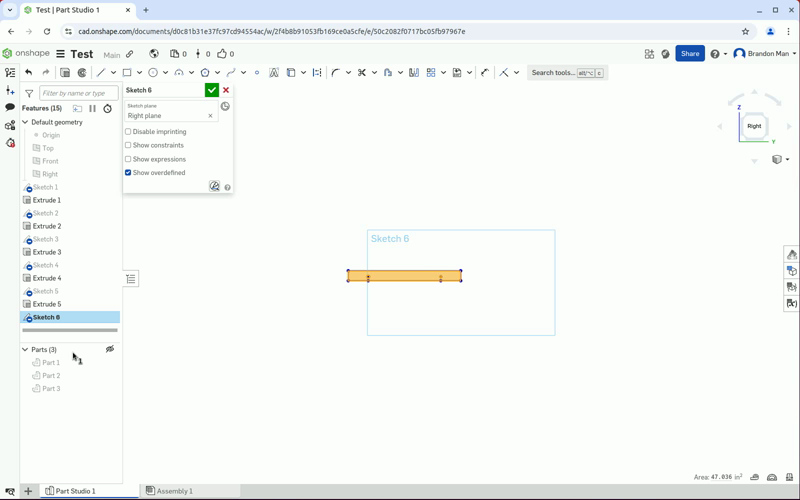
key(shift+e)
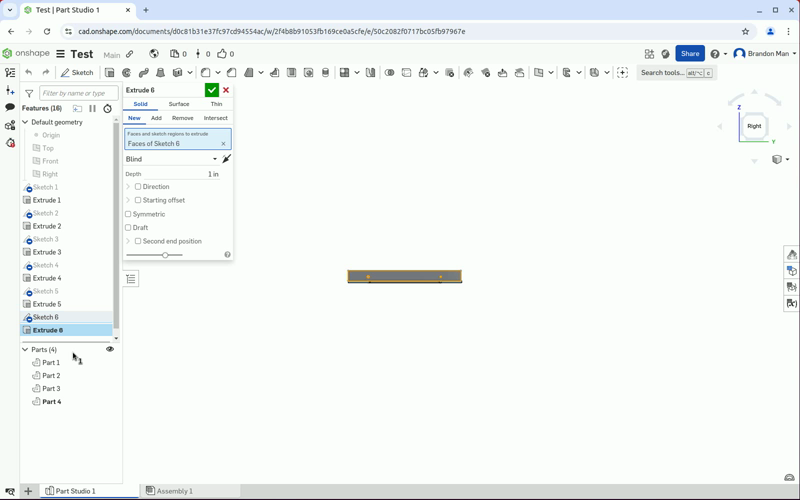
mouse_move(143, 106)
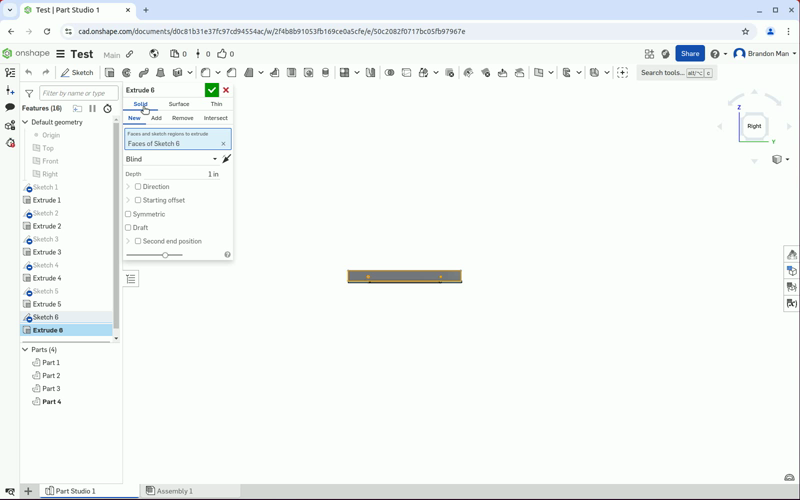
click(143, 106)
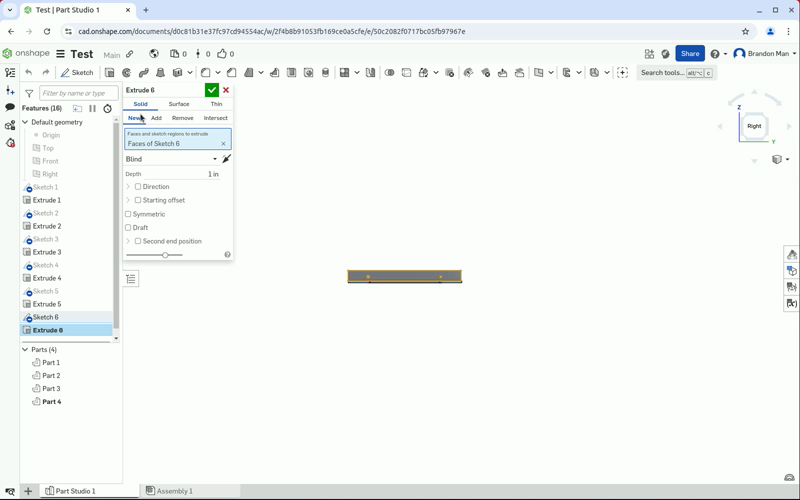
mouse_move(137, 120)
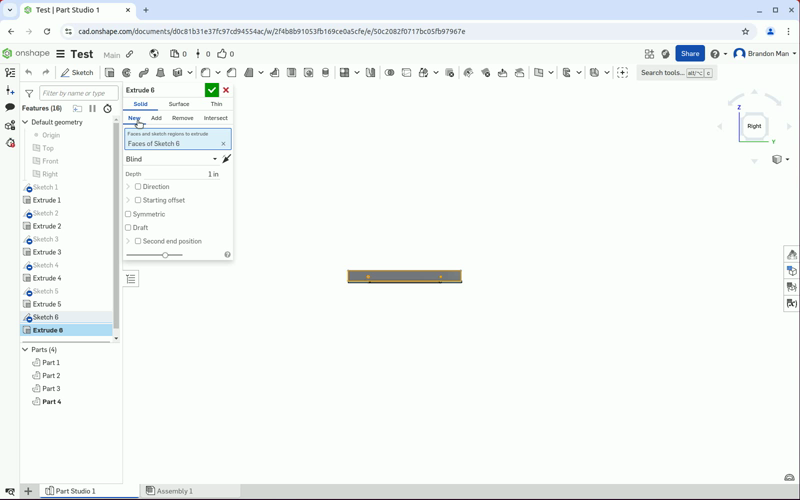
click(137, 120)
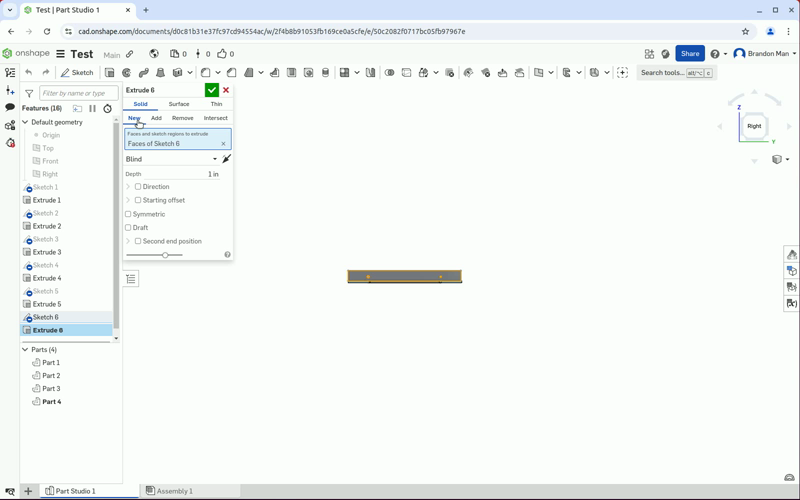
key(tab, 4)
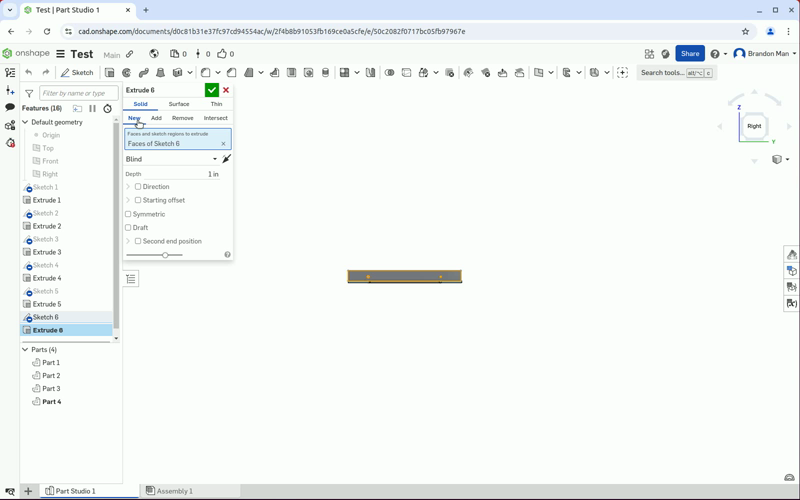
text(-0.481)
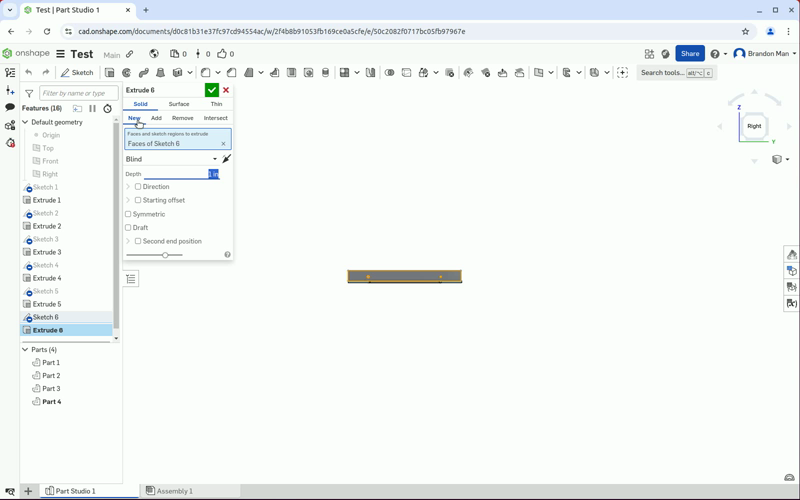
key(enter)
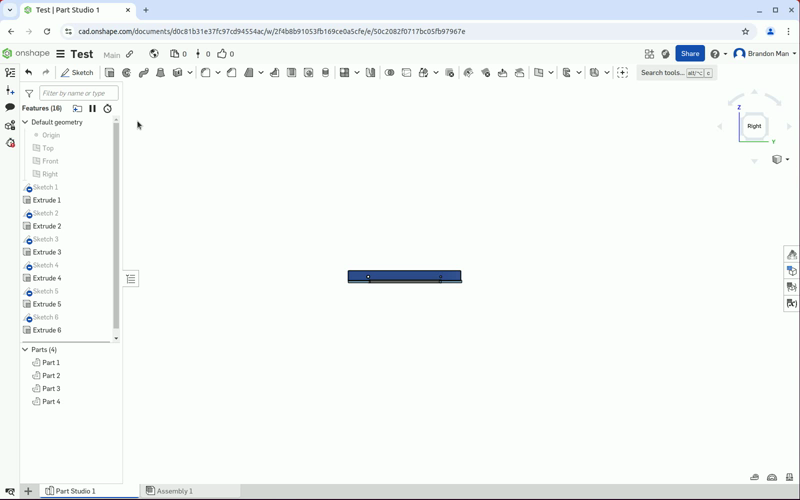
key(shift+h)
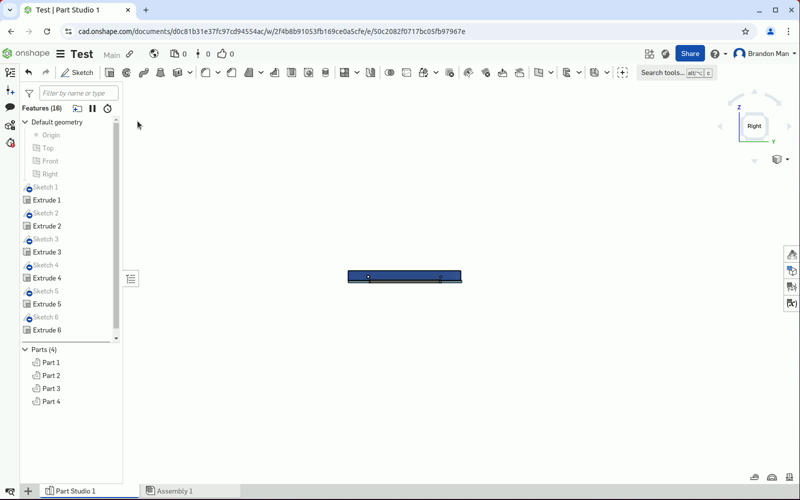
key(shift+h)
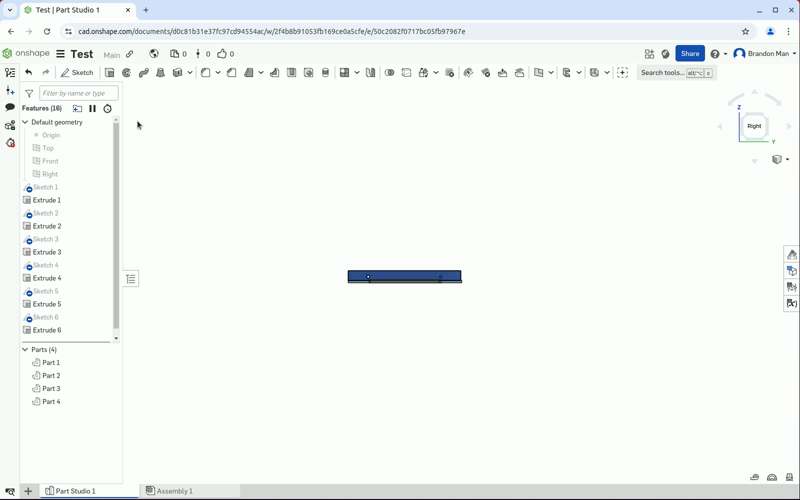
mouse_move(69, 189)
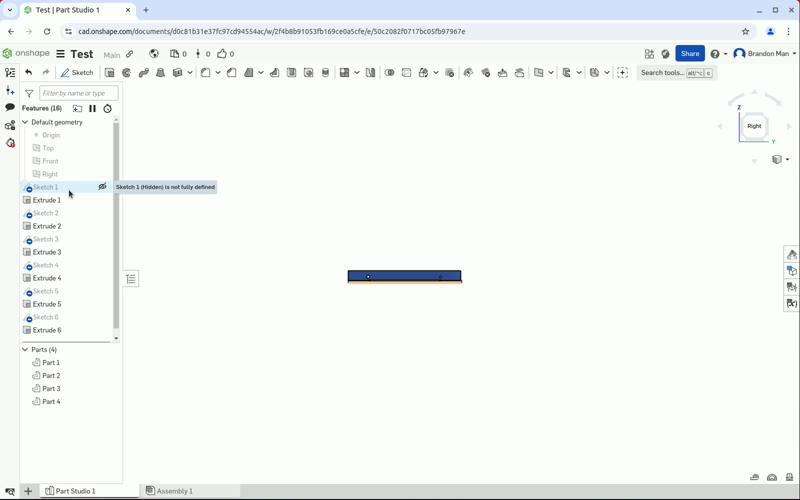
click(69, 189)
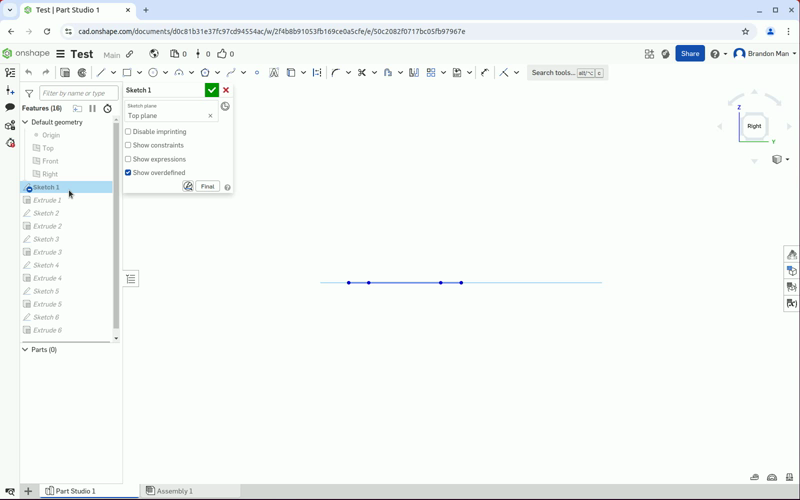
mouse_move(229, 92)
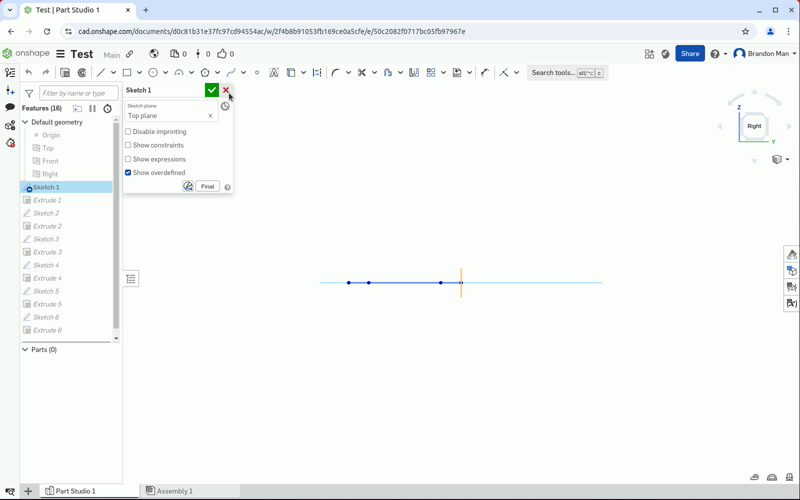
click(229, 92)
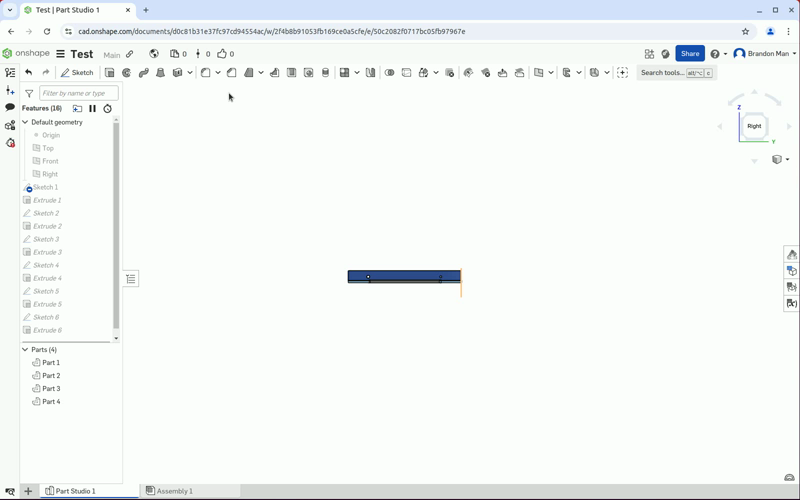
mouse_move(73, 352)
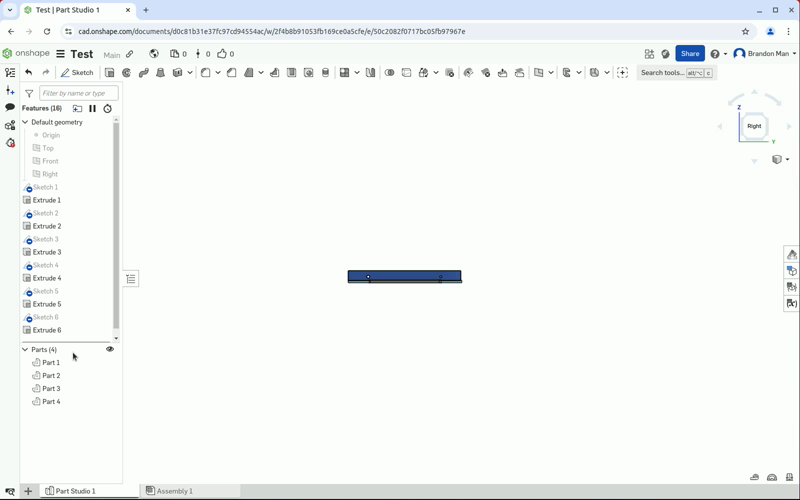
key(y)
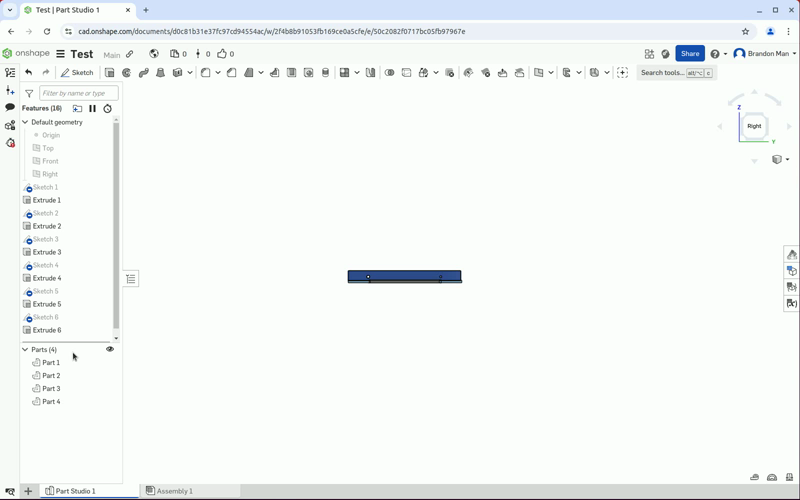
key(shift+p)
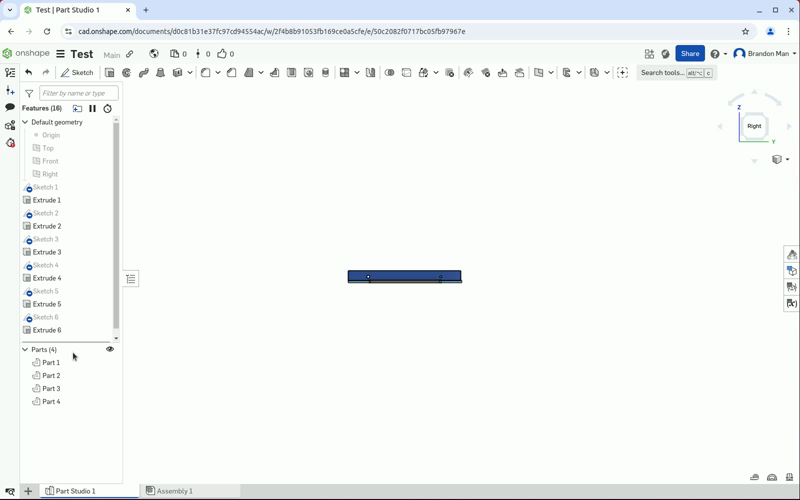
key(space)
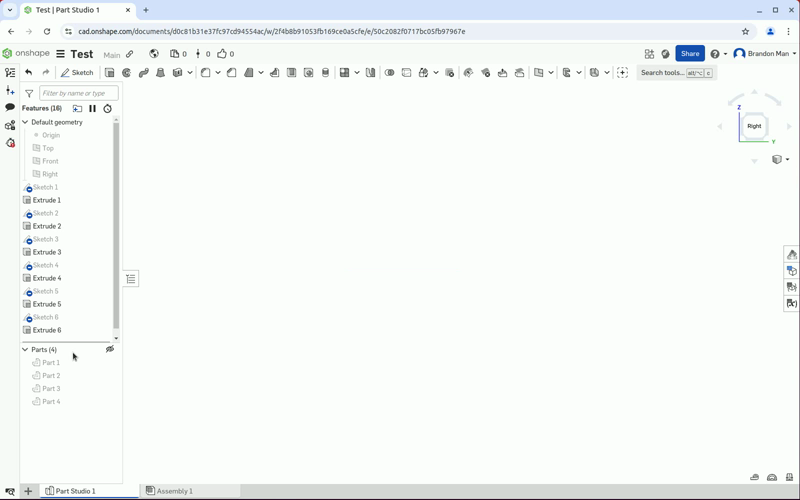
key_down(shift)
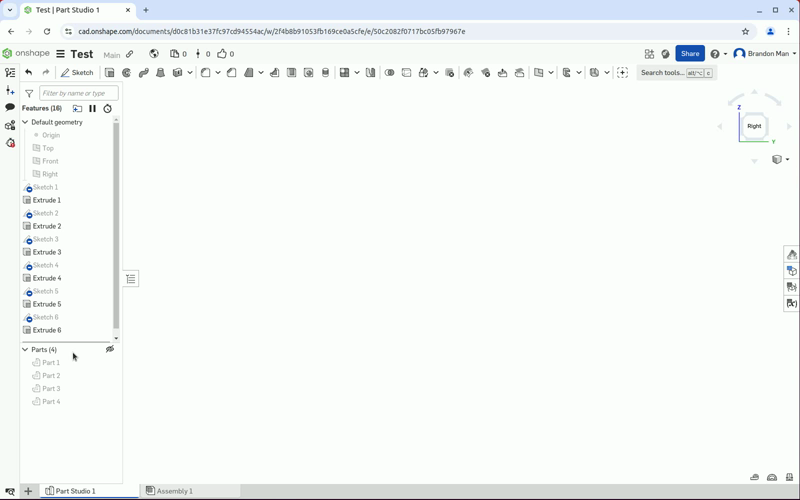
key(right)
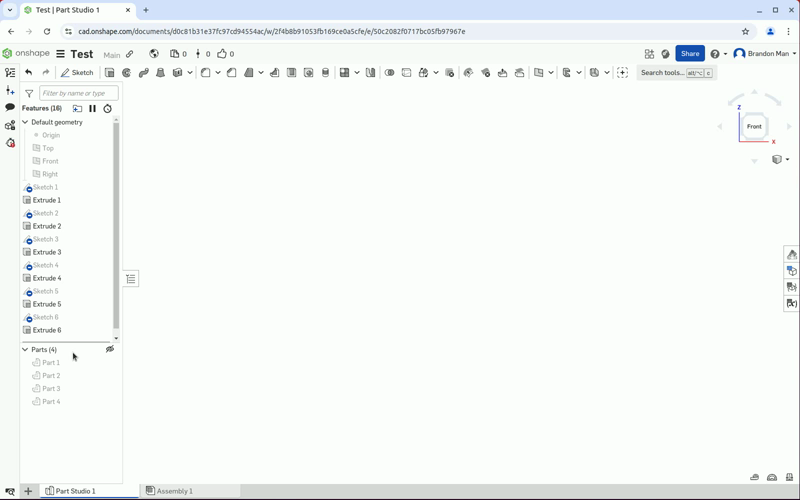
key_up(shift)
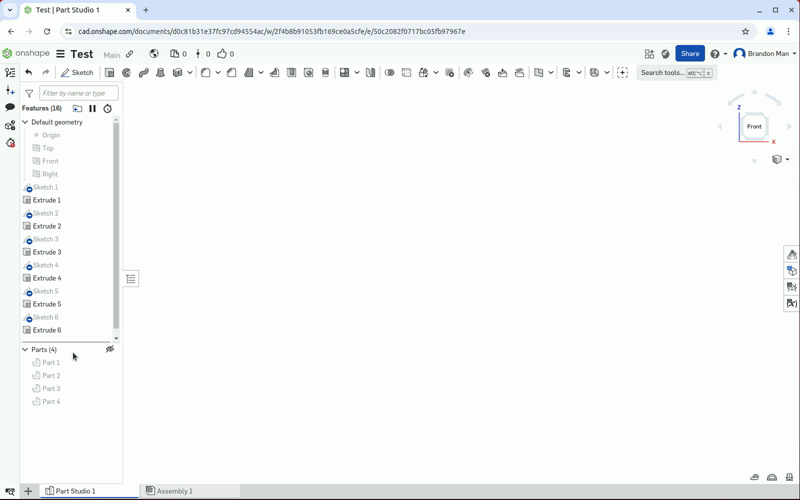
mouse_move(73, 352)
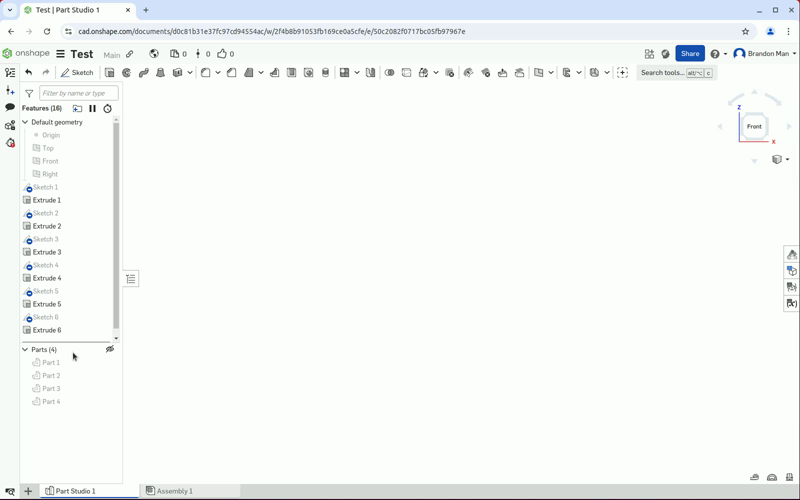
key(shift+y)
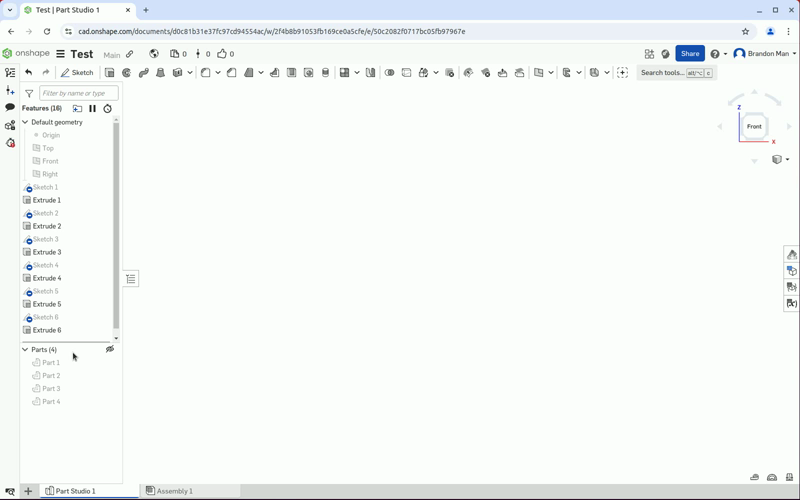
key(shift+s)
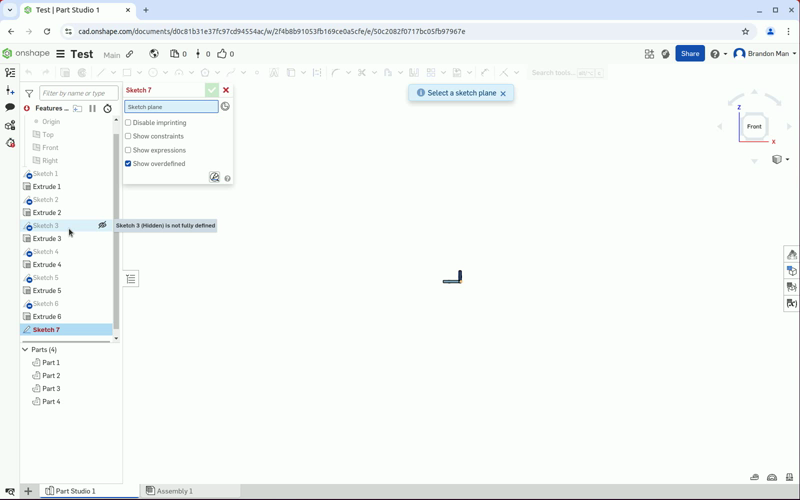
scroll(3)
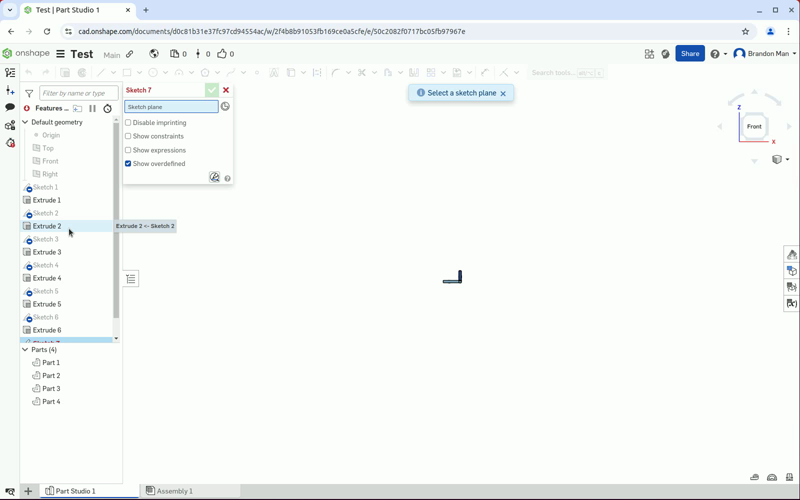
mouse_move(69, 163)
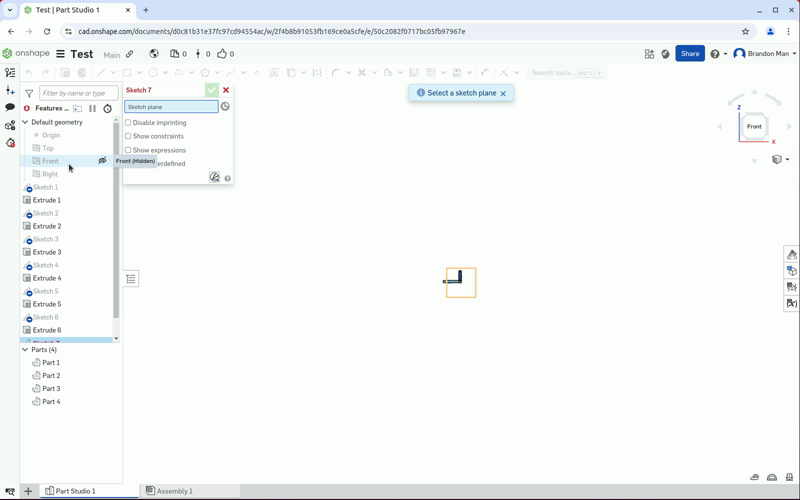
click(69, 163)
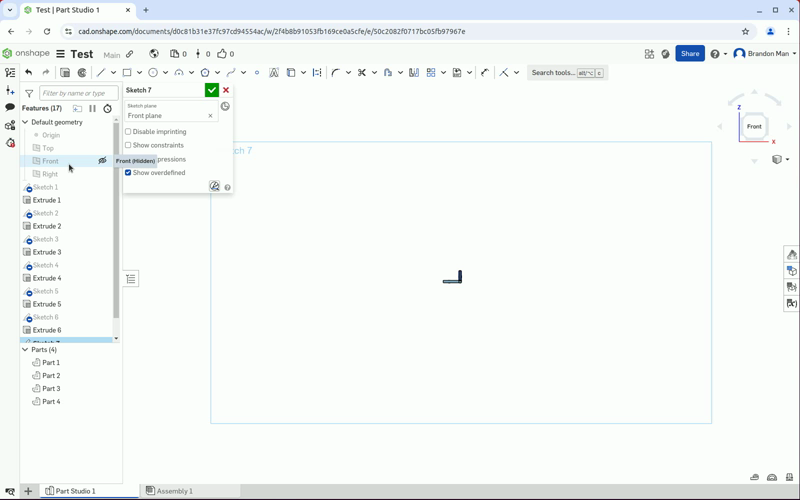
mouse_move(73, 352)
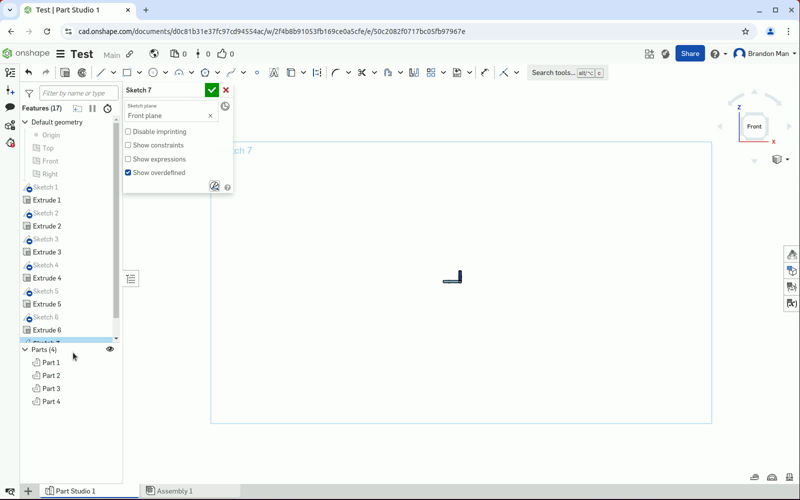
key(y)
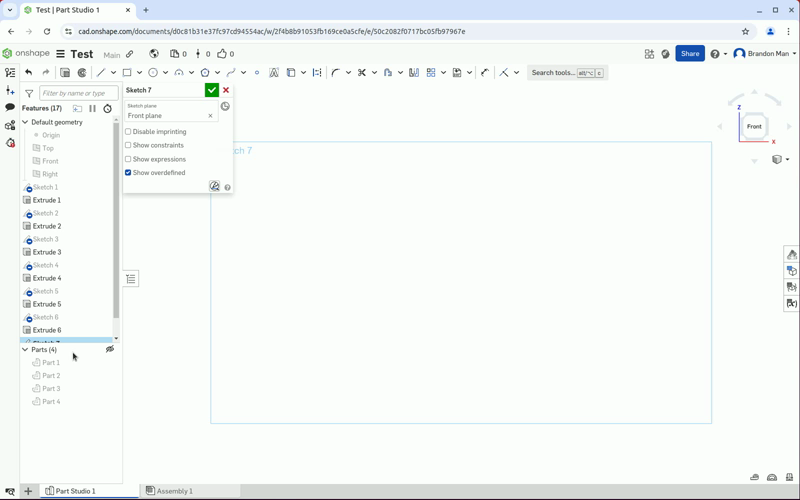
key(l)
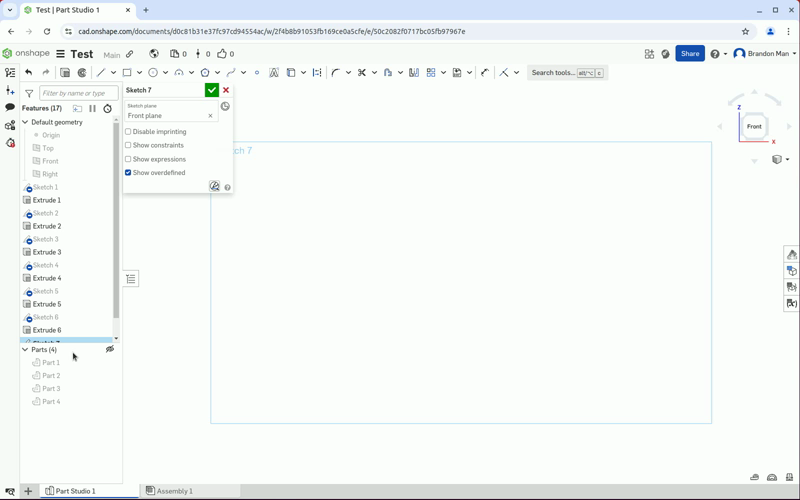
key_down(shift)
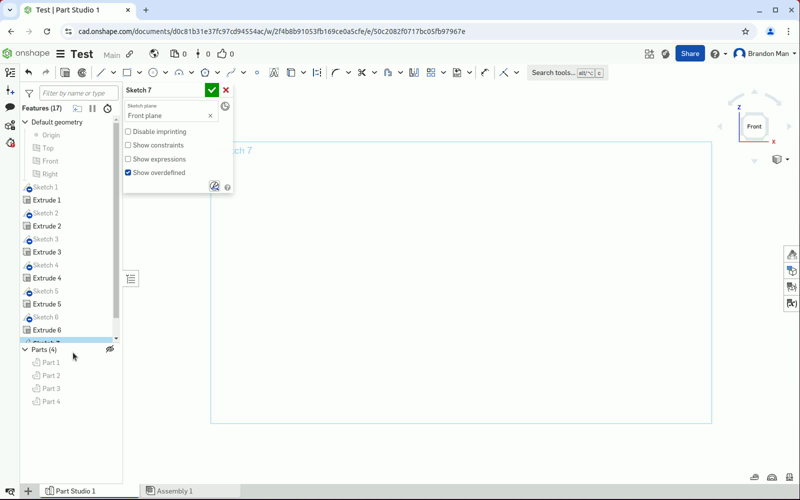
mouse_move(456, 280)
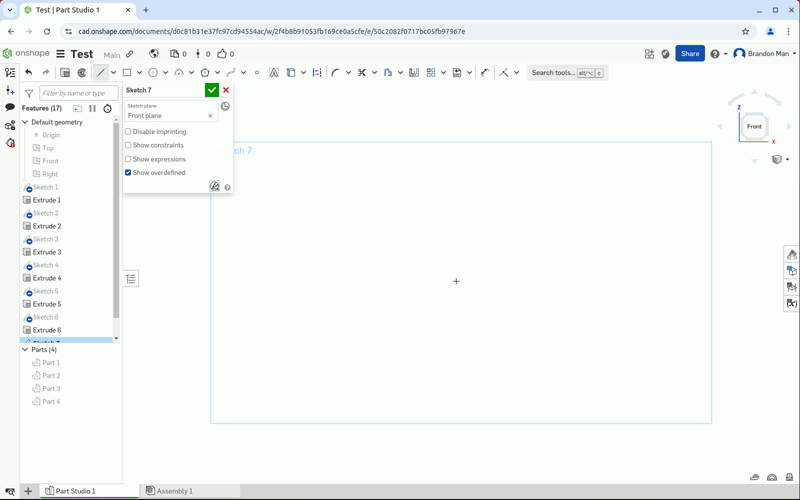
click(456, 280)
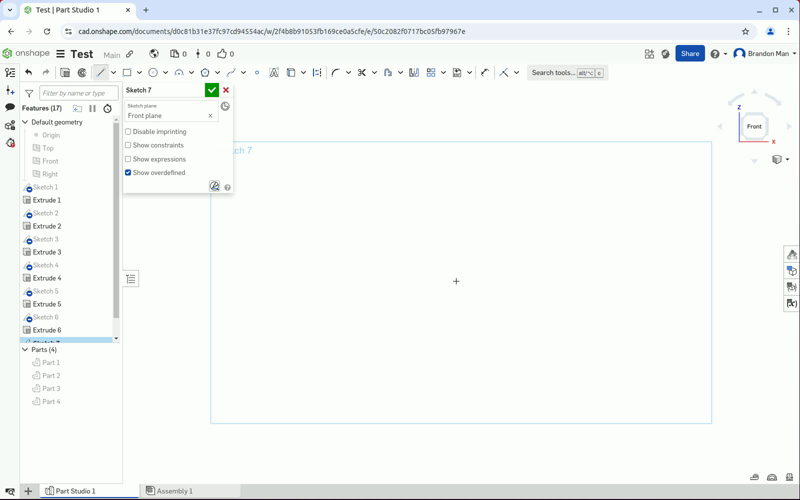
key_up(shift)
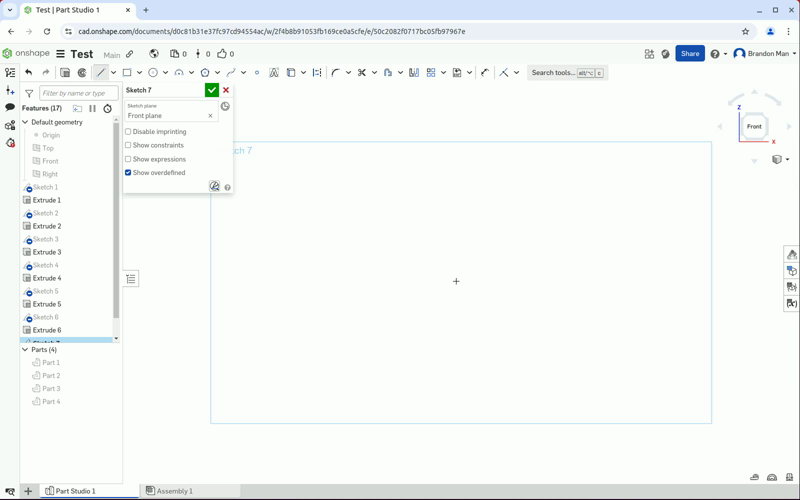
key_down(shift)
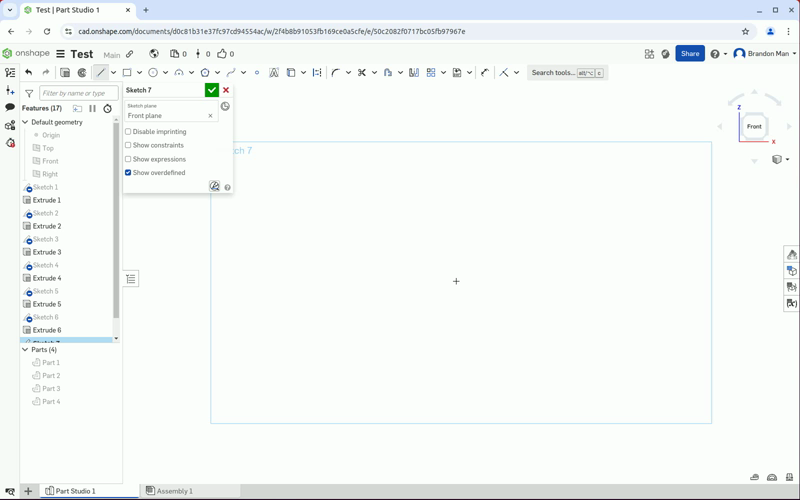
mouse_move(486, 280)
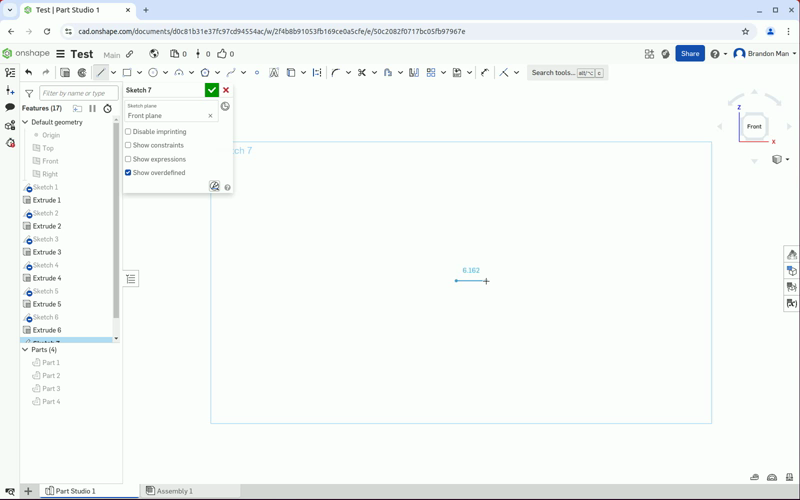
mouse_move(459, 280)
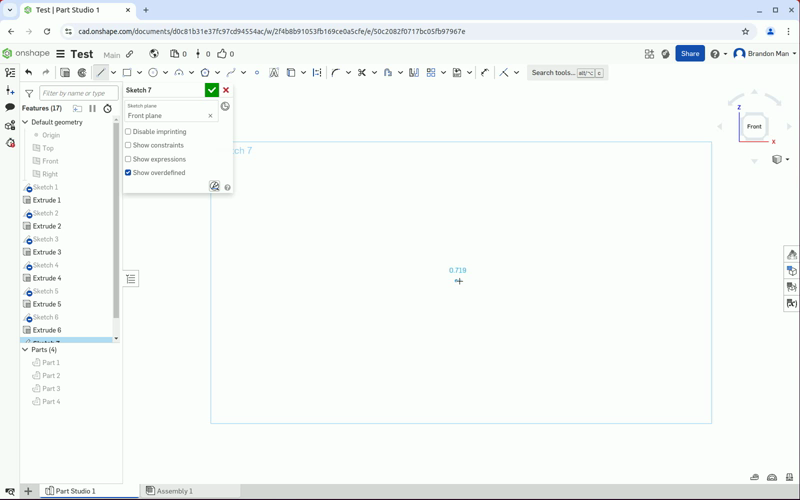
scroll(6)
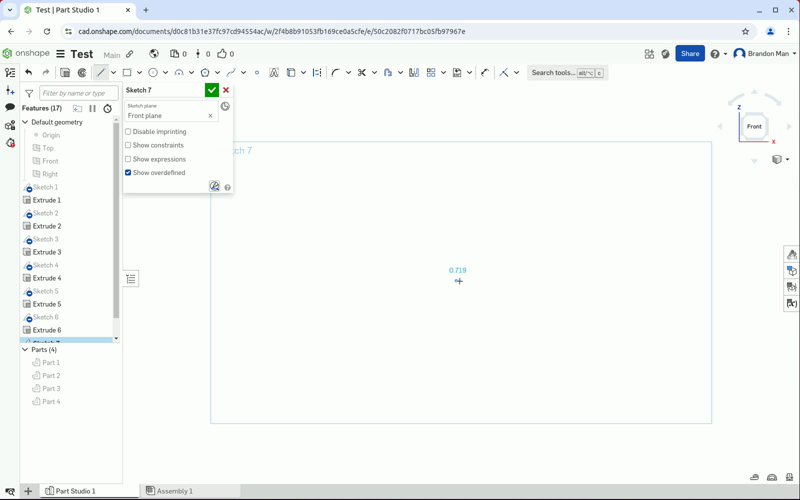
scroll(6)
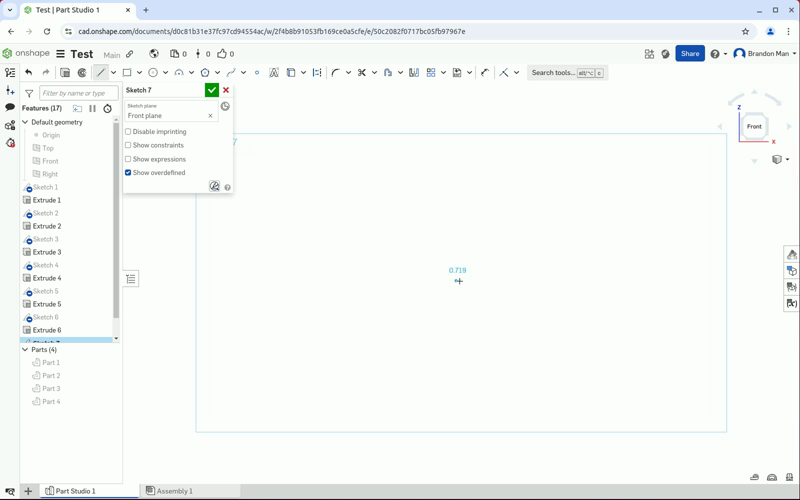
scroll(6)
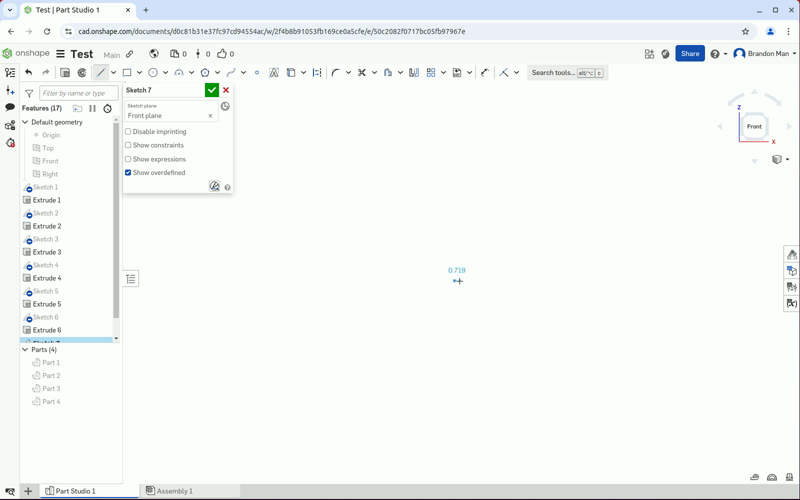
scroll(6)
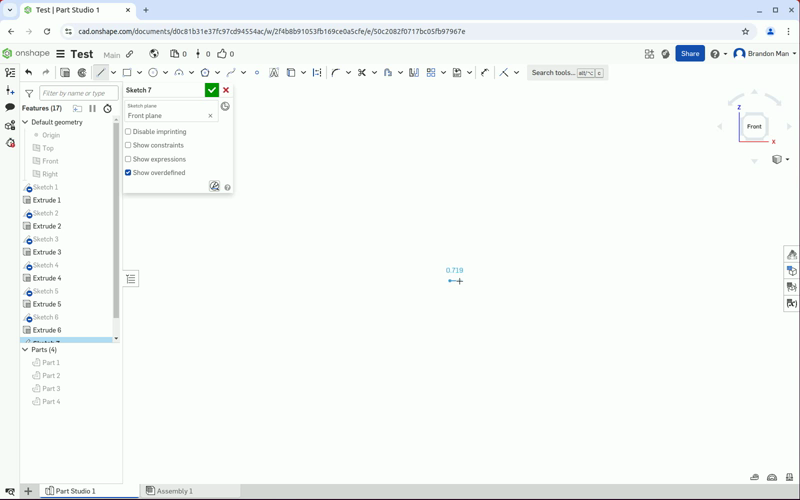
scroll(6)
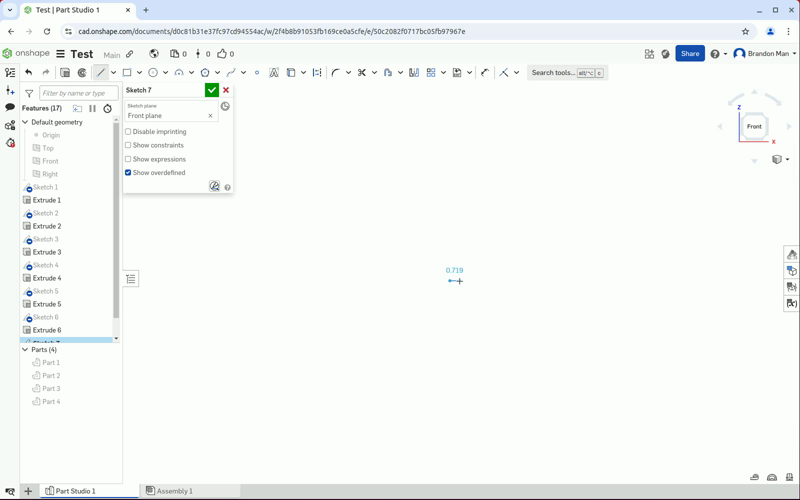
scroll(6)
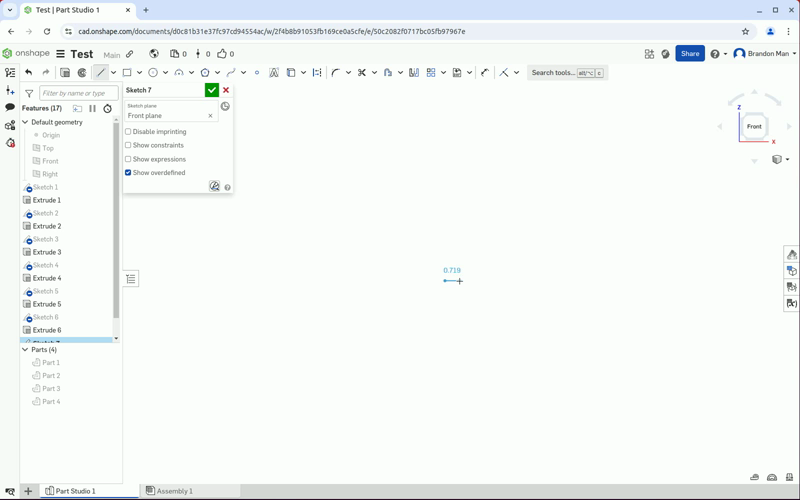
scroll(6)
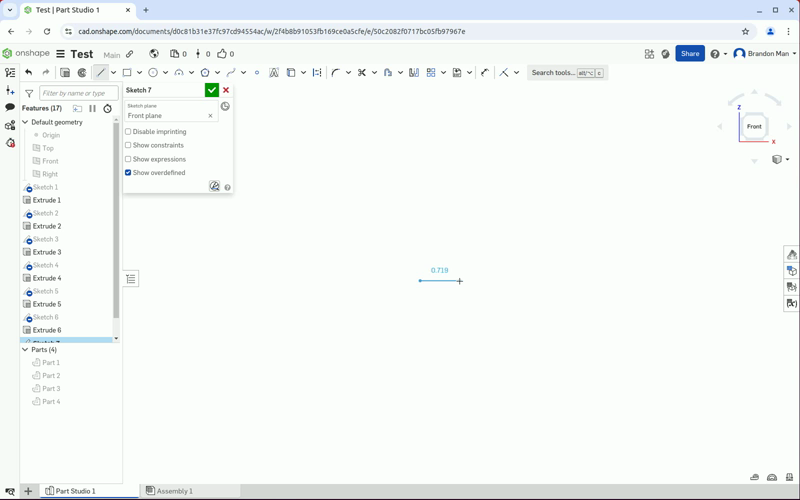
click(459, 280)
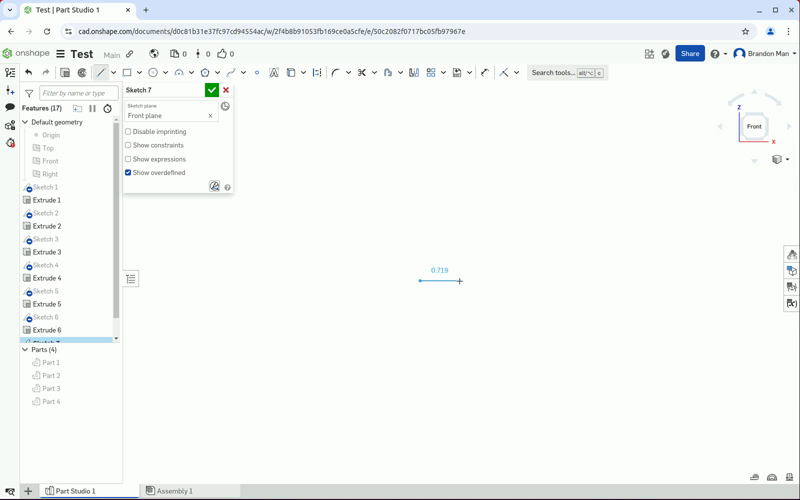
scroll(-6)
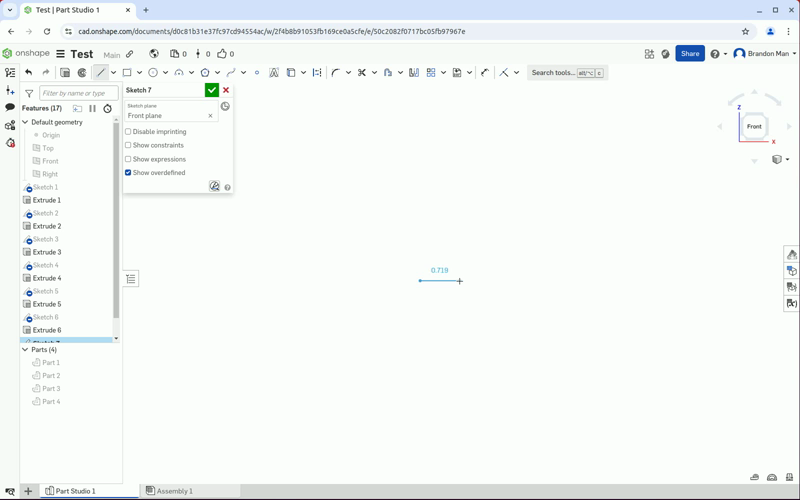
scroll(-6)
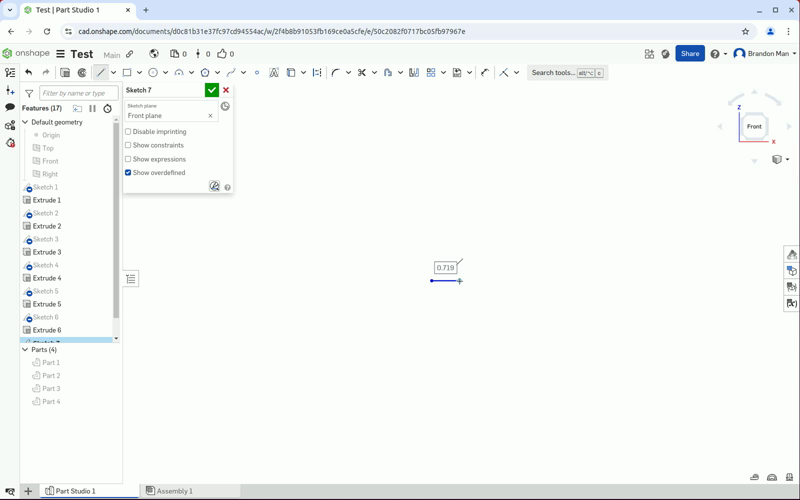
scroll(-6)
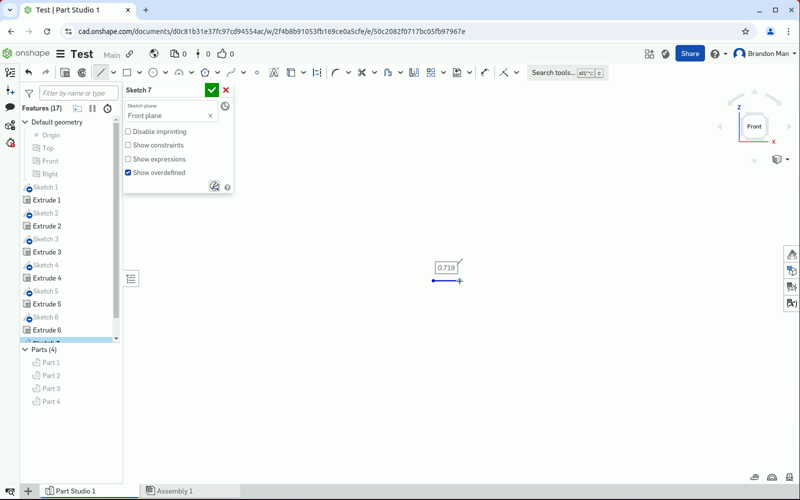
scroll(-6)
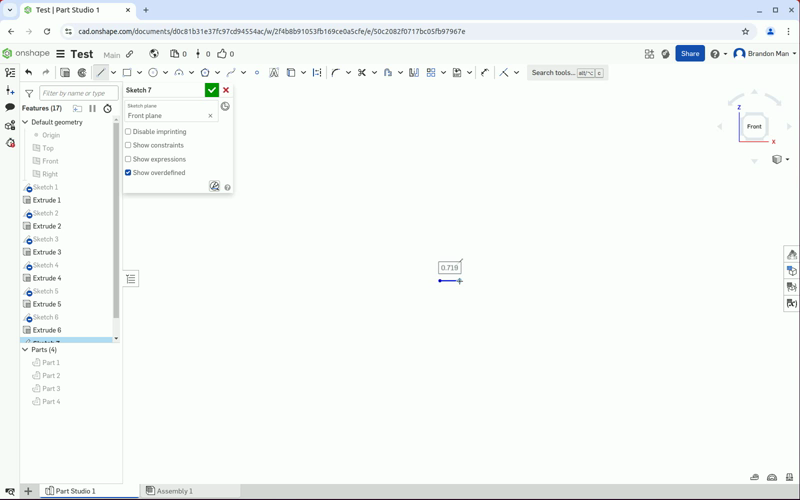
scroll(-6)
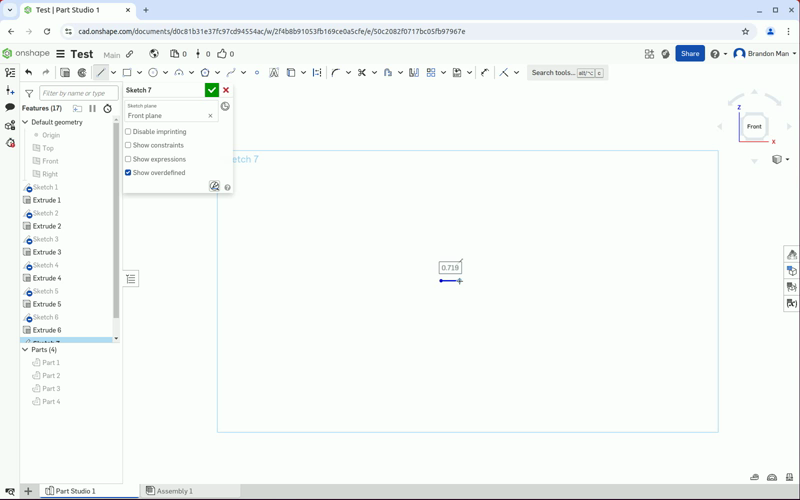
scroll(-6)
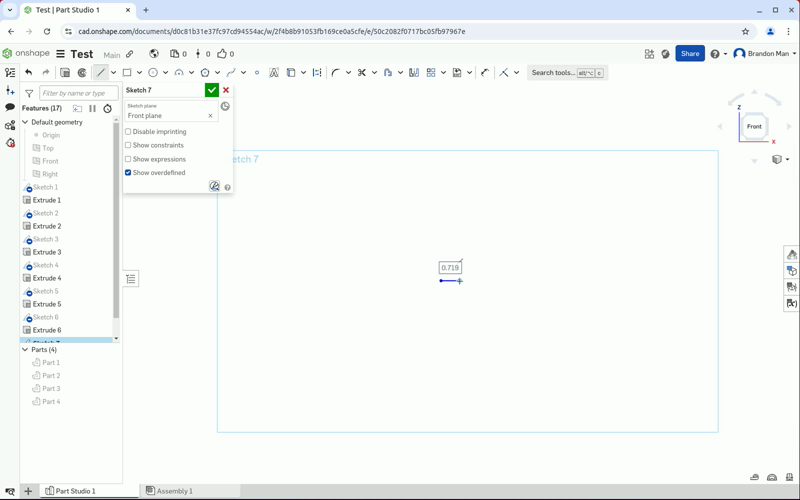
scroll(-6)
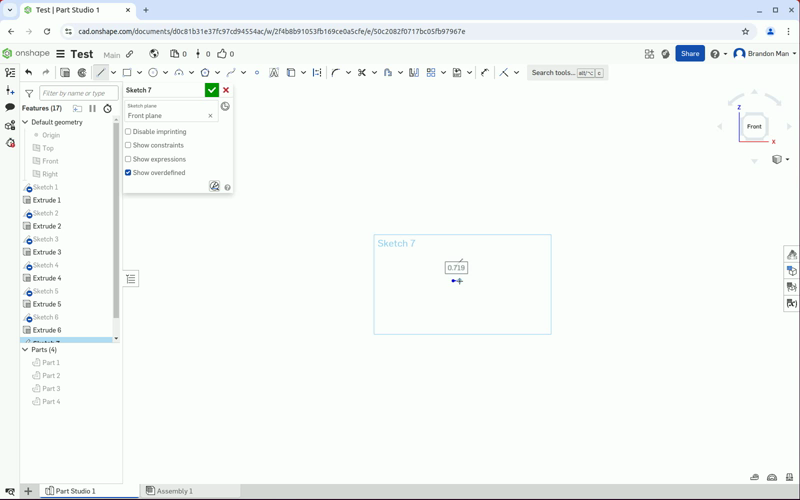
key_up(shift)
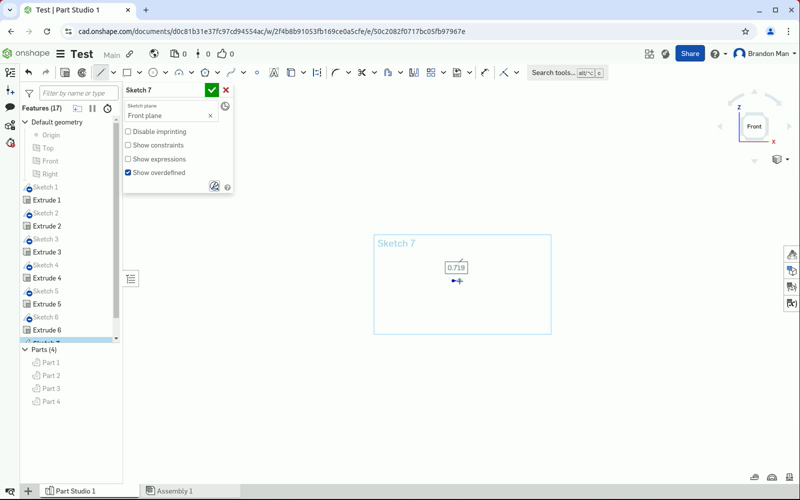
key_down(shift)
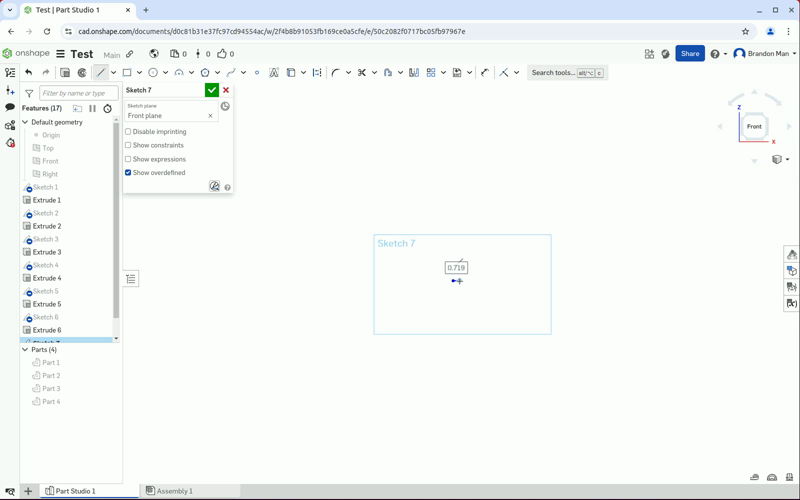
mouse_move(489, 280)
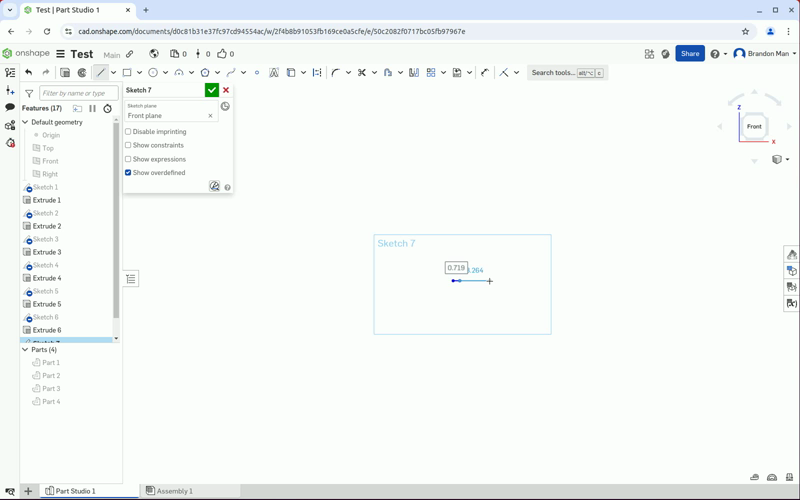
mouse_move(459, 276)
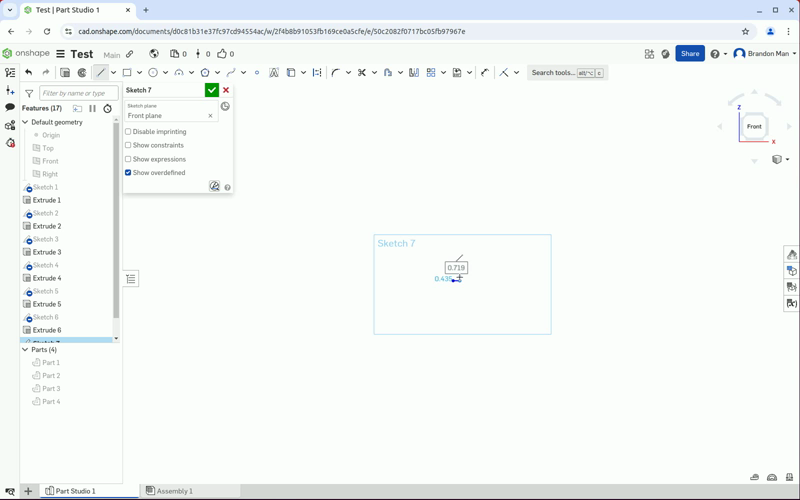
scroll(6)
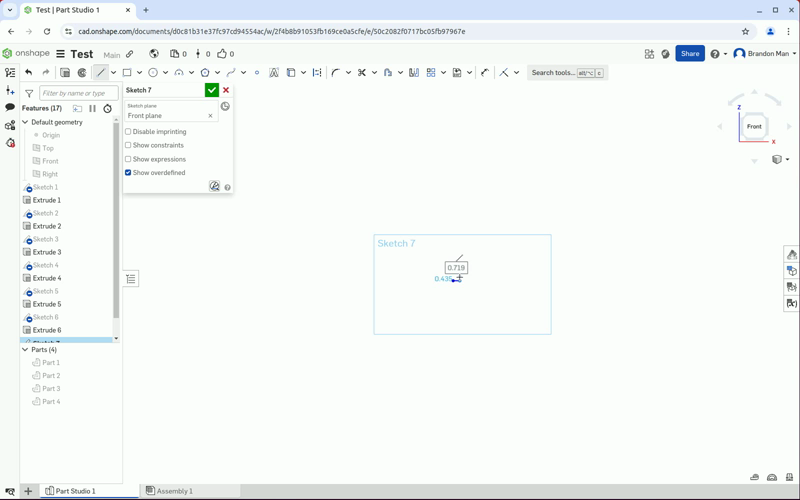
scroll(6)
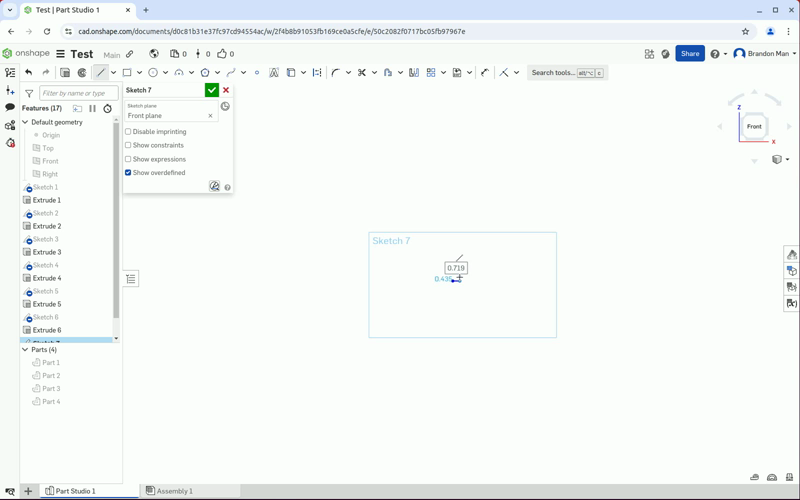
scroll(6)
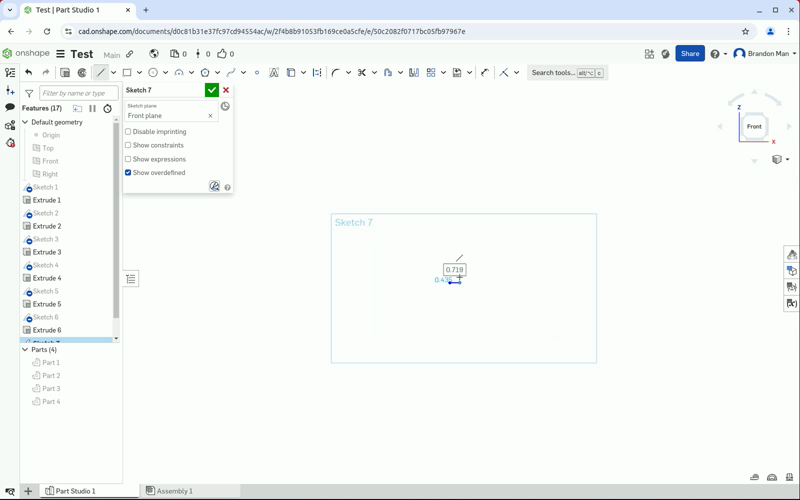
scroll(6)
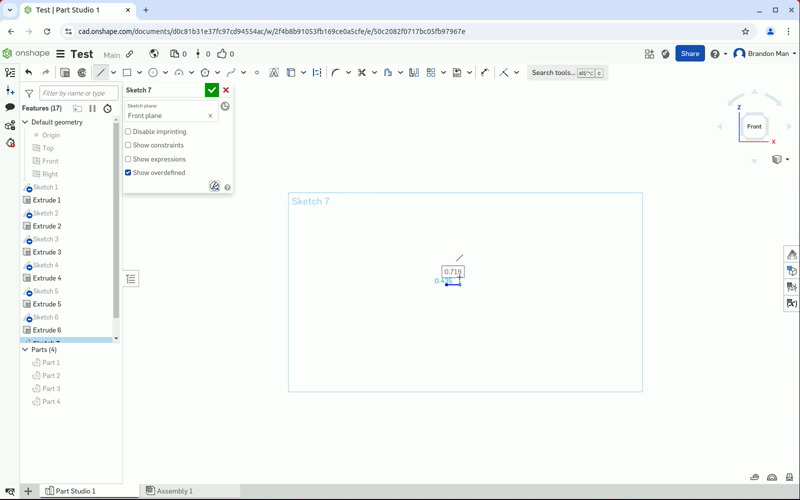
scroll(6)
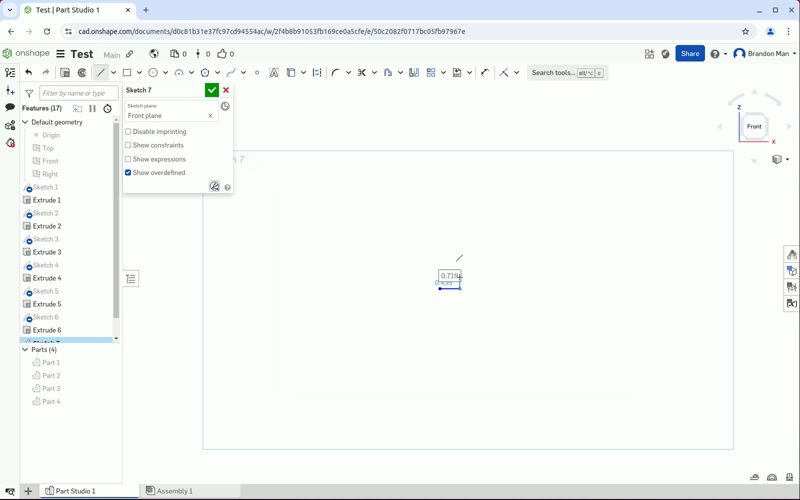
scroll(6)
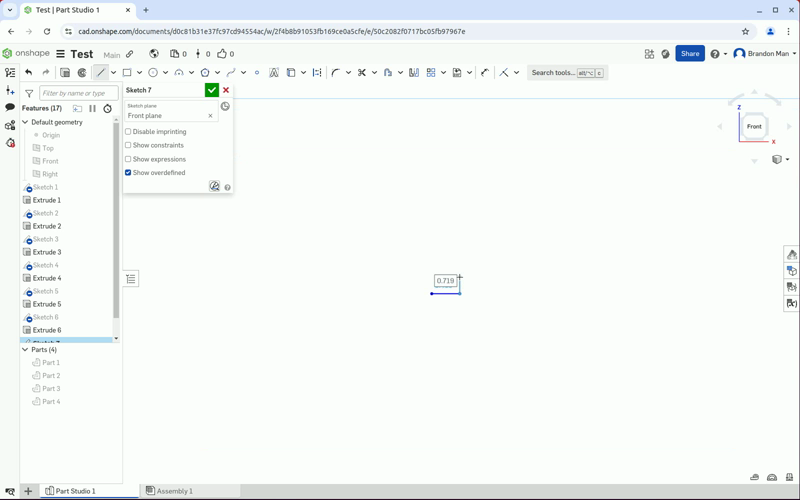
scroll(6)
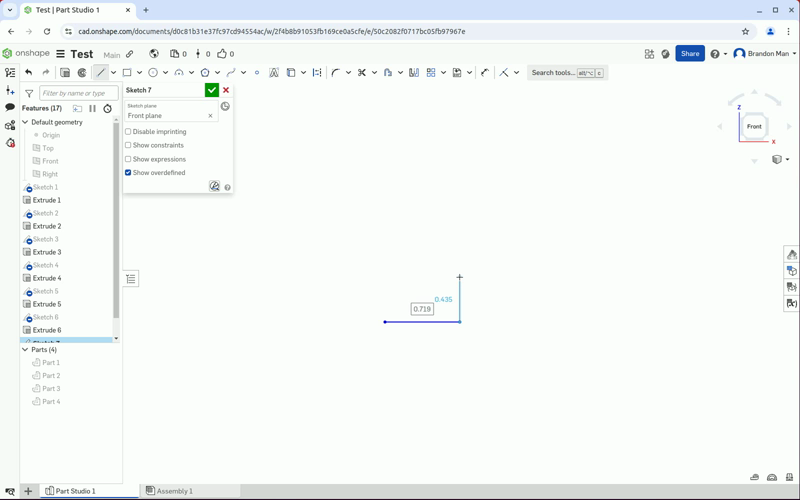
click(459, 276)
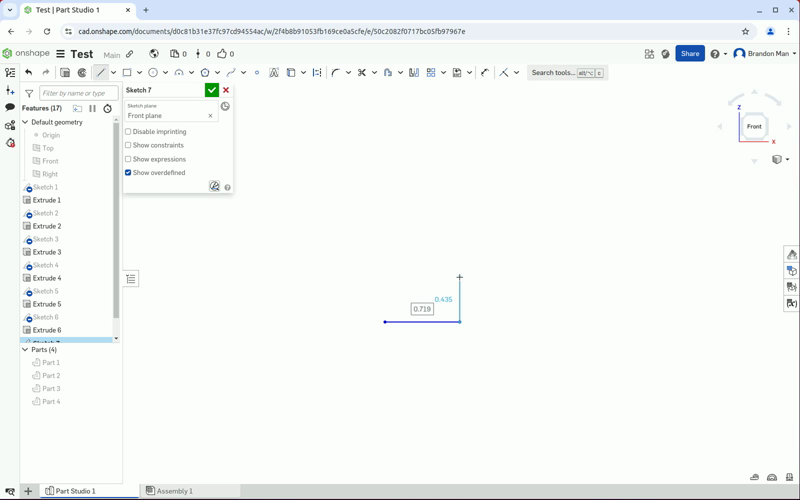
scroll(-6)
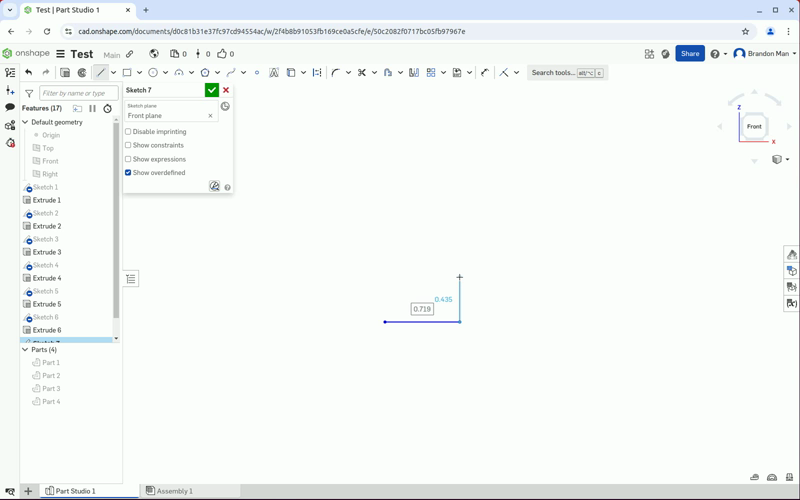
scroll(-6)
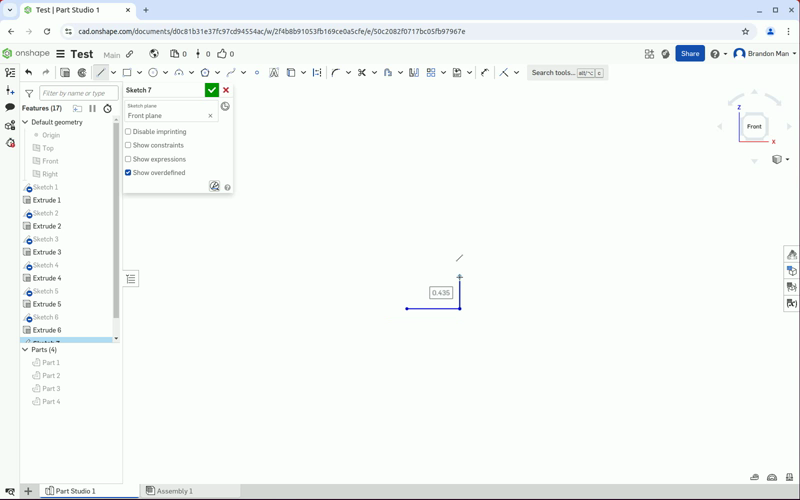
scroll(-6)
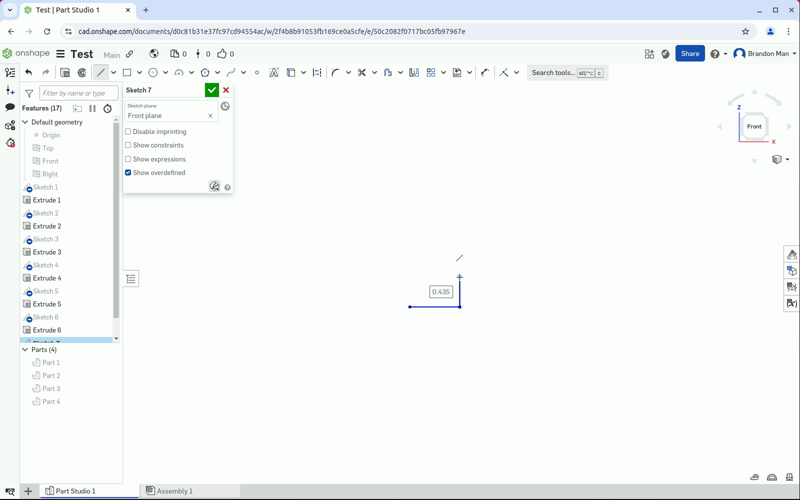
scroll(-6)
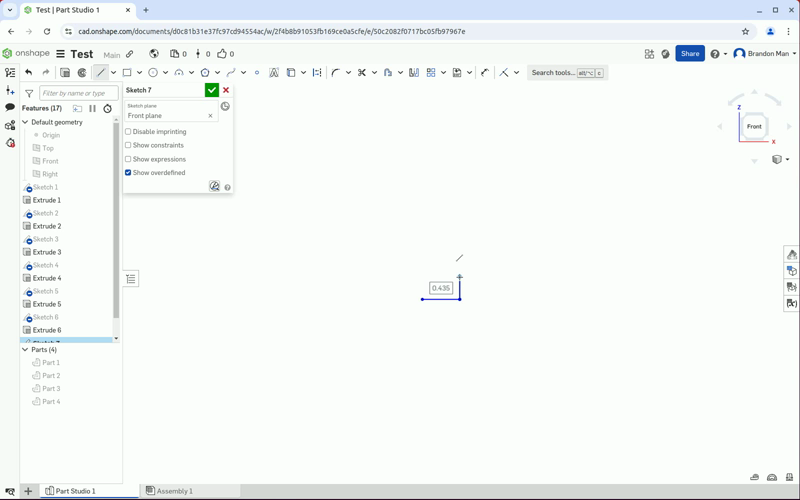
scroll(-6)
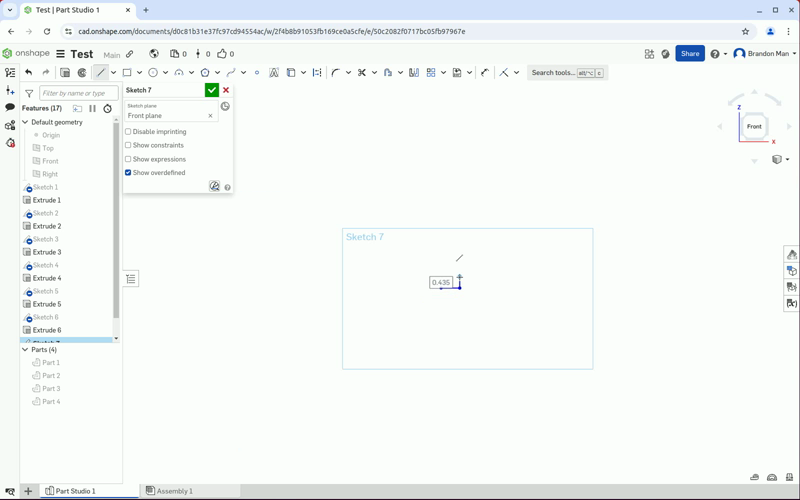
scroll(-6)
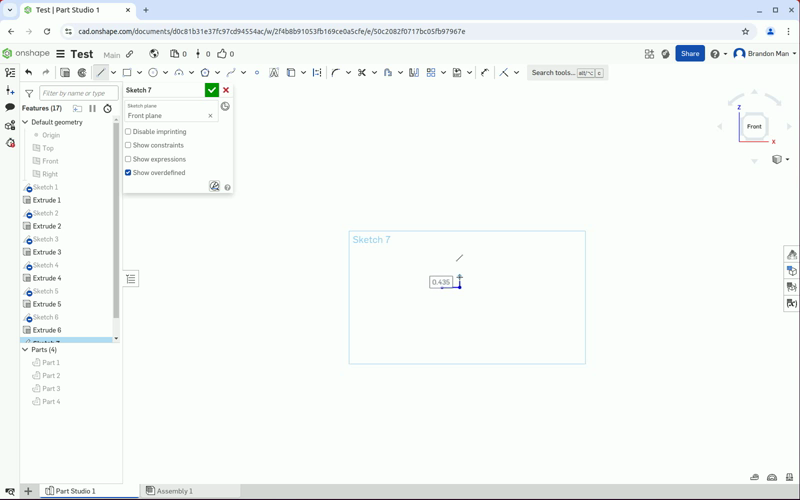
scroll(-6)
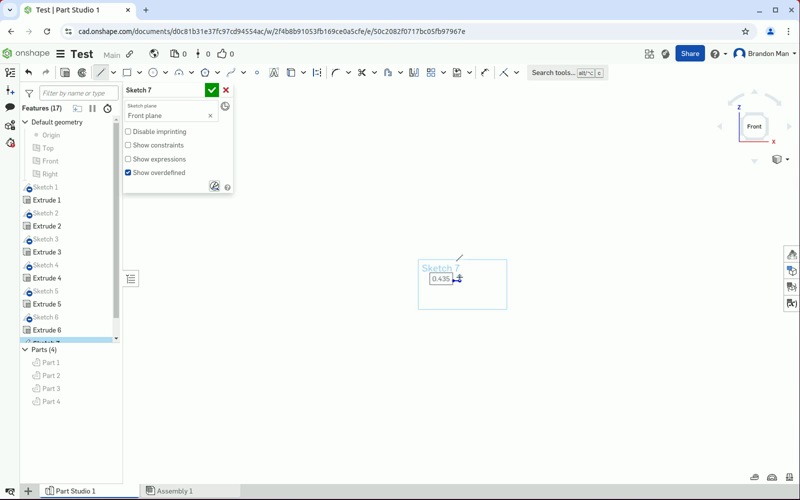
key_up(shift)
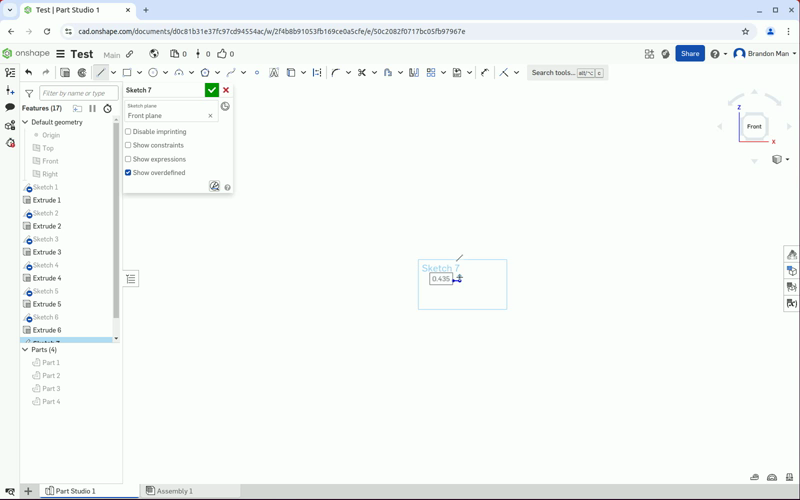
mouse_move(489, 276)
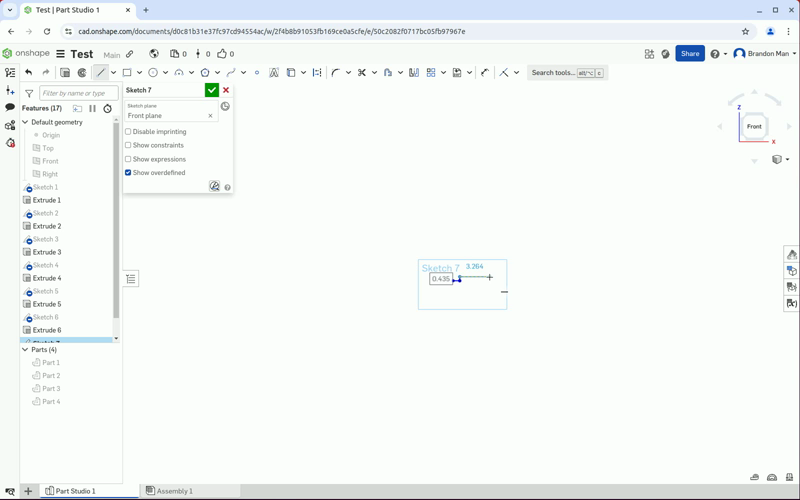
key_down(shift)
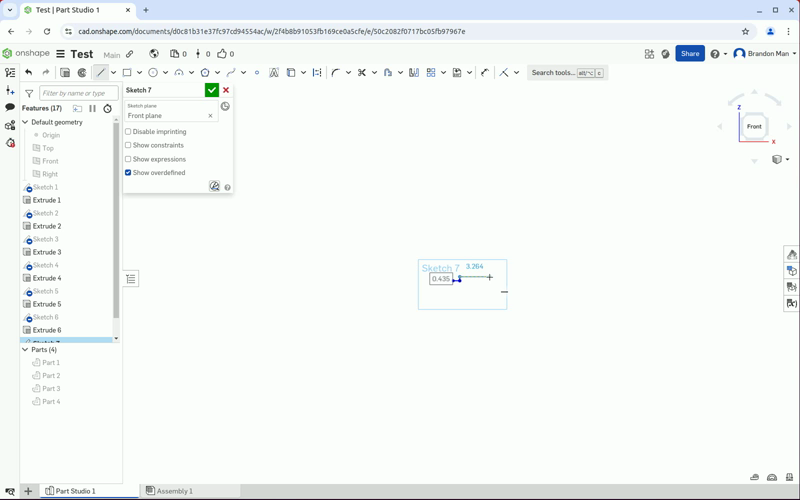
mouse_move(456, 280)
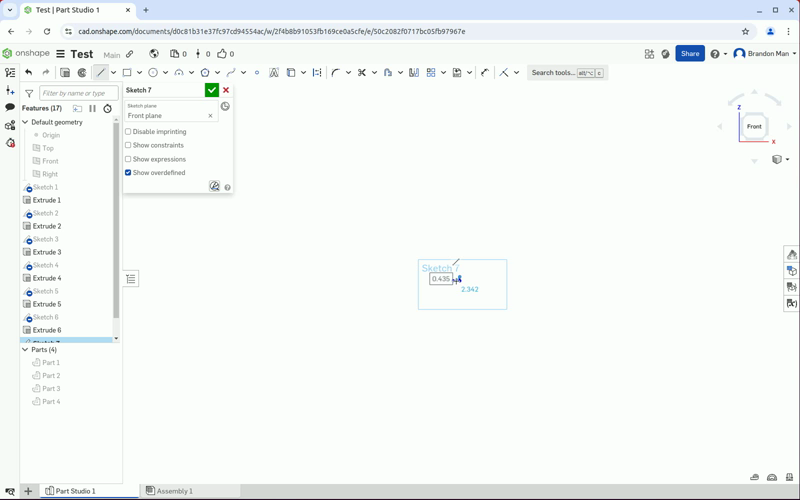
scroll(6)
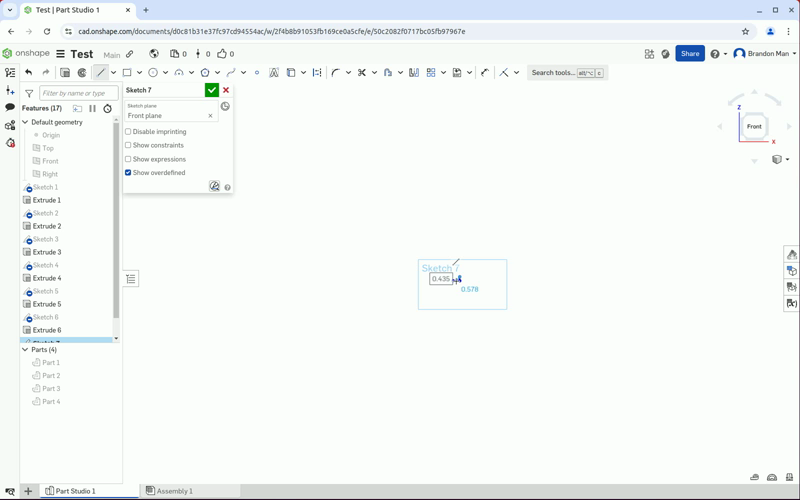
scroll(6)
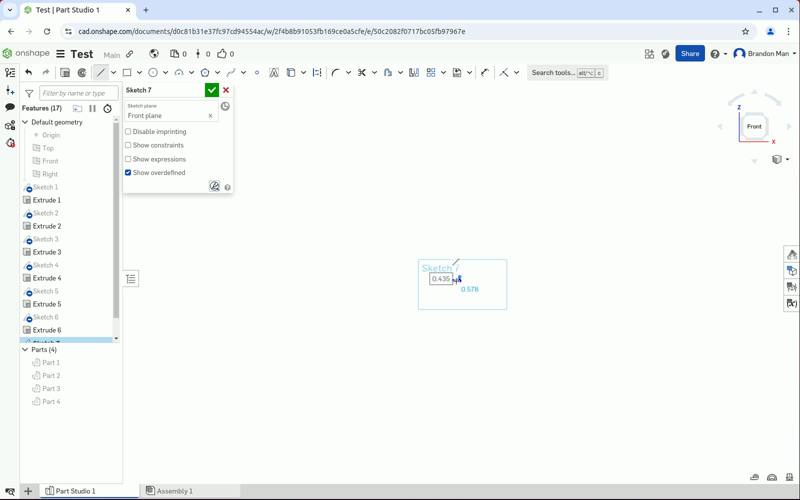
scroll(6)
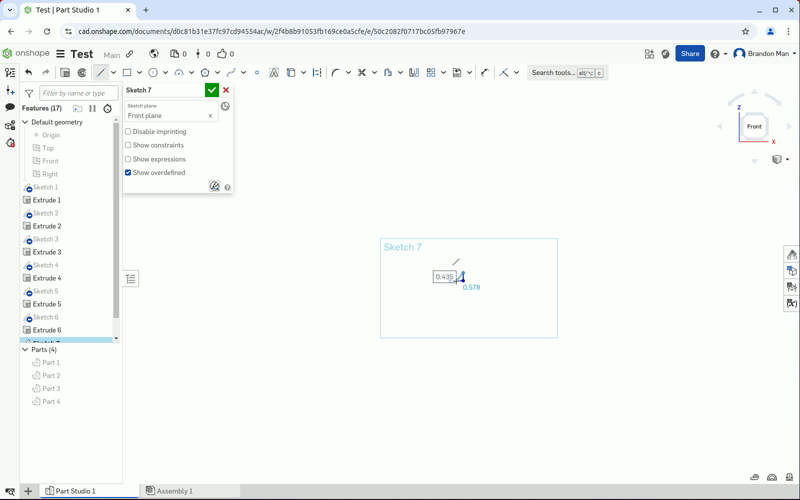
scroll(6)
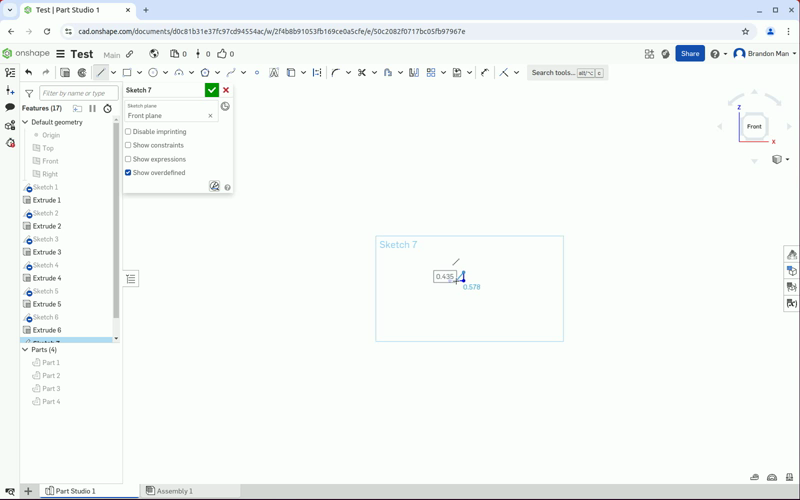
scroll(6)
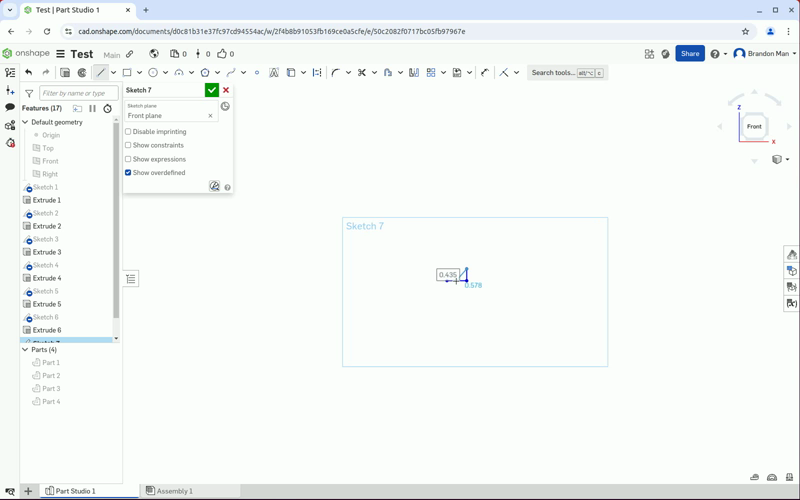
scroll(6)
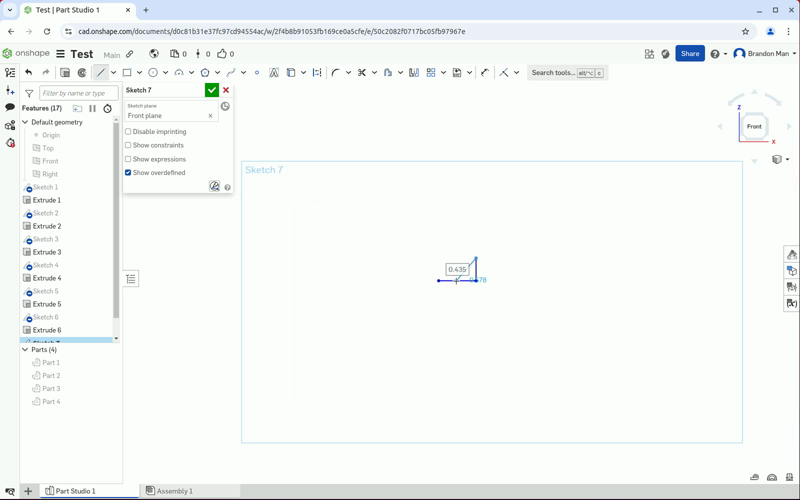
scroll(6)
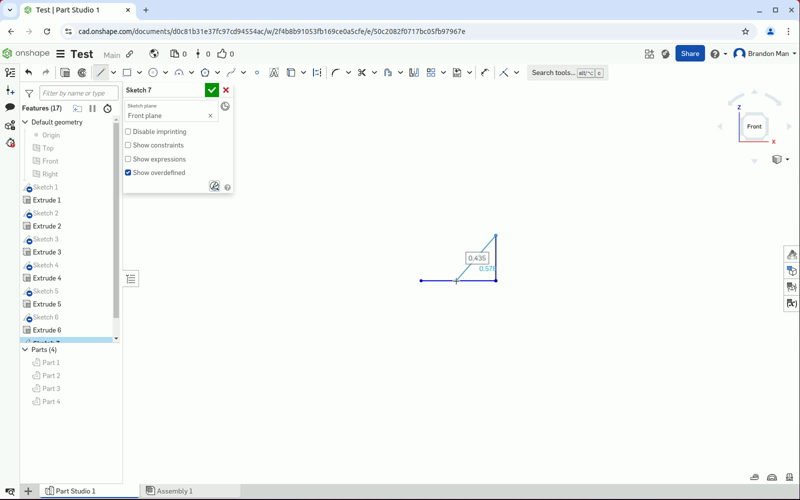
key_up(shift)
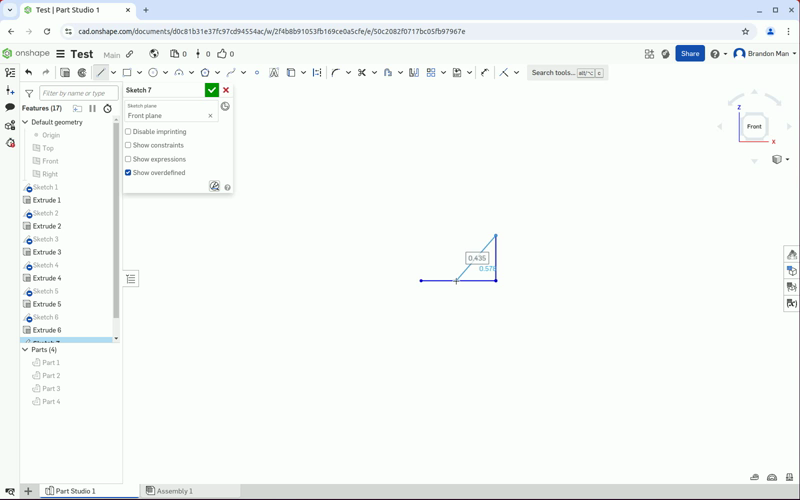
click(456, 280)
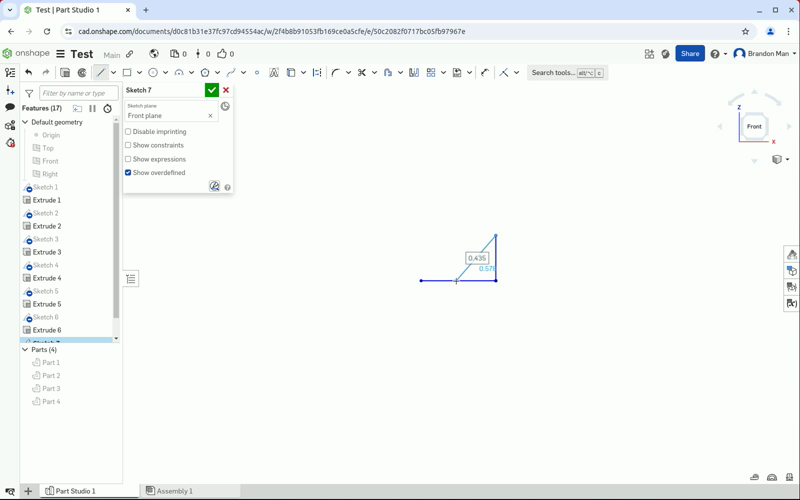
scroll(-6)
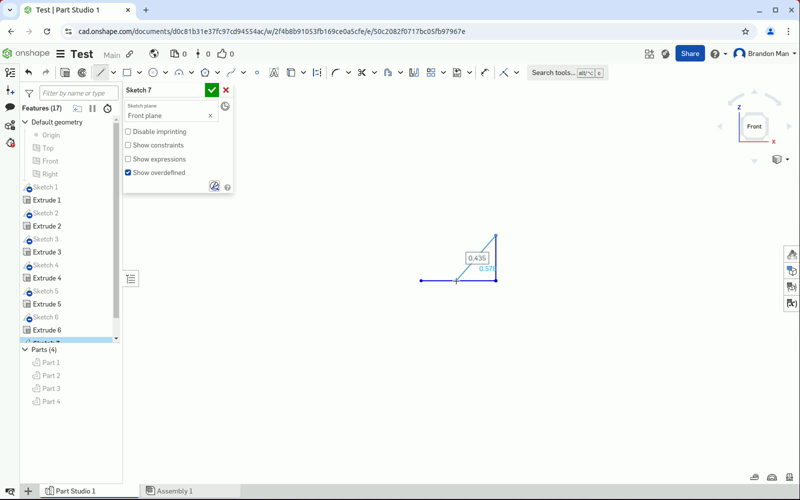
scroll(-6)
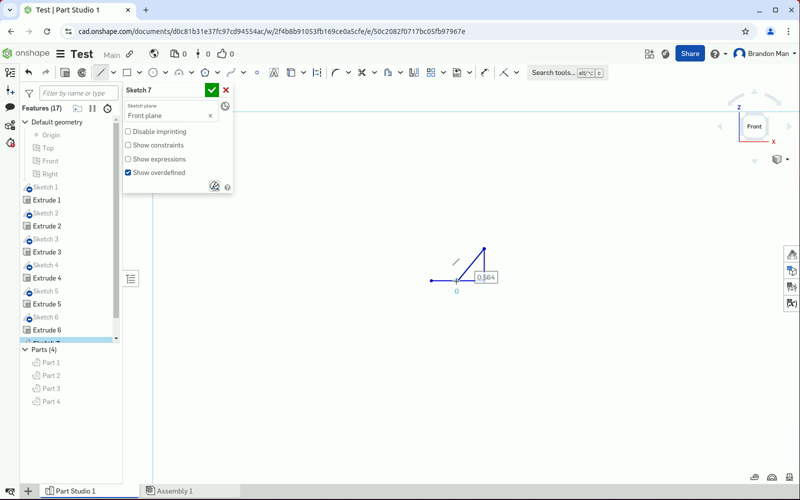
scroll(-6)
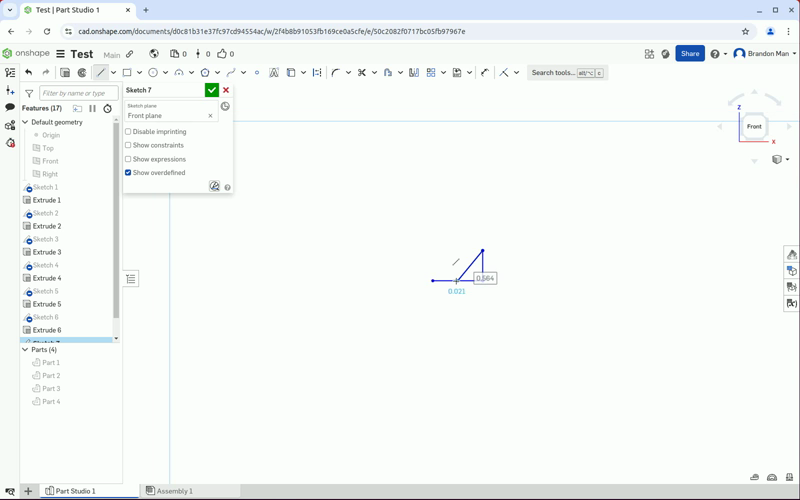
scroll(-6)
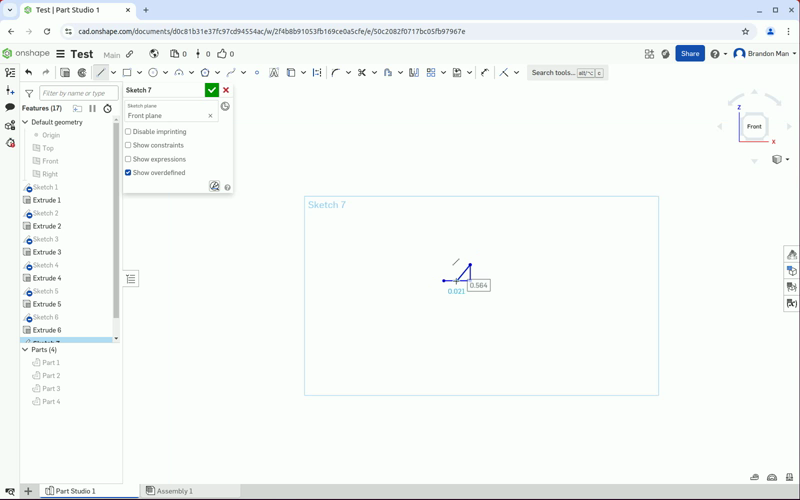
scroll(-6)
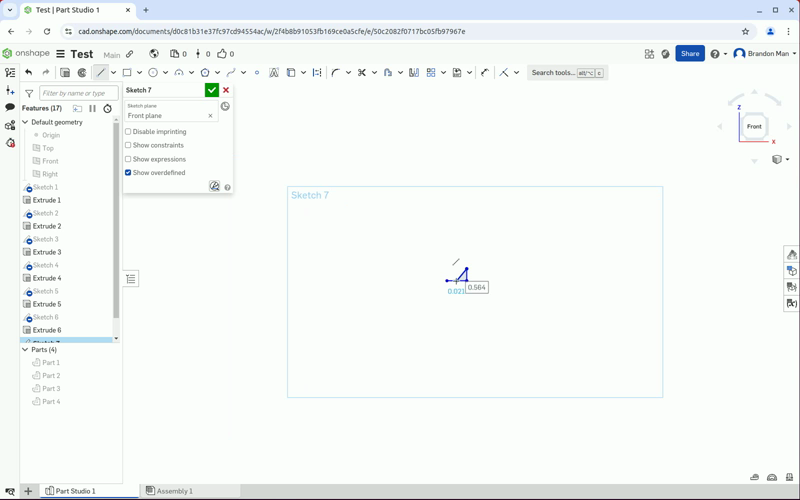
scroll(-6)
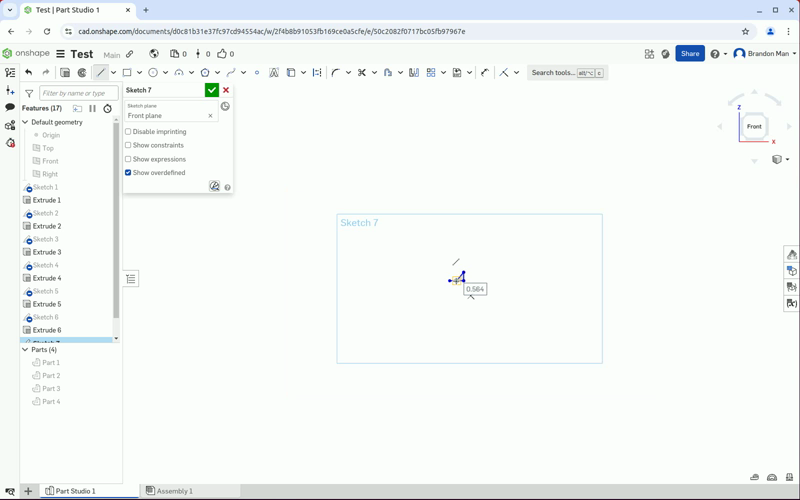
scroll(-6)
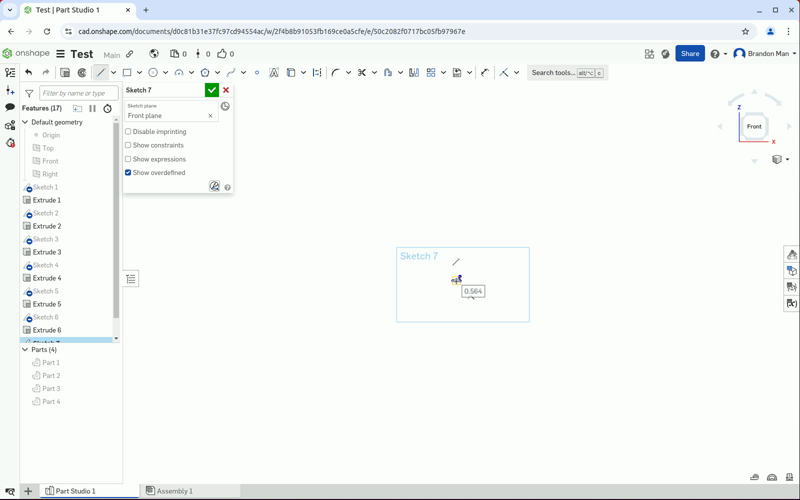
key(esc)
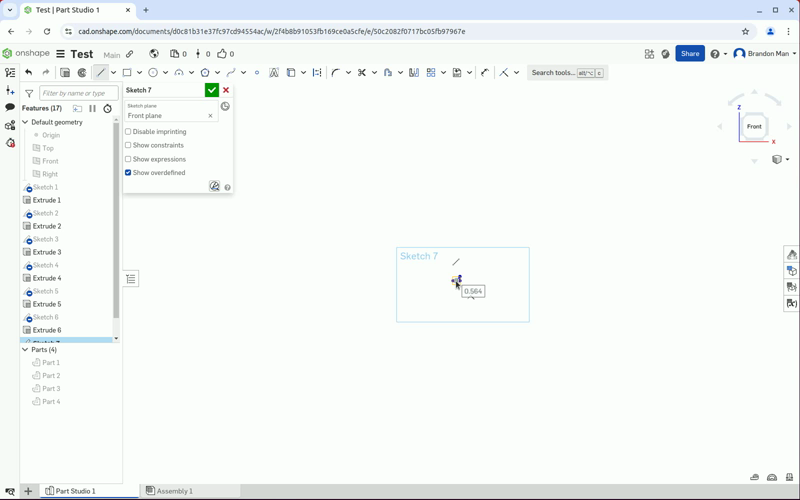
mouse_move(459, 279)
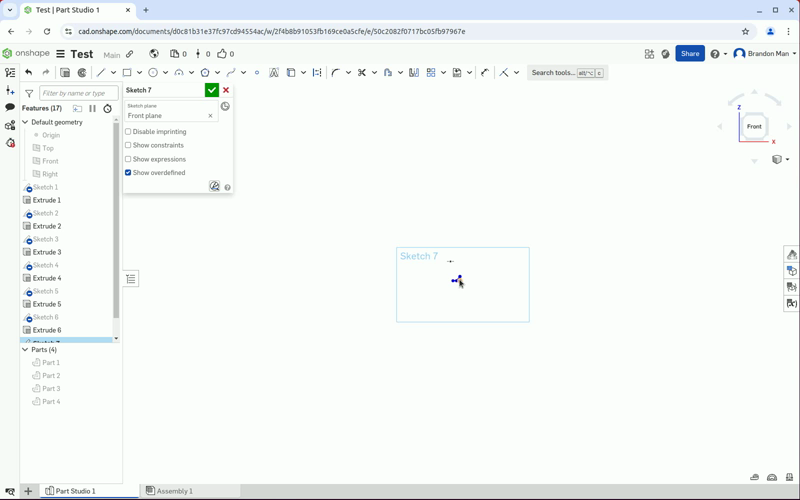
scroll(6)
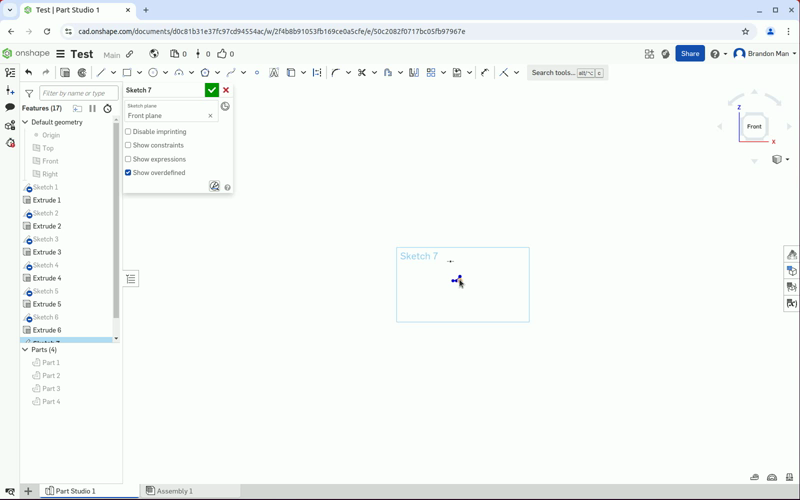
scroll(6)
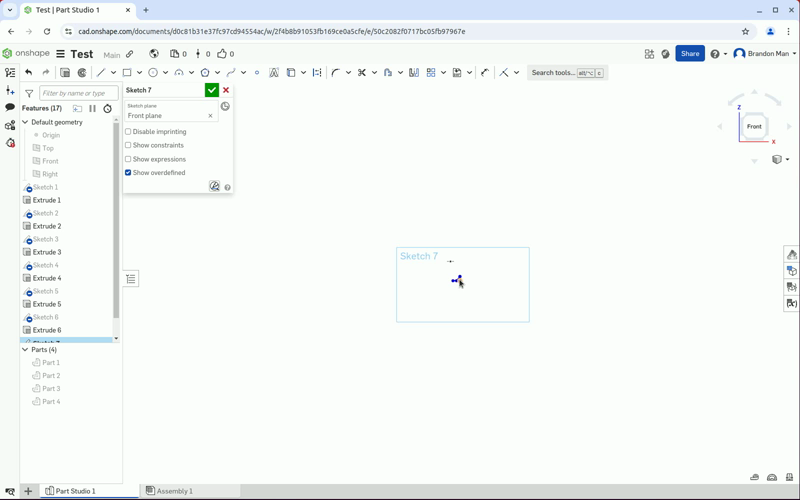
scroll(6)
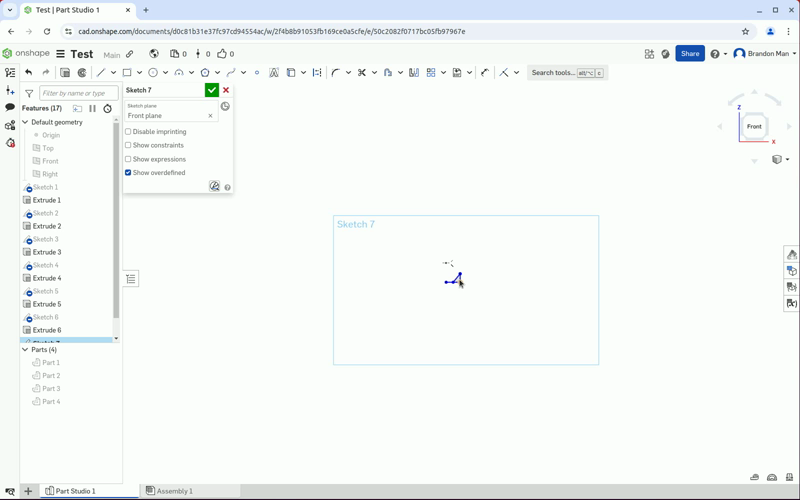
scroll(6)
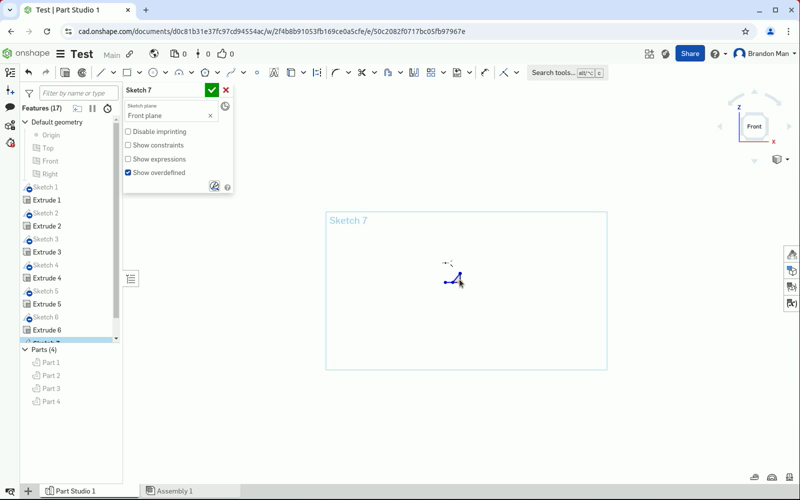
scroll(6)
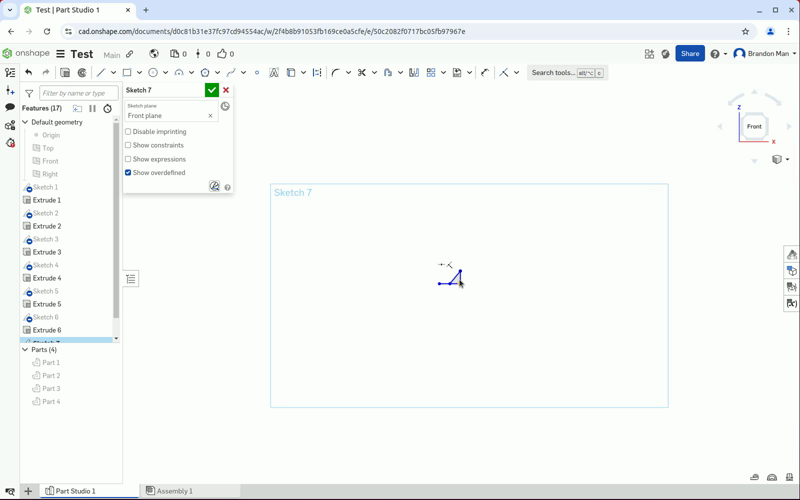
scroll(6)
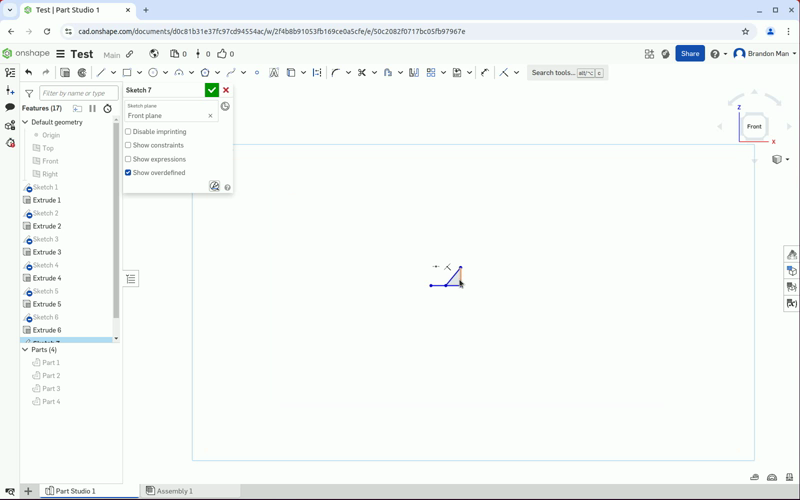
scroll(6)
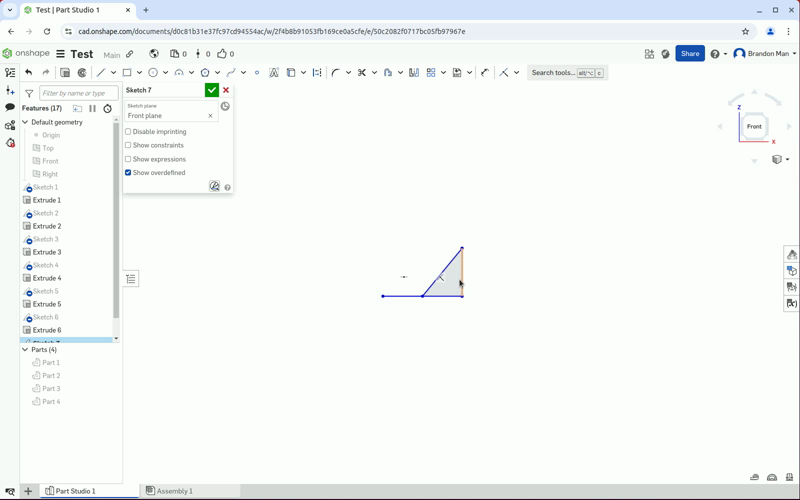
click(459, 279)
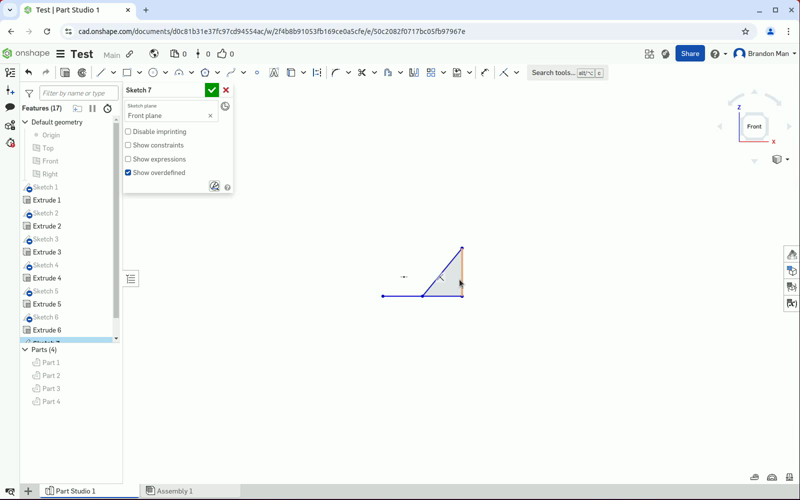
scroll(-6)
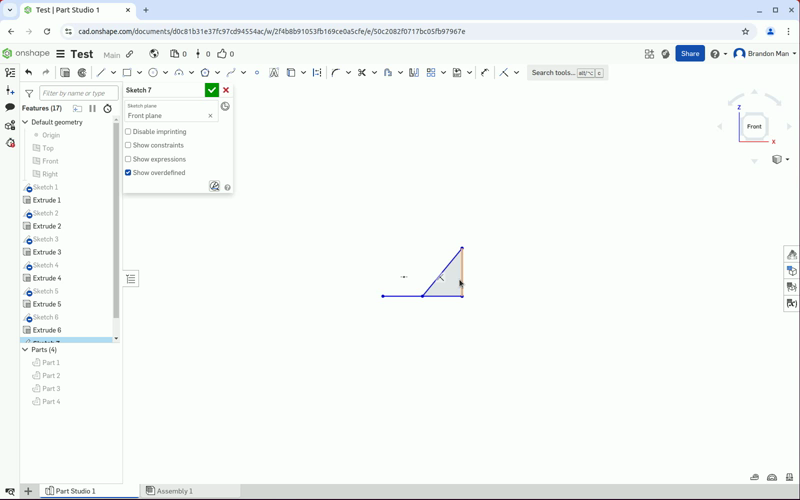
scroll(-6)
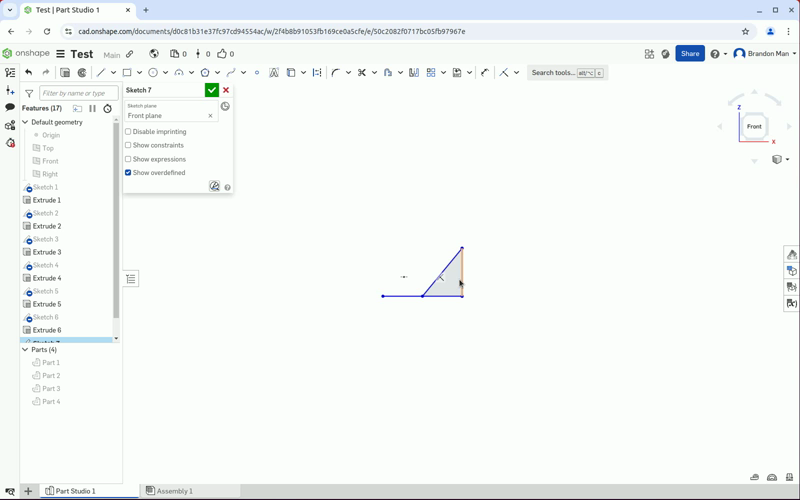
scroll(-6)
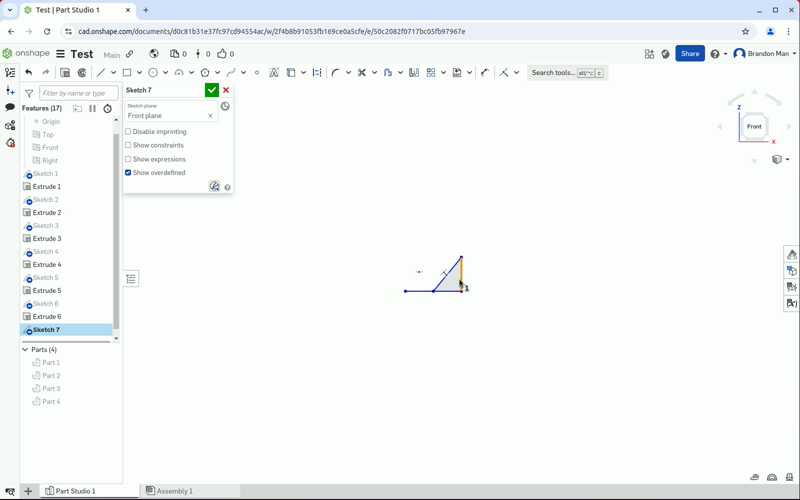
scroll(-6)
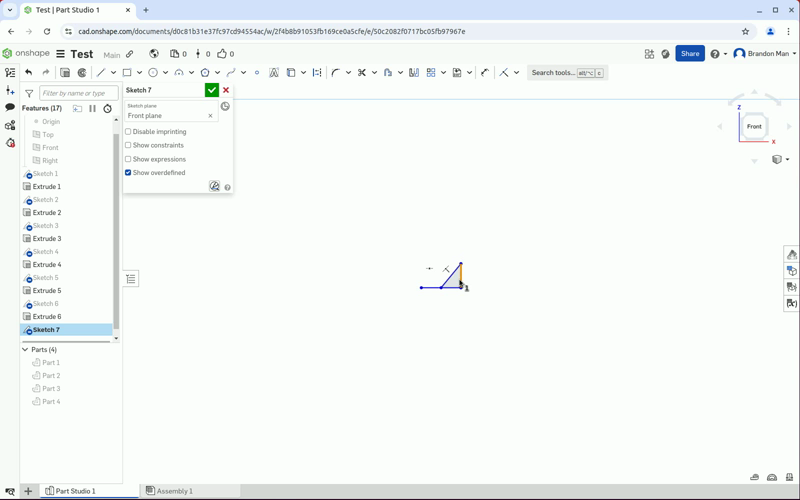
scroll(-6)
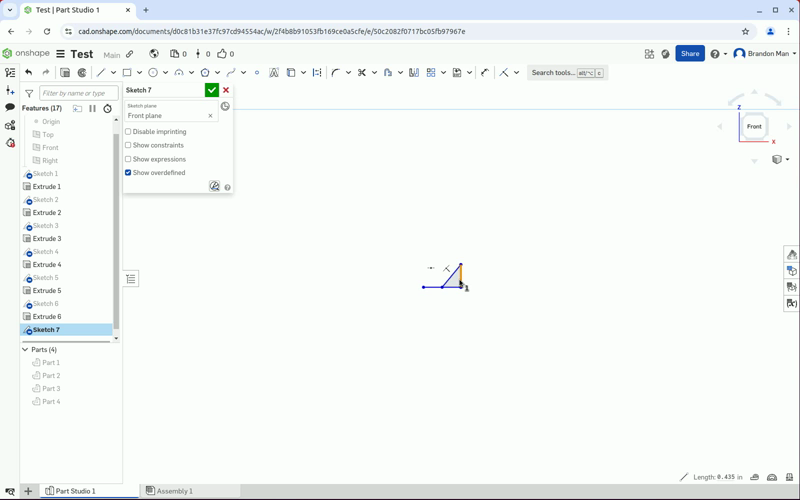
scroll(-6)
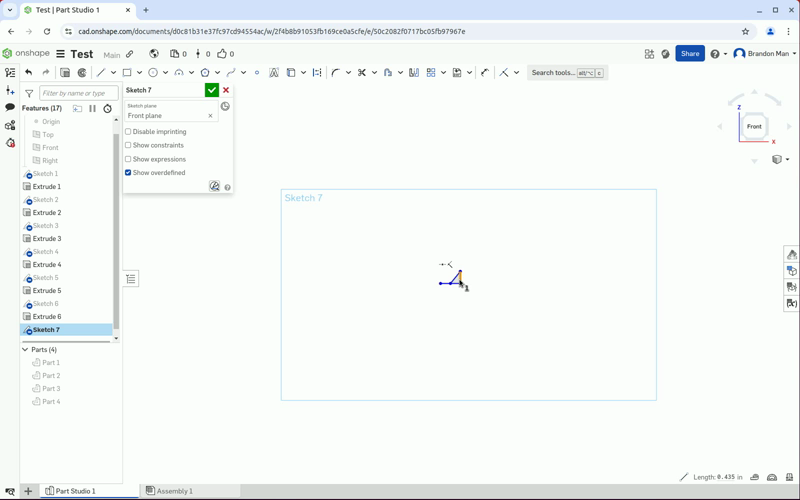
scroll(-6)
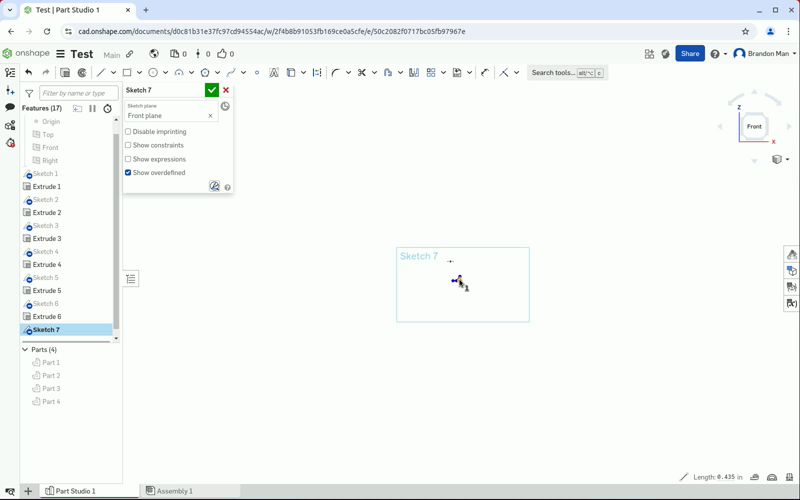
mouse_move(73, 352)
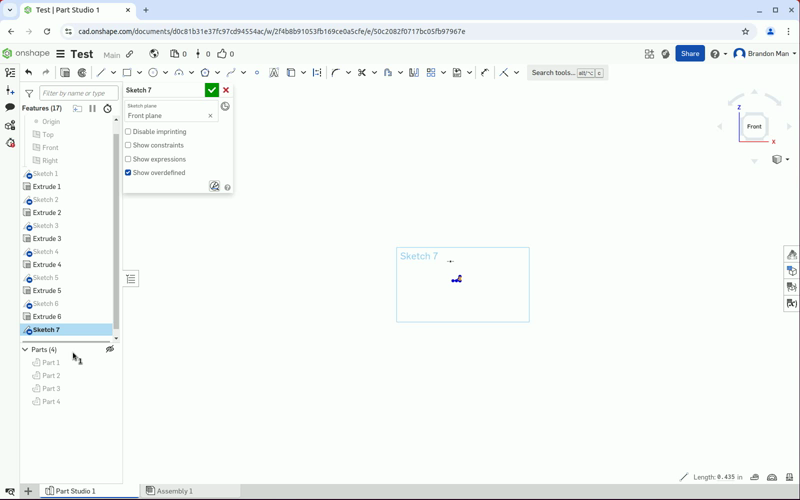
key(shift+y)
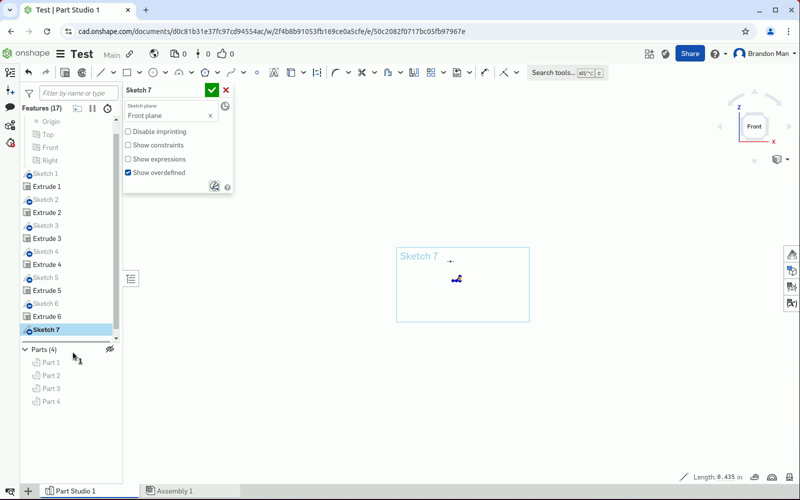
key(shift+e)
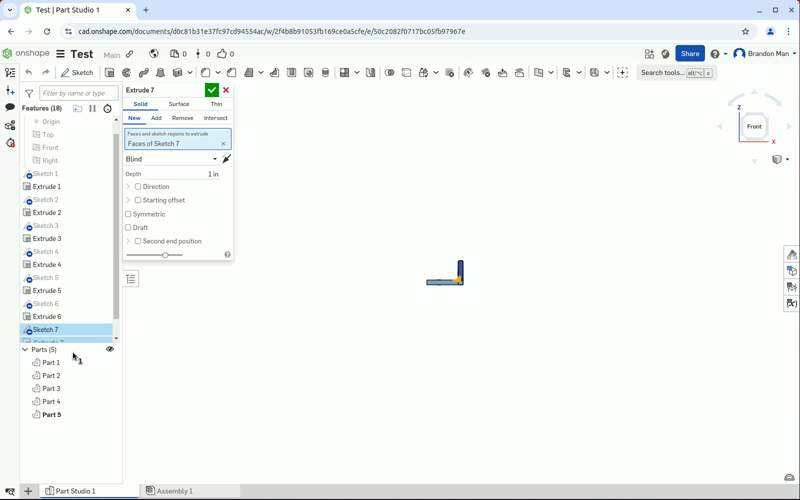
mouse_move(143, 106)
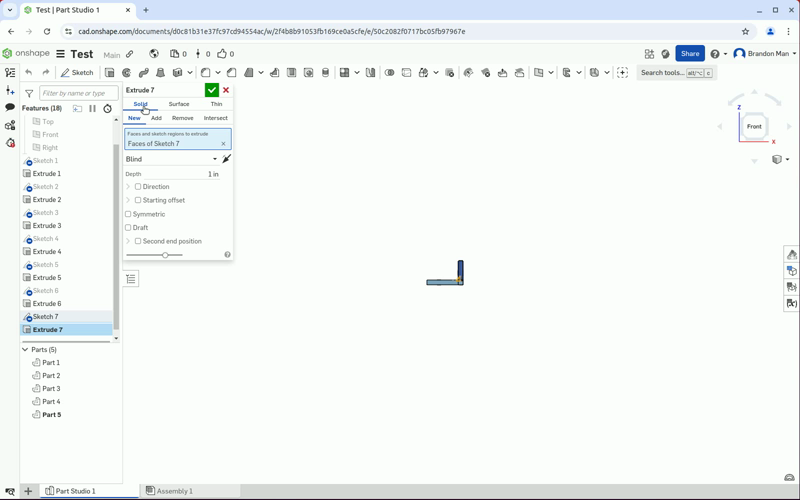
click(143, 106)
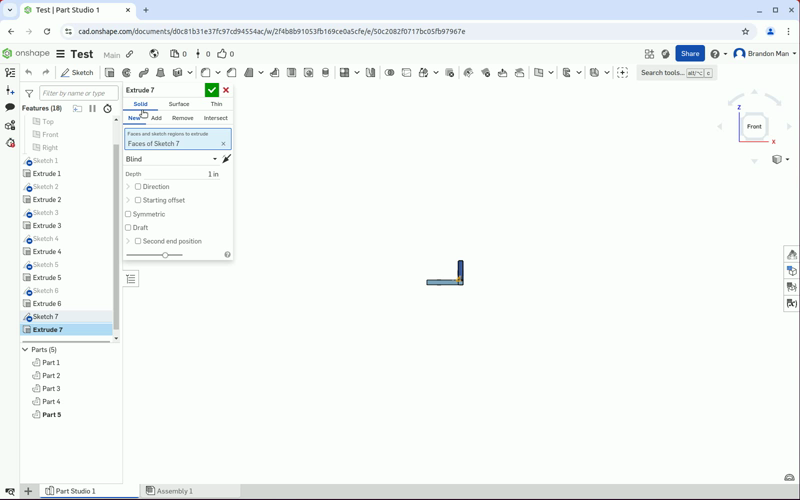
mouse_move(137, 120)
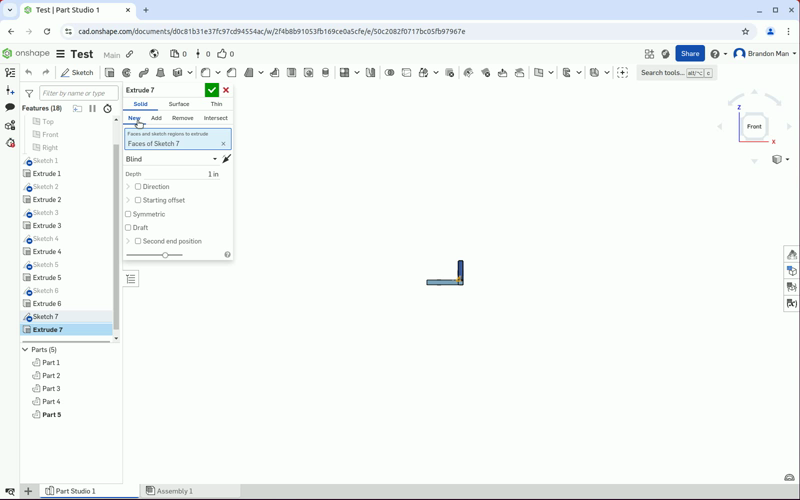
click(137, 120)
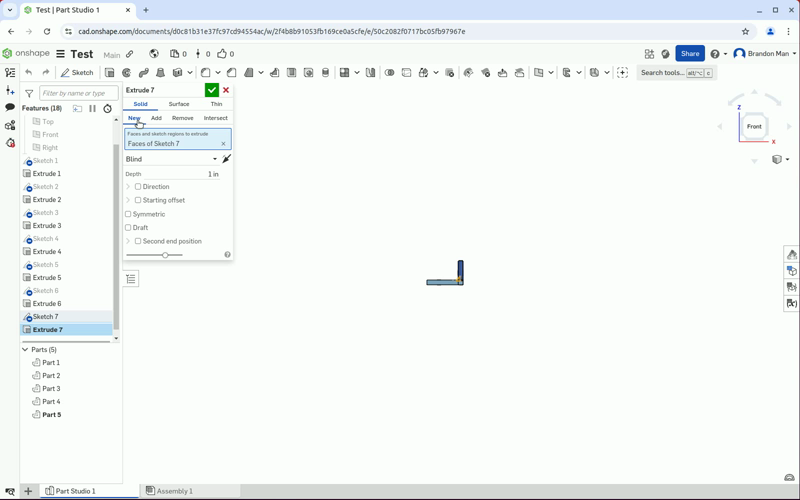
key(tab, 4)
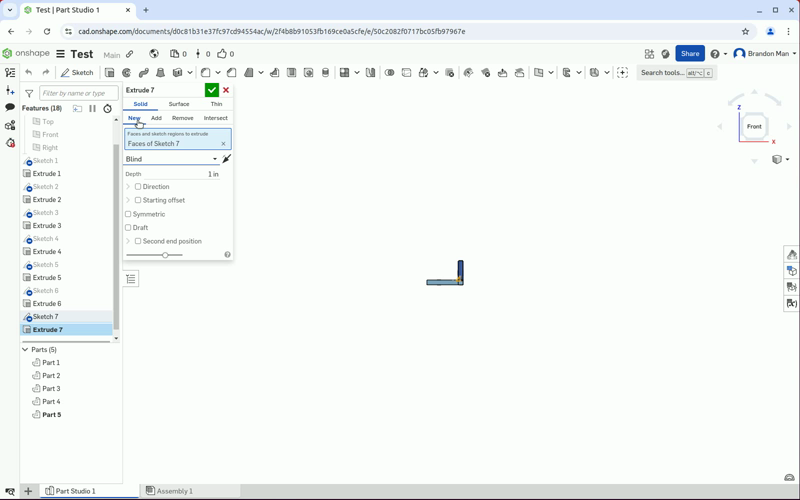
text(23.108)
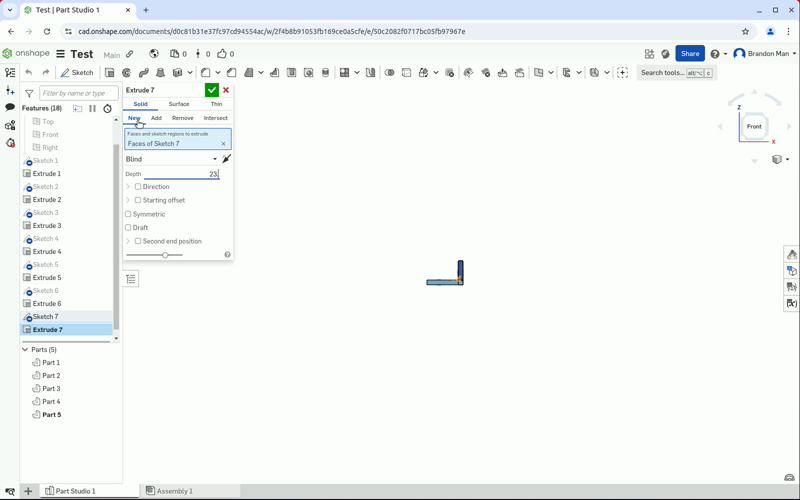
key(enter)
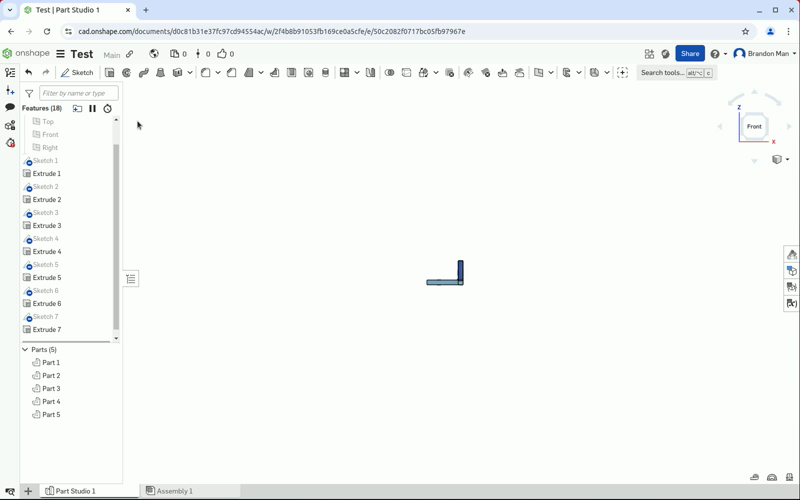
key(shift+h)
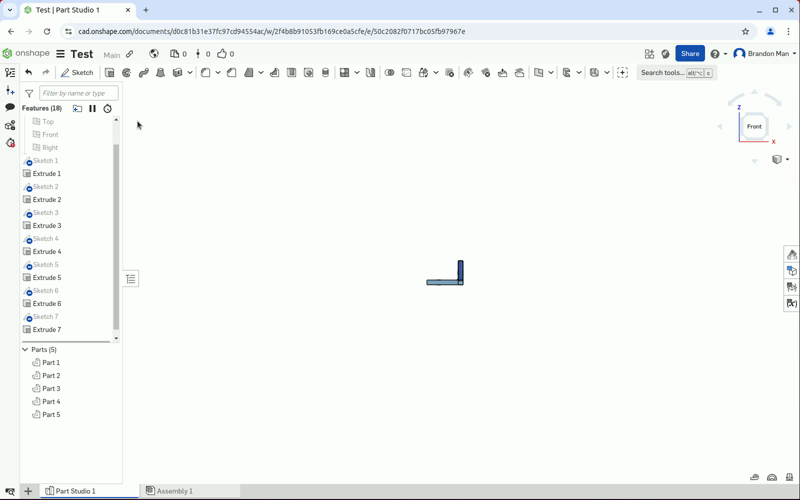
key(shift+h)
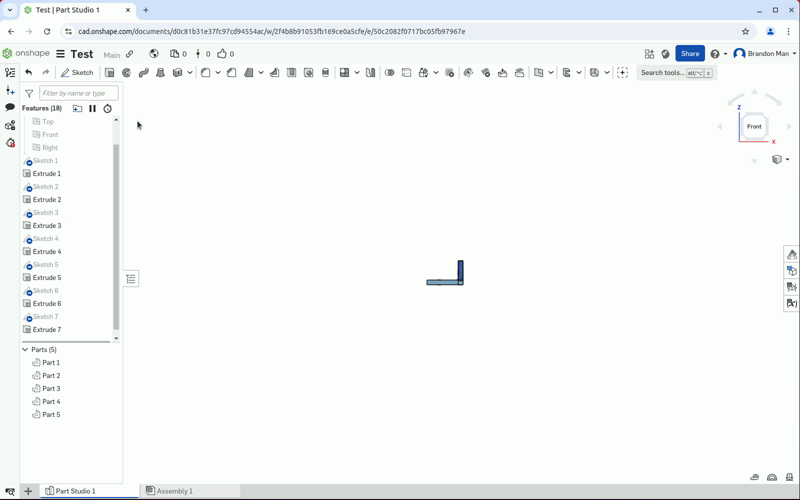
key(shift+7)
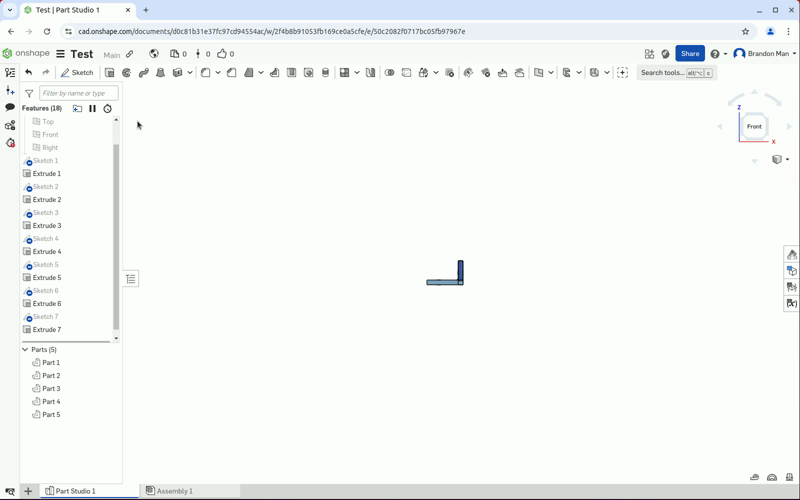
key(left, 2)
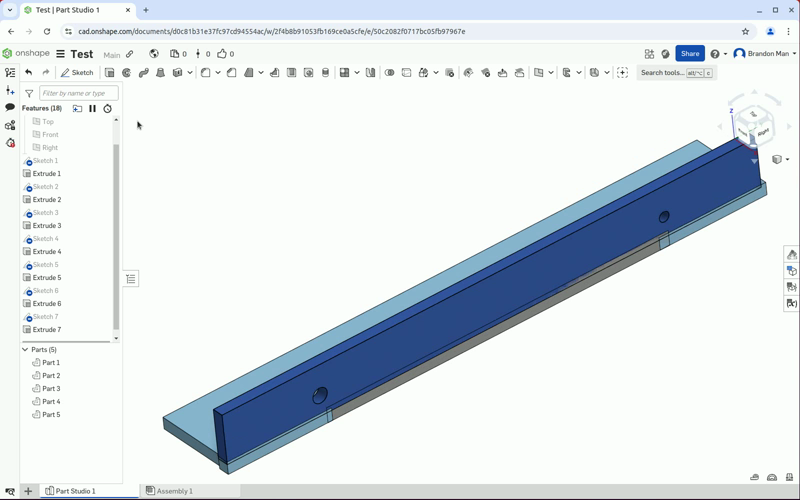
key(down, 2)
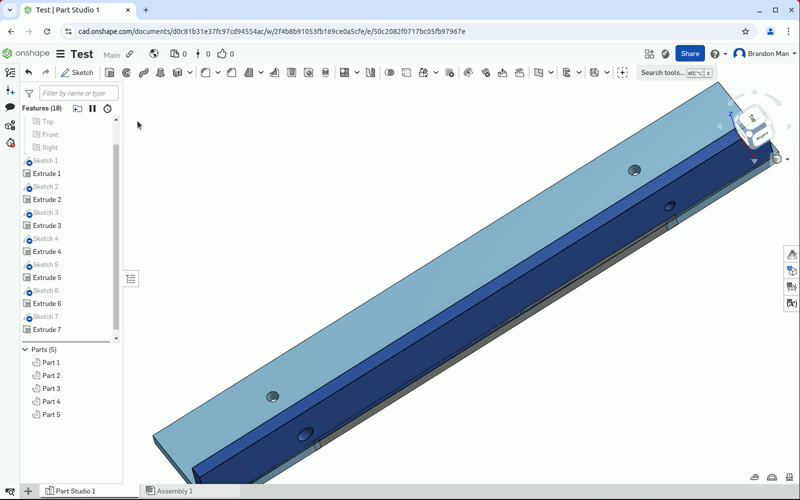
key(up, 2)
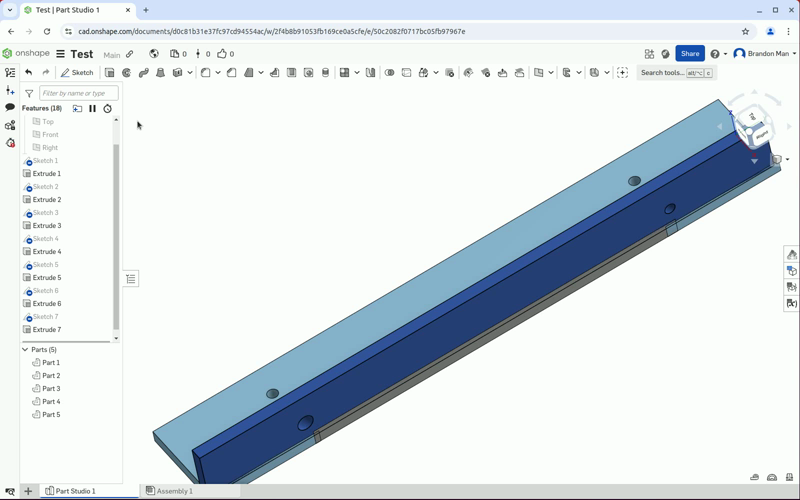
key(right, 2)
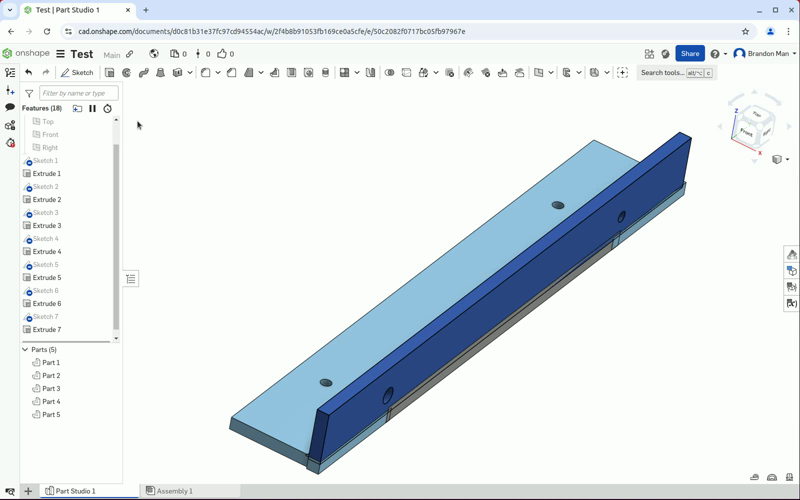
mouse_move(69, 163)
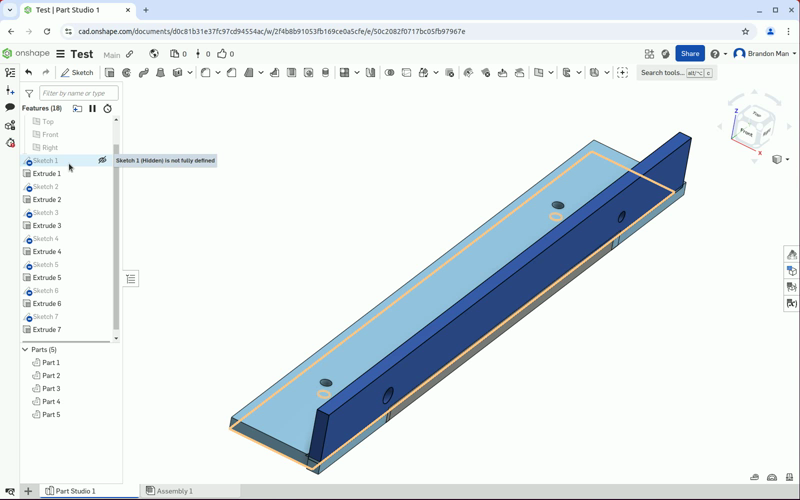
click(69, 163)